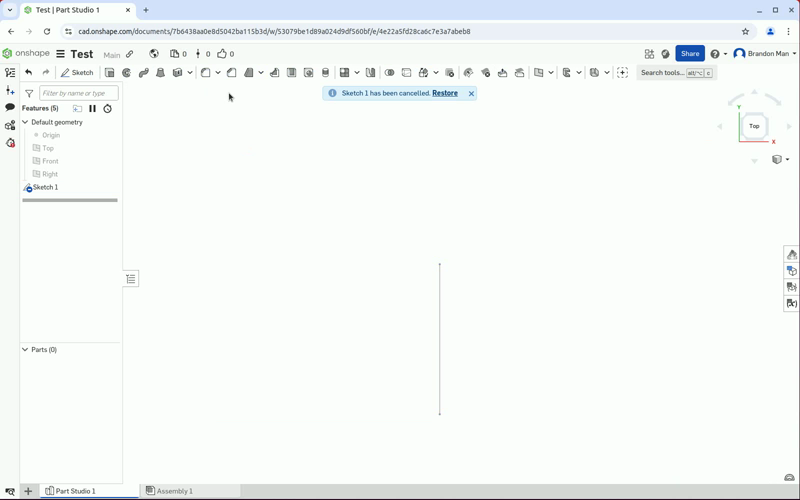
key(shift+h)
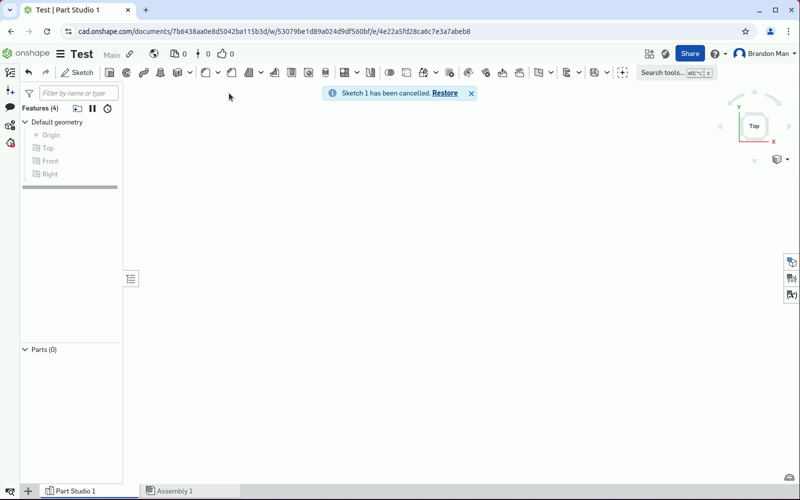
mouse_move(73, 352)
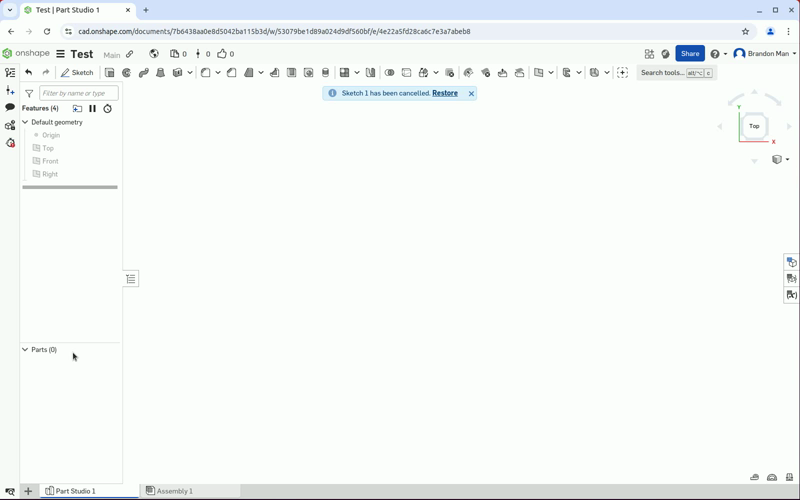
key(y)
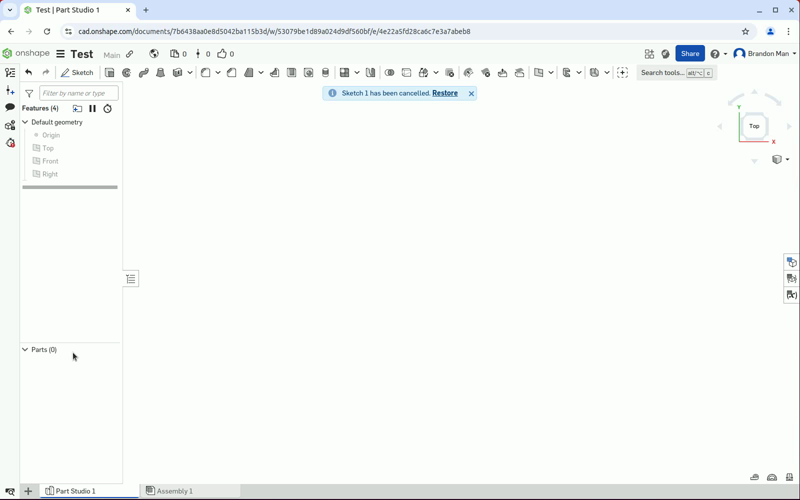
key(shift+p)
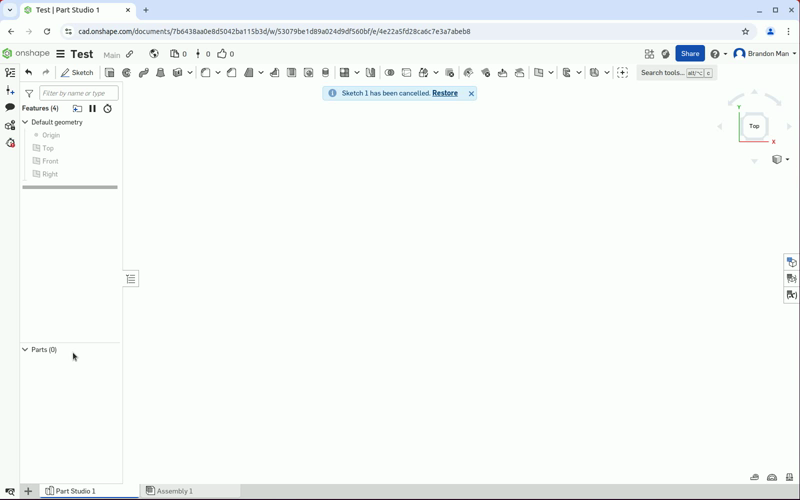
key(space)
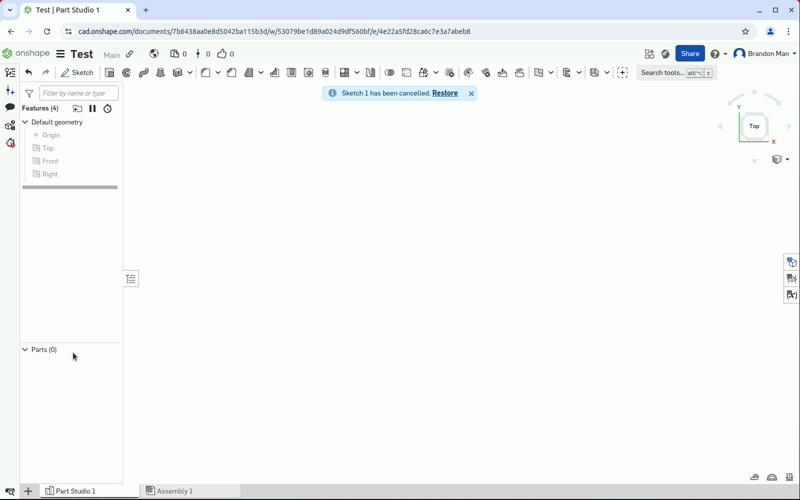
key_down(shift)
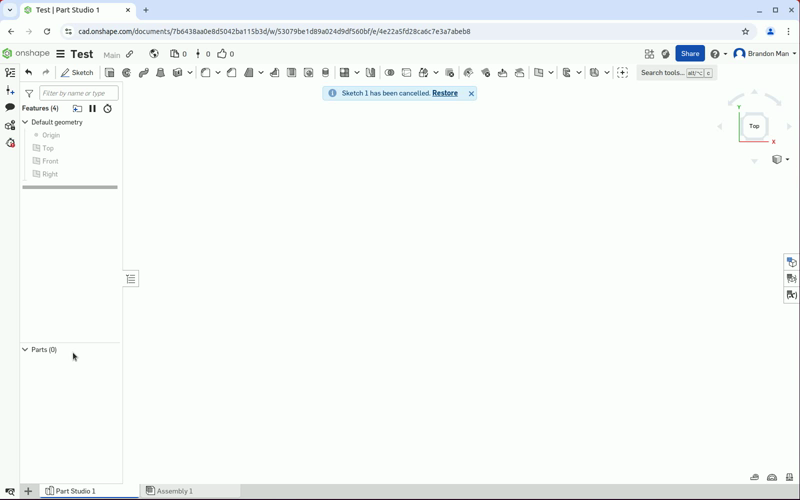
key(up)
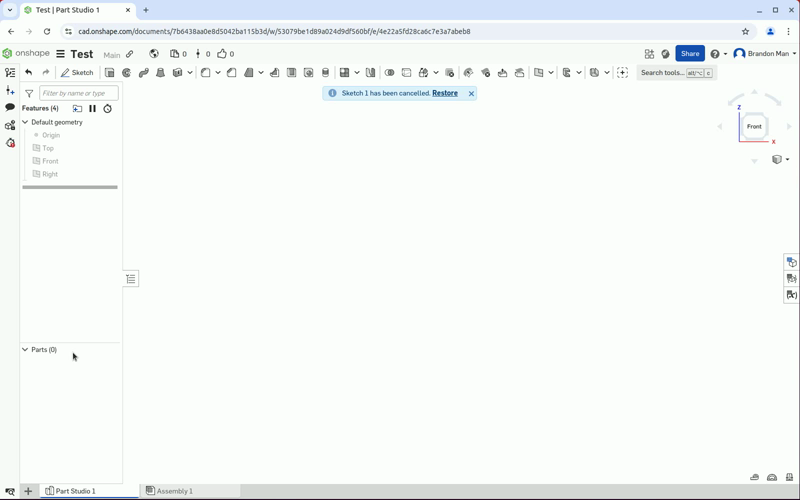
key_up(shift)
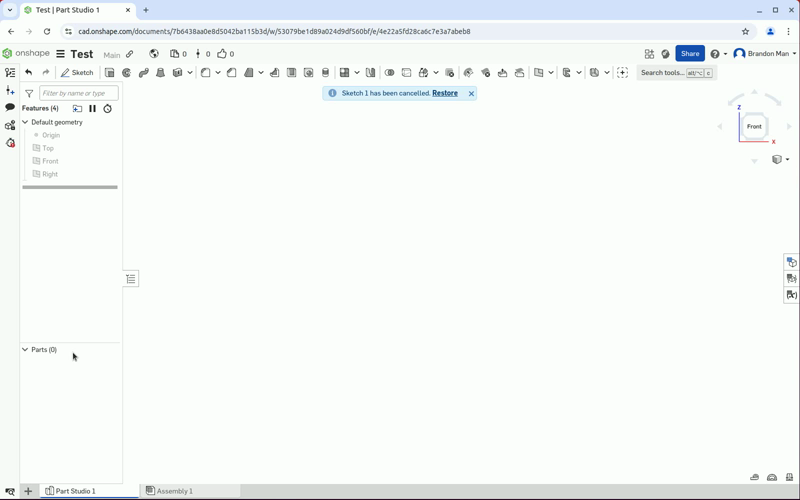
mouse_move(73, 352)
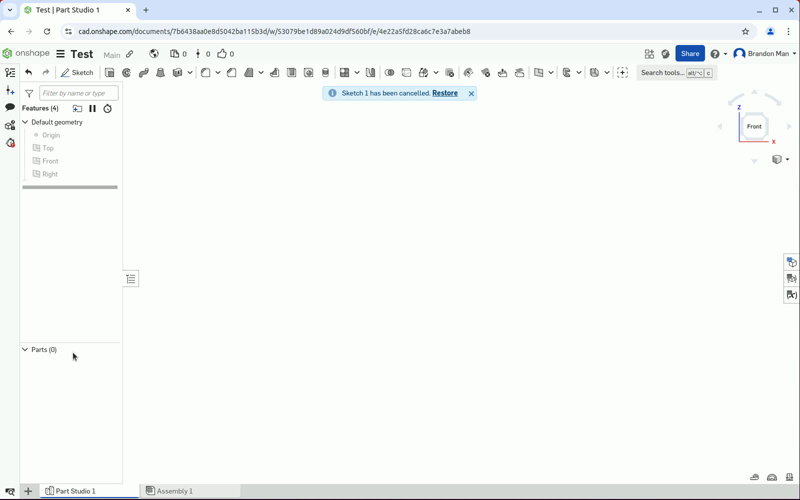
key(shift+y)
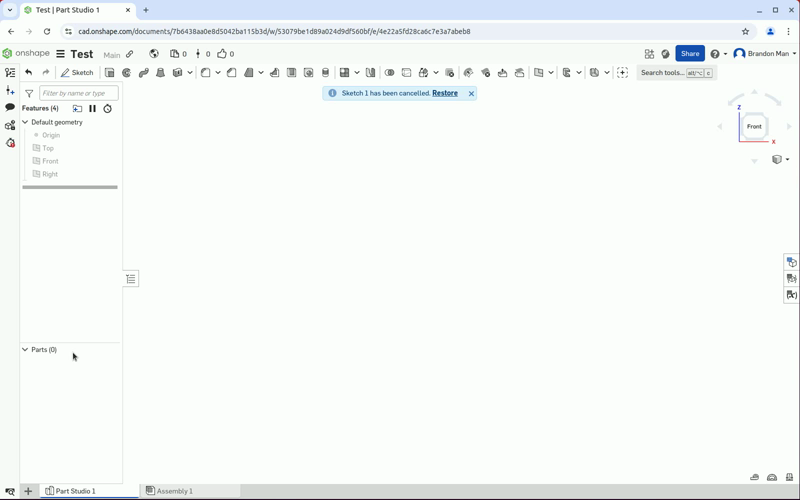
key(shift+s)
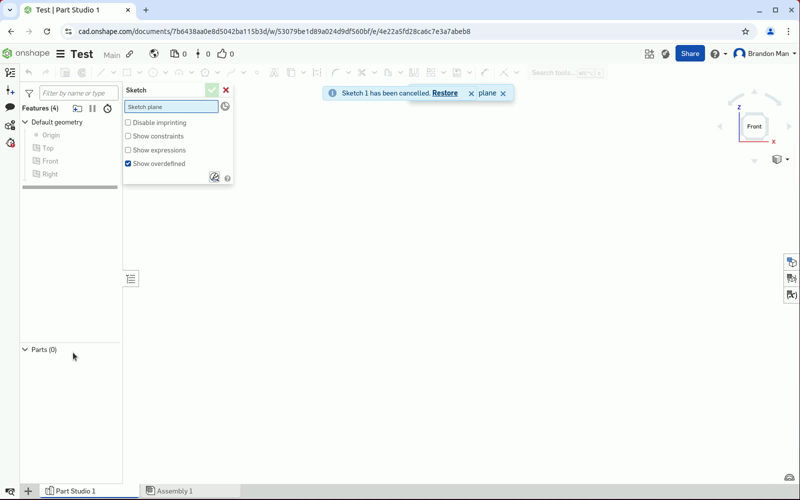
mouse_move(73, 163)
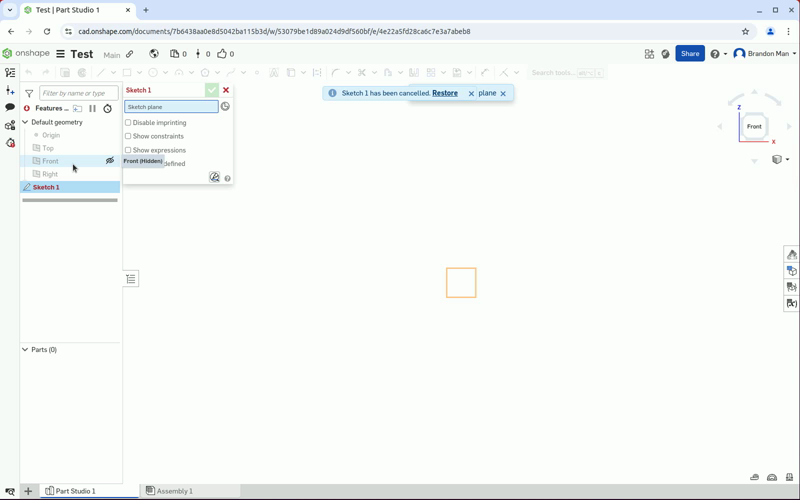
click(73, 163)
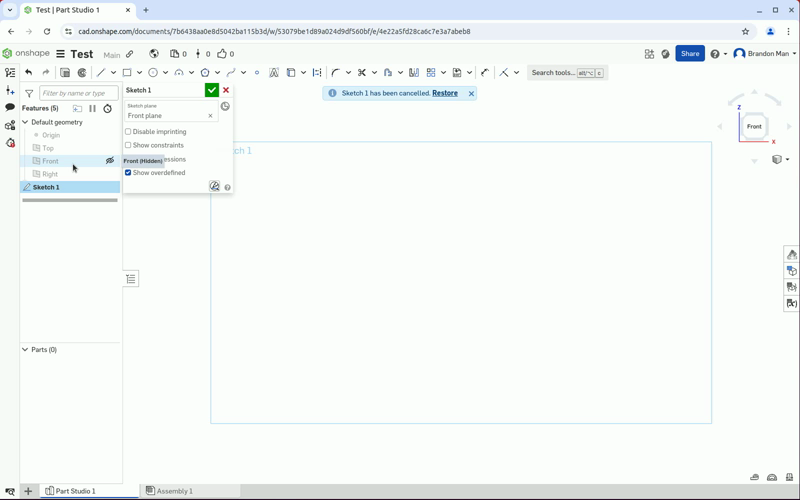
mouse_move(73, 352)
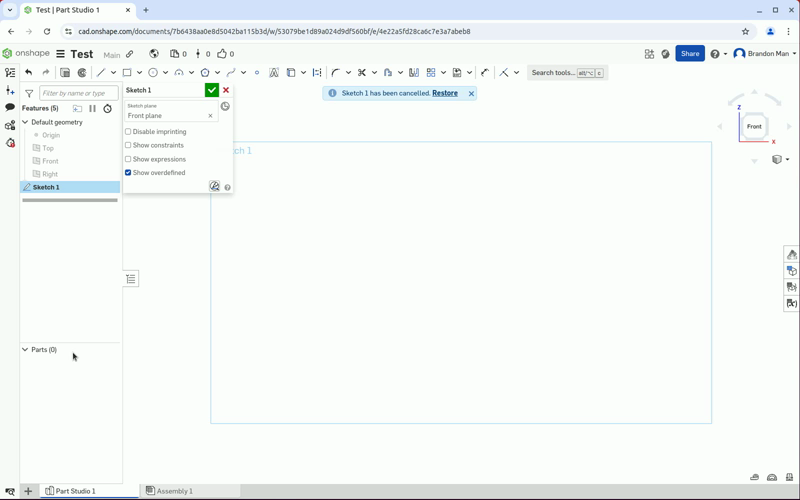
key(y)
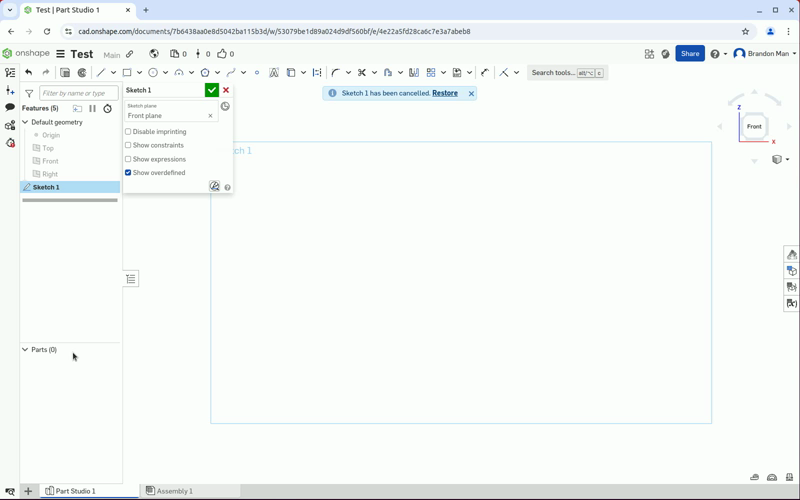
key(l)
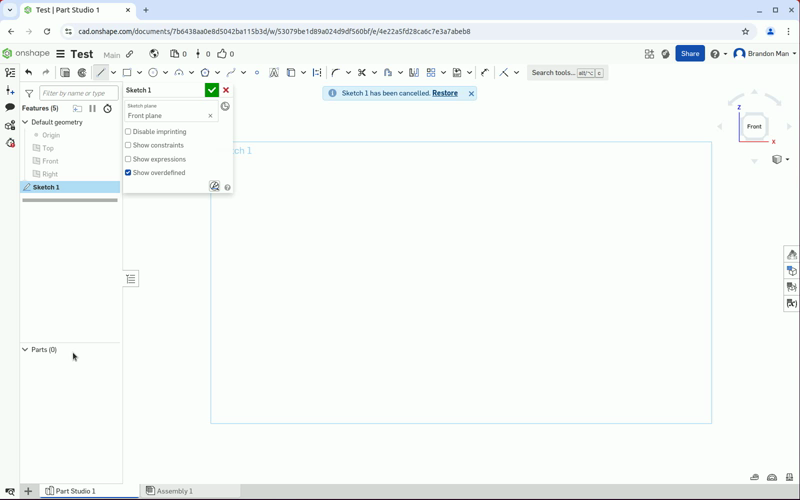
key_down(shift)
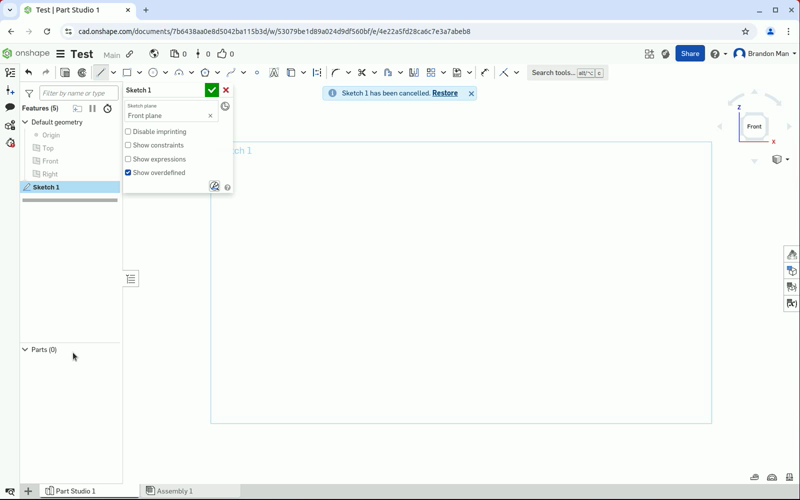
mouse_move(348, 282)
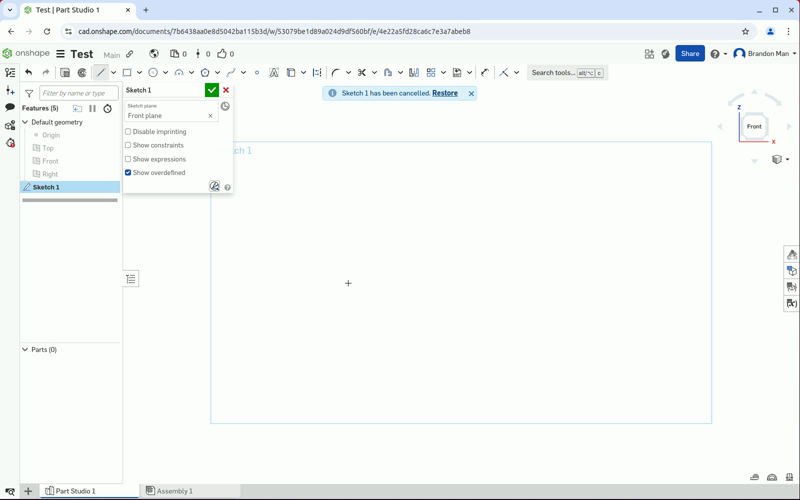
click(348, 282)
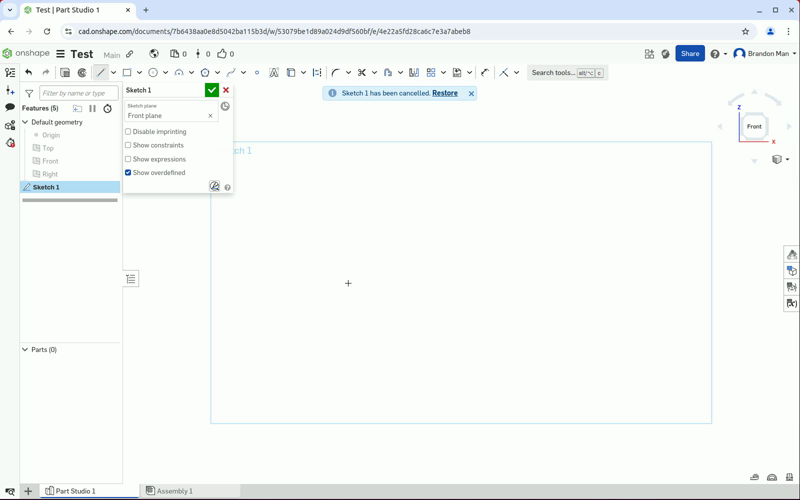
key_up(shift)
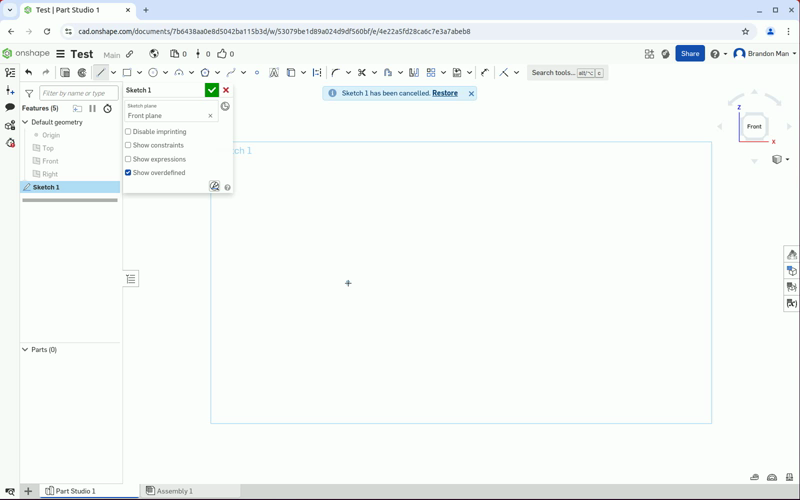
key_down(shift)
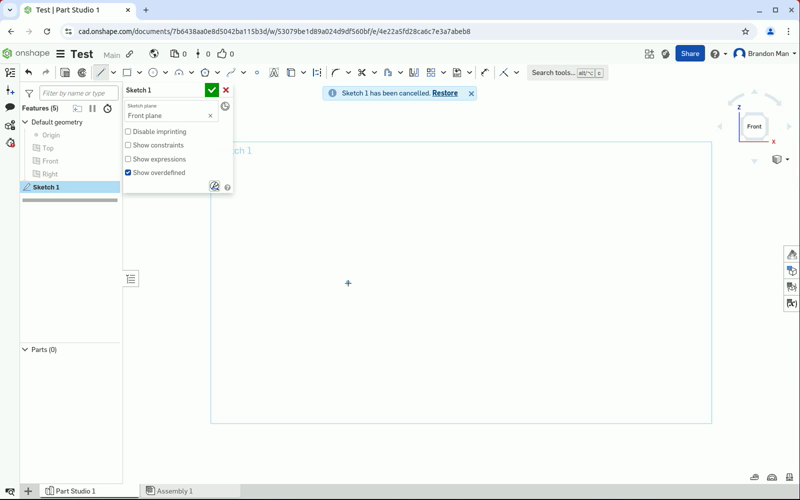
mouse_move(567, 282)
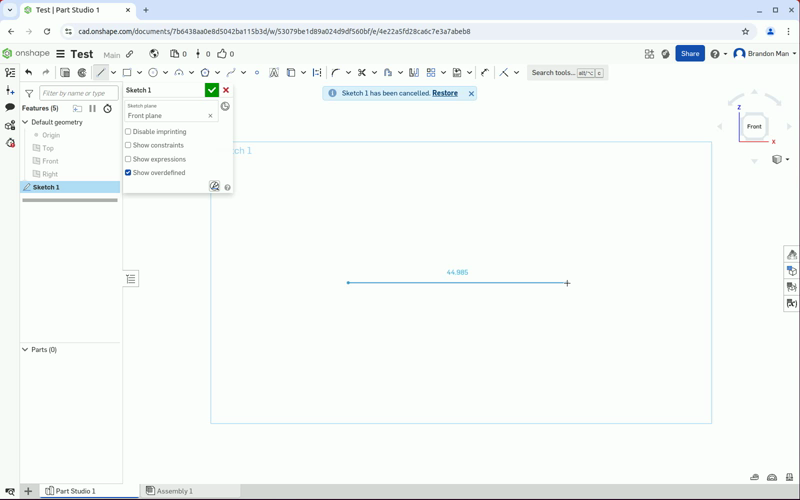
click(567, 282)
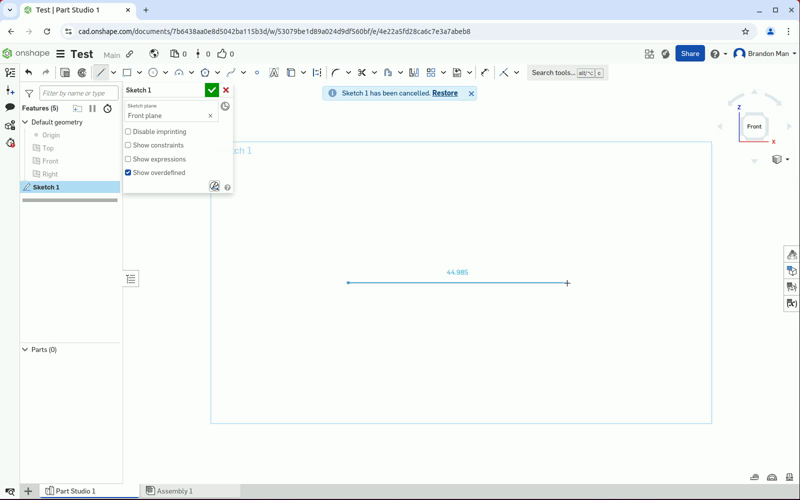
key_up(shift)
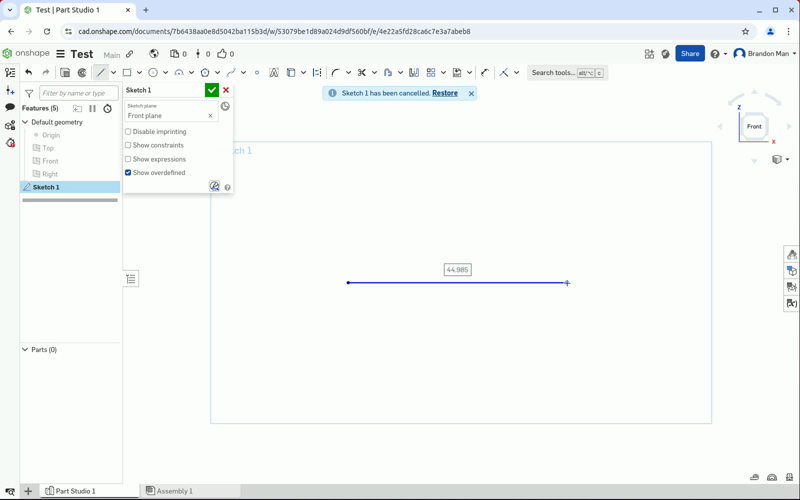
key_down(shift)
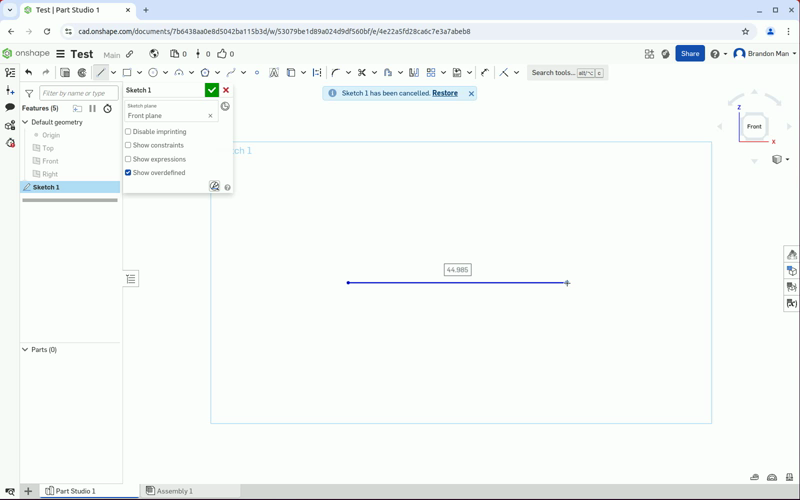
mouse_move(589, 282)
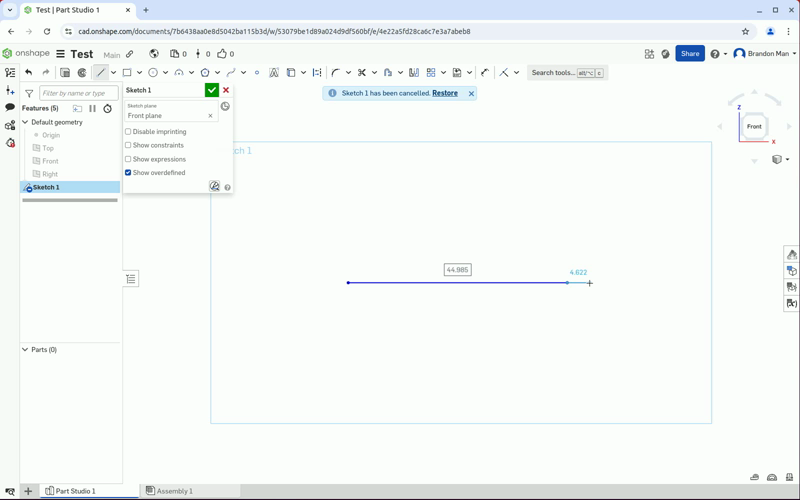
mouse_move(567, 275)
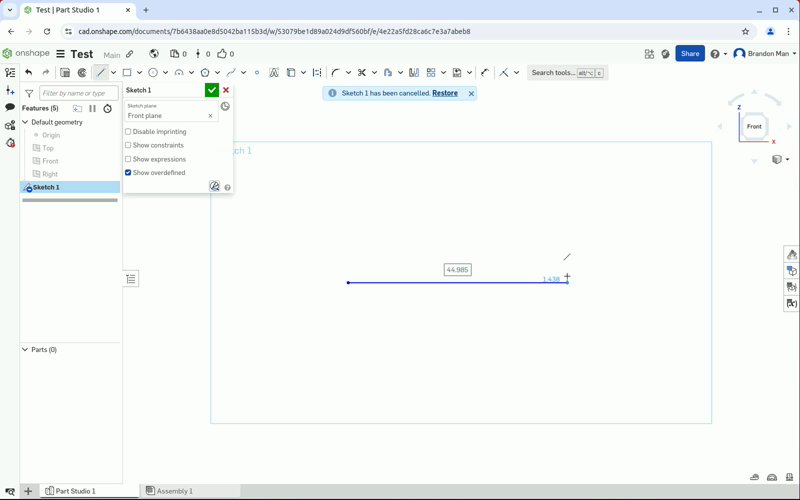
scroll(6)
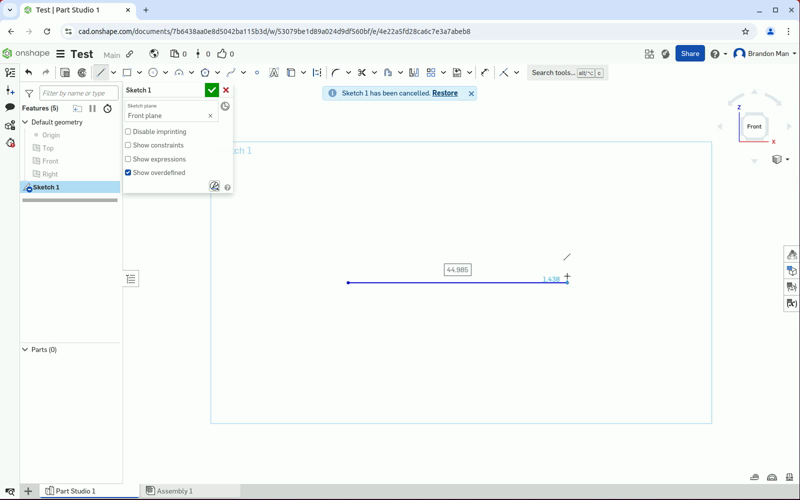
scroll(6)
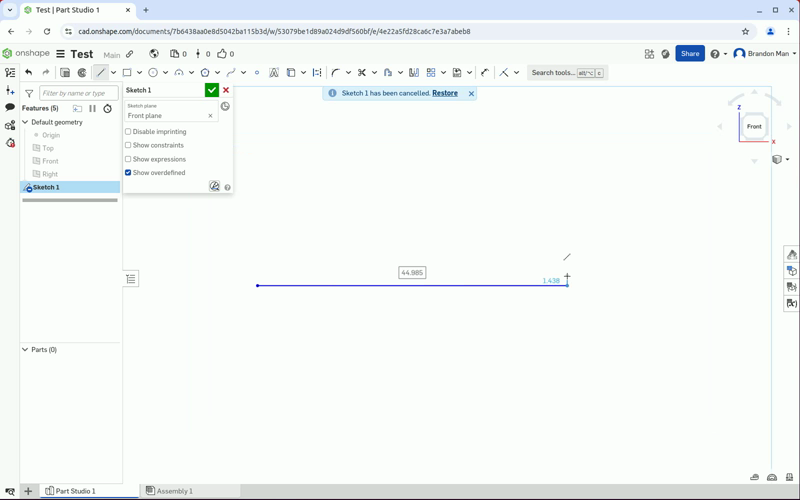
scroll(6)
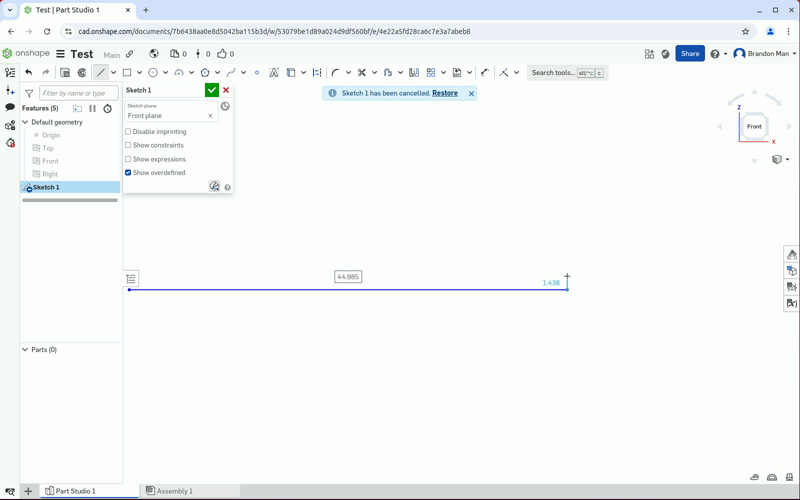
scroll(6)
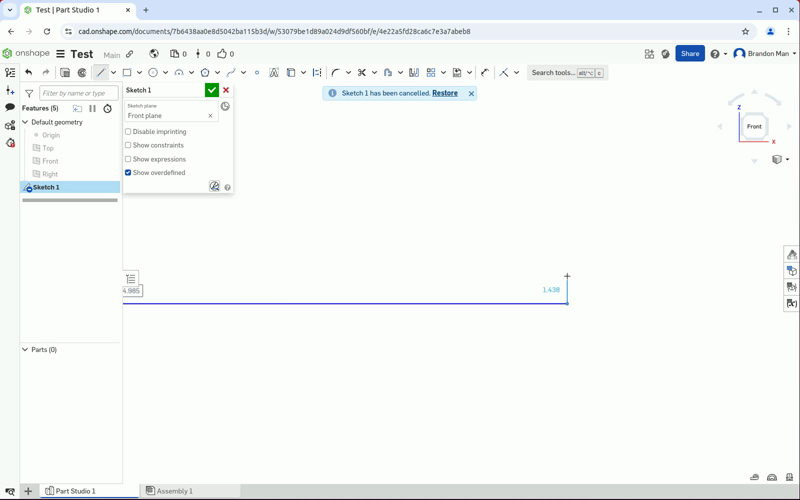
scroll(6)
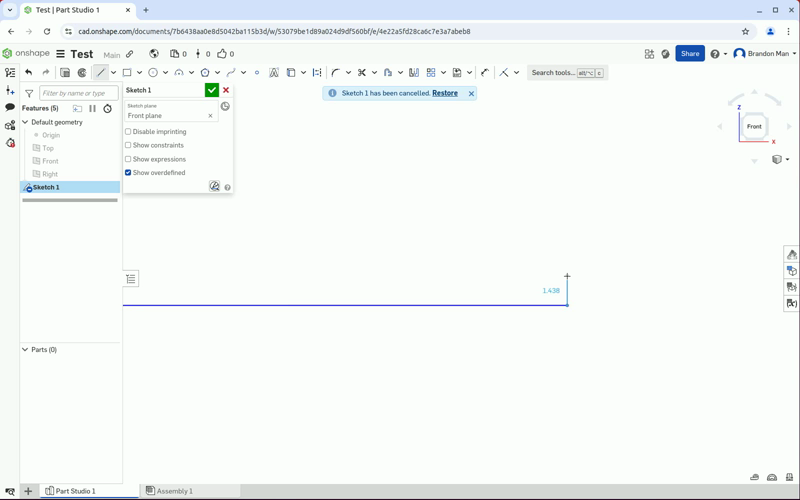
scroll(6)
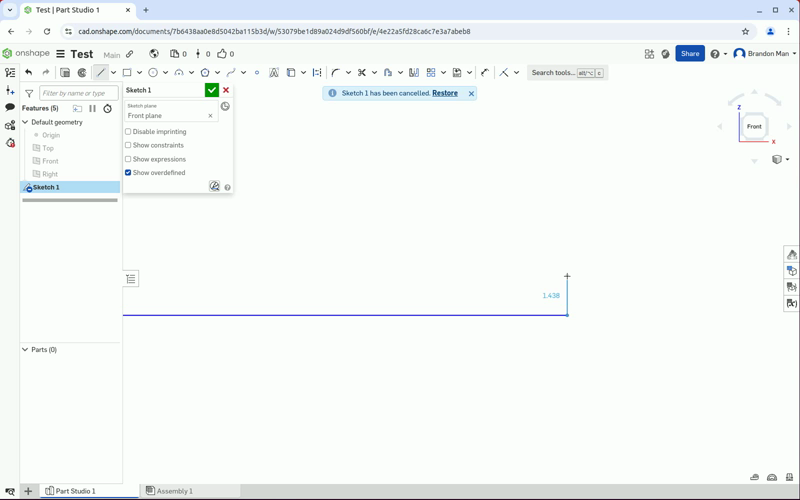
scroll(6)
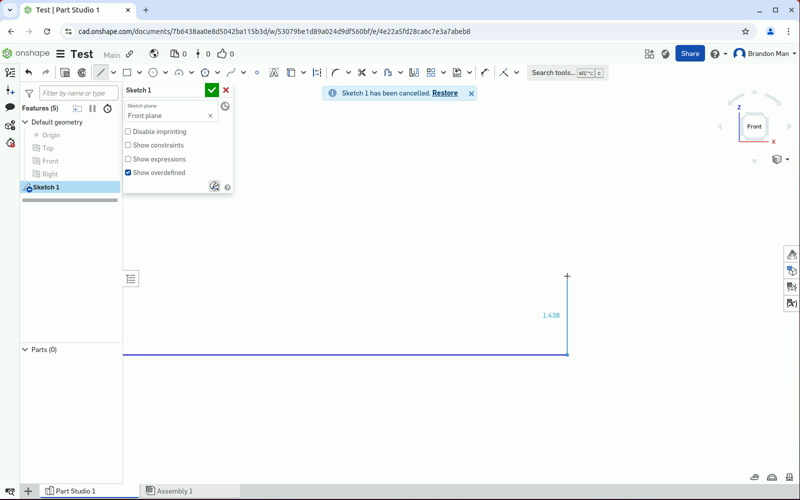
click(567, 275)
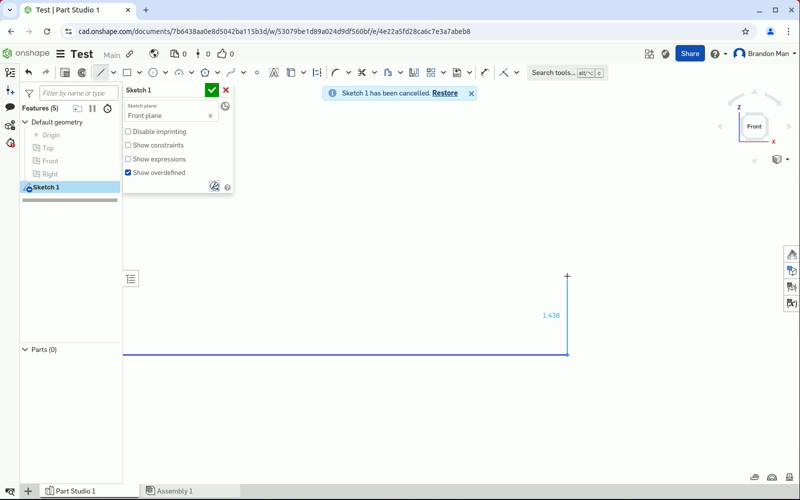
scroll(-6)
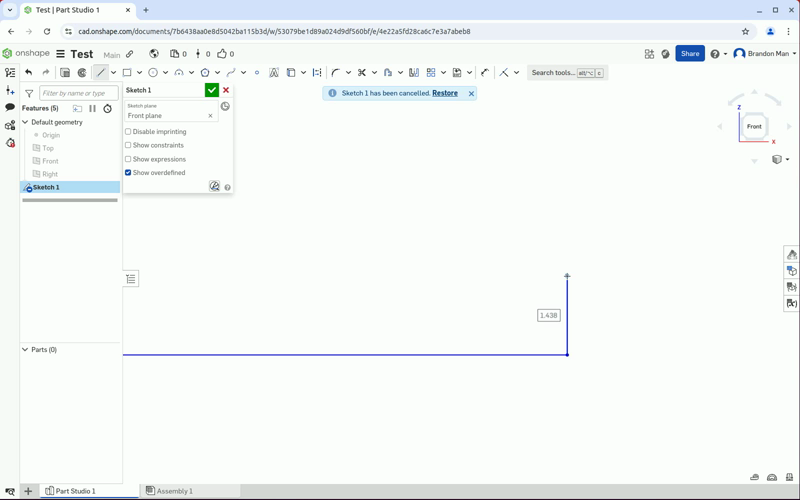
scroll(-6)
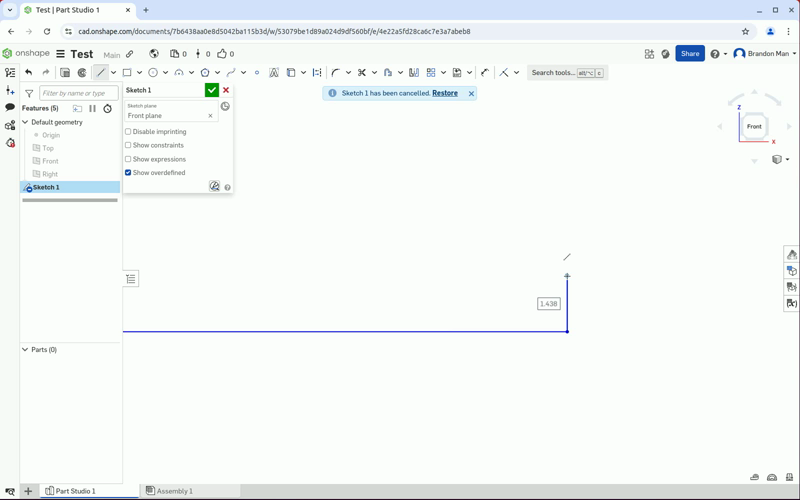
scroll(-6)
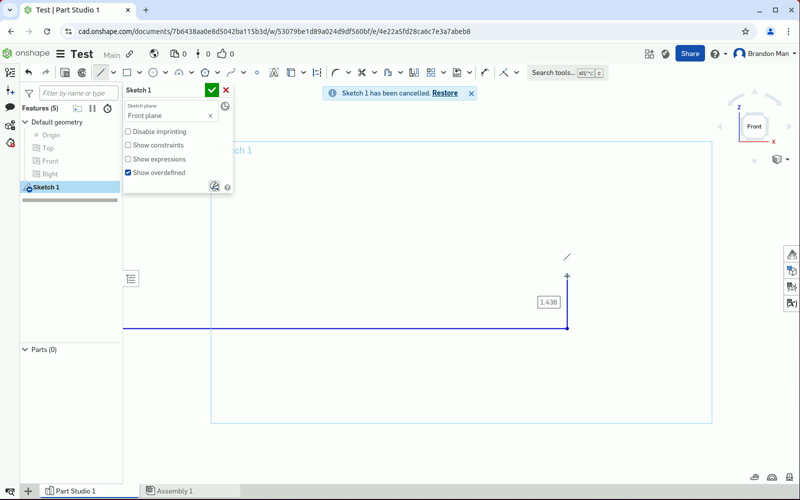
scroll(-6)
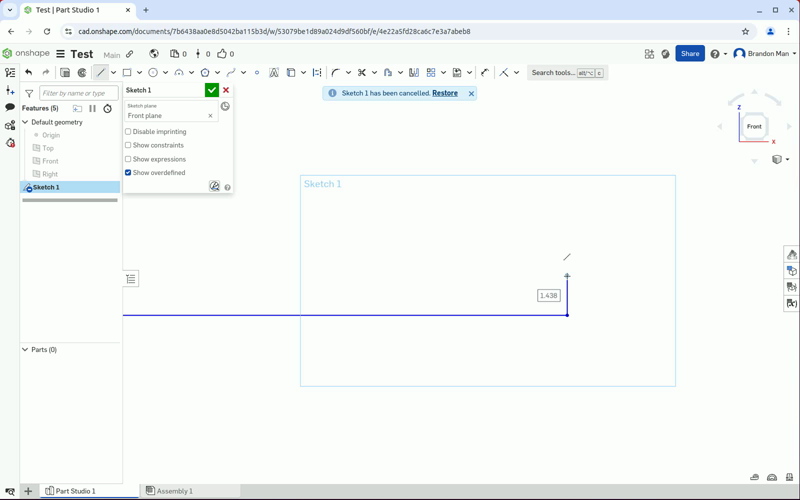
scroll(-6)
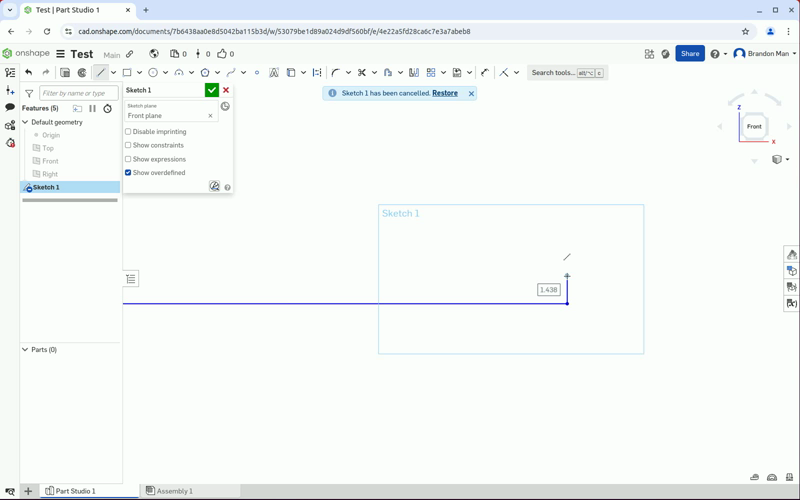
scroll(-6)
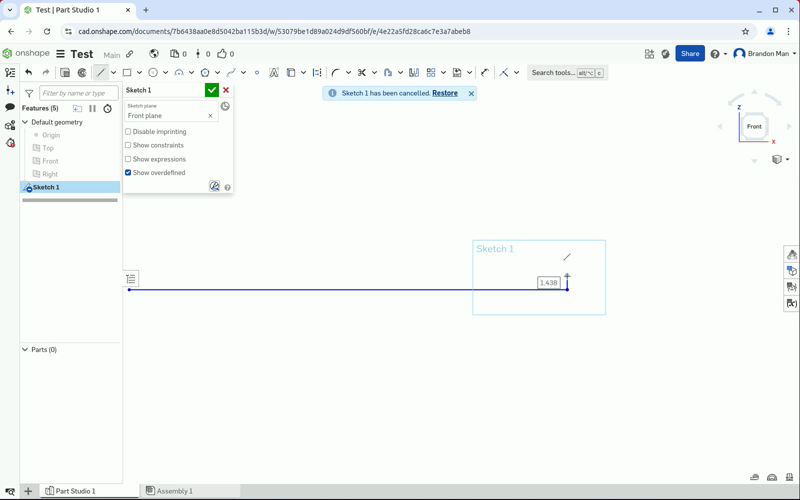
scroll(-6)
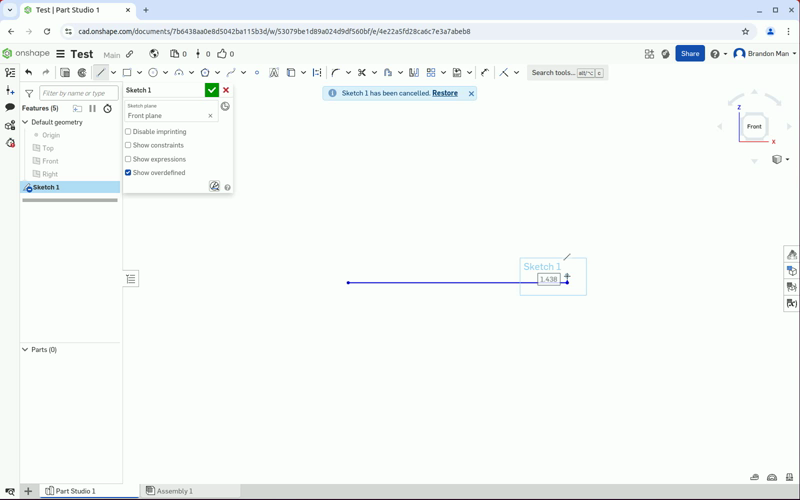
key_up(shift)
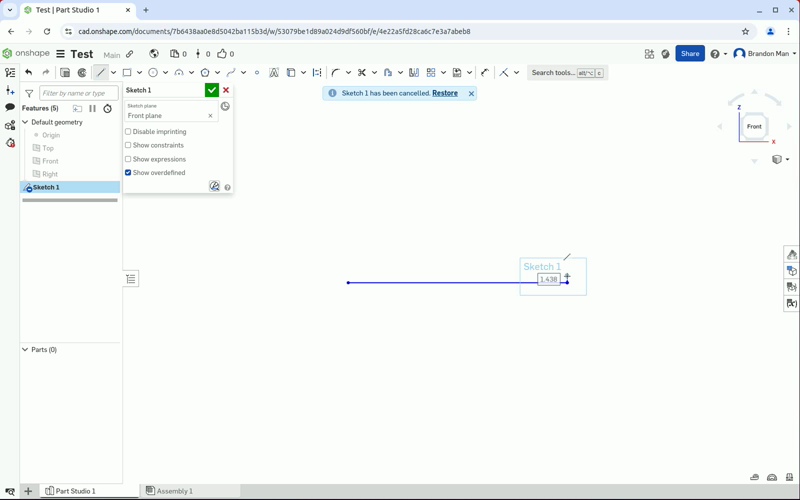
key_down(shift)
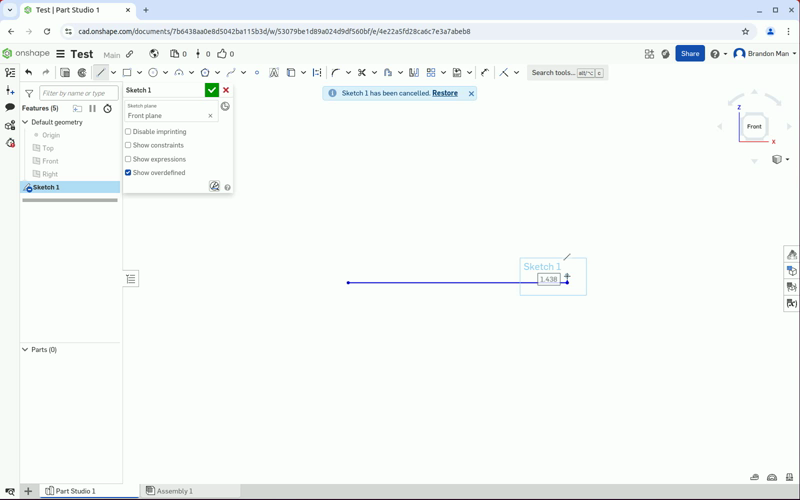
mouse_move(589, 275)
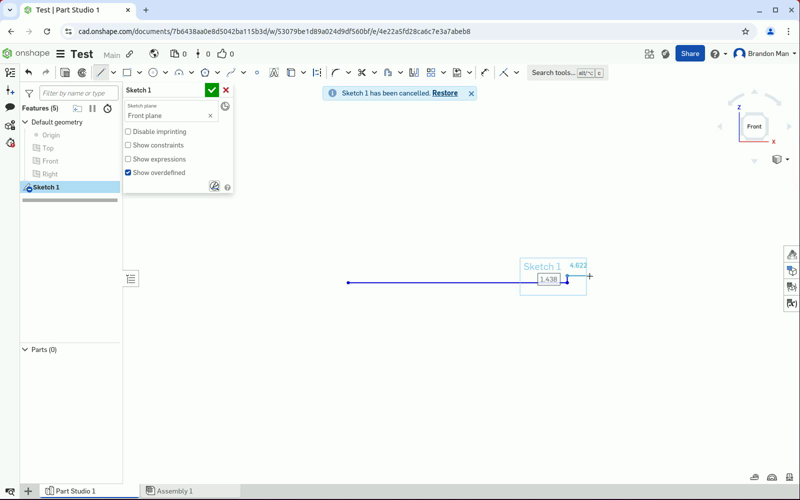
mouse_move(572, 275)
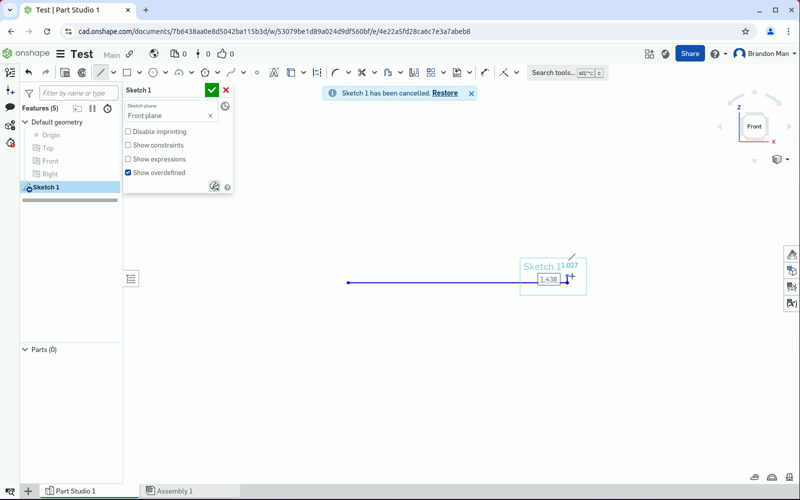
scroll(6)
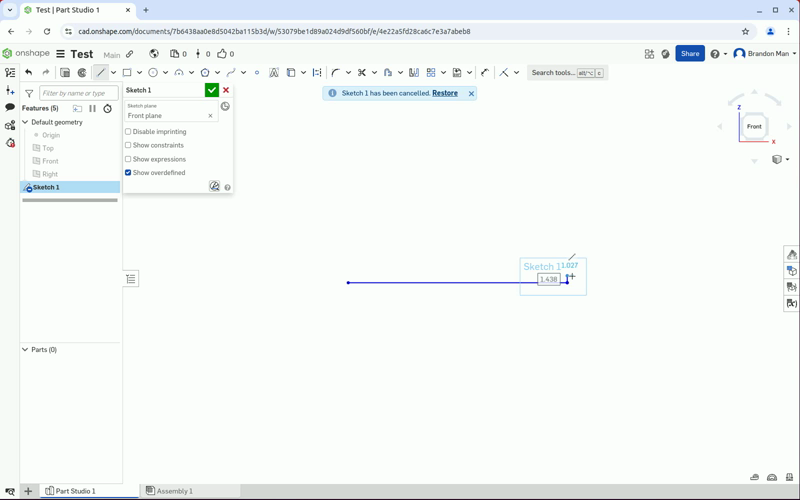
scroll(6)
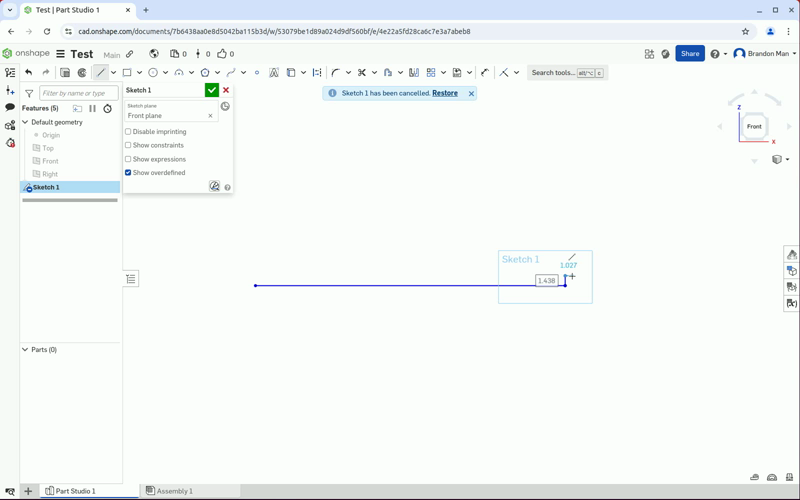
scroll(6)
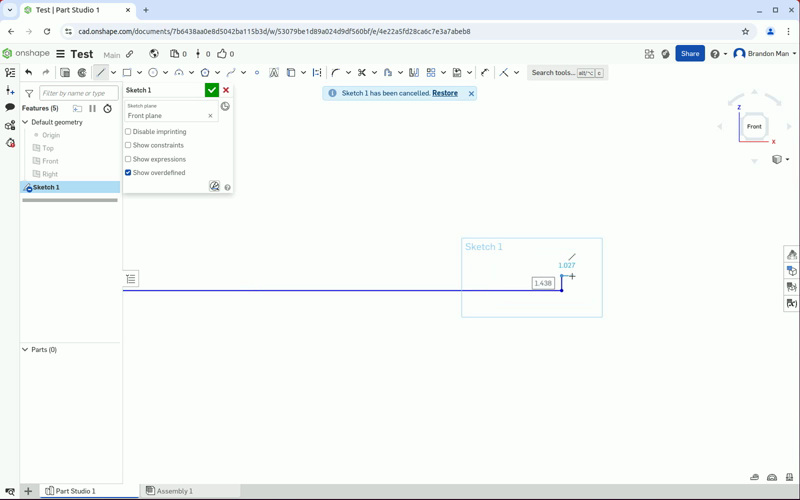
scroll(6)
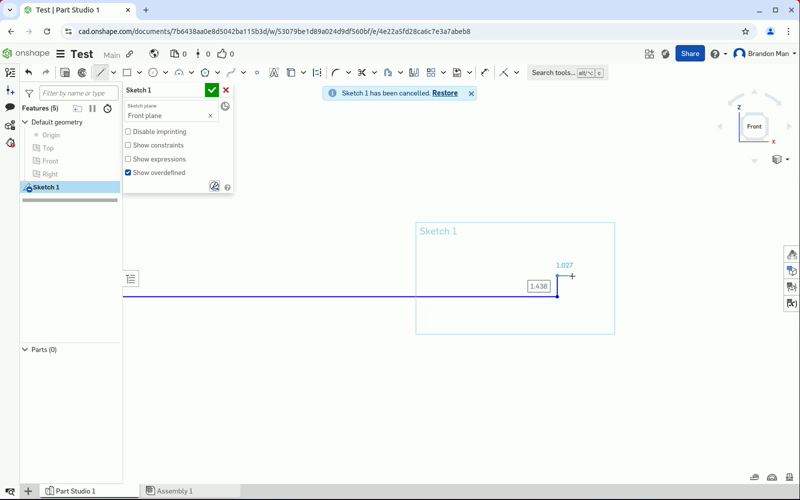
scroll(6)
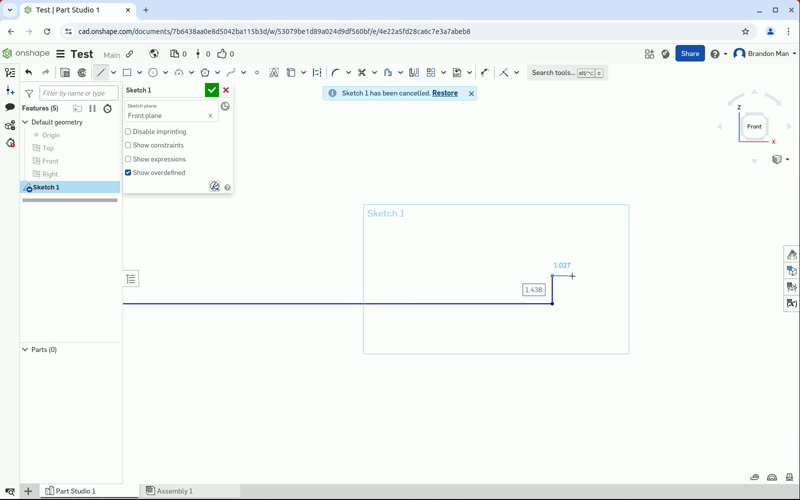
scroll(6)
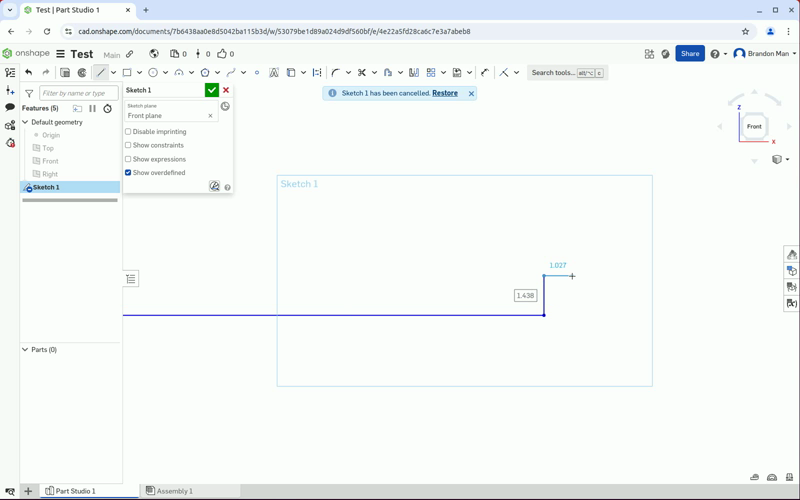
scroll(6)
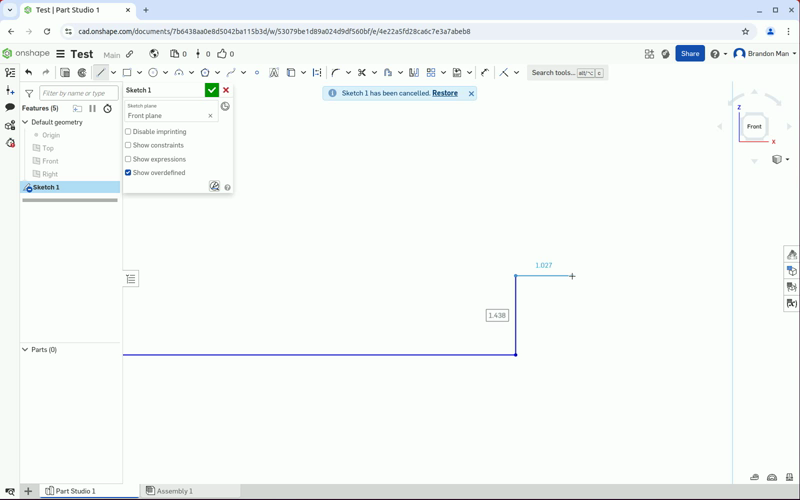
click(572, 275)
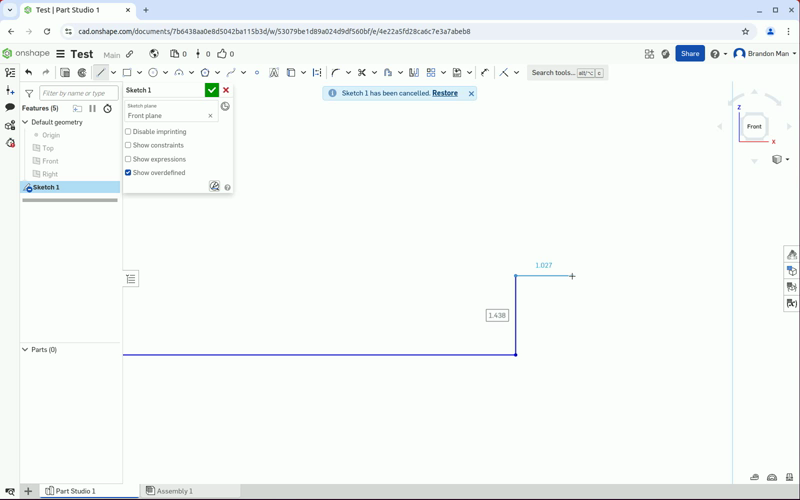
scroll(-6)
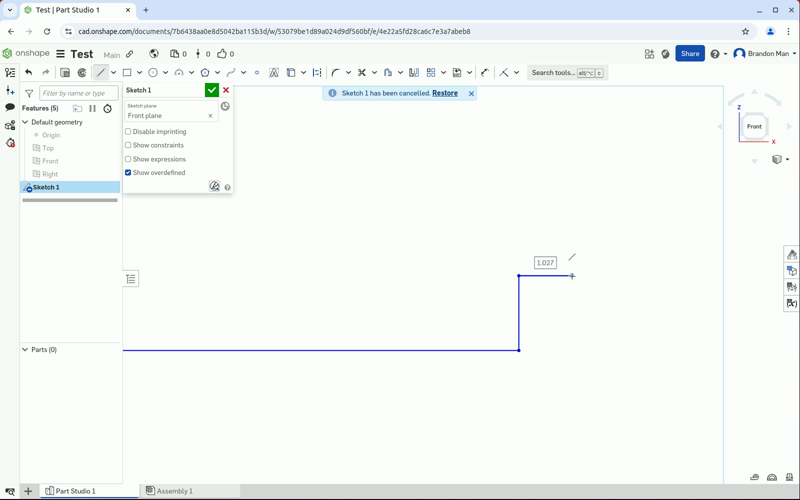
scroll(-6)
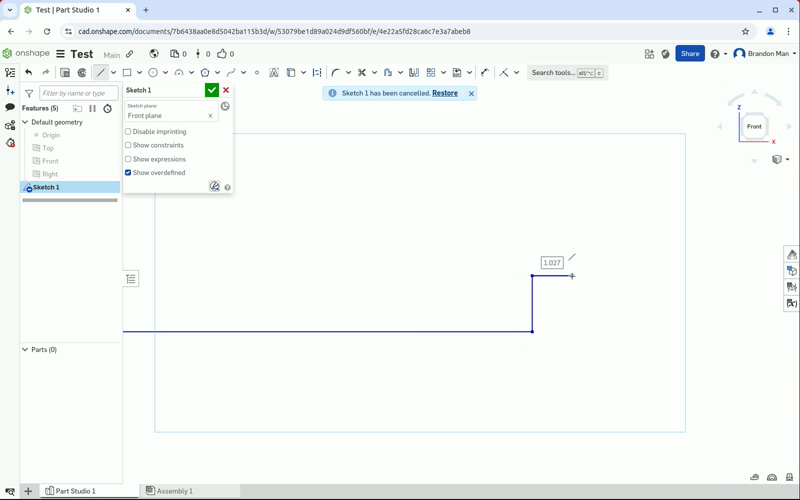
scroll(-6)
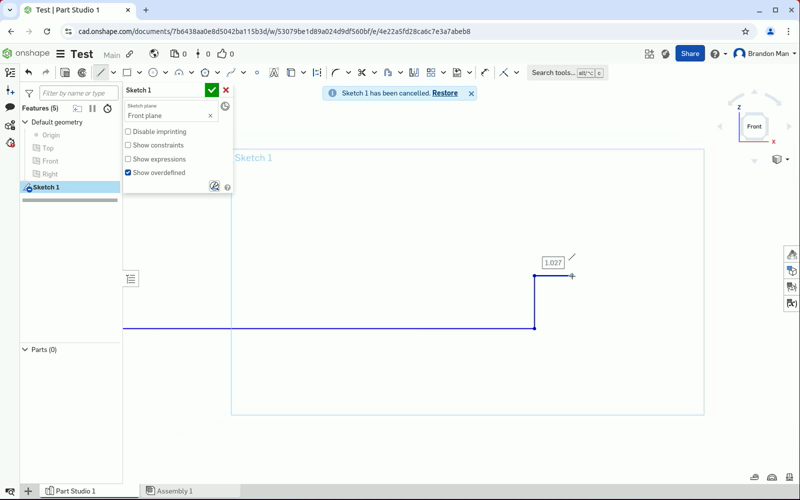
scroll(-6)
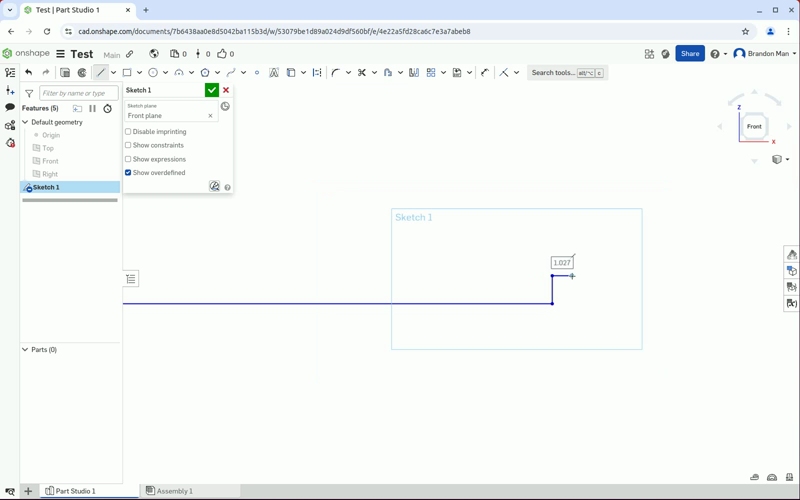
scroll(-6)
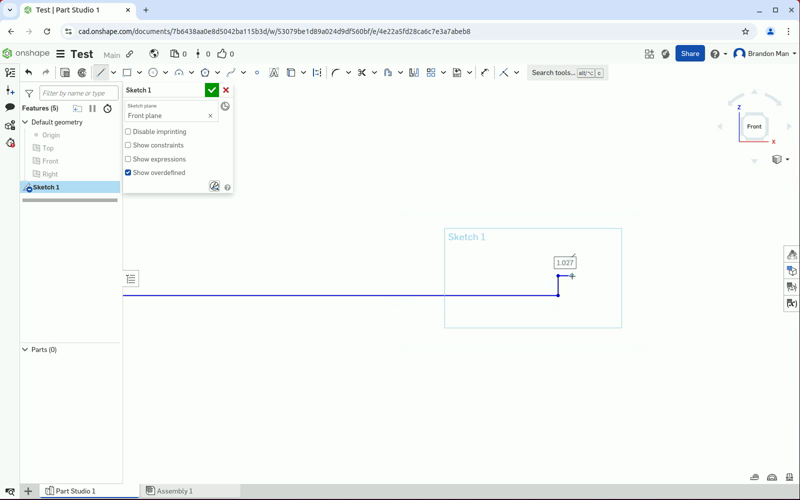
scroll(-6)
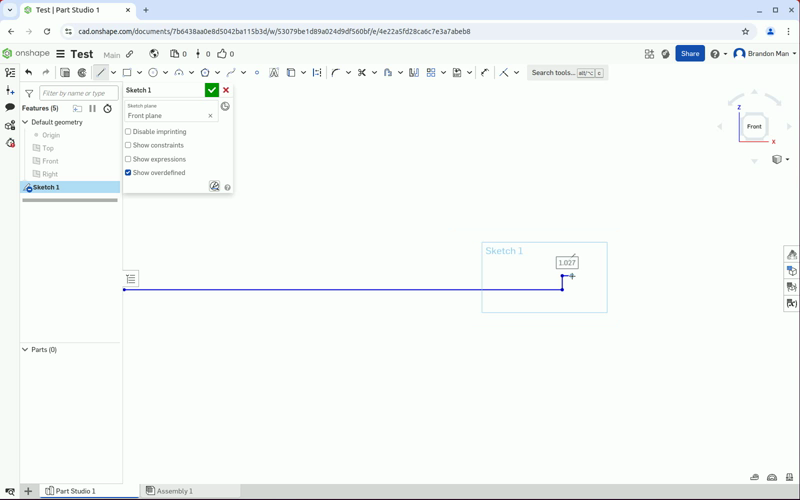
scroll(-6)
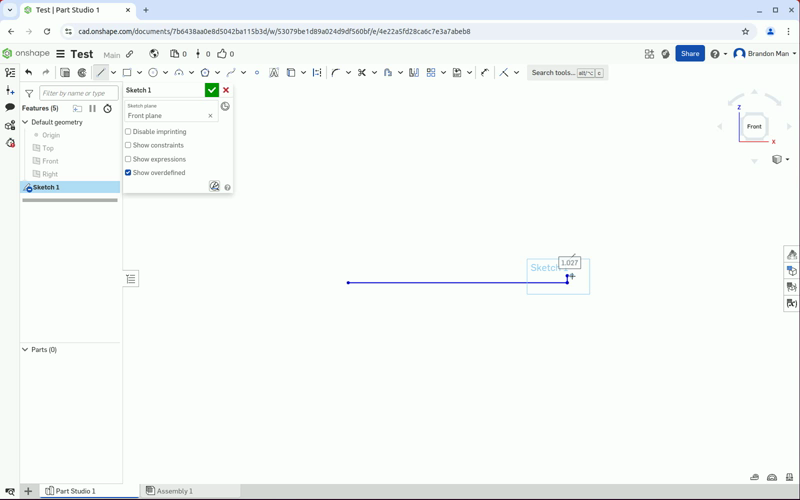
key_up(shift)
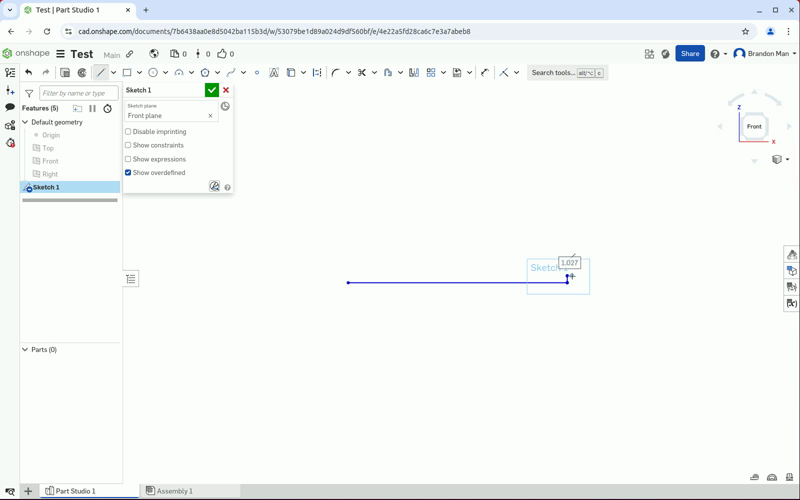
key_down(shift)
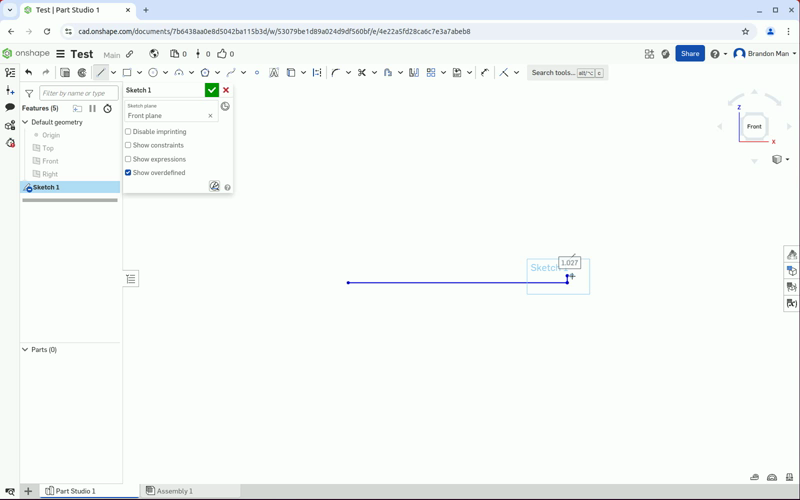
mouse_move(589, 275)
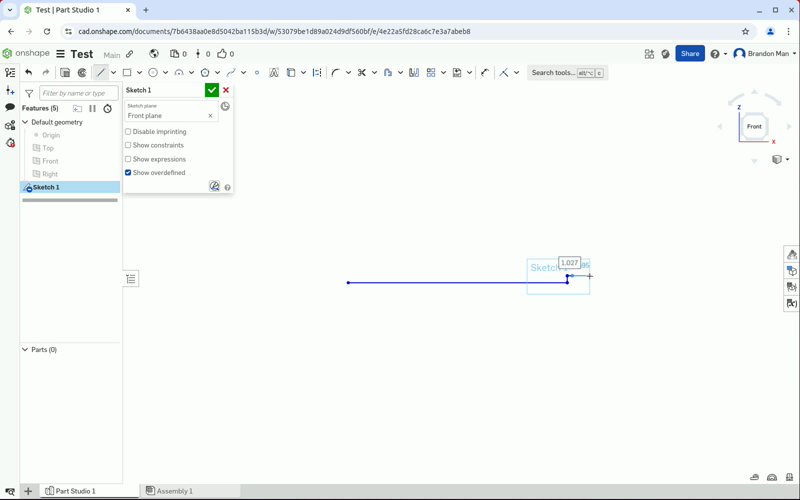
mouse_move(572, 257)
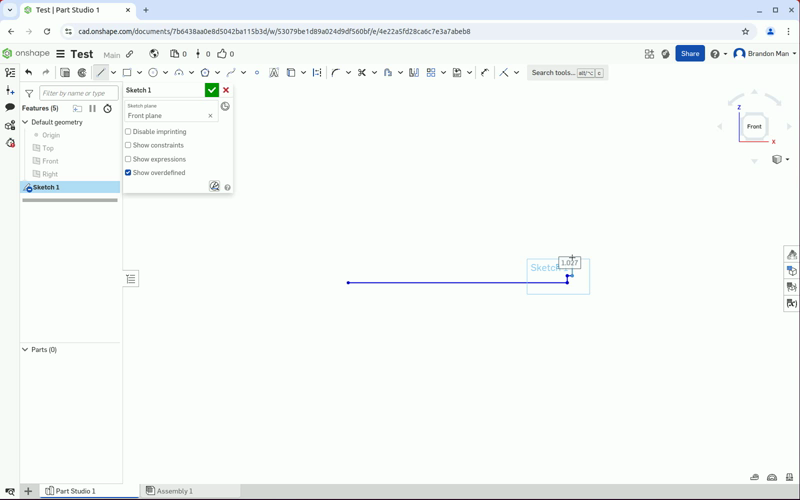
click(572, 257)
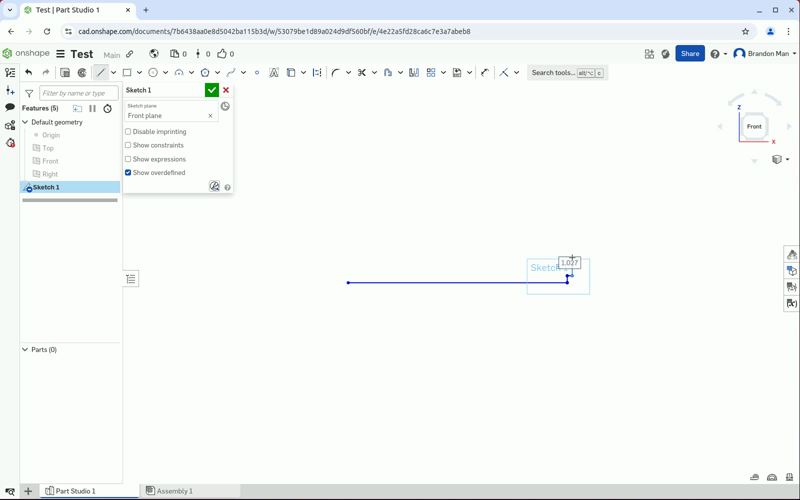
key_up(shift)
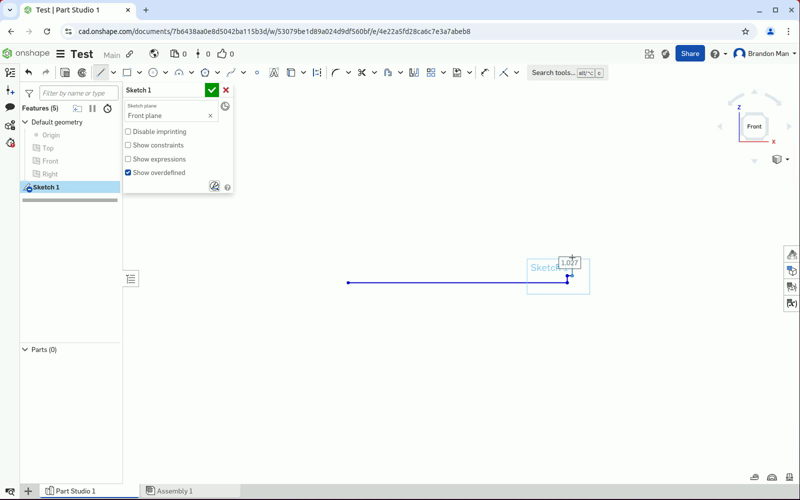
key_down(shift)
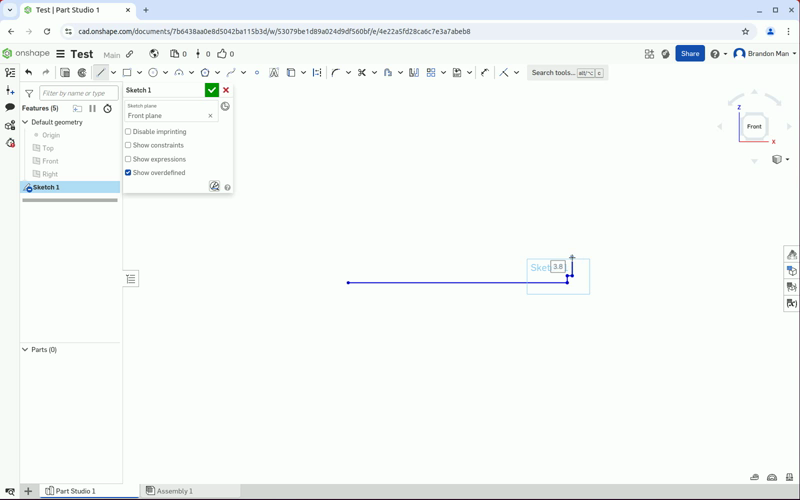
mouse_move(589, 257)
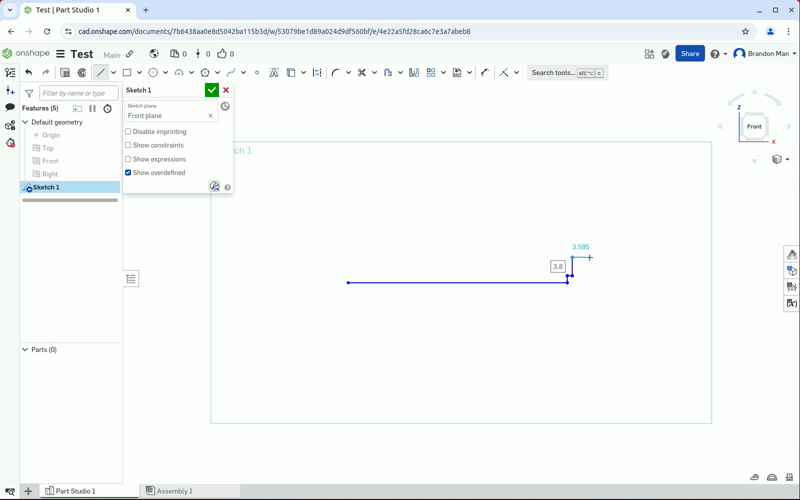
mouse_move(567, 257)
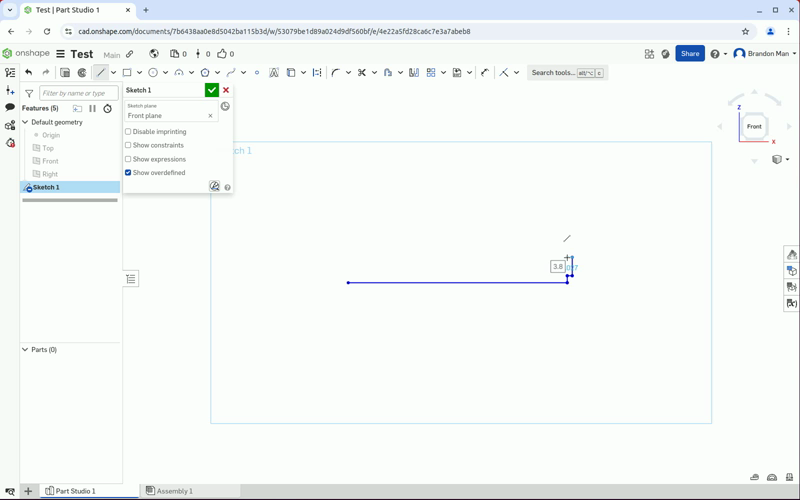
scroll(6)
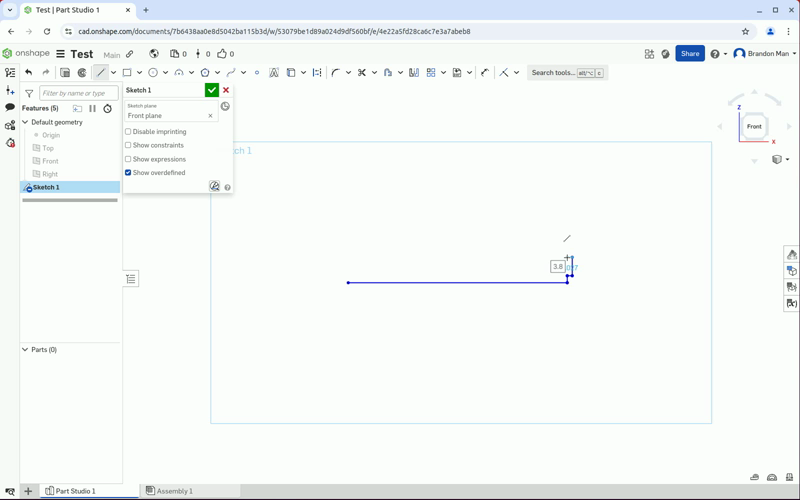
scroll(6)
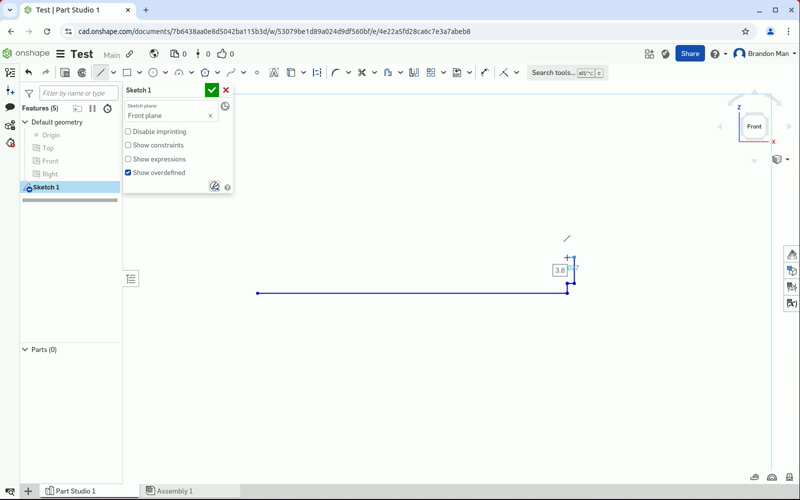
scroll(6)
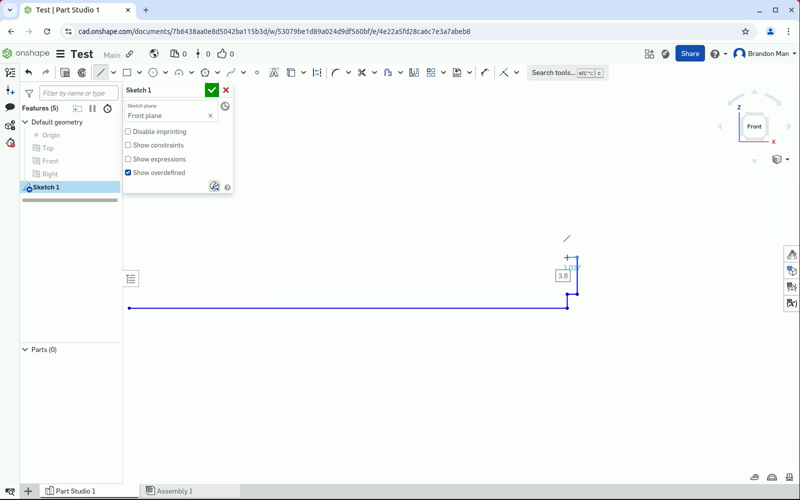
scroll(6)
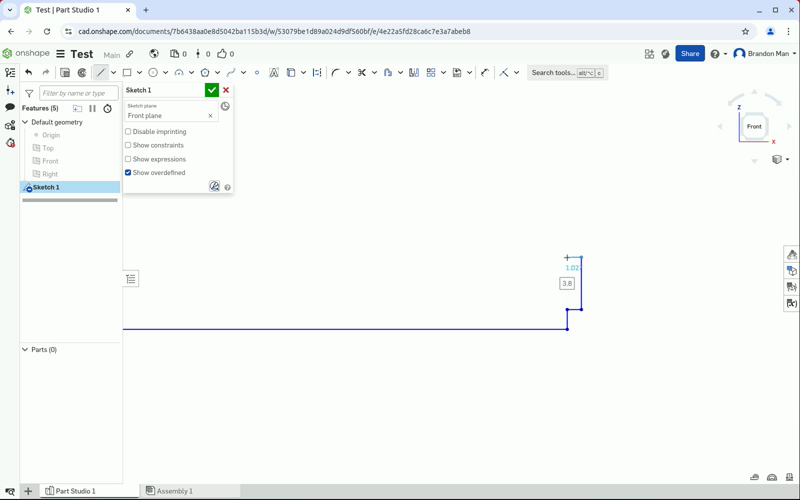
scroll(6)
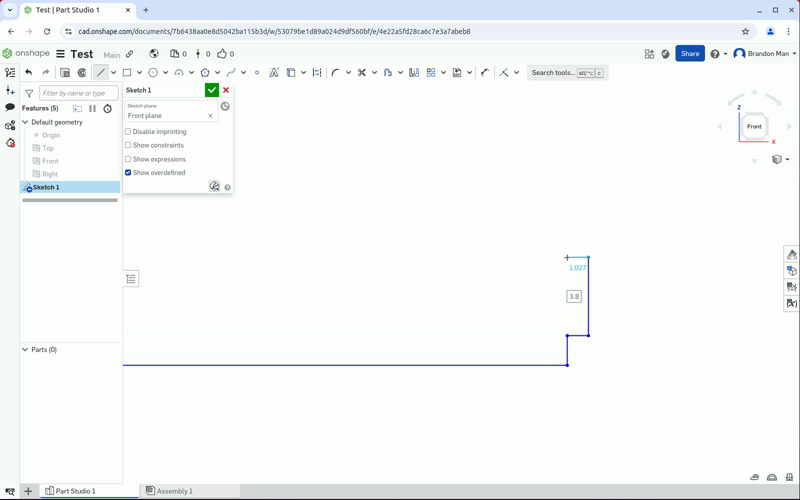
scroll(6)
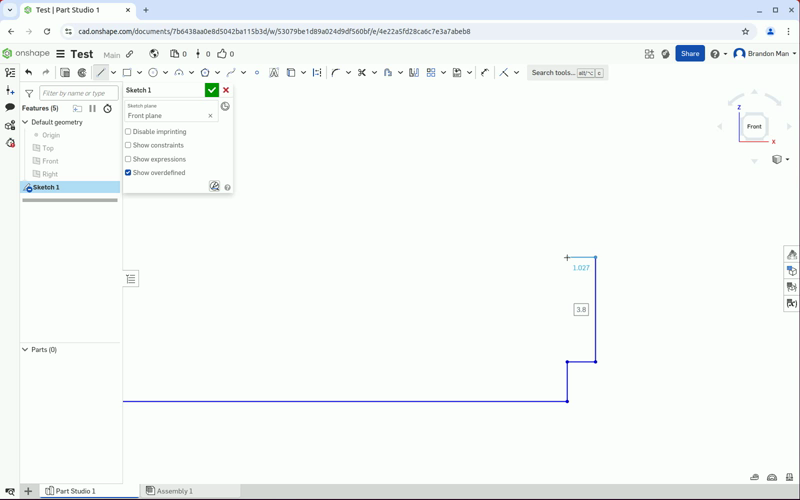
scroll(6)
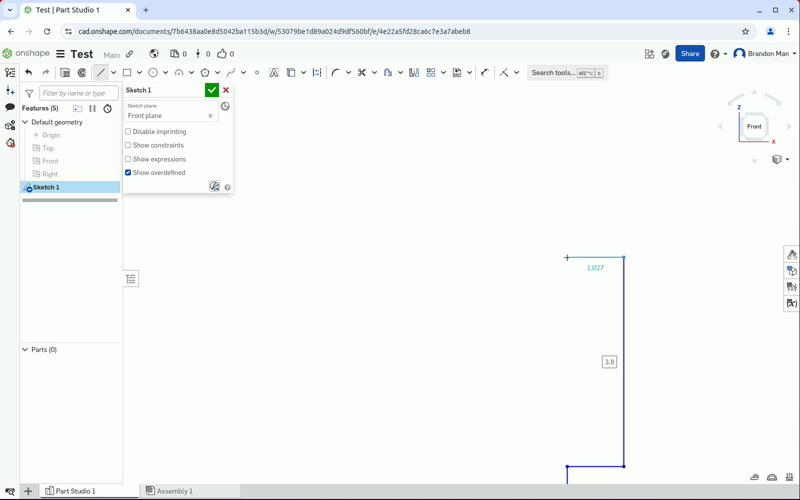
click(567, 257)
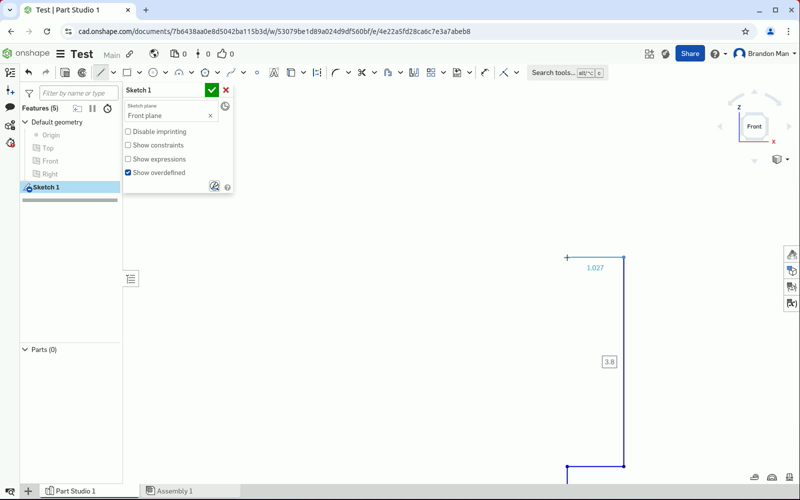
scroll(-6)
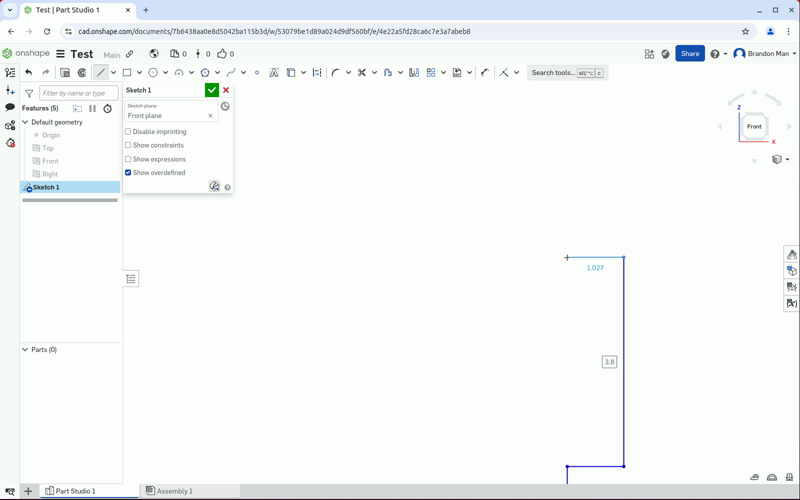
scroll(-6)
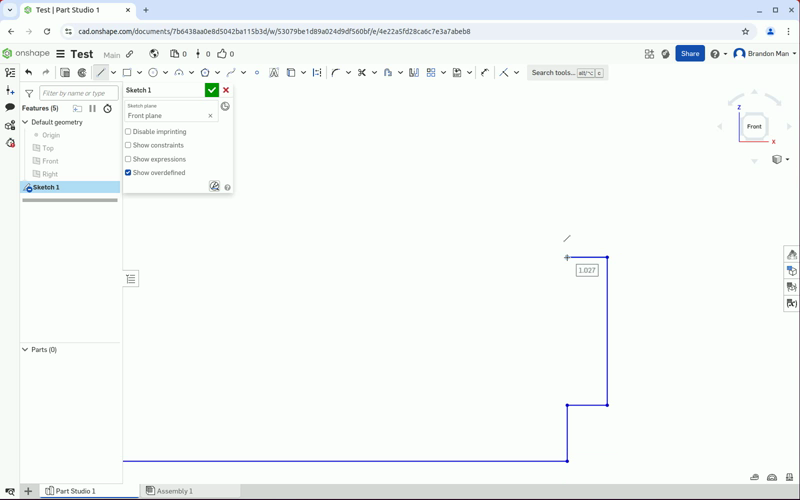
scroll(-6)
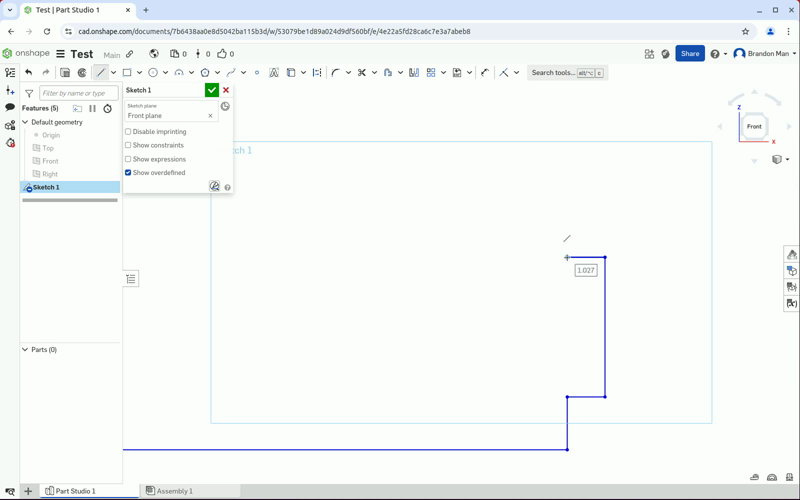
scroll(-6)
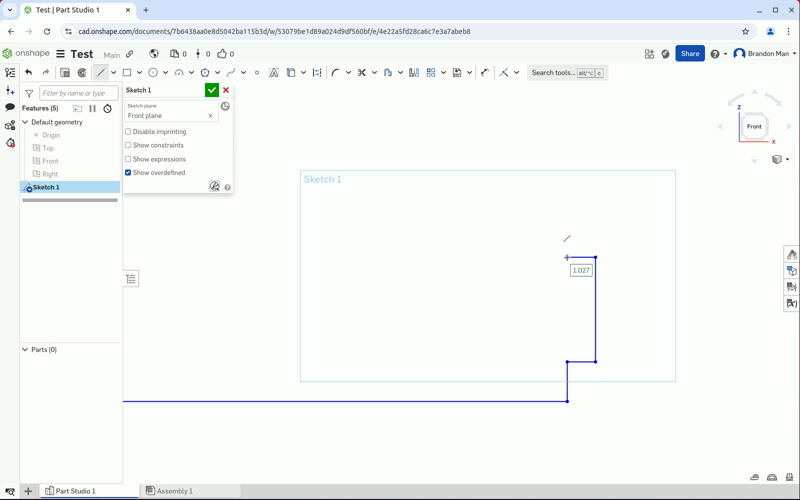
scroll(-6)
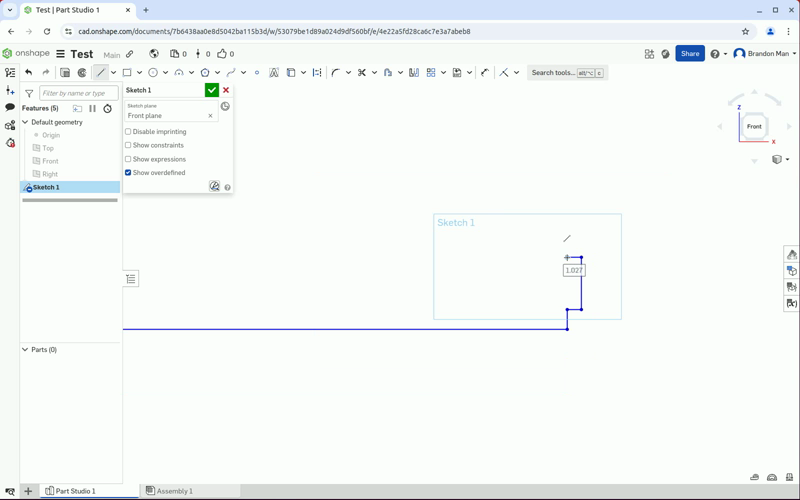
scroll(-6)
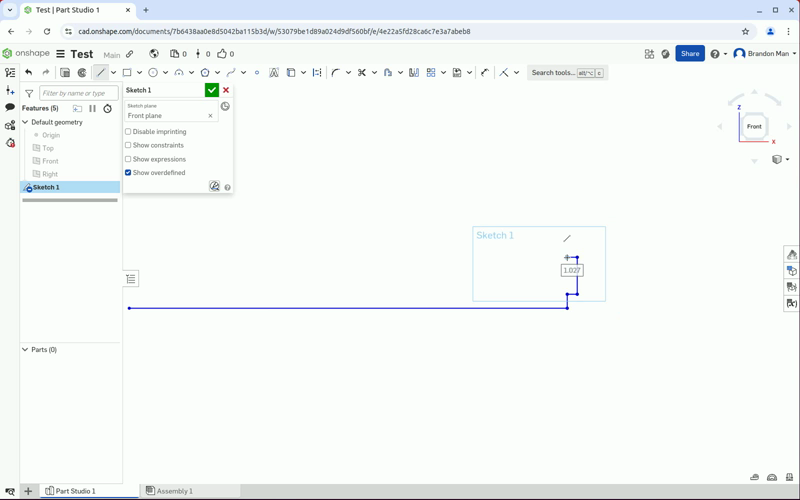
scroll(-6)
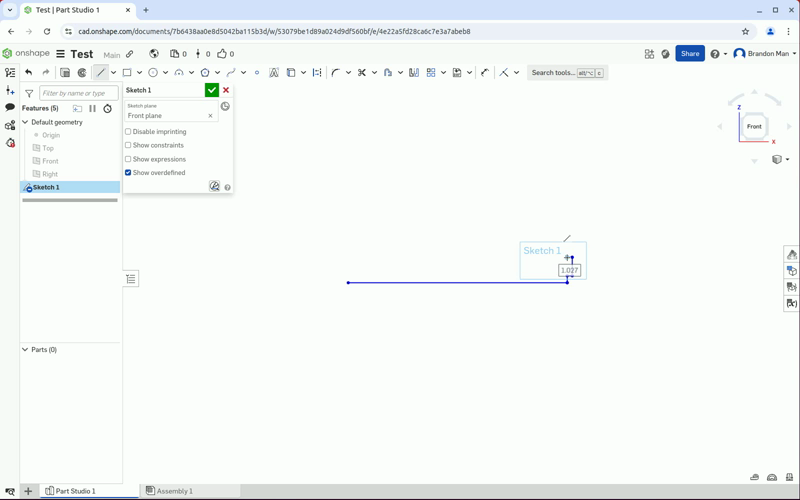
key_up(shift)
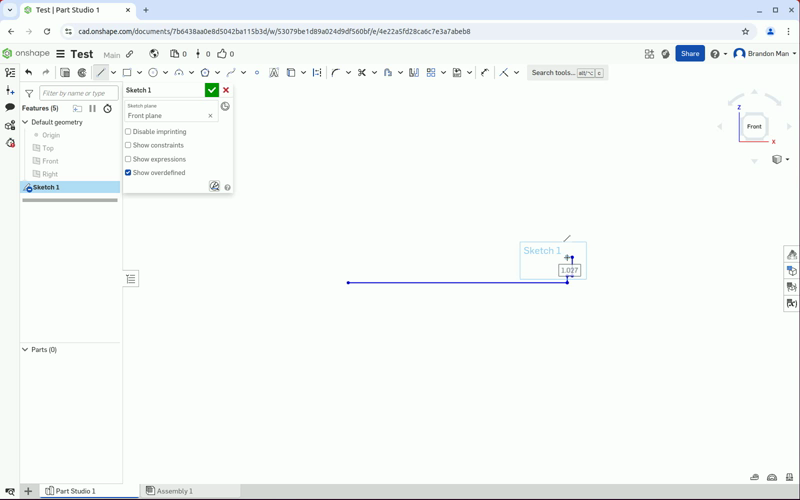
key_down(shift)
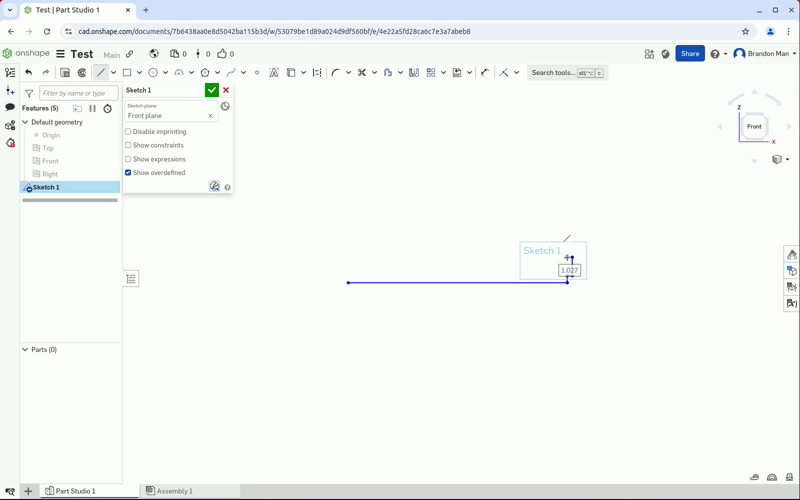
mouse_move(589, 257)
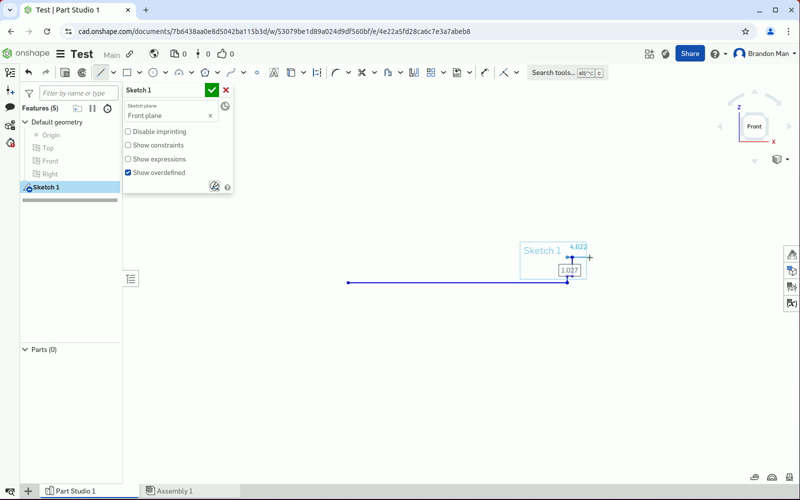
mouse_move(567, 249)
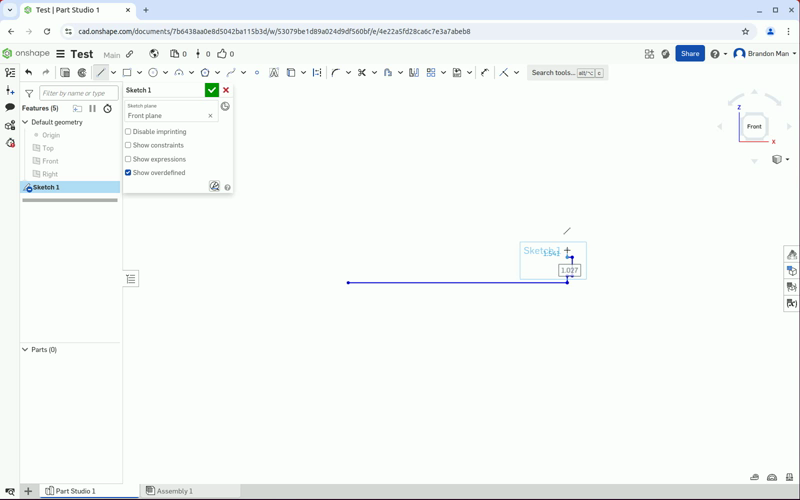
scroll(6)
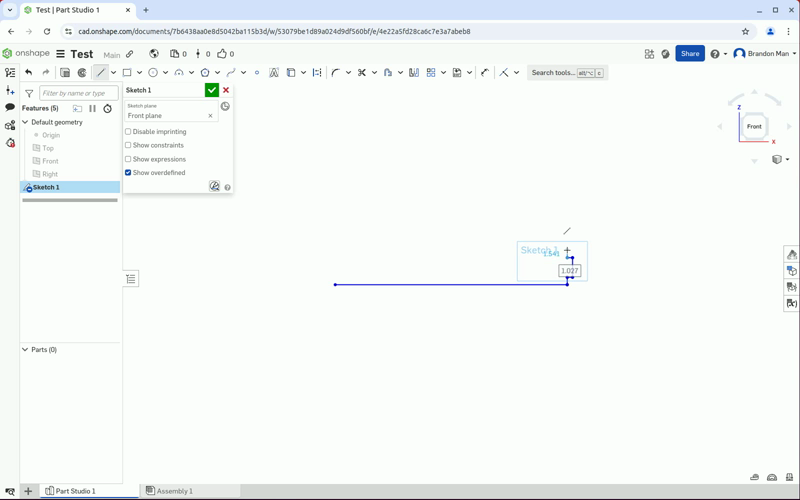
scroll(6)
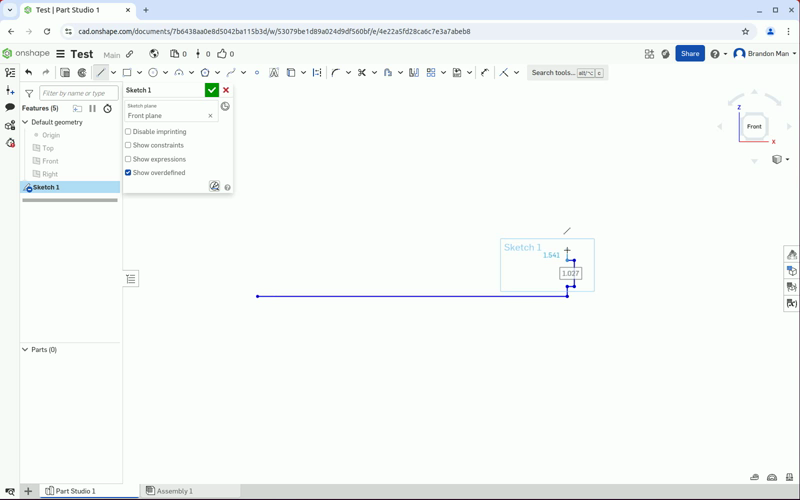
scroll(6)
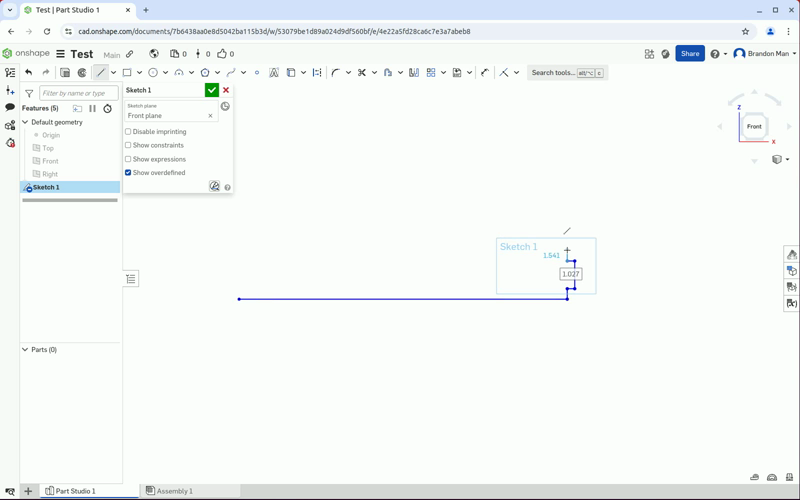
scroll(6)
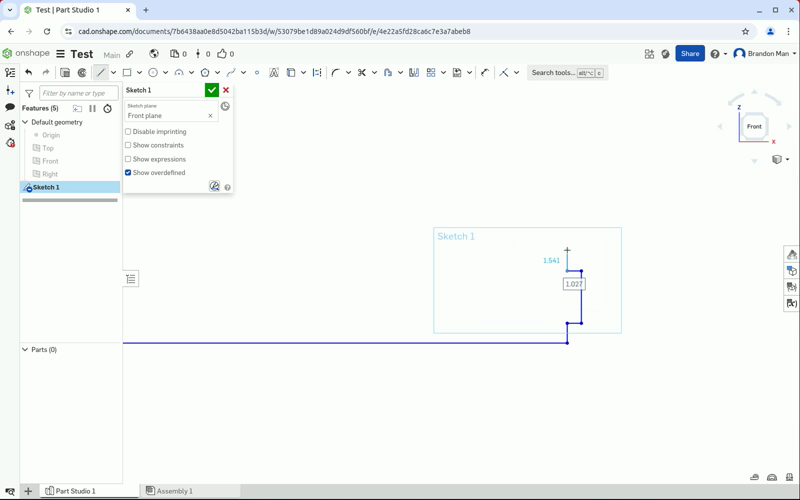
scroll(6)
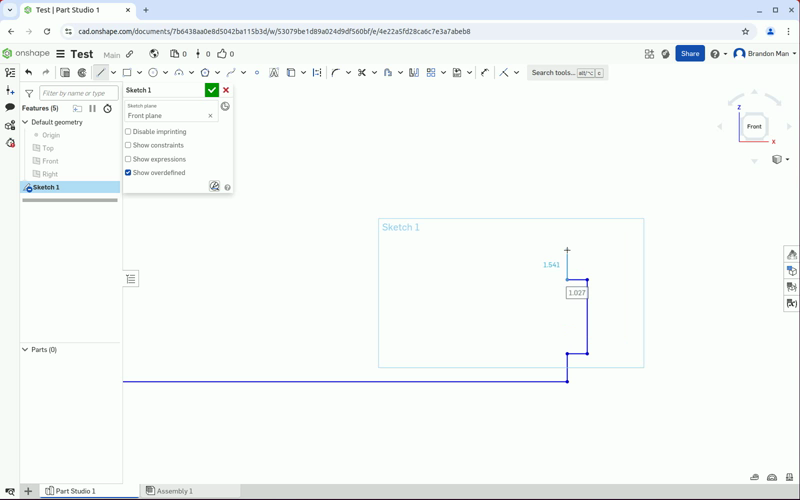
scroll(6)
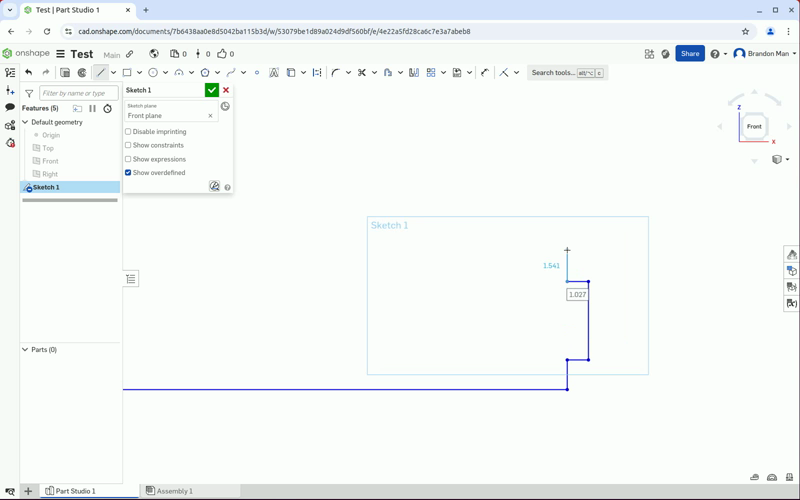
scroll(6)
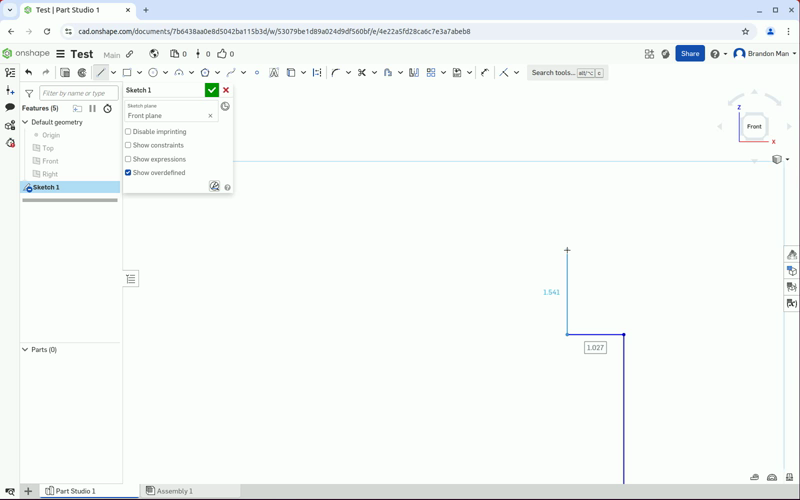
click(567, 249)
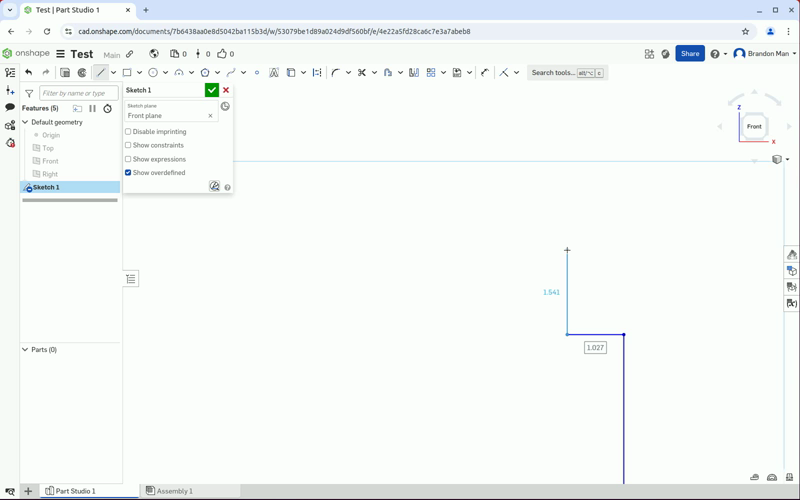
scroll(-6)
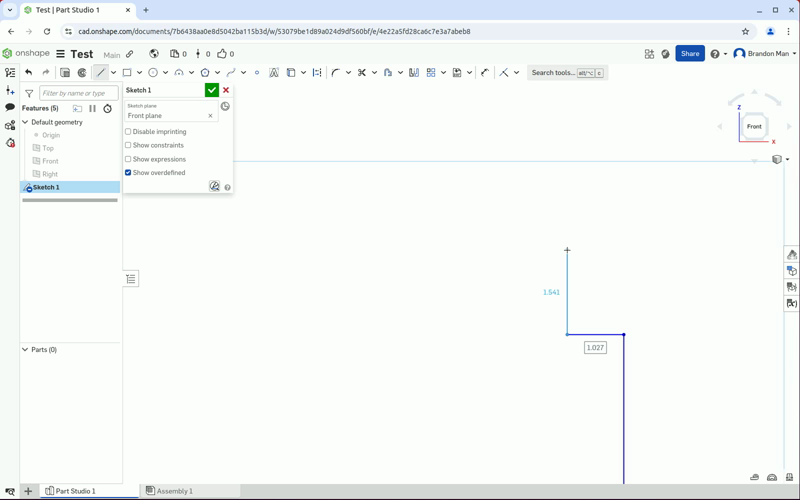
scroll(-6)
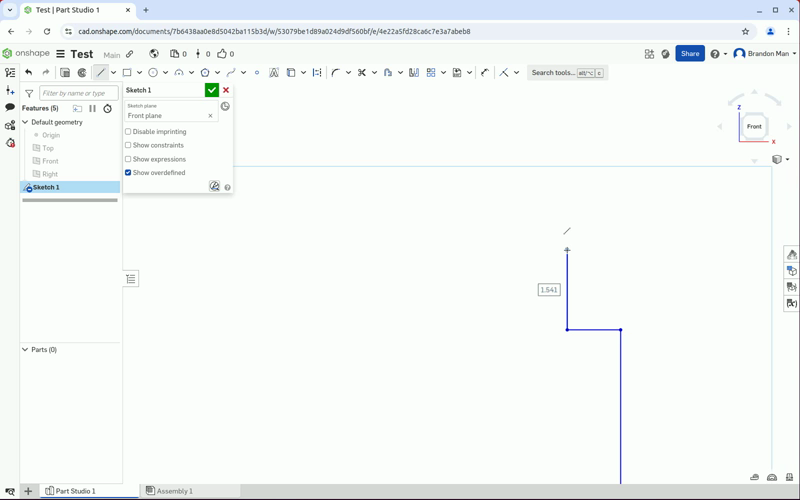
scroll(-6)
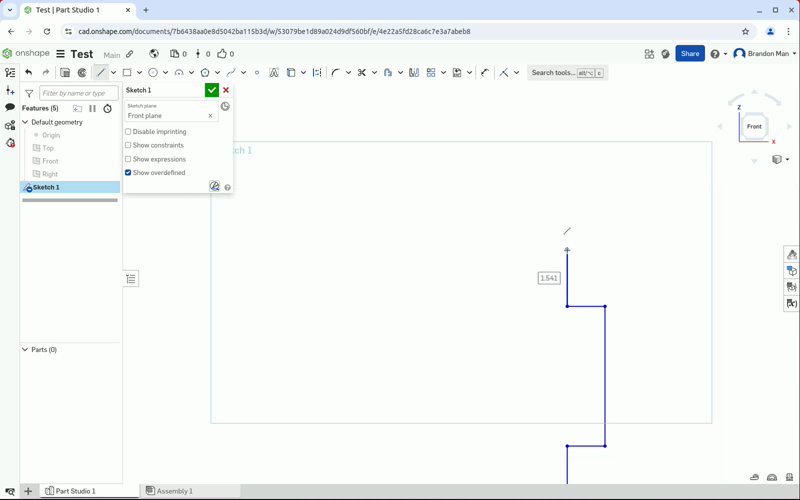
scroll(-6)
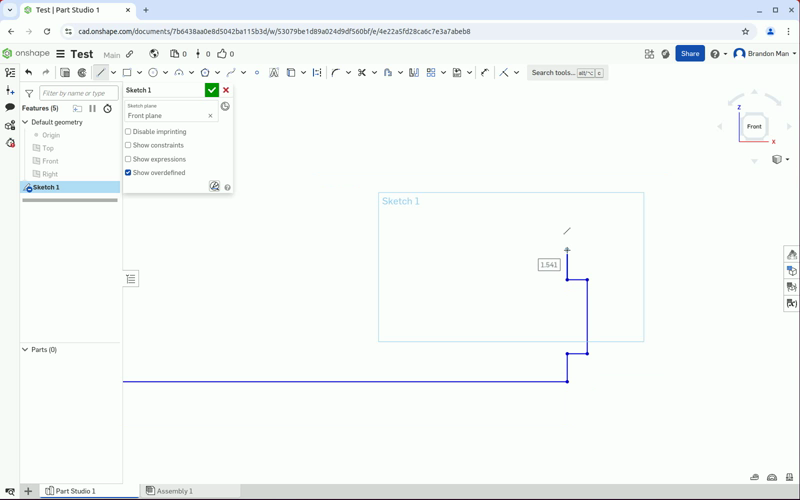
scroll(-6)
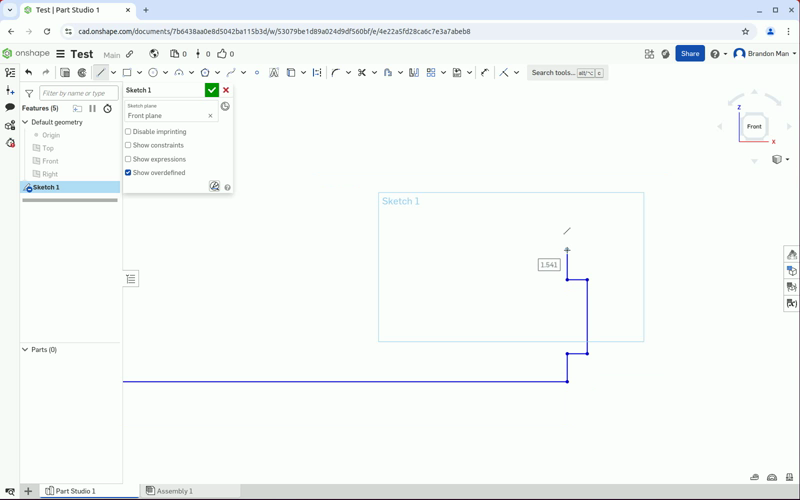
scroll(-6)
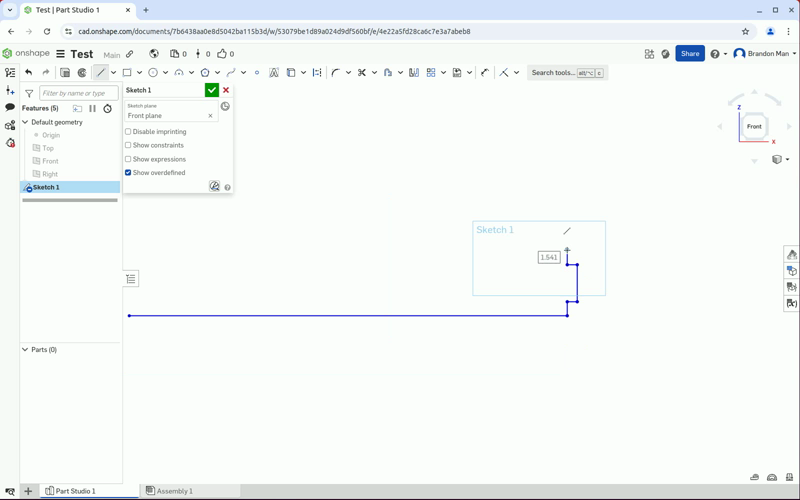
scroll(-6)
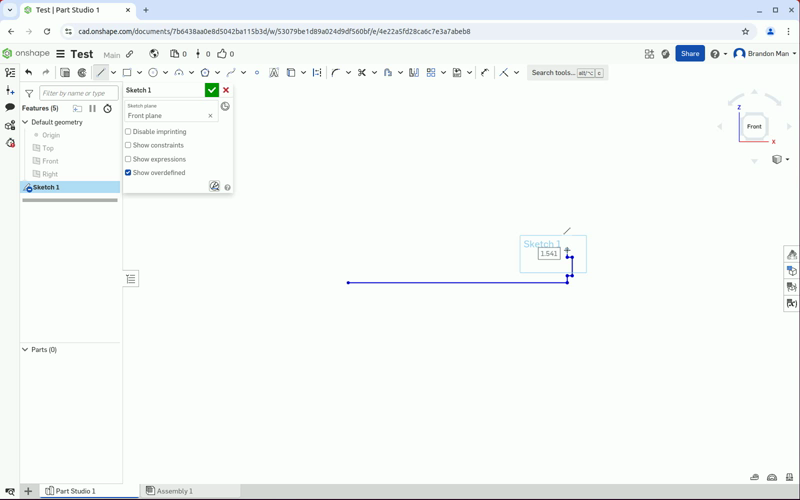
key_up(shift)
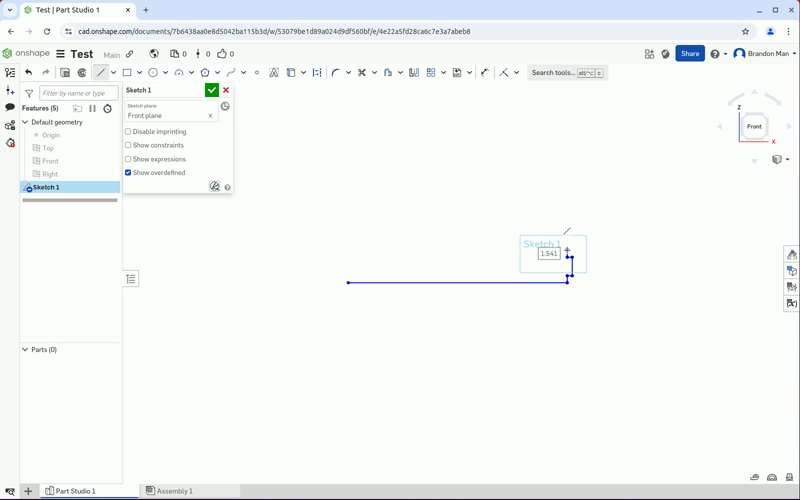
key_down(shift)
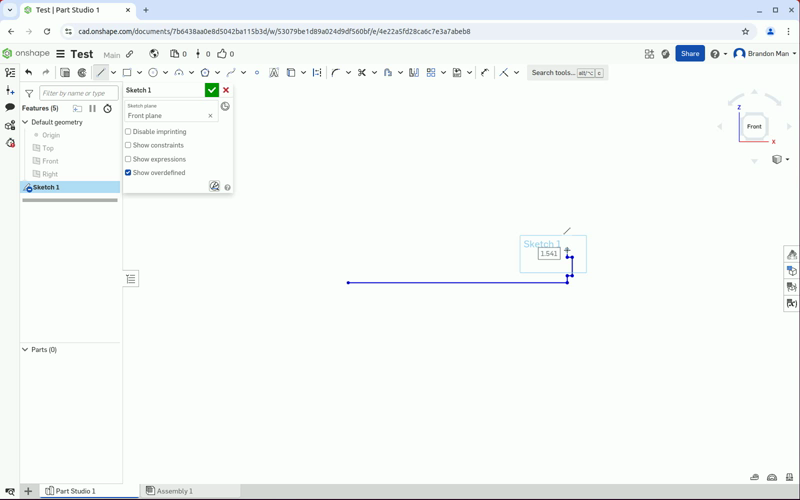
mouse_move(348, 249)
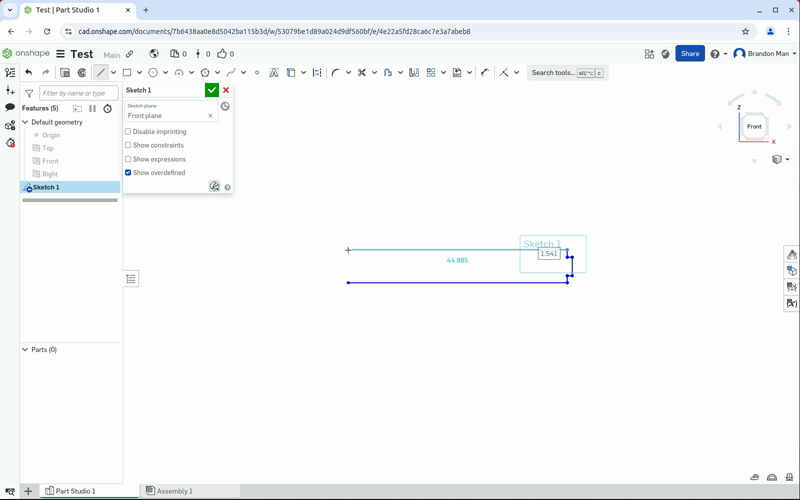
click(348, 249)
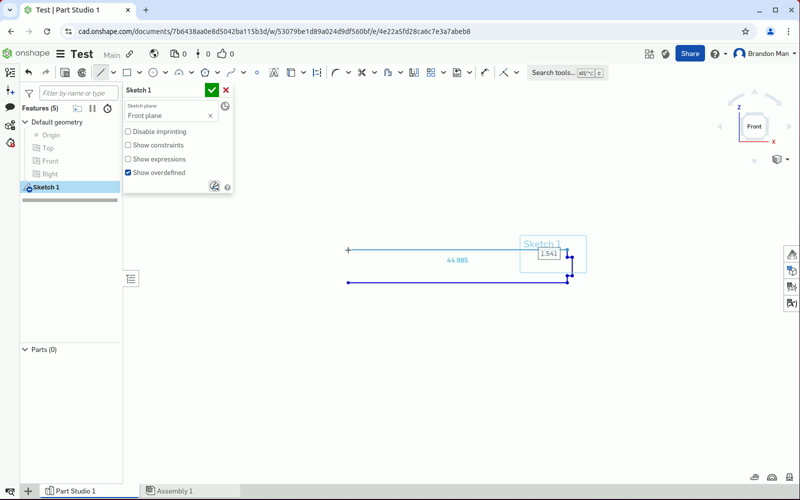
key_up(shift)
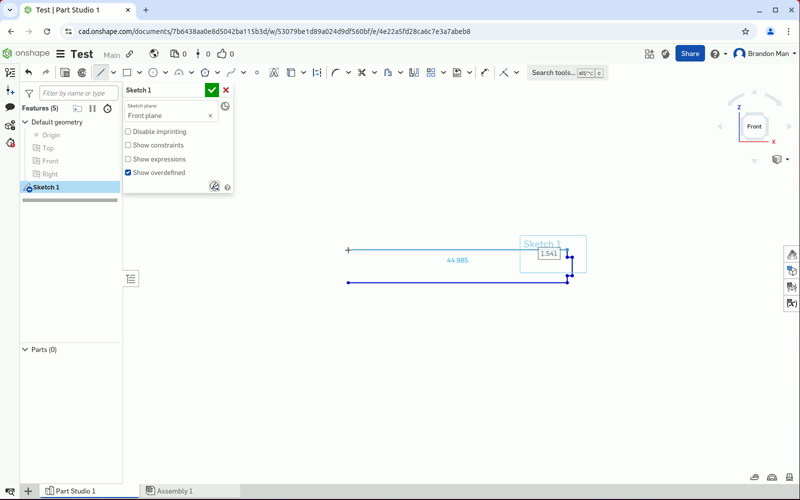
mouse_move(378, 249)
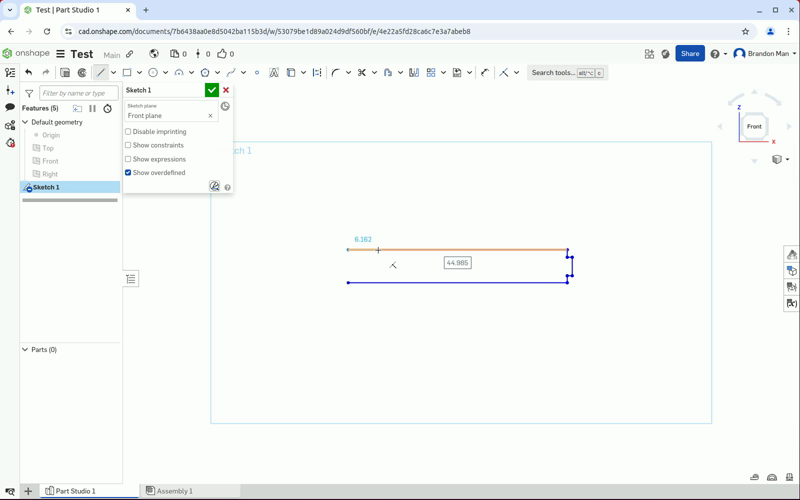
key_down(shift)
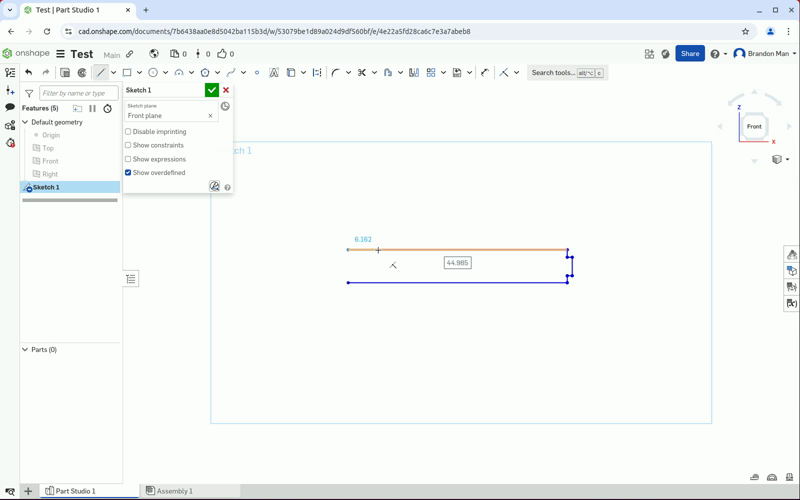
mouse_move(348, 282)
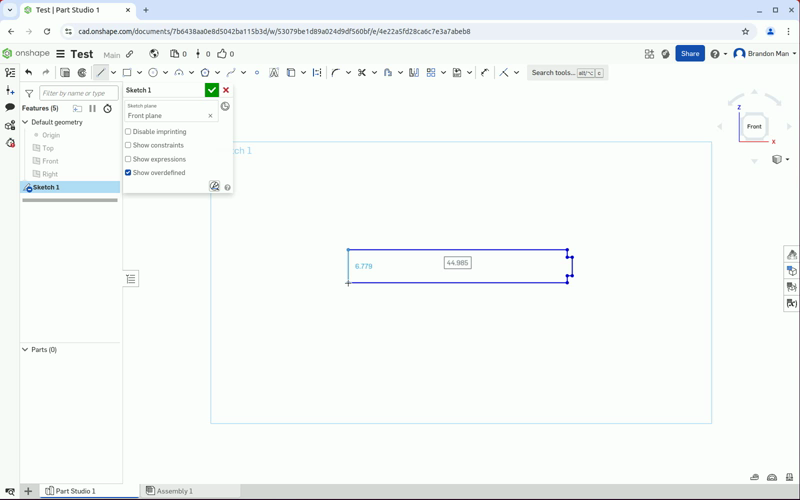
key_up(shift)
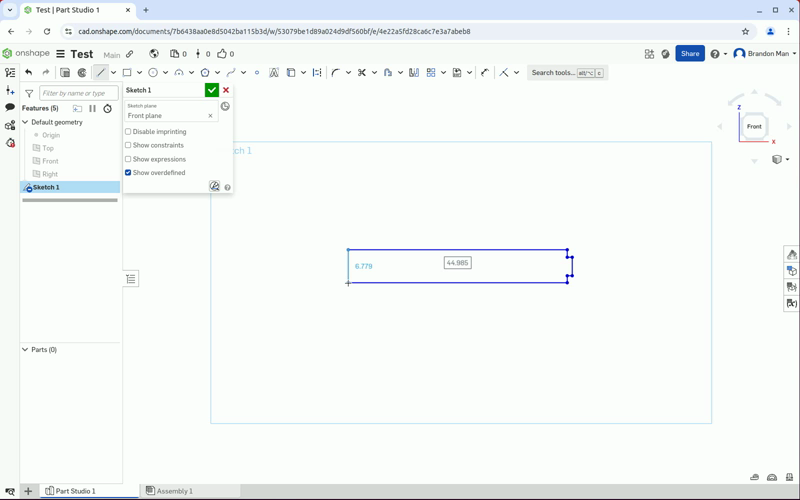
click(348, 282)
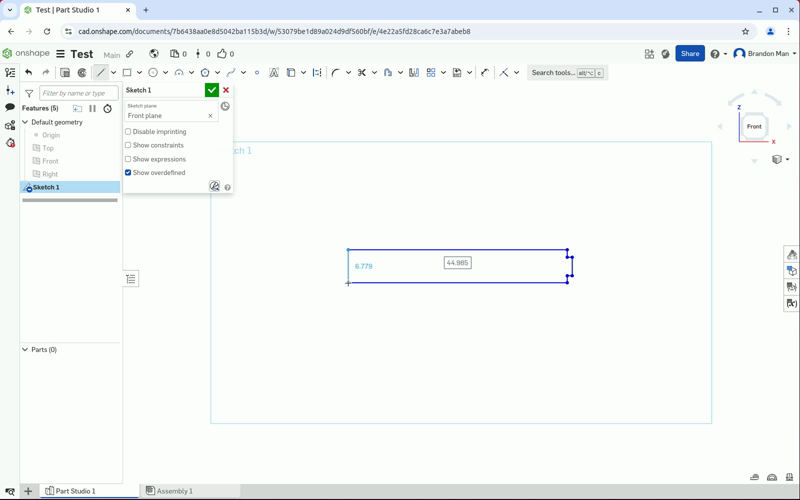
key(esc)
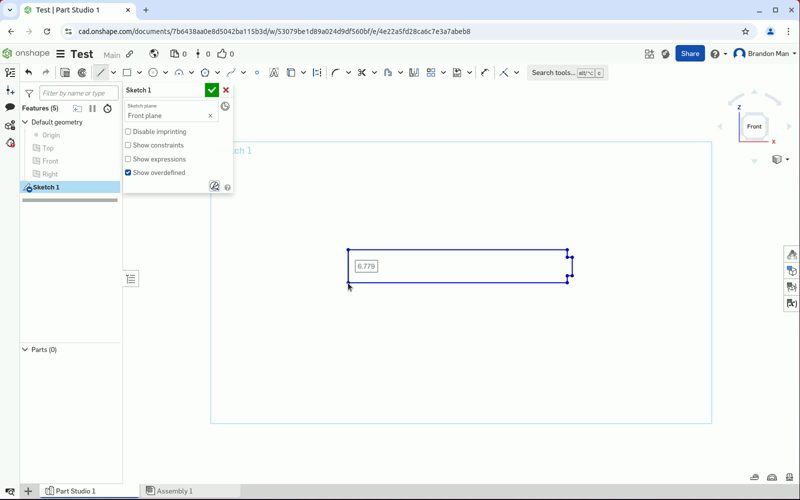
mouse_move(482, 266)
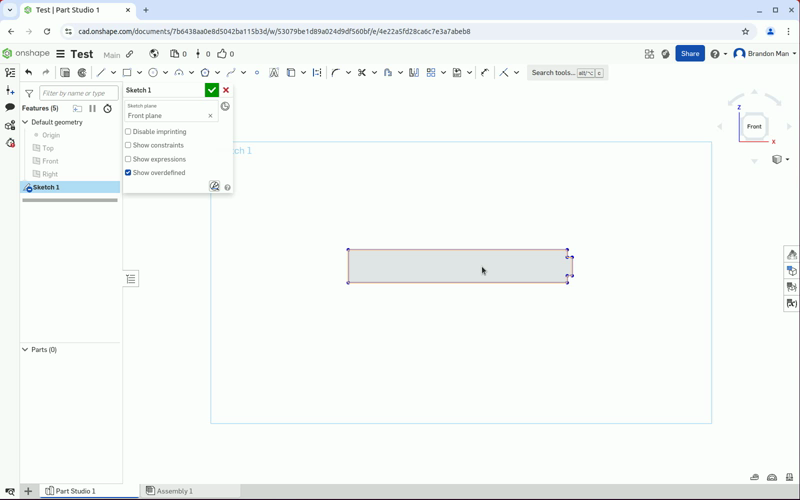
click(482, 266)
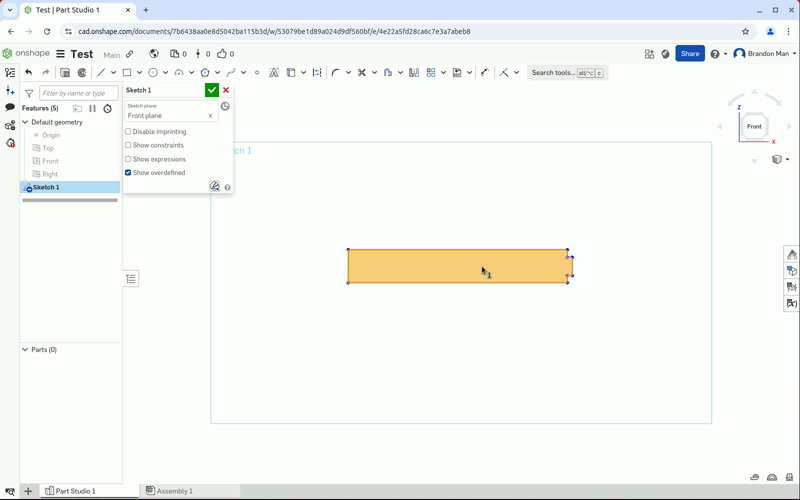
mouse_move(73, 352)
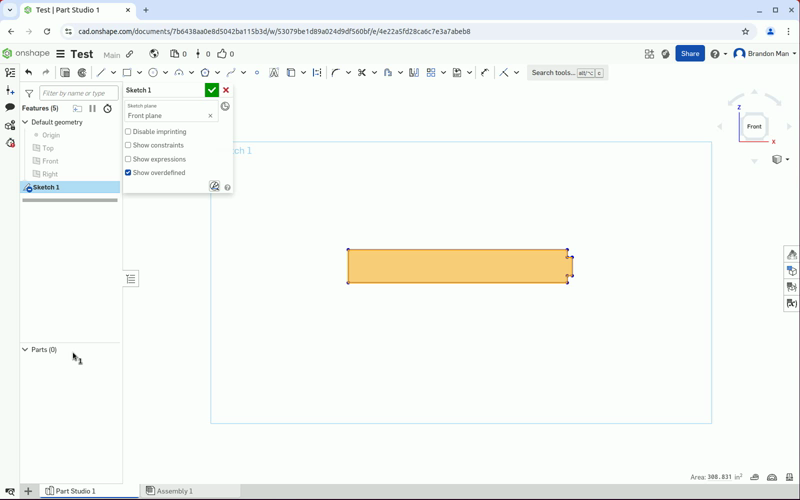
key(shift+y)
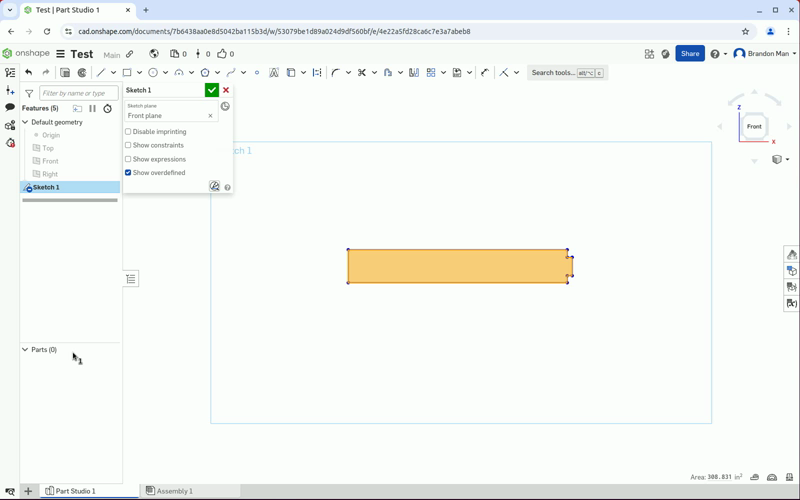
key(shift+e)
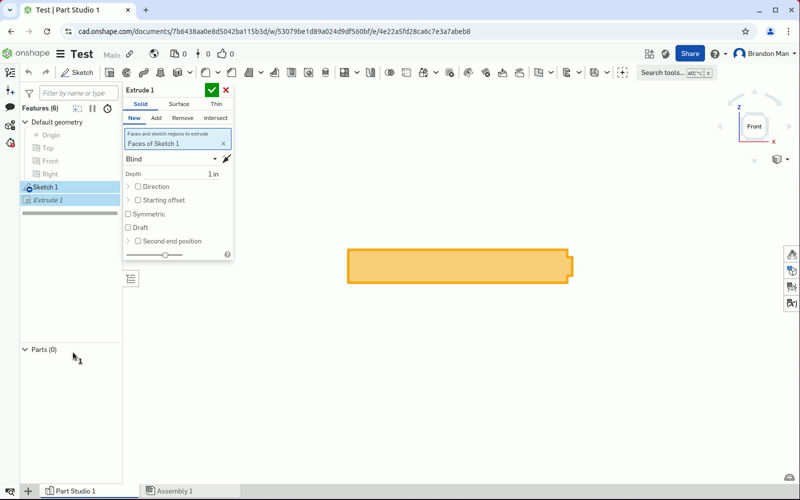
mouse_move(143, 106)
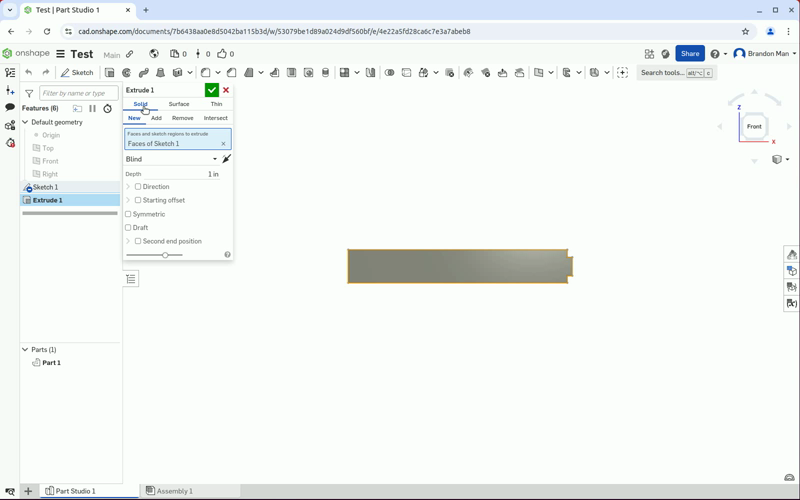
click(143, 106)
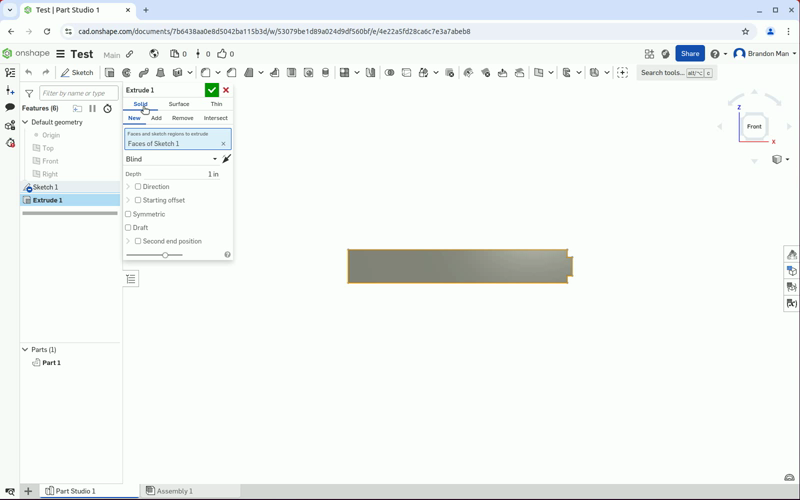
mouse_move(137, 120)
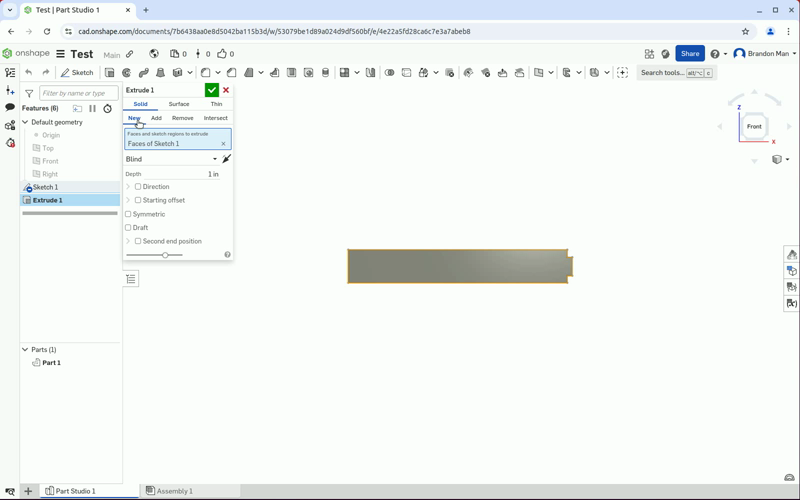
click(137, 120)
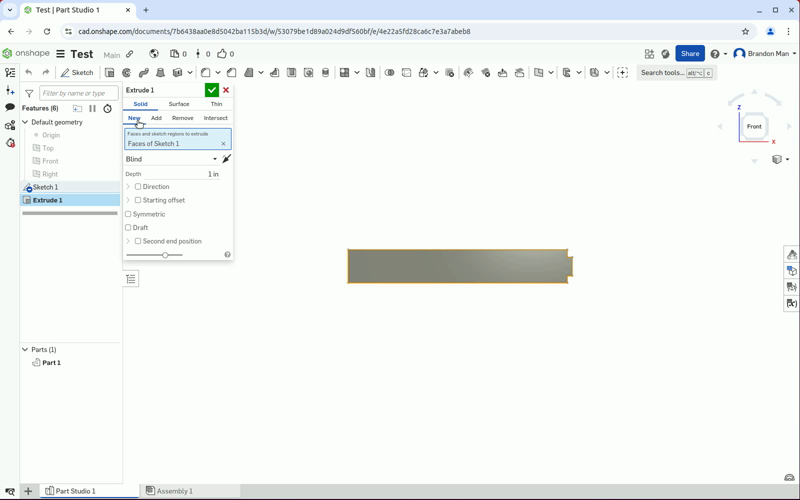
key(tab, 4)
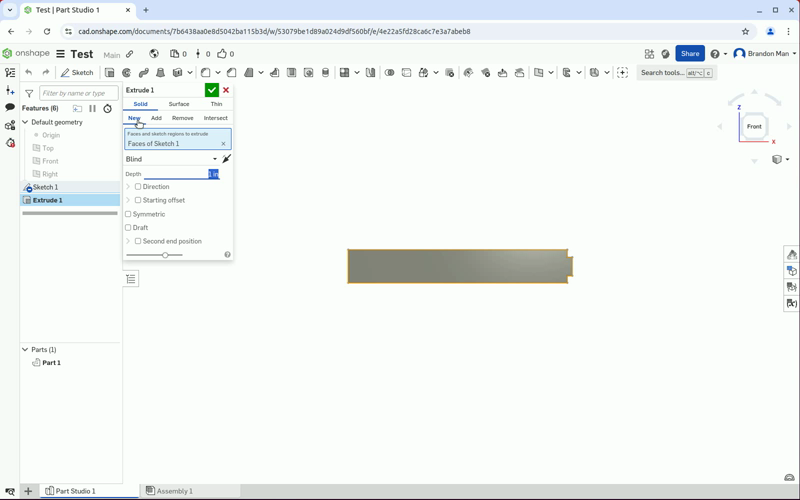
text(9.628)
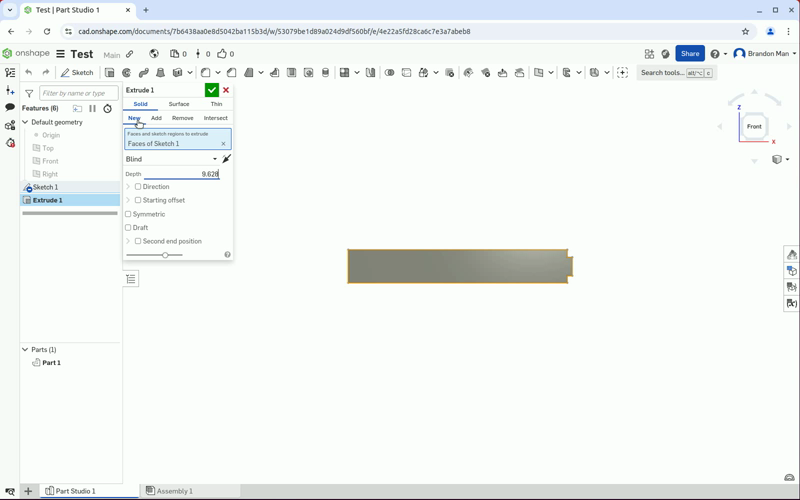
key(tab, 3)
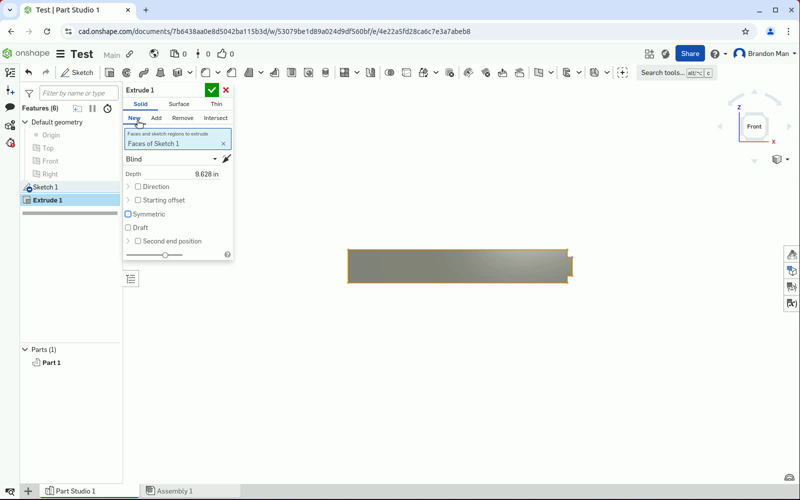
key(space)
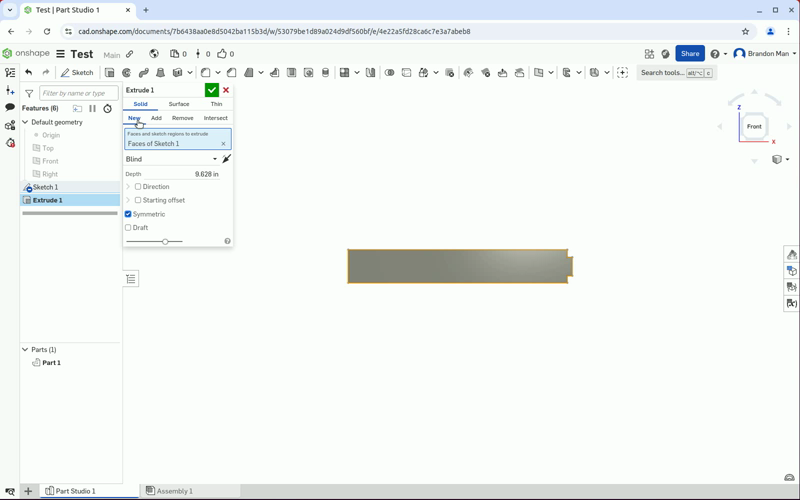
key(enter)
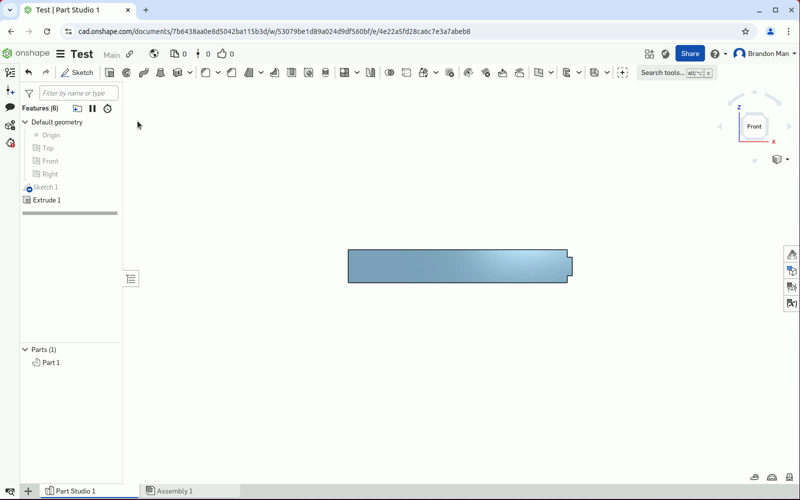
key(shift+h)
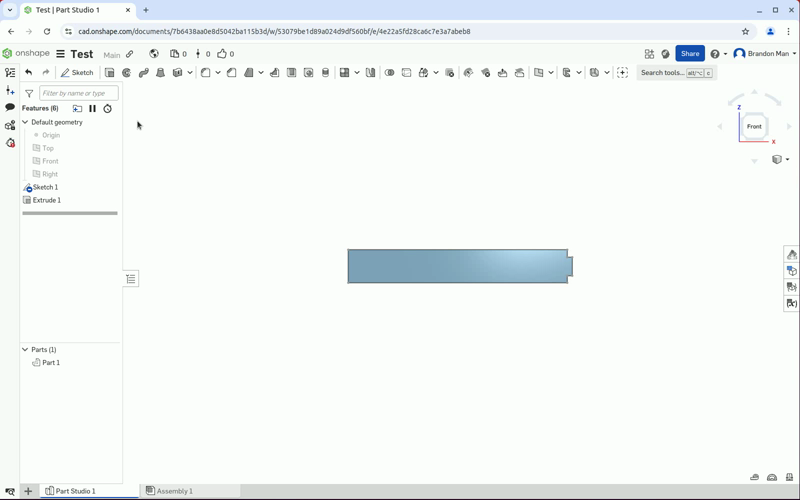
key(shift+h)
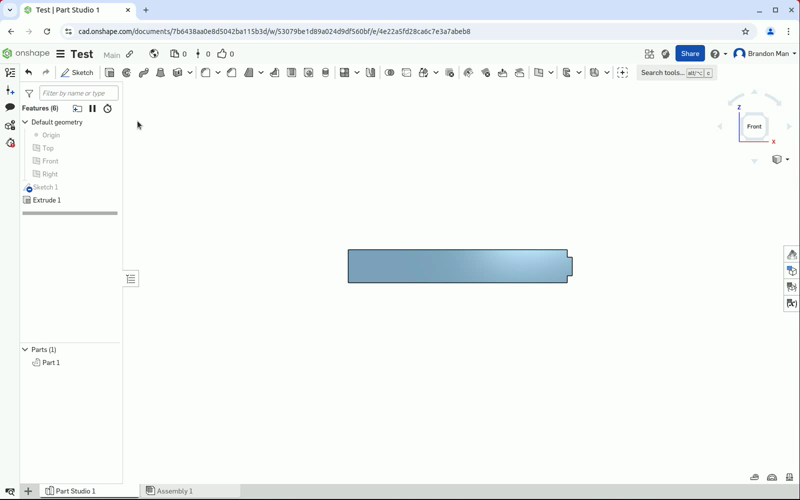
mouse_move(73, 189)
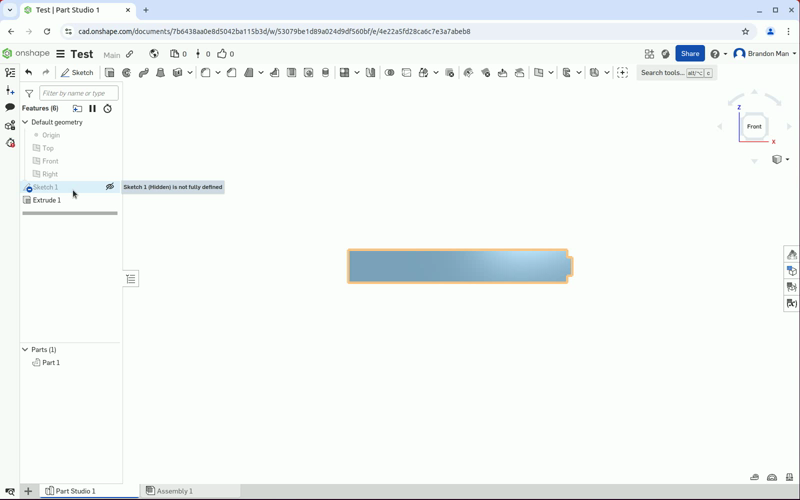
click(73, 189)
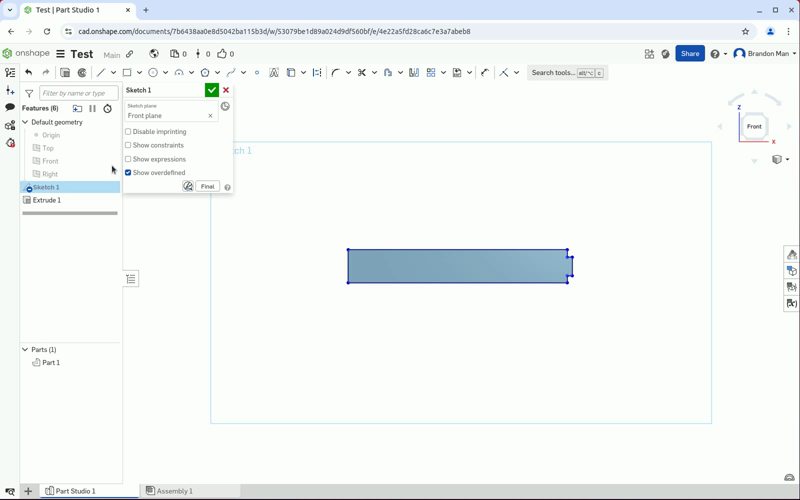
mouse_move(229, 92)
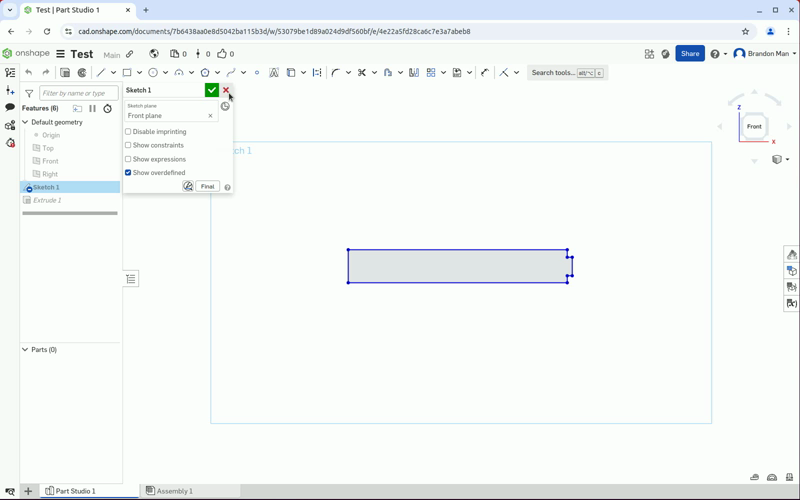
click(229, 92)
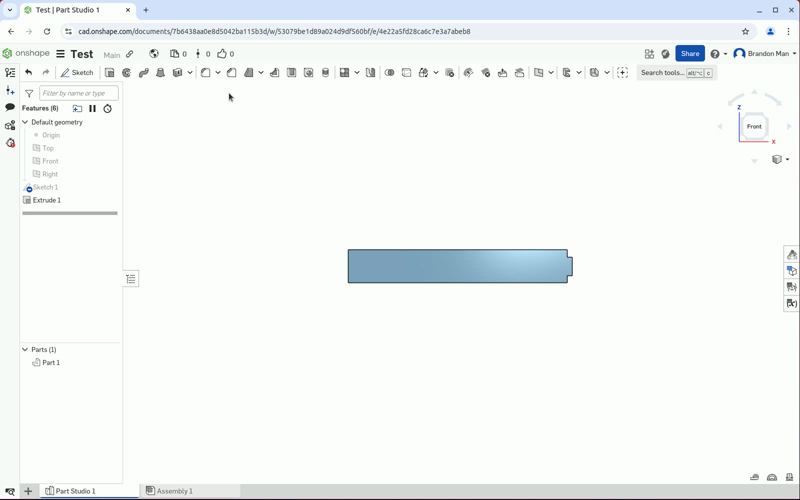
mouse_move(541, 75)
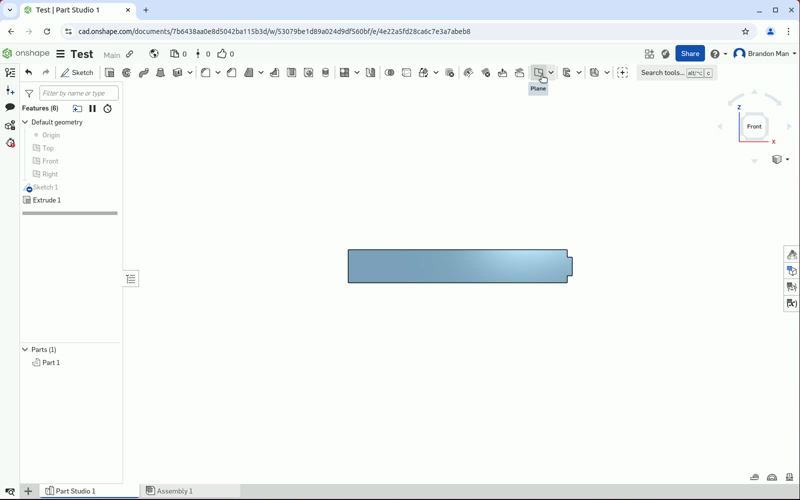
click(541, 75)
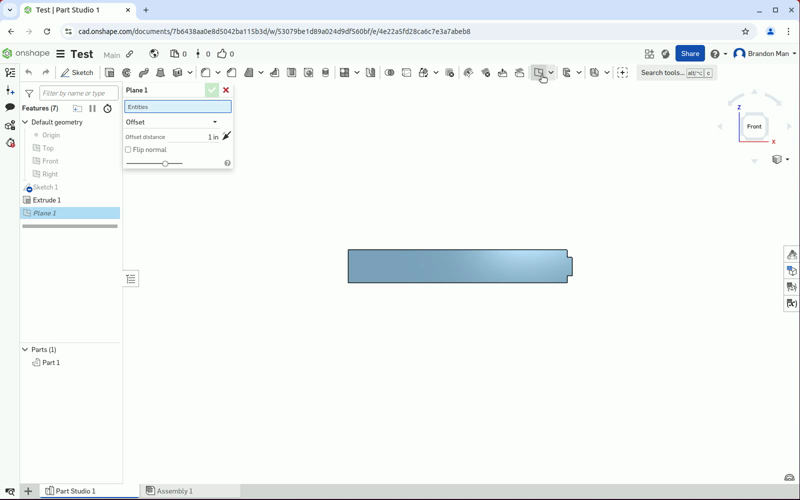
mouse_move(73, 163)
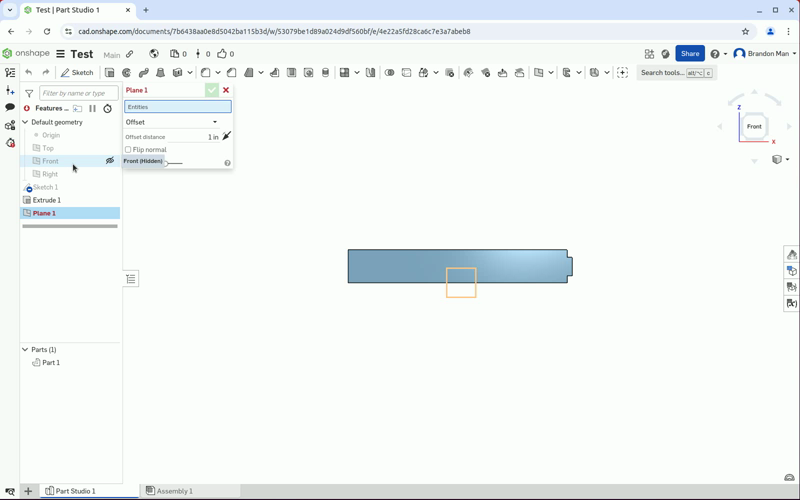
click(73, 163)
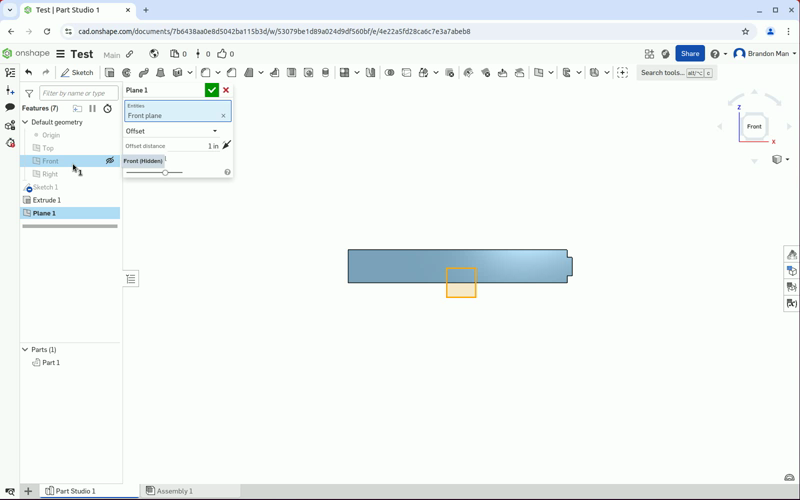
key(tab, 2)
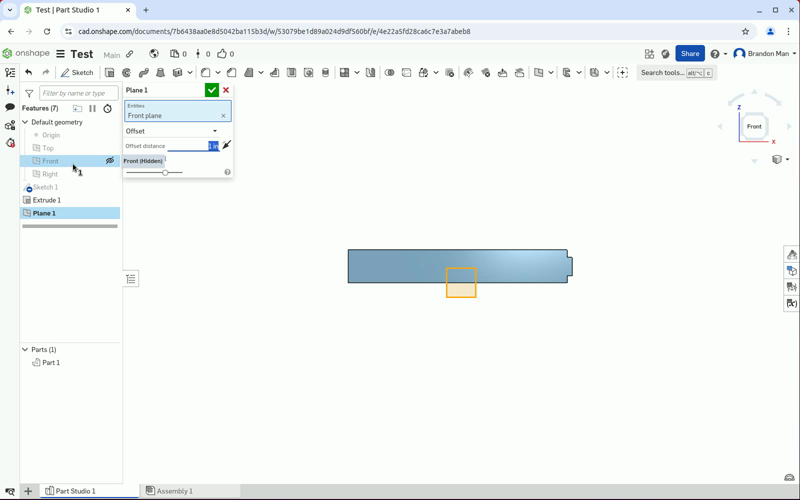
text(4.807)
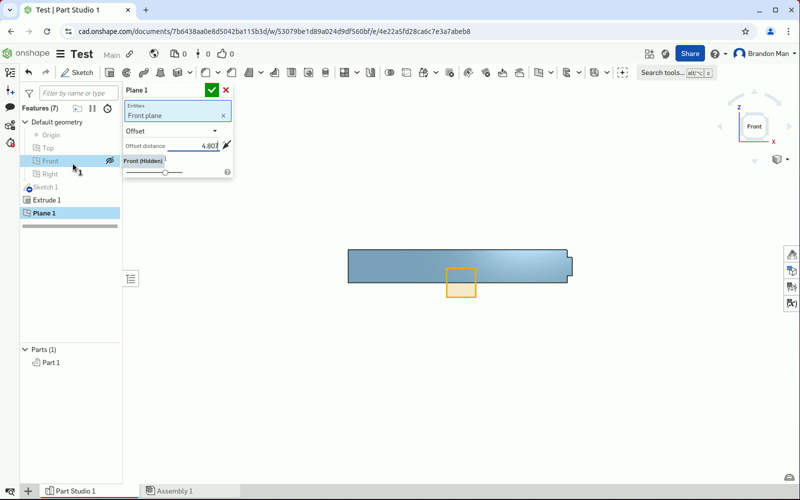
key(enter, 2)
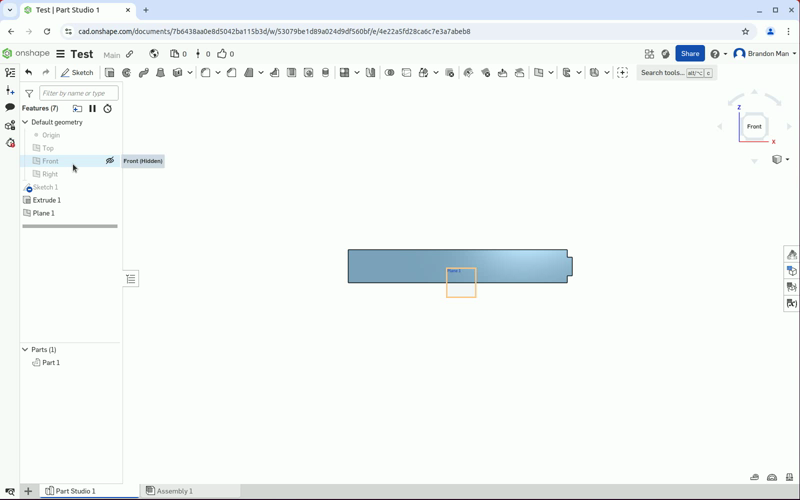
key(shift+s)
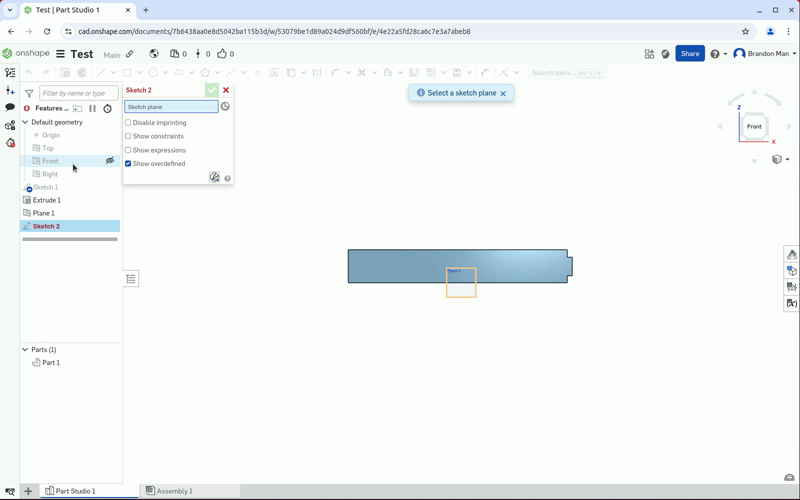
mouse_move(73, 215)
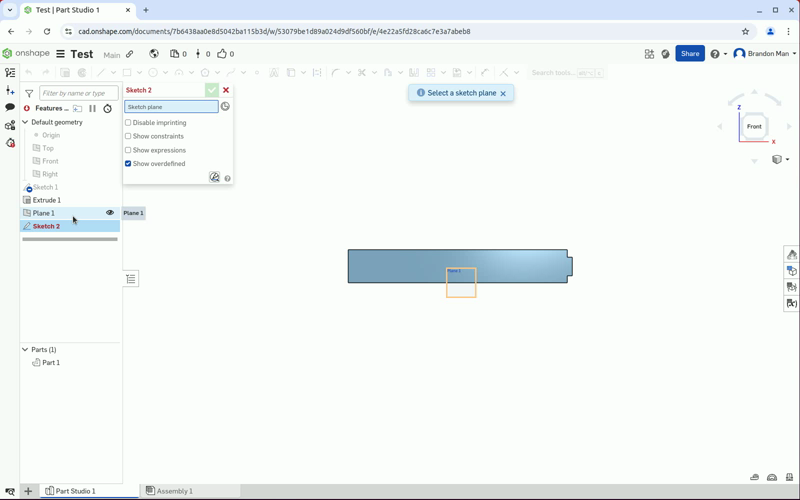
click(73, 215)
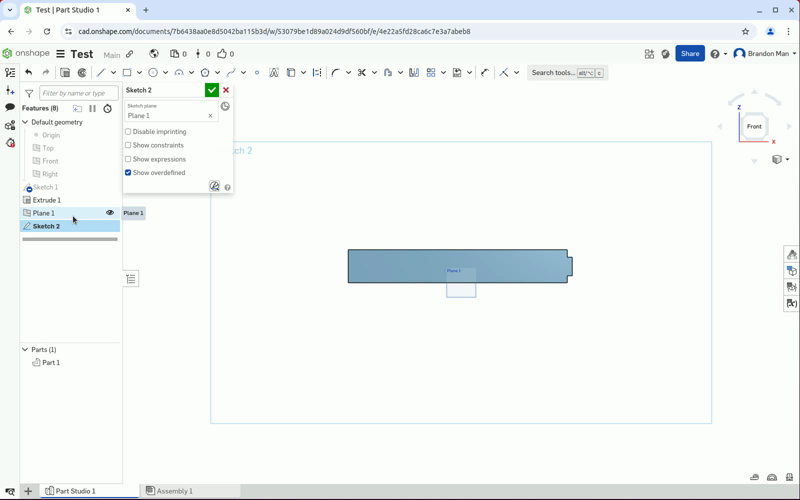
mouse_move(73, 352)
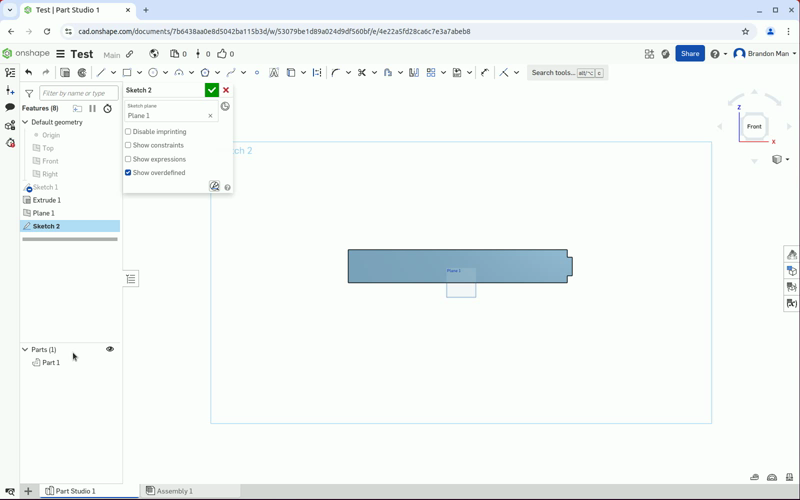
key(y)
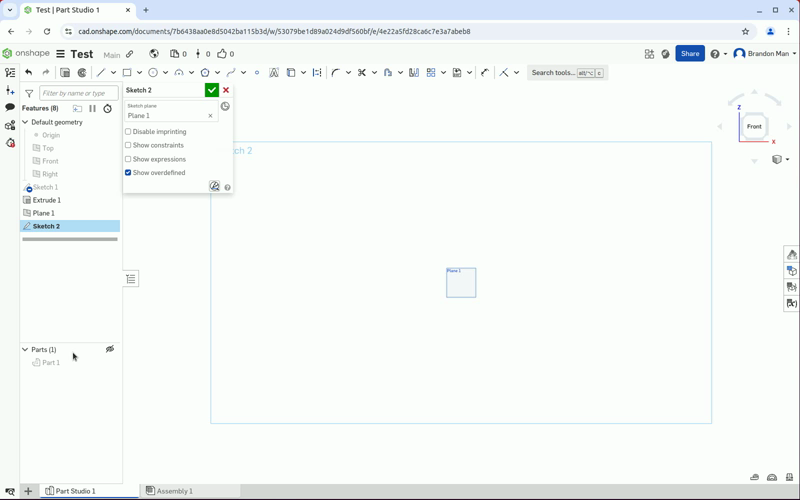
key(l)
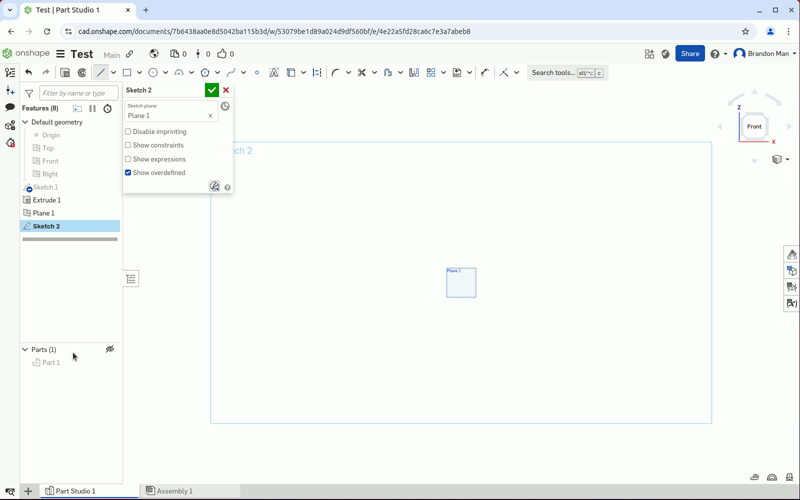
key_down(shift)
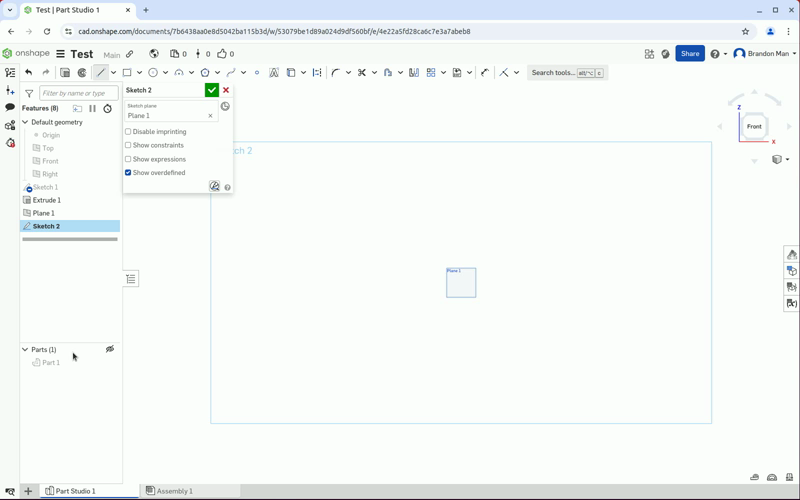
mouse_move(492, 276)
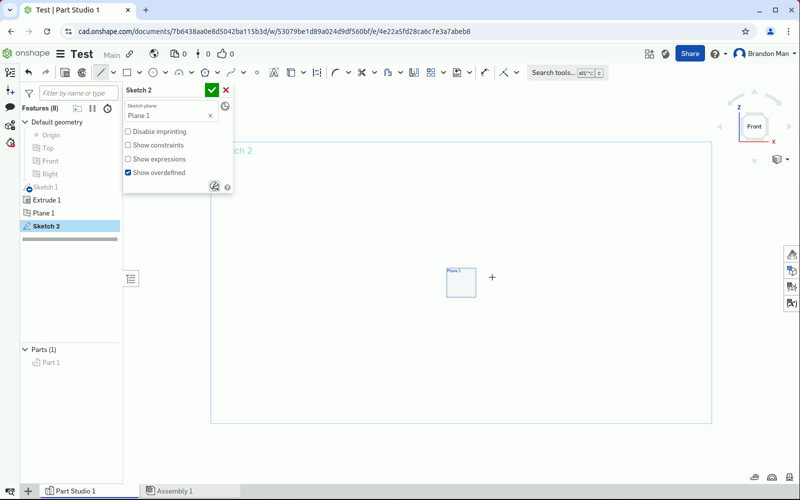
click(492, 276)
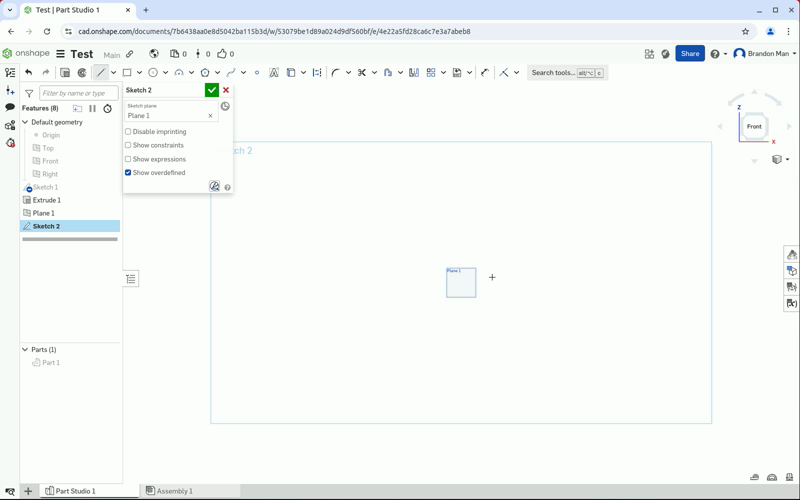
key_up(shift)
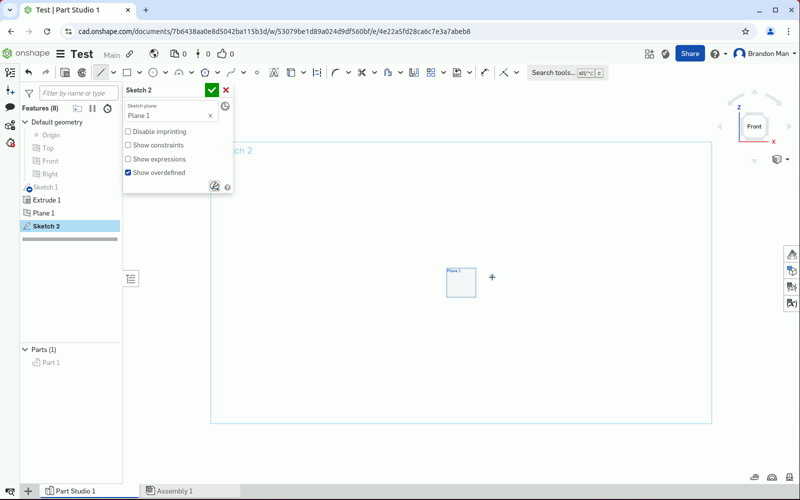
key_down(shift)
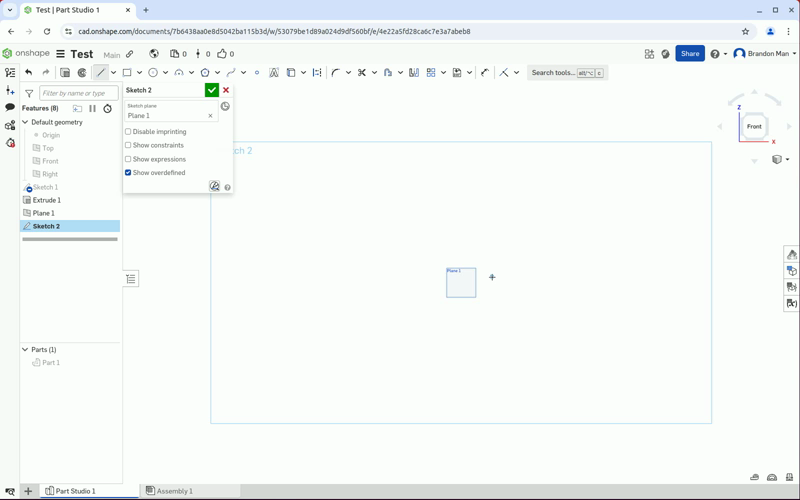
mouse_move(564, 277)
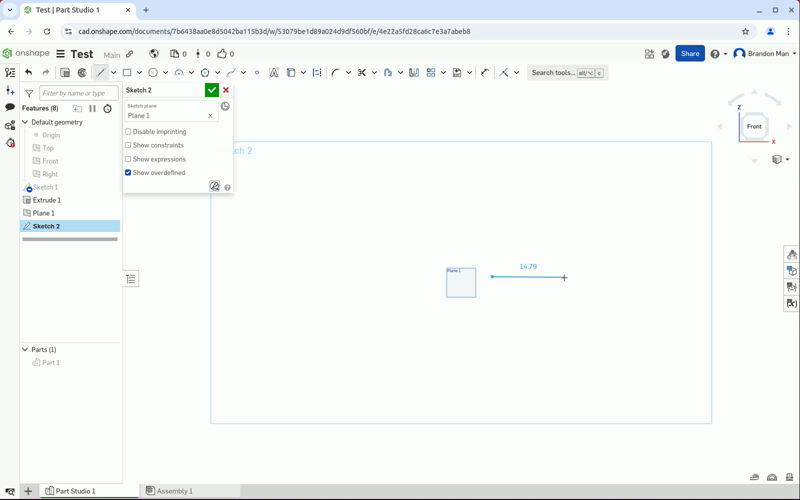
click(564, 277)
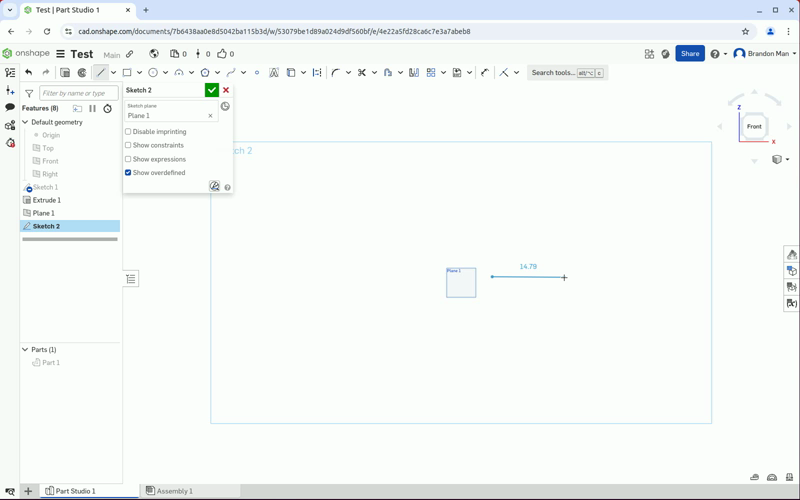
key_up(shift)
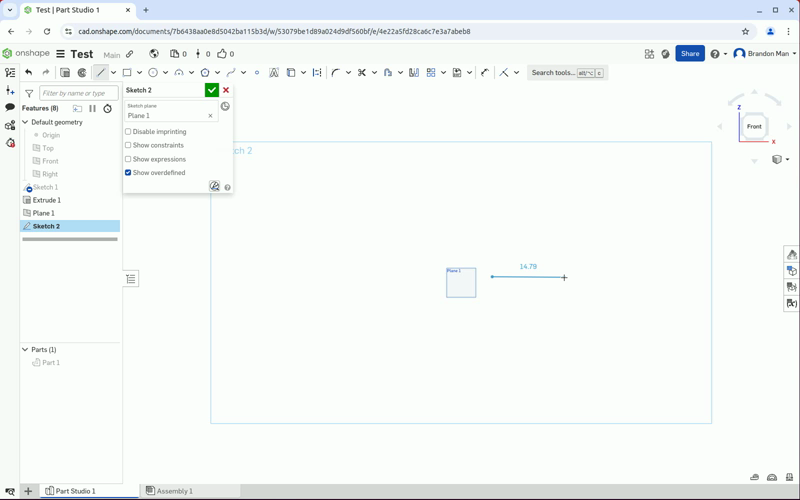
key_down(shift)
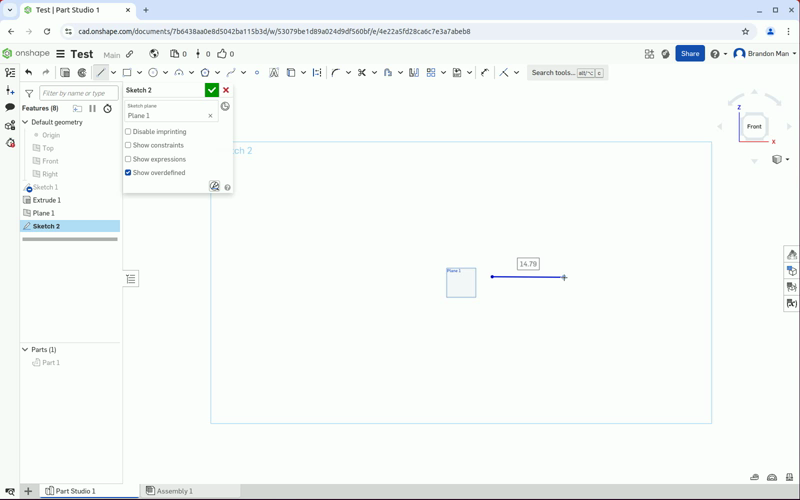
mouse_move(589, 277)
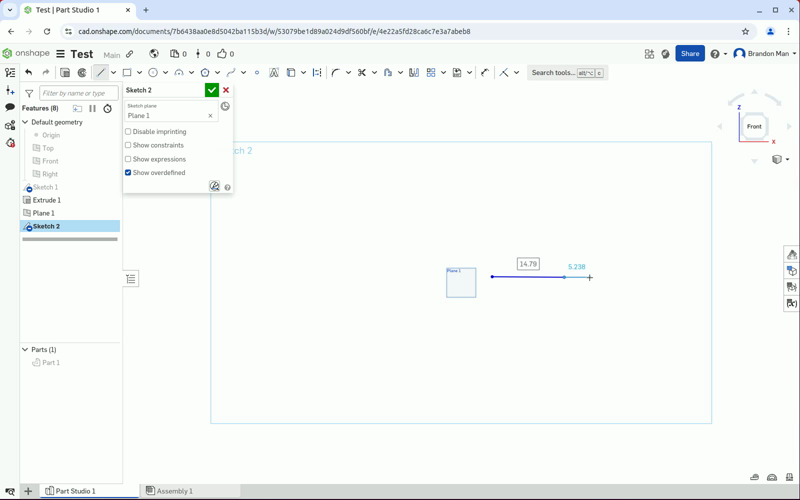
mouse_move(564, 271)
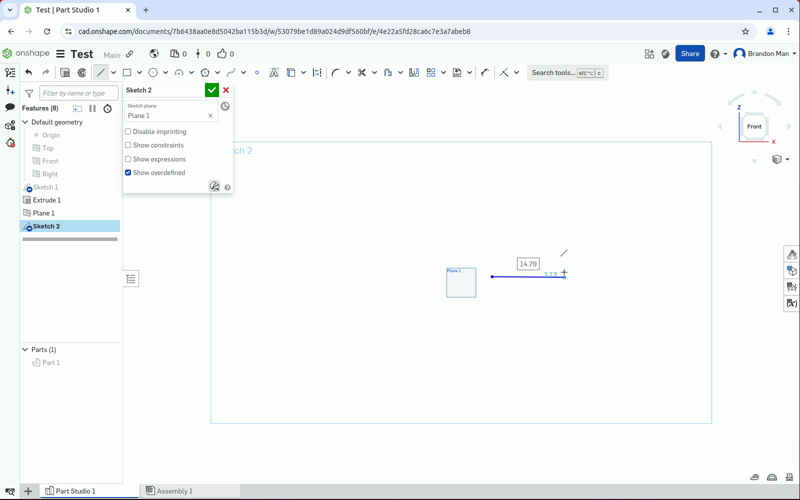
scroll(6)
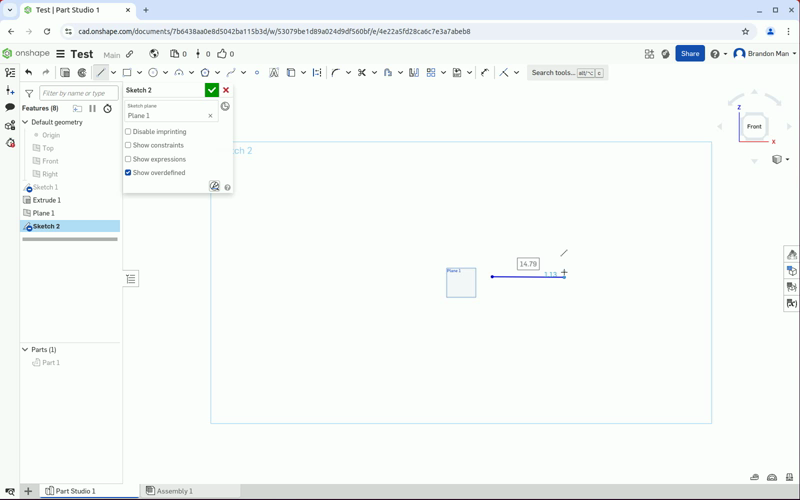
scroll(6)
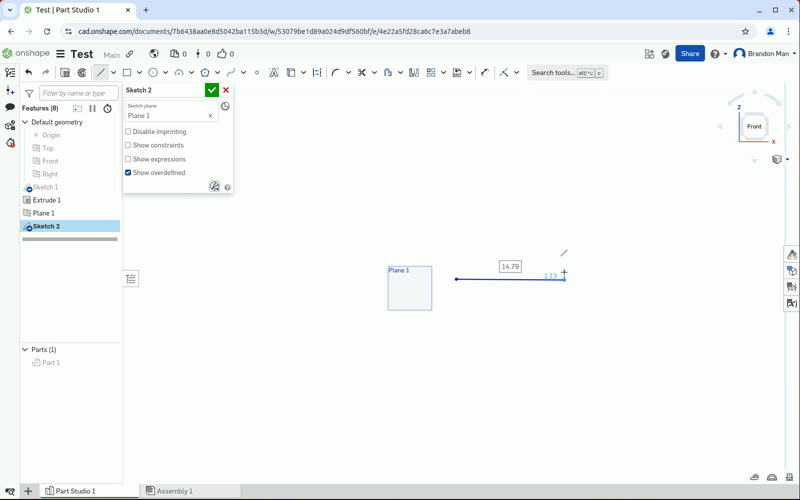
scroll(6)
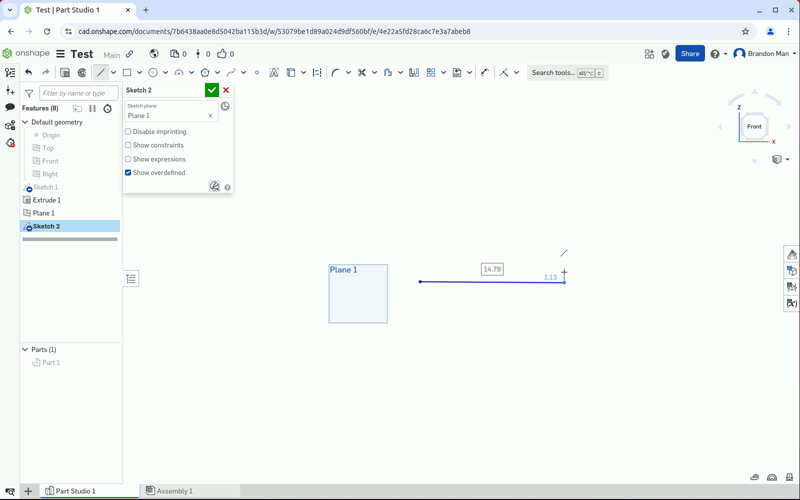
scroll(6)
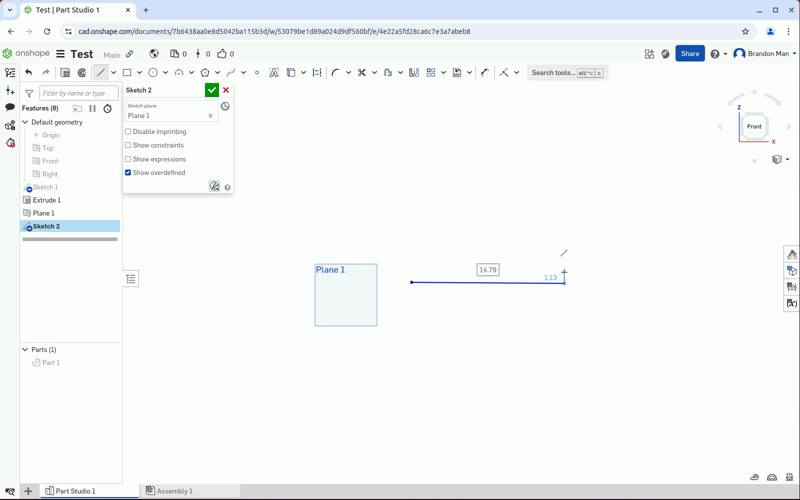
scroll(6)
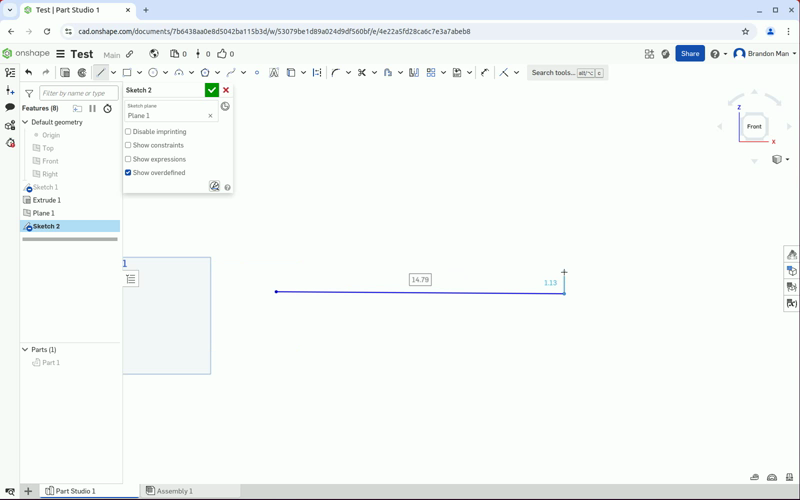
scroll(6)
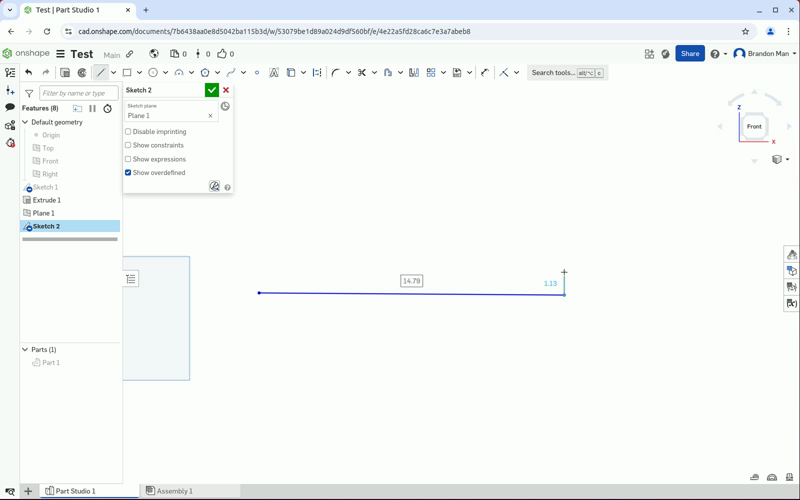
scroll(6)
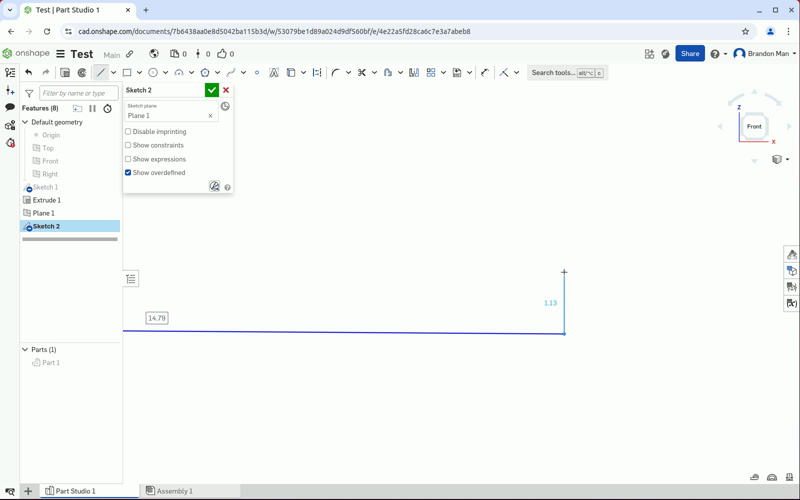
click(564, 271)
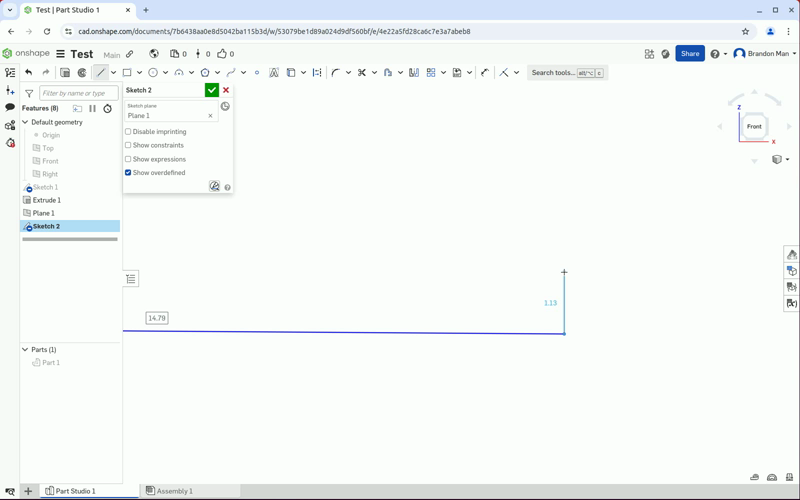
scroll(-6)
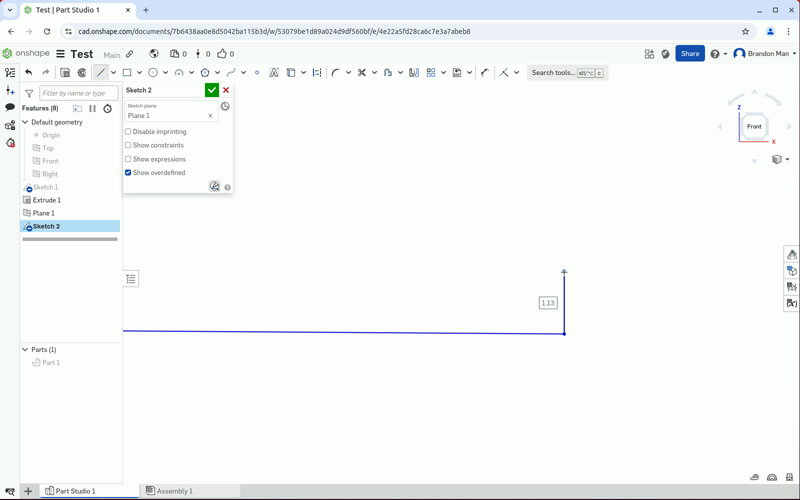
scroll(-6)
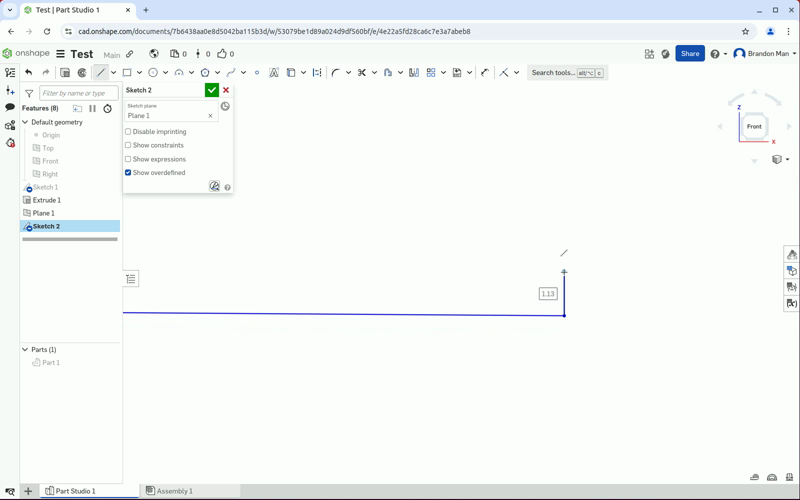
scroll(-6)
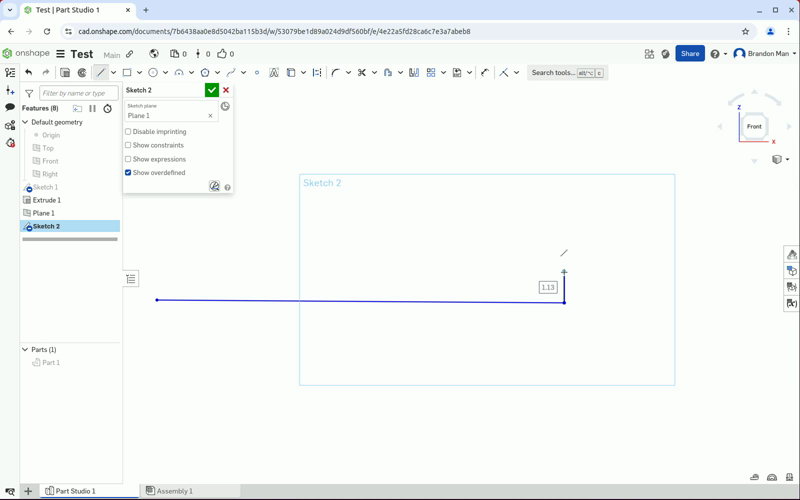
scroll(-6)
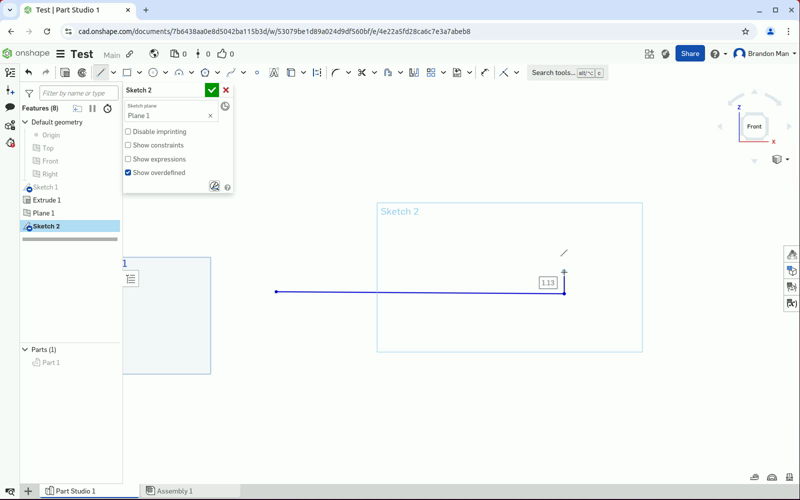
scroll(-6)
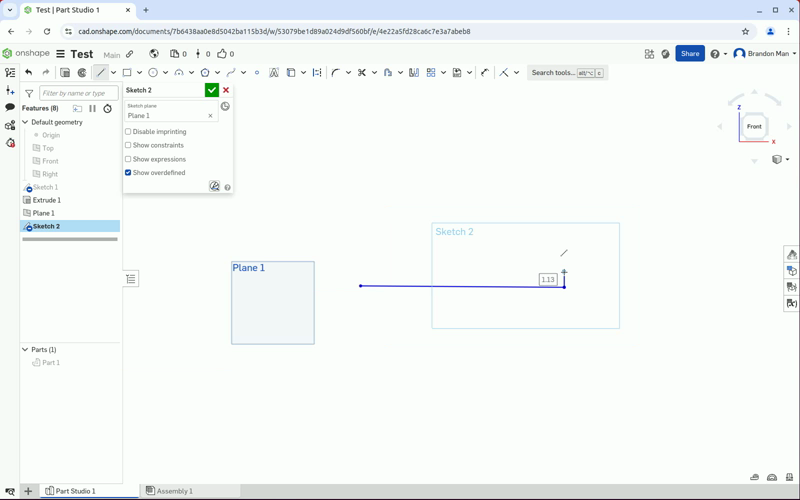
scroll(-6)
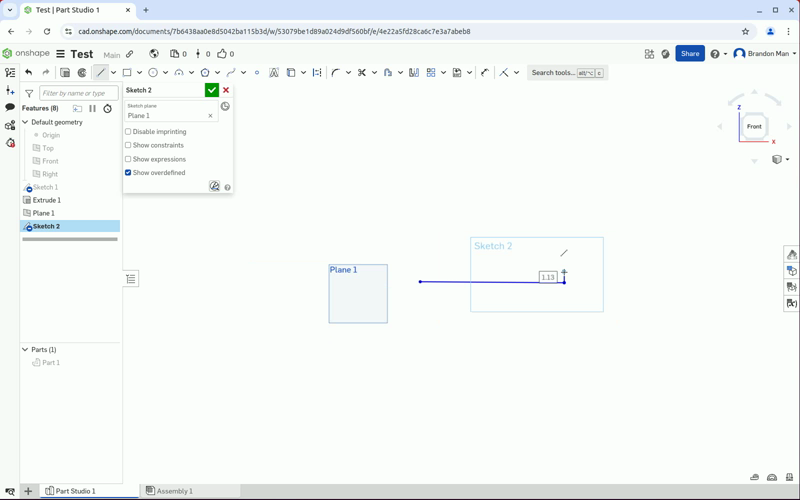
scroll(-6)
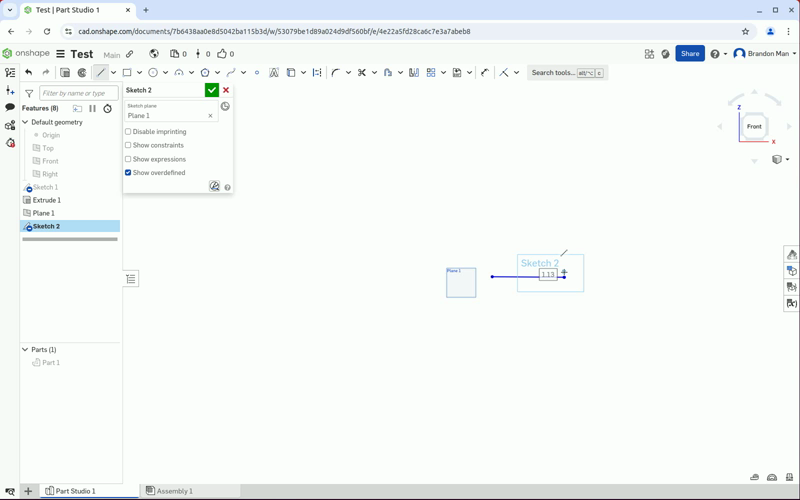
key_up(shift)
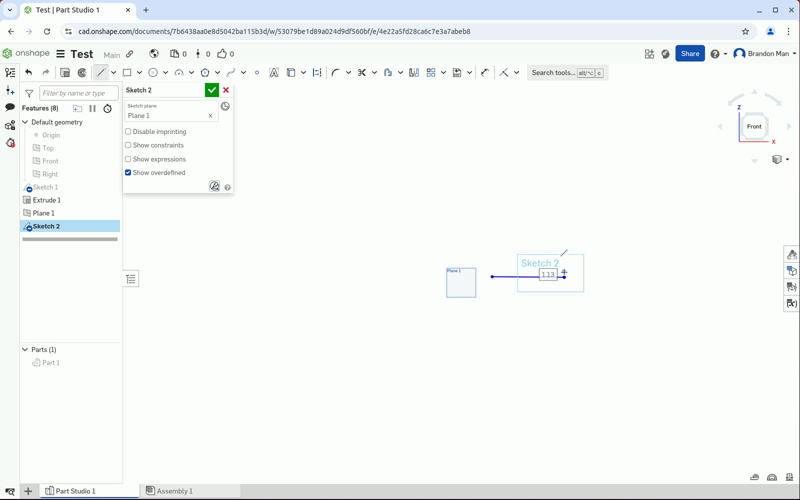
key_down(shift)
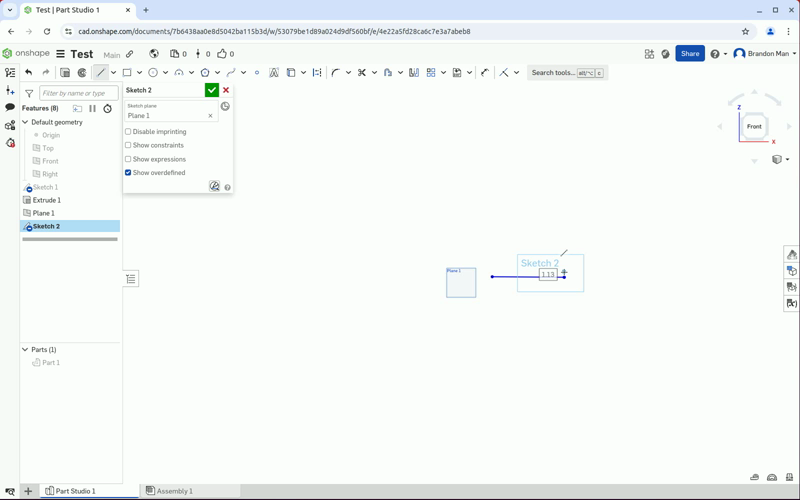
mouse_move(589, 271)
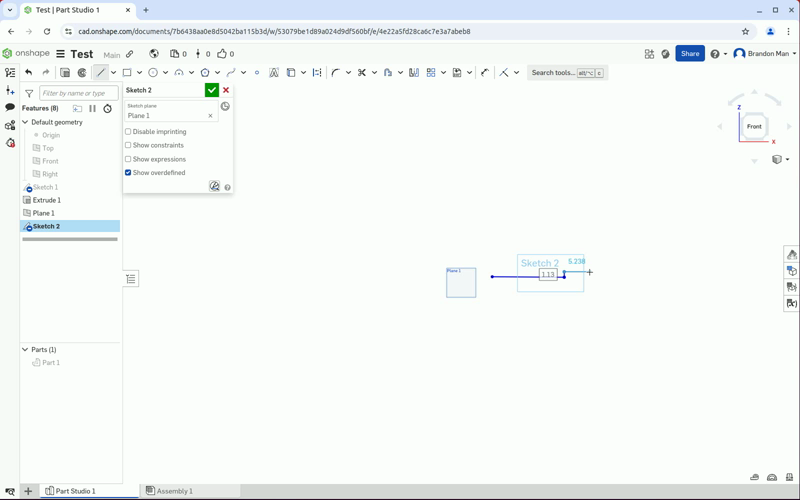
mouse_move(569, 271)
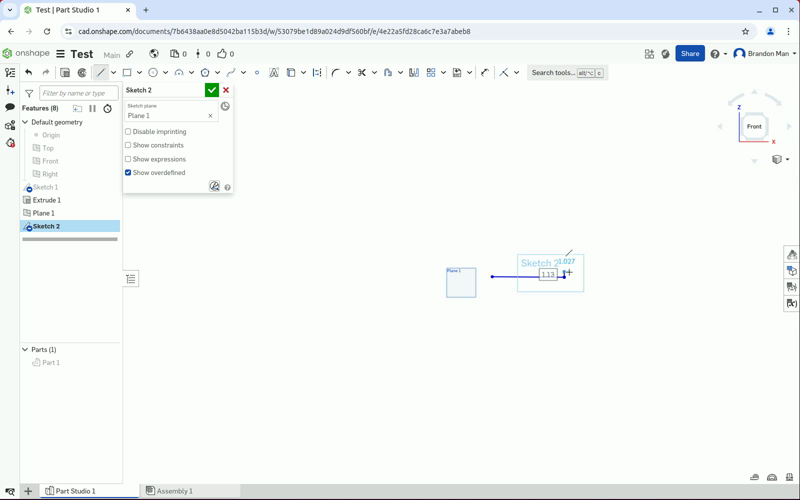
scroll(6)
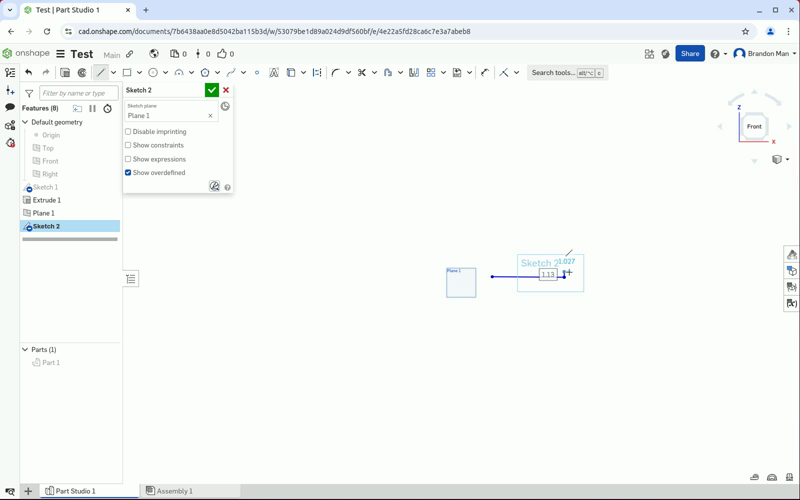
scroll(6)
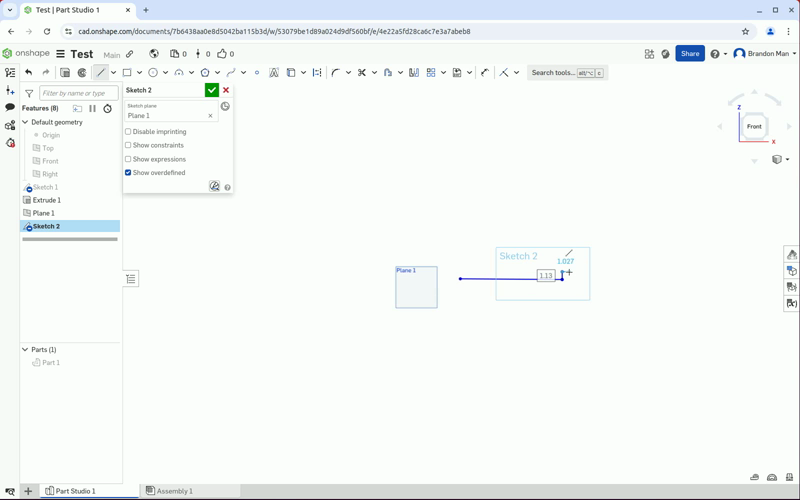
scroll(6)
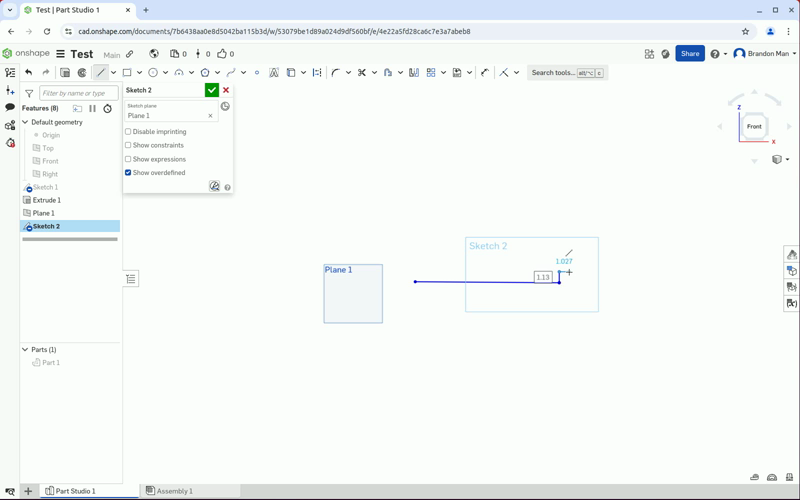
scroll(6)
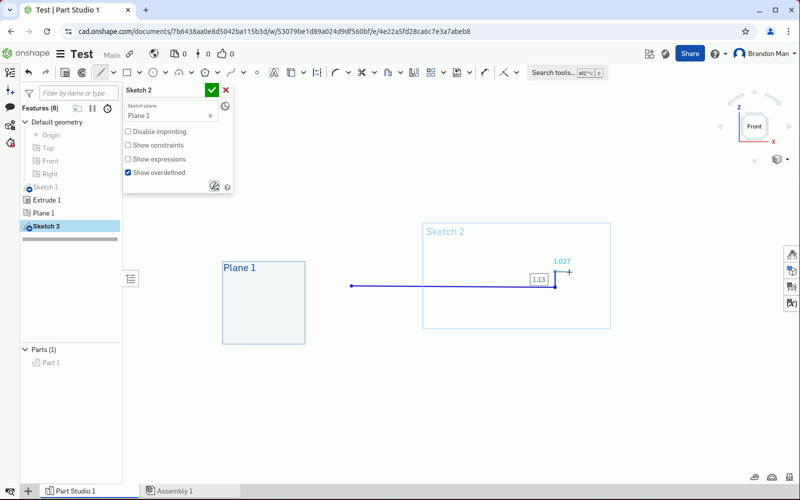
scroll(6)
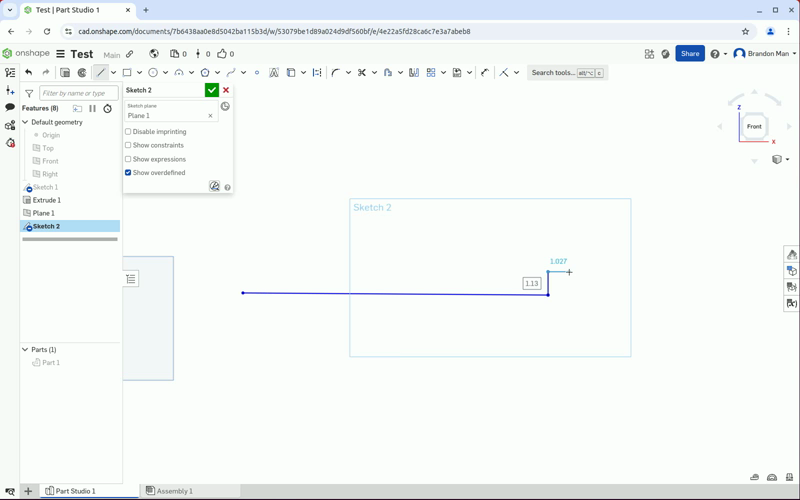
scroll(6)
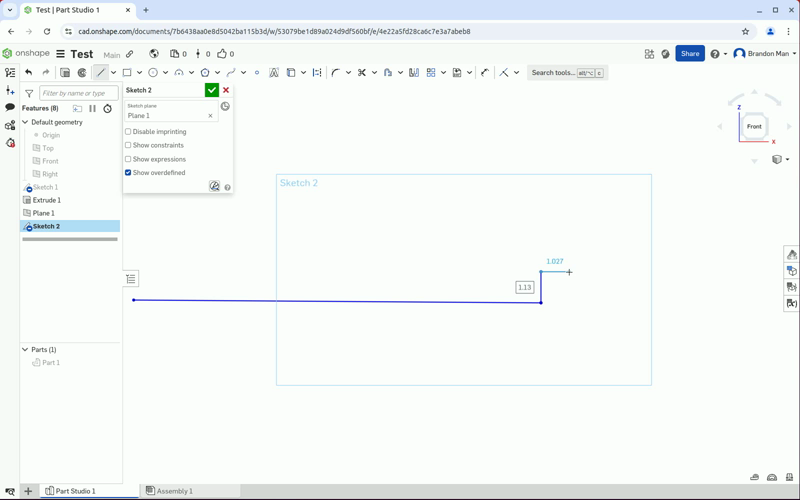
scroll(6)
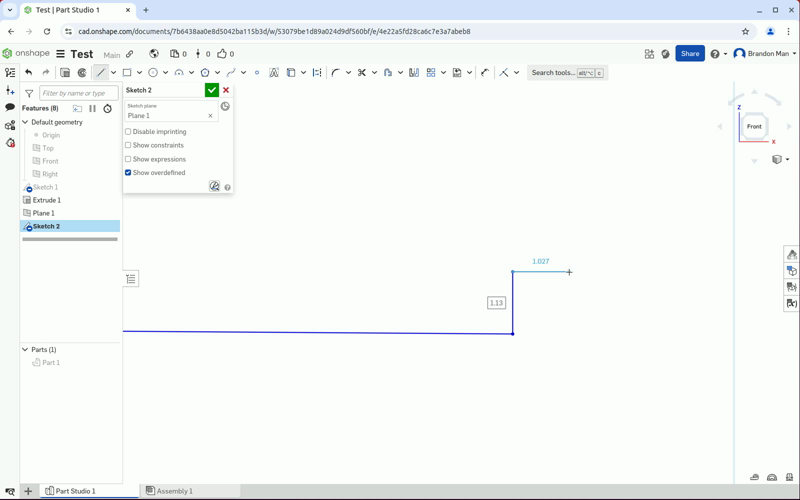
click(569, 271)
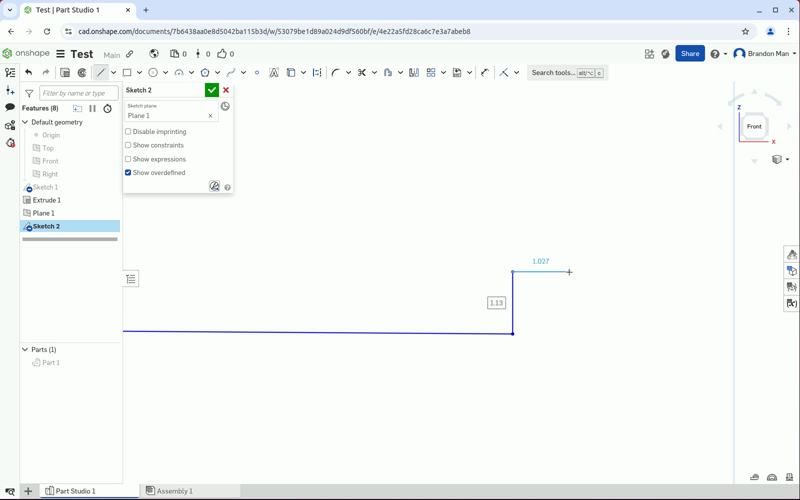
scroll(-6)
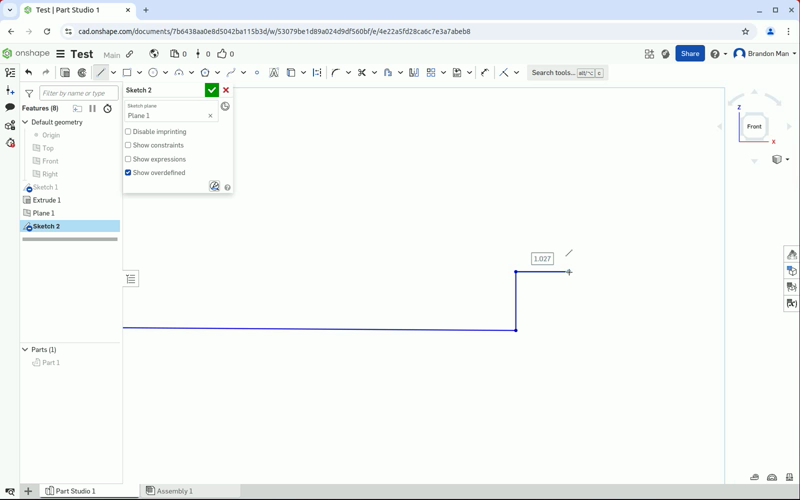
scroll(-6)
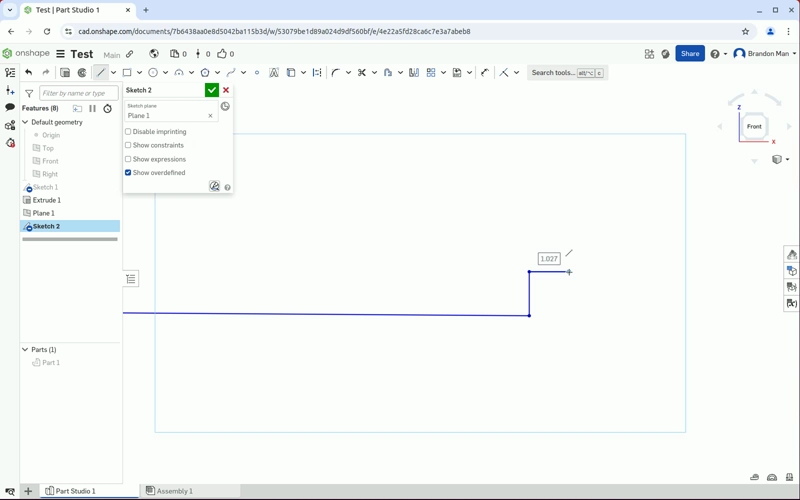
scroll(-6)
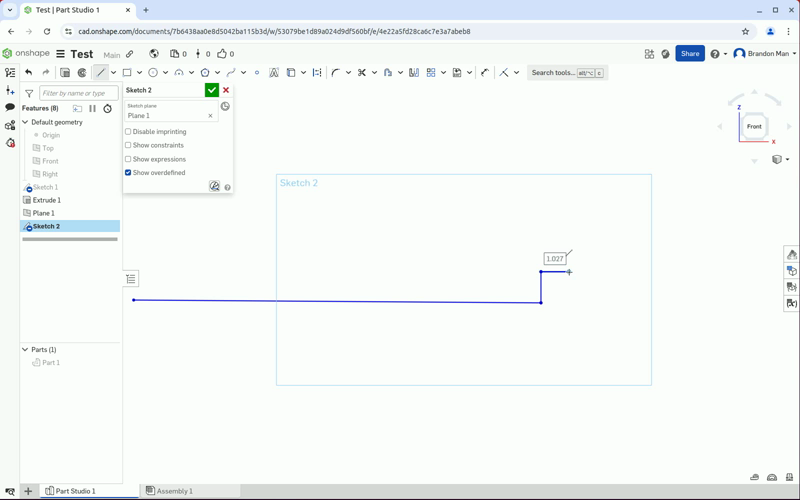
scroll(-6)
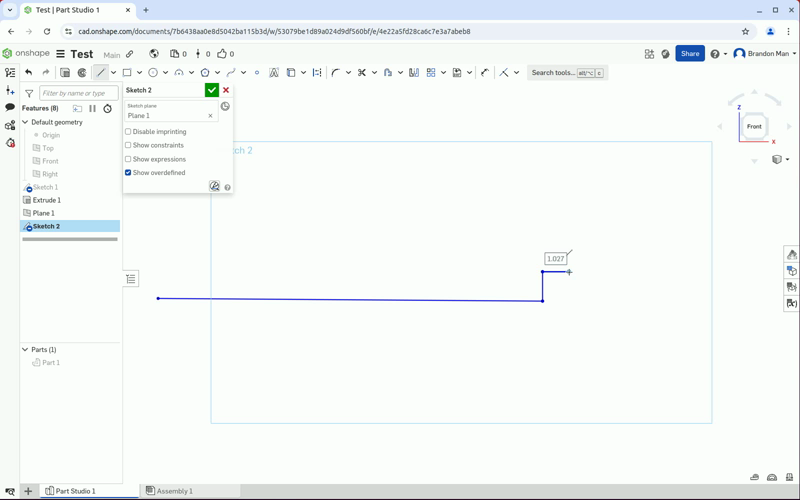
scroll(-6)
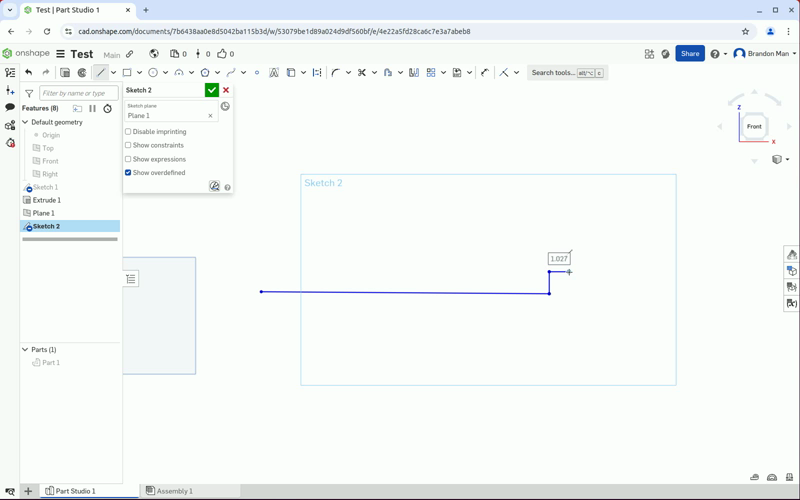
scroll(-6)
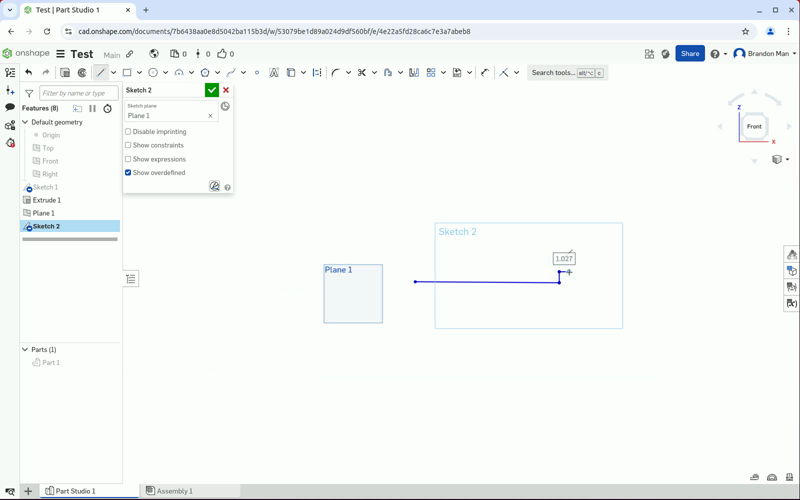
scroll(-6)
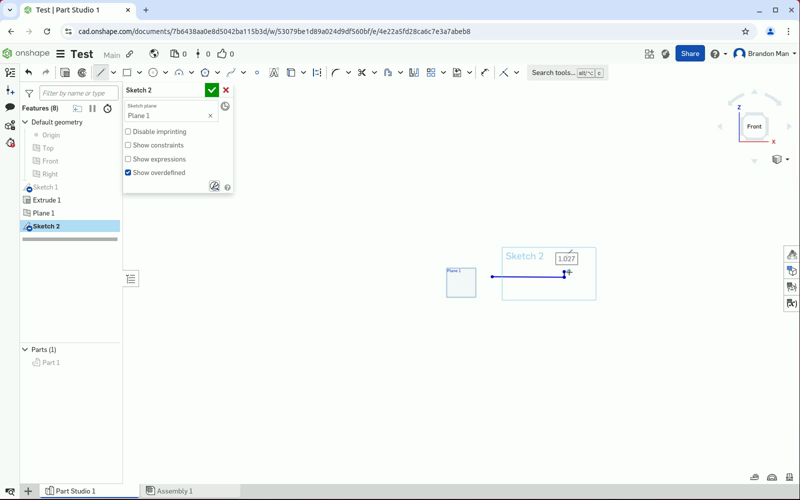
key_up(shift)
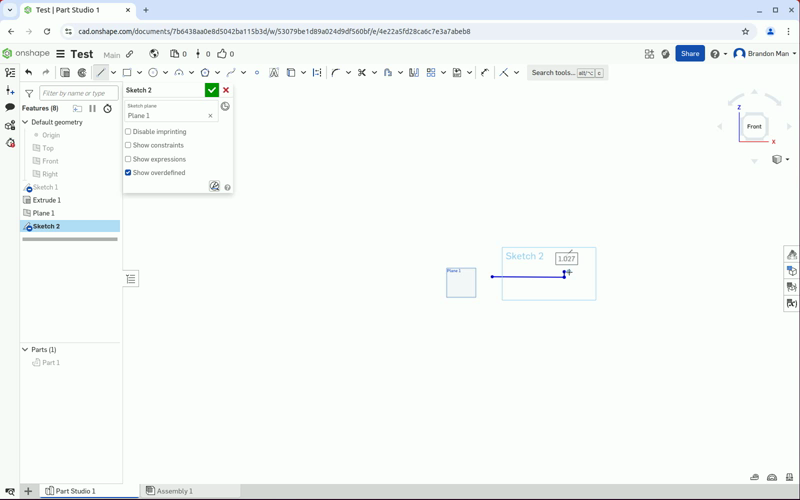
key_down(shift)
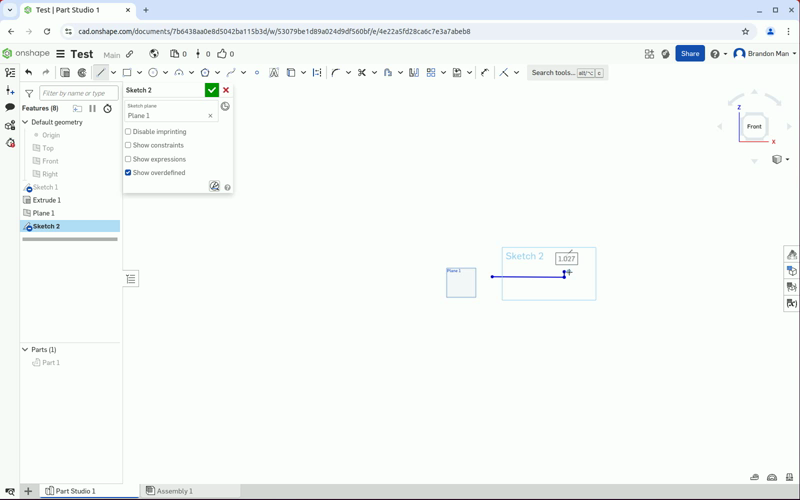
mouse_move(589, 271)
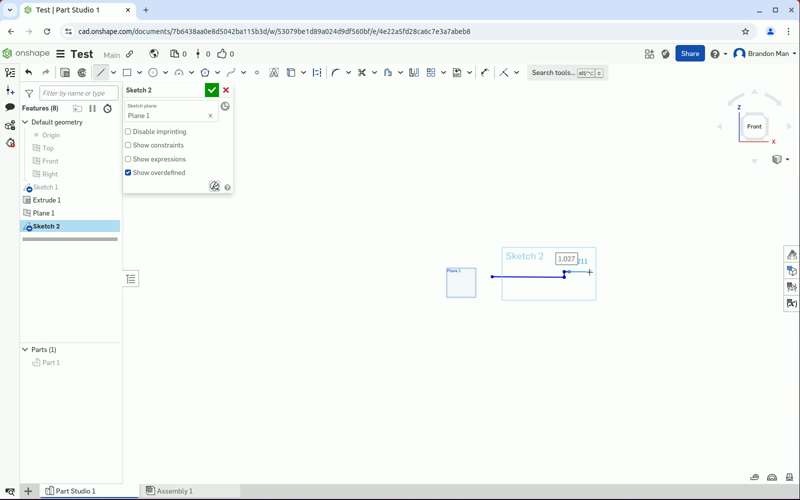
mouse_move(569, 260)
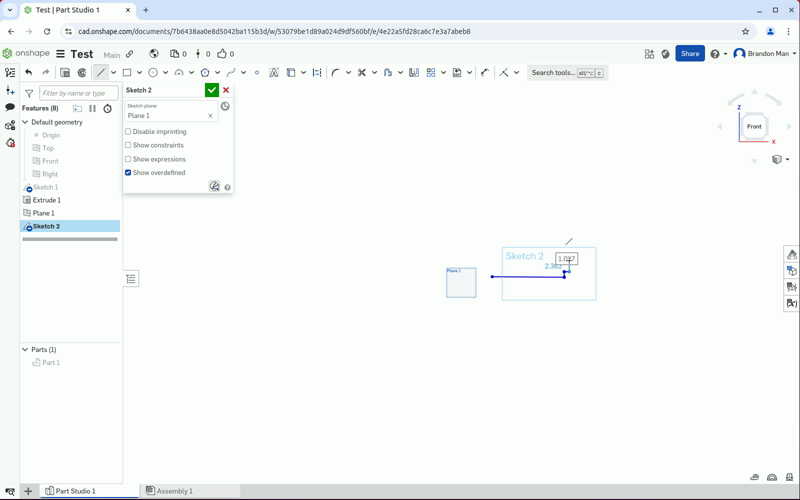
click(569, 260)
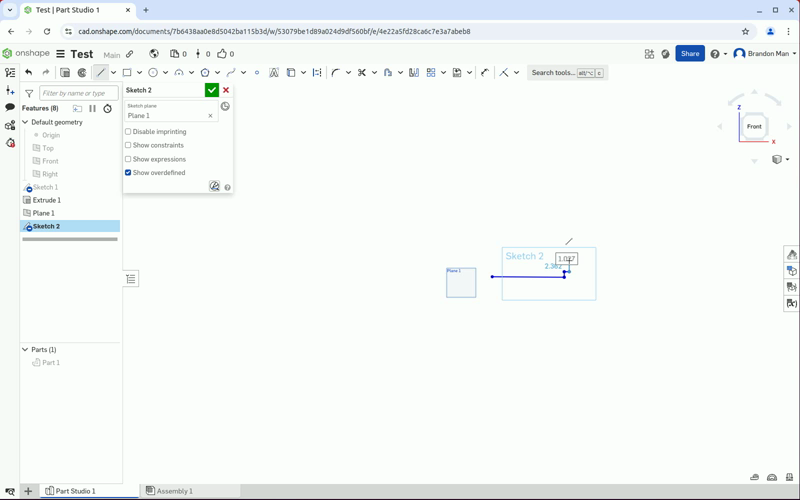
key_up(shift)
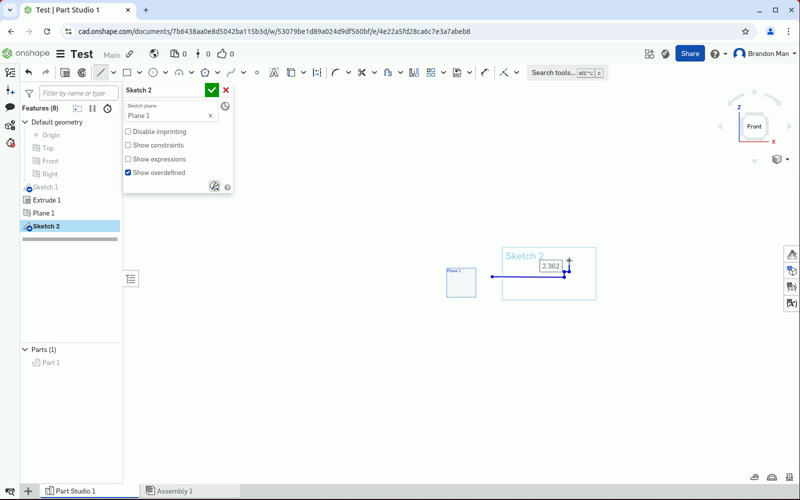
key_down(shift)
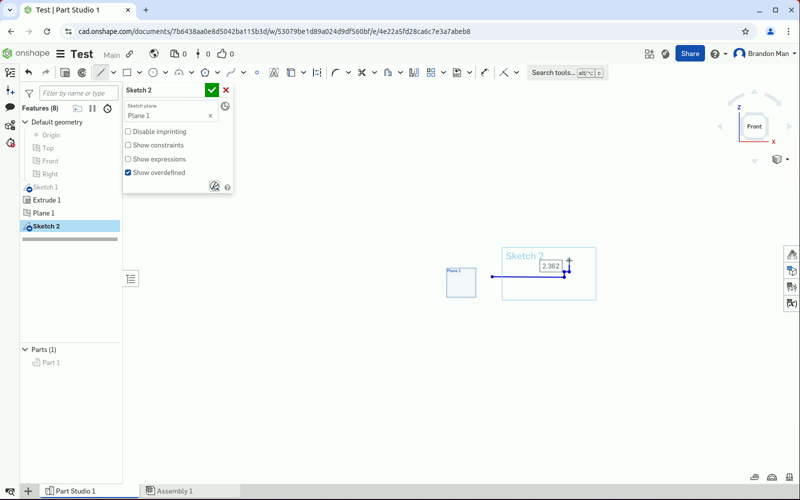
mouse_move(589, 260)
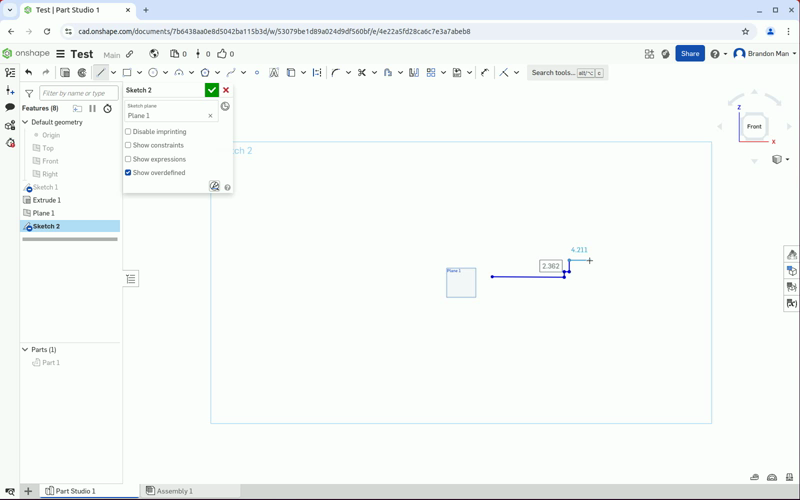
mouse_move(564, 260)
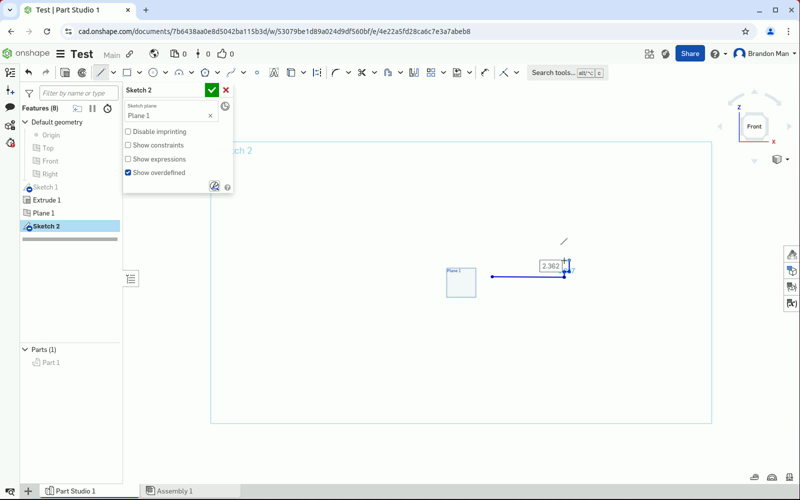
scroll(6)
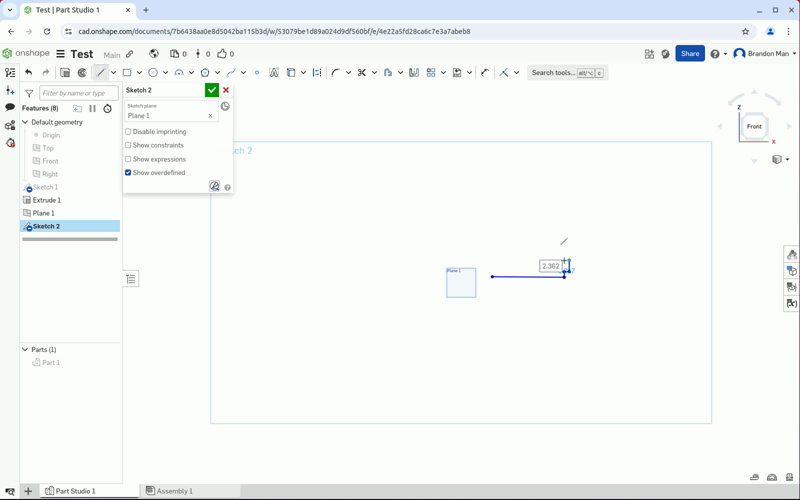
scroll(6)
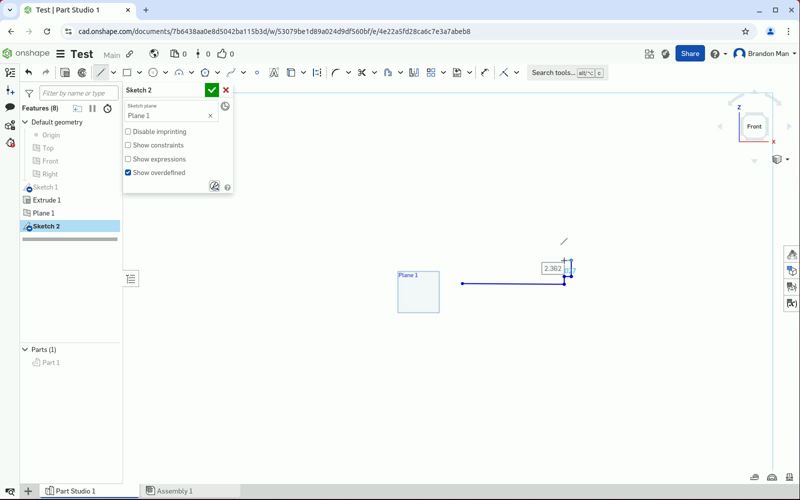
scroll(6)
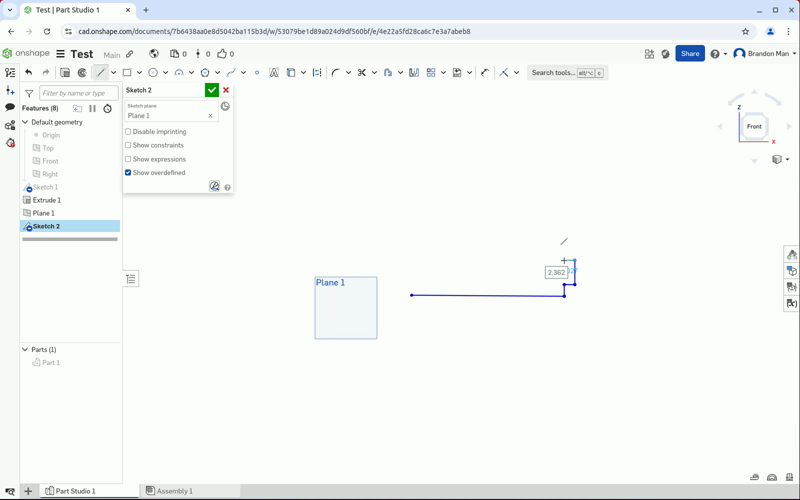
scroll(6)
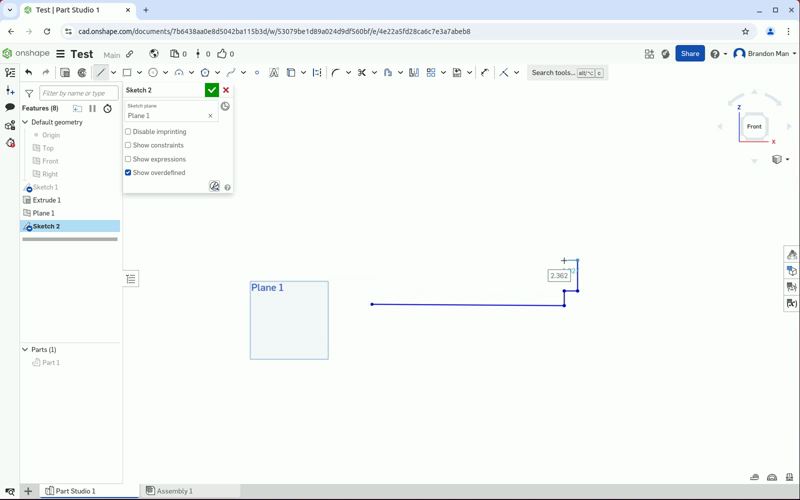
scroll(6)
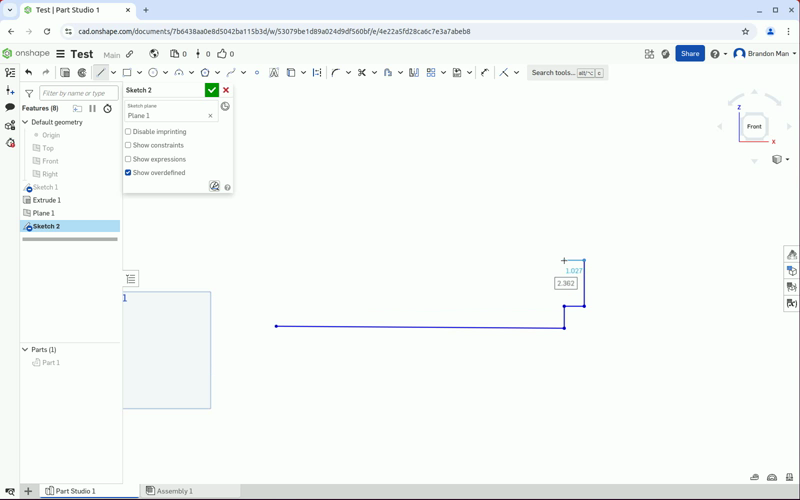
scroll(6)
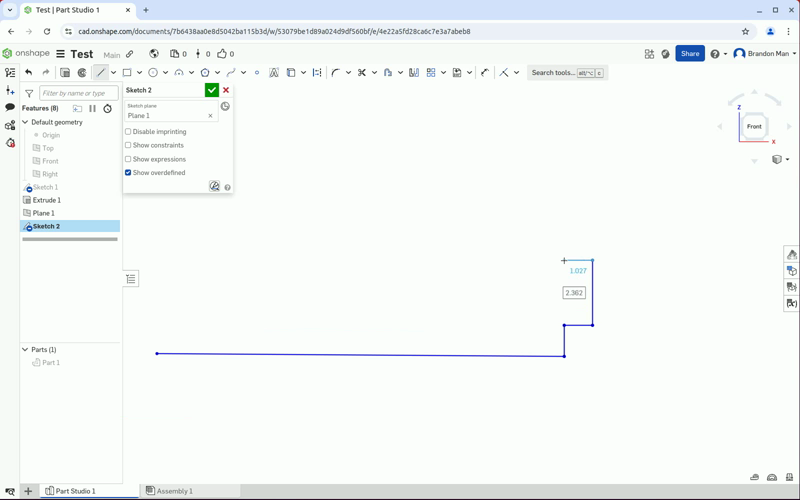
scroll(6)
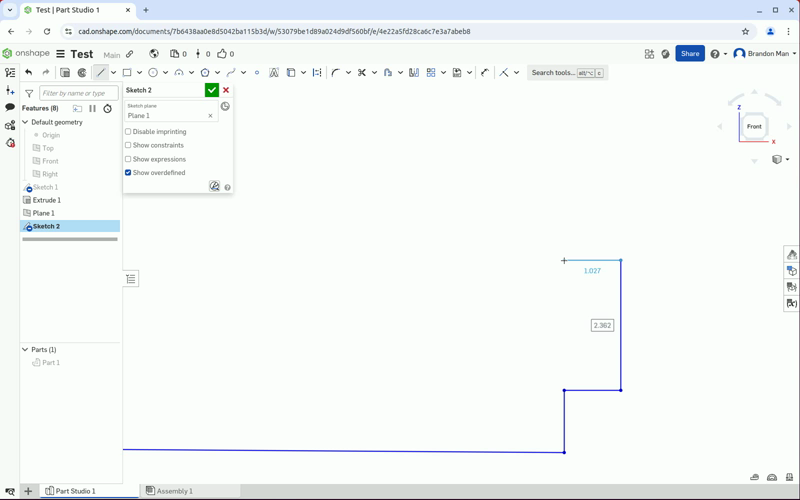
click(564, 260)
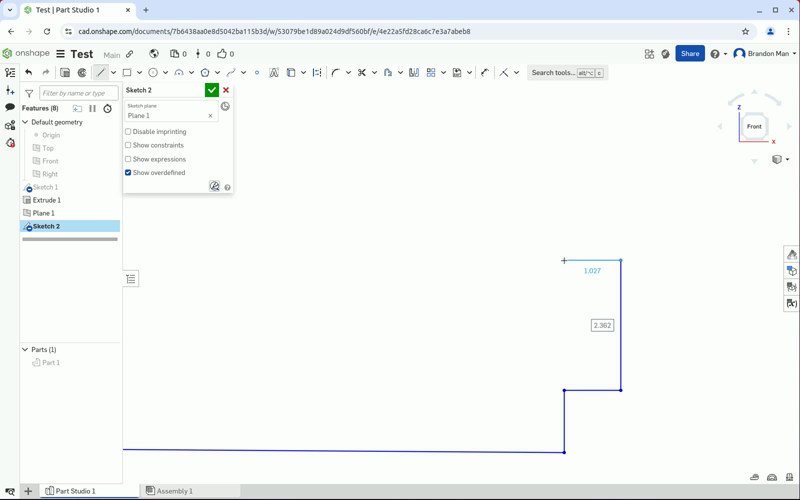
scroll(-6)
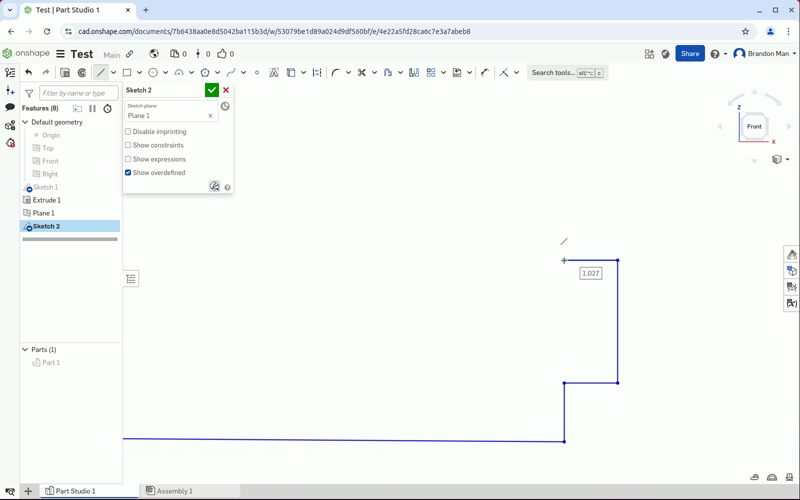
scroll(-6)
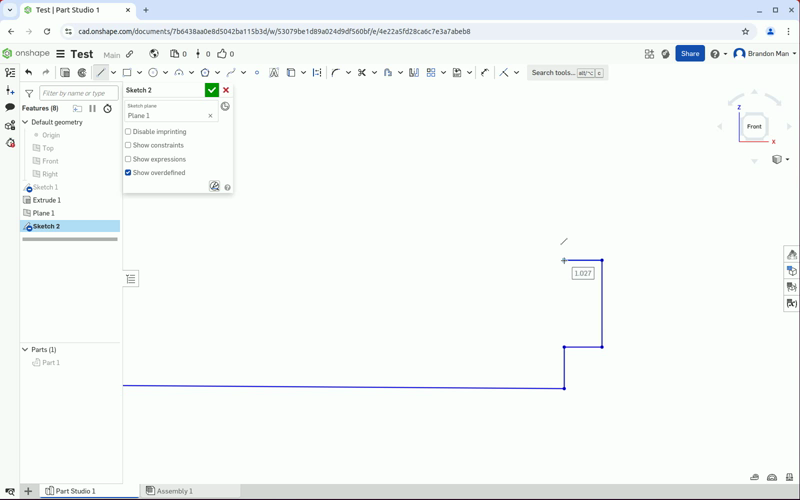
scroll(-6)
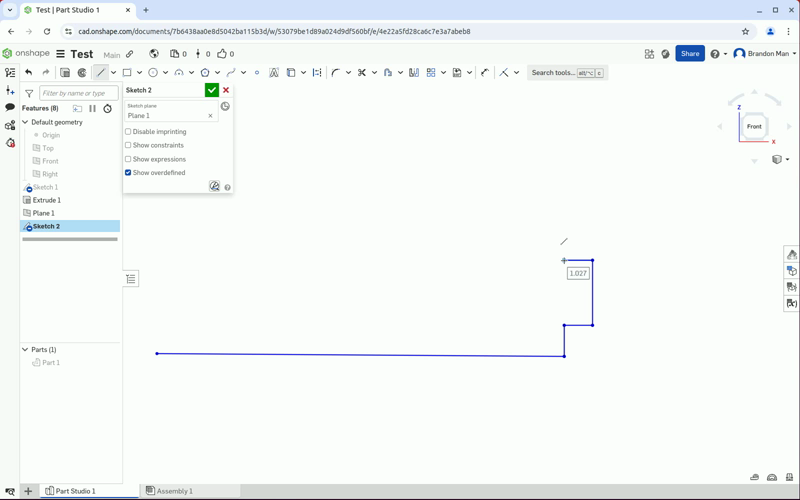
scroll(-6)
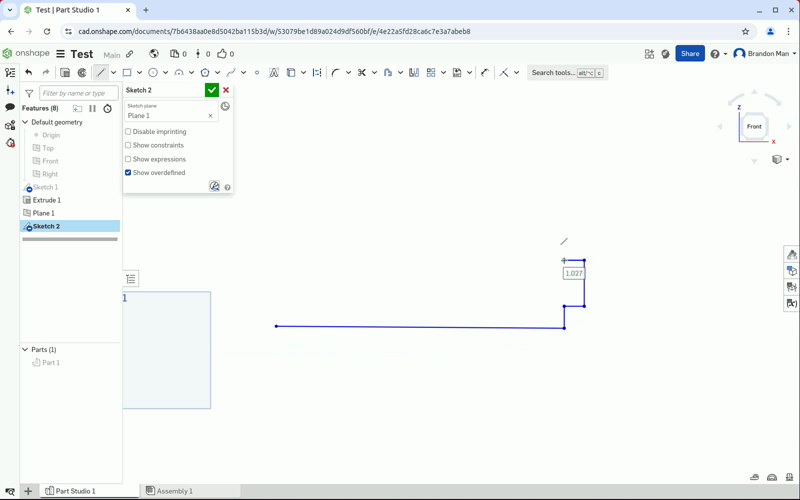
scroll(-6)
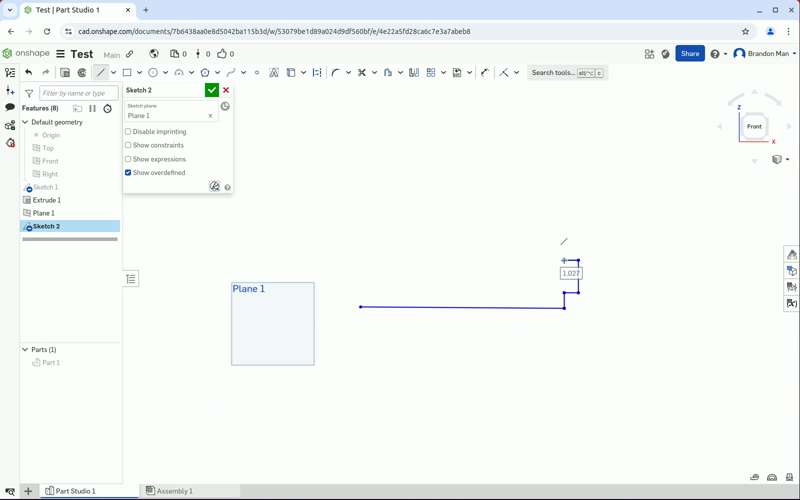
scroll(-6)
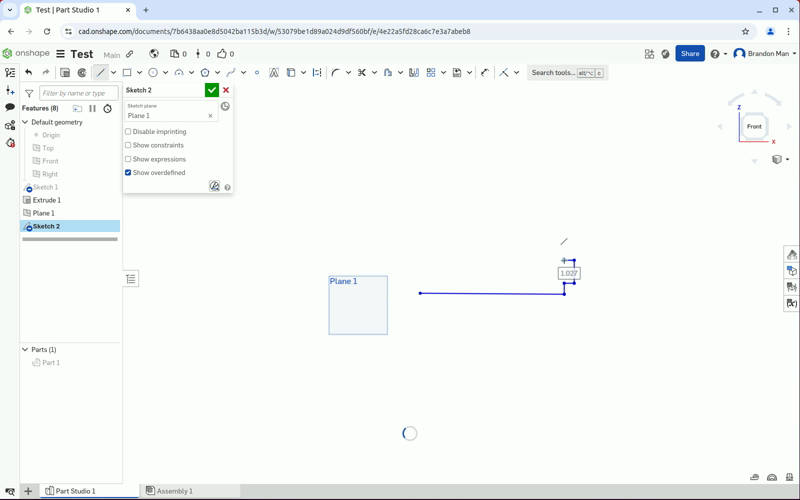
scroll(-6)
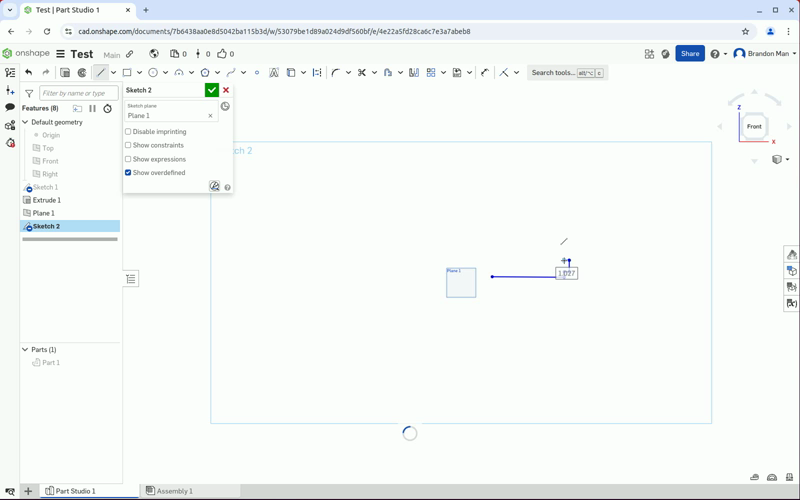
key_up(shift)
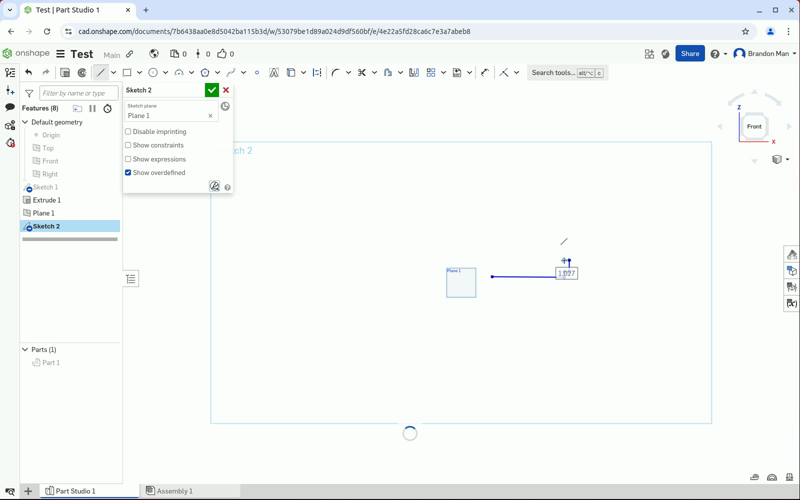
key_down(shift)
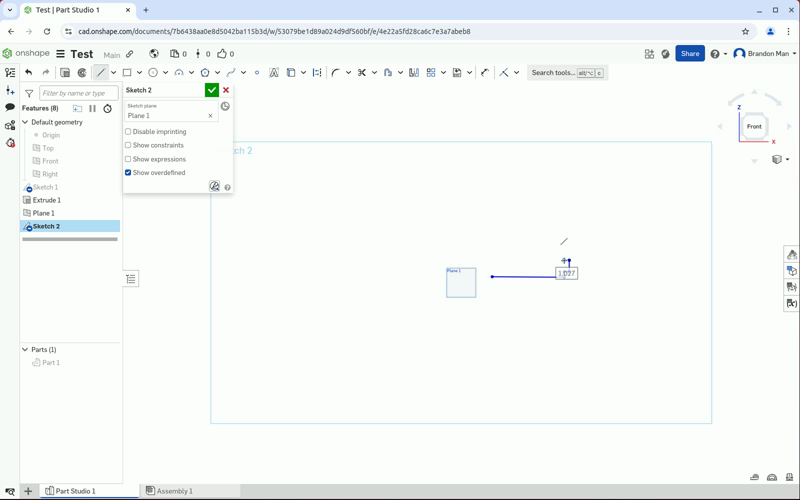
mouse_move(589, 260)
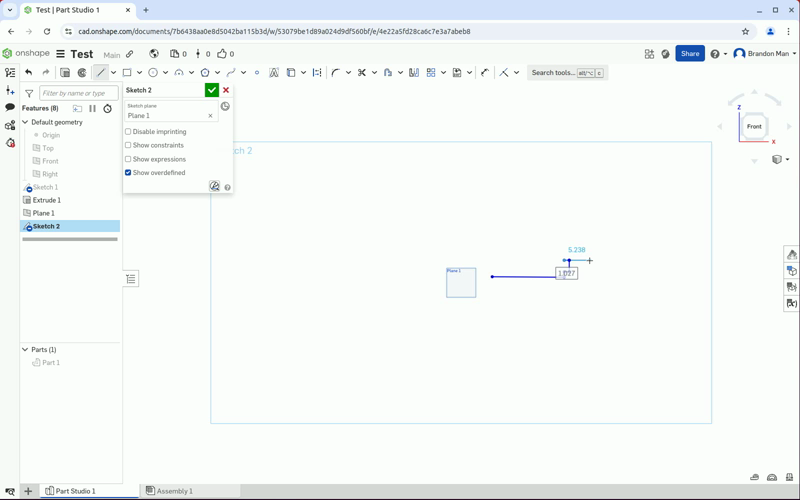
mouse_move(564, 254)
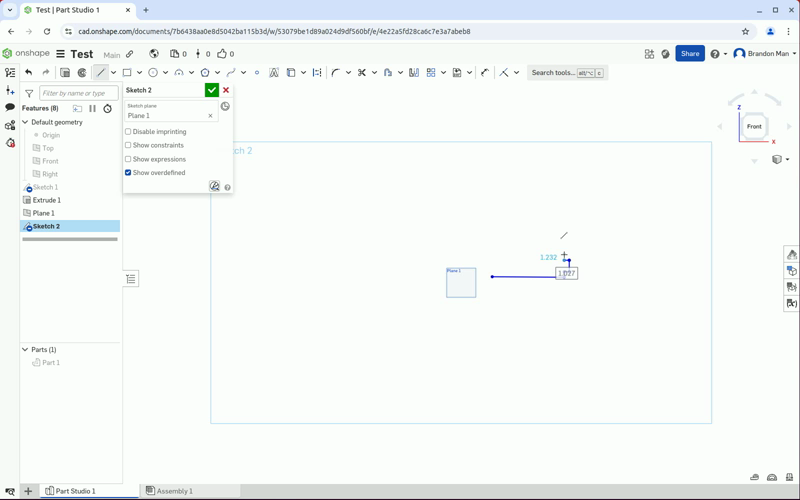
scroll(6)
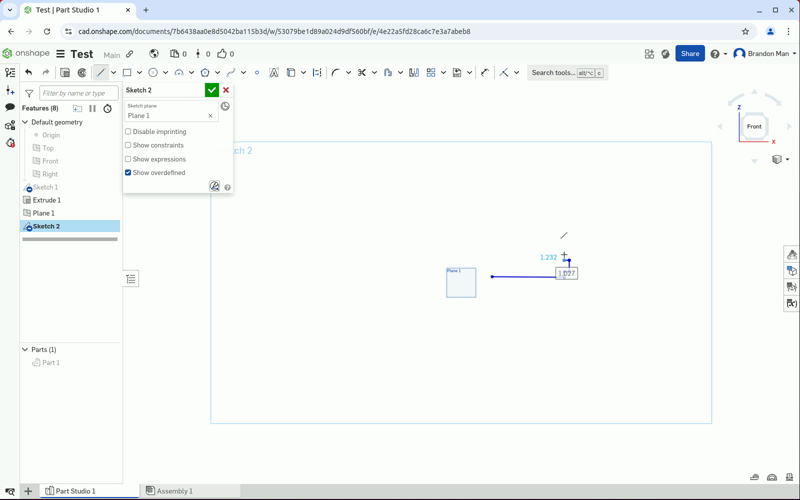
scroll(6)
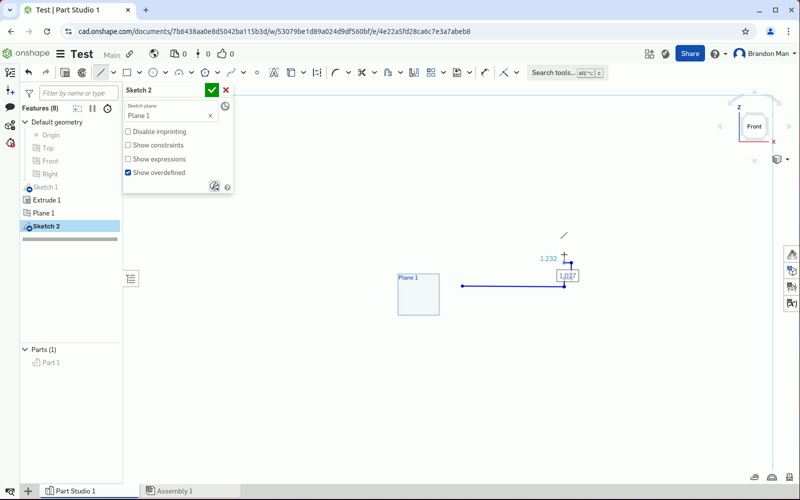
scroll(6)
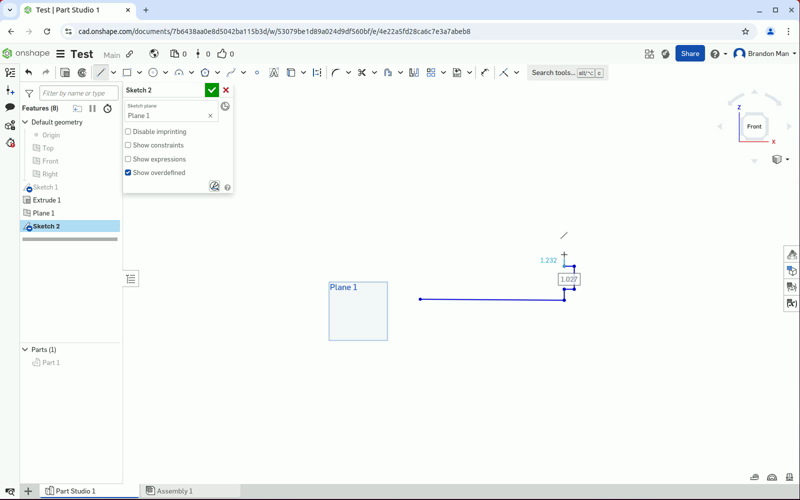
scroll(6)
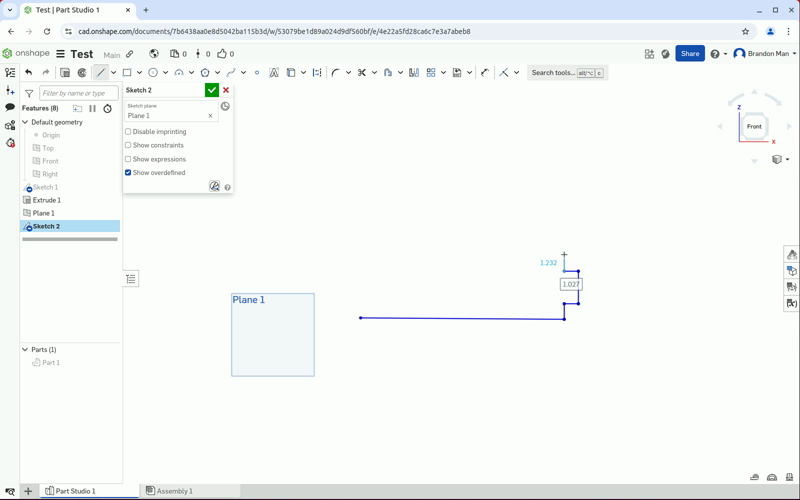
scroll(6)
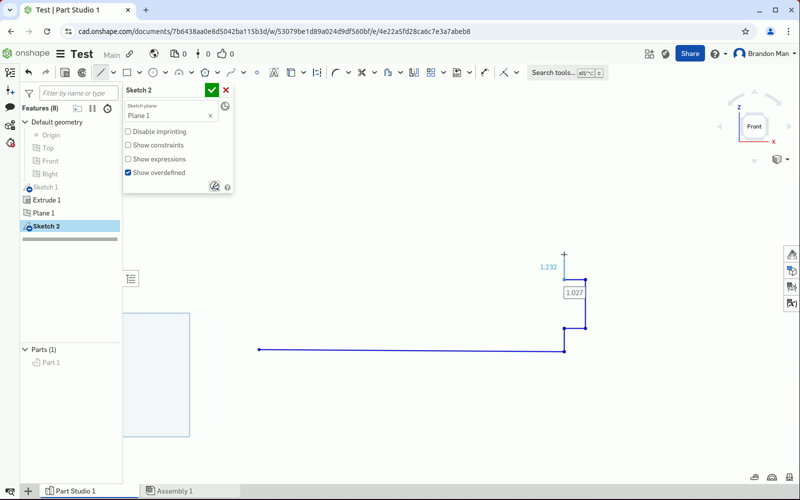
scroll(6)
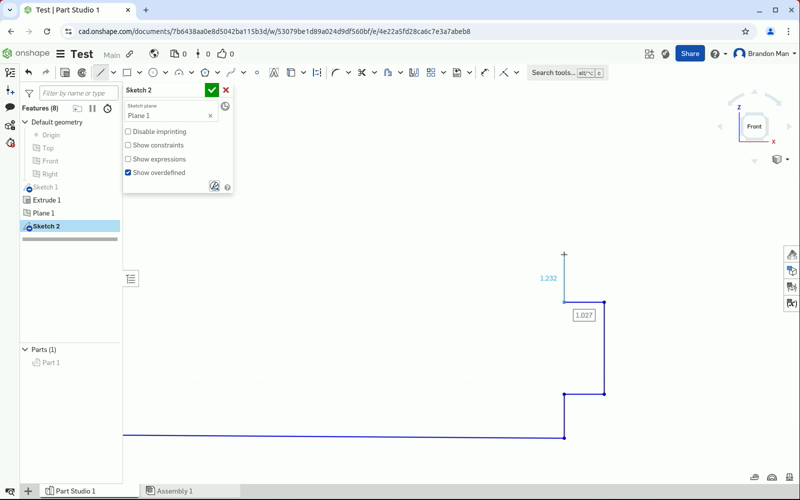
scroll(6)
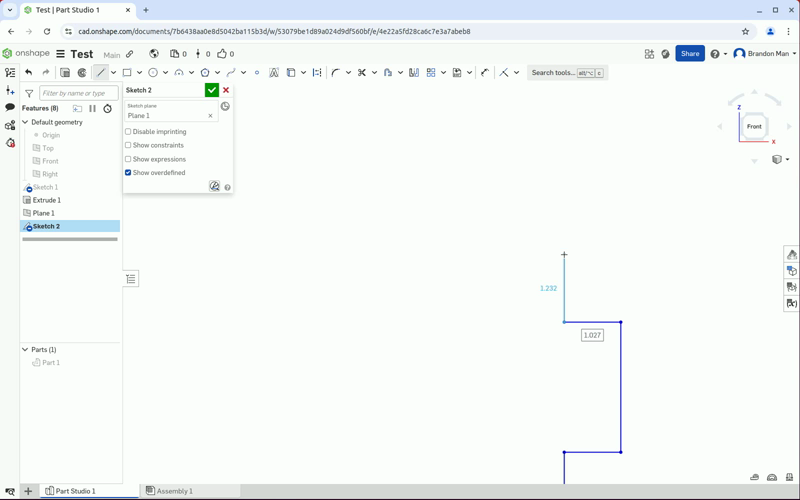
click(564, 254)
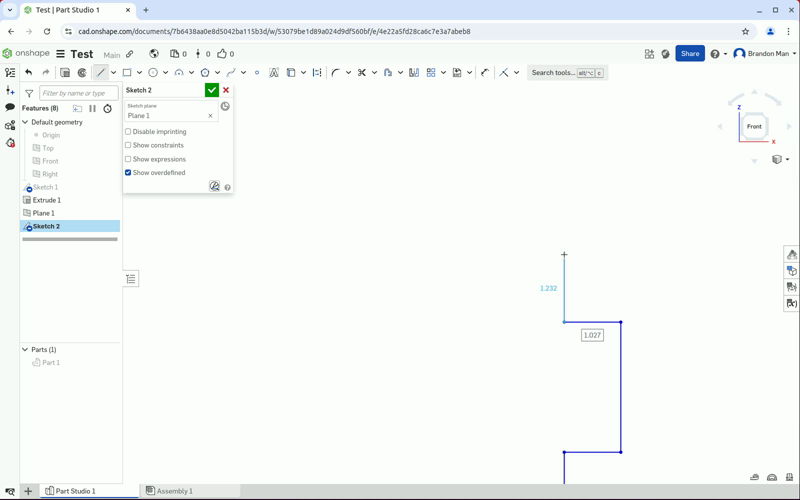
scroll(-6)
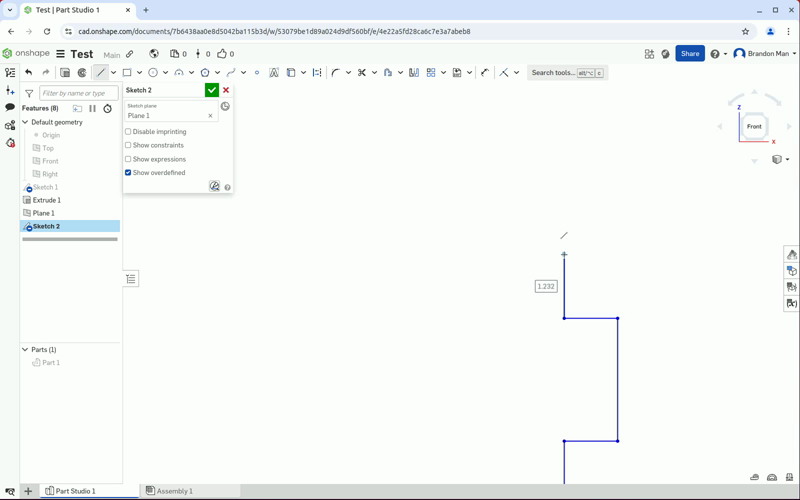
scroll(-6)
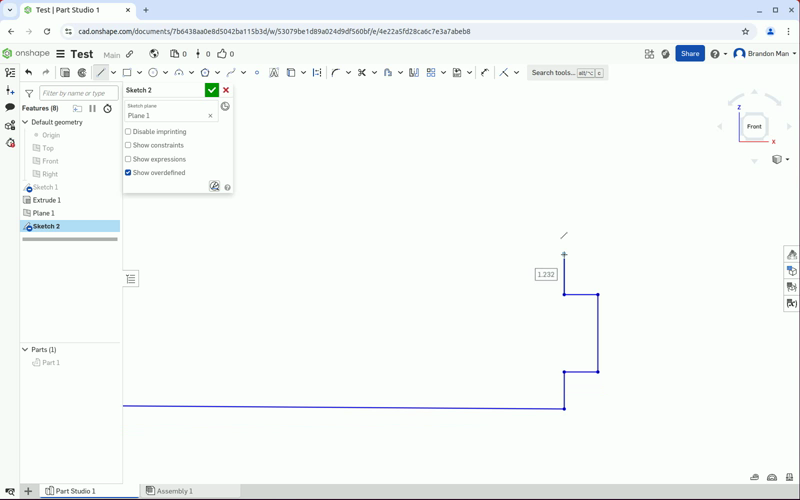
scroll(-6)
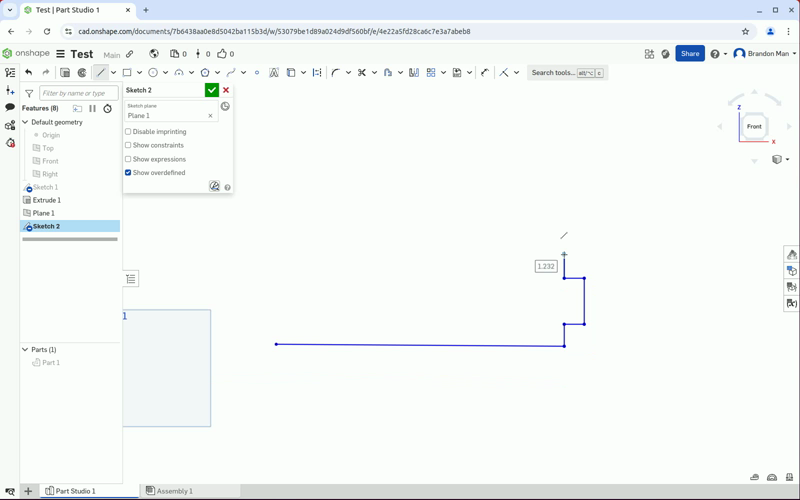
scroll(-6)
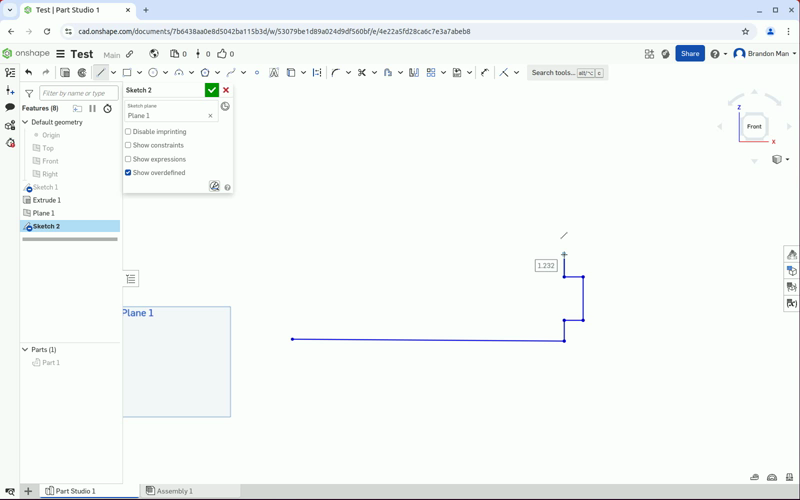
scroll(-6)
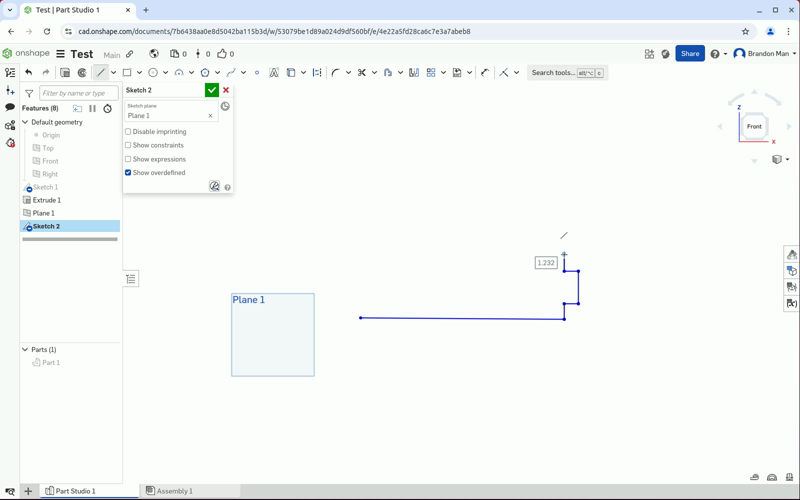
scroll(-6)
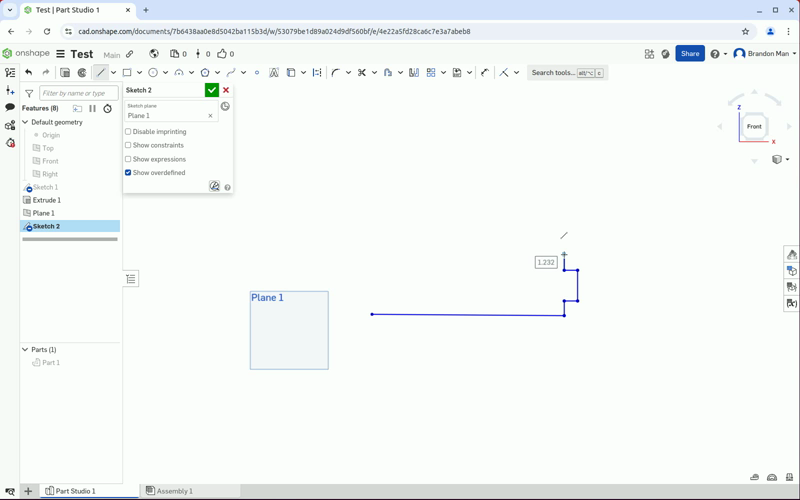
scroll(-6)
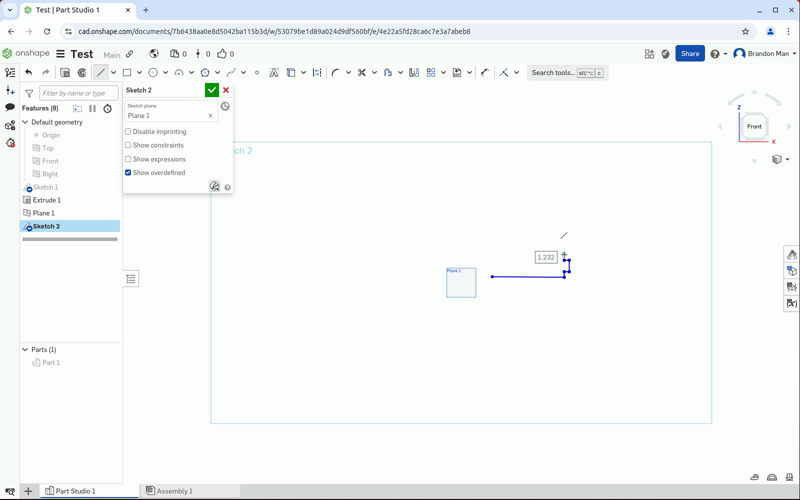
key_up(shift)
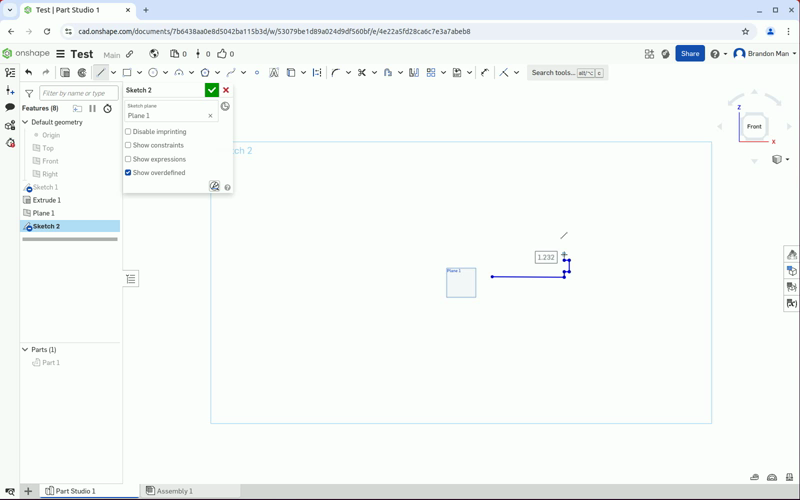
key_down(shift)
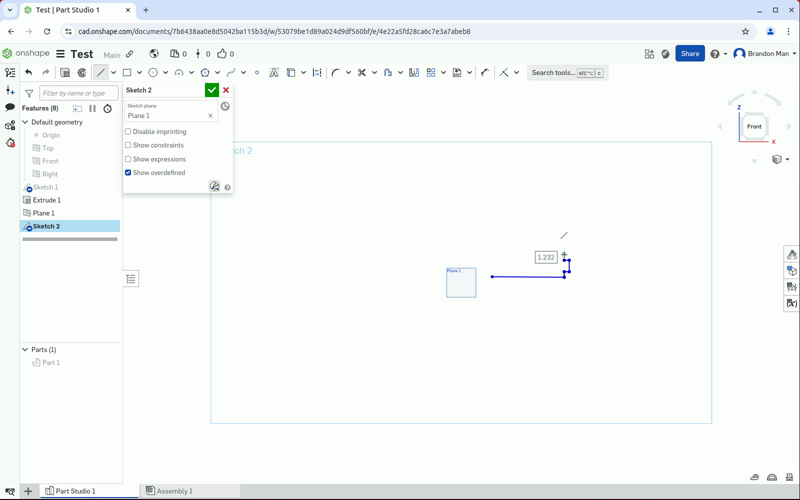
mouse_move(492, 254)
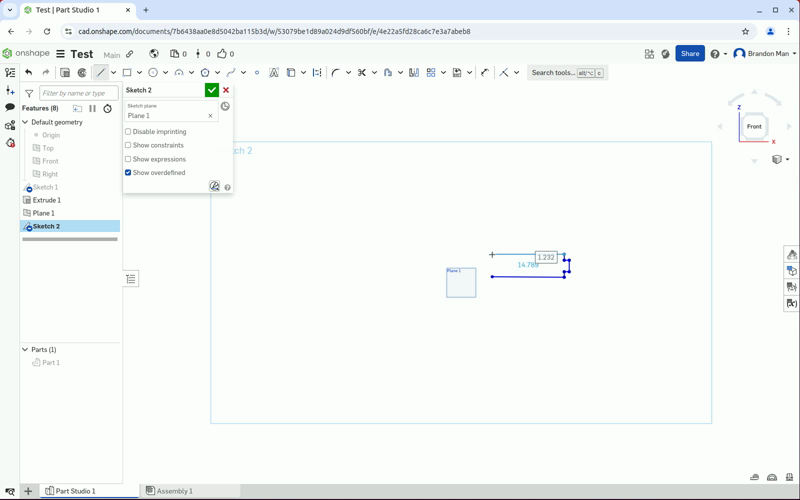
click(492, 254)
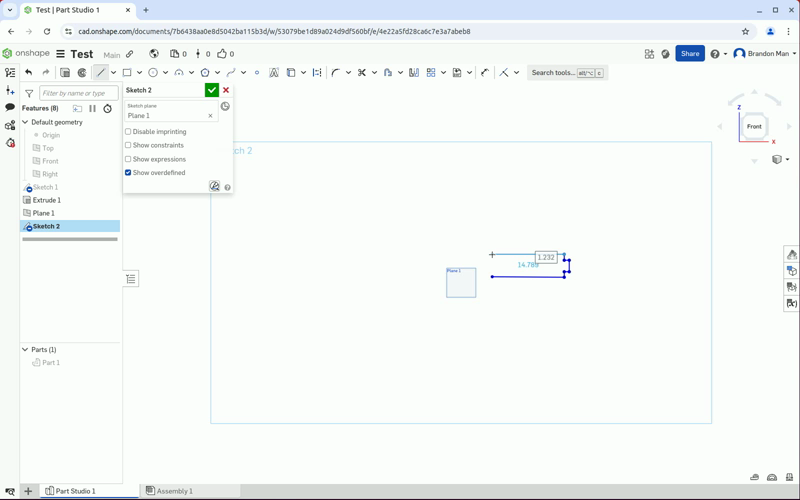
key_up(shift)
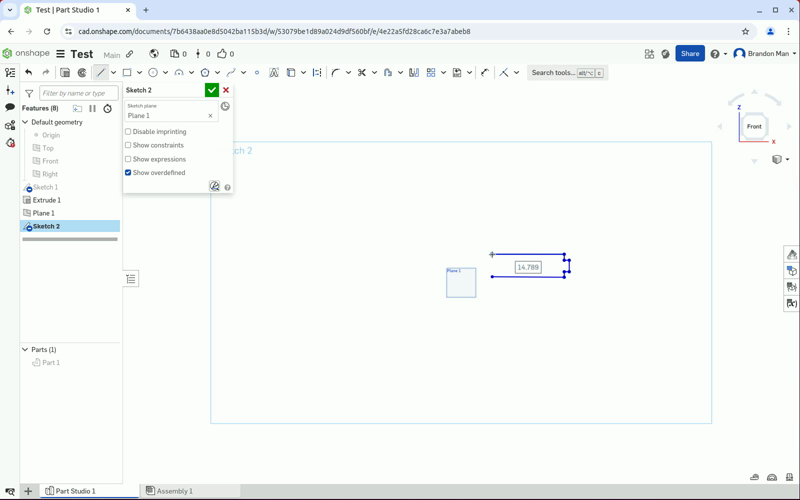
mouse_move(522, 254)
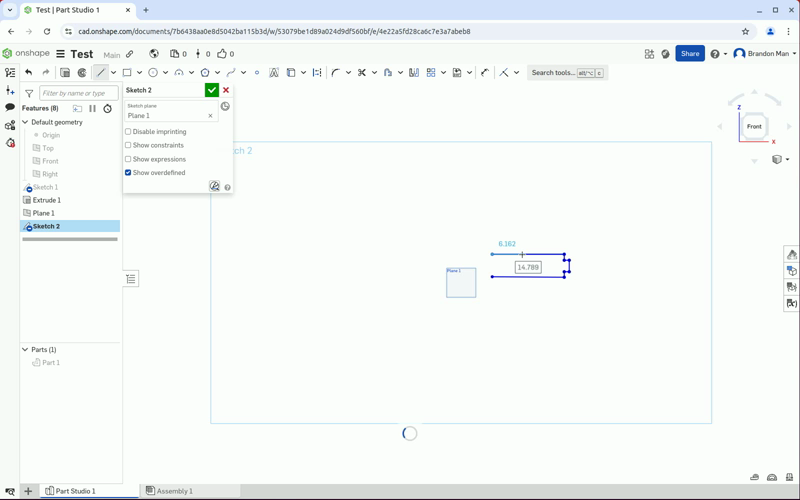
key_down(shift)
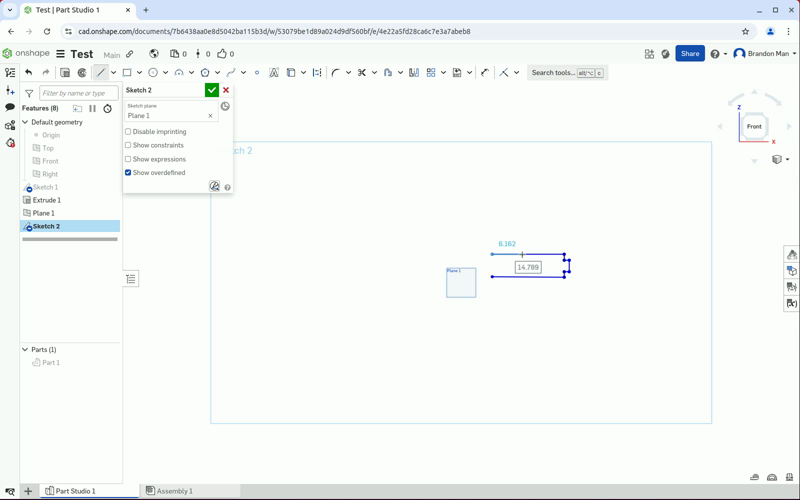
mouse_move(492, 276)
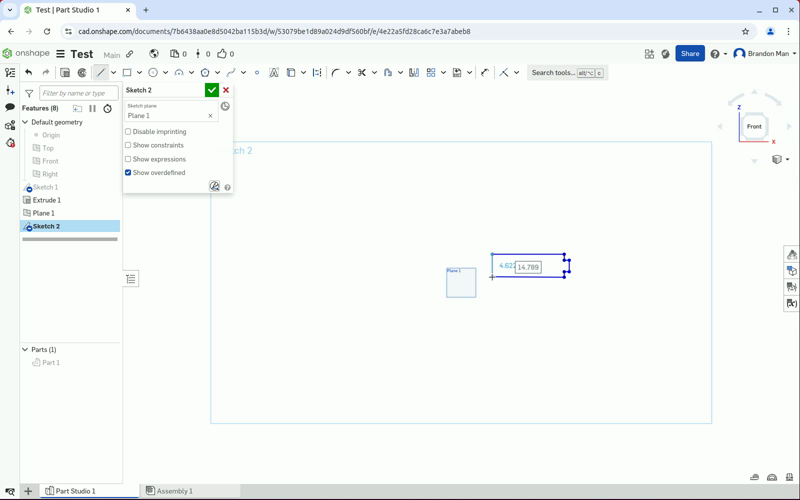
key_up(shift)
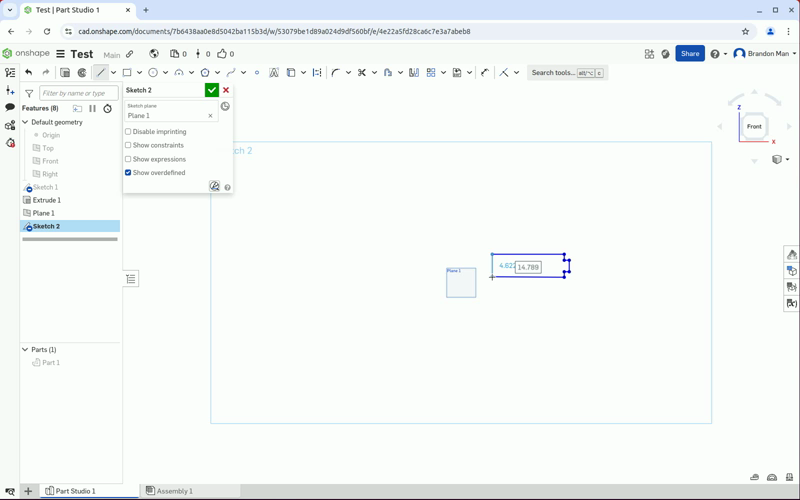
click(492, 276)
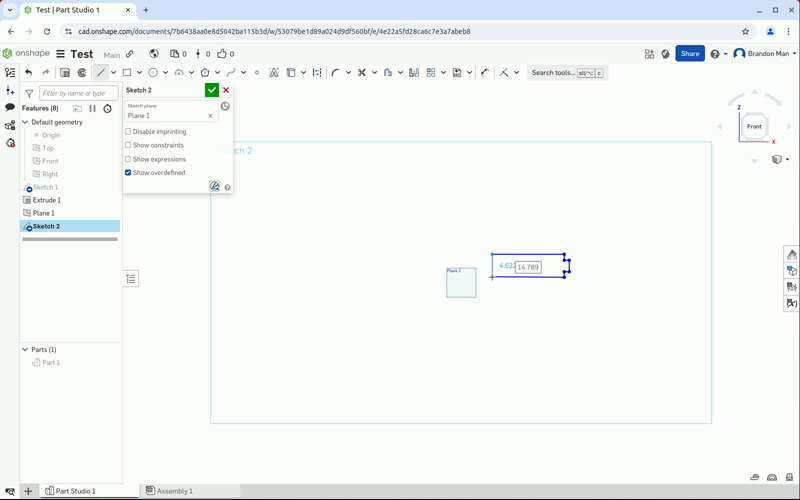
key(esc)
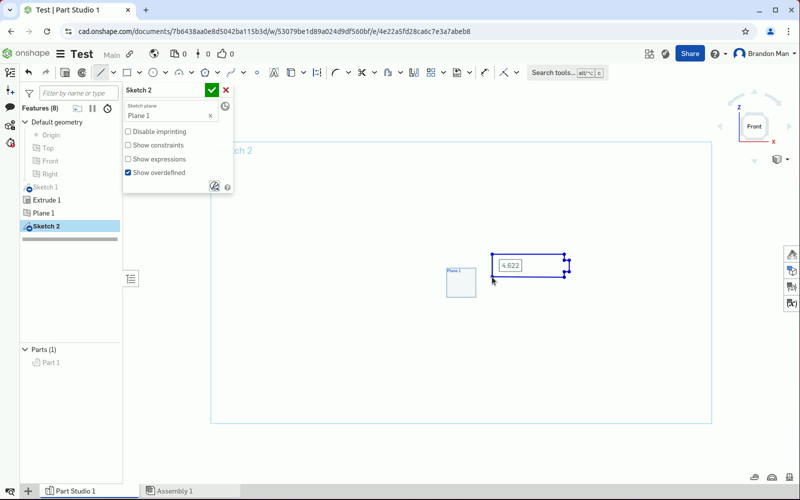
key(l)
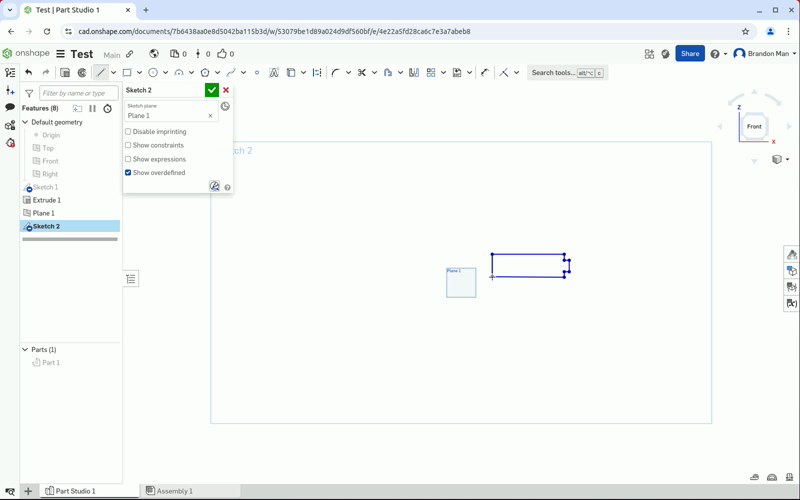
key_down(shift)
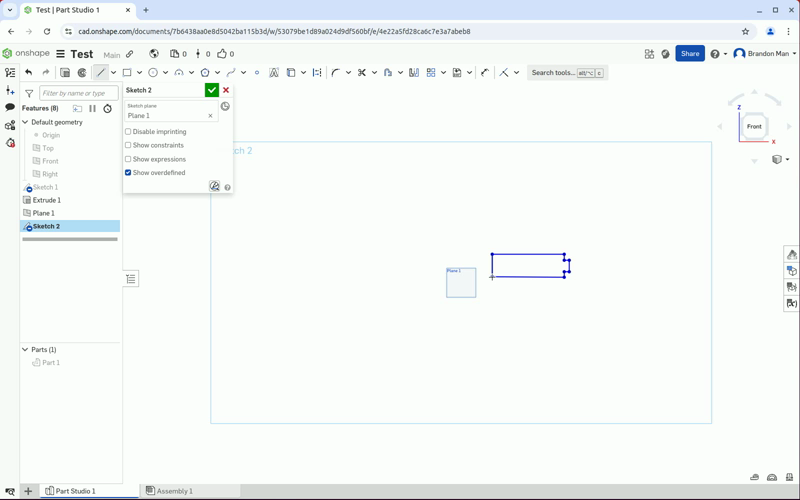
mouse_move(500, 271)
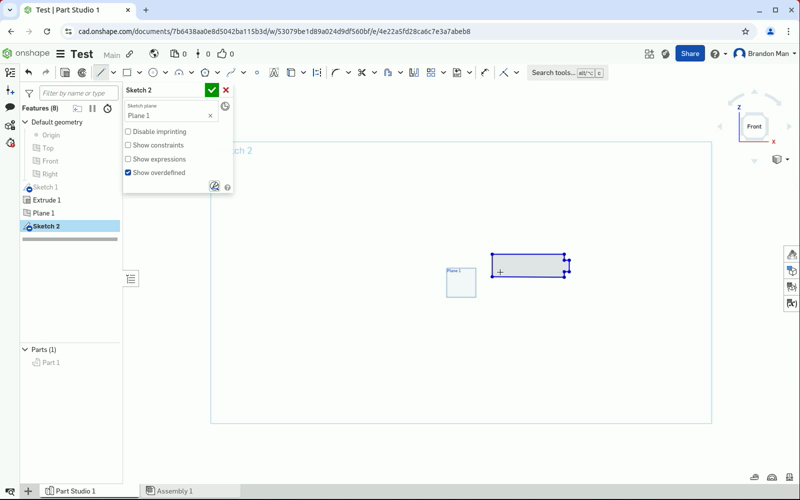
click(500, 271)
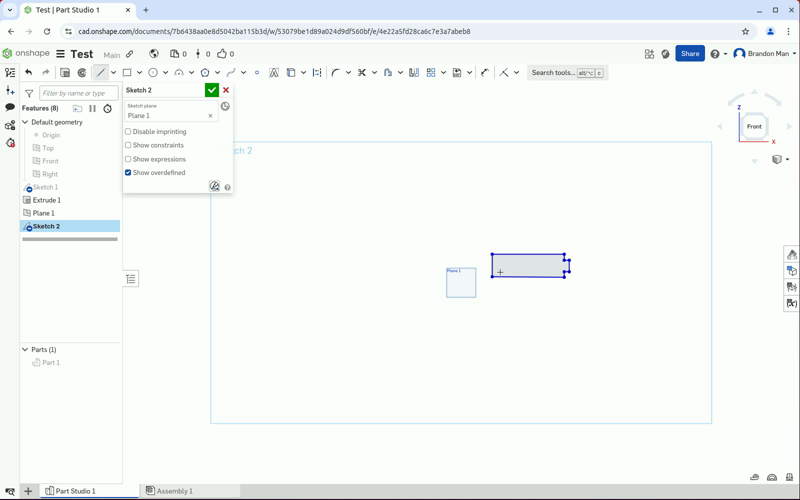
key_up(shift)
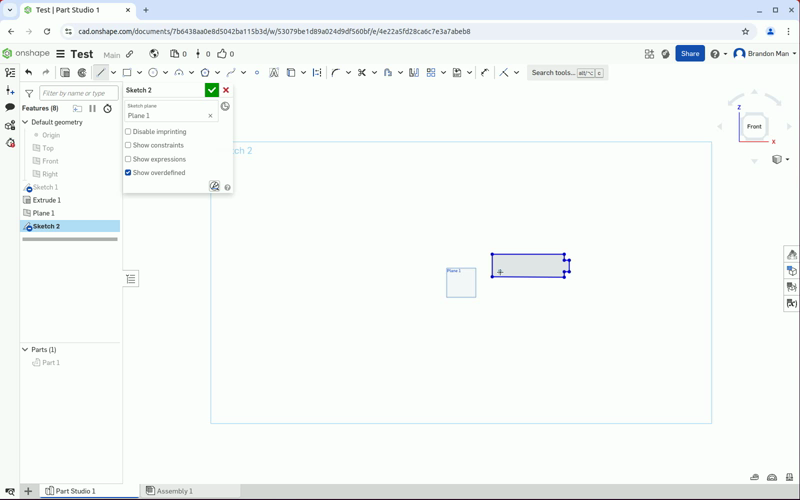
key_down(shift)
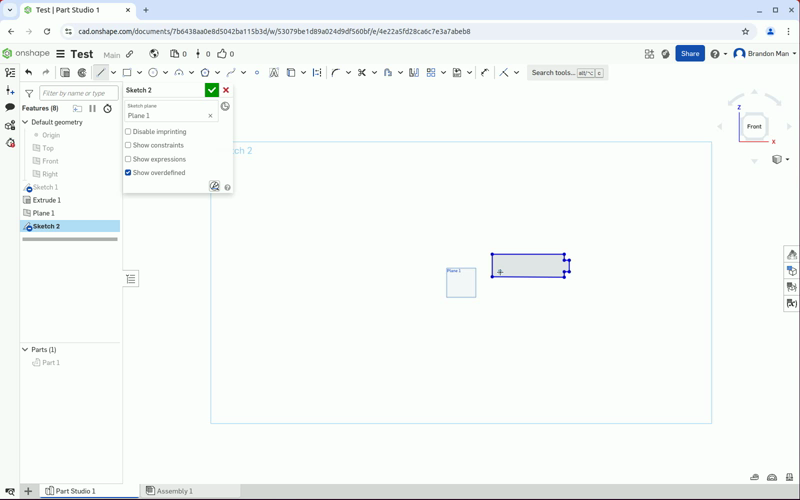
mouse_move(530, 271)
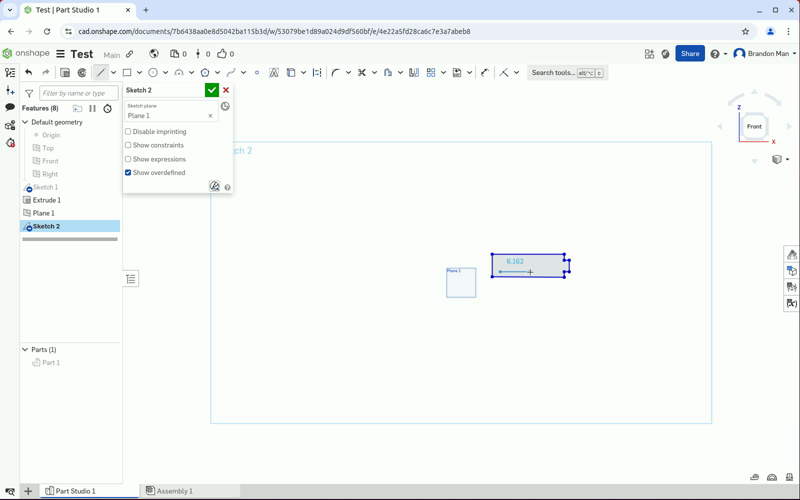
mouse_move(506, 271)
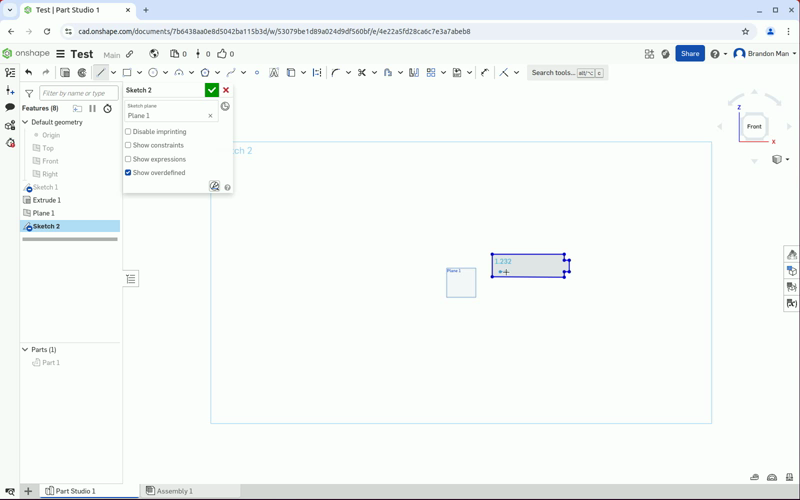
scroll(6)
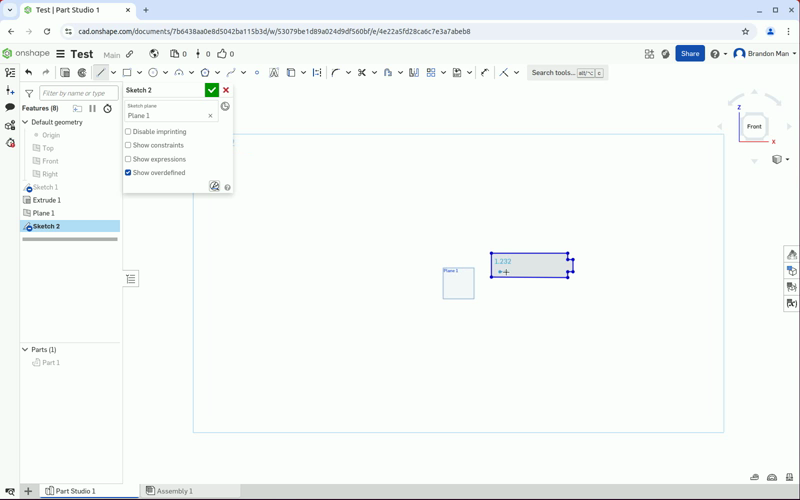
scroll(6)
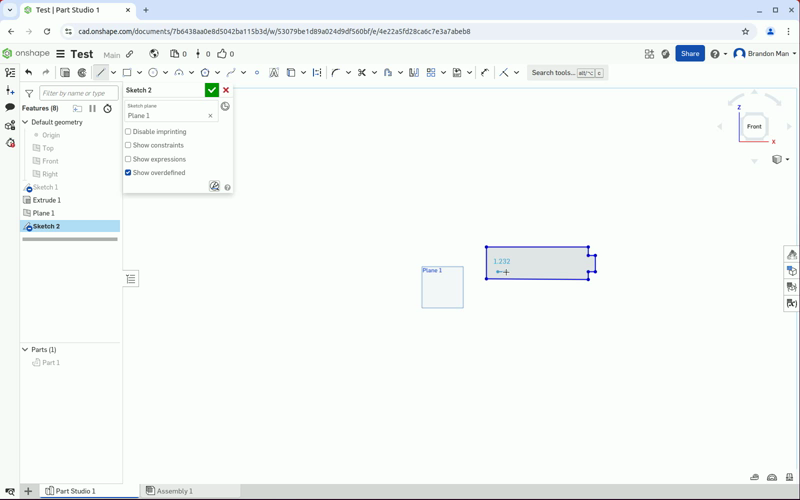
scroll(6)
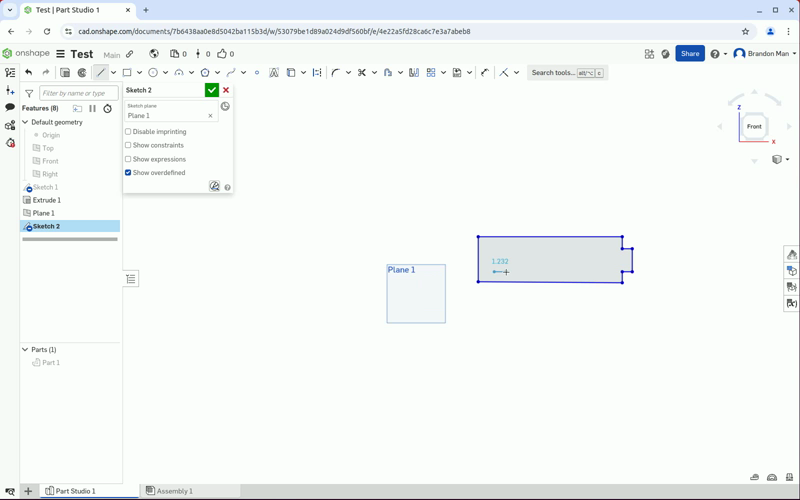
scroll(6)
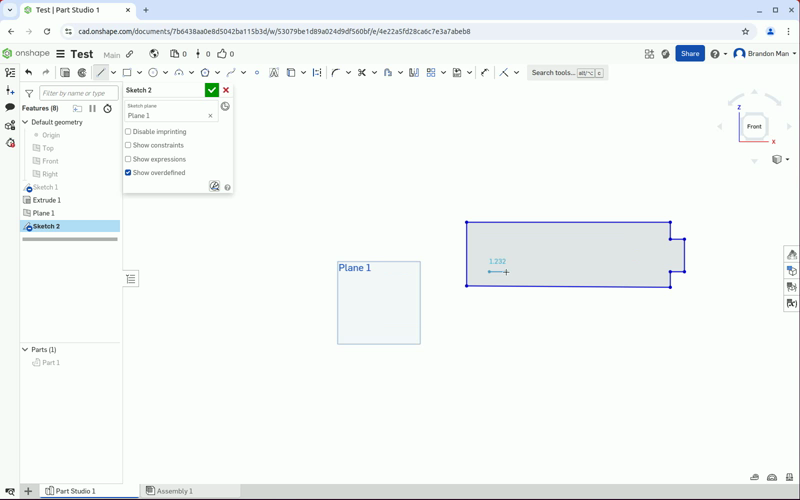
scroll(6)
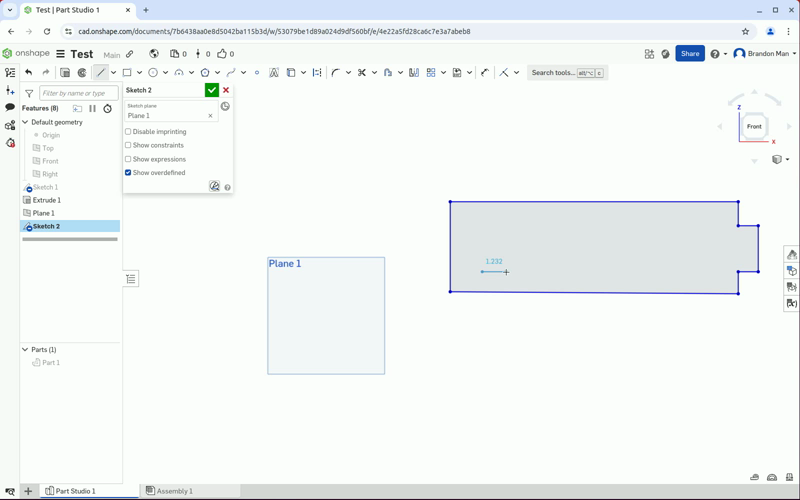
scroll(6)
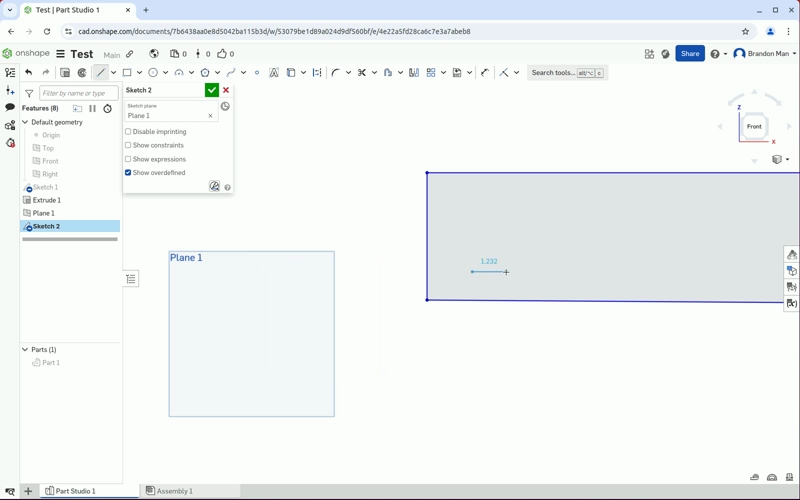
scroll(6)
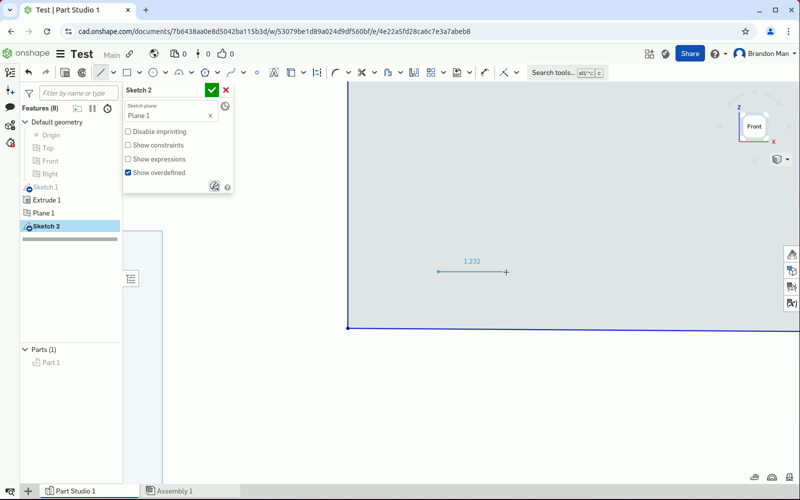
click(506, 271)
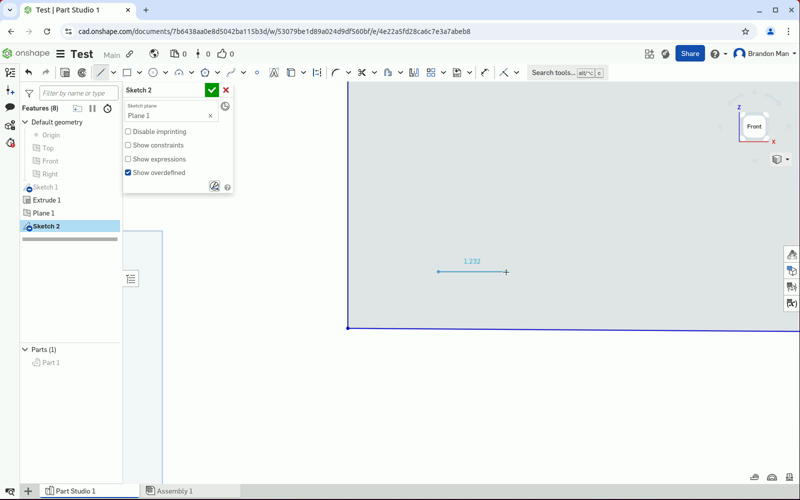
scroll(-6)
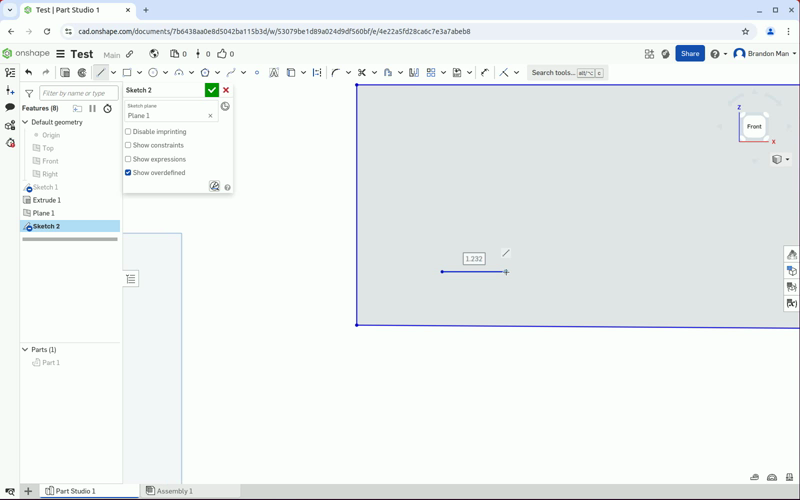
scroll(-6)
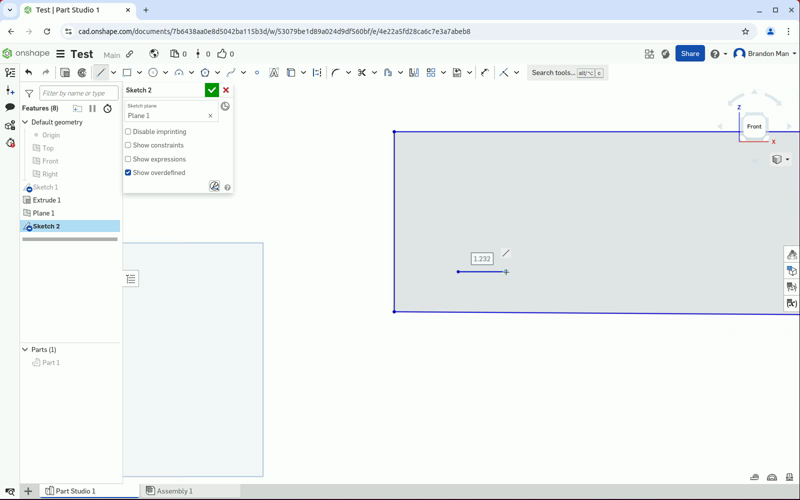
scroll(-6)
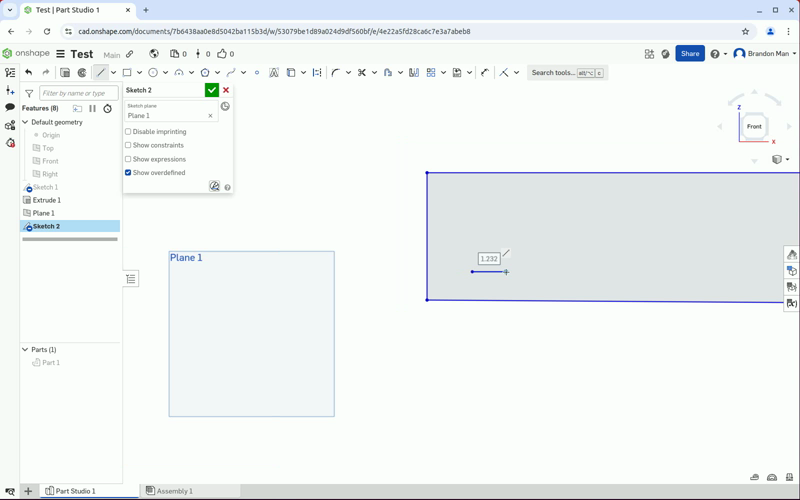
scroll(-6)
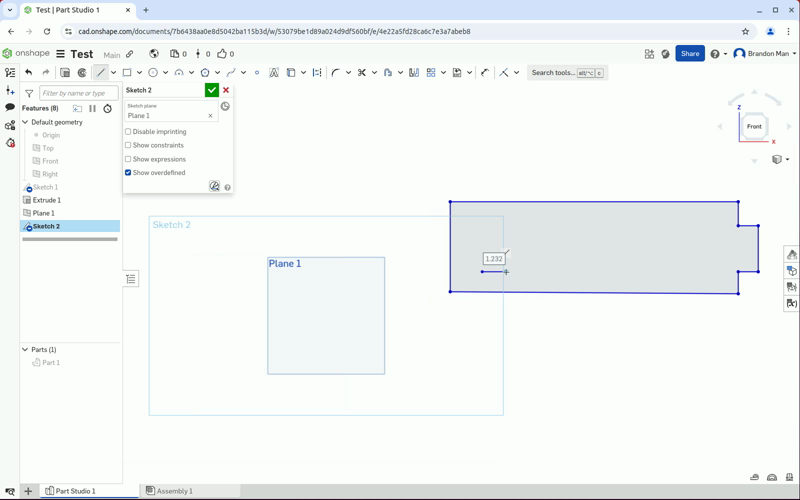
scroll(-6)
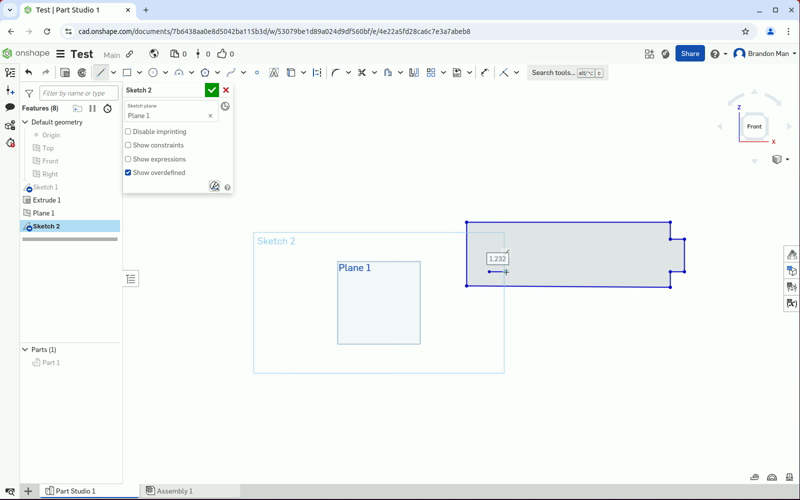
scroll(-6)
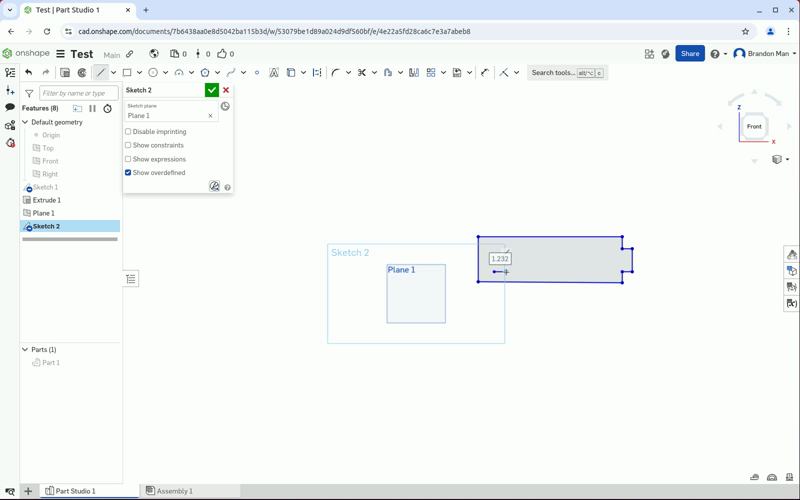
scroll(-6)
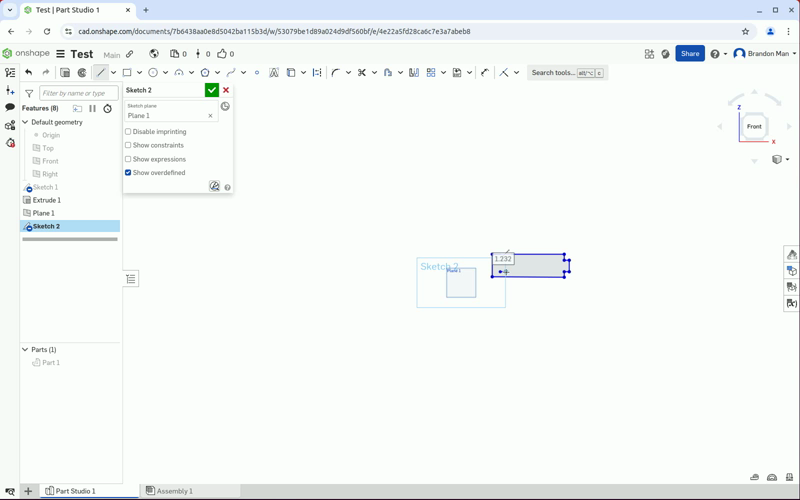
key_up(shift)
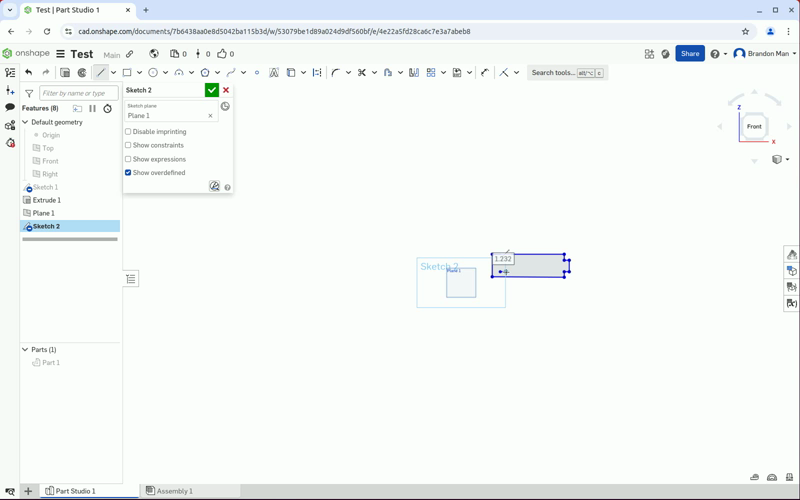
key_down(shift)
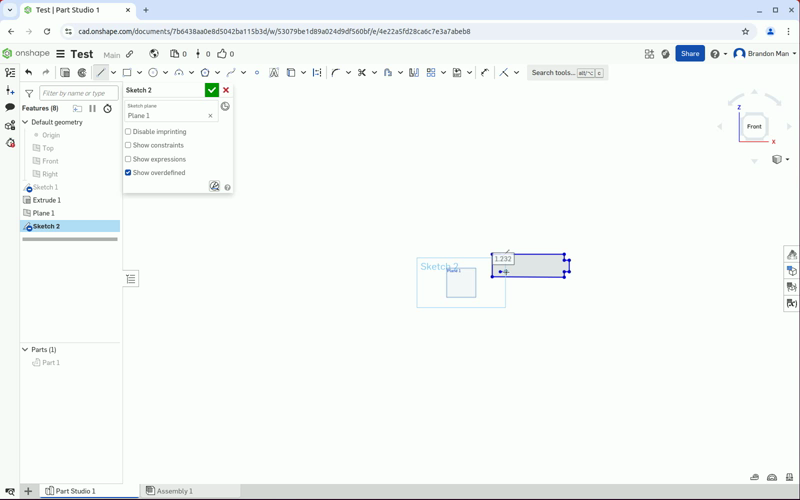
mouse_move(536, 271)
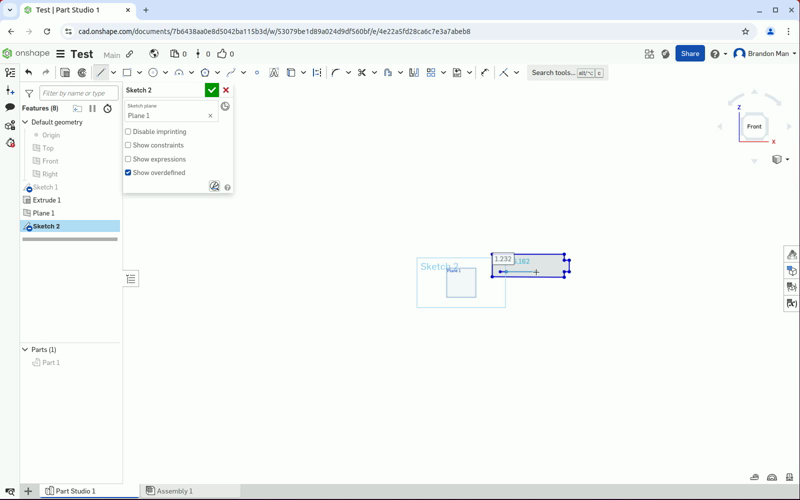
mouse_move(506, 269)
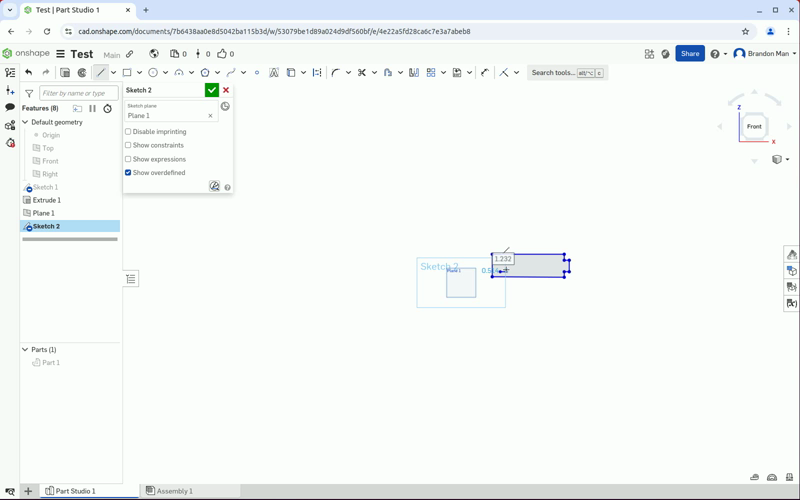
scroll(6)
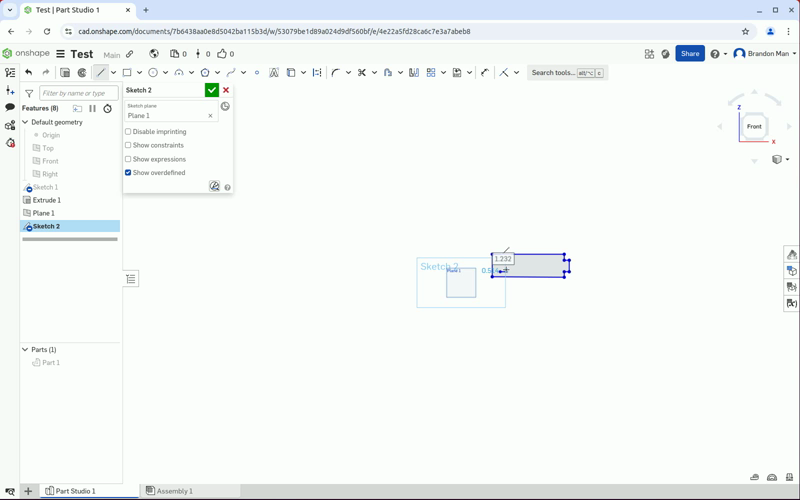
scroll(6)
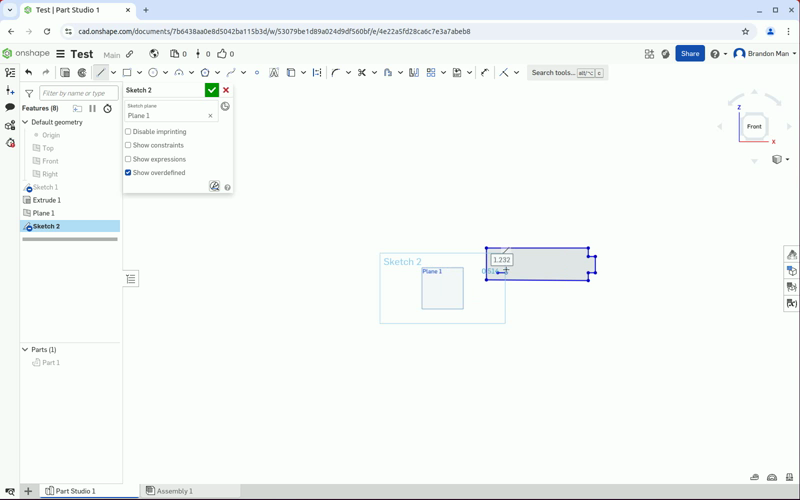
scroll(6)
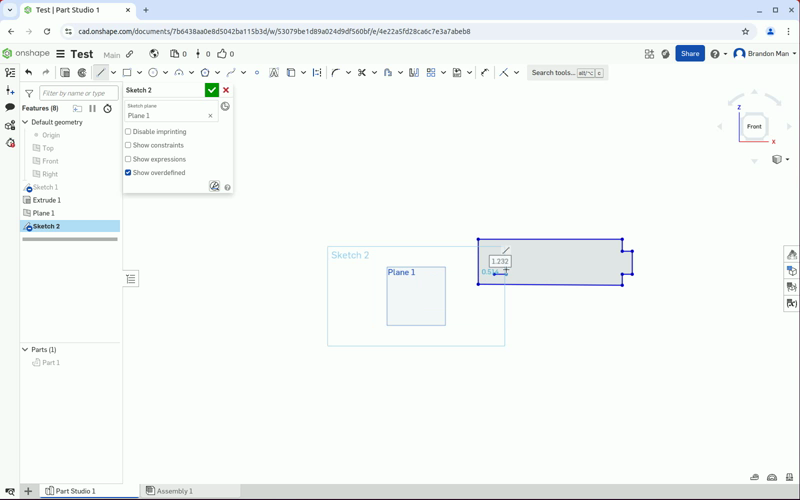
scroll(6)
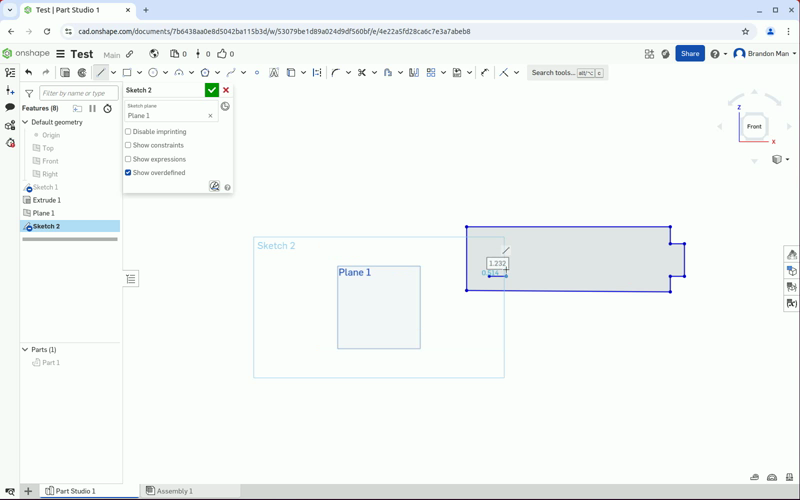
scroll(6)
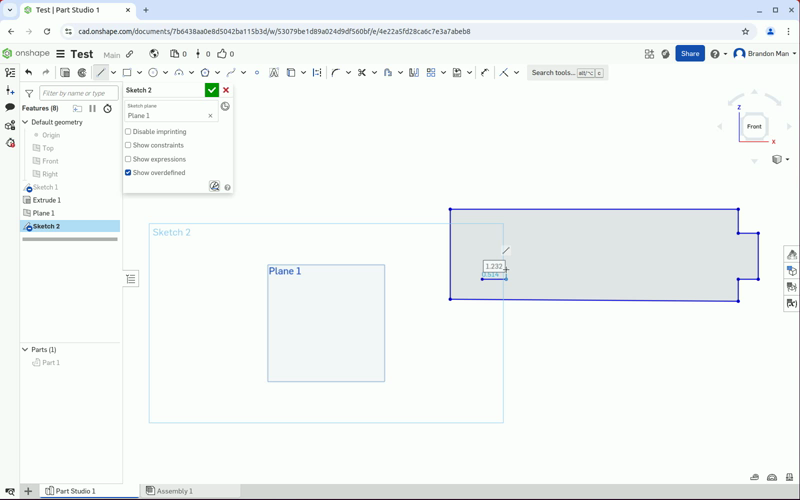
scroll(6)
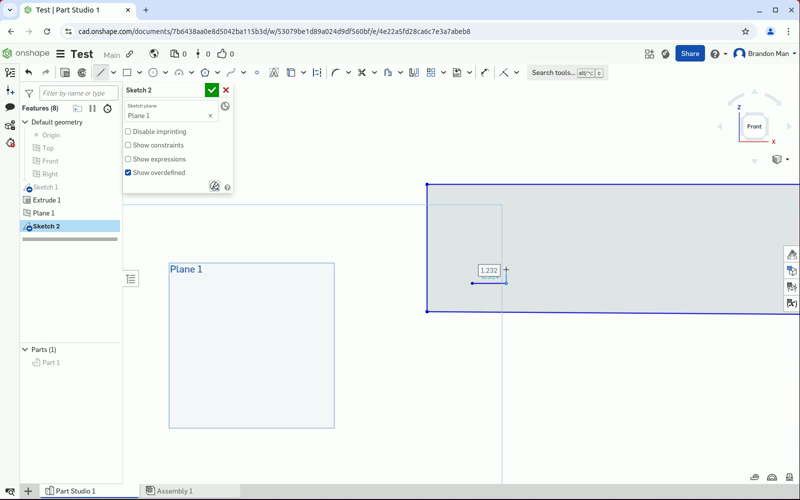
scroll(6)
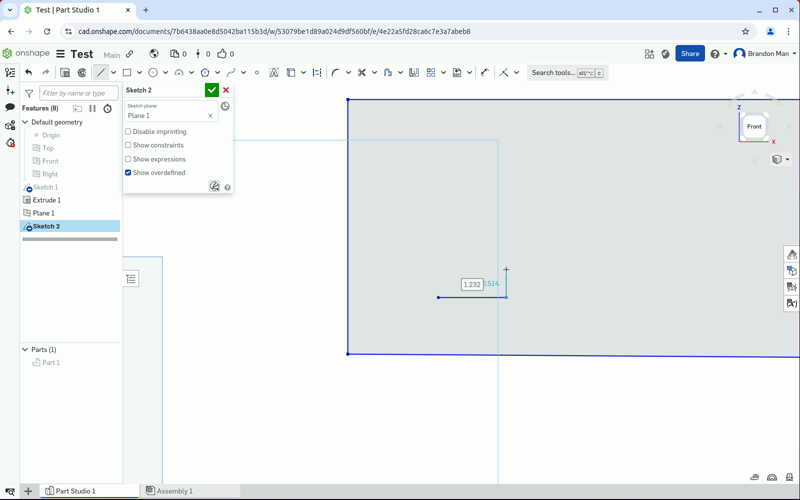
click(506, 269)
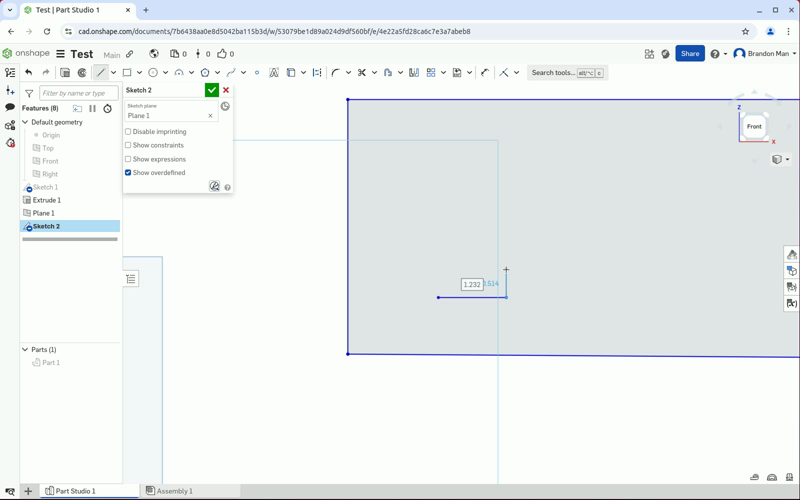
scroll(-6)
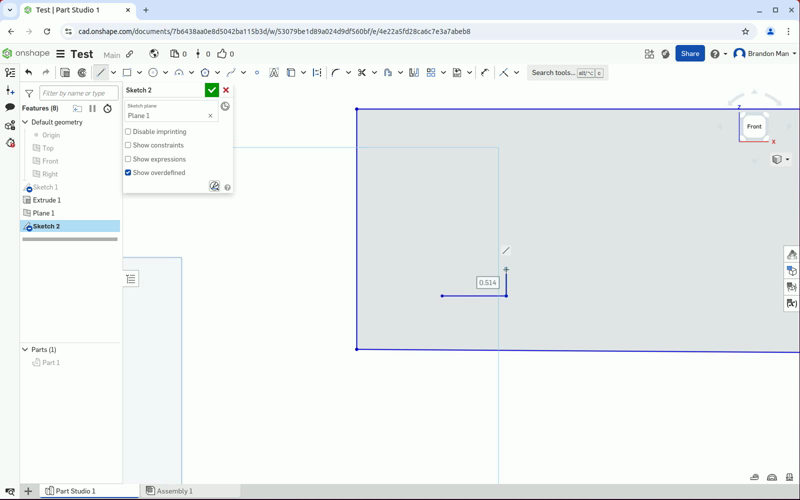
scroll(-6)
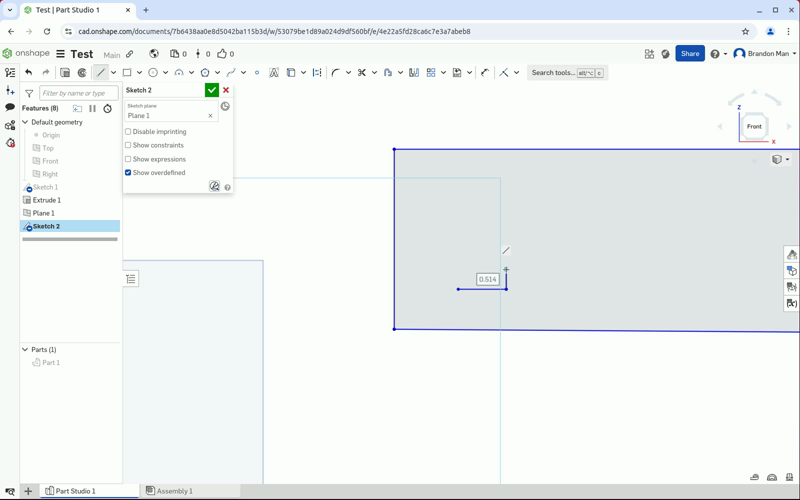
scroll(-6)
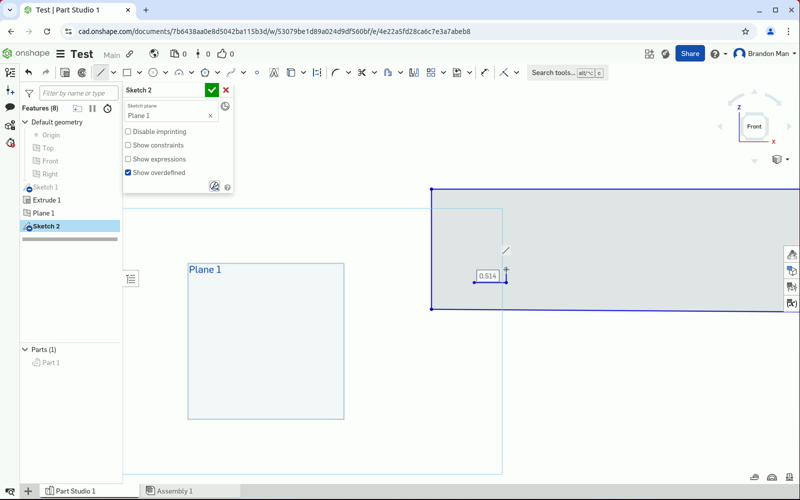
scroll(-6)
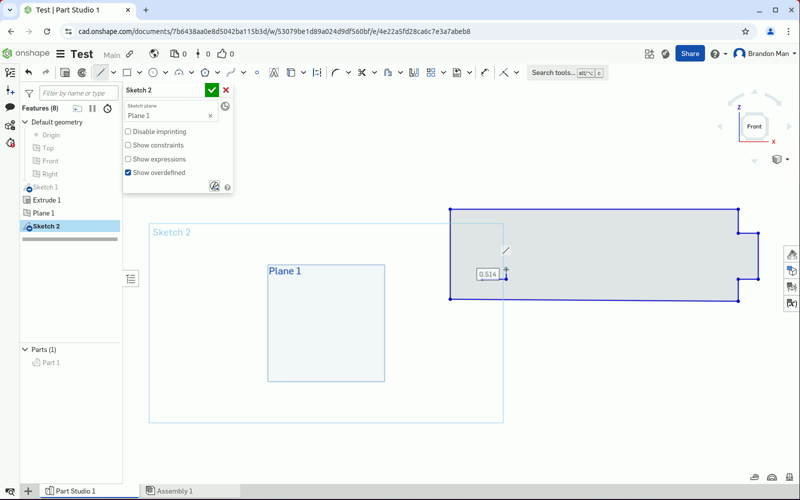
scroll(-6)
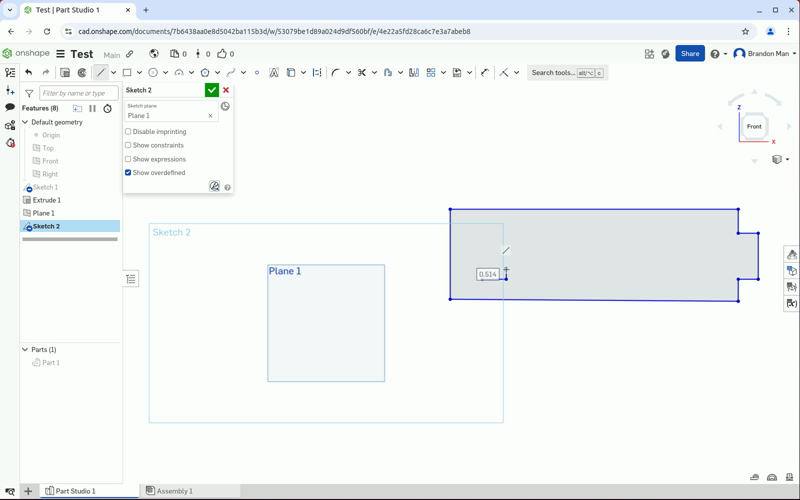
scroll(-6)
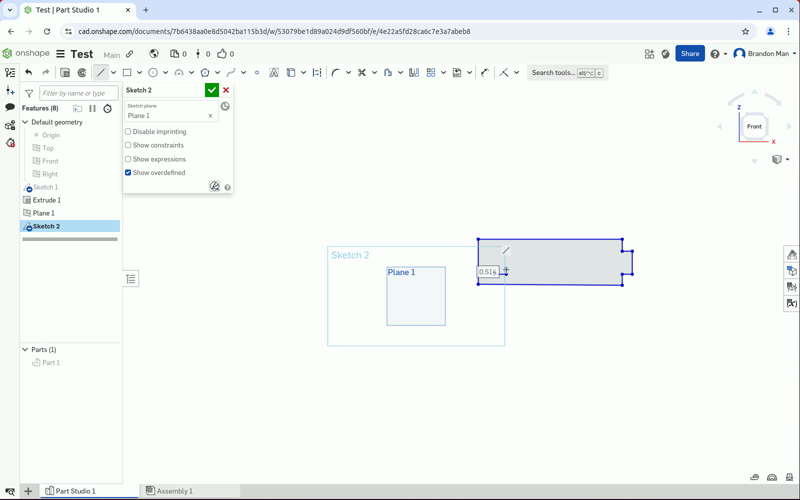
scroll(-6)
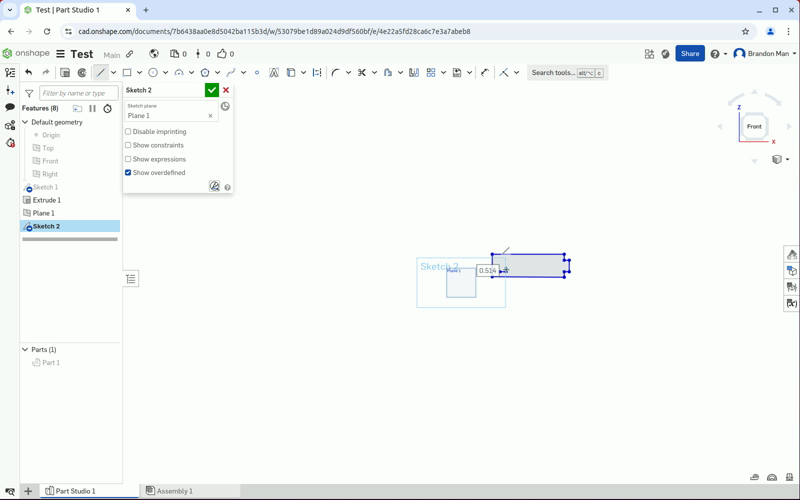
key_up(shift)
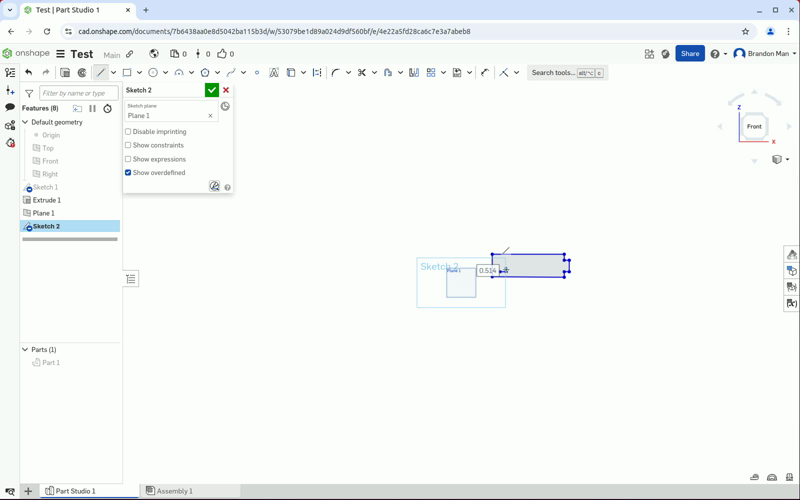
key_down(shift)
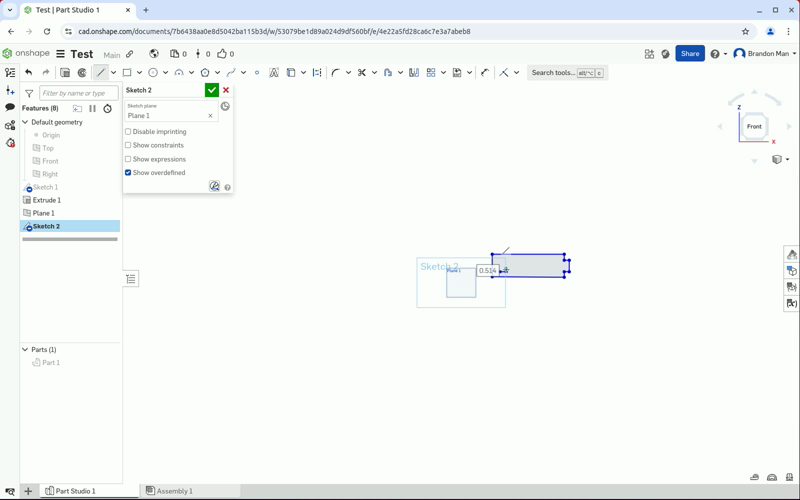
mouse_move(536, 269)
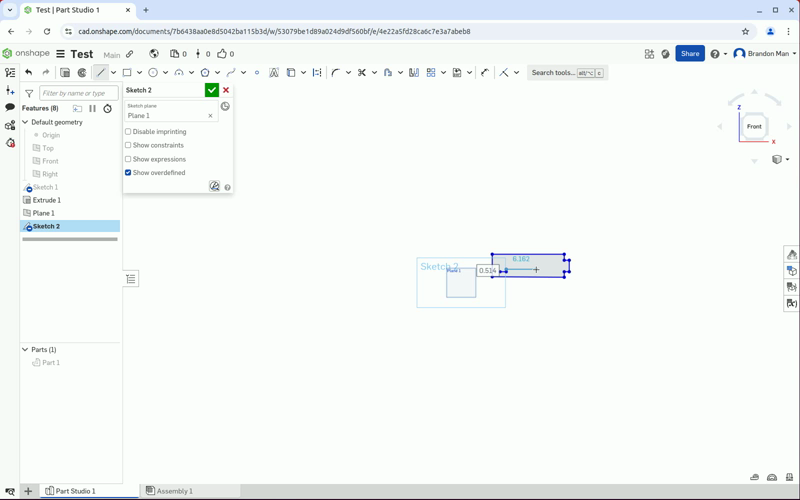
mouse_move(553, 269)
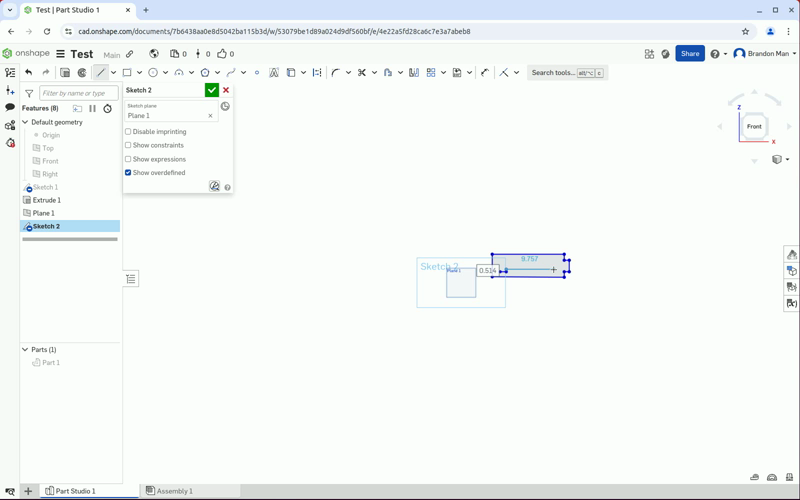
click(553, 269)
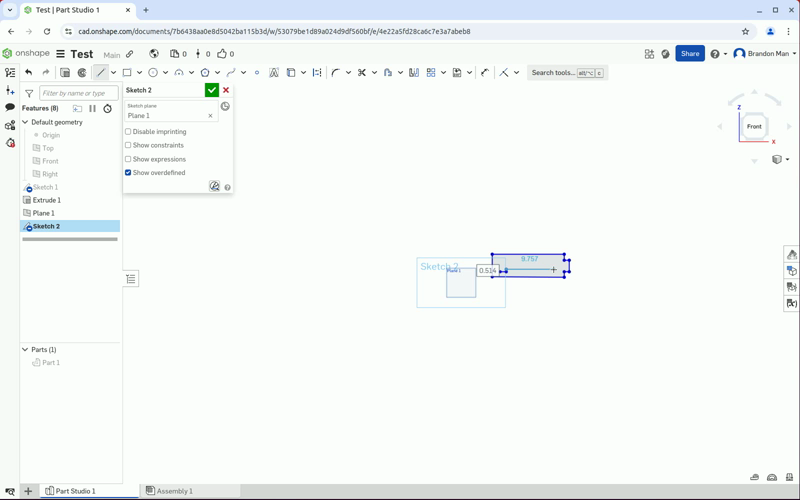
key_up(shift)
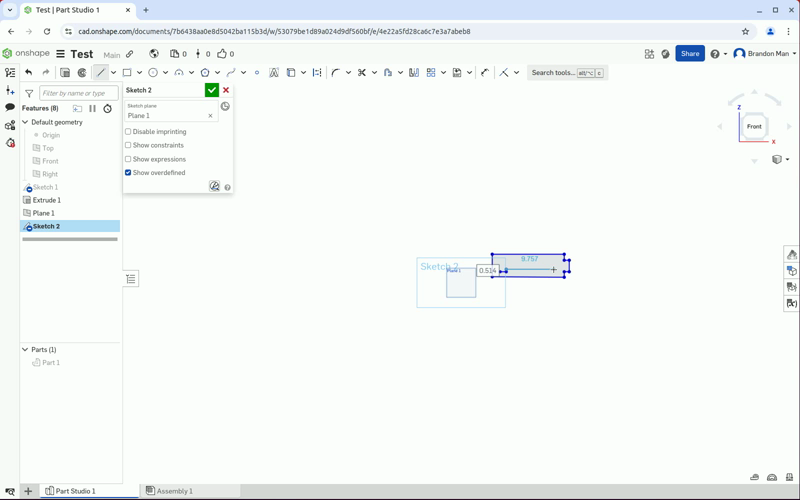
key_down(shift)
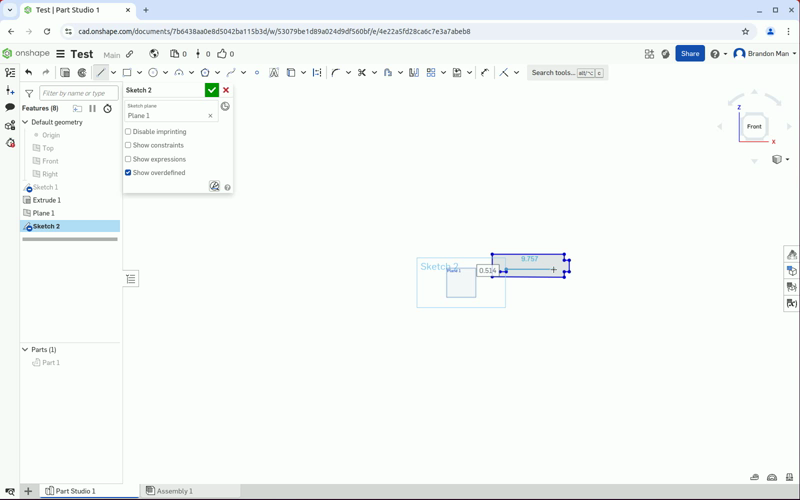
mouse_move(583, 269)
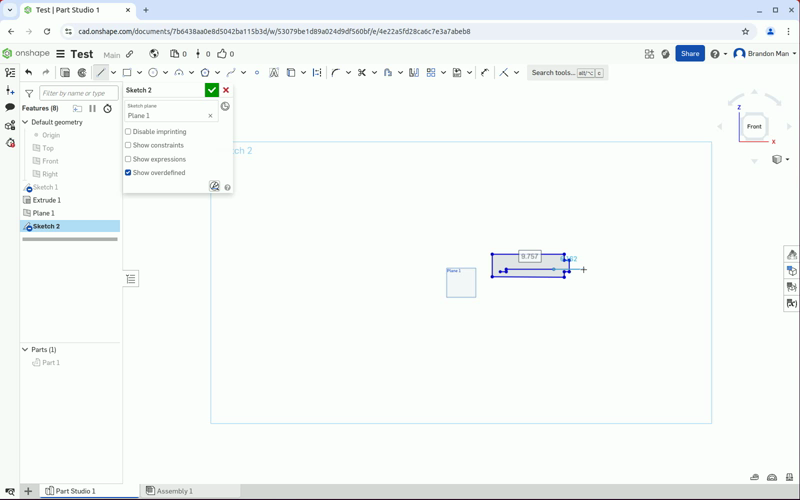
mouse_move(553, 262)
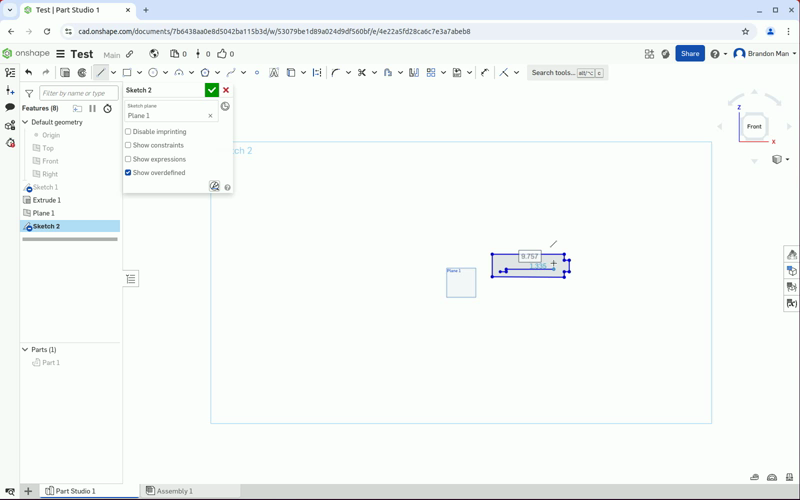
scroll(6)
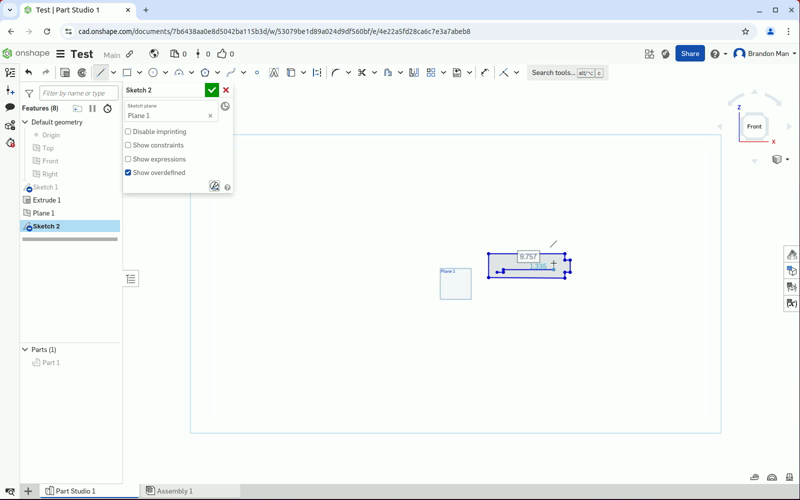
scroll(6)
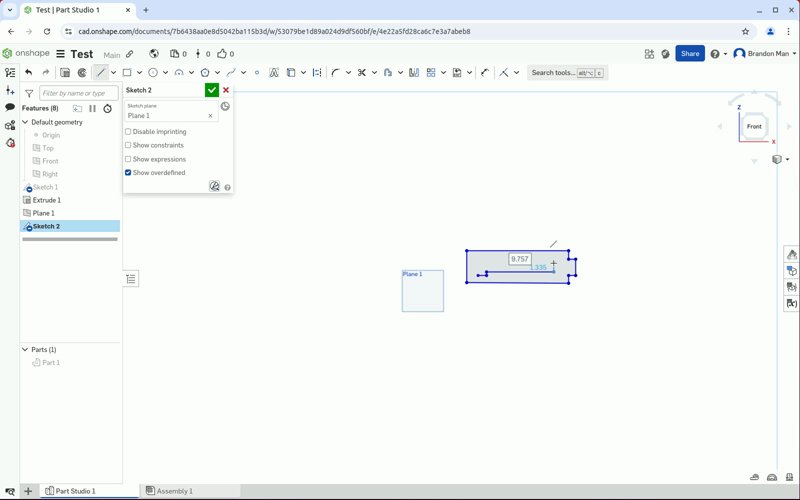
scroll(6)
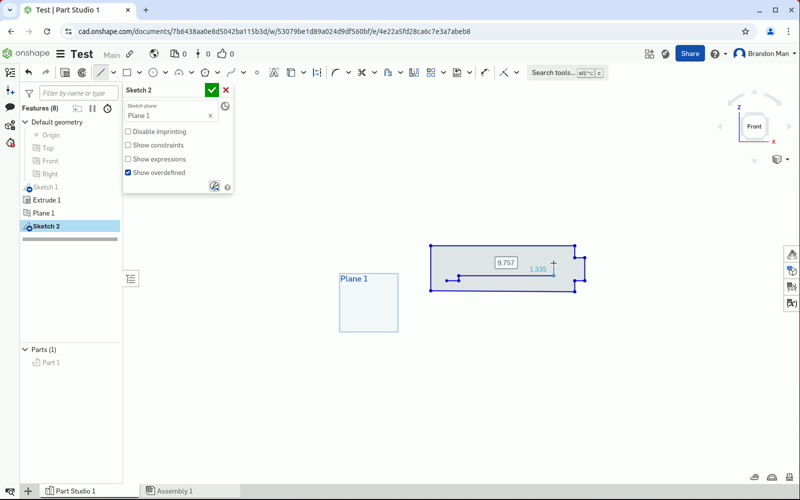
scroll(6)
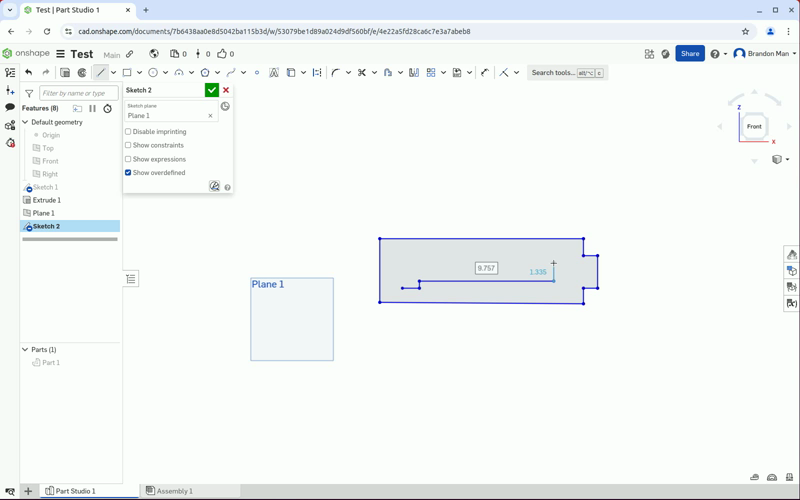
scroll(6)
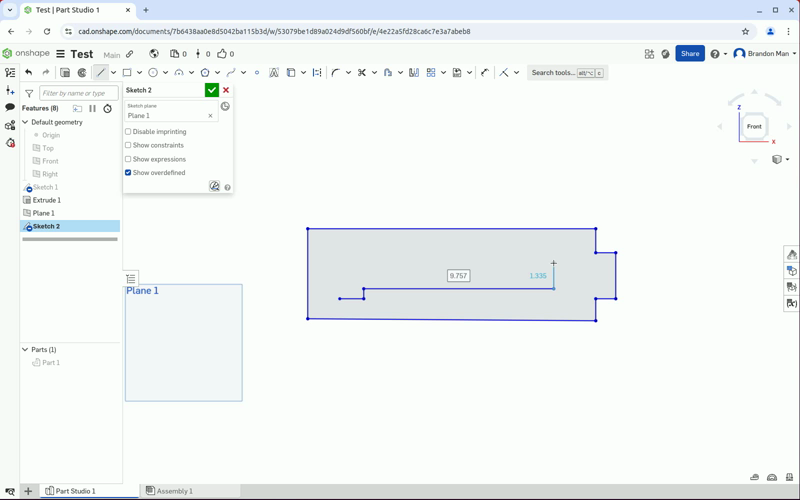
scroll(6)
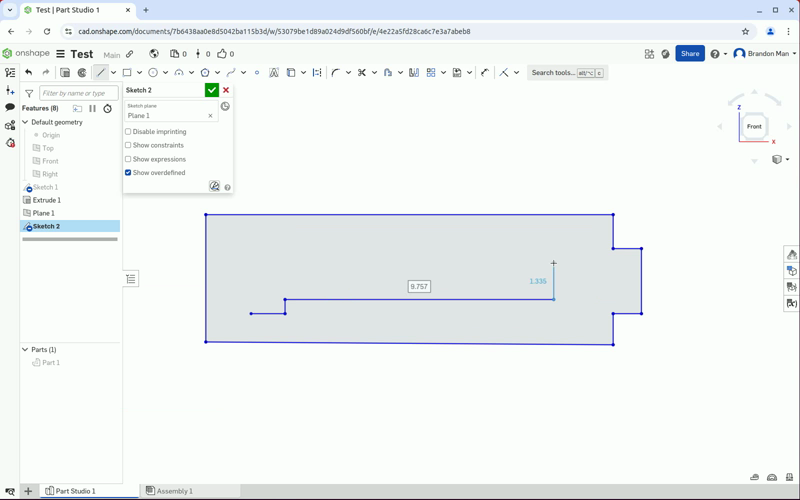
scroll(6)
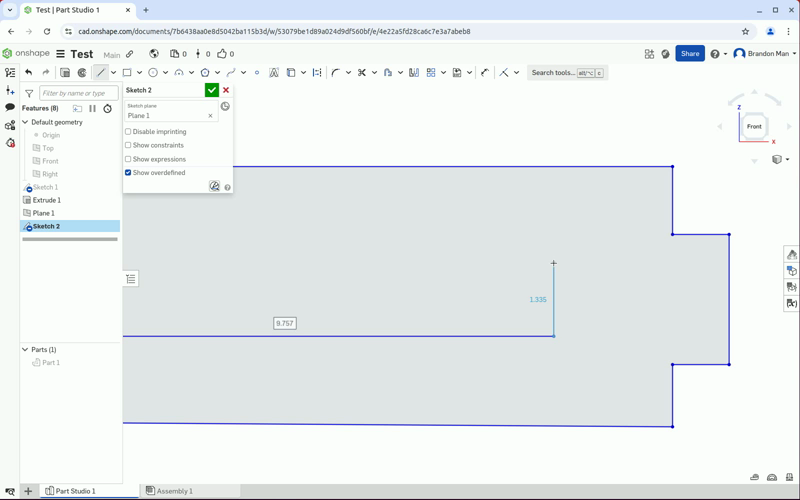
click(553, 262)
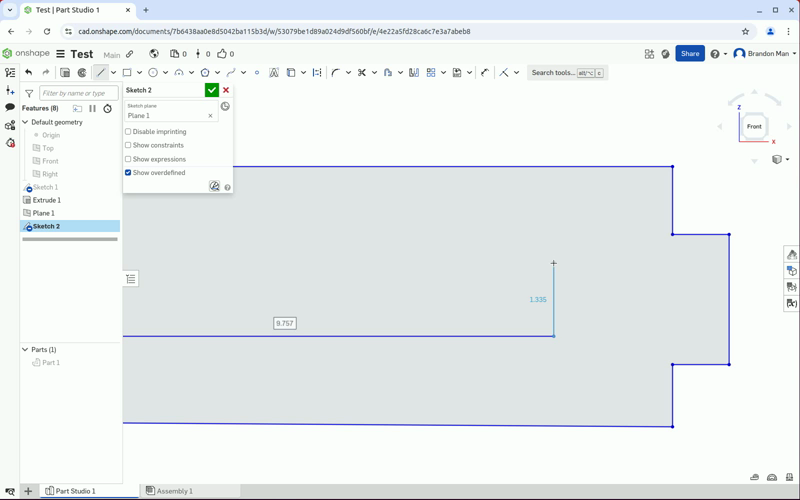
scroll(-6)
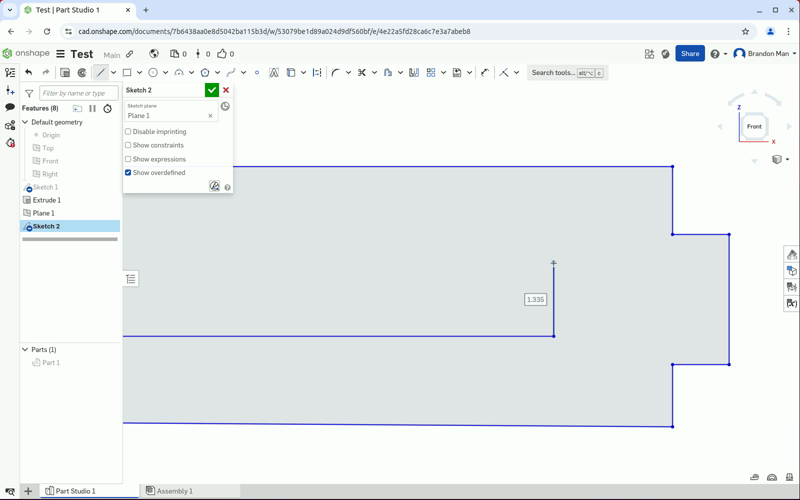
scroll(-6)
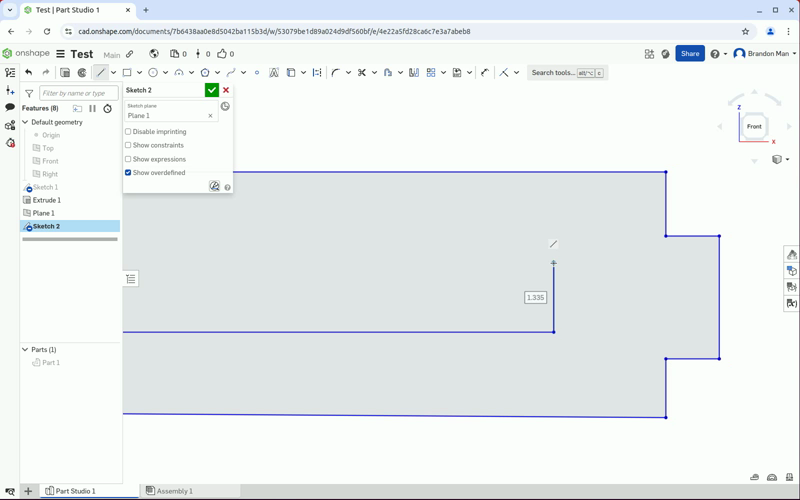
scroll(-6)
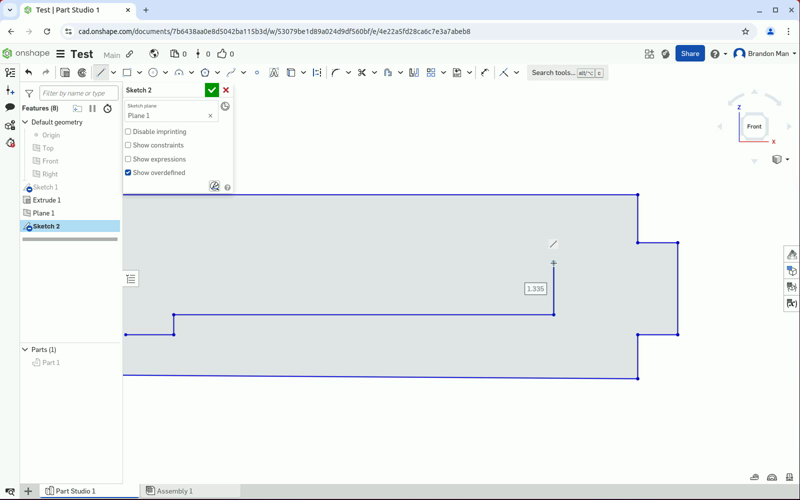
scroll(-6)
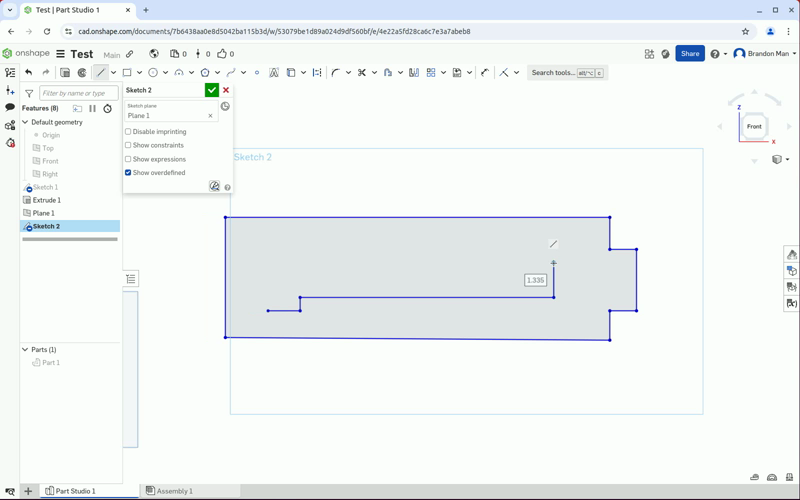
scroll(-6)
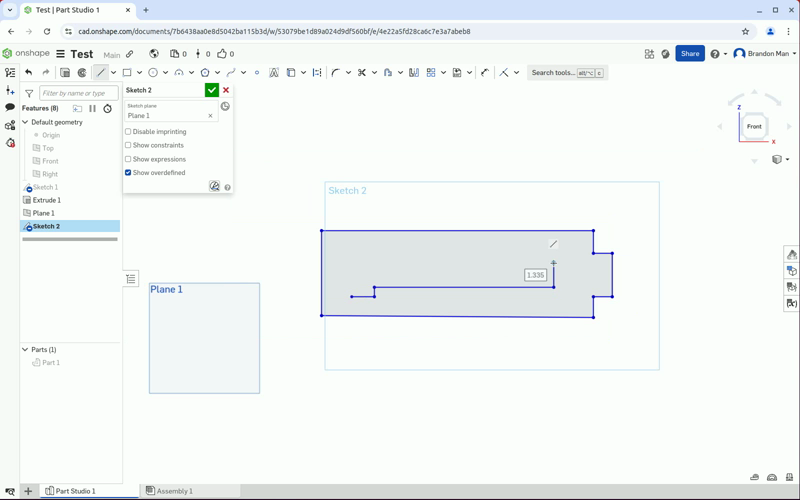
scroll(-6)
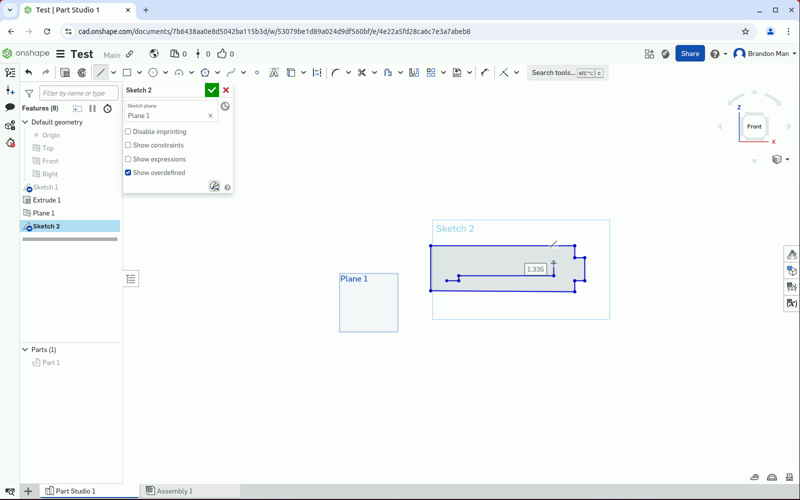
scroll(-6)
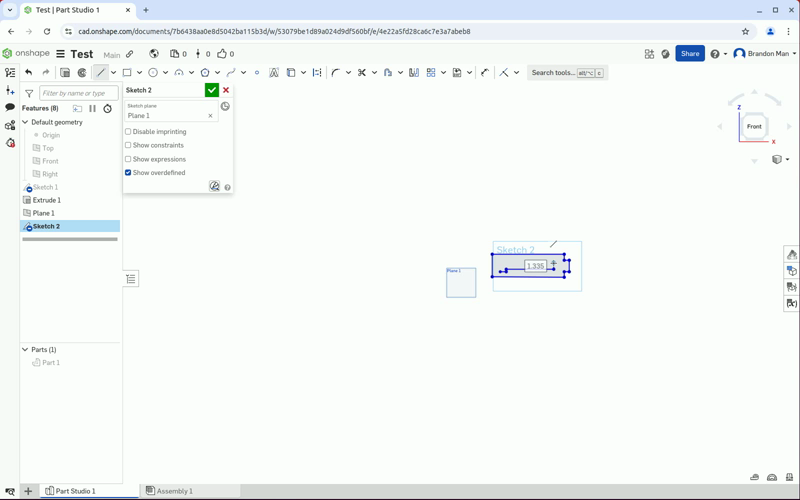
key_up(shift)
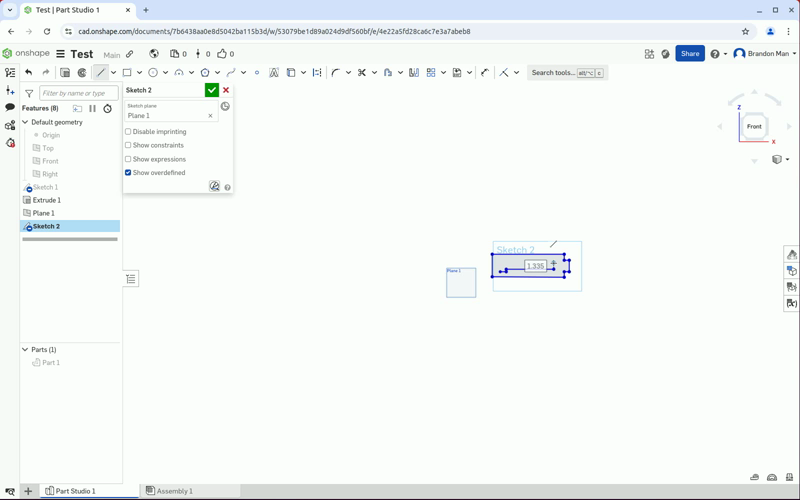
key_down(shift)
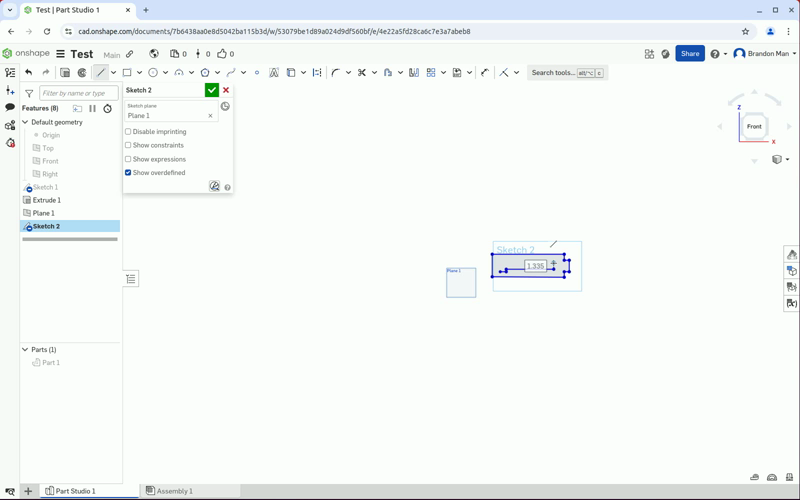
mouse_move(583, 262)
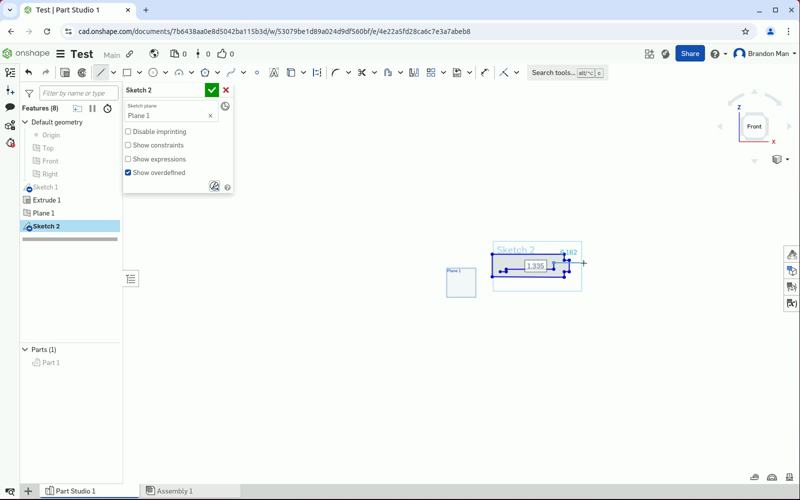
mouse_move(500, 262)
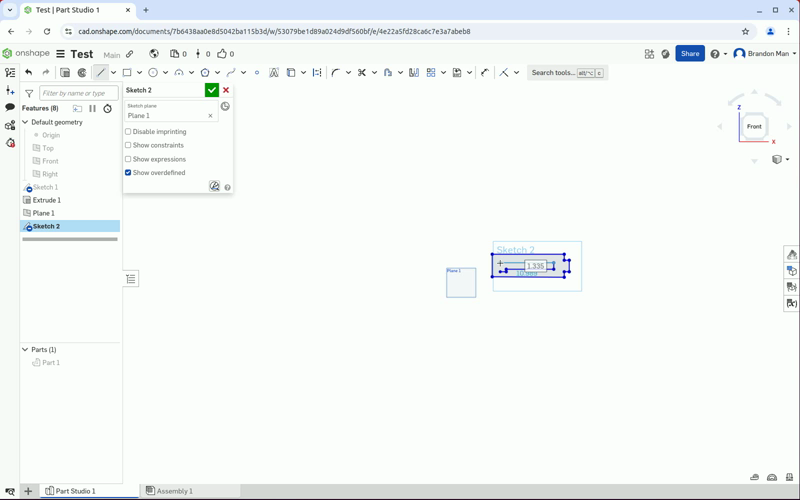
click(500, 262)
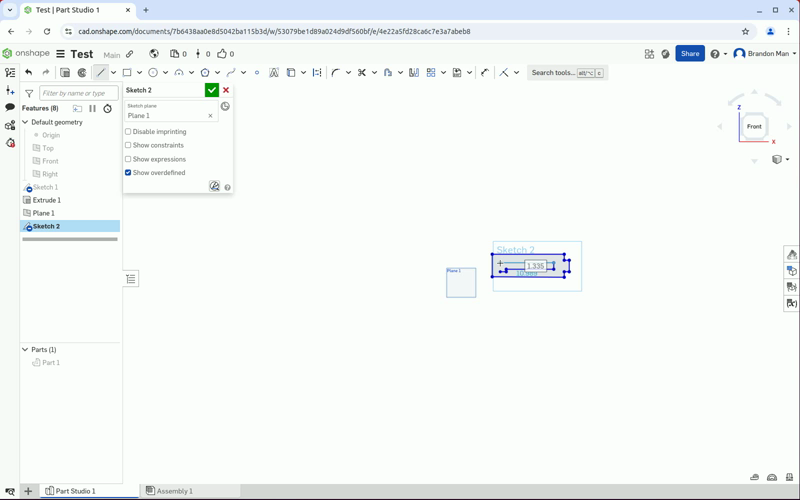
key_up(shift)
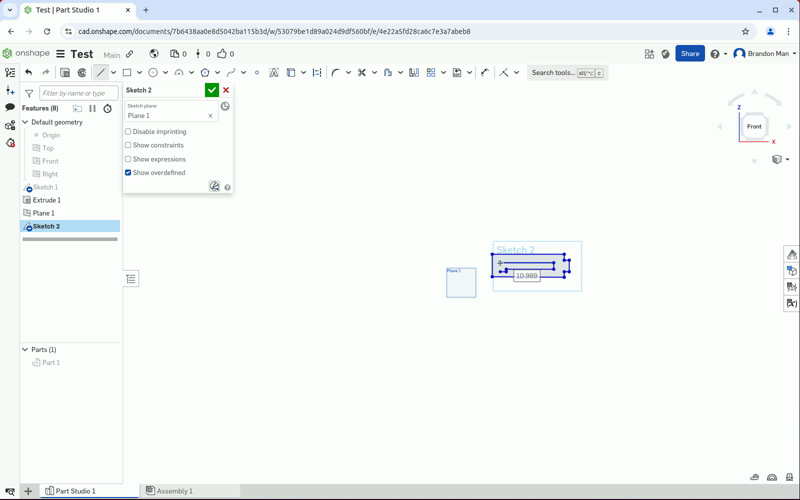
mouse_move(530, 262)
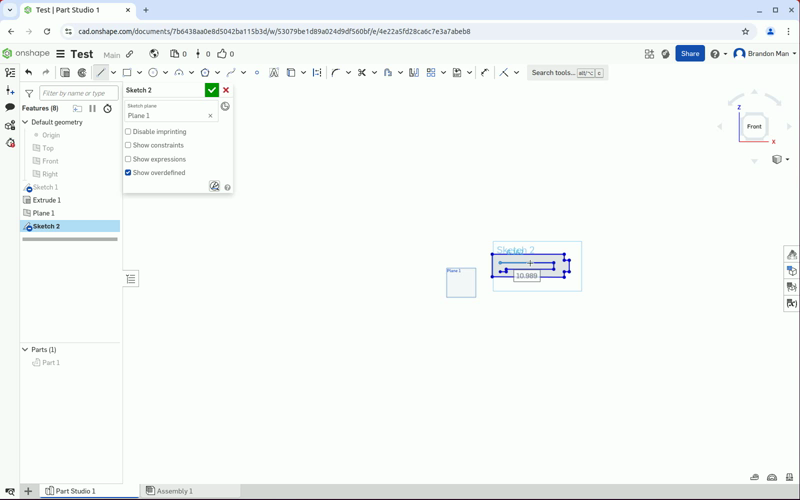
key_down(shift)
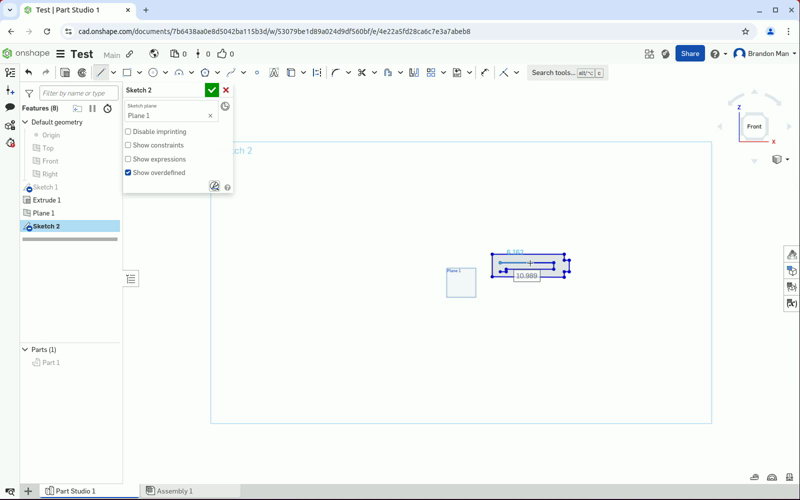
mouse_move(500, 271)
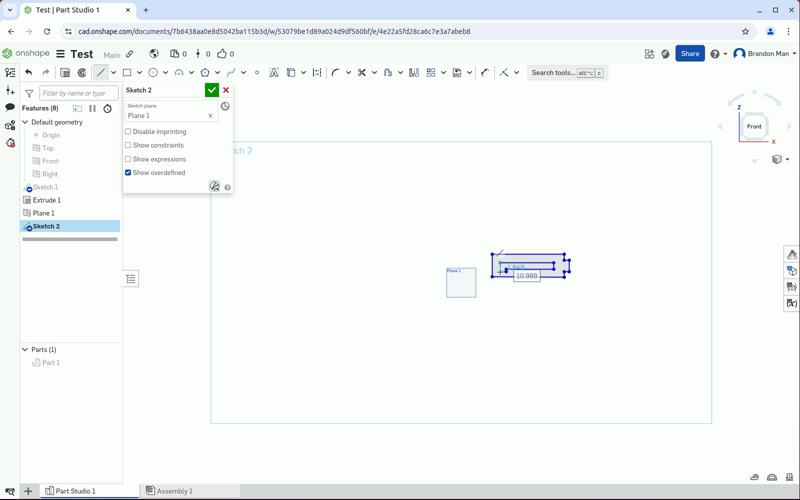
key_up(shift)
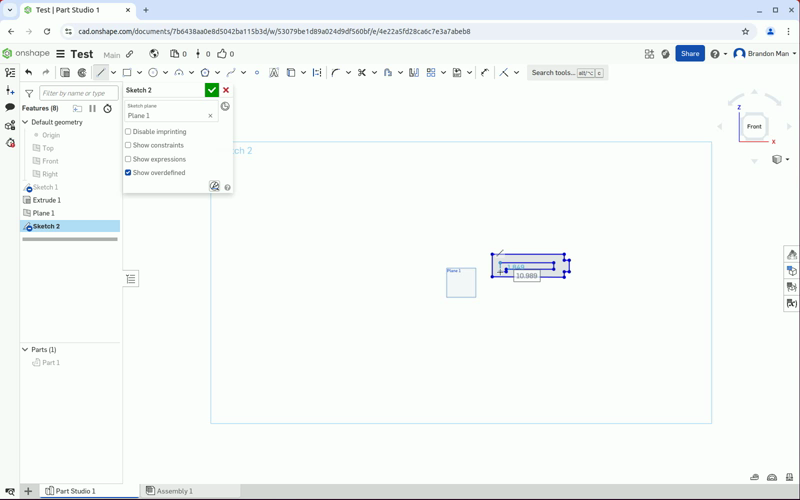
click(500, 271)
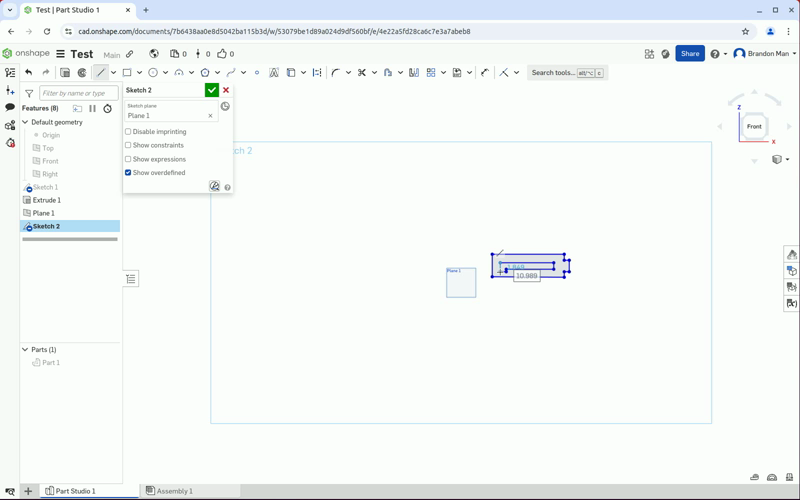
key(esc)
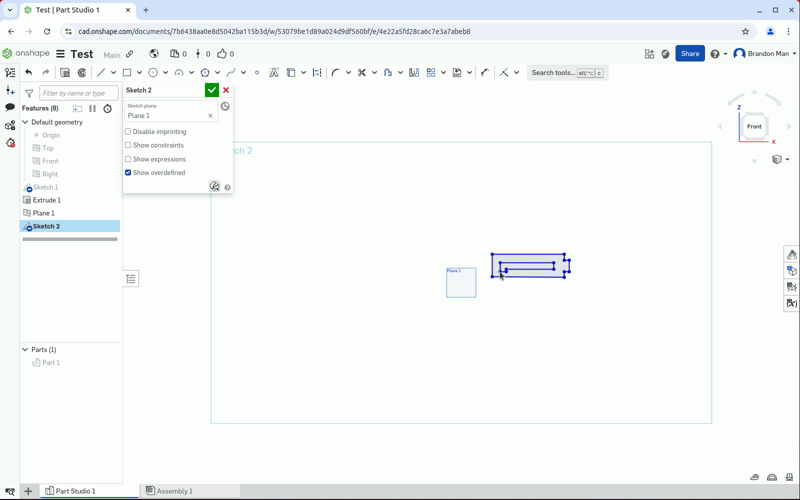
mouse_move(555, 257)
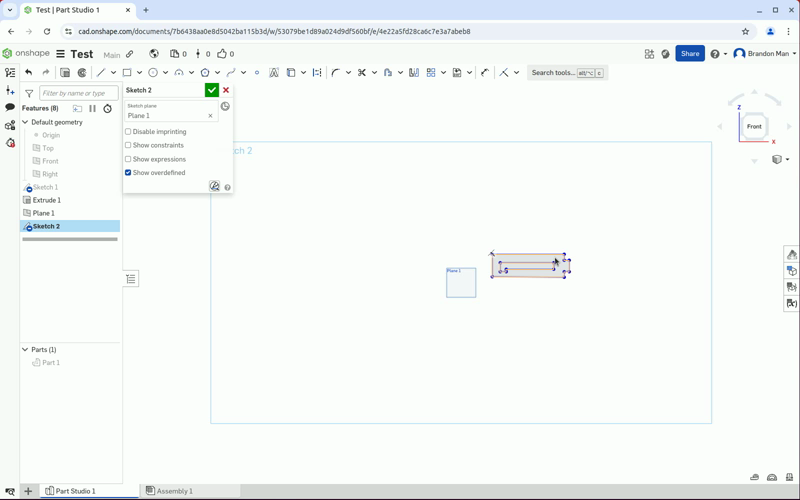
scroll(6)
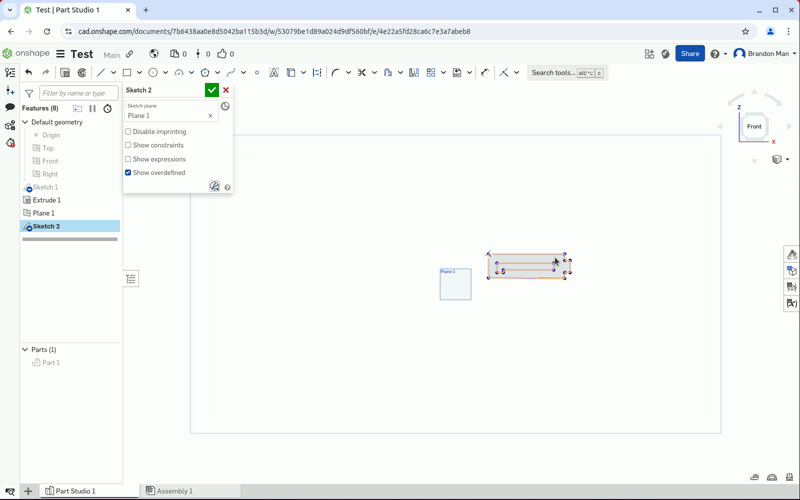
scroll(6)
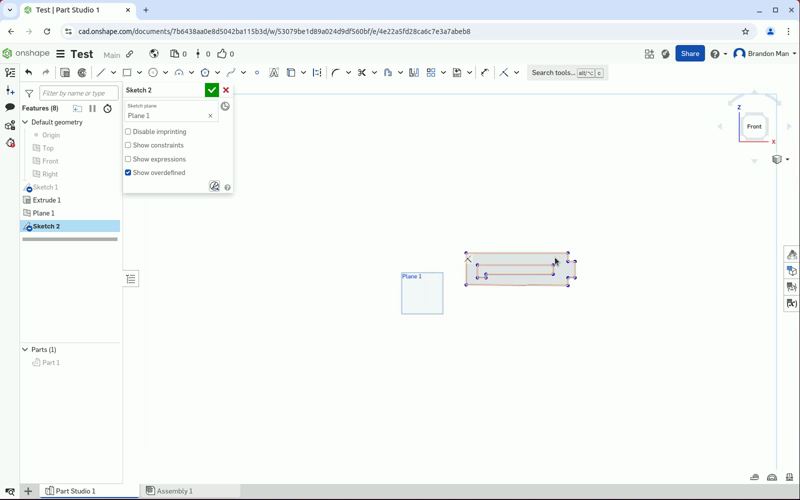
scroll(6)
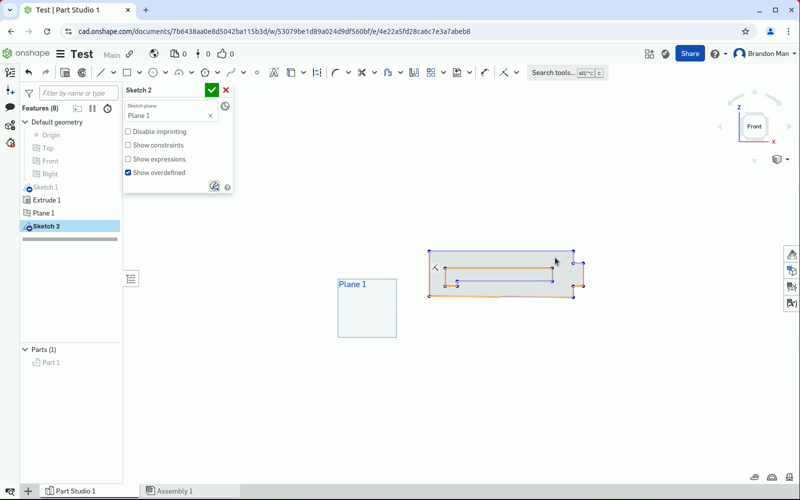
scroll(6)
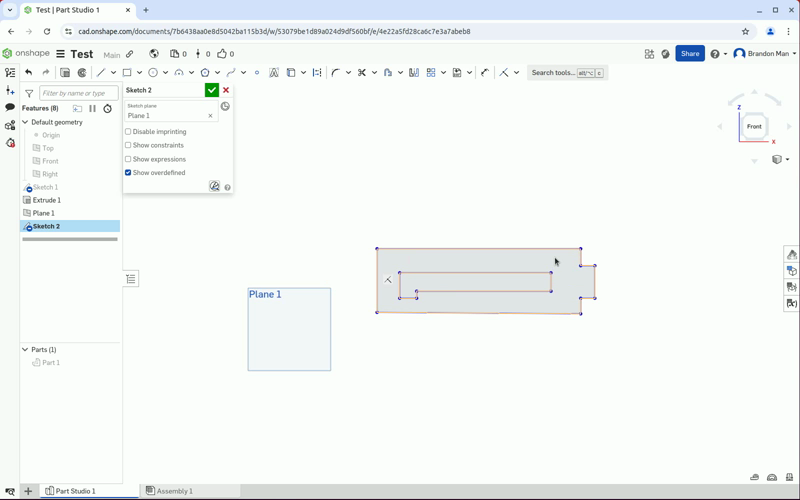
scroll(6)
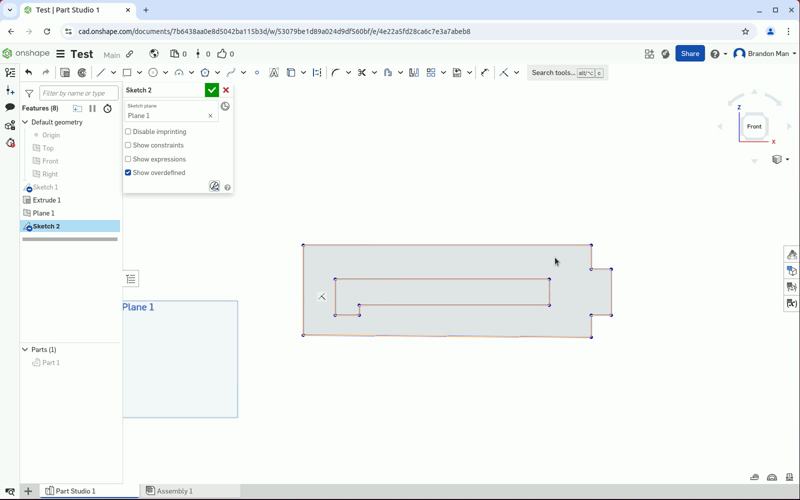
scroll(6)
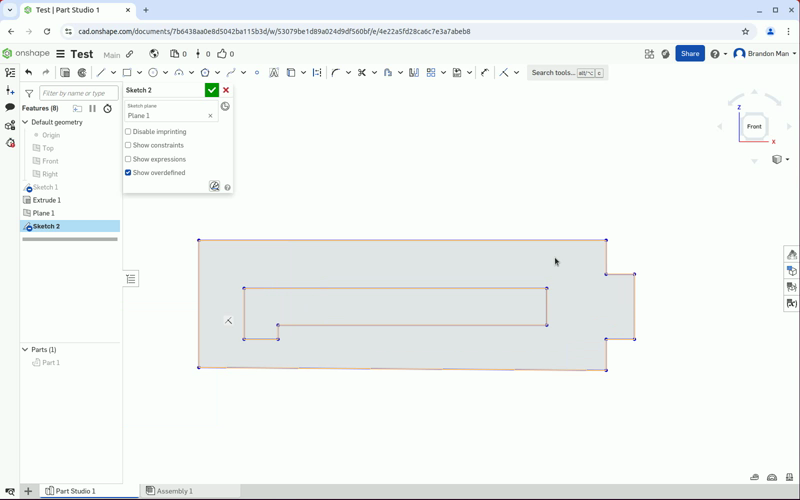
scroll(6)
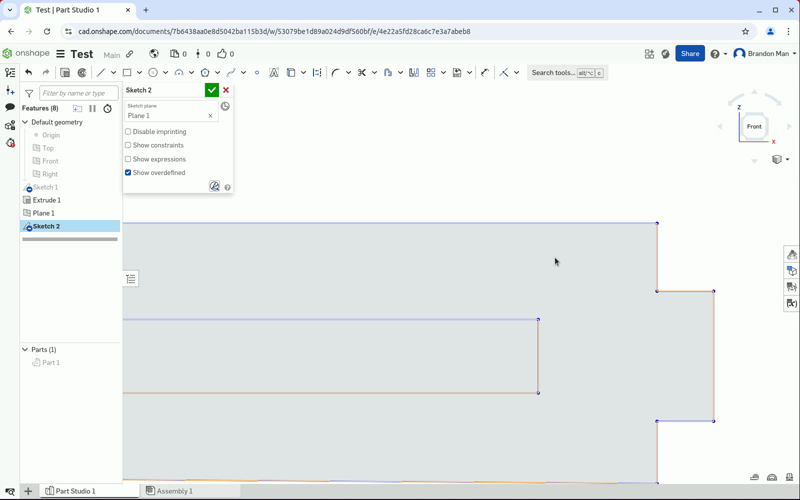
click(555, 257)
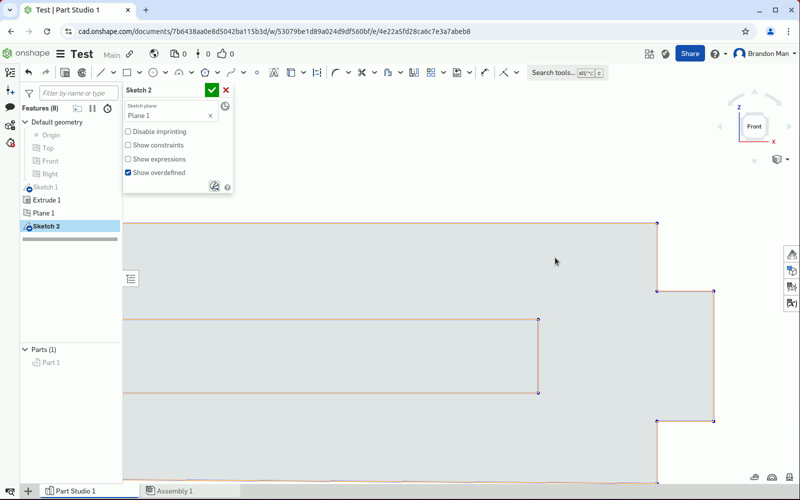
scroll(-6)
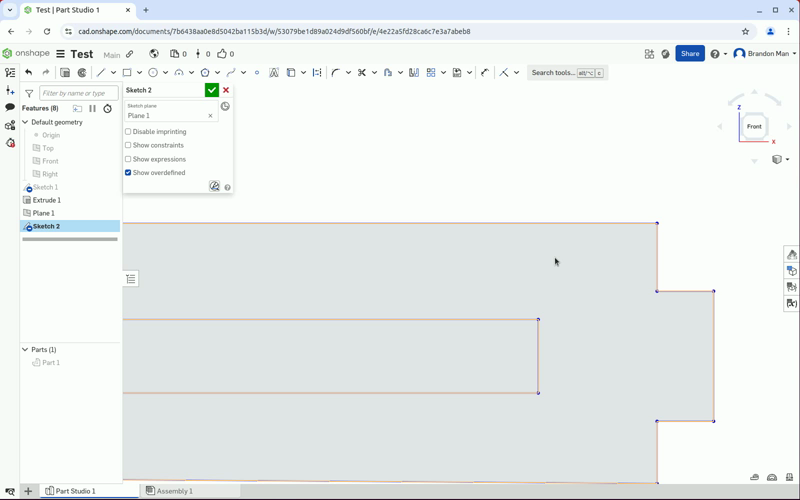
scroll(-6)
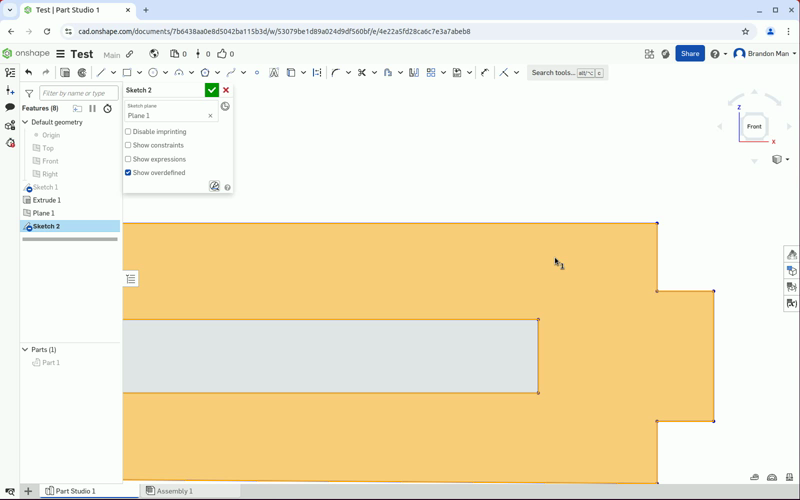
scroll(-6)
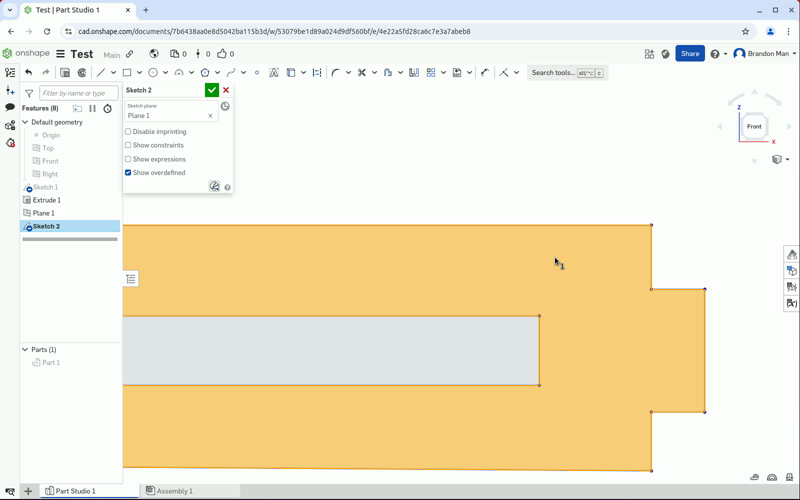
scroll(-6)
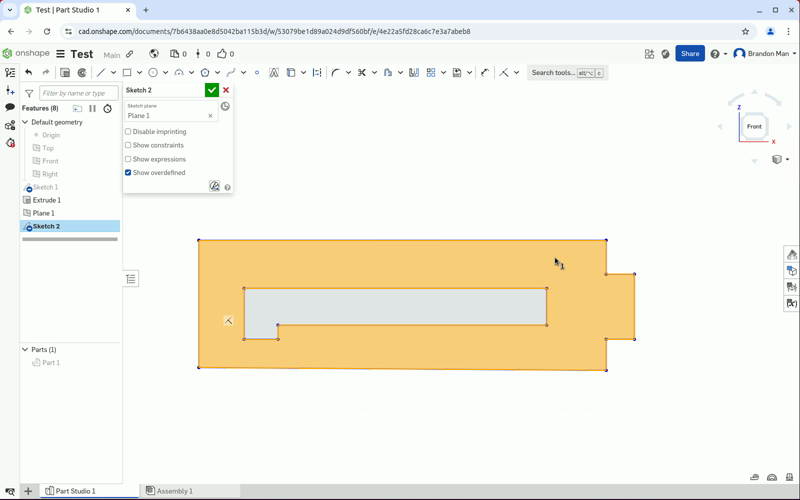
scroll(-6)
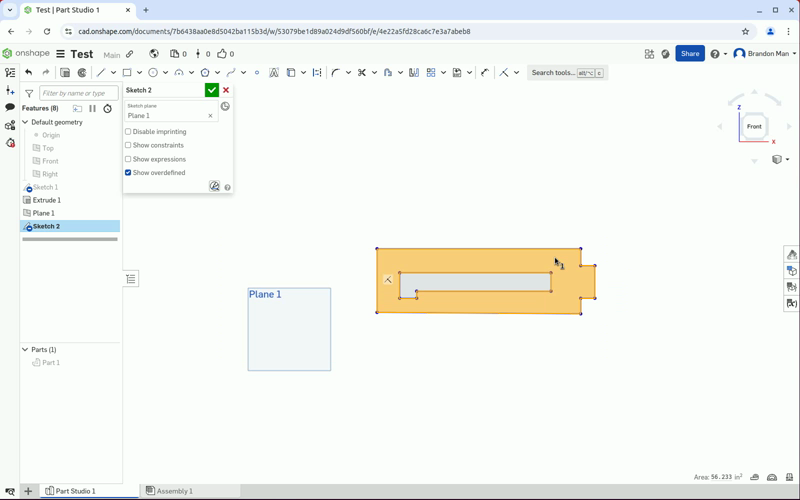
scroll(-6)
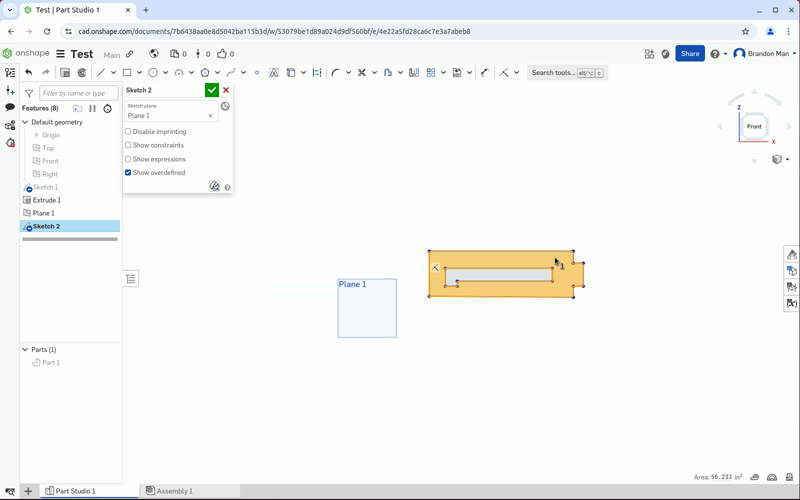
scroll(-6)
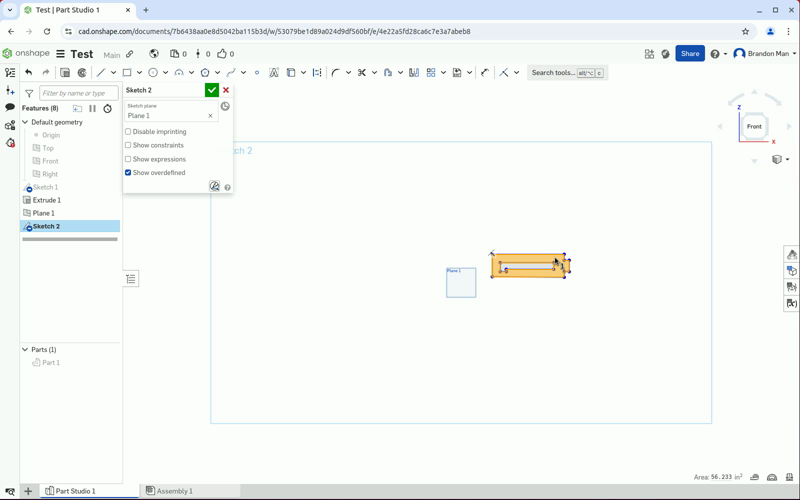
mouse_move(73, 352)
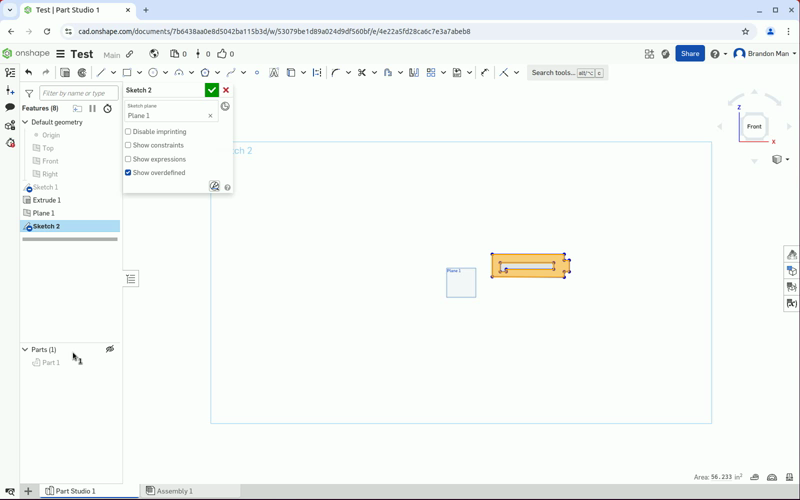
key(shift+y)
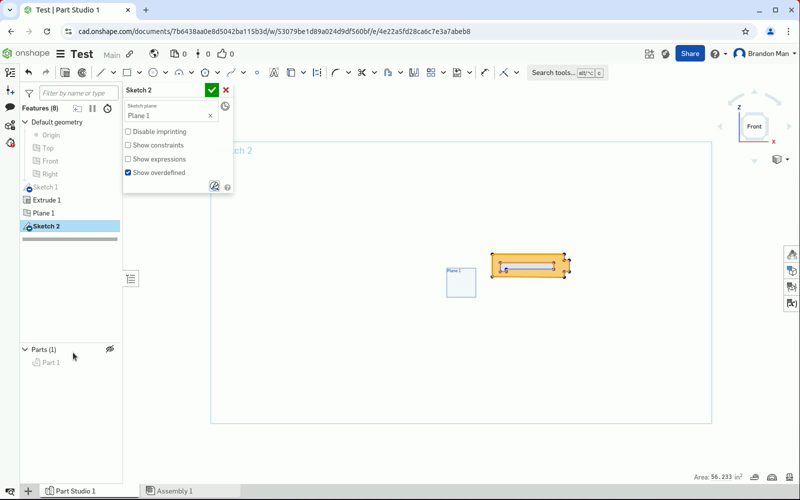
key(shift+e)
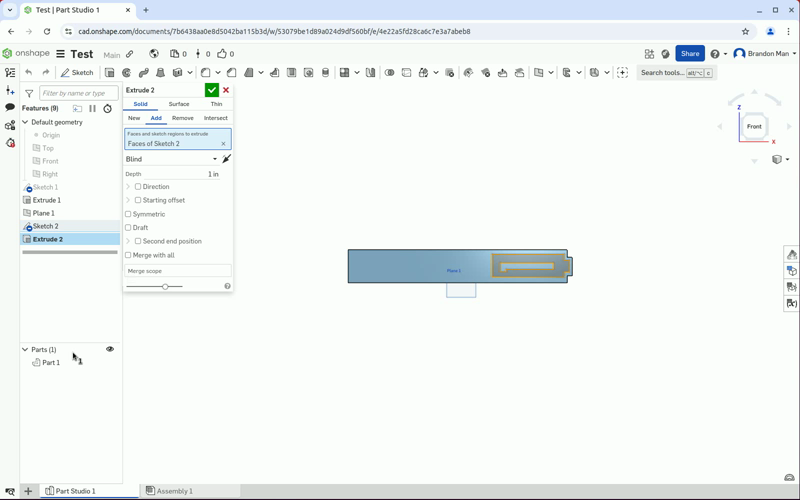
mouse_move(143, 106)
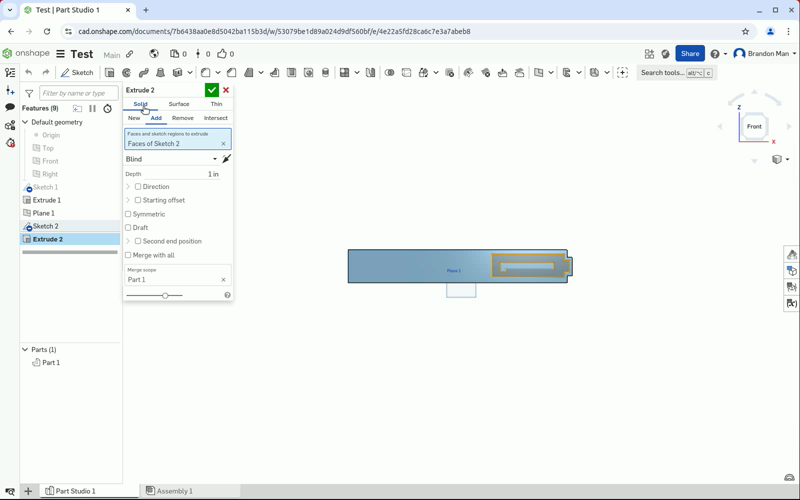
click(143, 106)
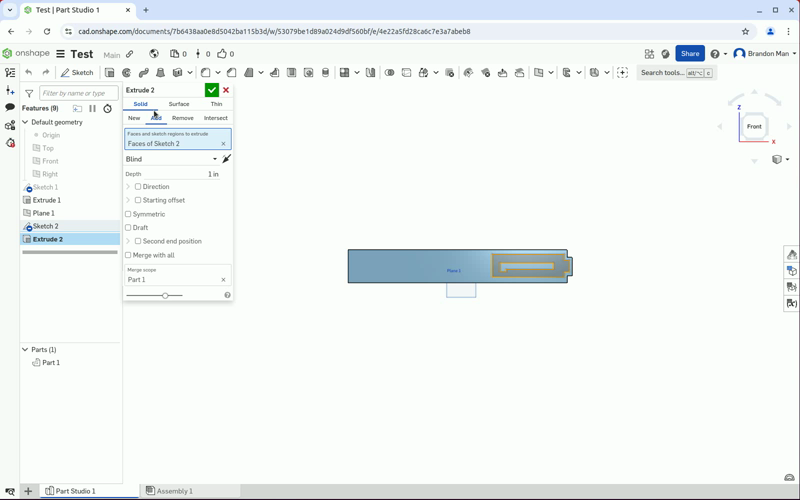
mouse_move(186, 120)
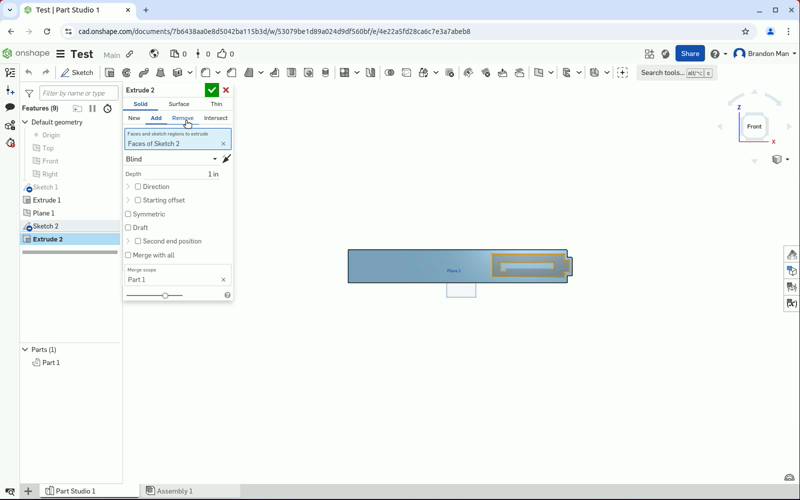
click(186, 120)
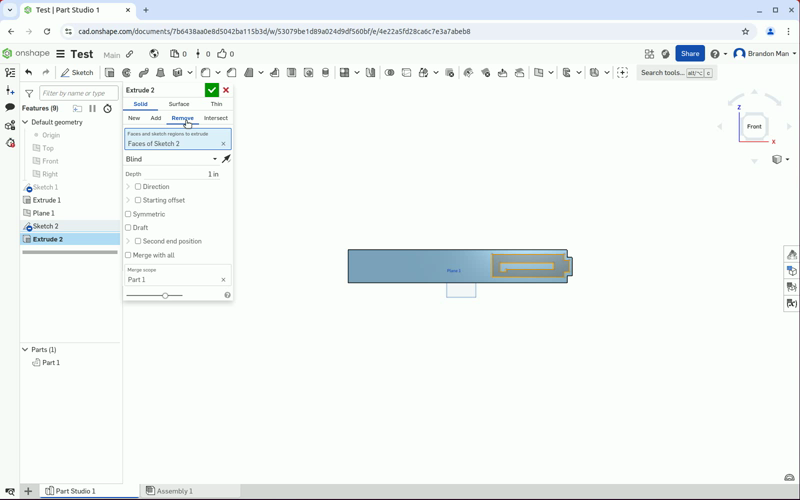
key(tab, 4)
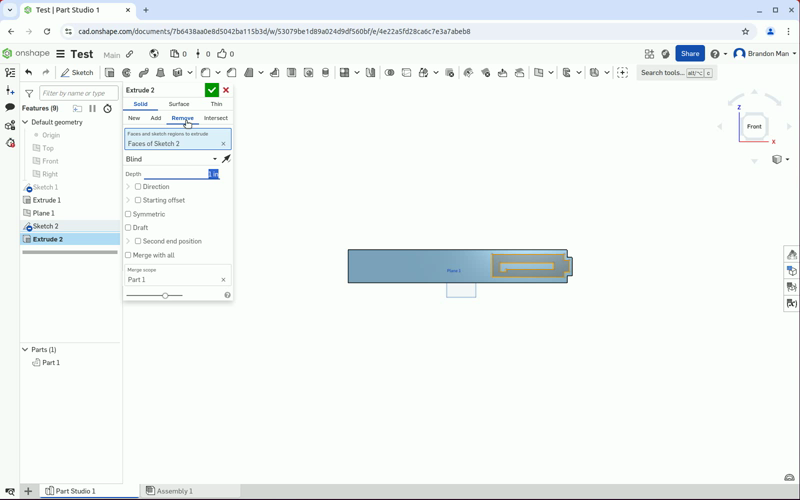
text(5.777)
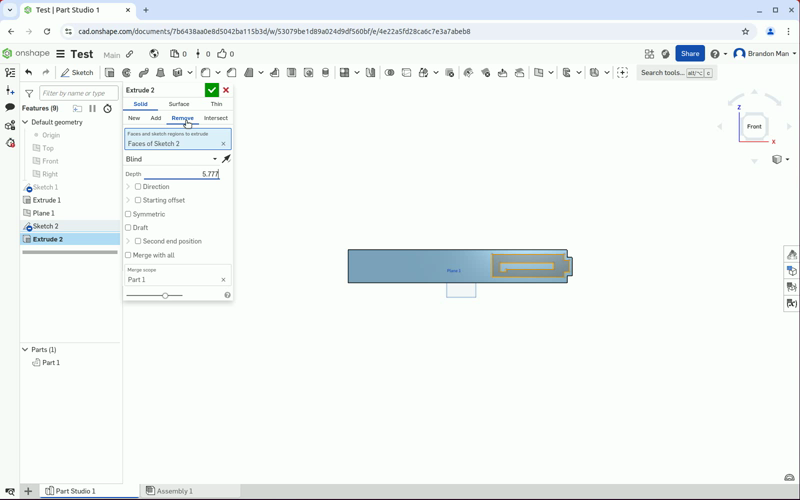
key(tab, 6)
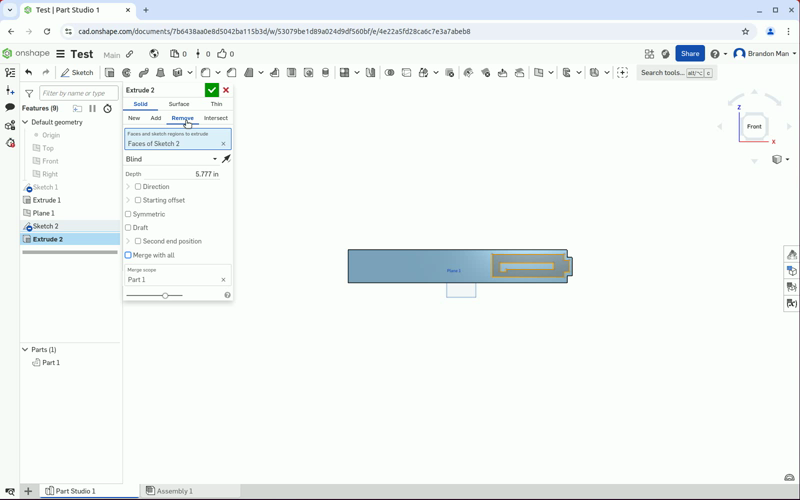
key(space)
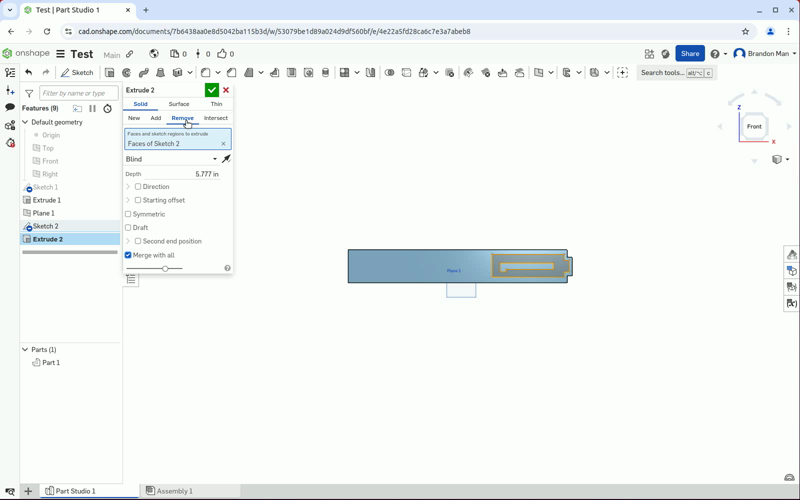
key(enter)
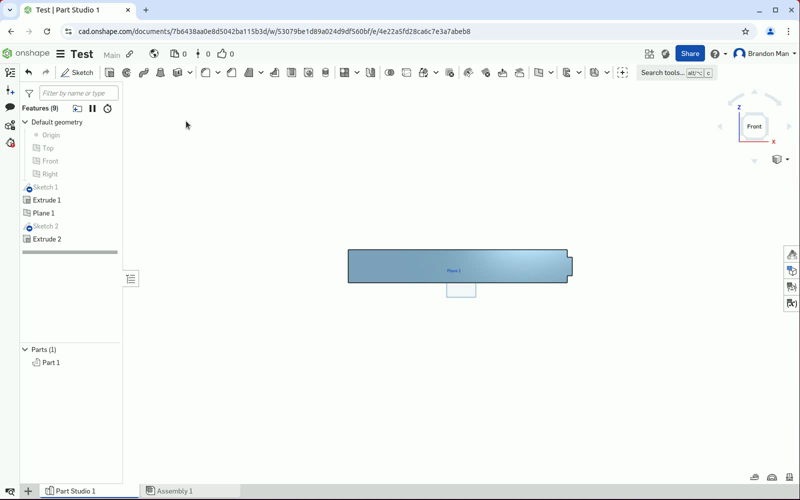
key(shift+h)
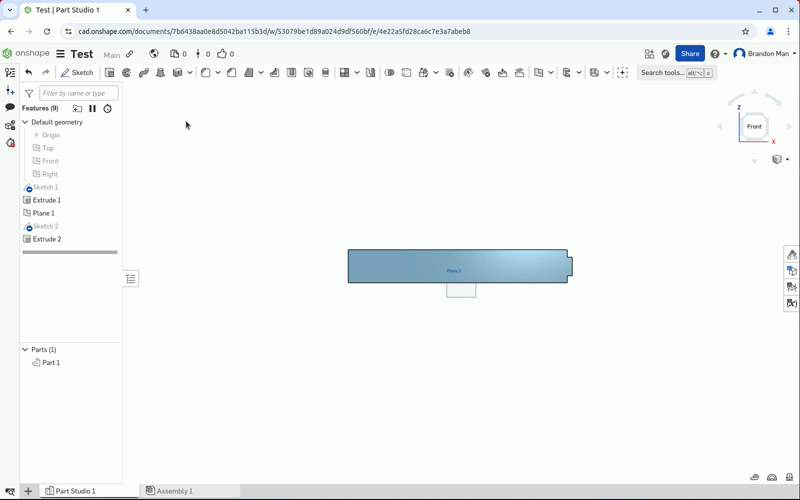
key(shift+h)
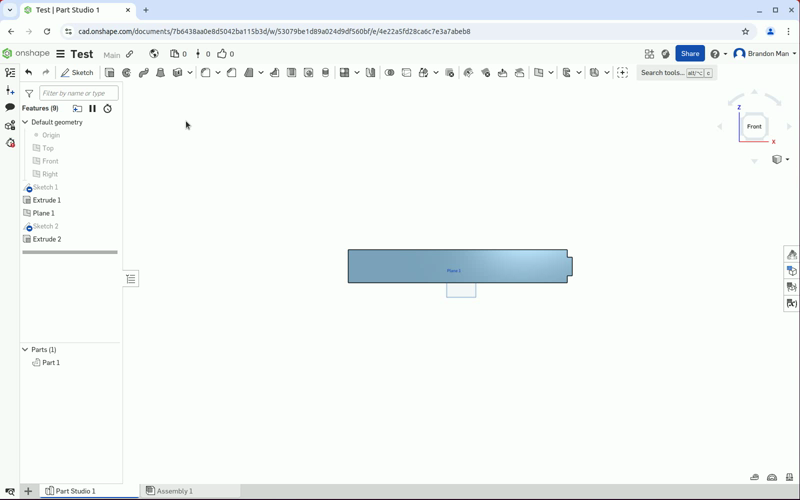
mouse_move(73, 189)
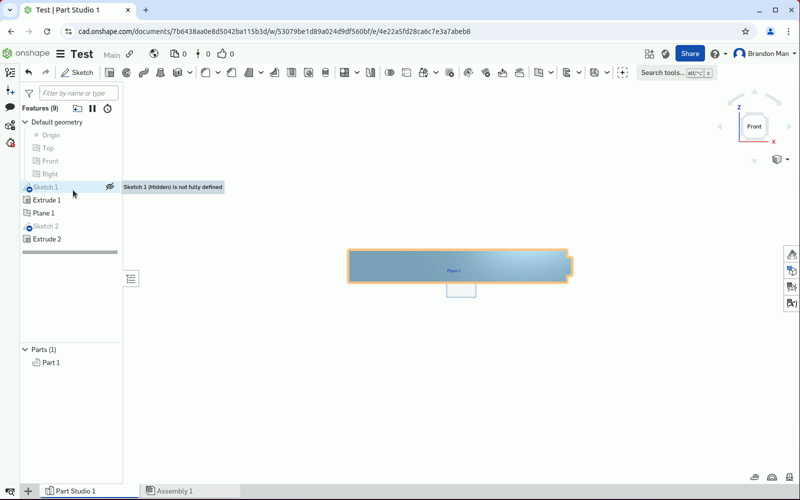
click(73, 189)
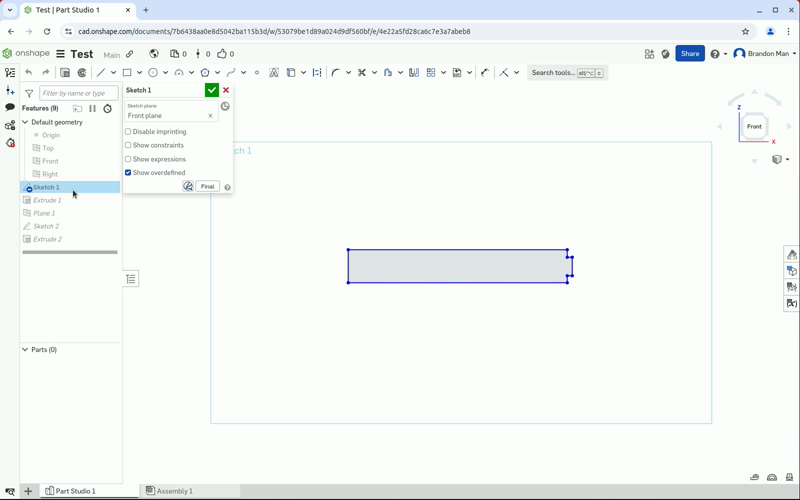
mouse_move(229, 92)
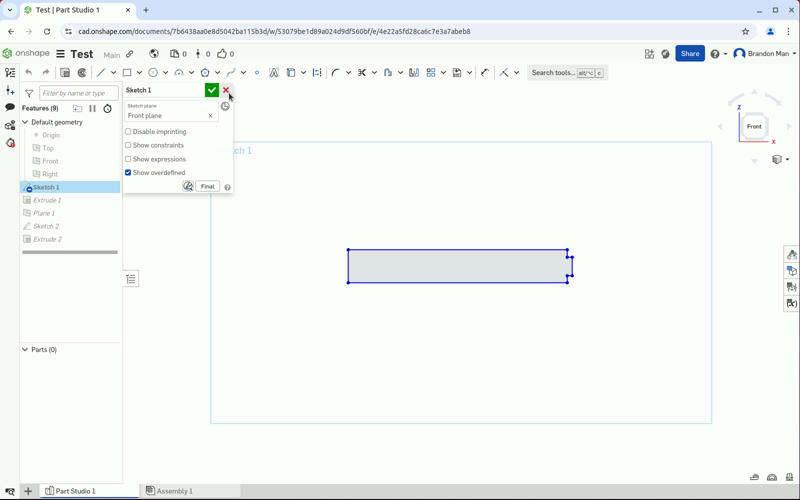
click(229, 92)
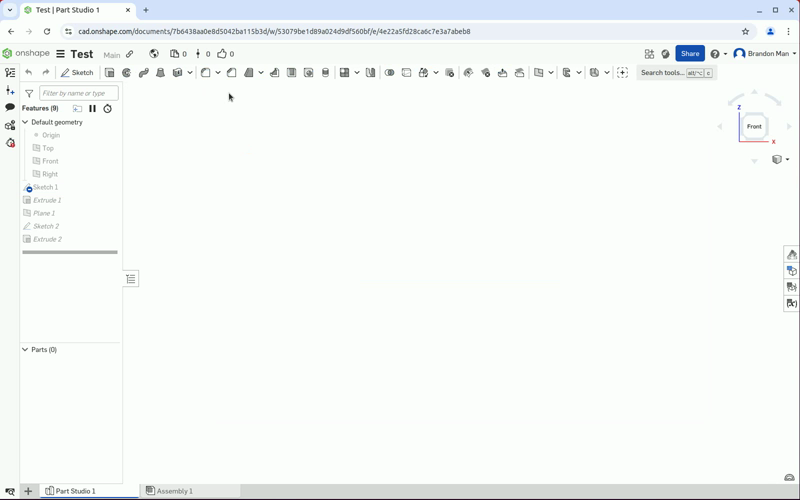
key(shift+s)
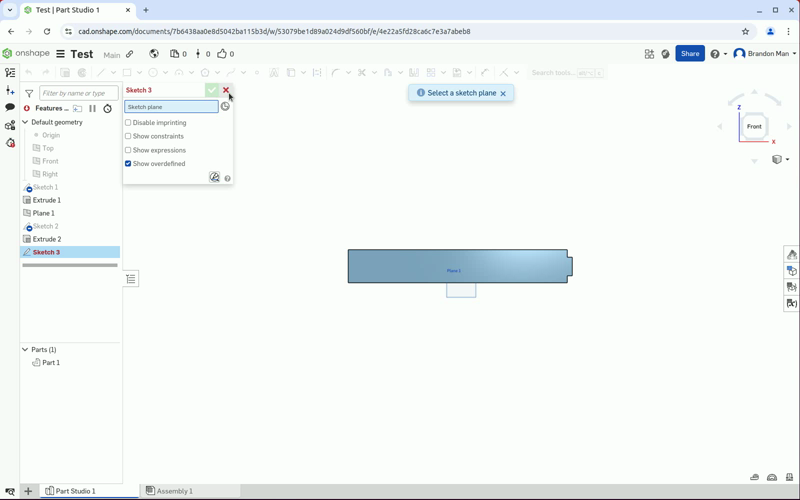
mouse_move(73, 215)
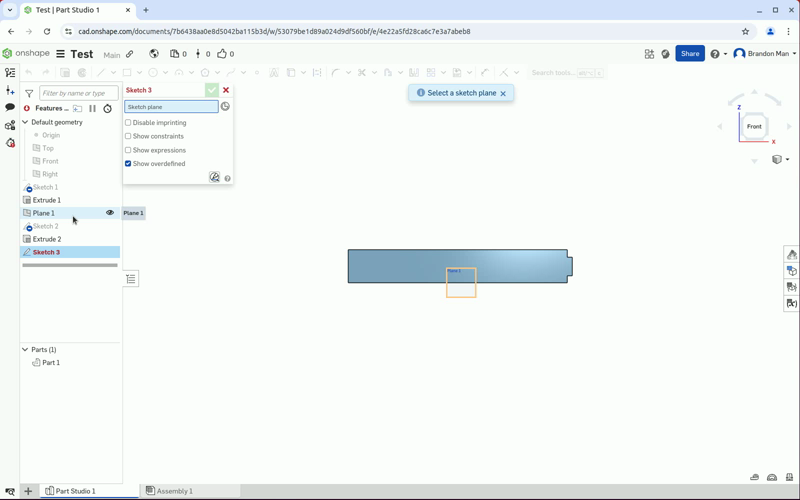
click(73, 215)
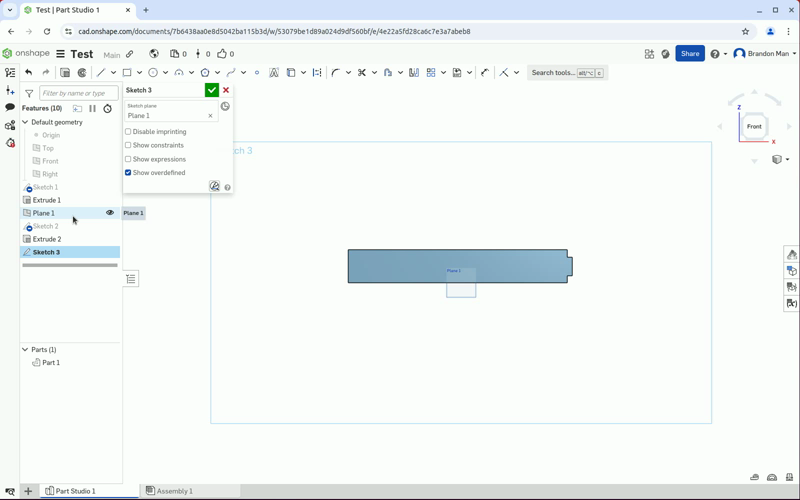
mouse_move(73, 352)
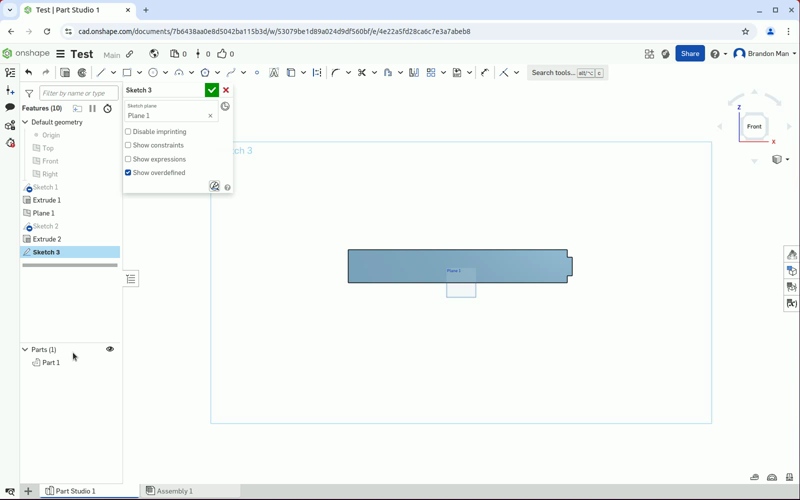
key(y)
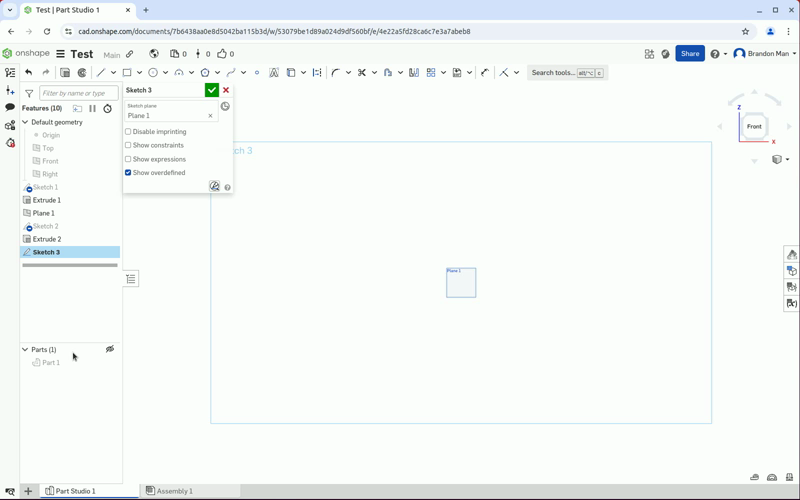
key(l)
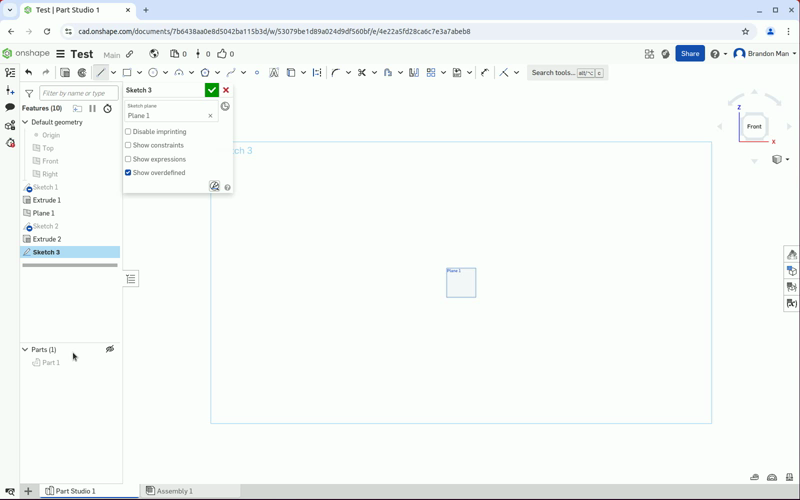
key_down(shift)
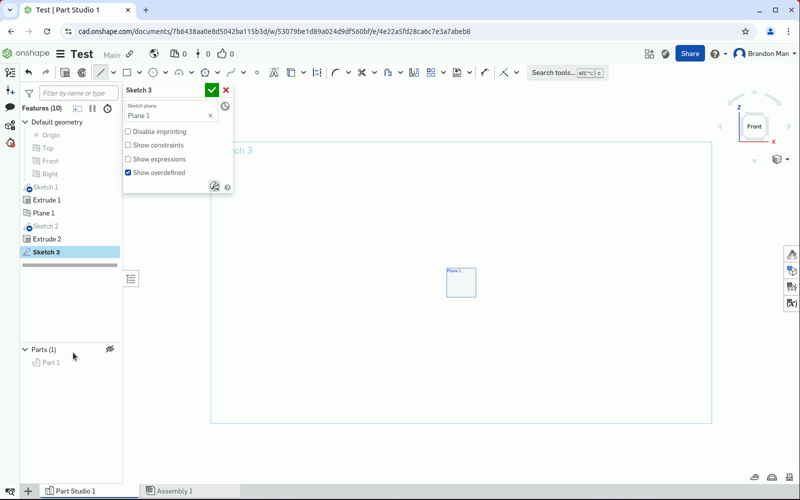
mouse_move(352, 276)
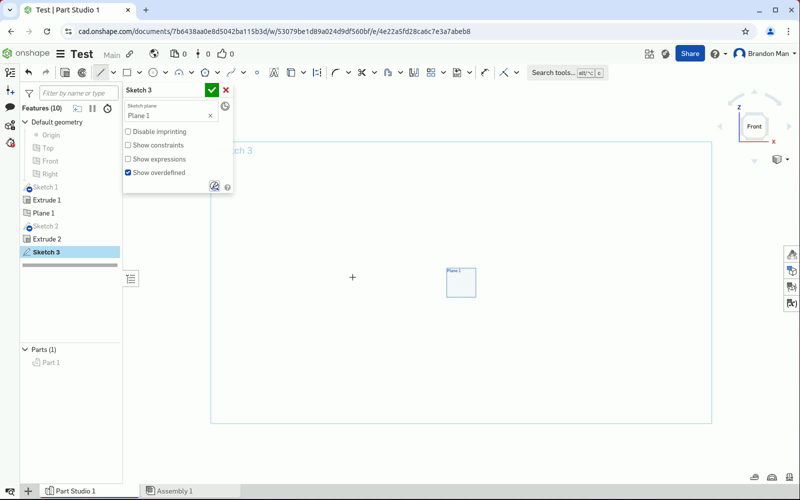
click(352, 276)
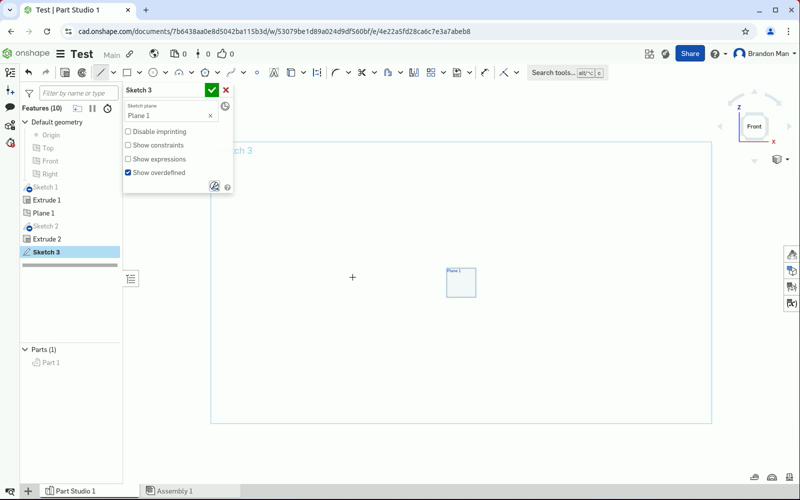
key_up(shift)
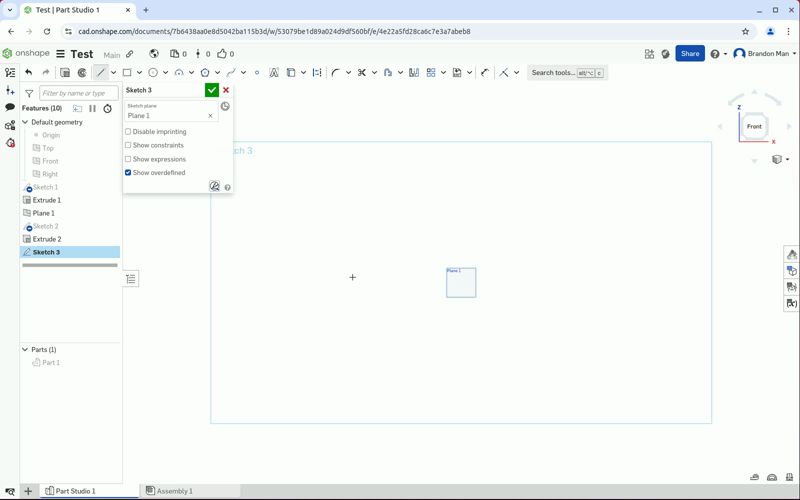
key_down(shift)
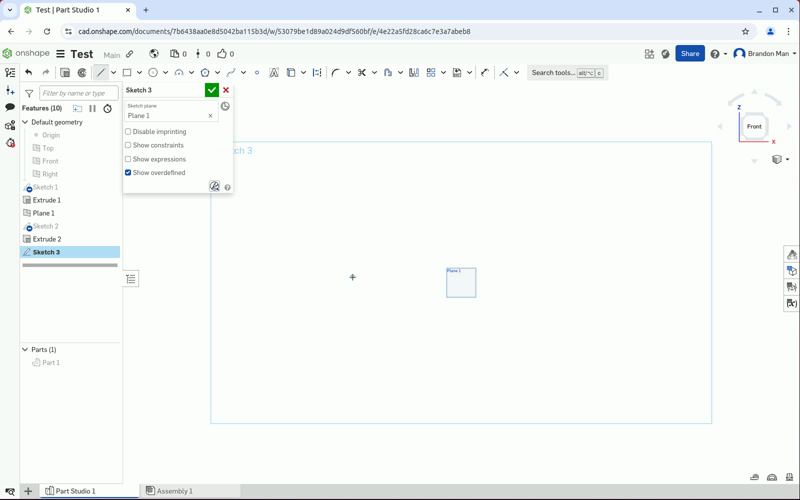
mouse_move(382, 276)
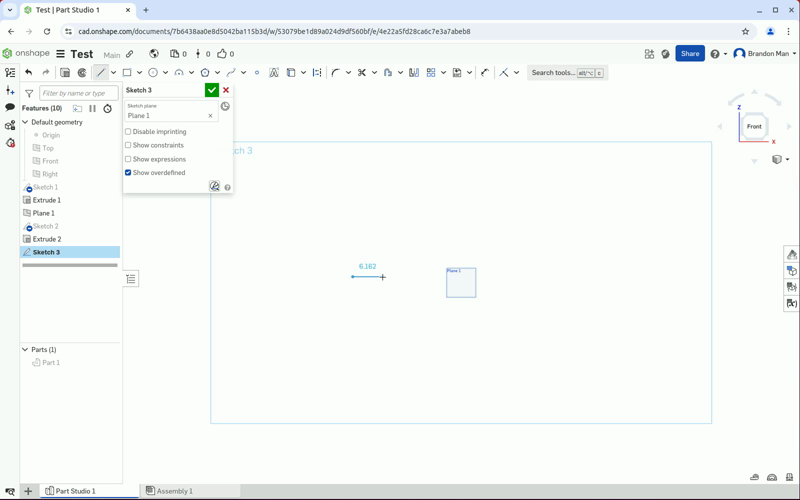
mouse_move(398, 276)
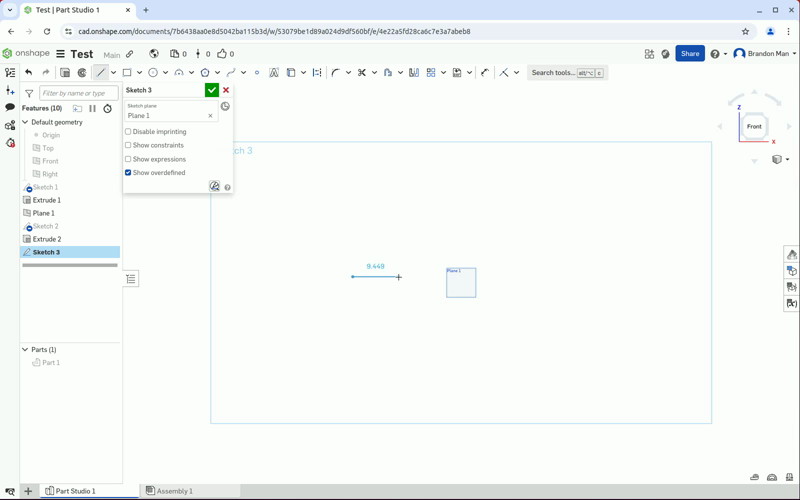
click(398, 276)
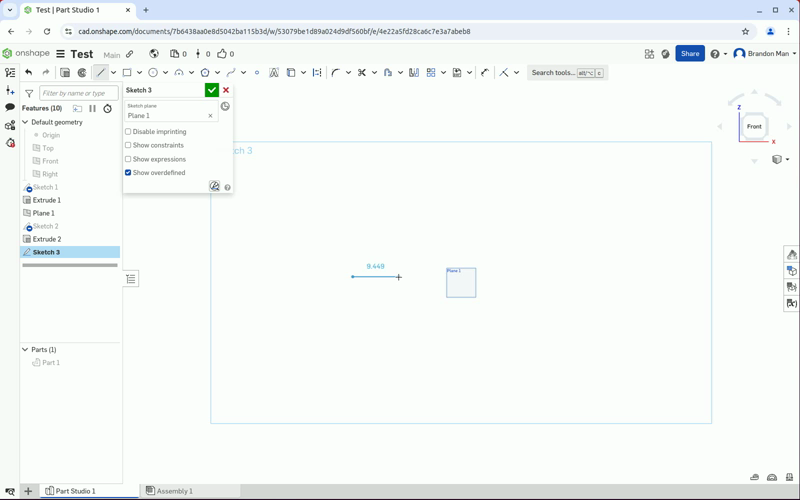
key_up(shift)
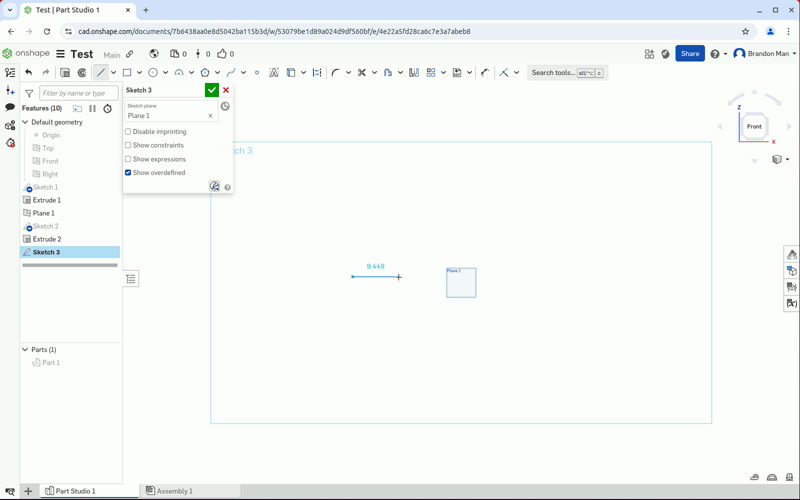
key_down(shift)
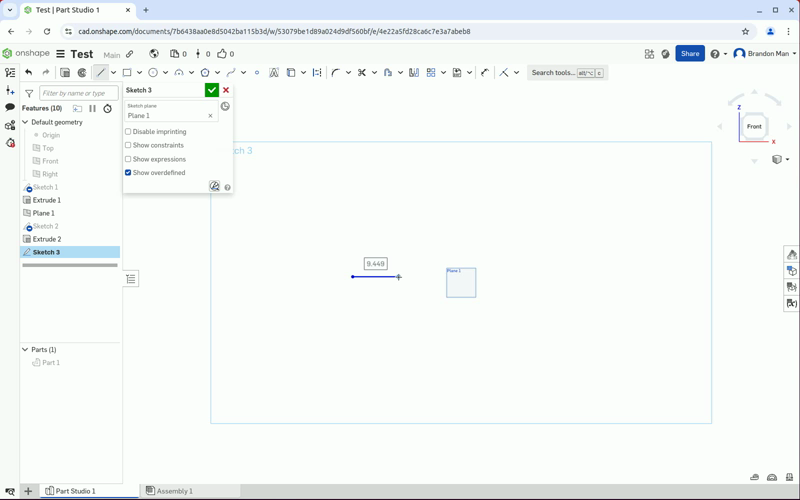
mouse_move(428, 276)
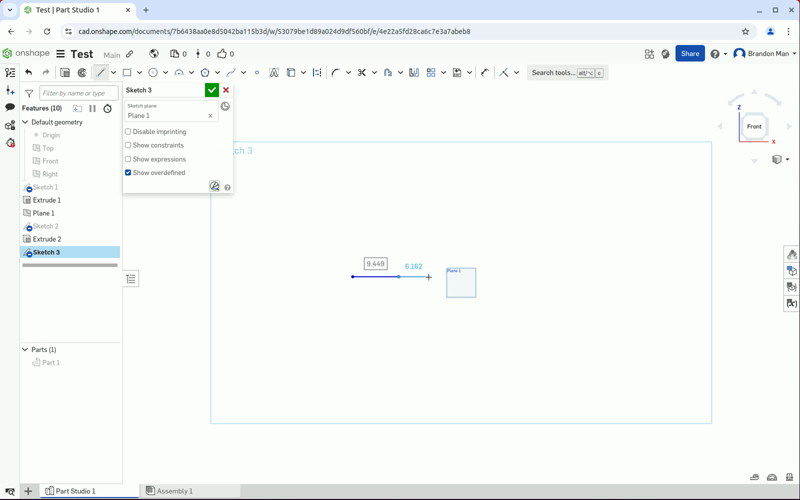
mouse_move(398, 271)
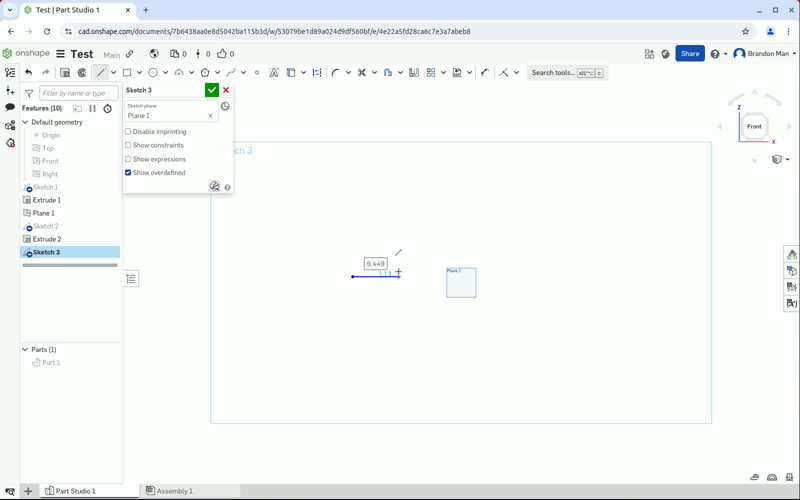
scroll(6)
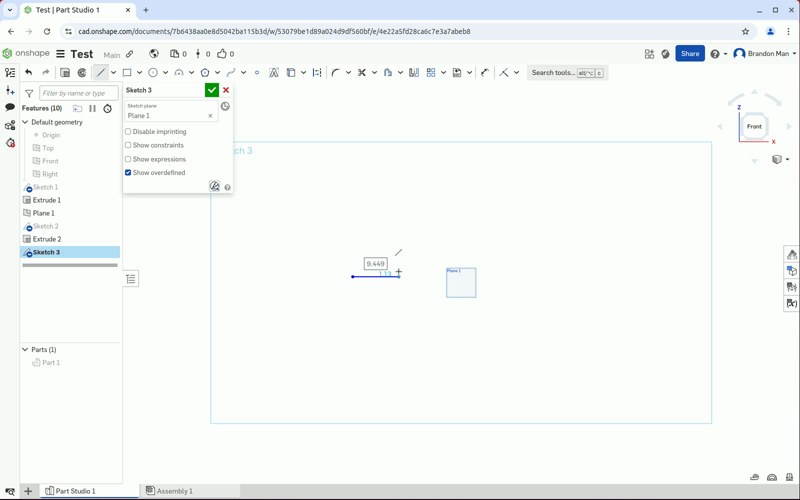
scroll(6)
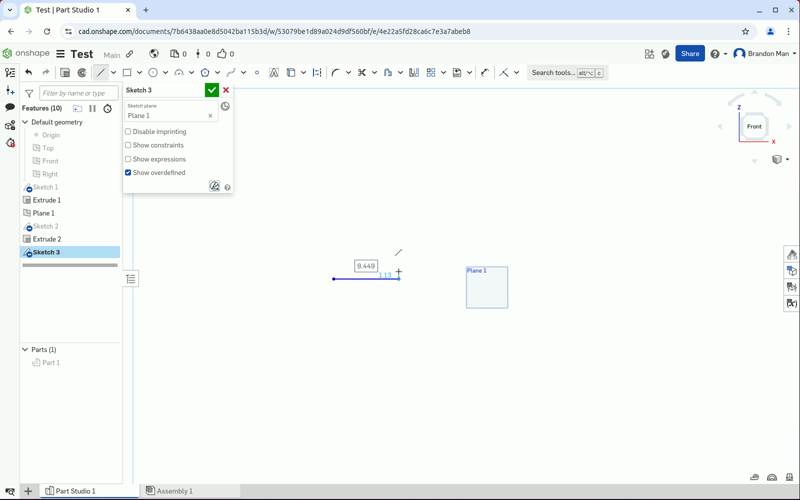
scroll(6)
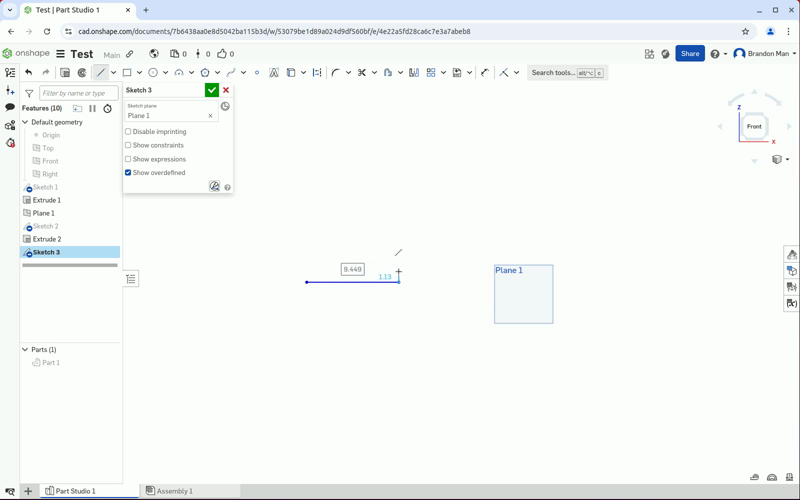
scroll(6)
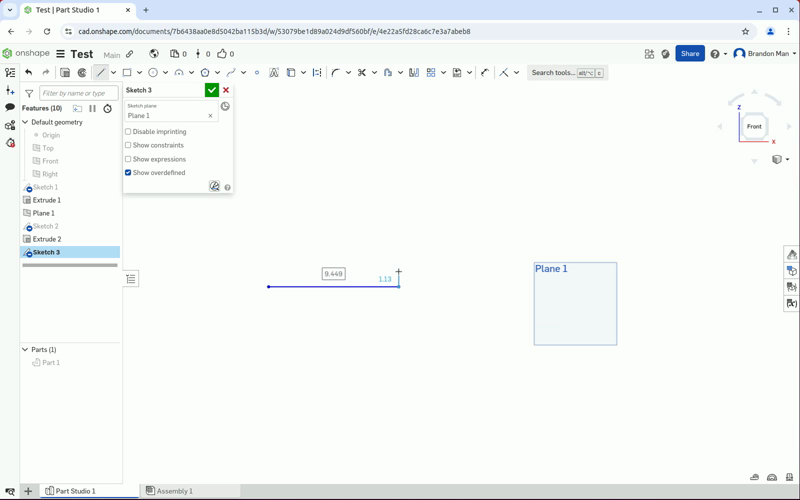
scroll(6)
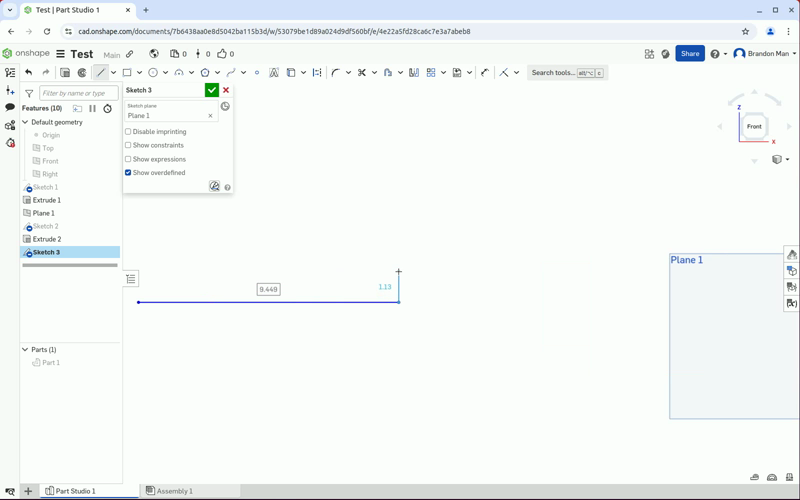
scroll(6)
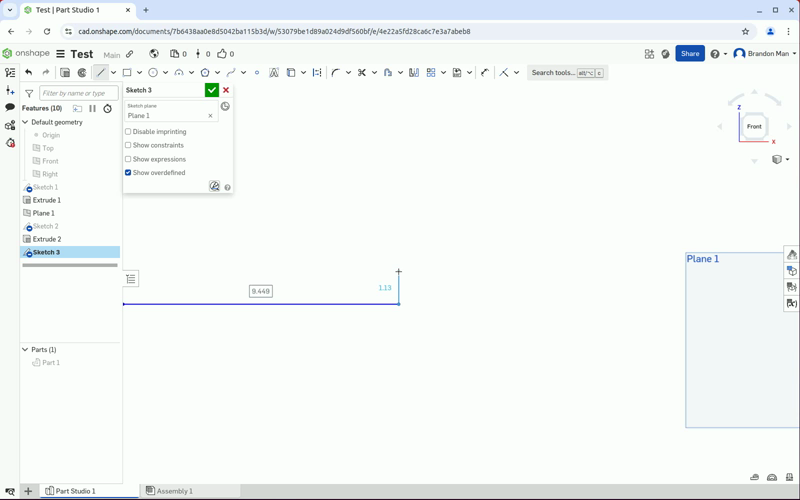
scroll(6)
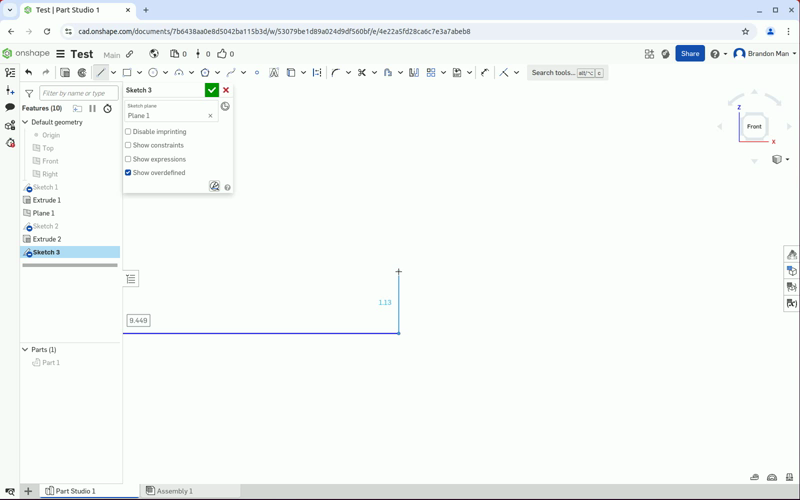
click(398, 271)
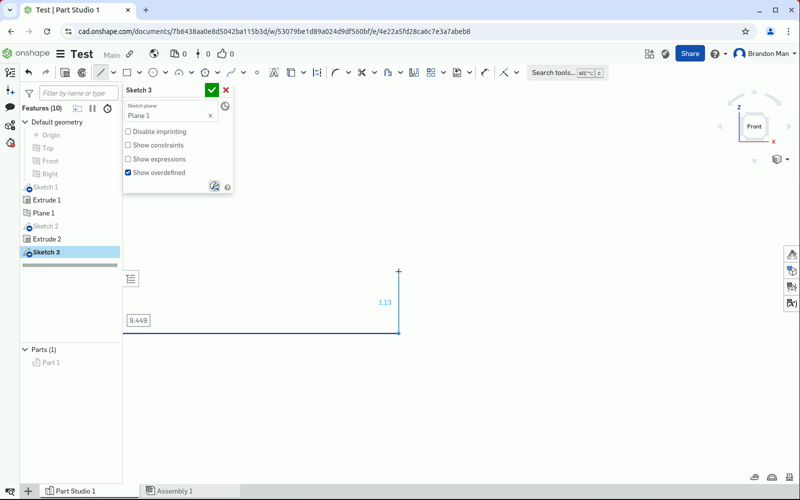
scroll(-6)
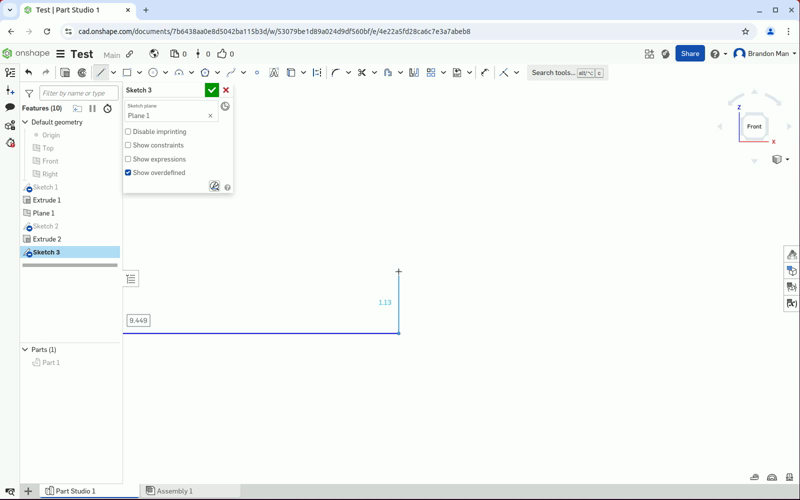
scroll(-6)
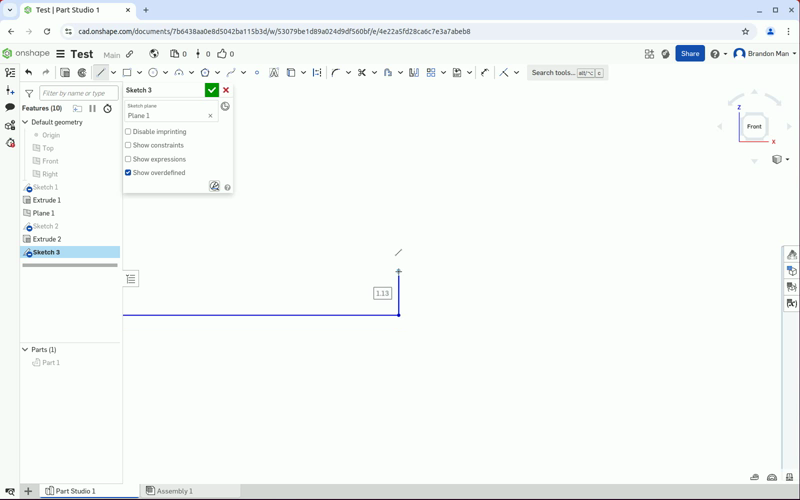
scroll(-6)
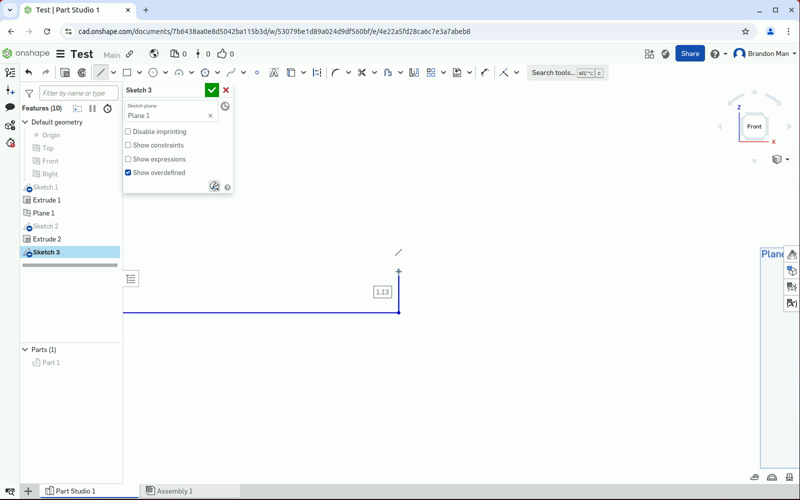
scroll(-6)
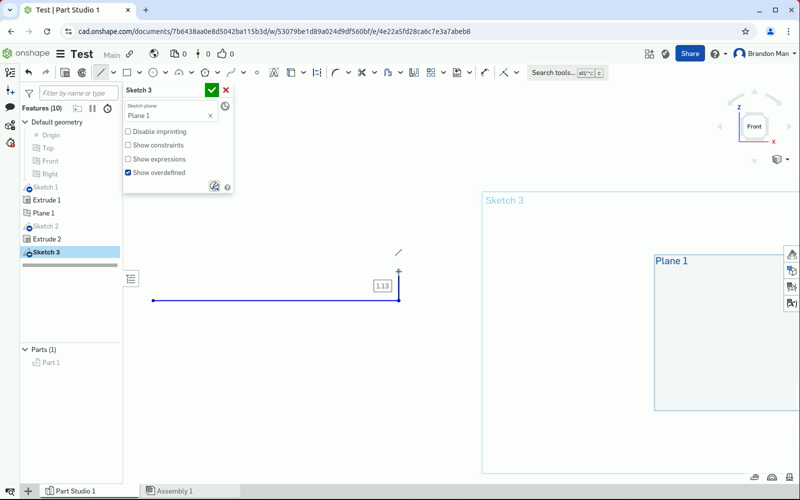
scroll(-6)
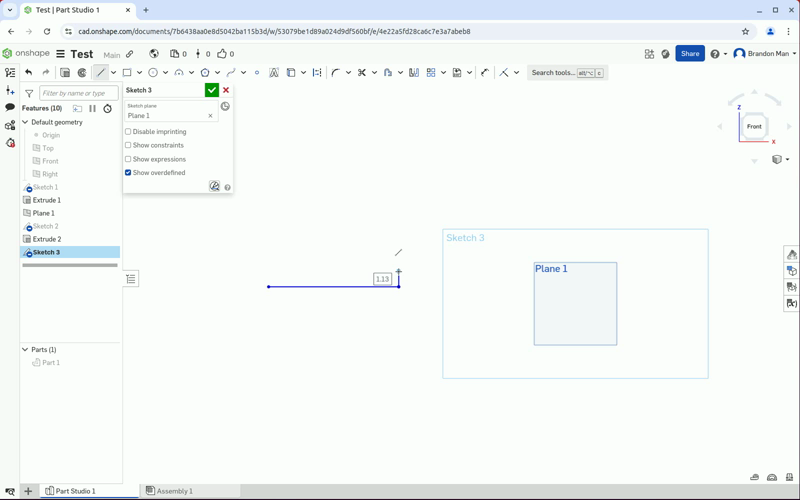
scroll(-6)
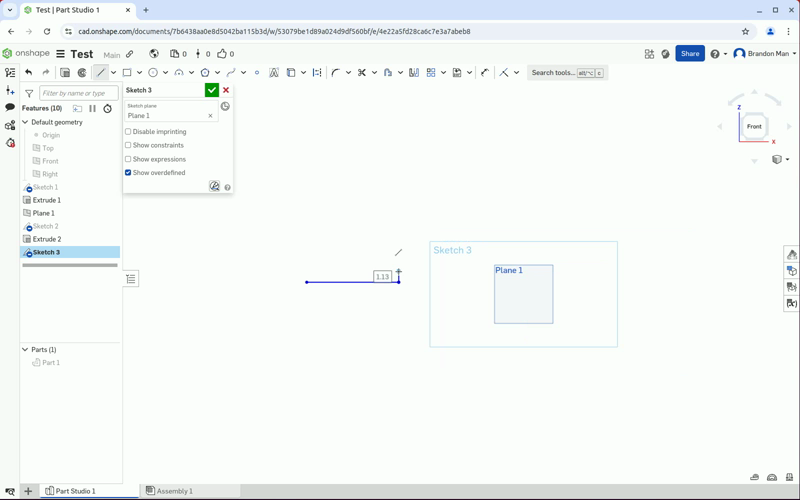
scroll(-6)
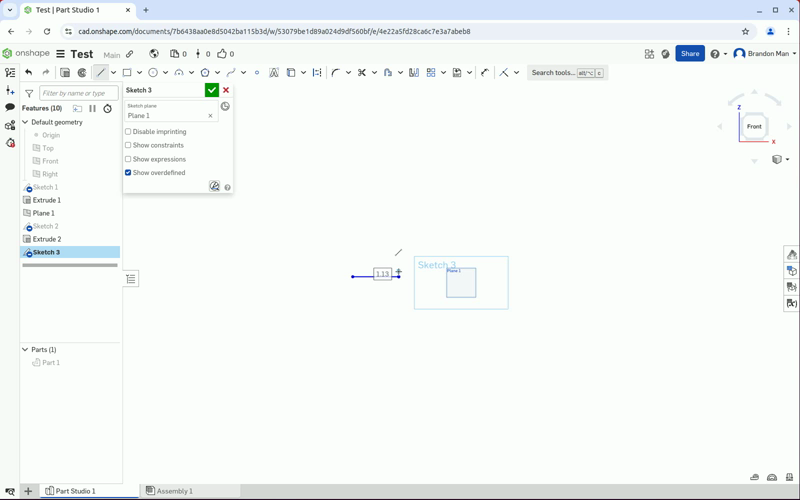
key_up(shift)
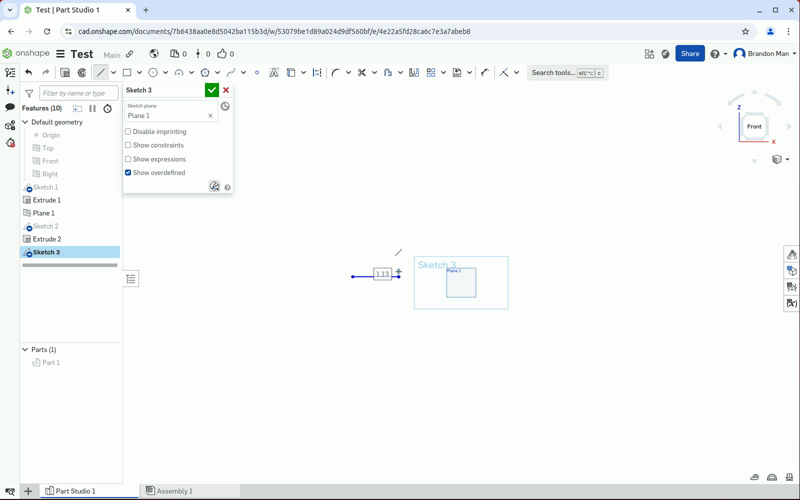
key_down(shift)
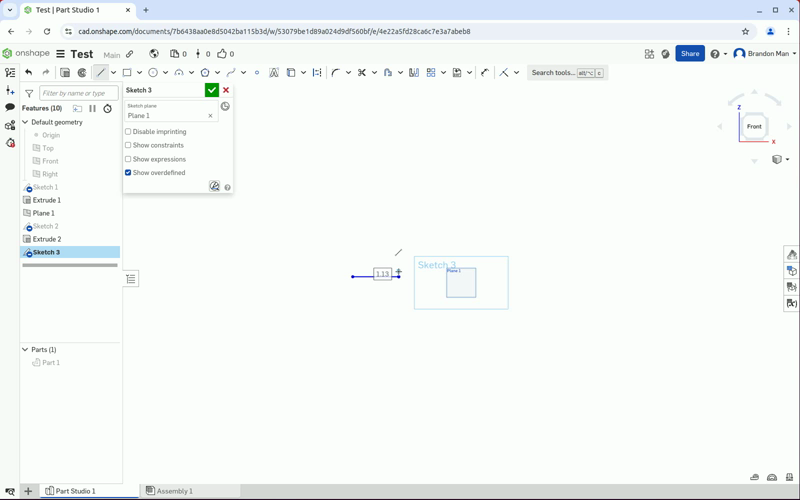
mouse_move(428, 271)
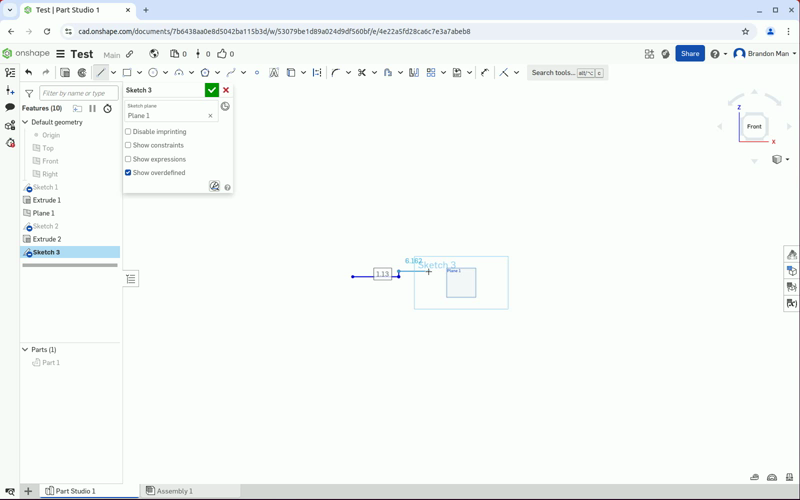
mouse_move(404, 271)
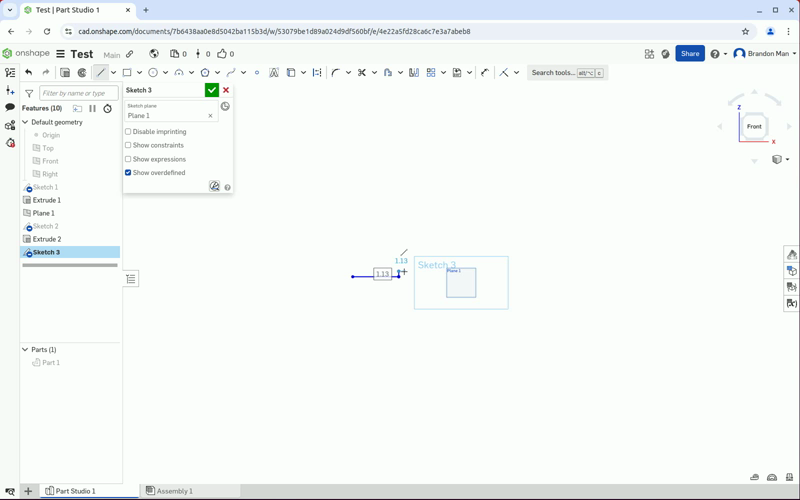
scroll(6)
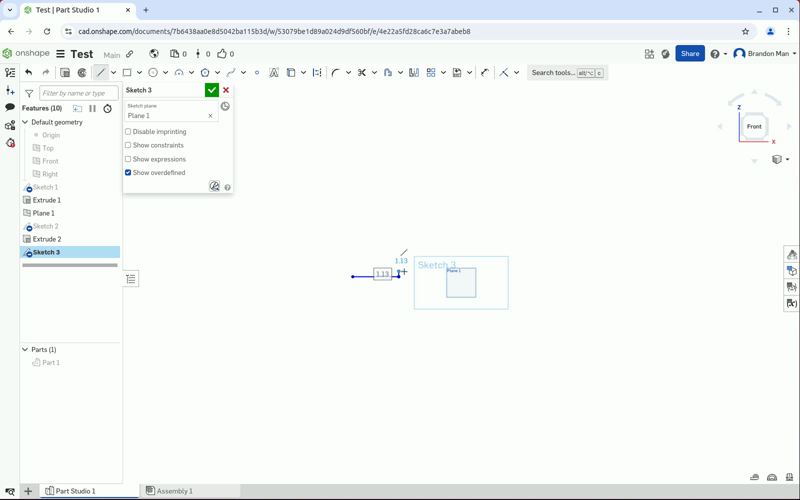
scroll(6)
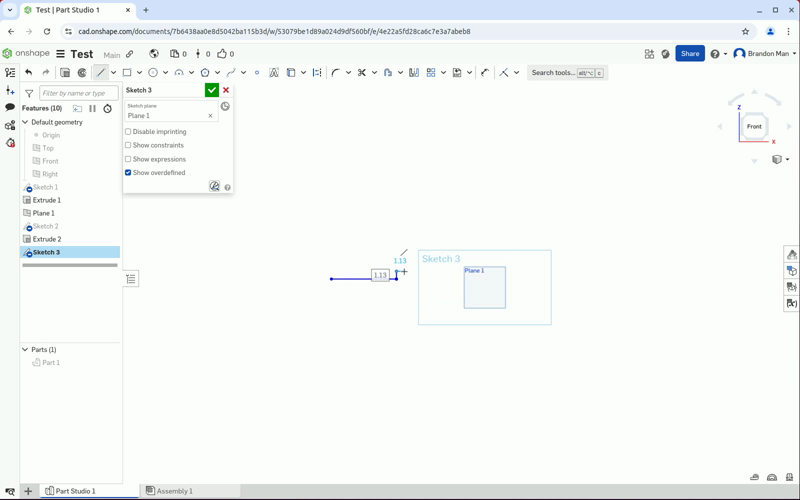
scroll(6)
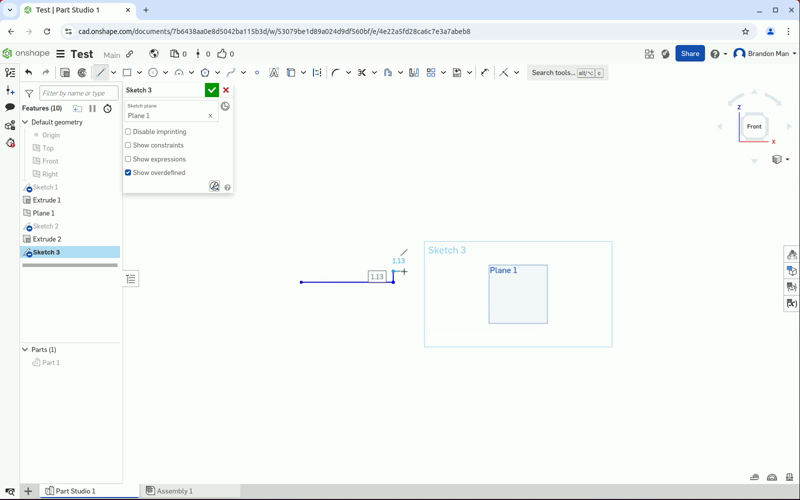
scroll(6)
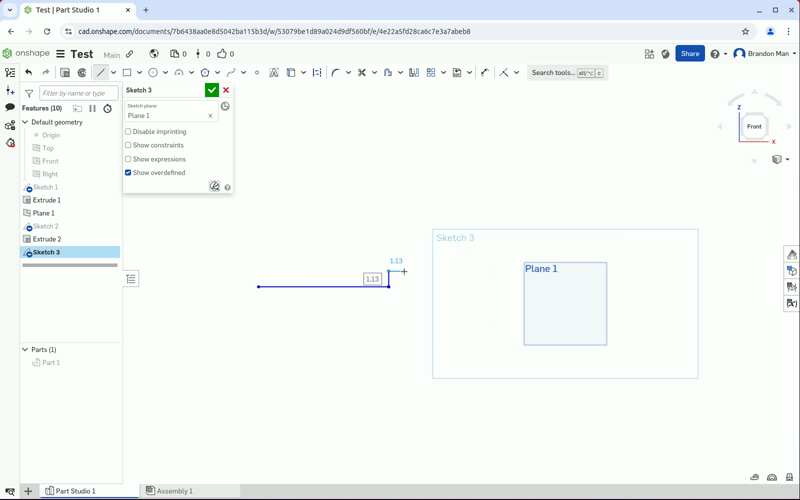
scroll(6)
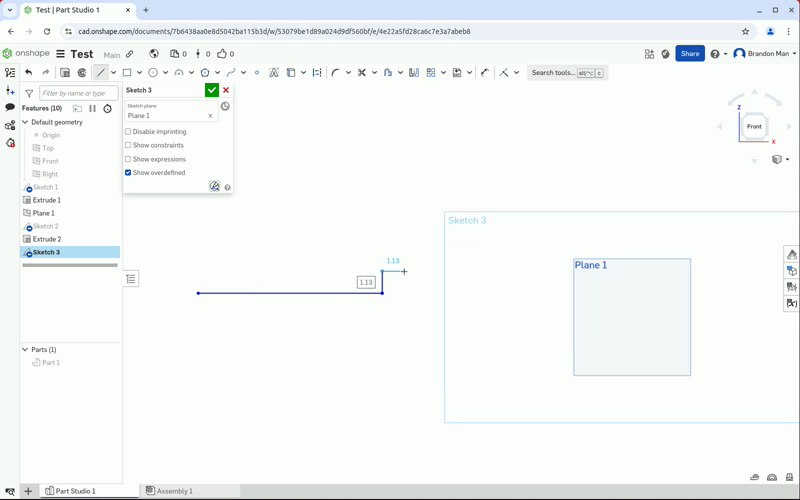
scroll(6)
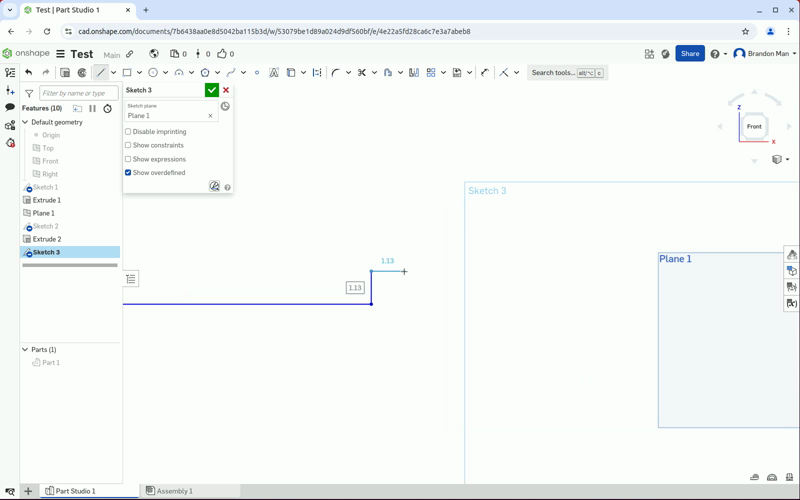
scroll(6)
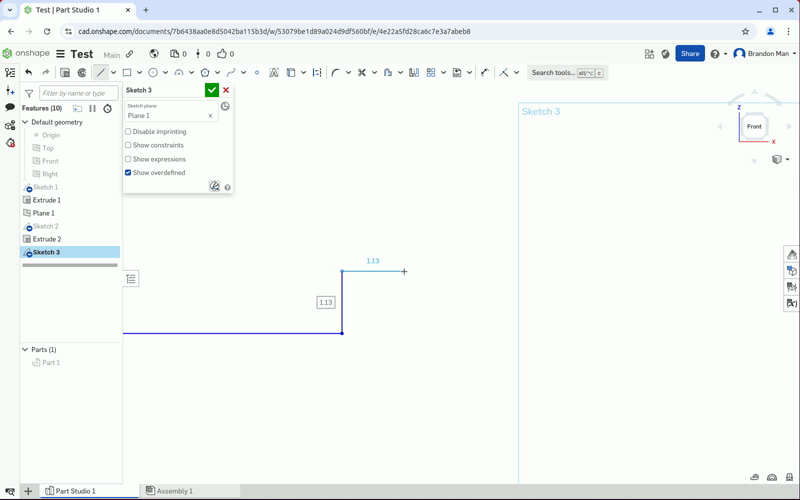
click(404, 271)
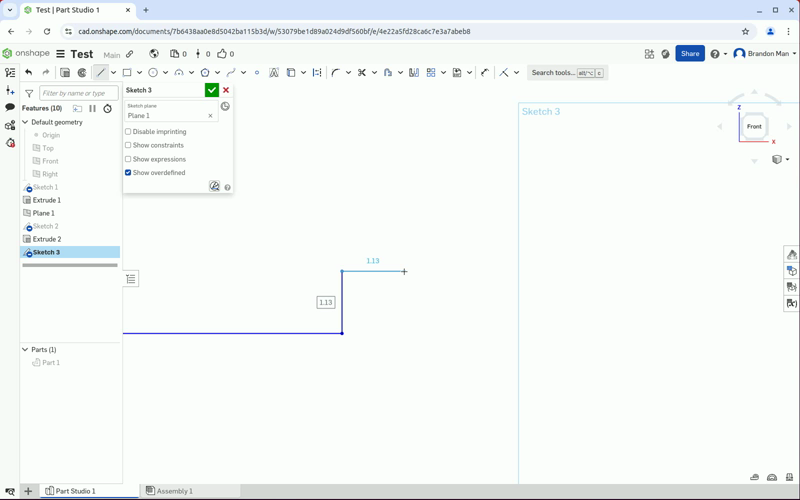
scroll(-6)
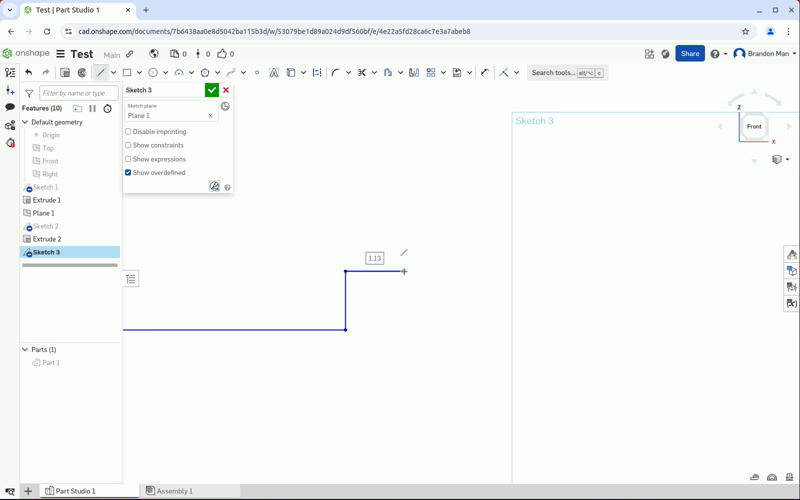
scroll(-6)
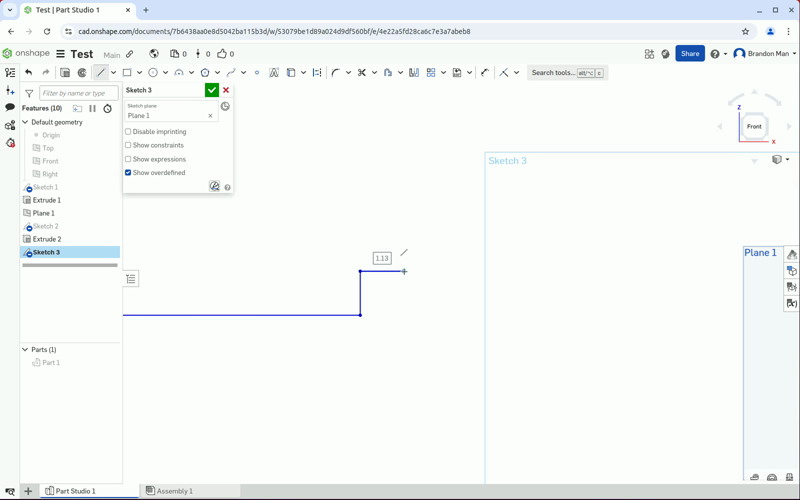
scroll(-6)
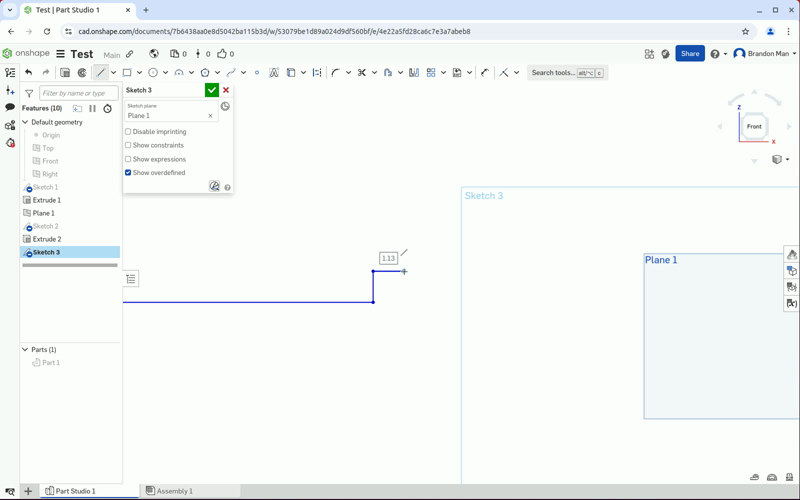
scroll(-6)
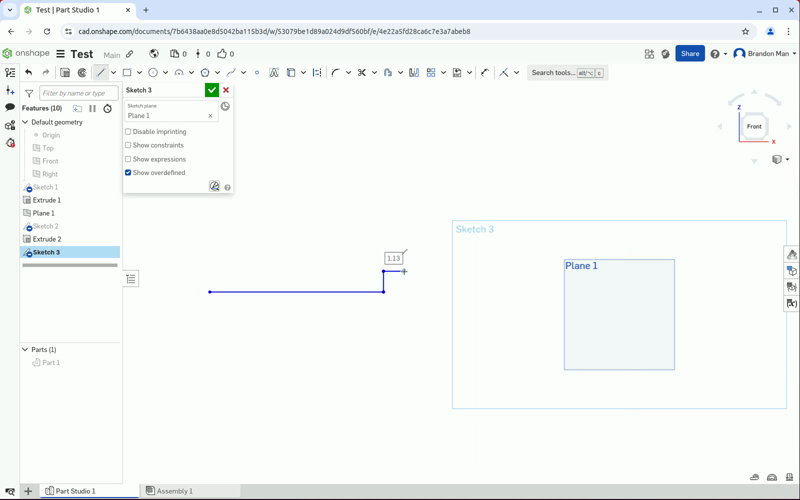
scroll(-6)
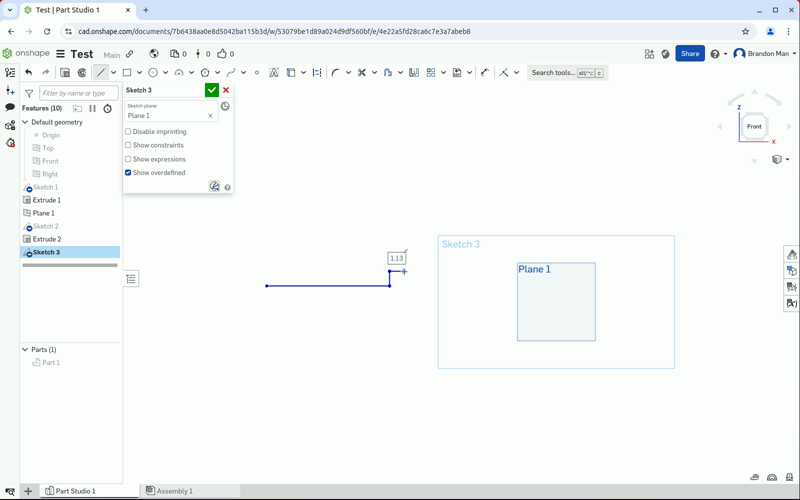
scroll(-6)
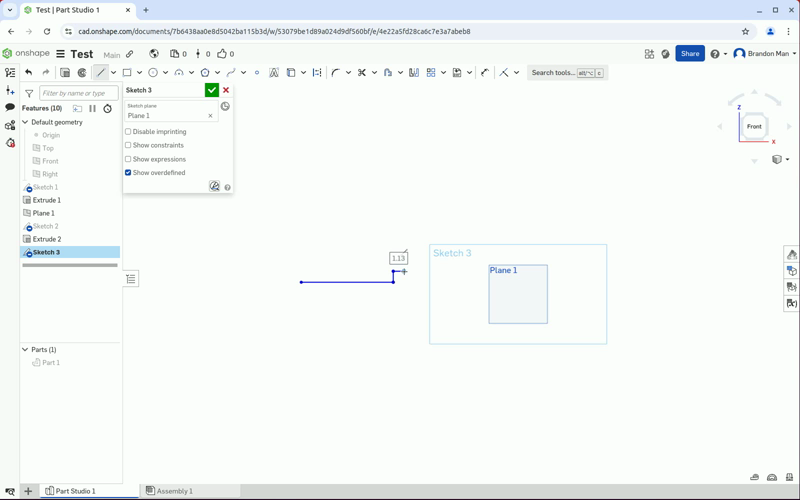
scroll(-6)
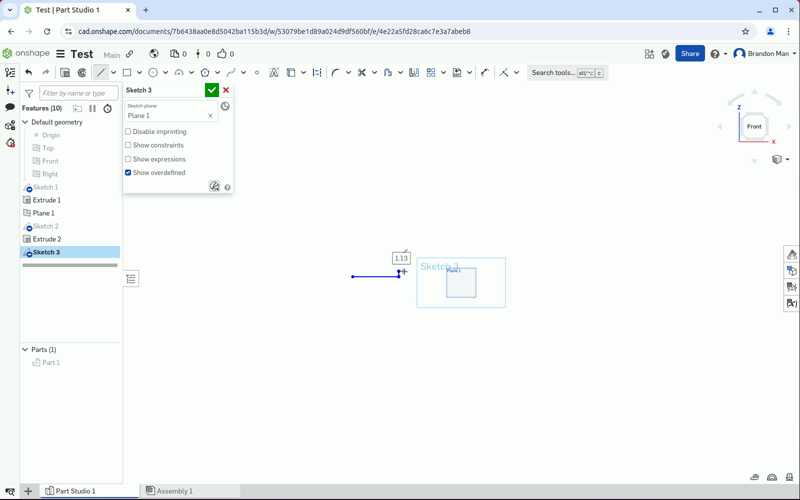
key_up(shift)
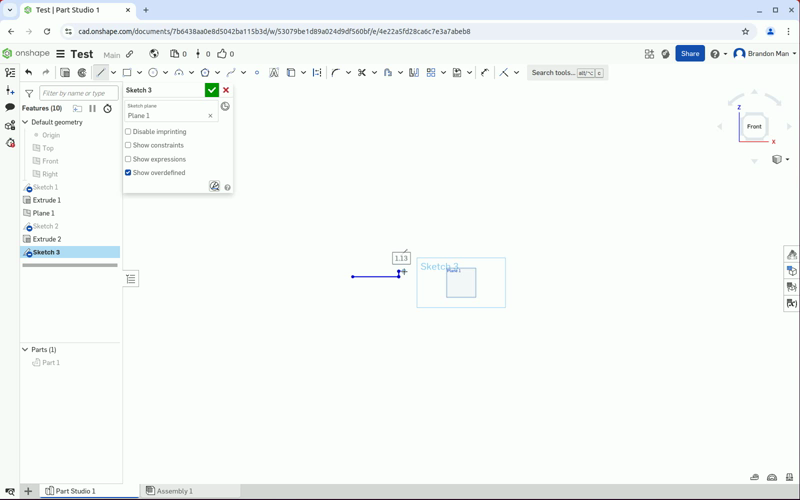
key_down(shift)
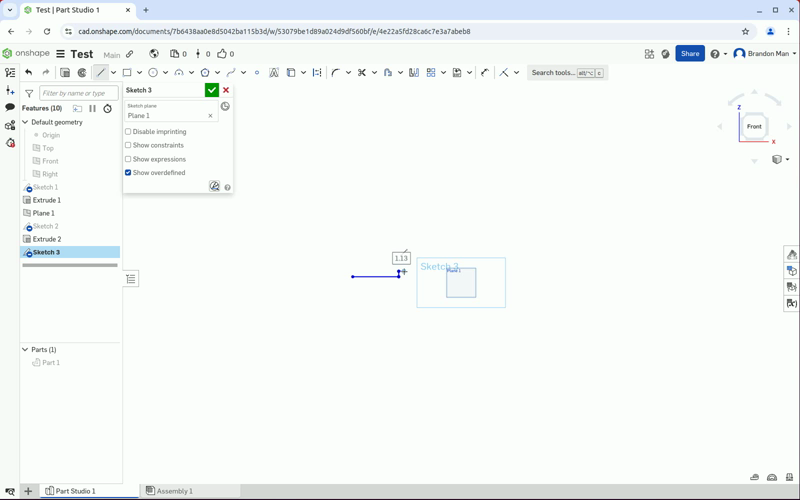
mouse_move(434, 271)
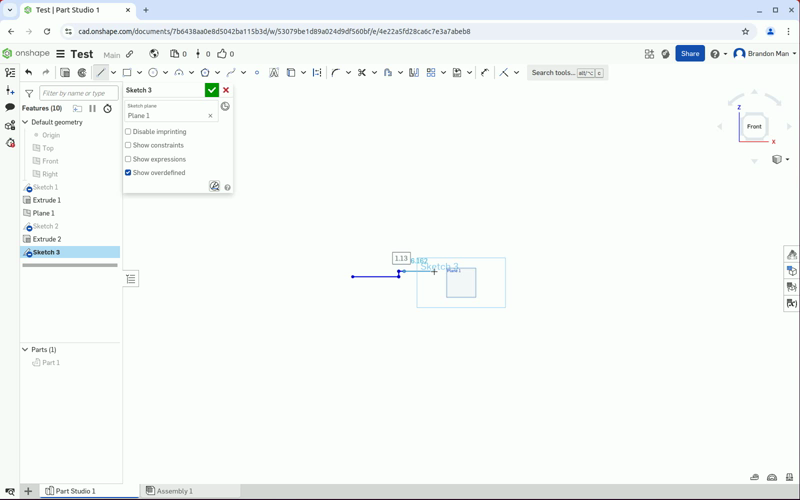
mouse_move(404, 259)
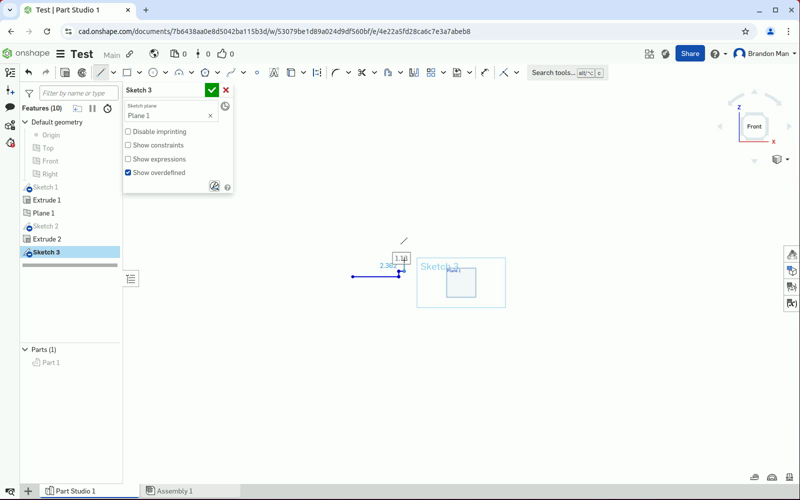
click(404, 259)
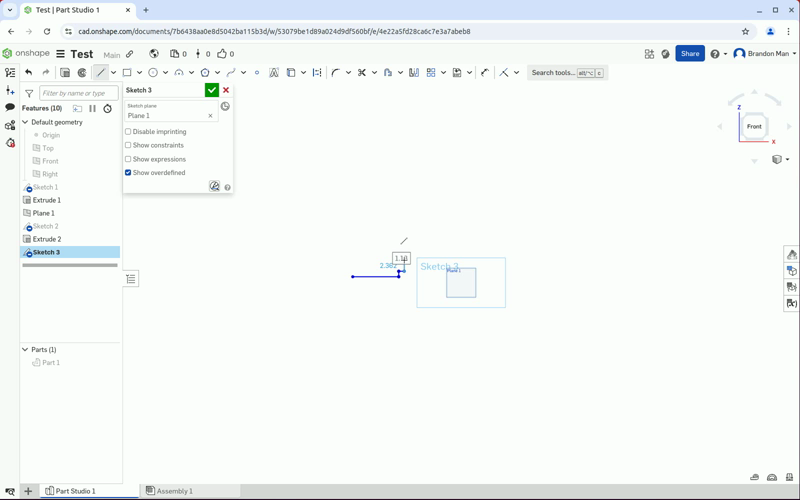
key_up(shift)
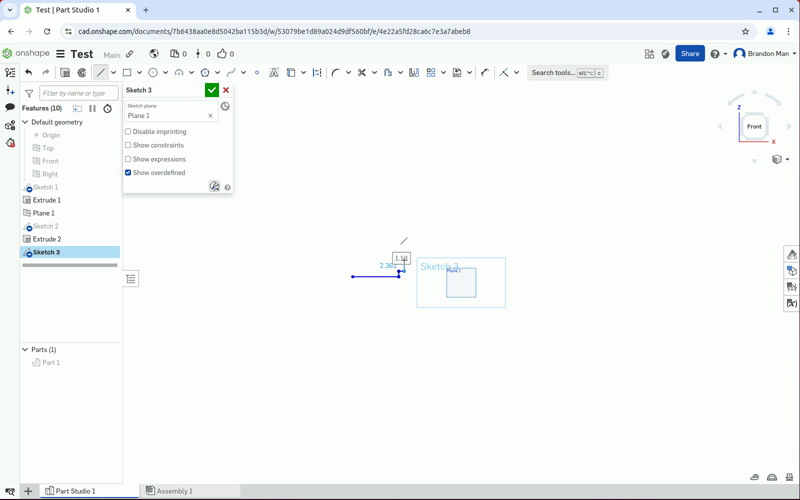
key_down(shift)
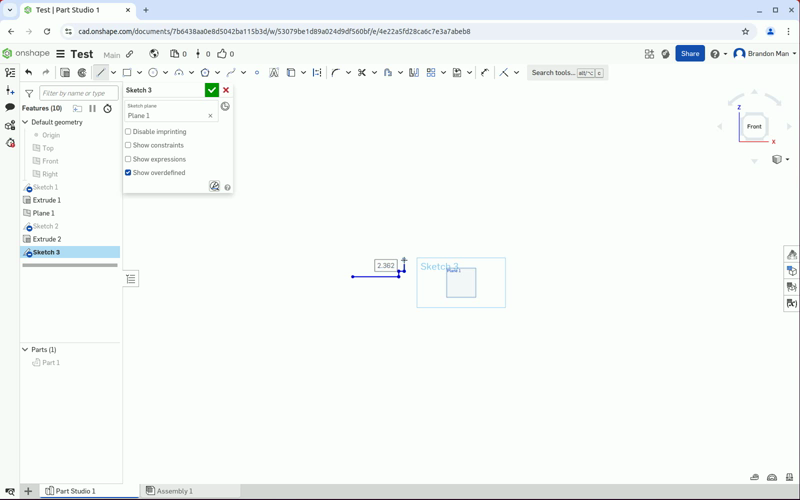
mouse_move(434, 259)
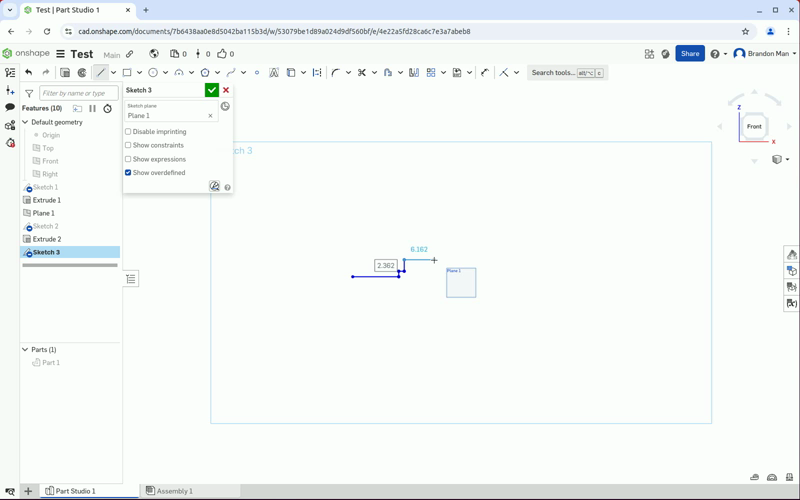
mouse_move(398, 259)
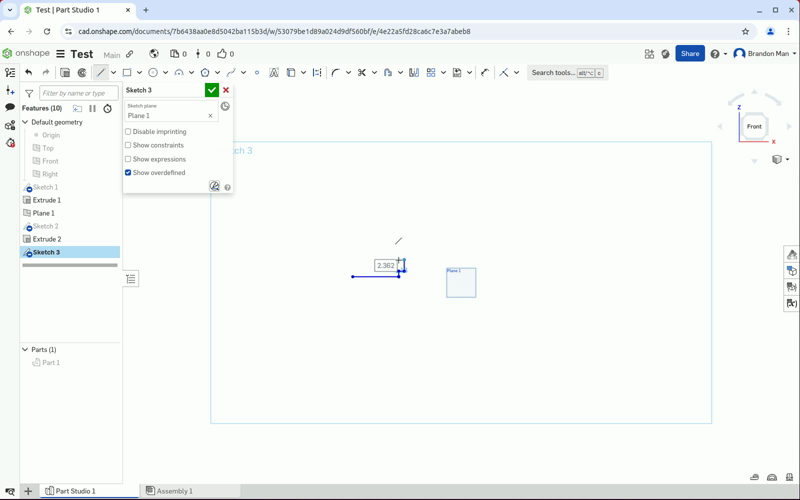
scroll(6)
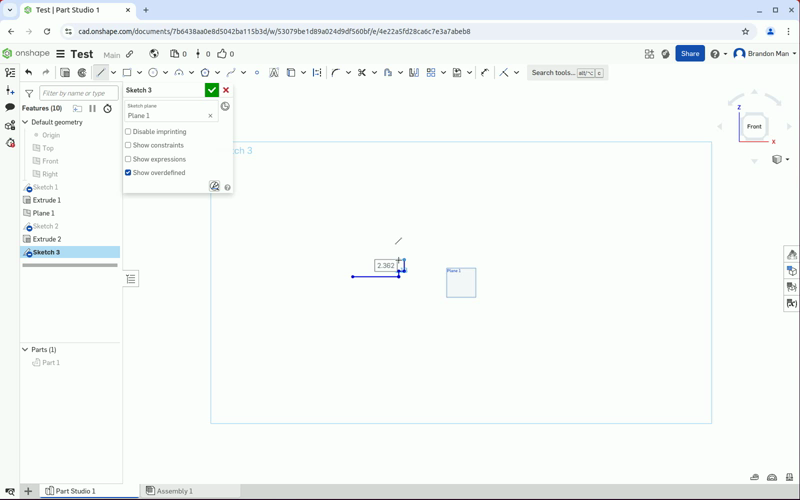
scroll(6)
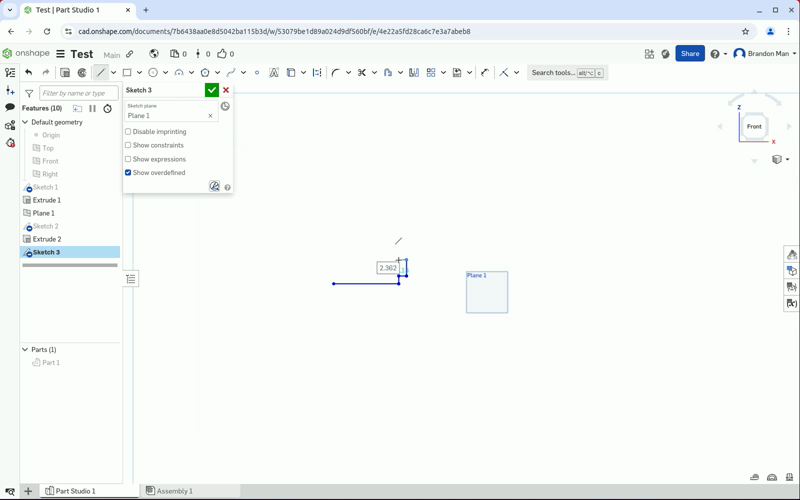
scroll(6)
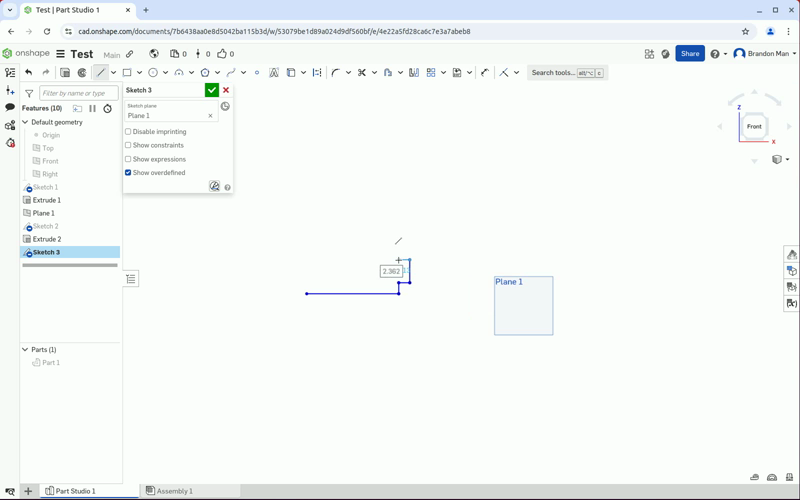
scroll(6)
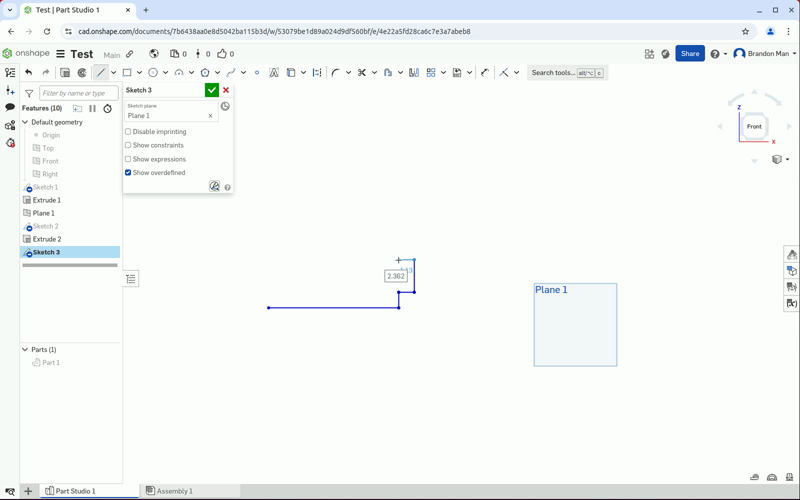
scroll(6)
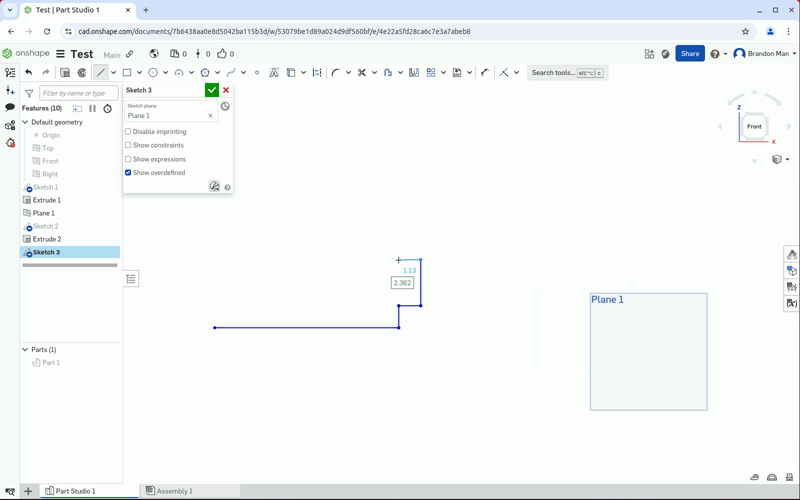
scroll(6)
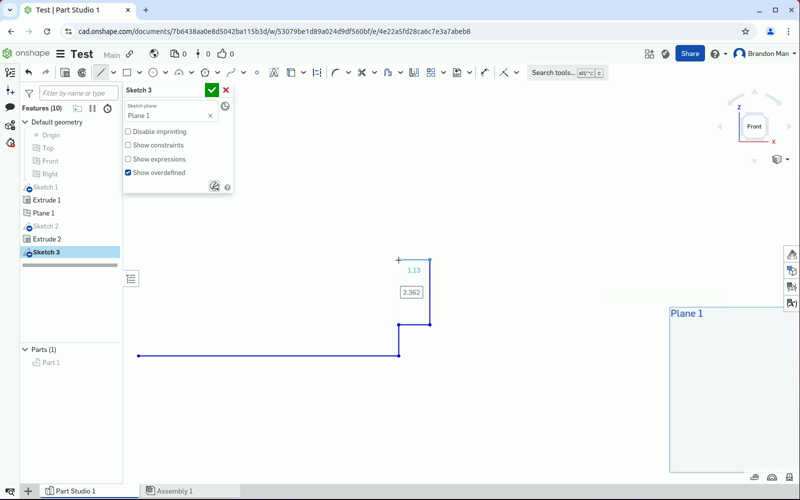
scroll(6)
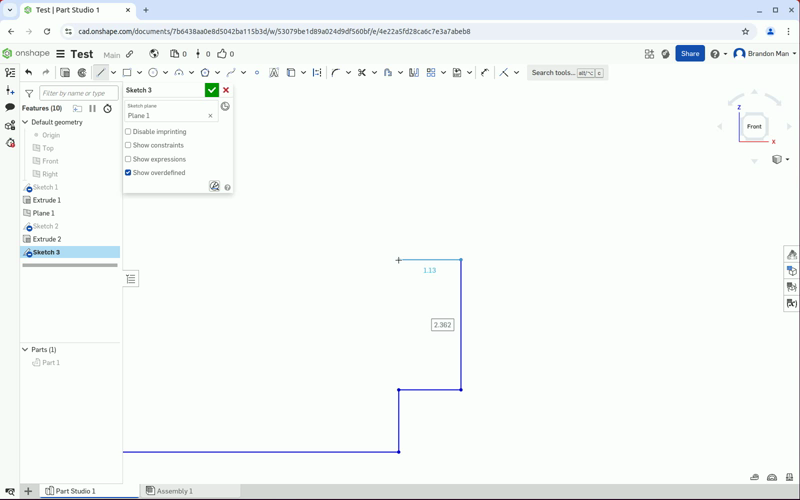
click(398, 259)
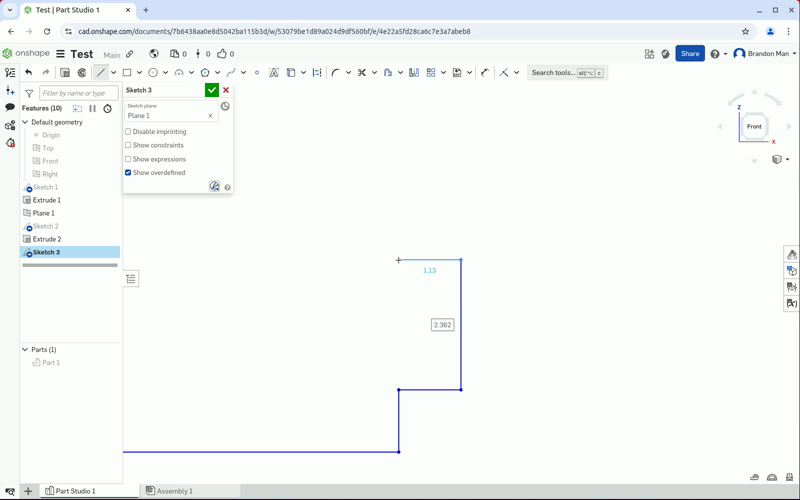
scroll(-6)
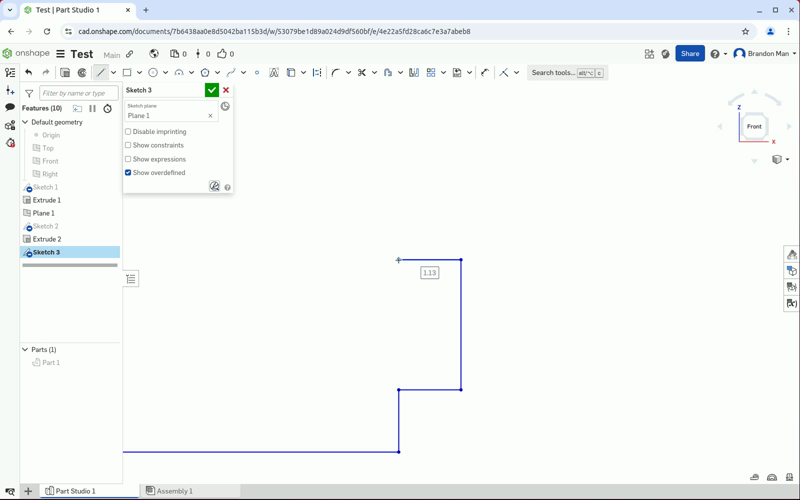
scroll(-6)
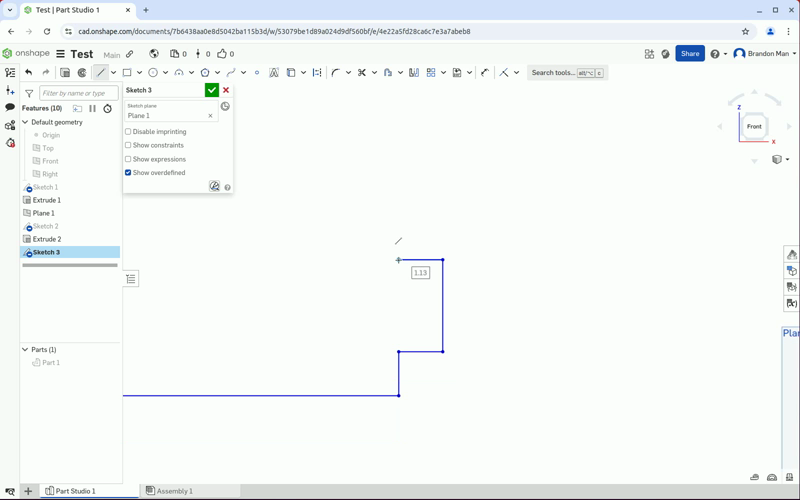
scroll(-6)
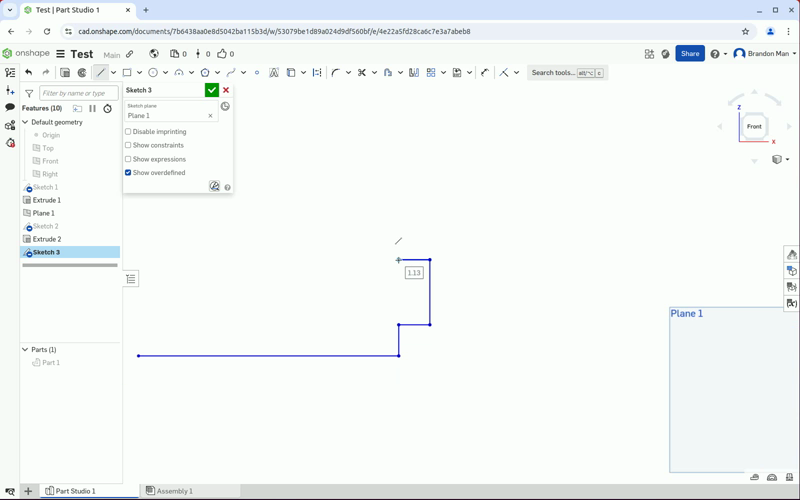
scroll(-6)
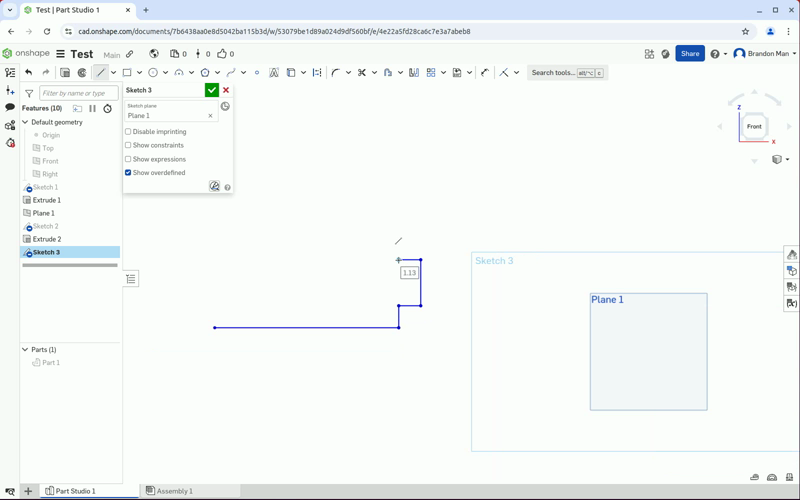
scroll(-6)
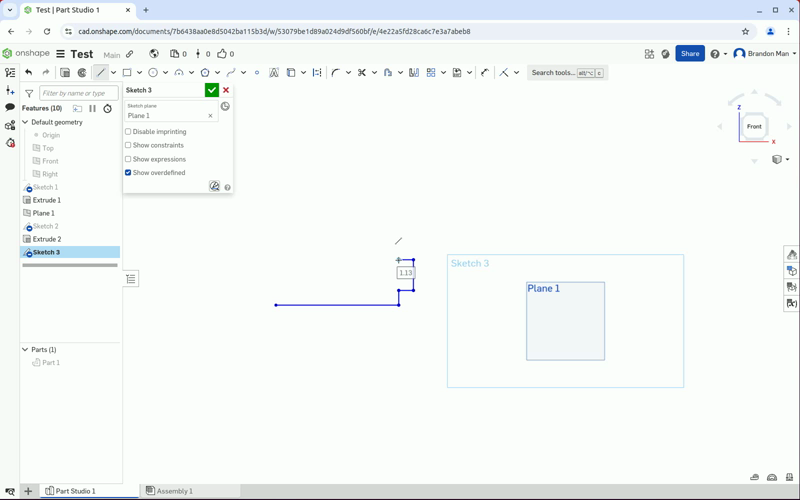
scroll(-6)
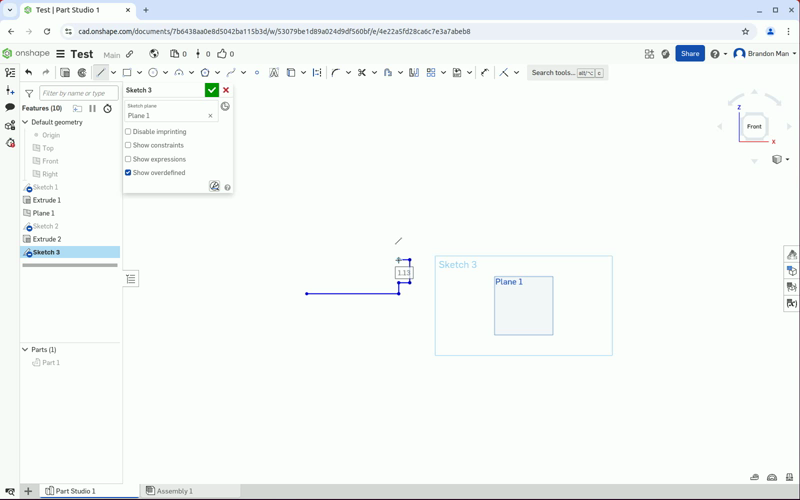
scroll(-6)
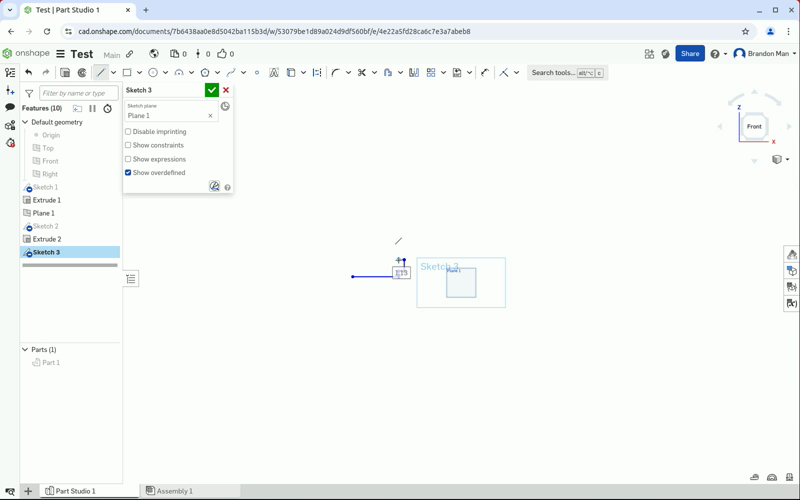
key_up(shift)
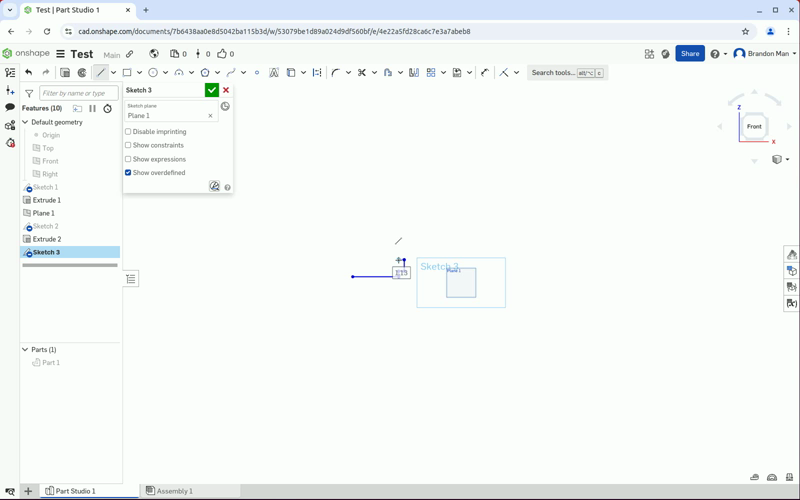
key_down(shift)
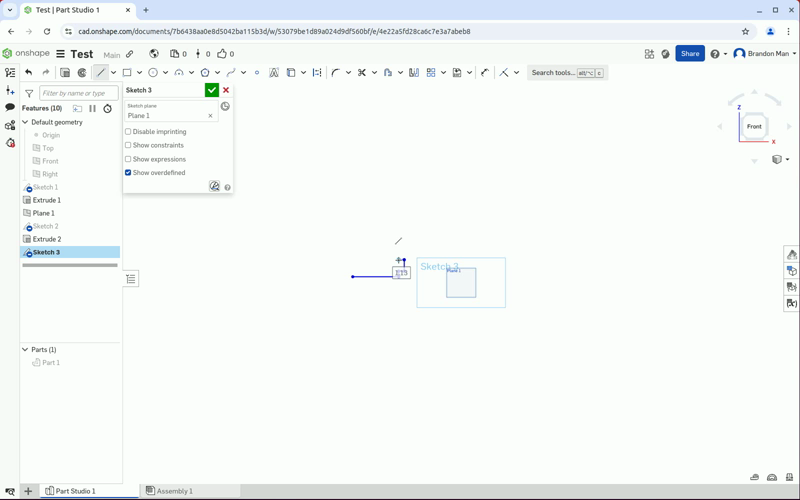
mouse_move(428, 259)
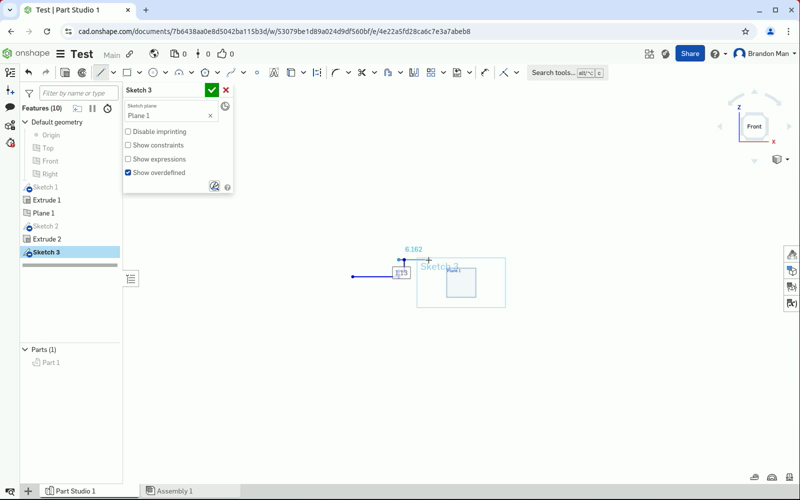
mouse_move(398, 254)
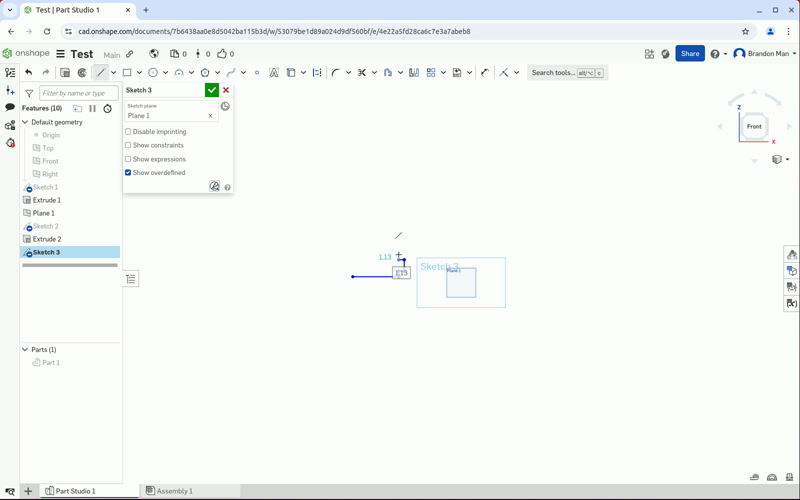
scroll(6)
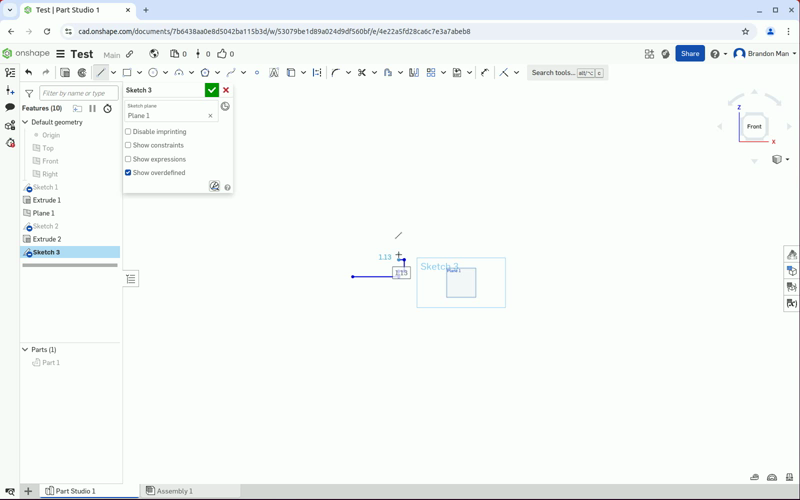
scroll(6)
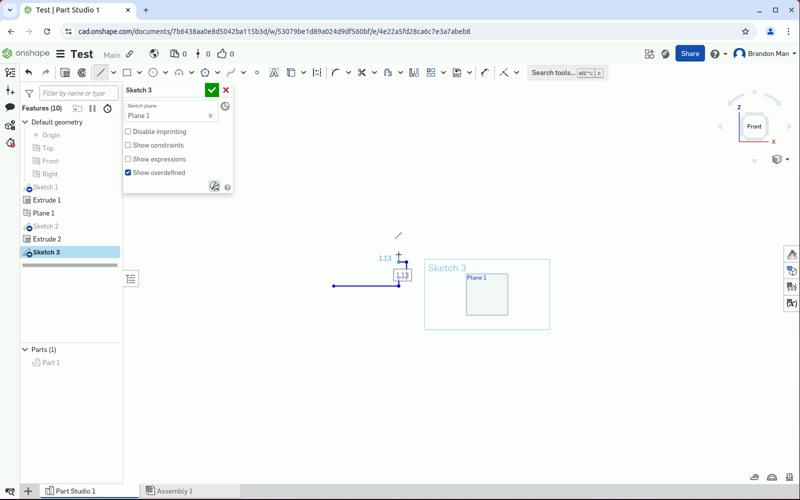
scroll(6)
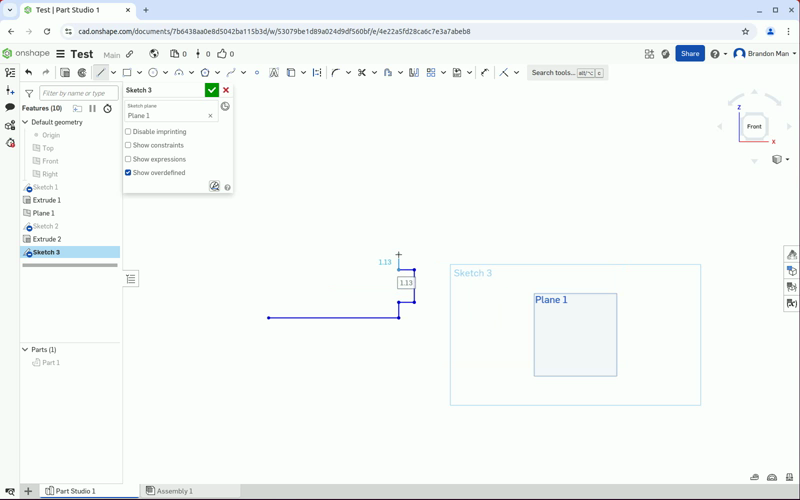
scroll(6)
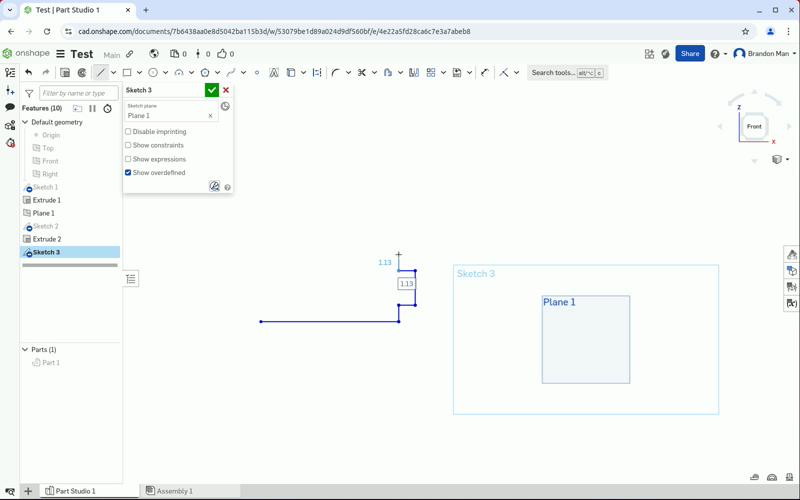
scroll(6)
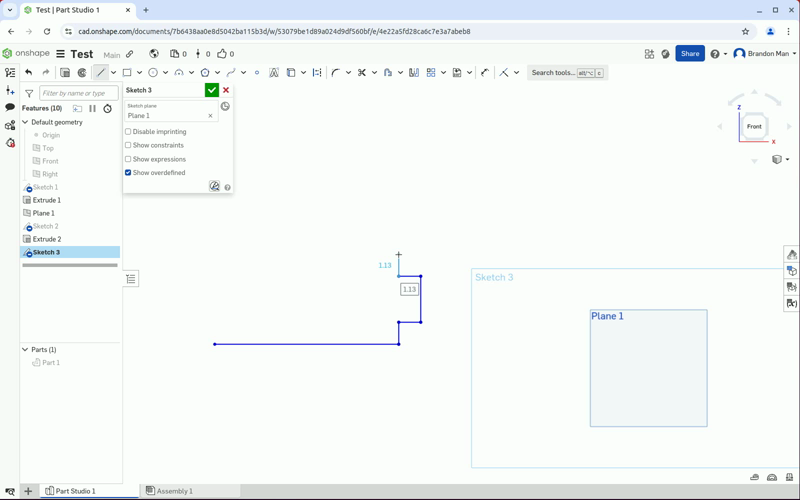
scroll(6)
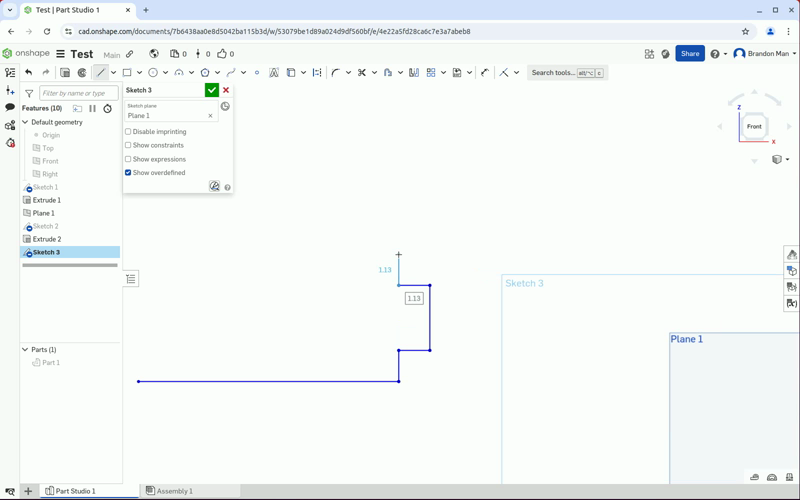
scroll(6)
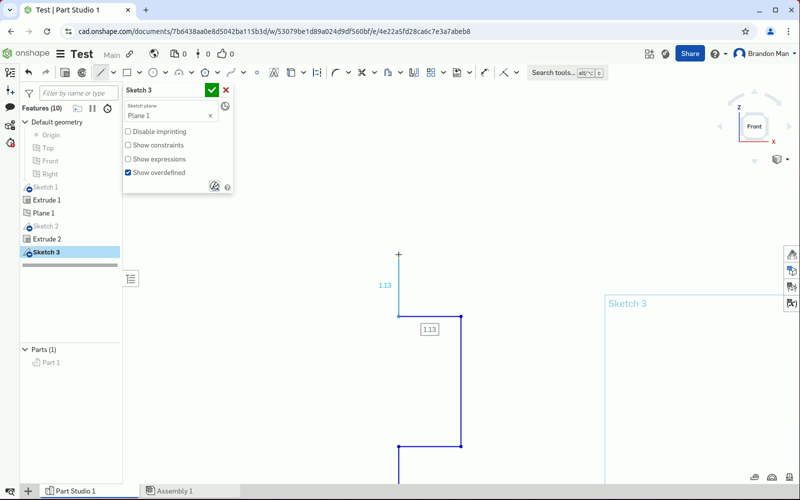
click(398, 254)
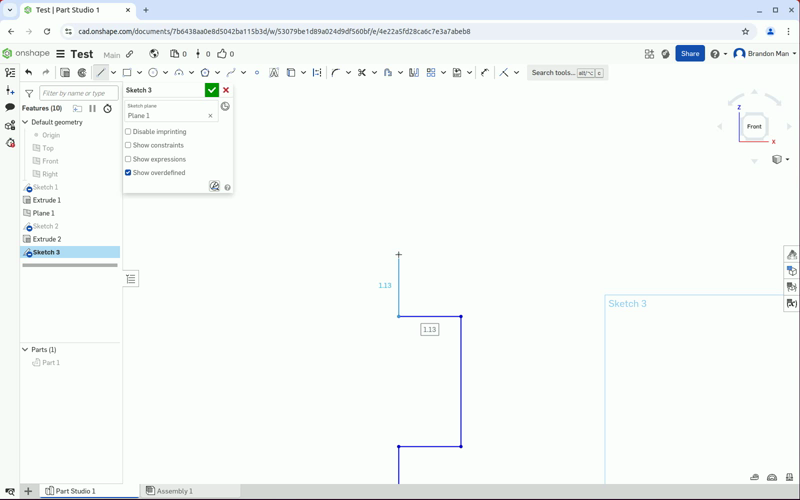
scroll(-6)
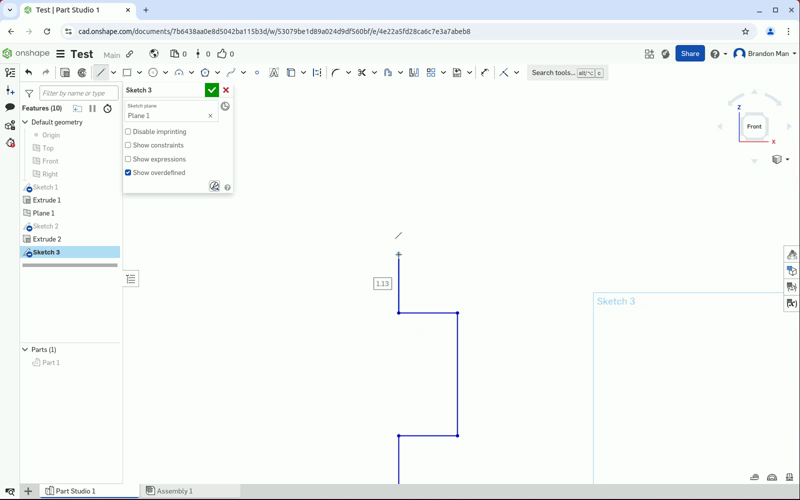
scroll(-6)
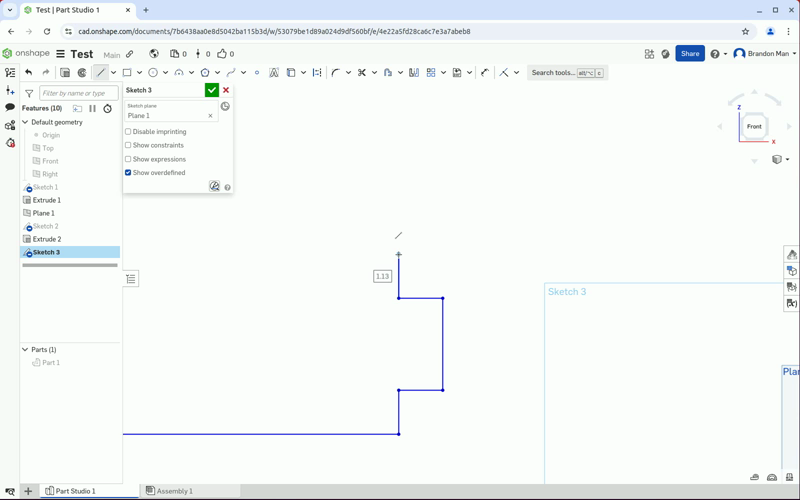
scroll(-6)
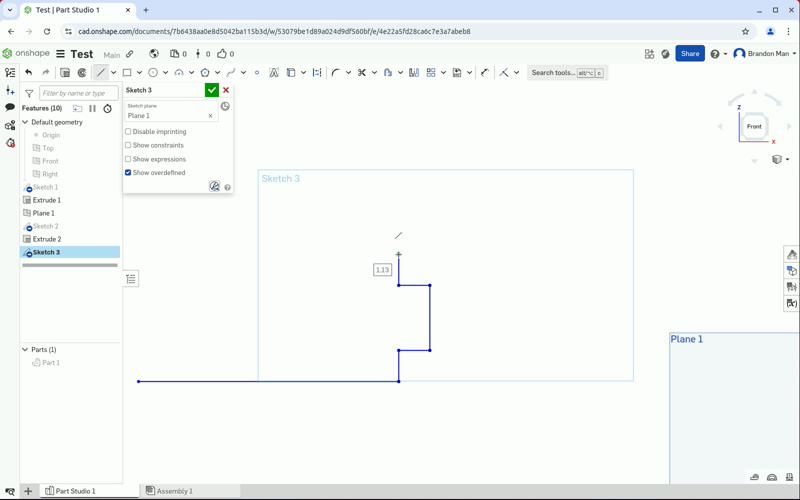
scroll(-6)
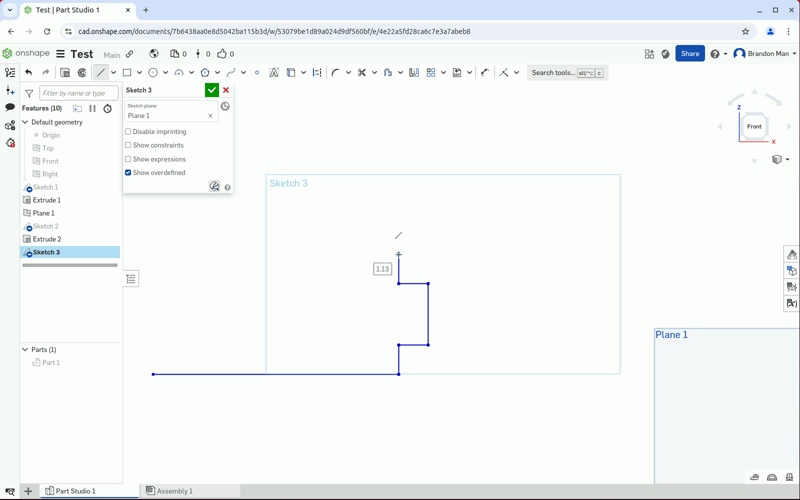
scroll(-6)
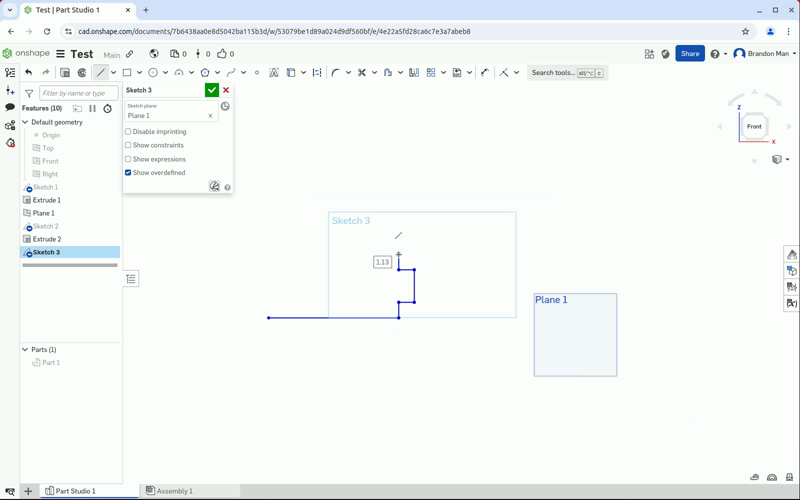
scroll(-6)
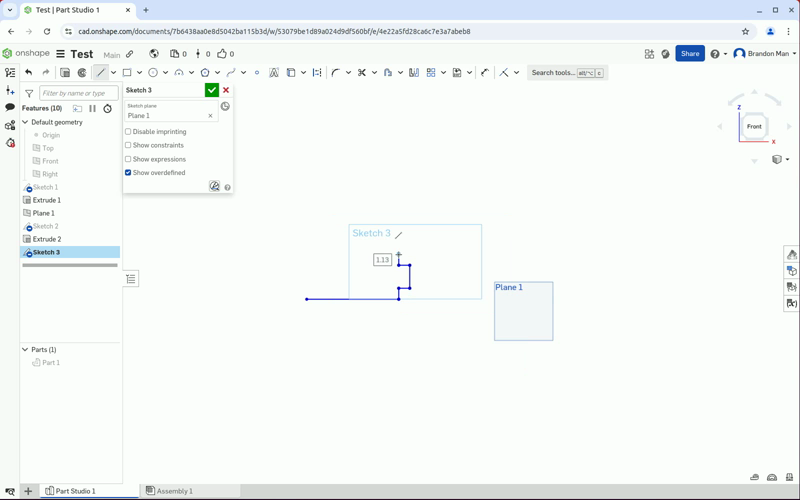
scroll(-6)
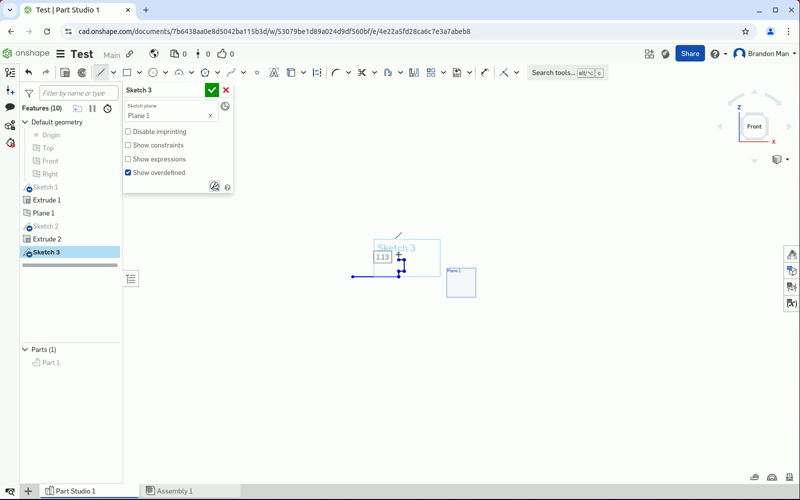
key_up(shift)
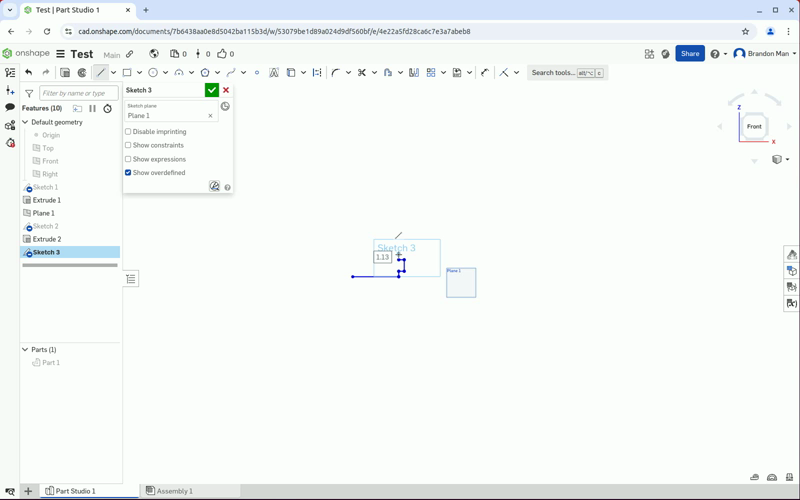
key_down(shift)
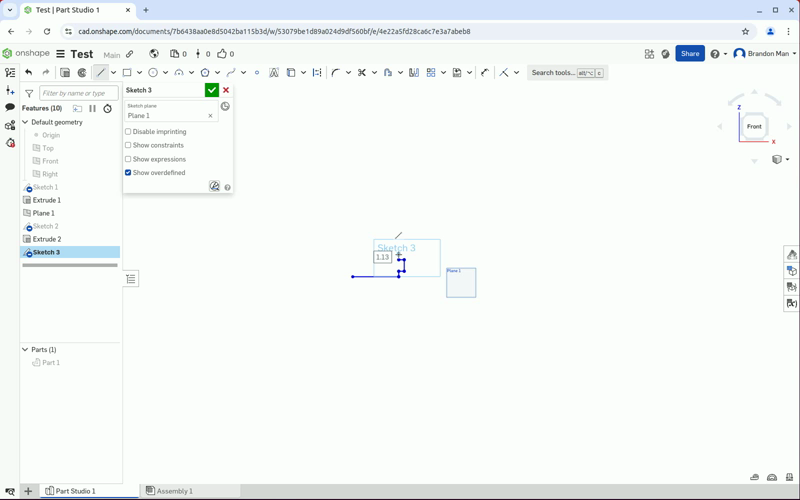
mouse_move(428, 254)
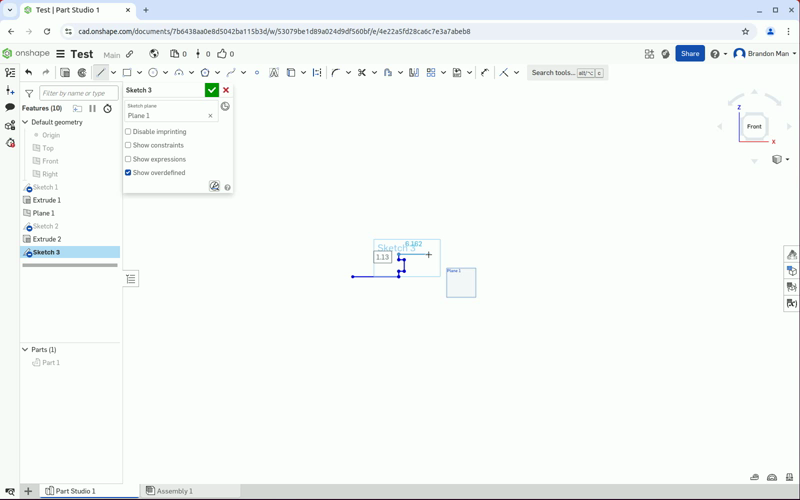
mouse_move(352, 254)
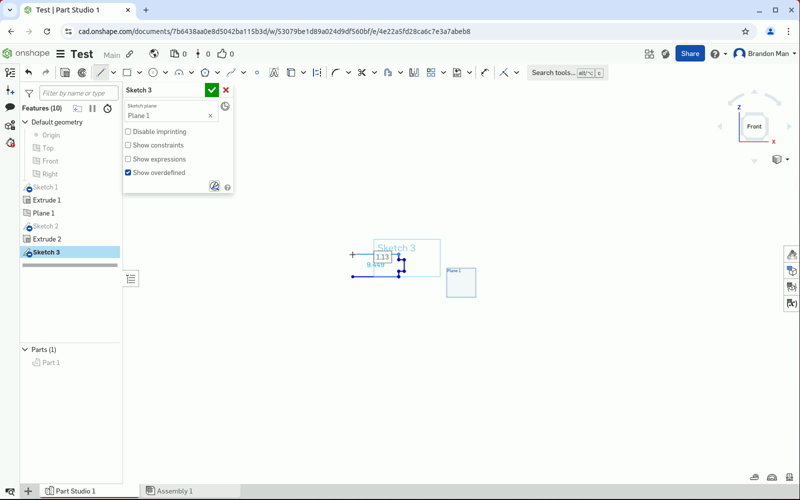
click(352, 254)
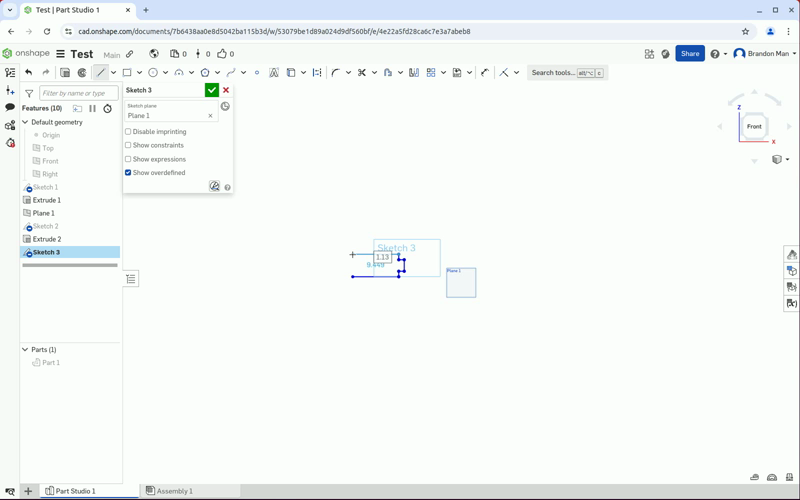
key_up(shift)
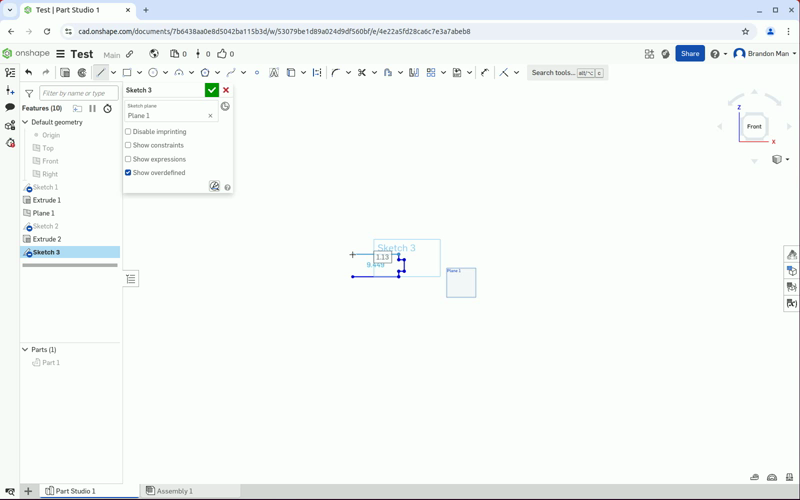
mouse_move(382, 254)
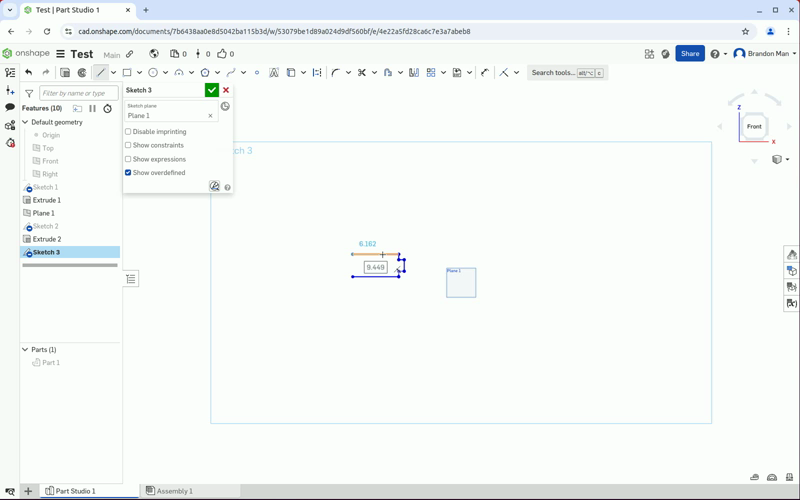
key_down(shift)
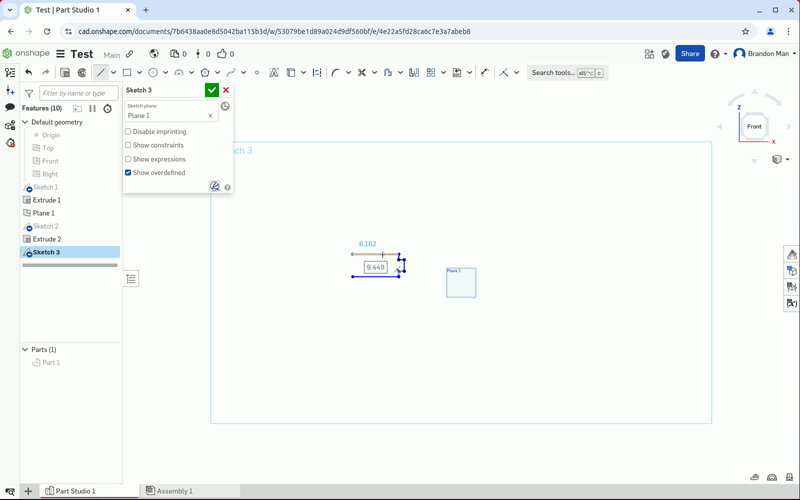
mouse_move(352, 276)
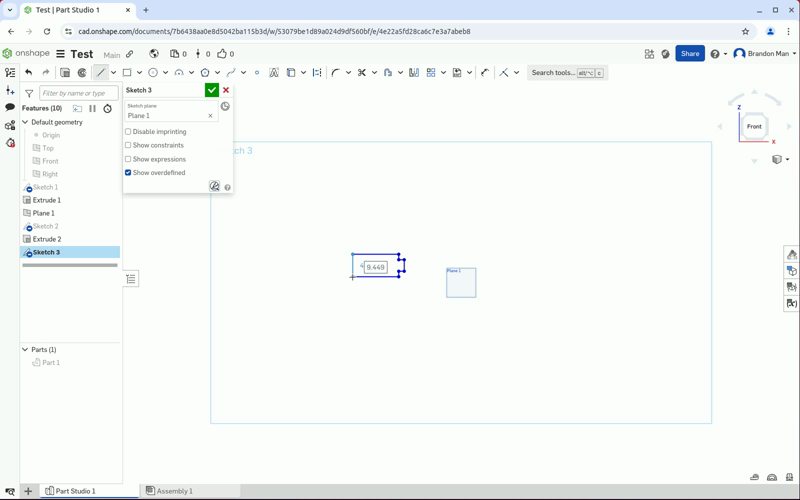
key_up(shift)
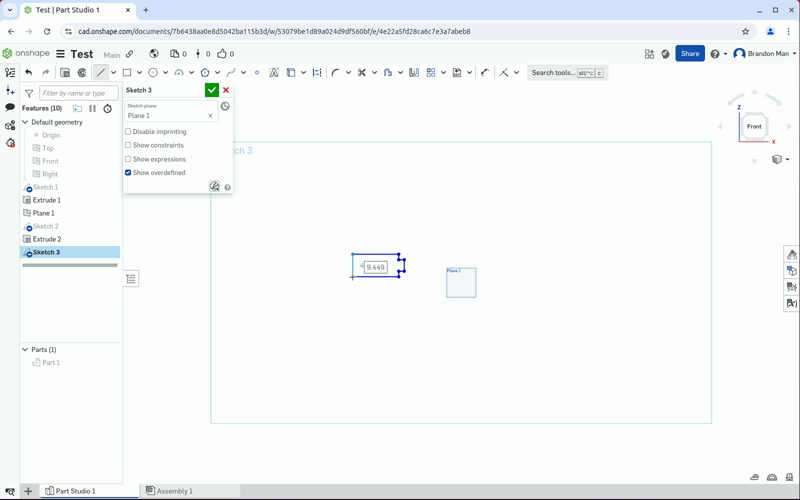
click(352, 276)
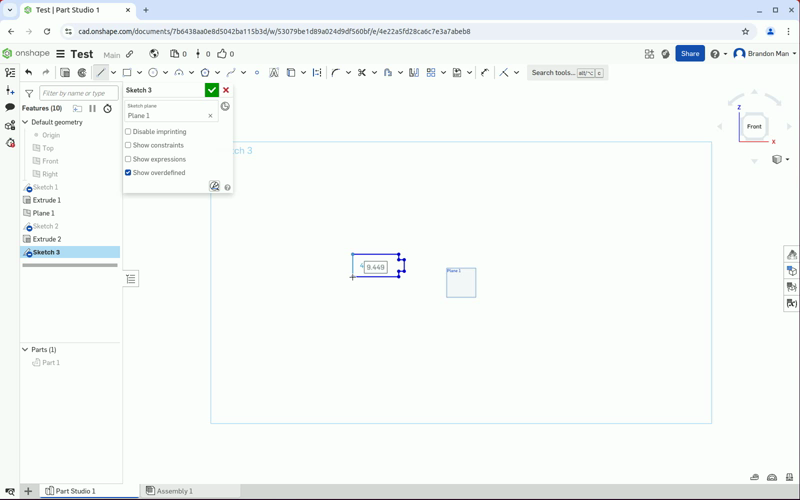
key(esc)
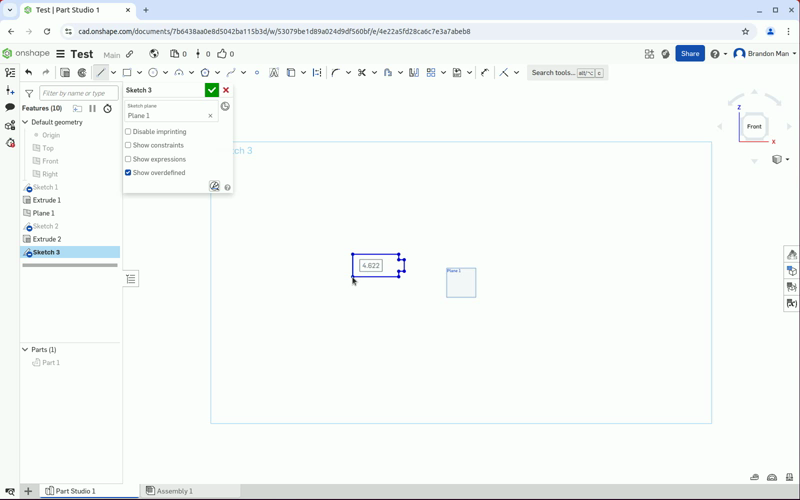
key(l)
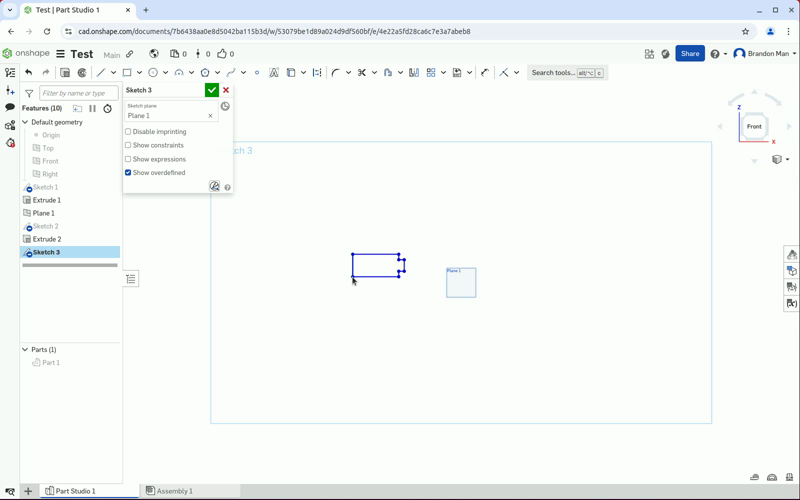
key_down(shift)
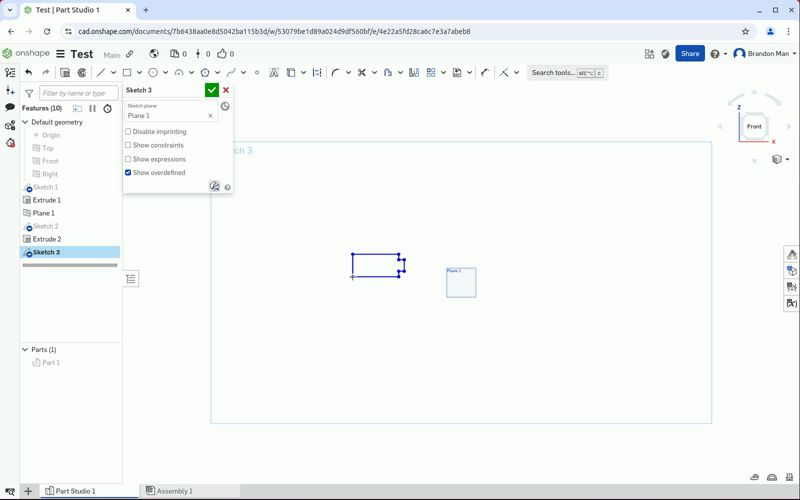
mouse_move(361, 269)
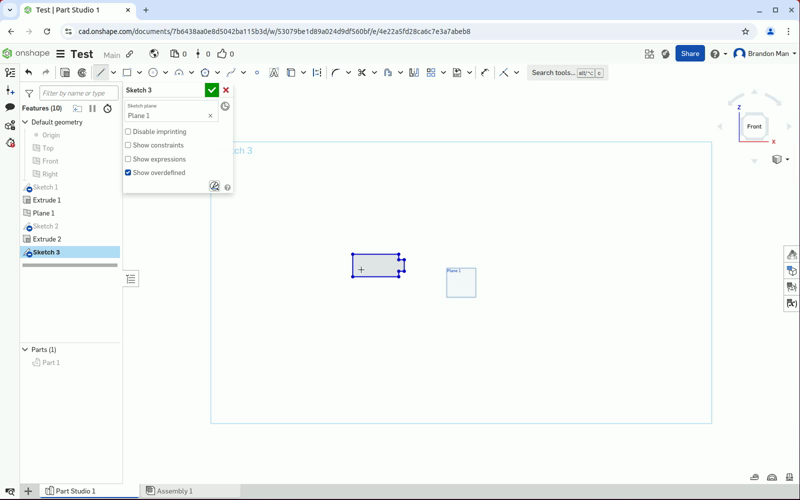
click(361, 269)
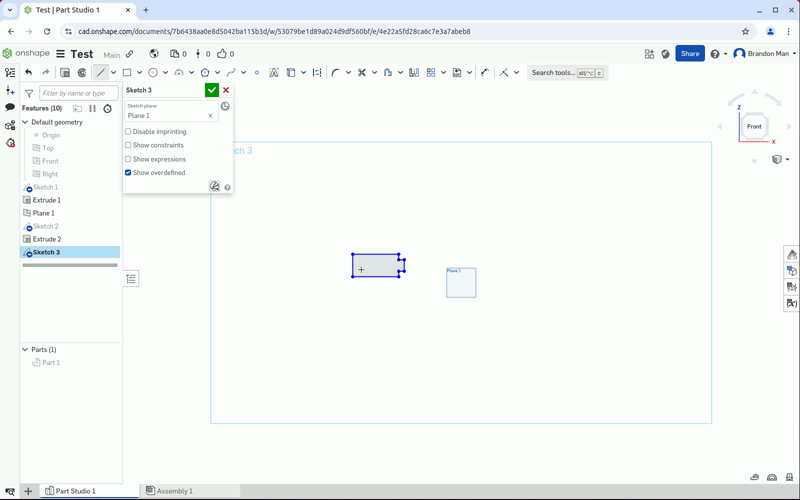
key_up(shift)
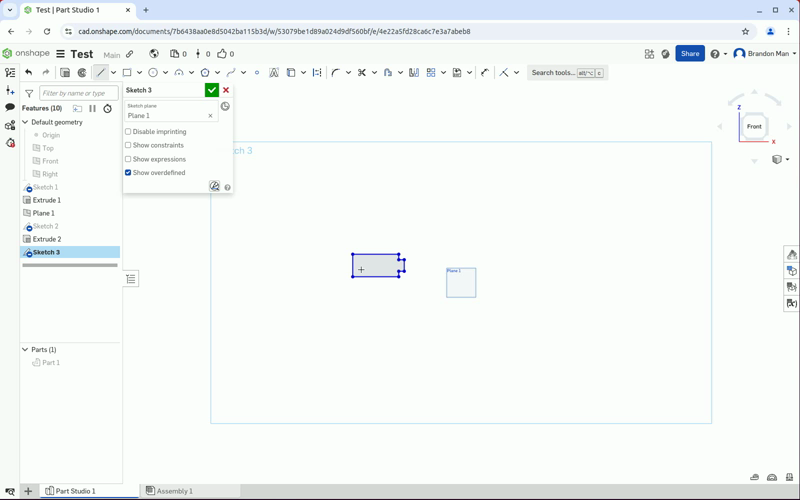
key_down(shift)
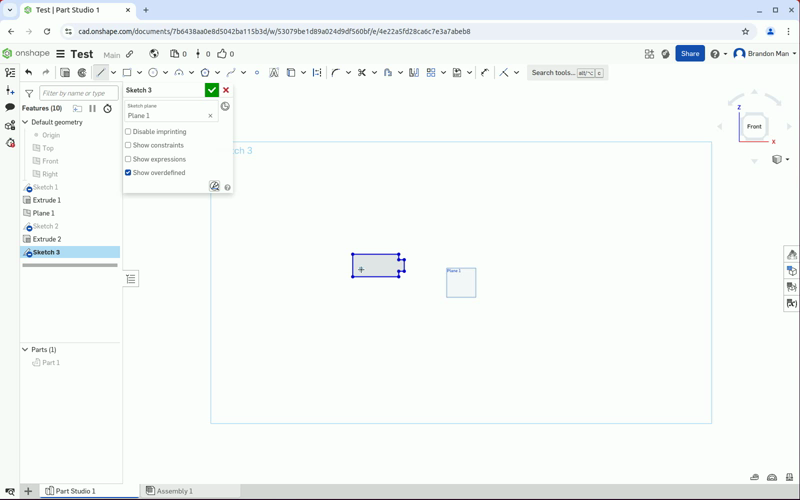
mouse_move(391, 269)
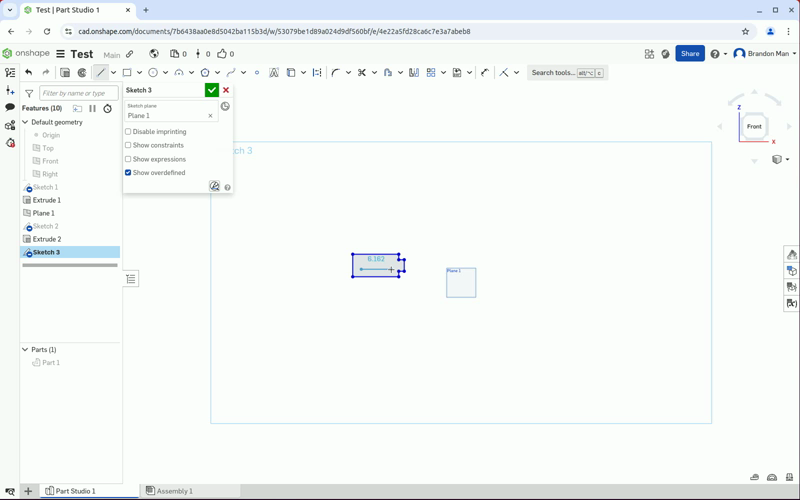
mouse_move(389, 269)
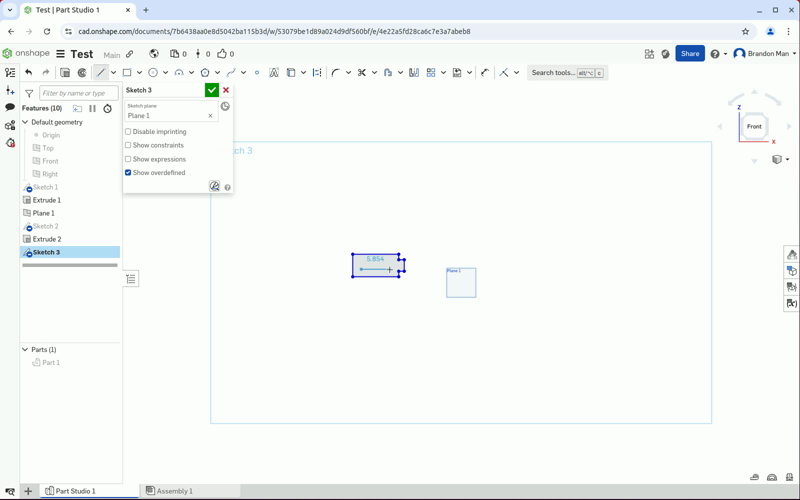
click(389, 269)
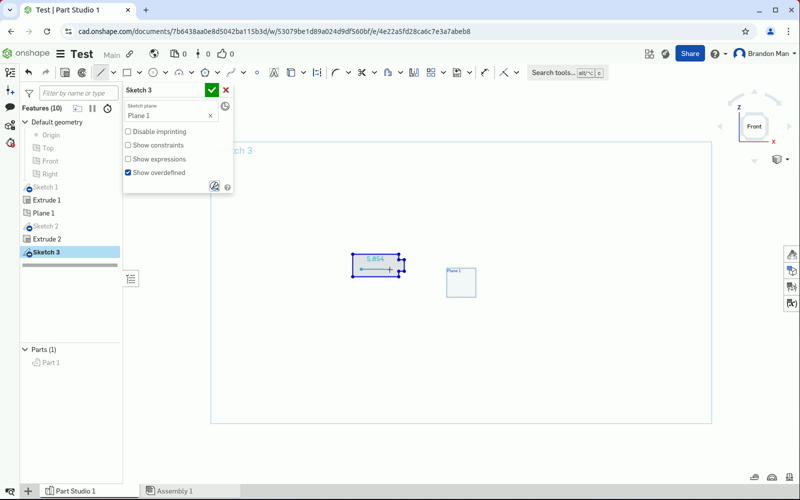
key_up(shift)
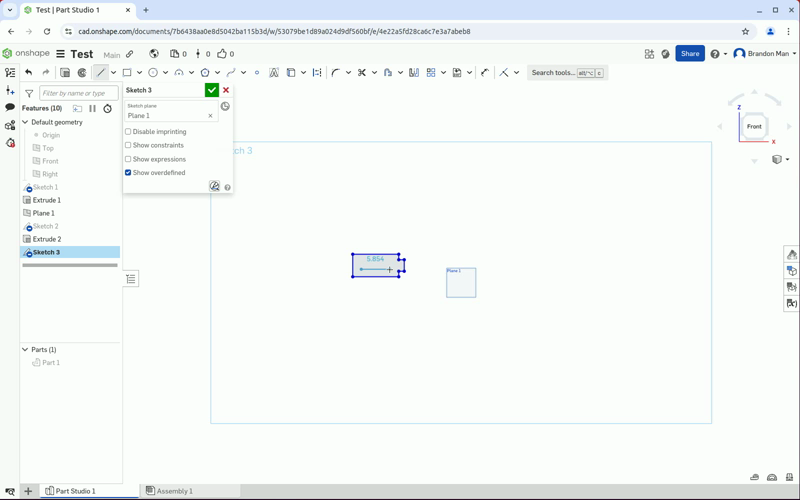
key_down(shift)
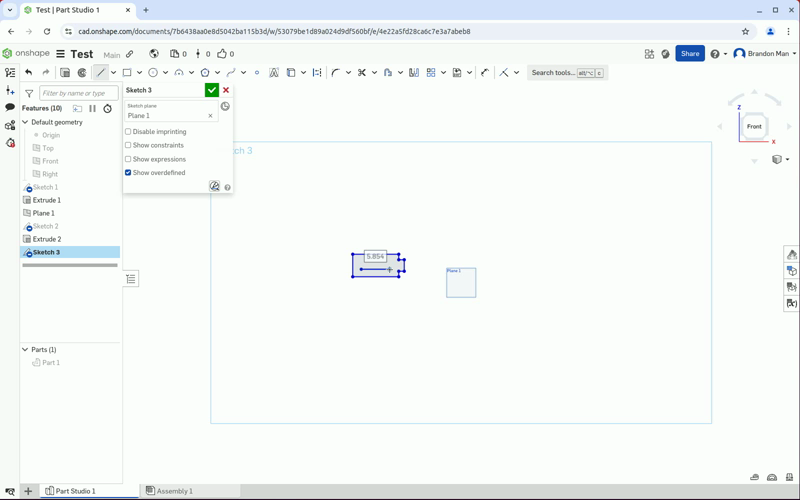
mouse_move(420, 269)
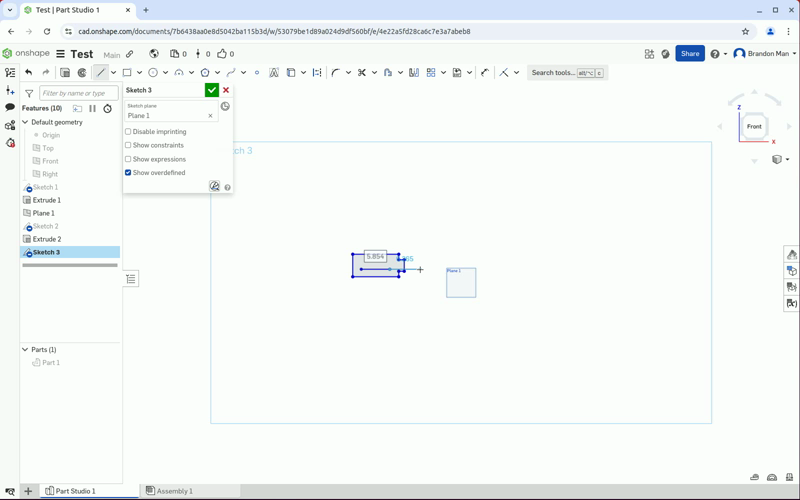
mouse_move(389, 262)
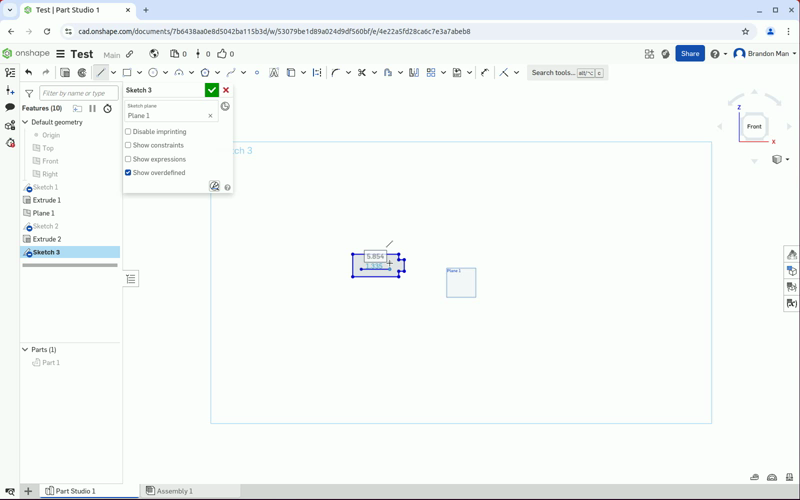
scroll(6)
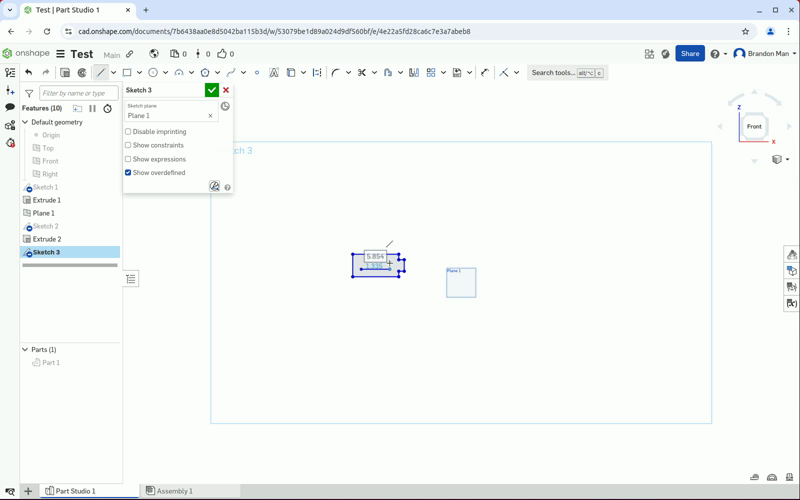
scroll(6)
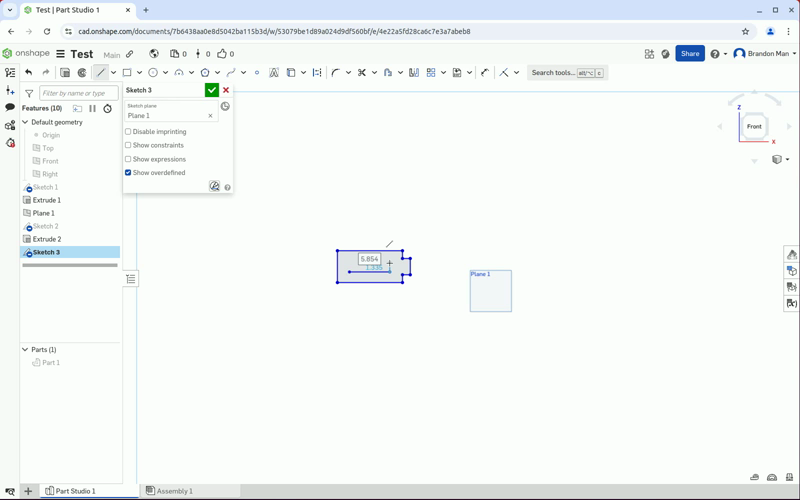
scroll(6)
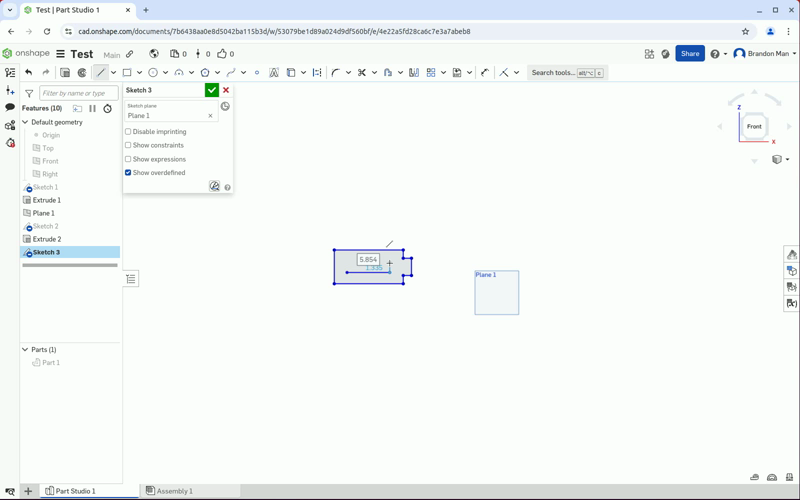
scroll(6)
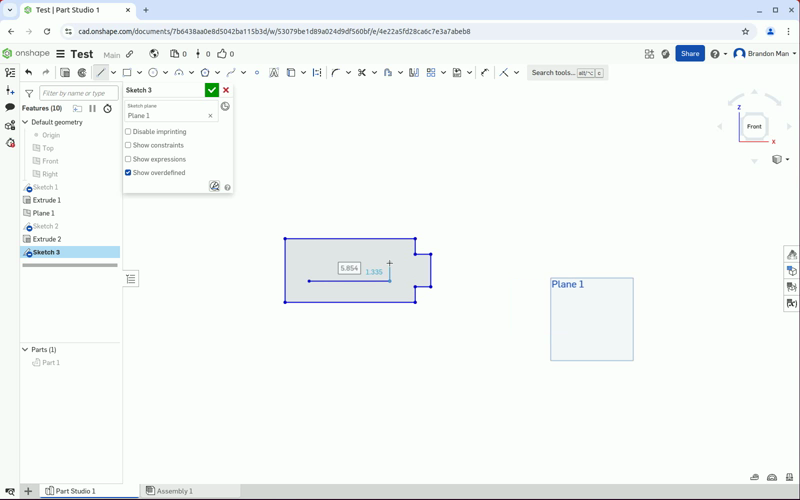
scroll(6)
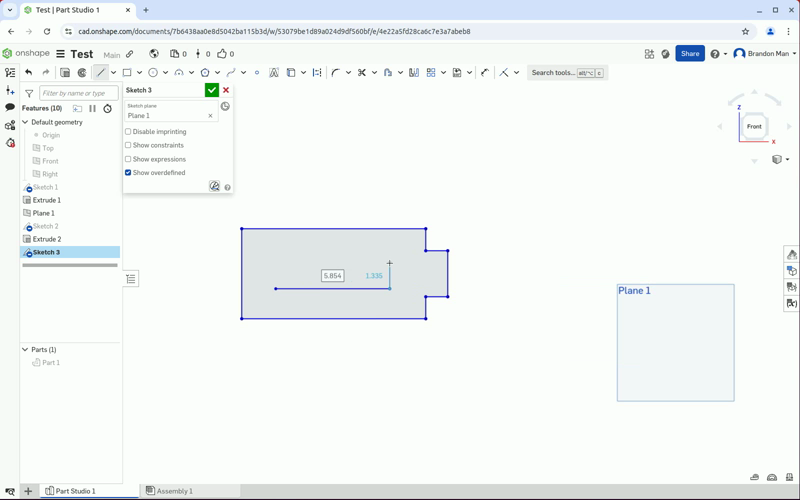
scroll(6)
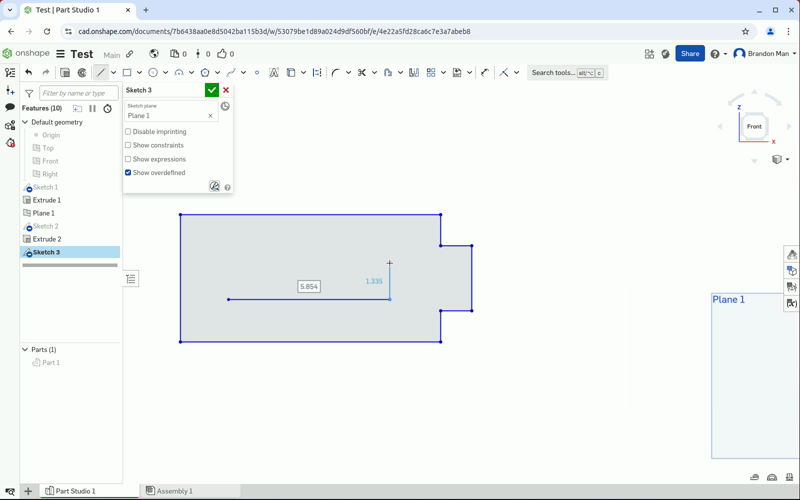
scroll(6)
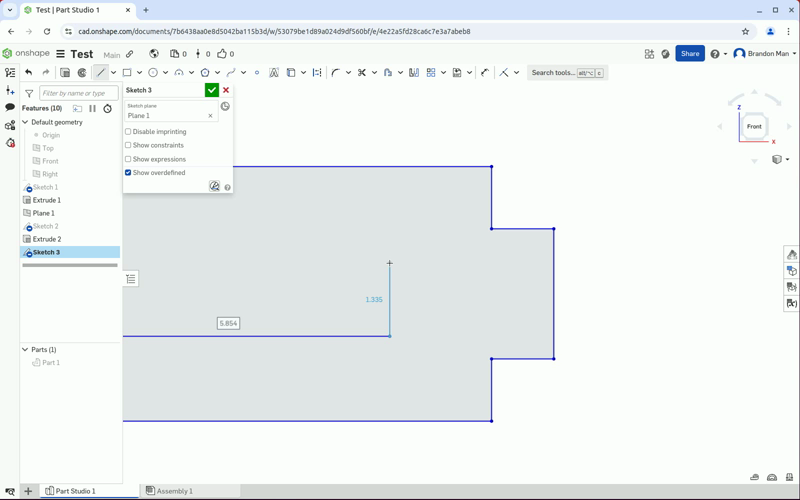
click(389, 262)
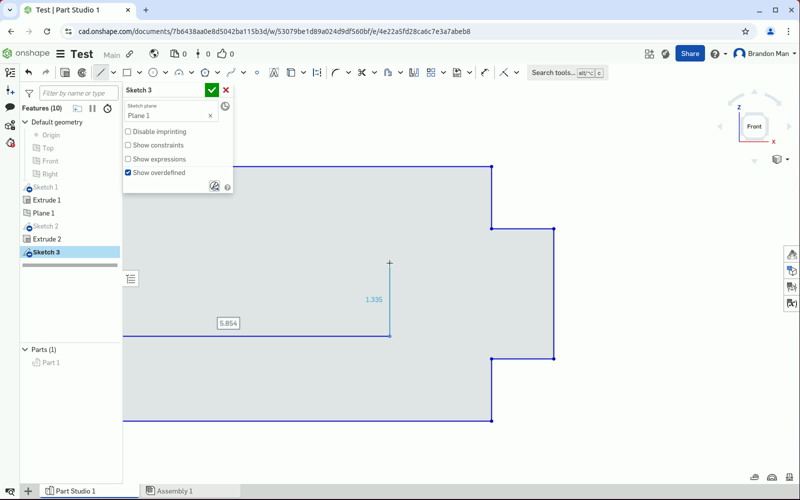
scroll(-6)
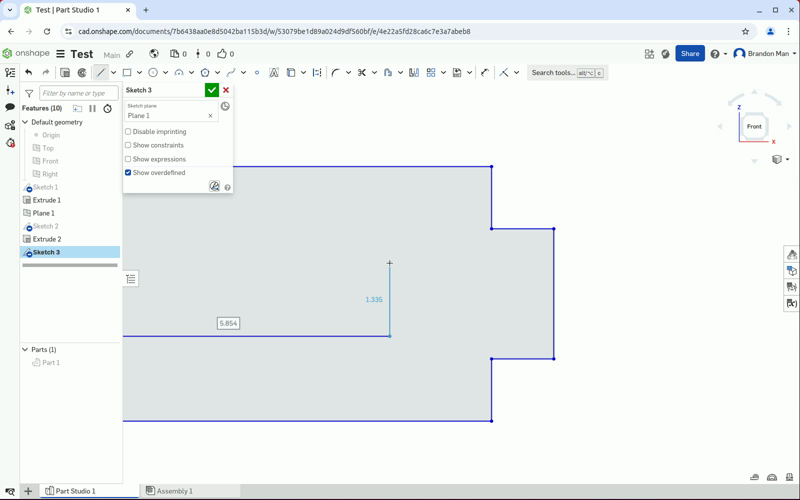
scroll(-6)
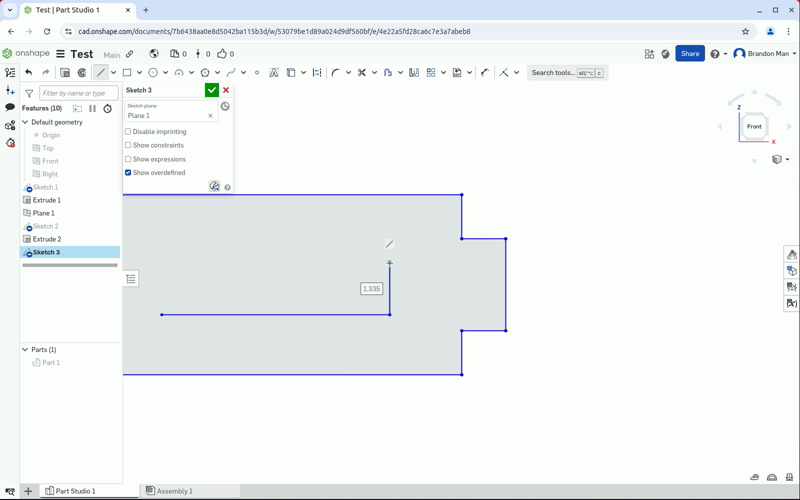
scroll(-6)
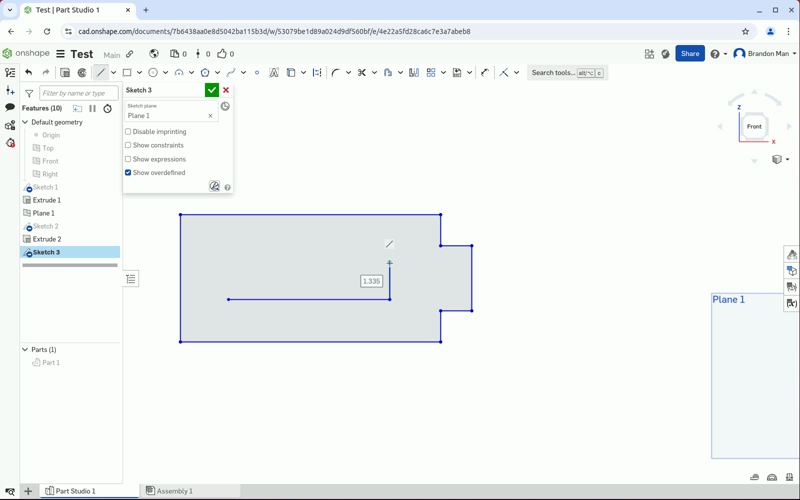
scroll(-6)
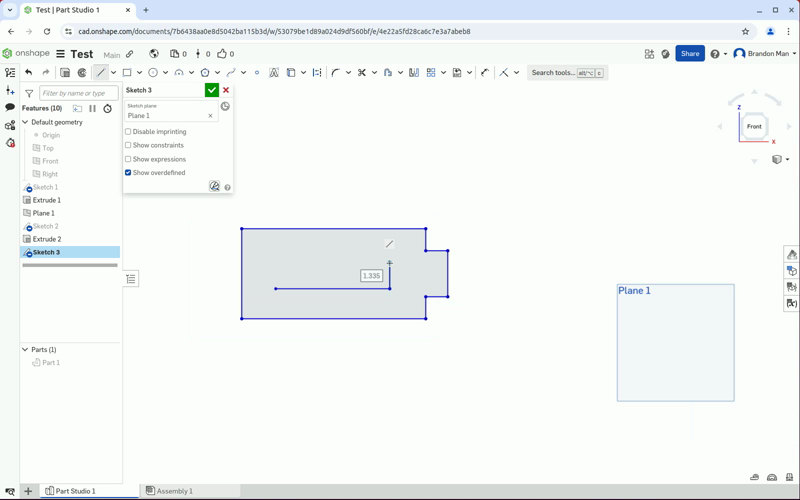
scroll(-6)
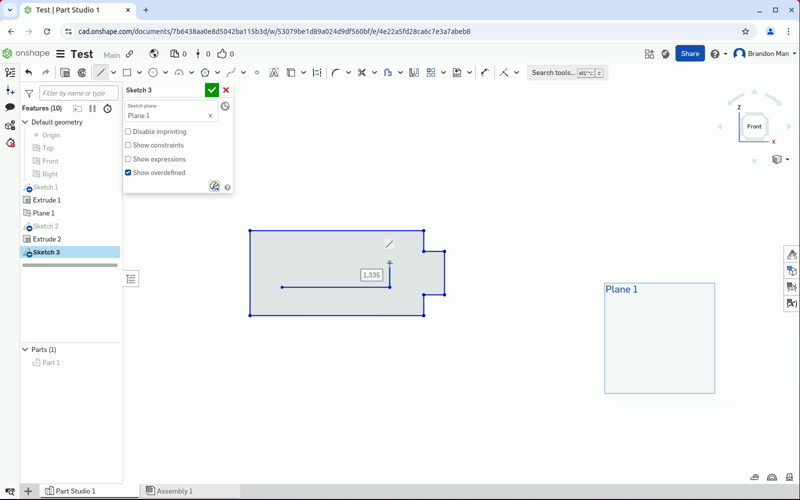
scroll(-6)
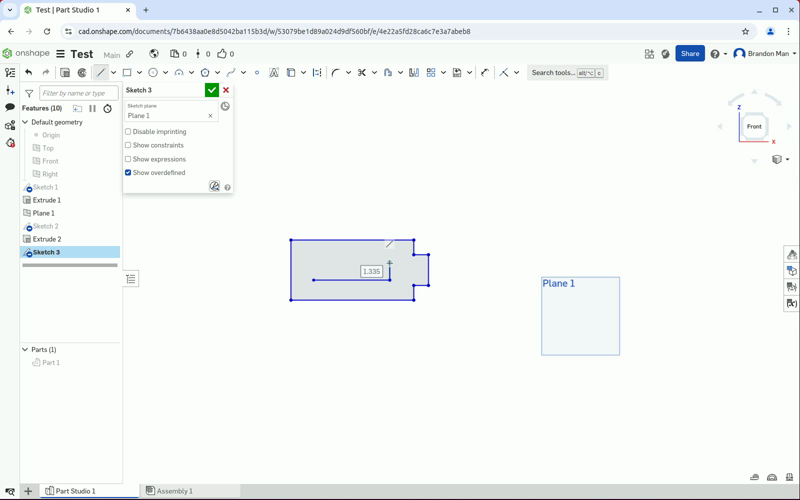
scroll(-6)
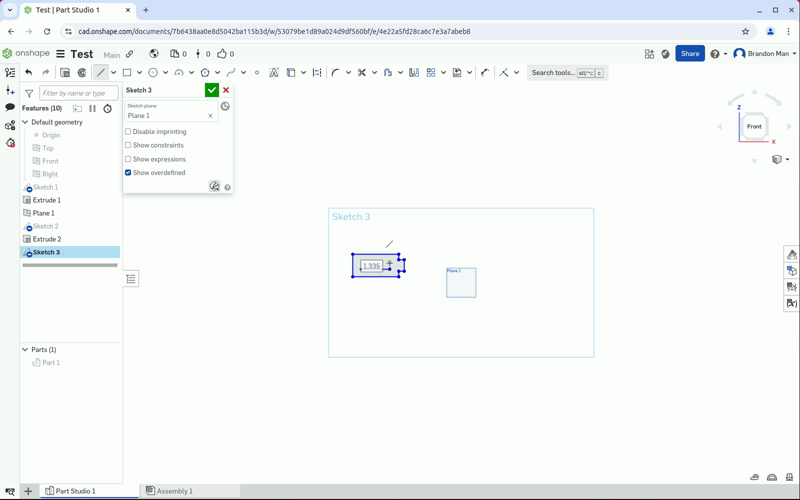
key_up(shift)
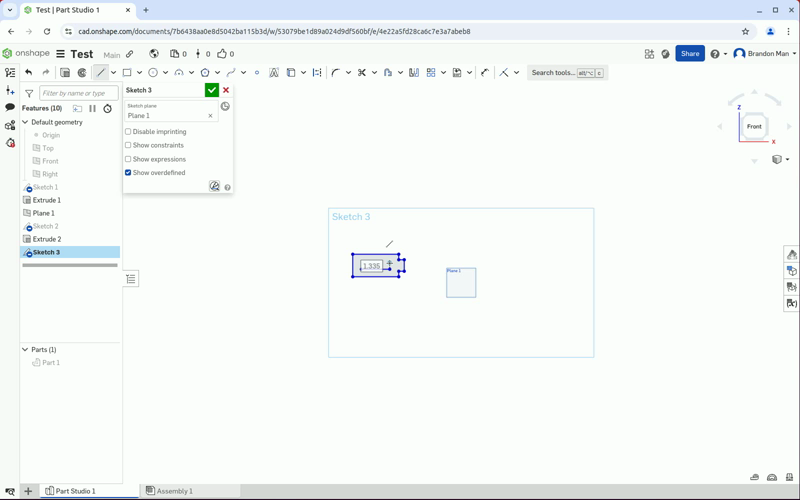
key_down(shift)
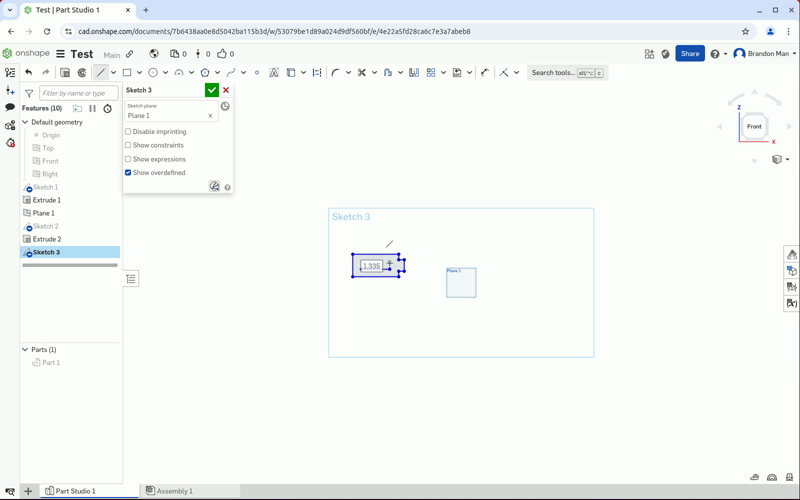
mouse_move(420, 262)
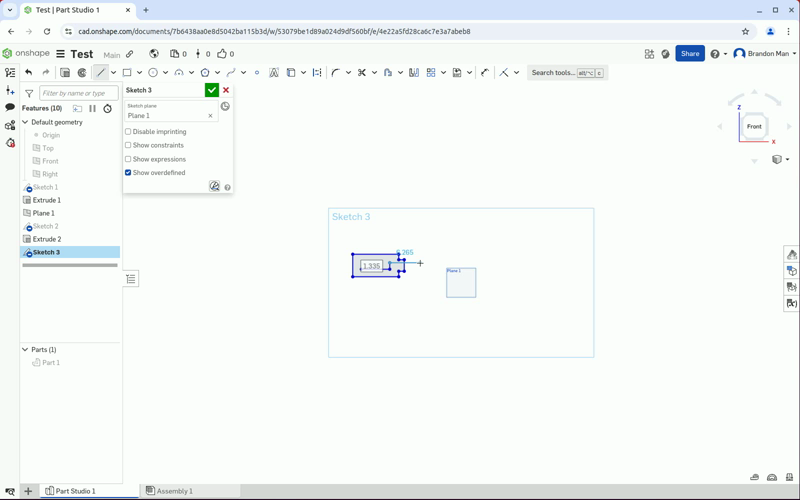
mouse_move(361, 262)
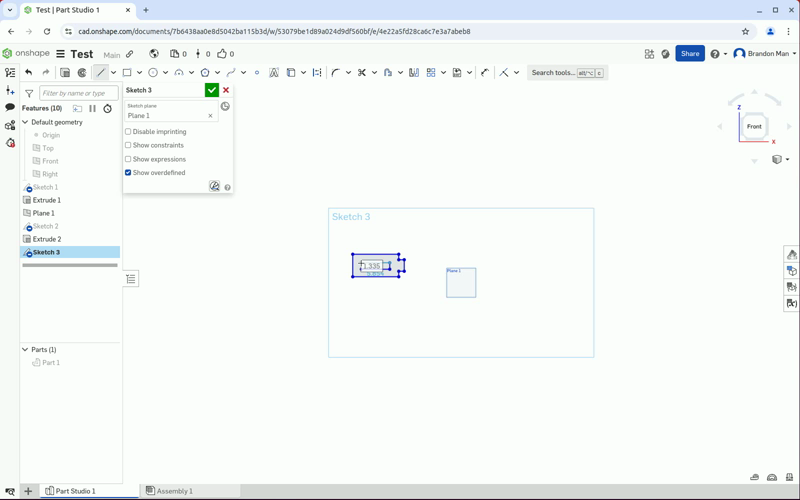
click(361, 262)
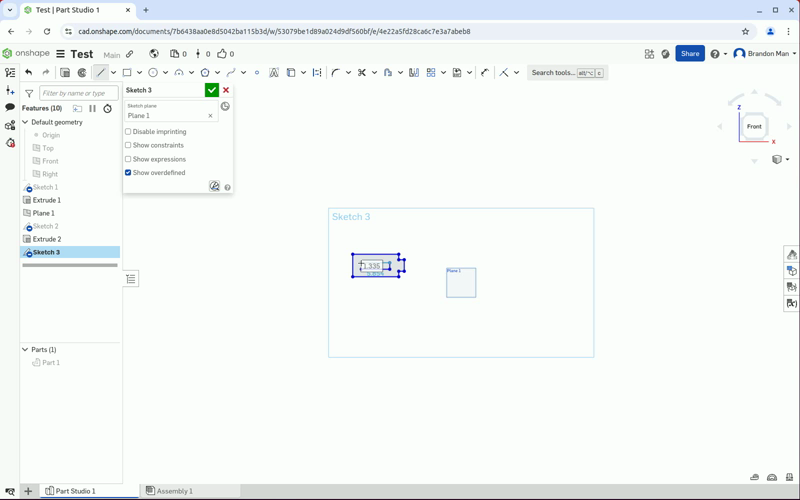
key_up(shift)
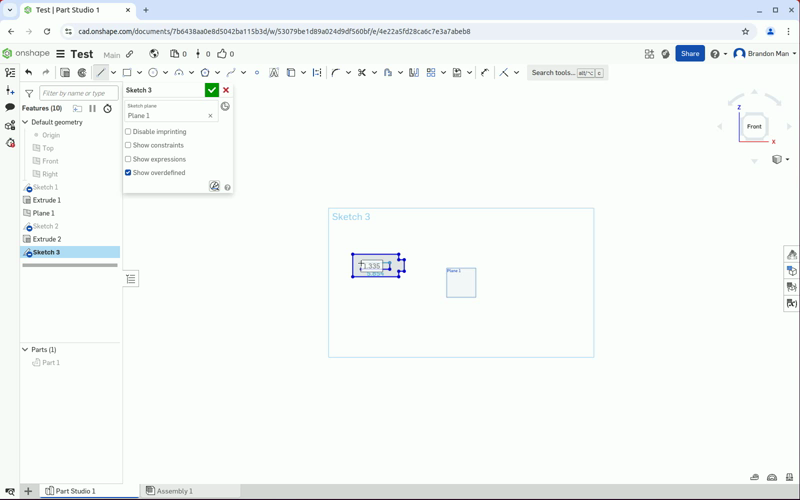
mouse_move(391, 262)
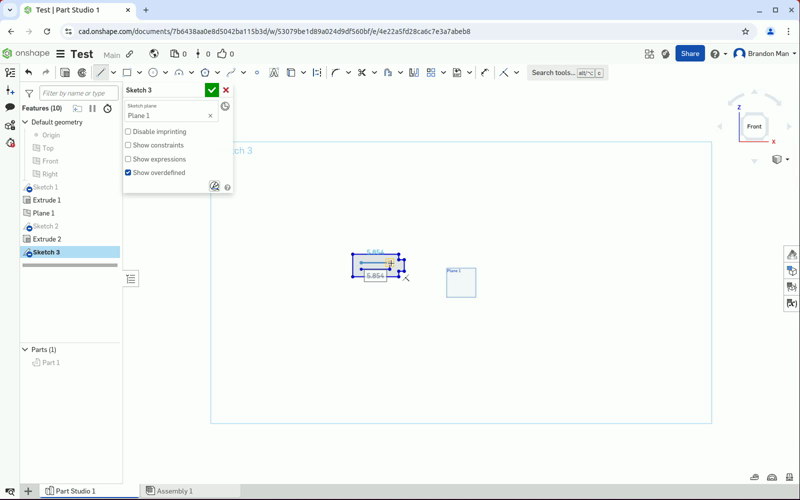
key_down(shift)
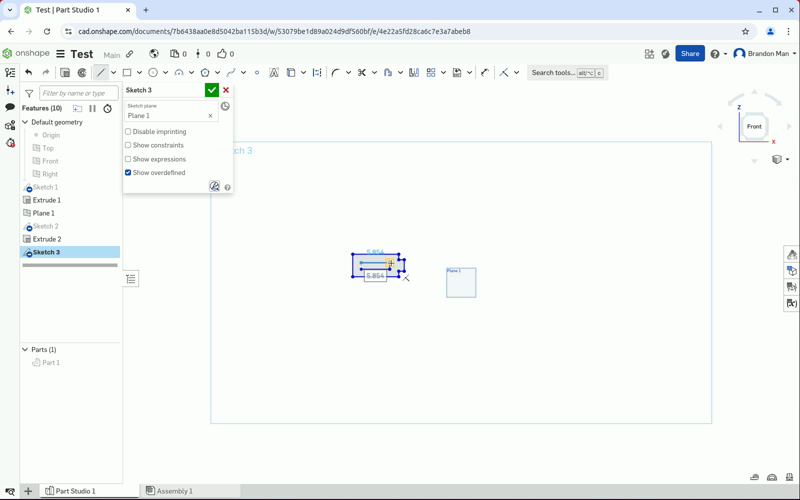
mouse_move(361, 269)
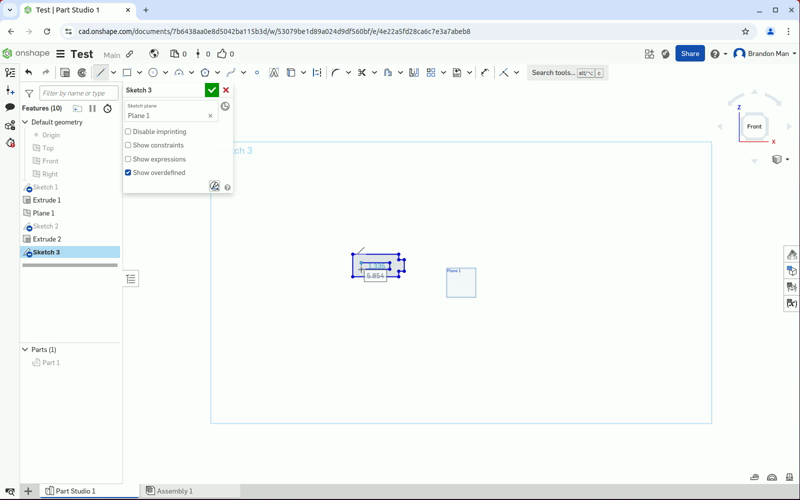
scroll(6)
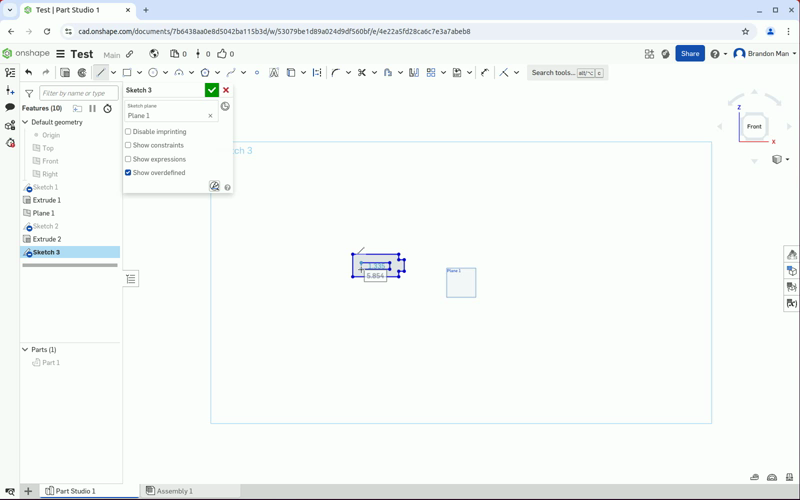
scroll(6)
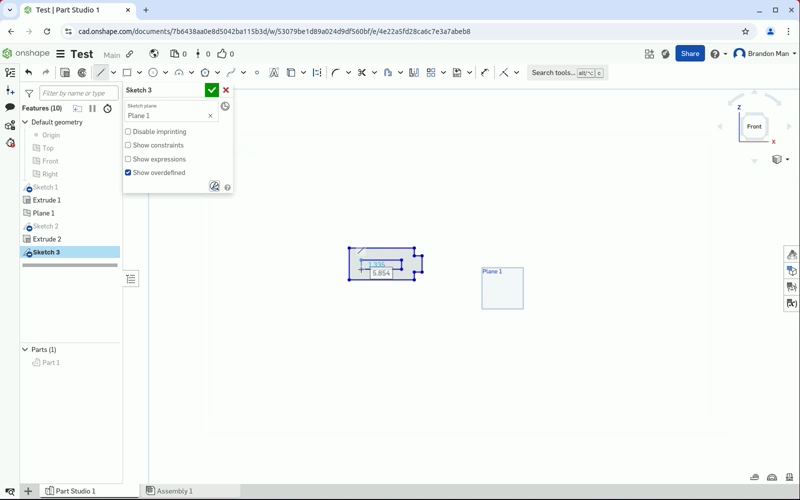
scroll(6)
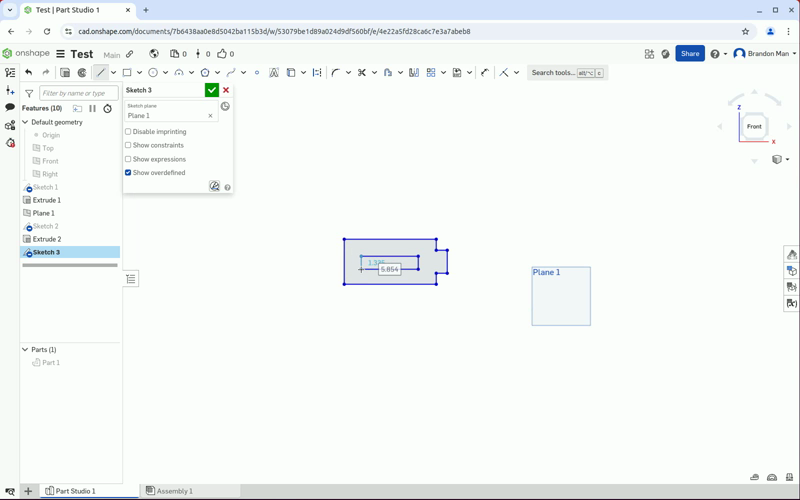
scroll(6)
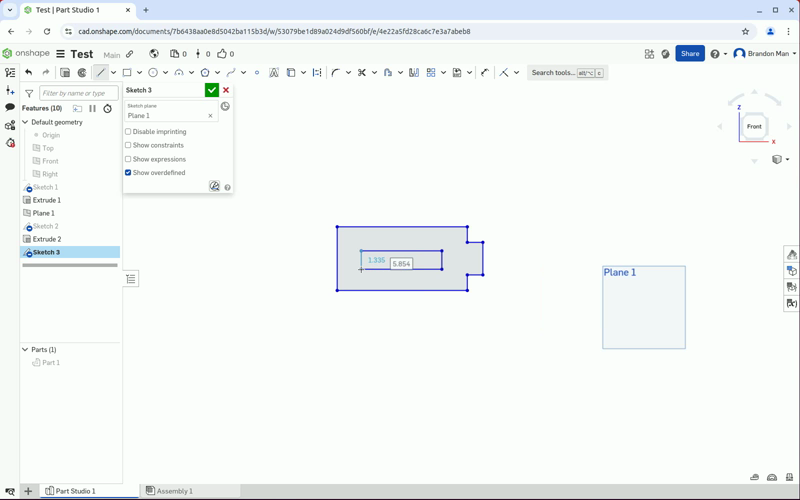
scroll(6)
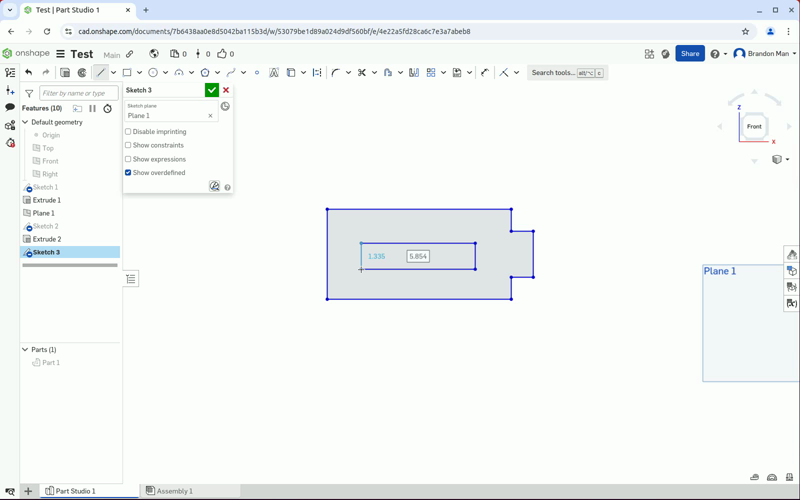
scroll(6)
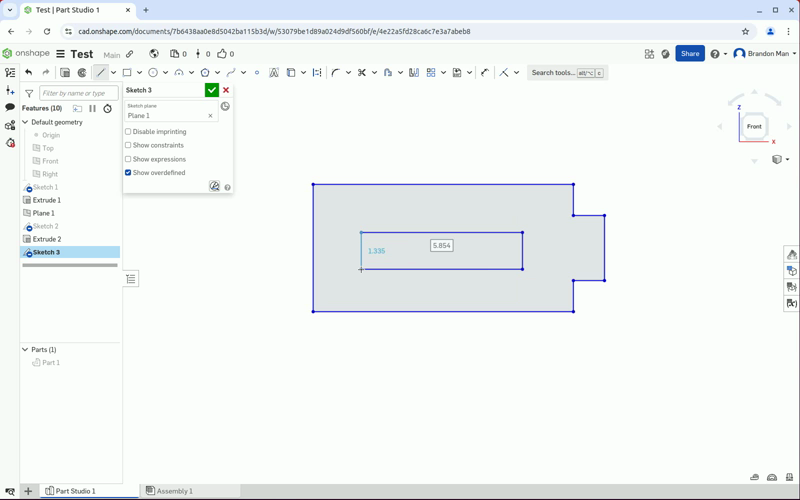
scroll(6)
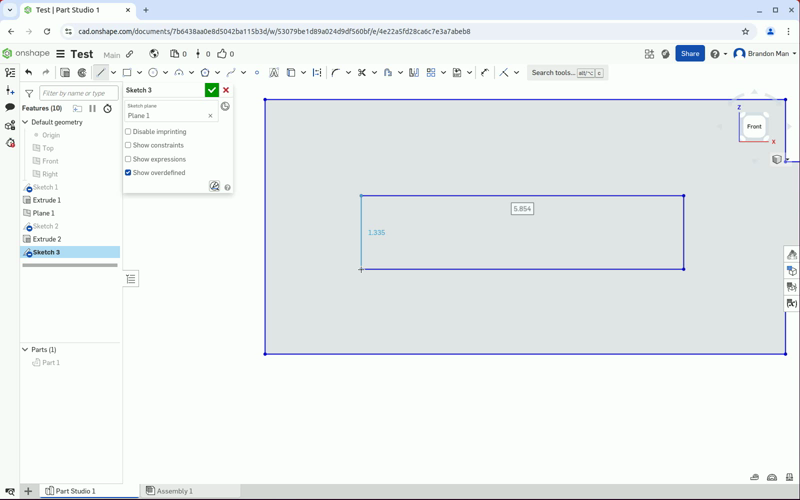
key_up(shift)
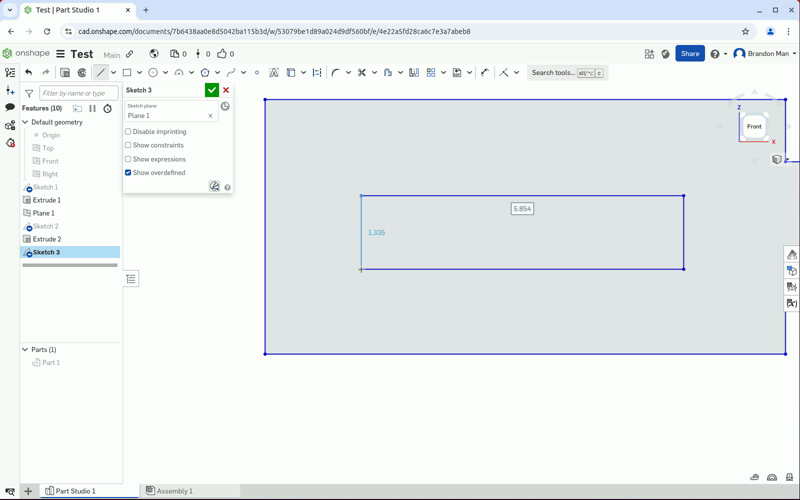
click(361, 269)
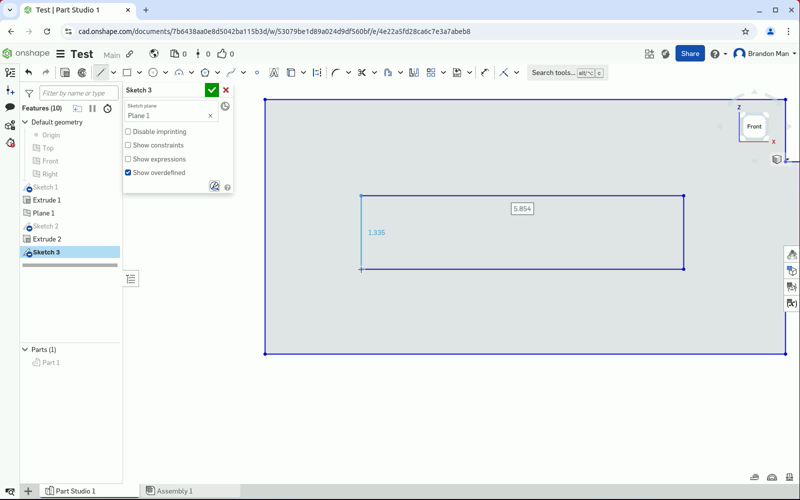
scroll(-6)
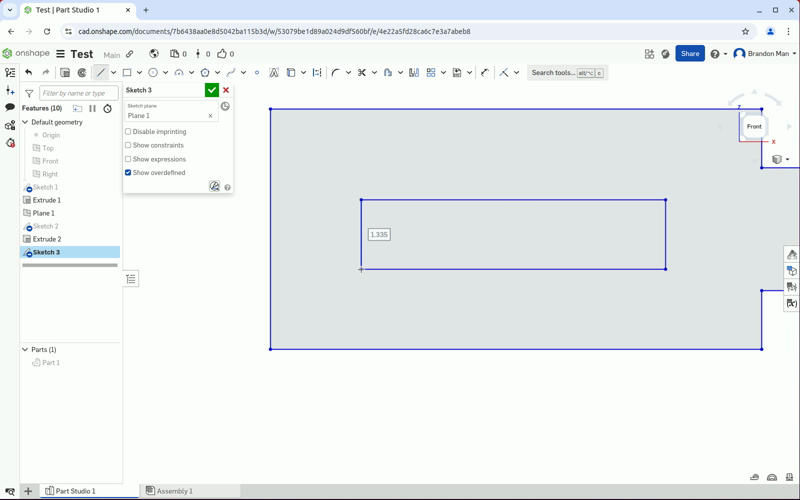
scroll(-6)
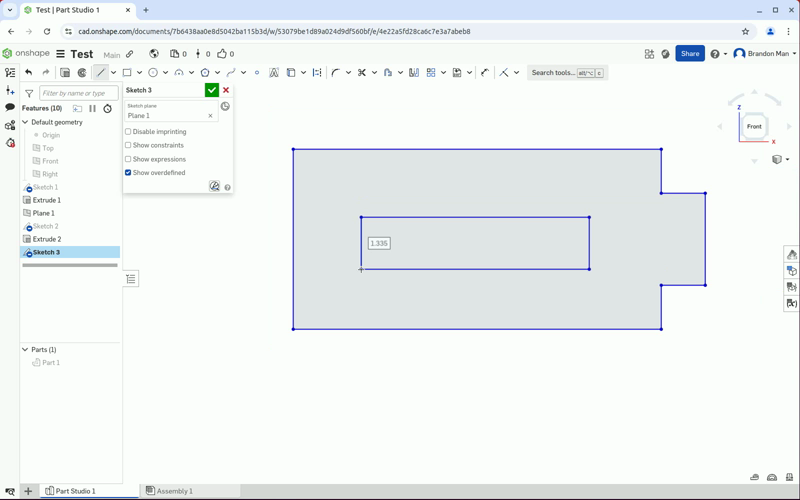
scroll(-6)
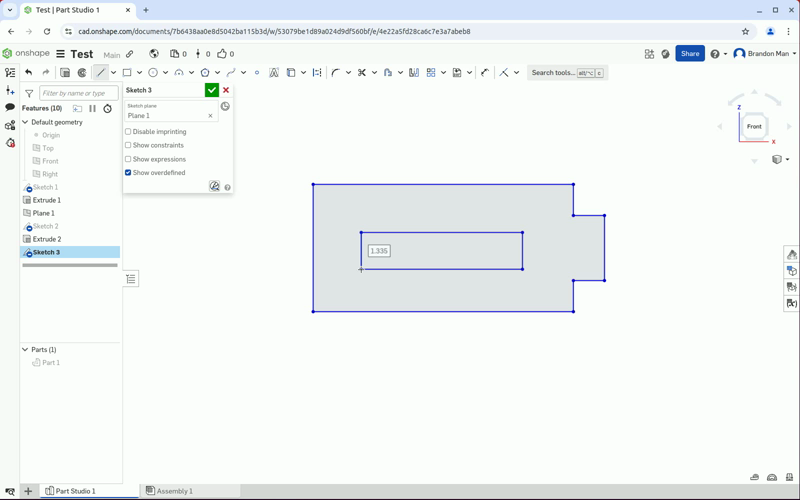
scroll(-6)
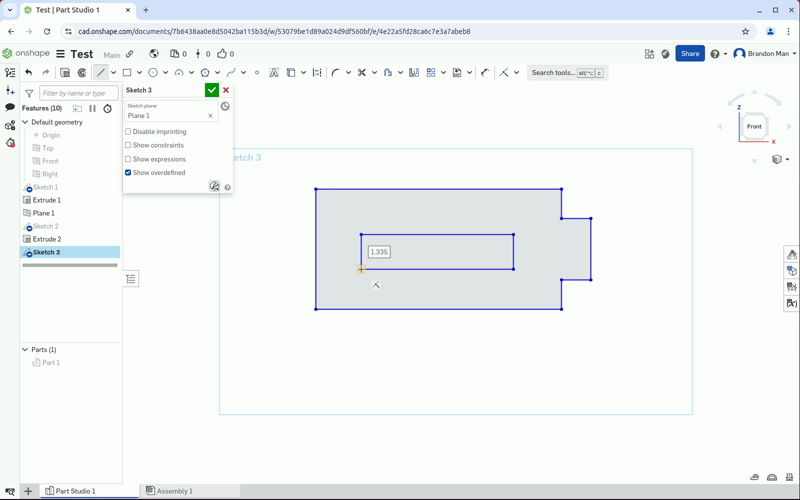
scroll(-6)
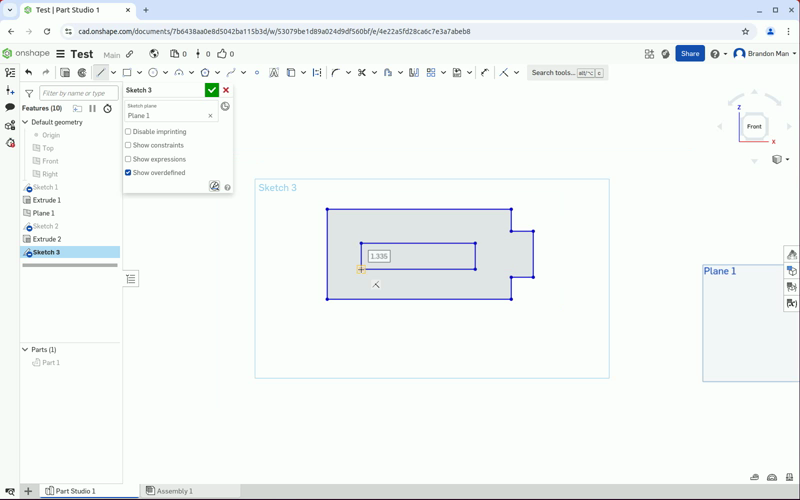
scroll(-6)
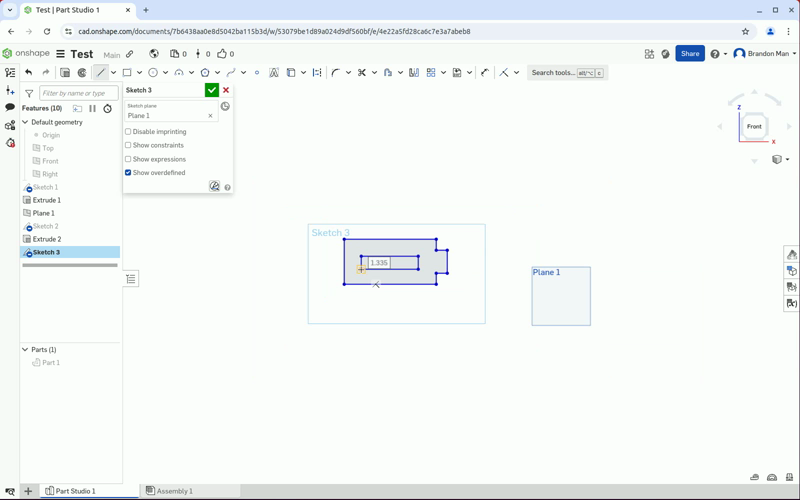
scroll(-6)
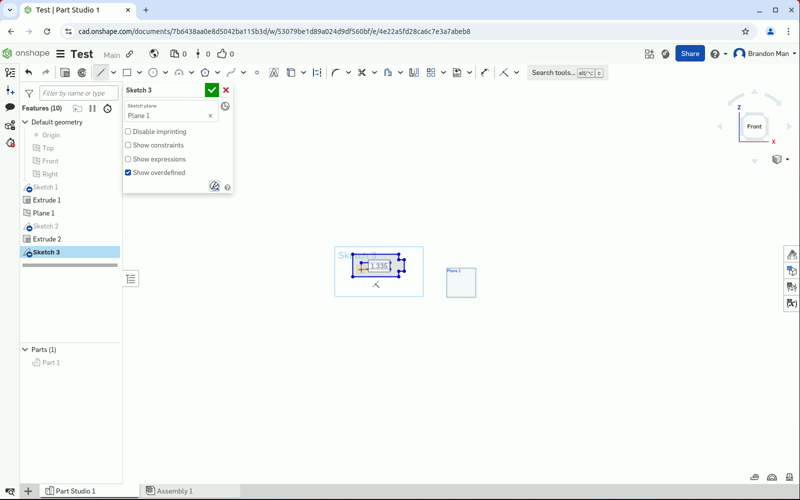
key(esc)
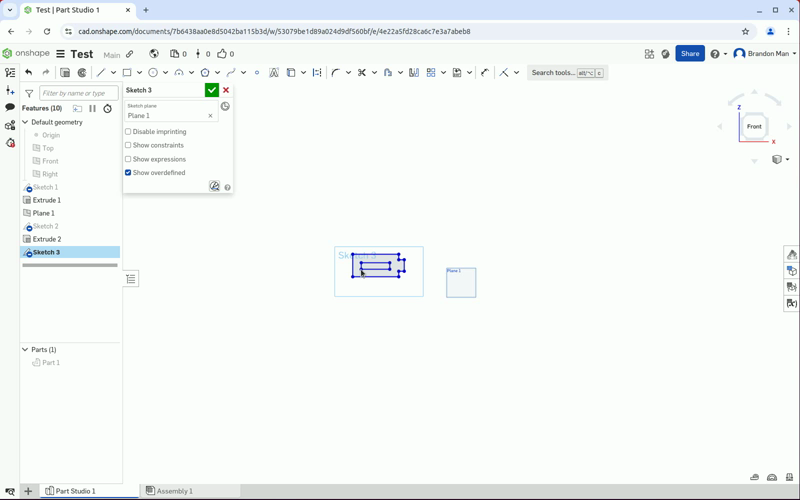
mouse_move(402, 260)
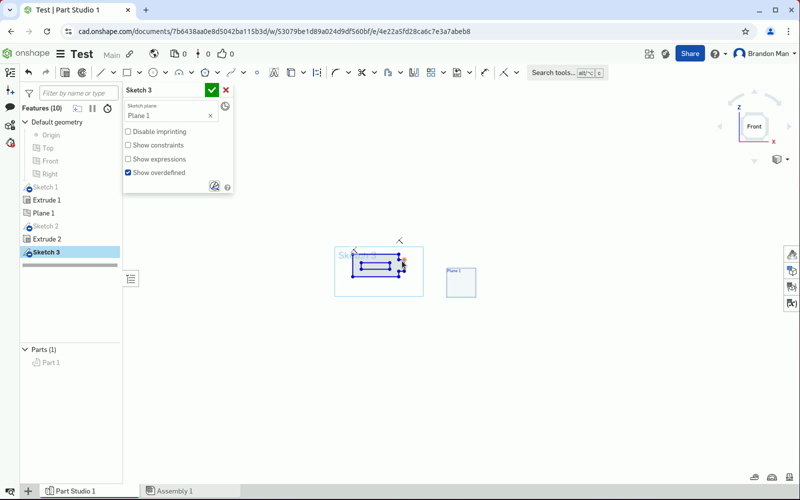
scroll(6)
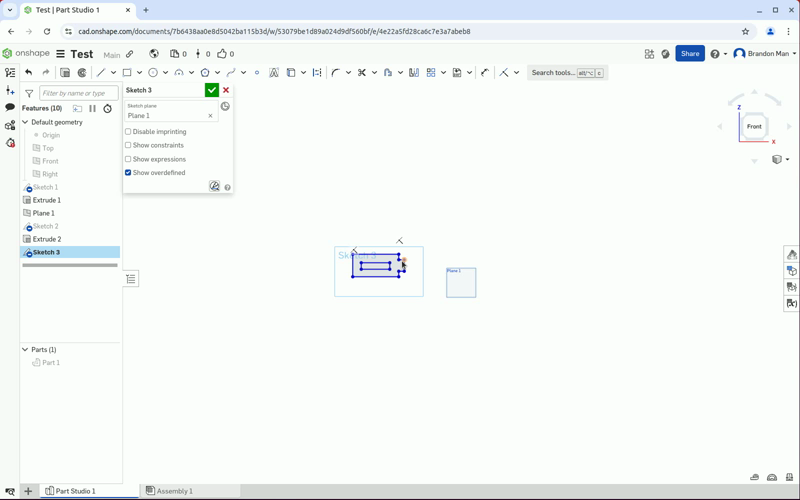
scroll(6)
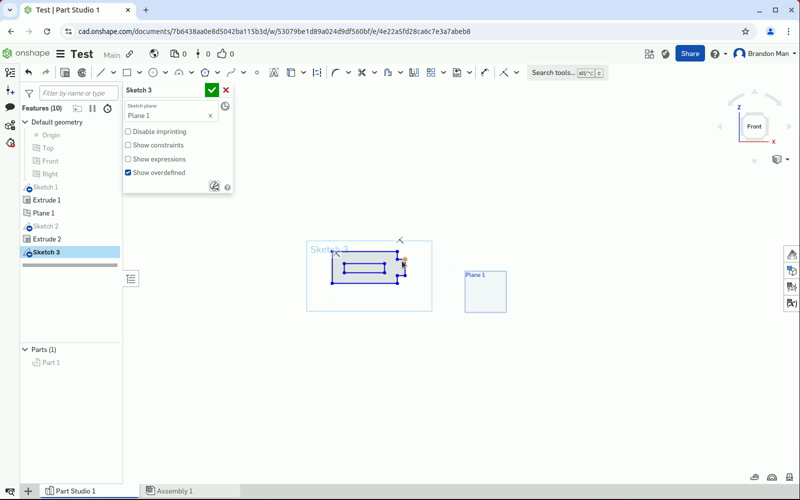
scroll(6)
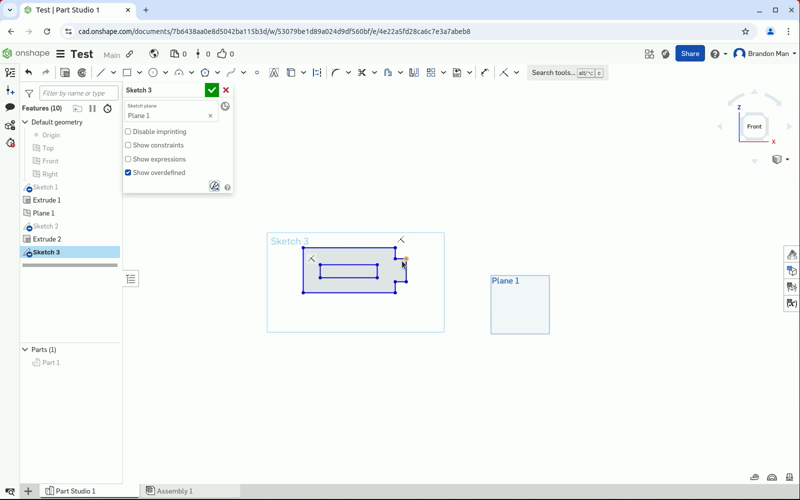
scroll(6)
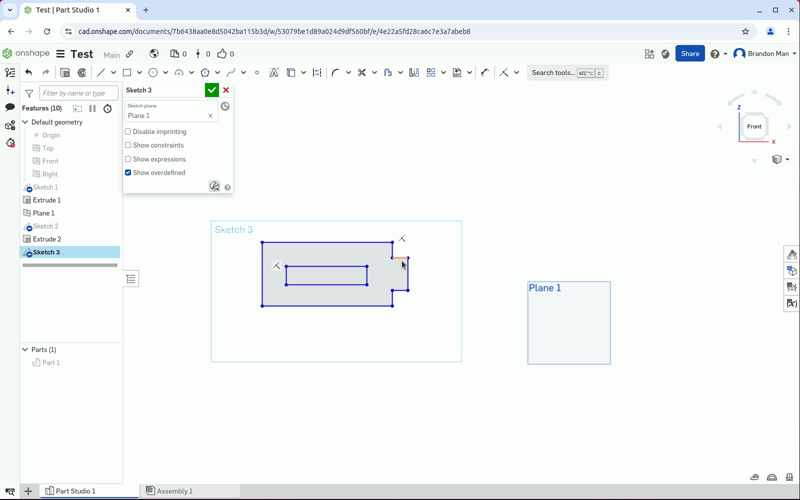
scroll(6)
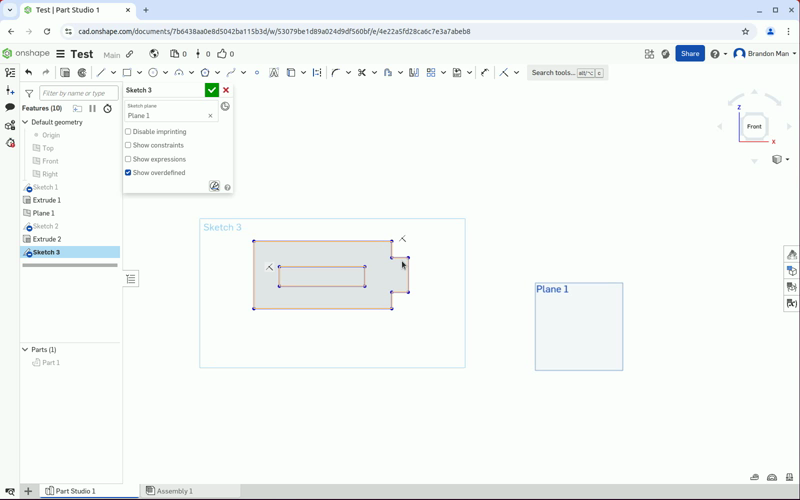
scroll(6)
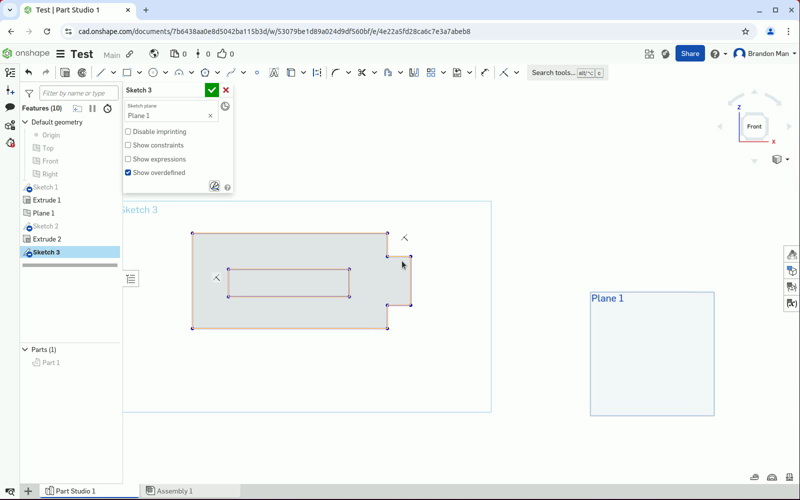
scroll(6)
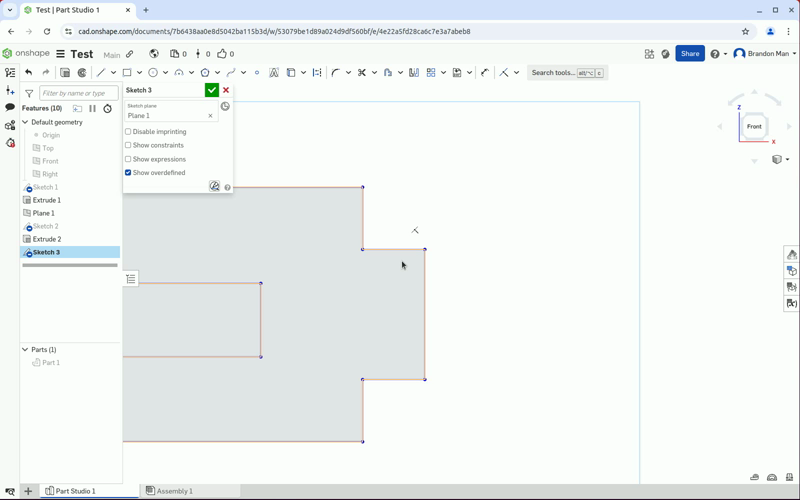
click(402, 260)
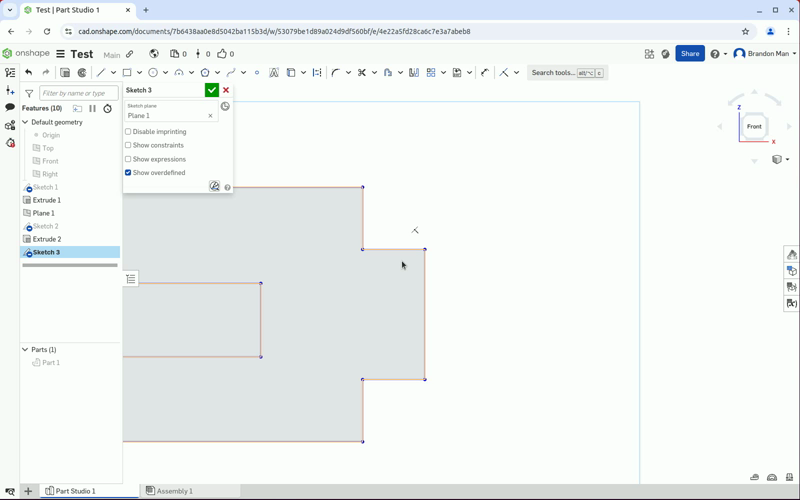
scroll(-6)
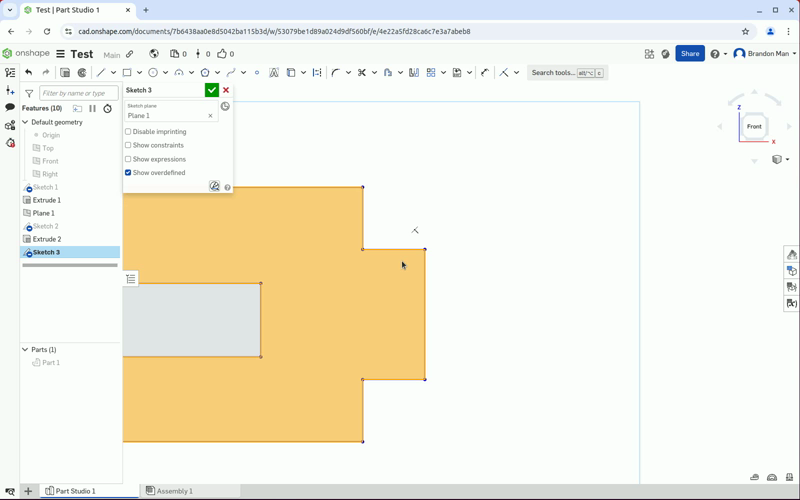
scroll(-6)
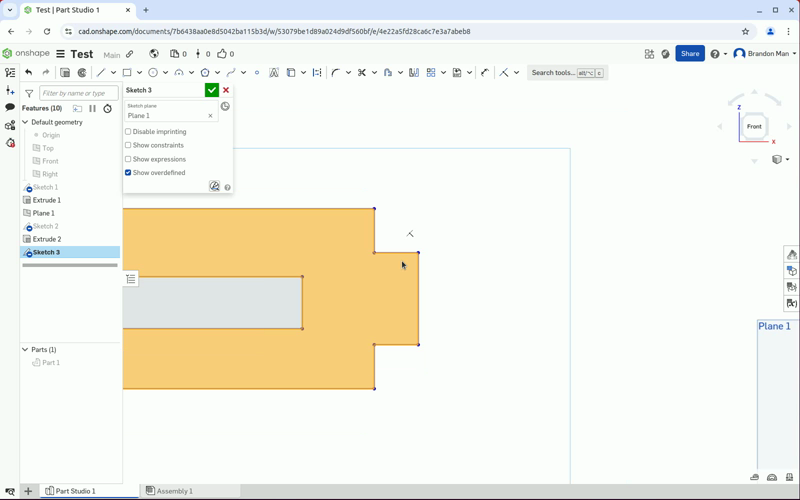
scroll(-6)
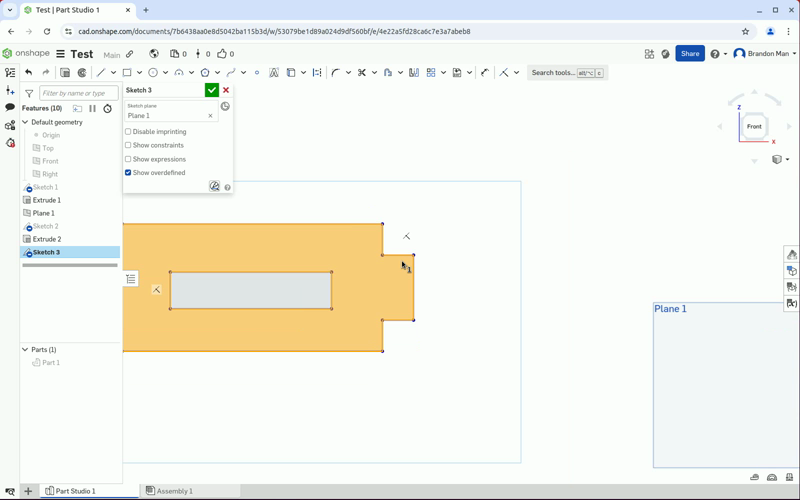
scroll(-6)
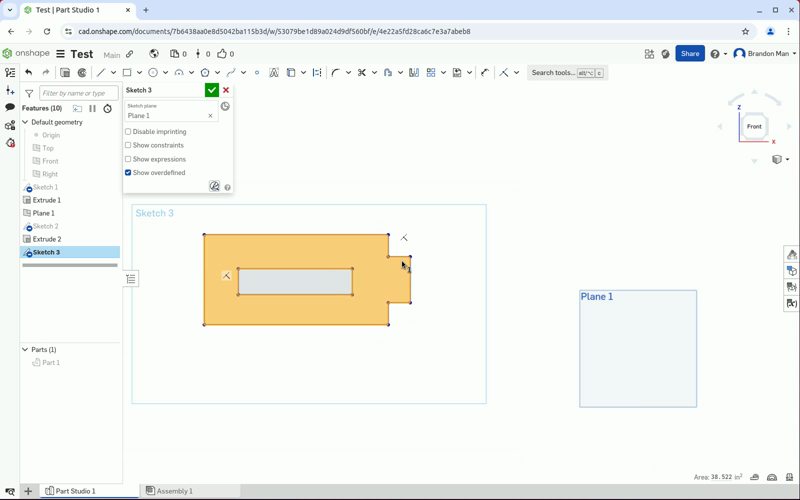
scroll(-6)
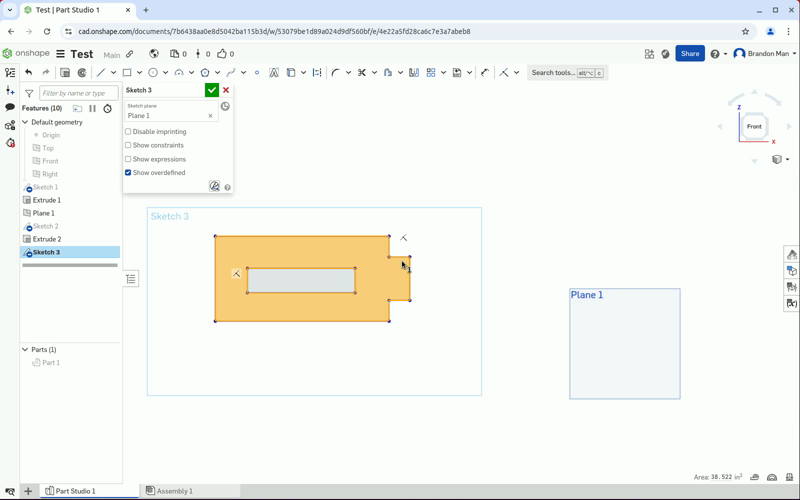
scroll(-6)
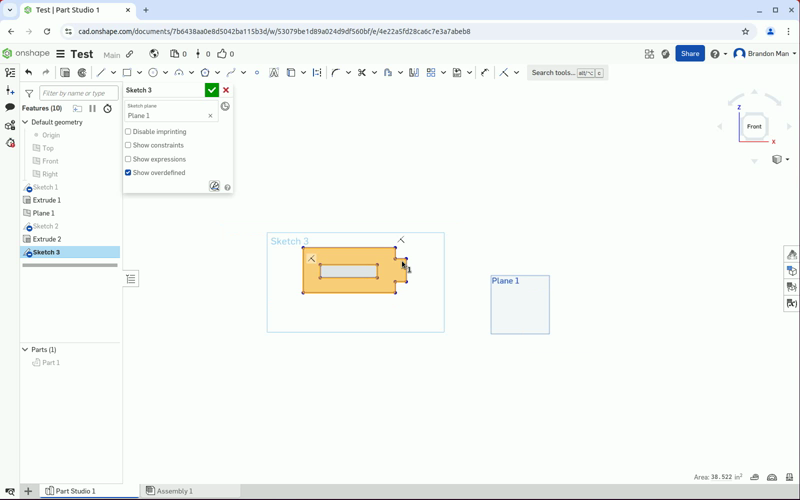
scroll(-6)
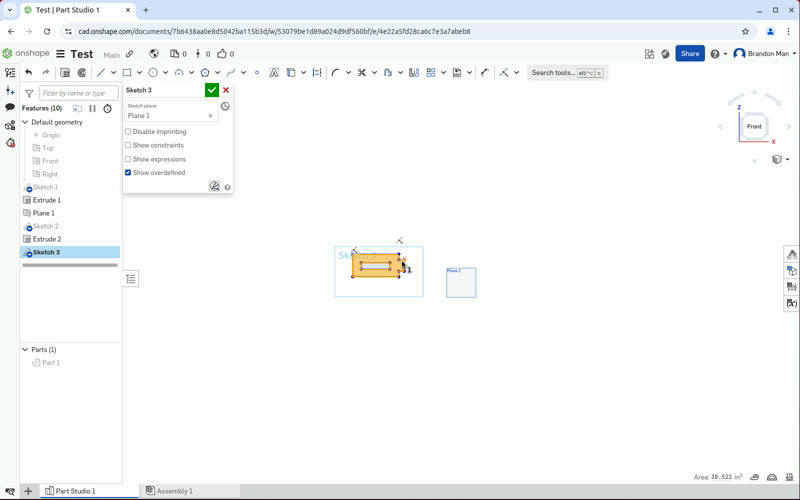
mouse_move(73, 352)
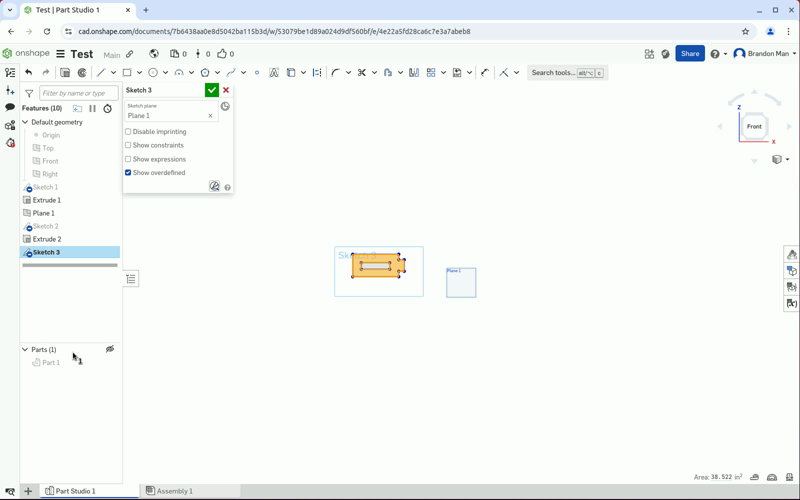
key(shift+y)
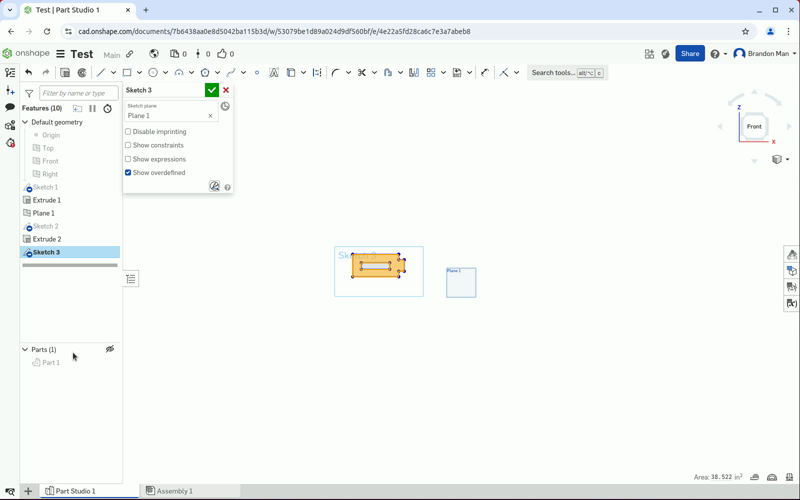
key(shift+e)
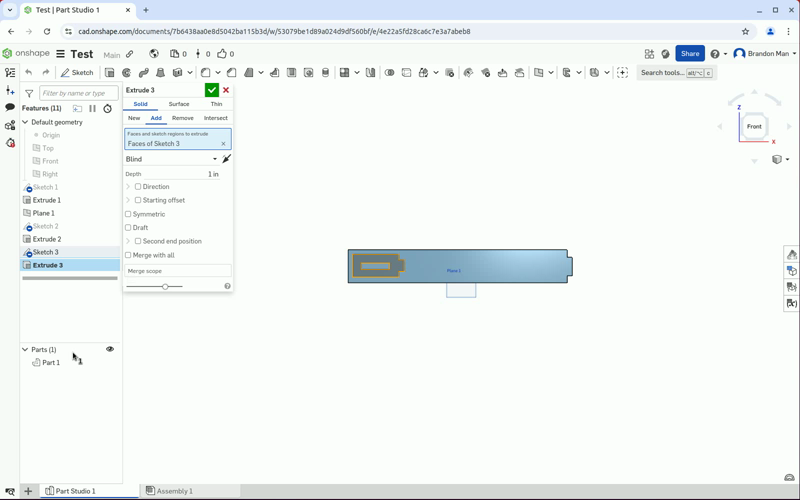
mouse_move(143, 106)
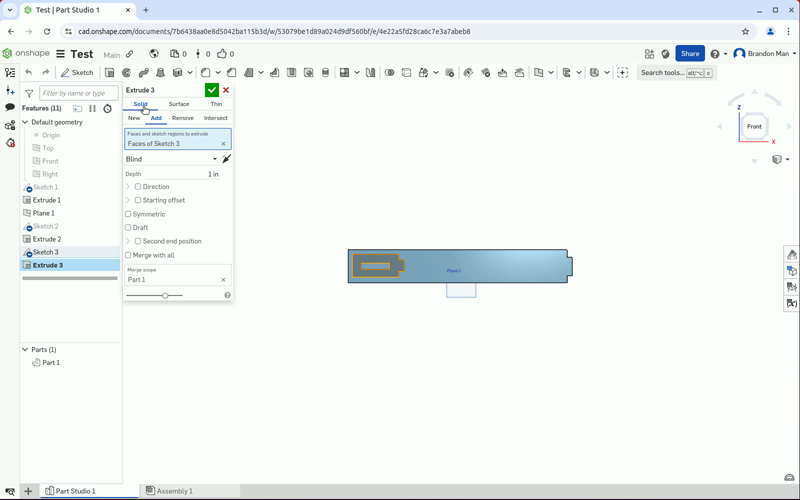
click(143, 106)
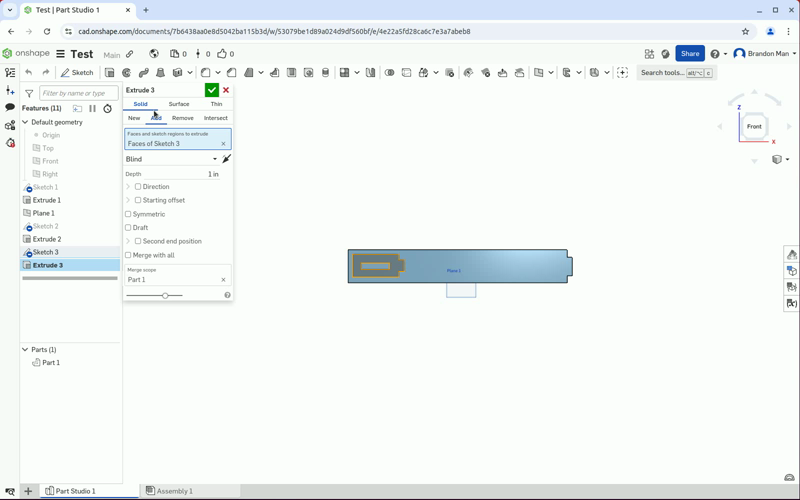
mouse_move(186, 120)
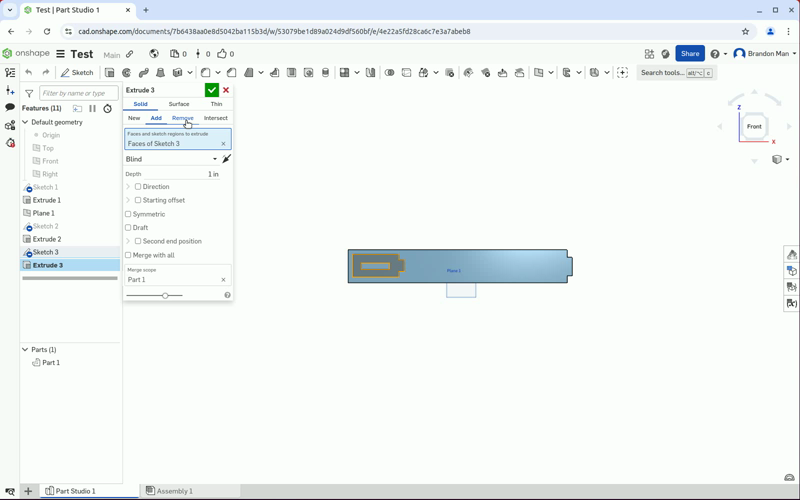
click(186, 120)
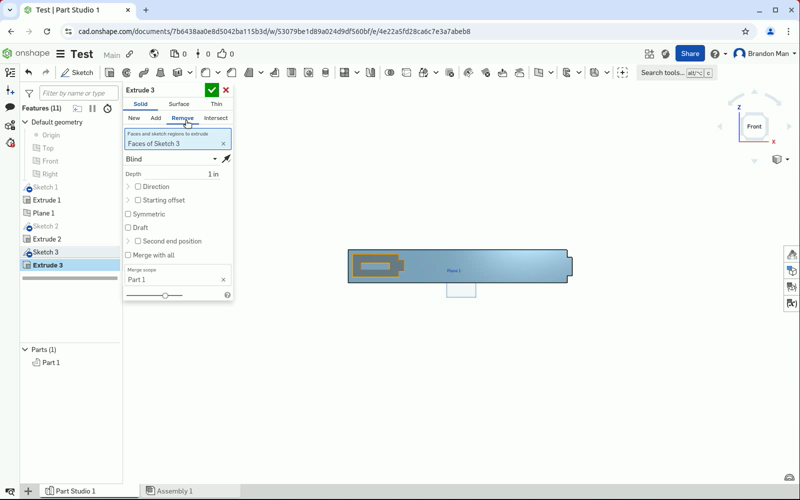
key(tab, 4)
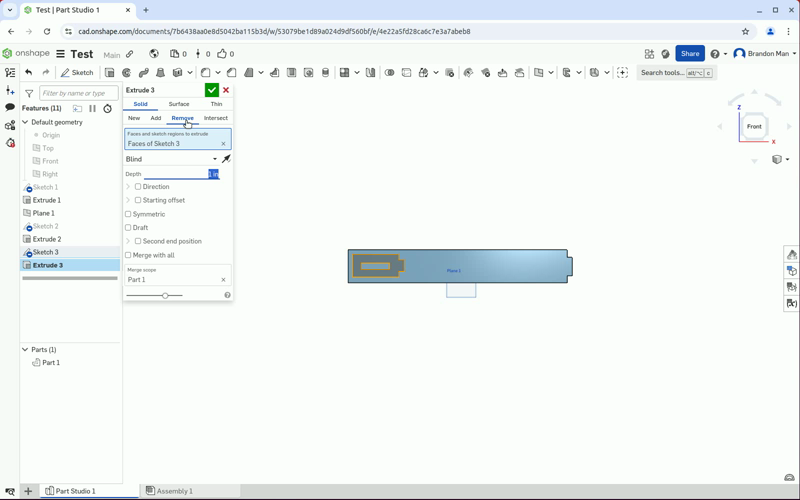
text(5.777)
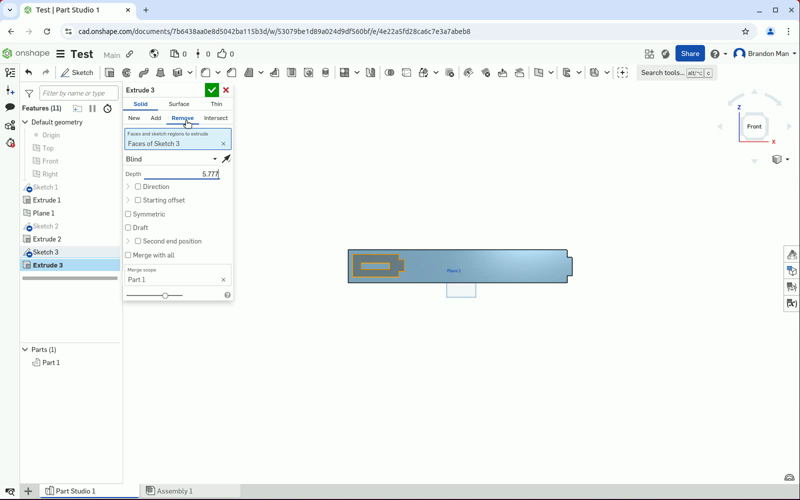
key(tab, 6)
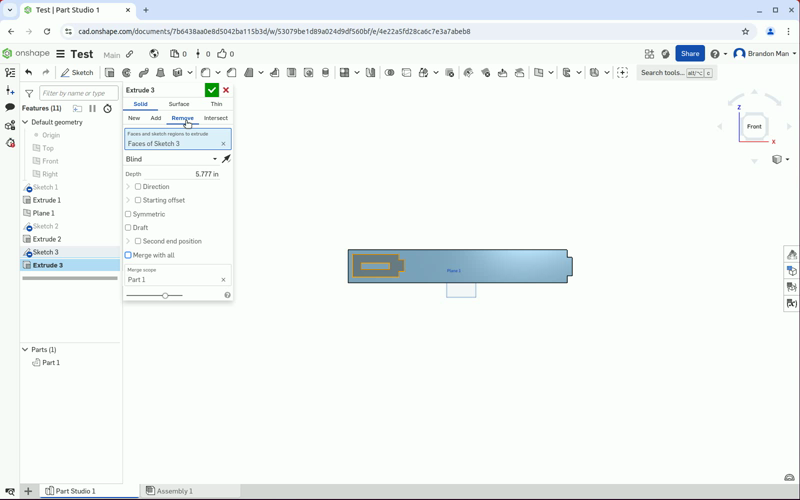
key(space)
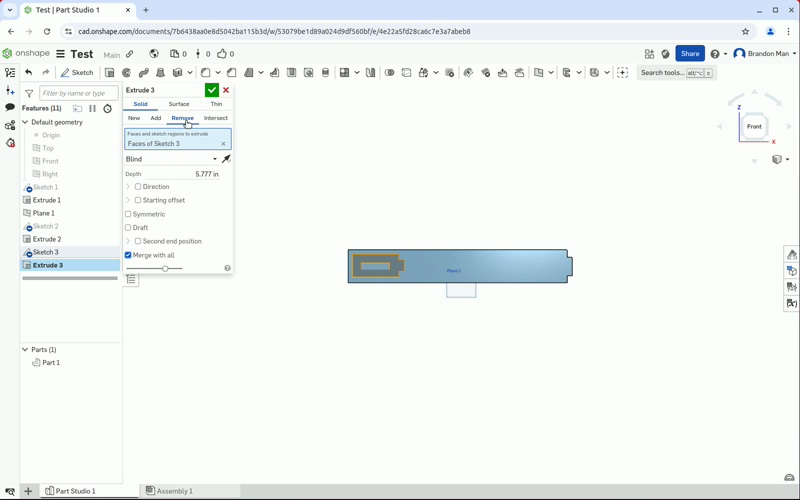
key(enter)
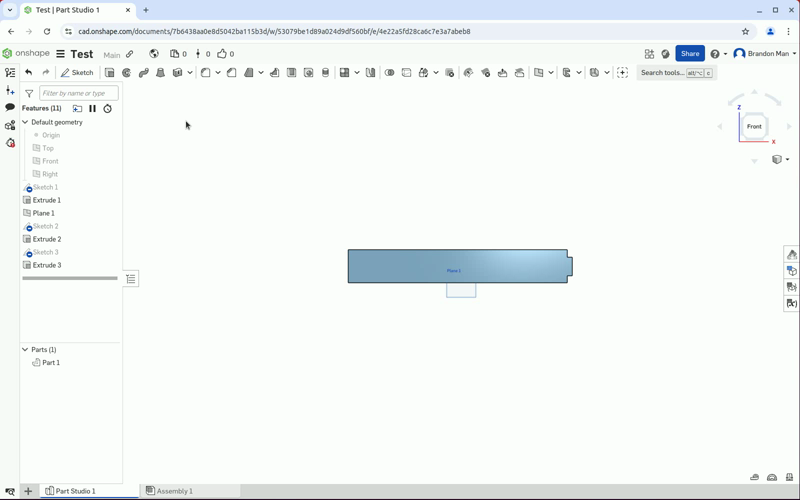
key(shift+h)
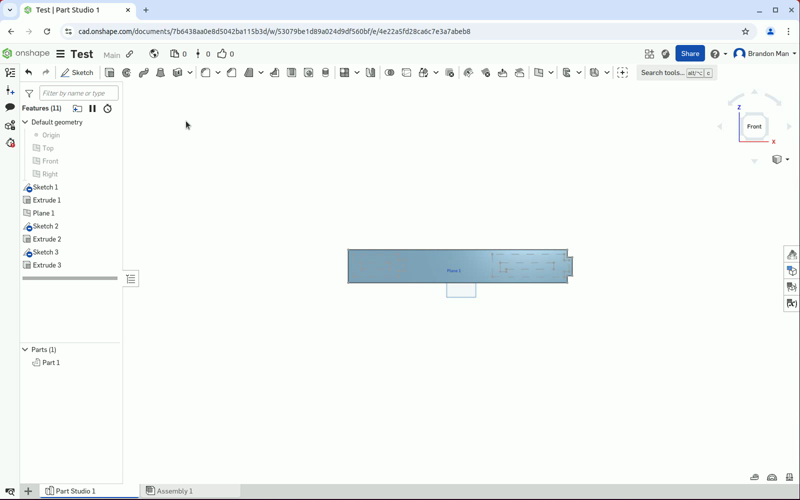
key(shift+h)
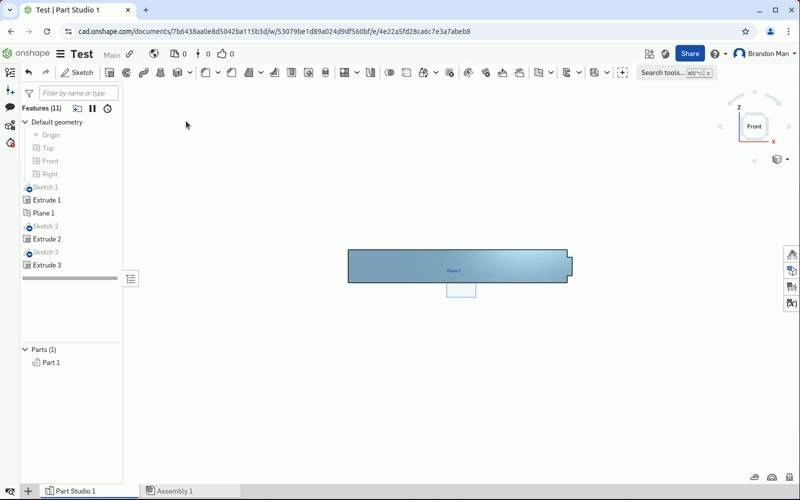
mouse_move(73, 189)
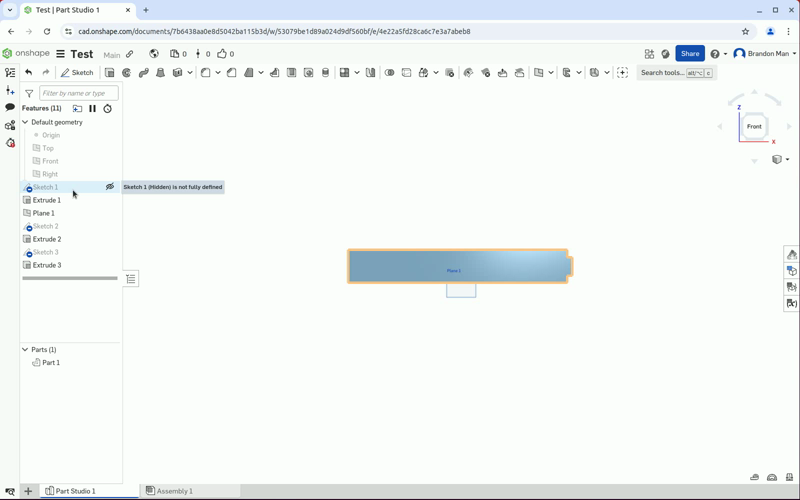
click(73, 189)
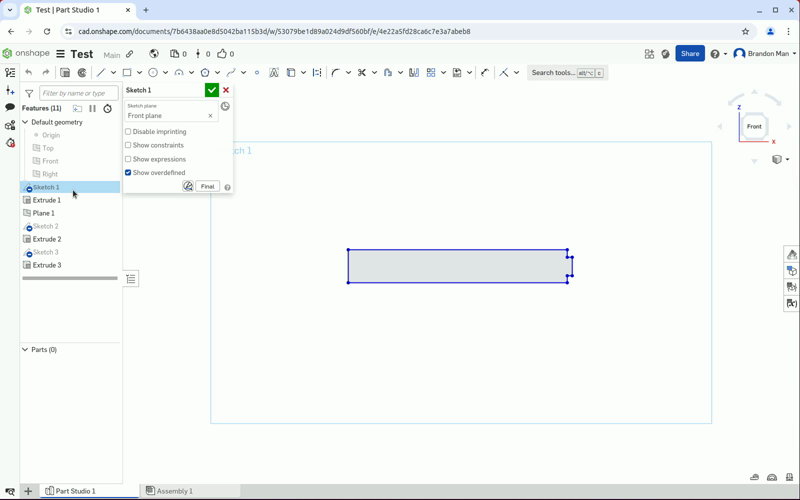
mouse_move(229, 92)
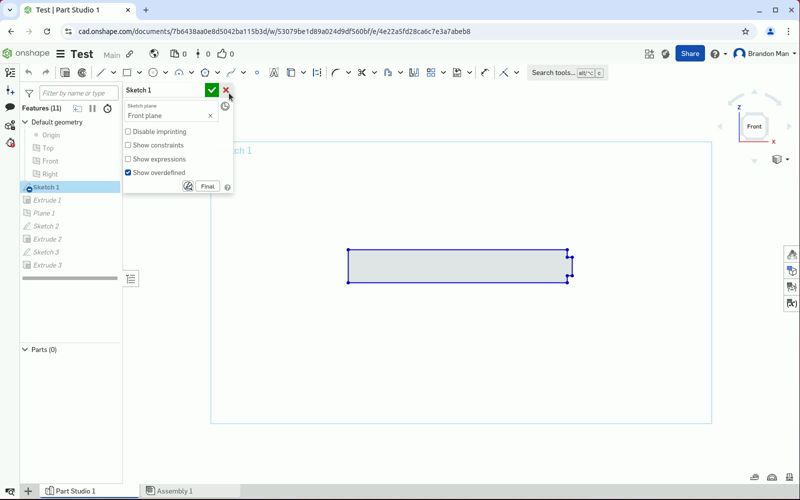
click(229, 92)
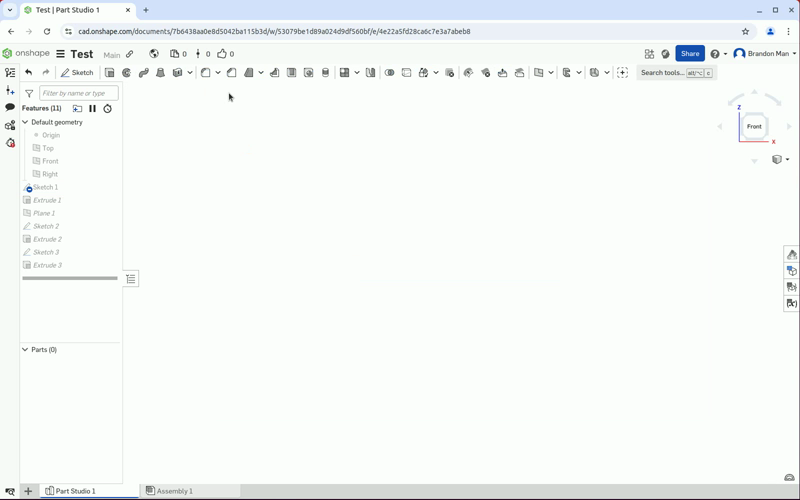
key(shift+s)
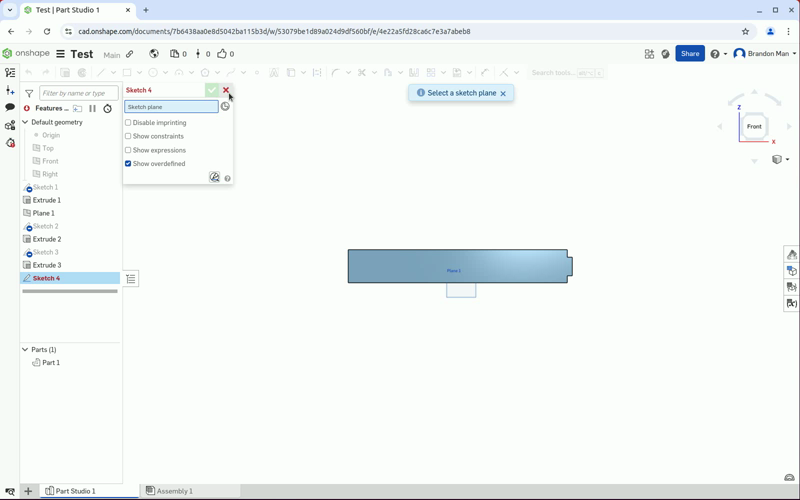
mouse_move(73, 215)
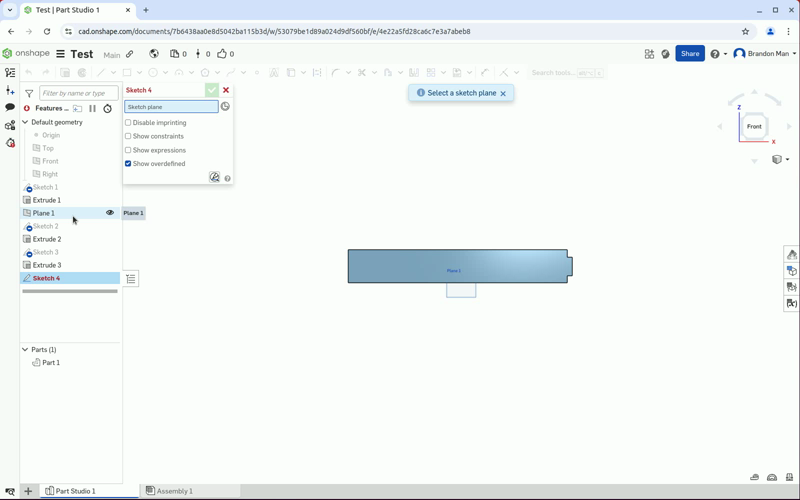
click(73, 215)
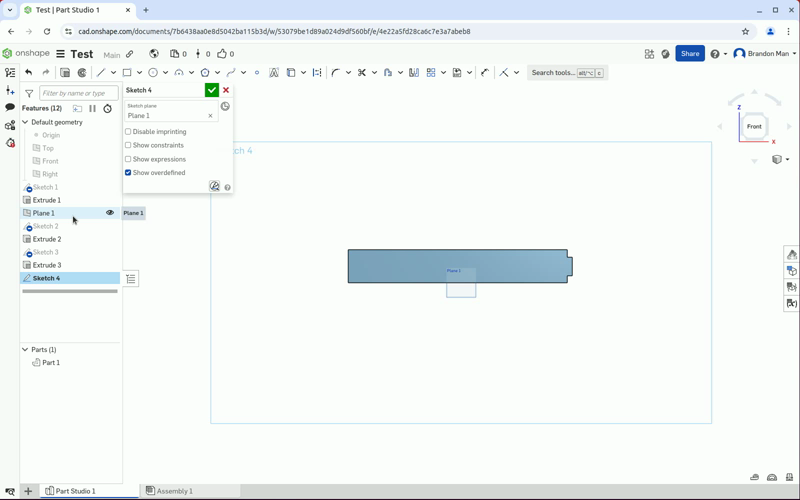
mouse_move(73, 352)
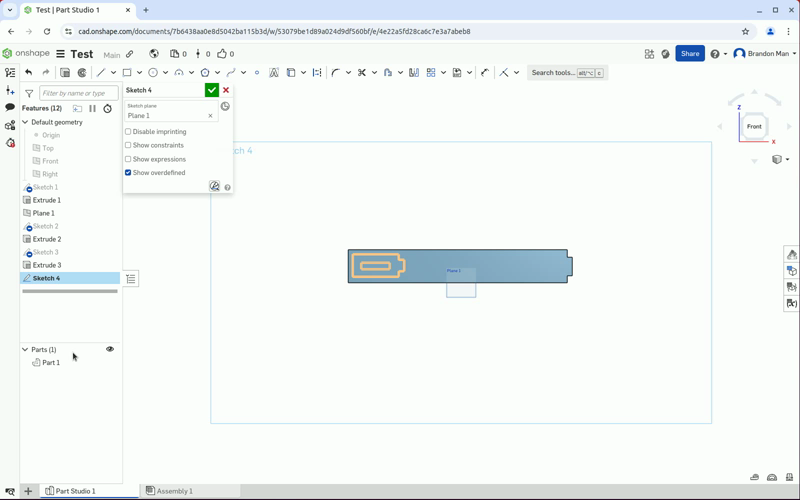
key(y)
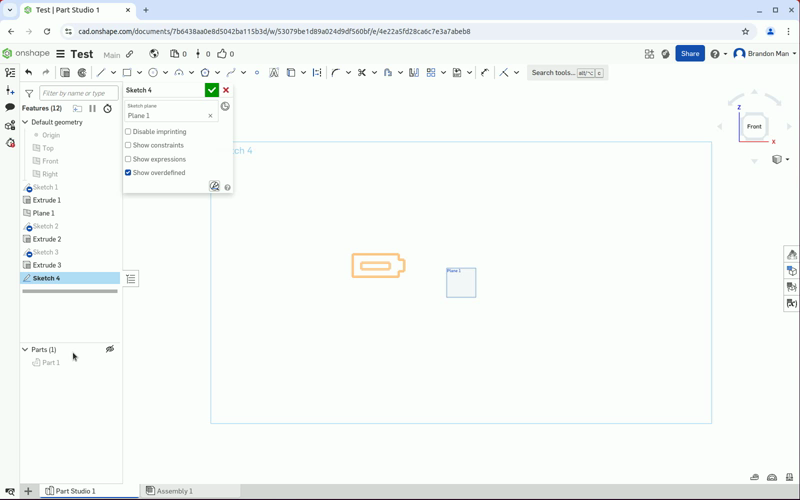
key(l)
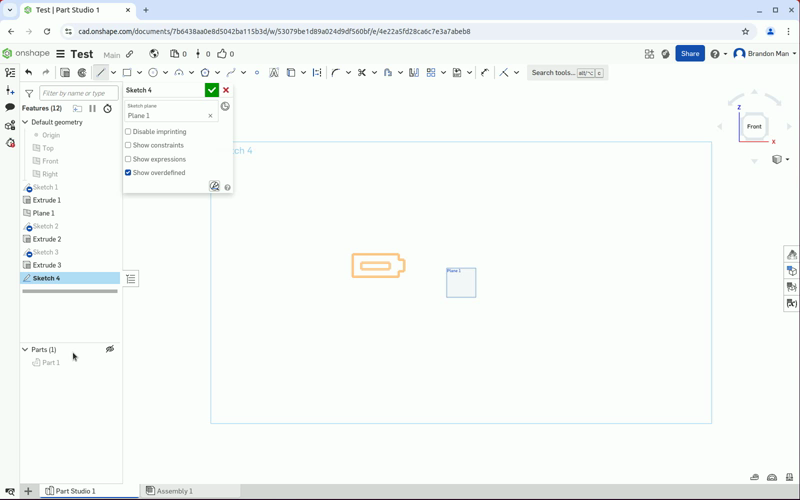
key_down(shift)
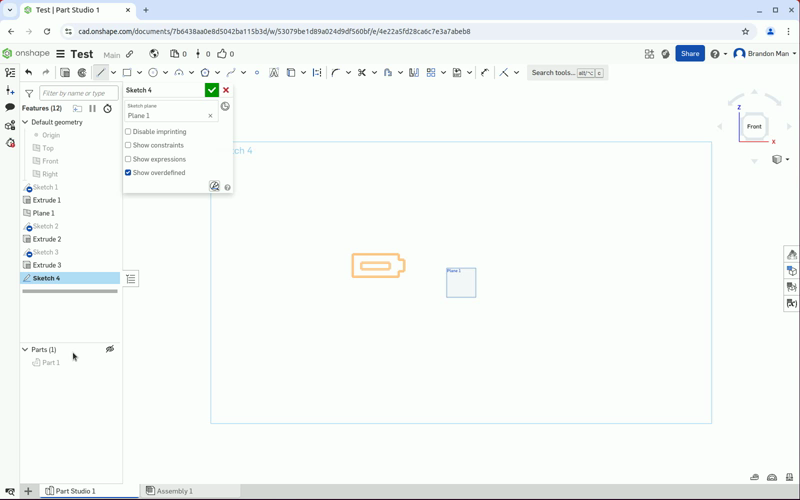
mouse_move(409, 276)
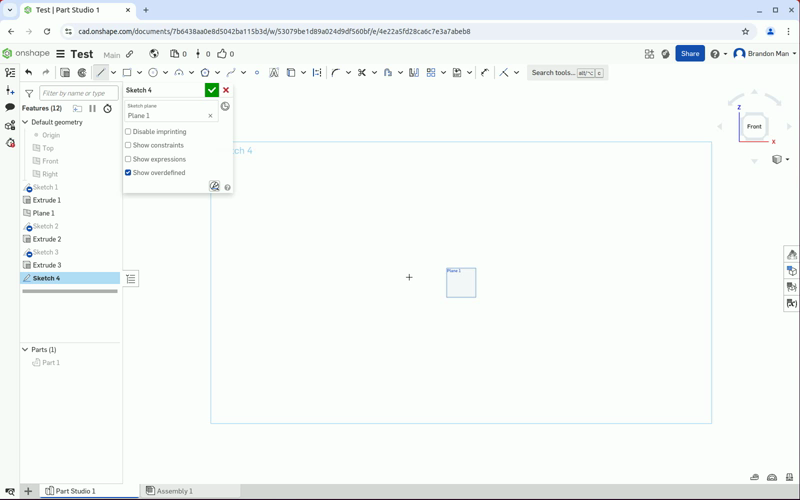
click(409, 276)
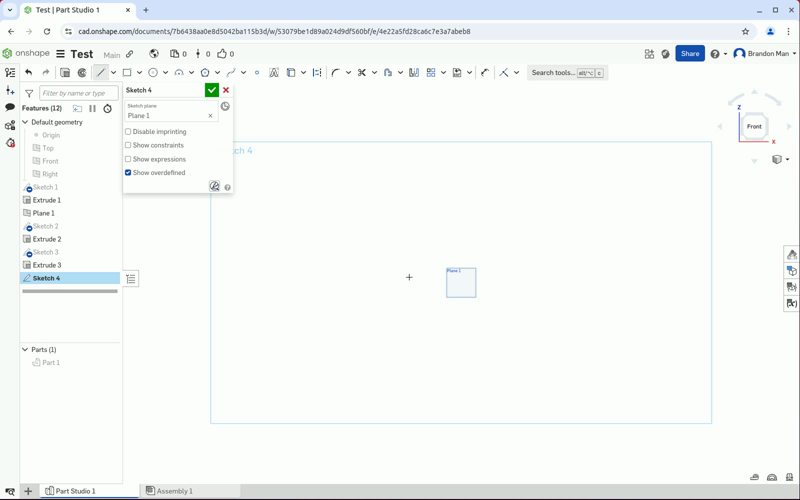
key_up(shift)
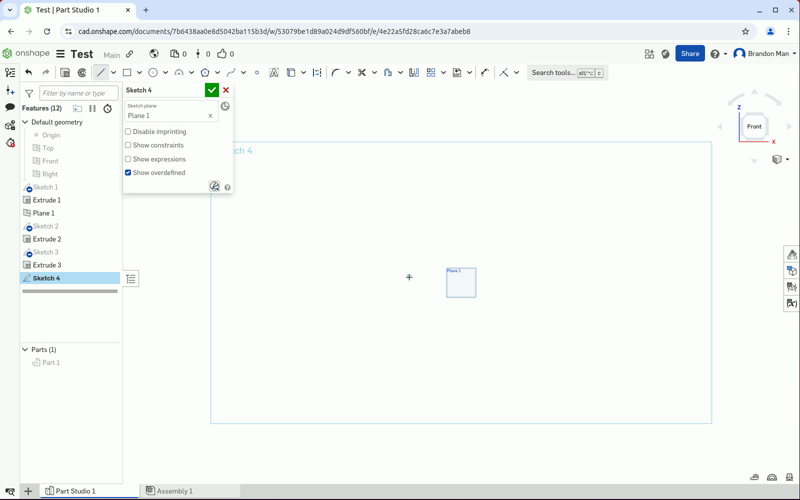
key_down(shift)
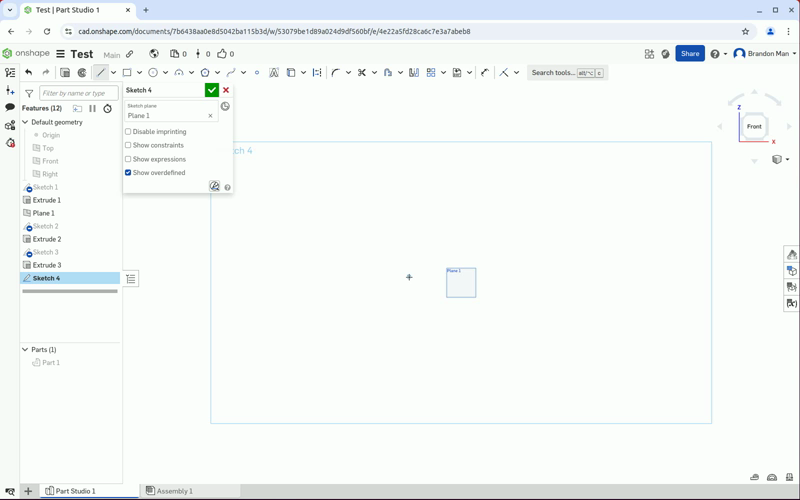
mouse_move(480, 277)
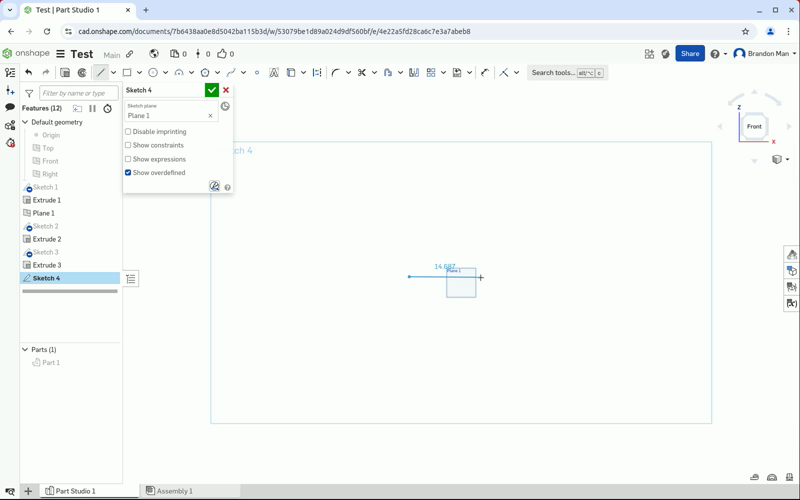
click(480, 277)
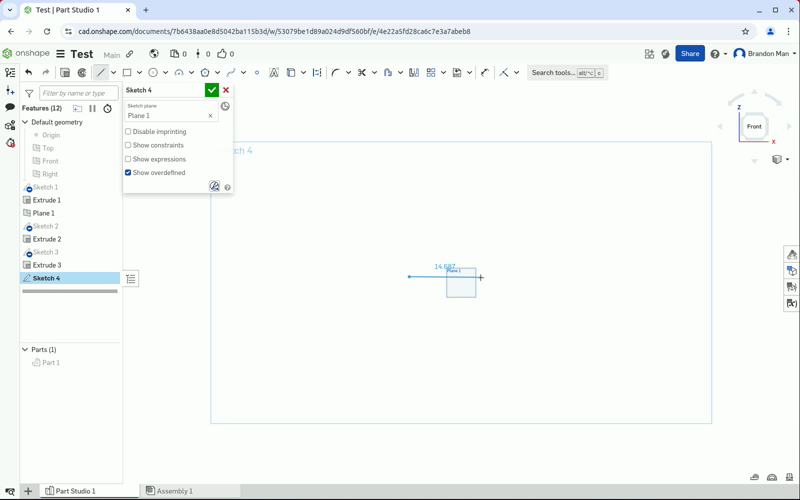
key_up(shift)
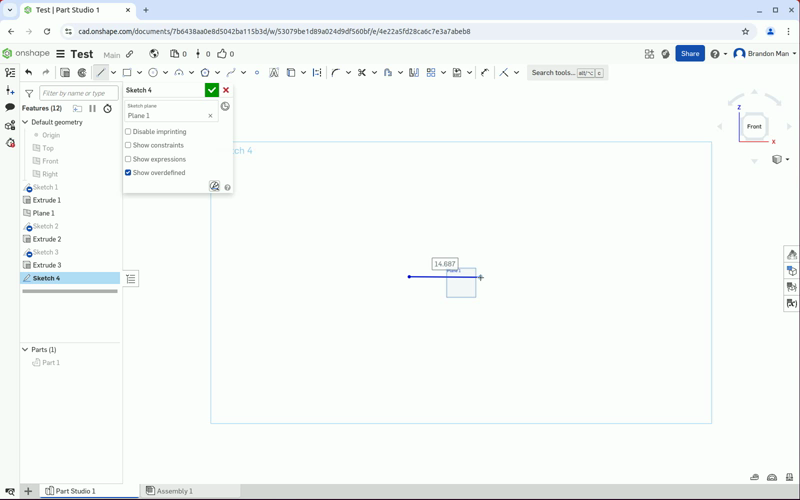
key_down(shift)
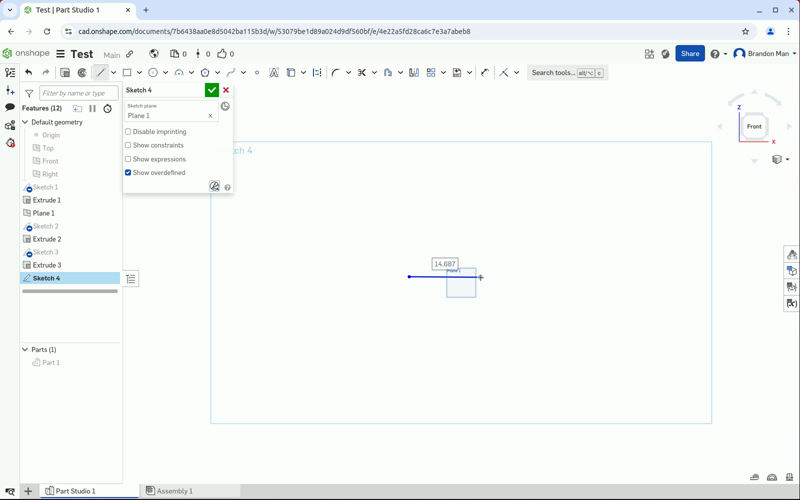
mouse_move(510, 277)
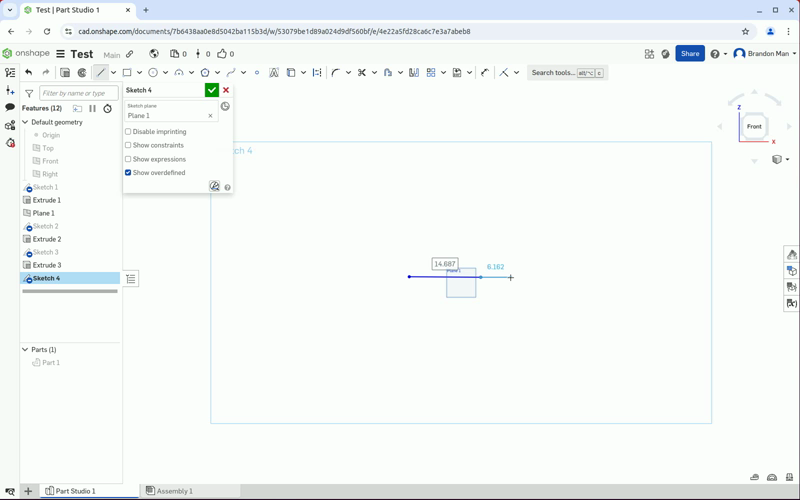
mouse_move(480, 271)
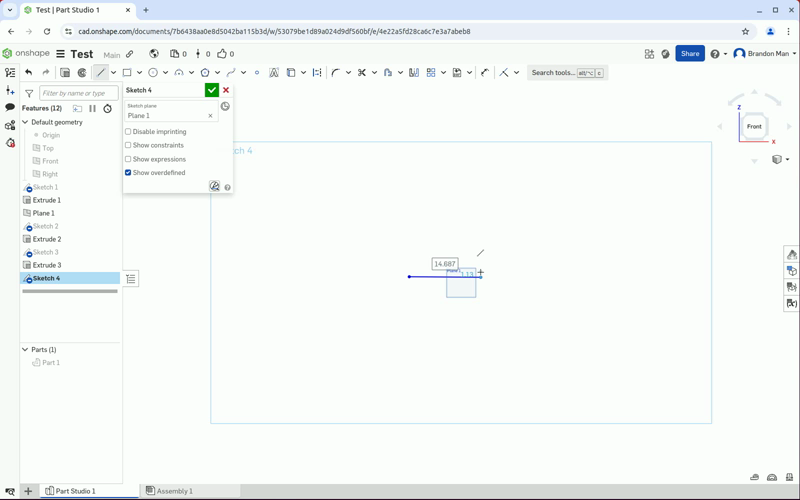
scroll(6)
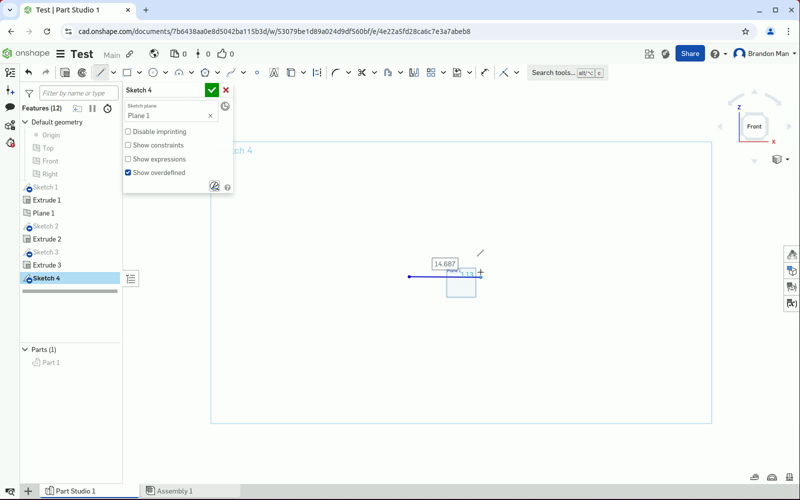
scroll(6)
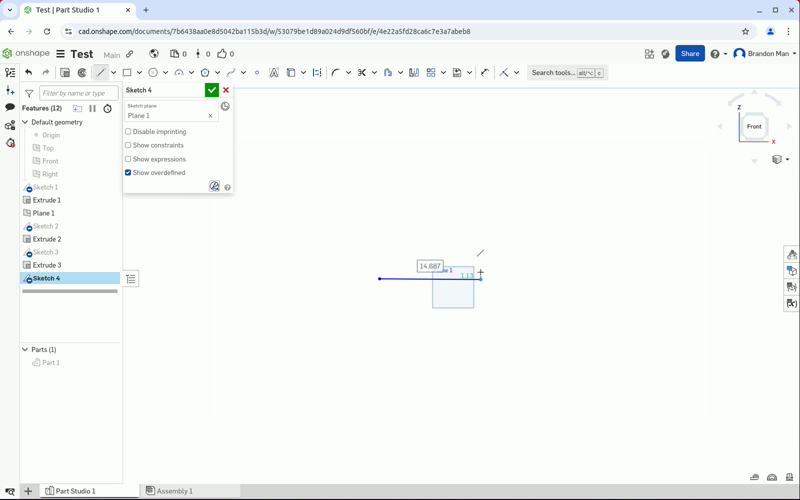
scroll(6)
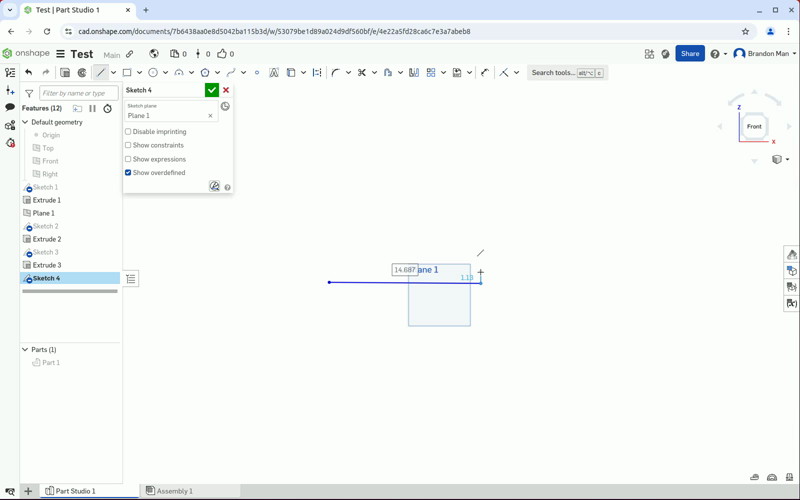
scroll(6)
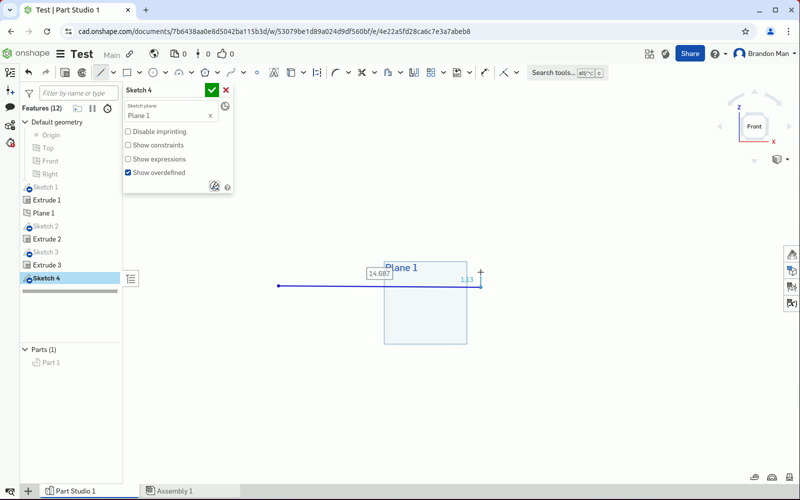
scroll(6)
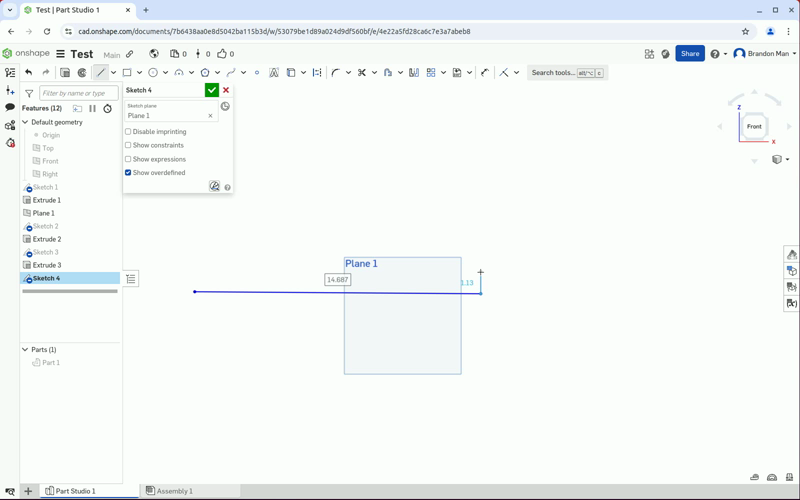
scroll(6)
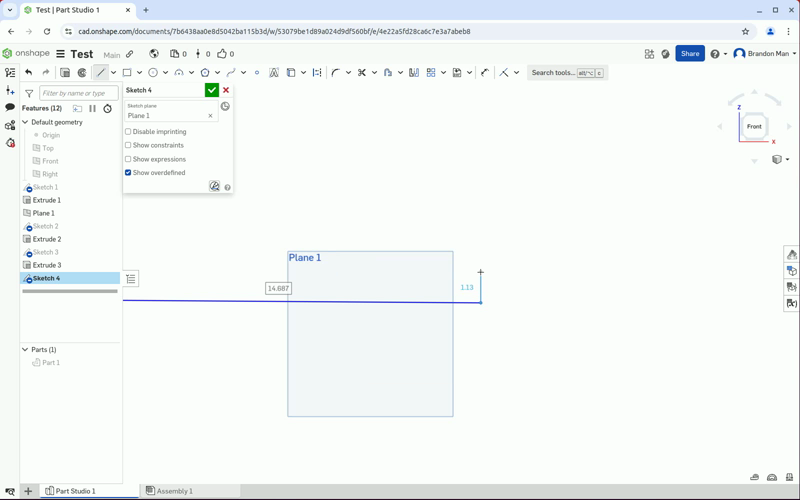
scroll(6)
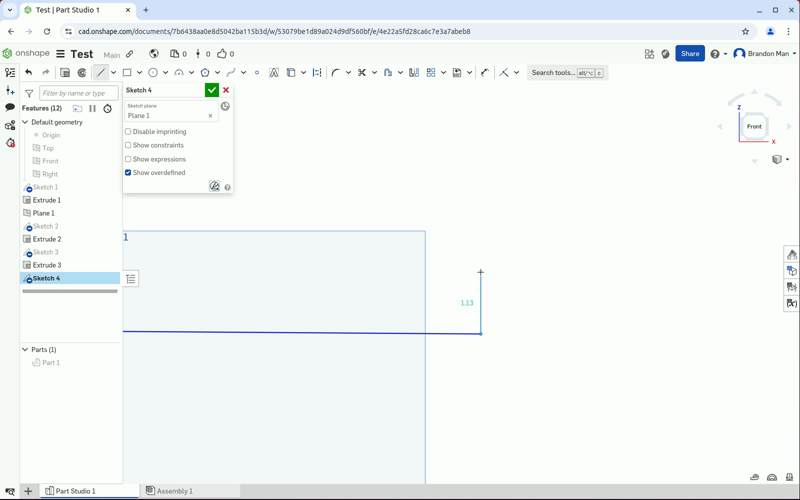
click(480, 271)
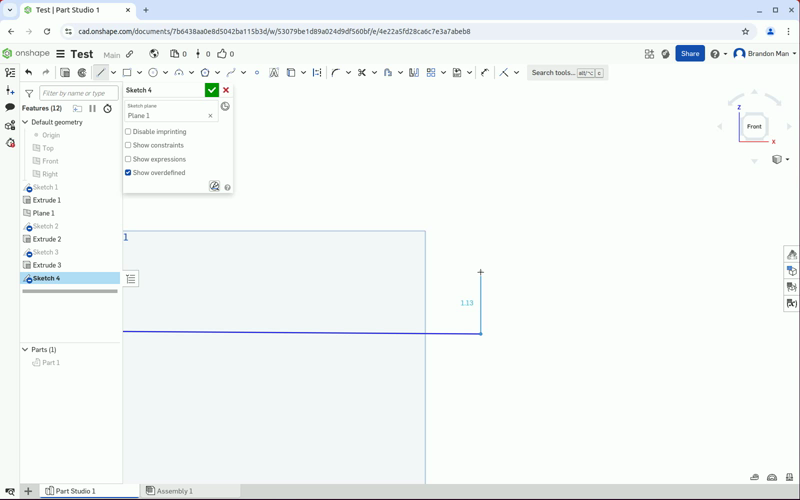
scroll(-6)
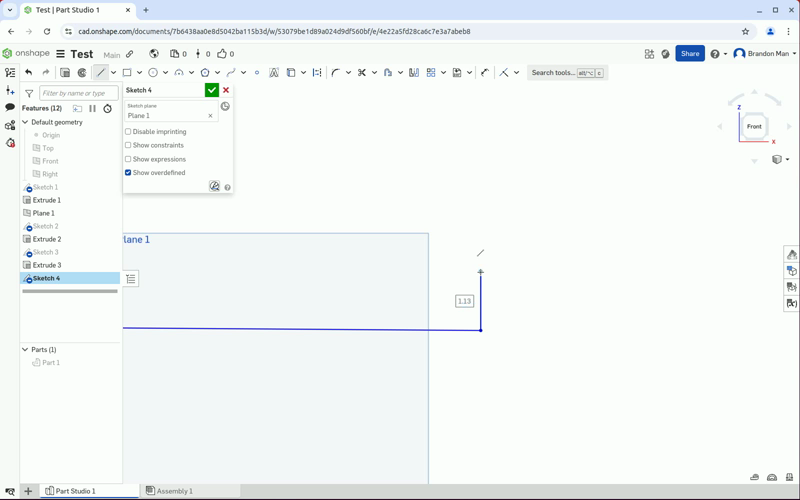
scroll(-6)
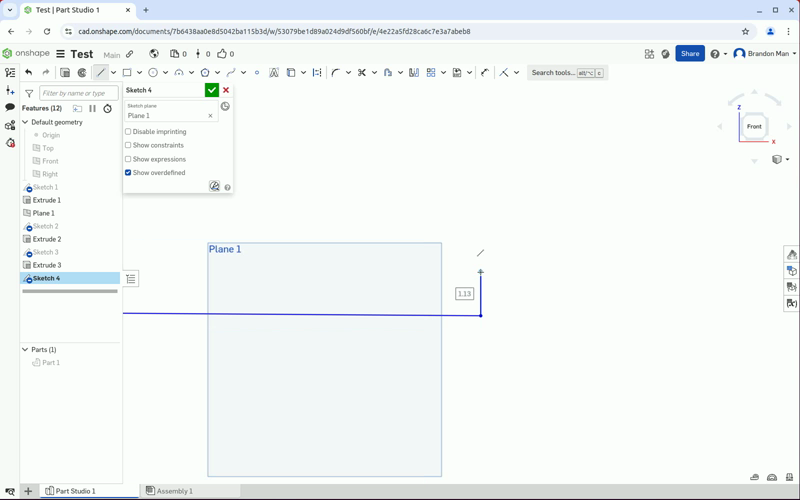
scroll(-6)
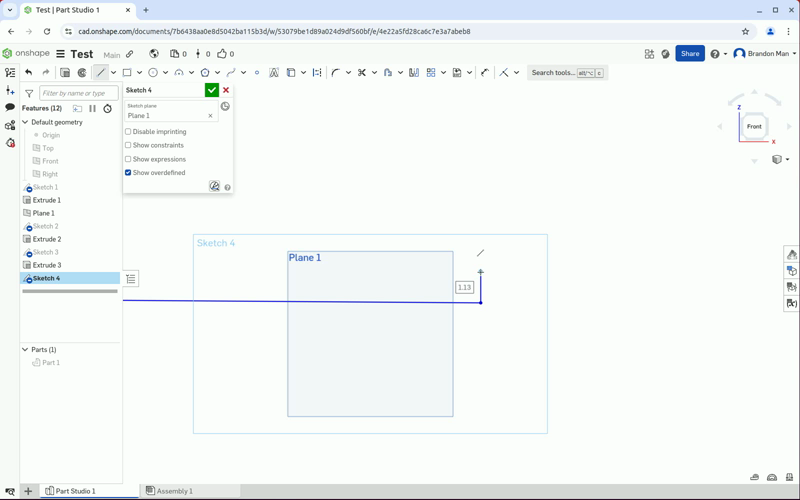
scroll(-6)
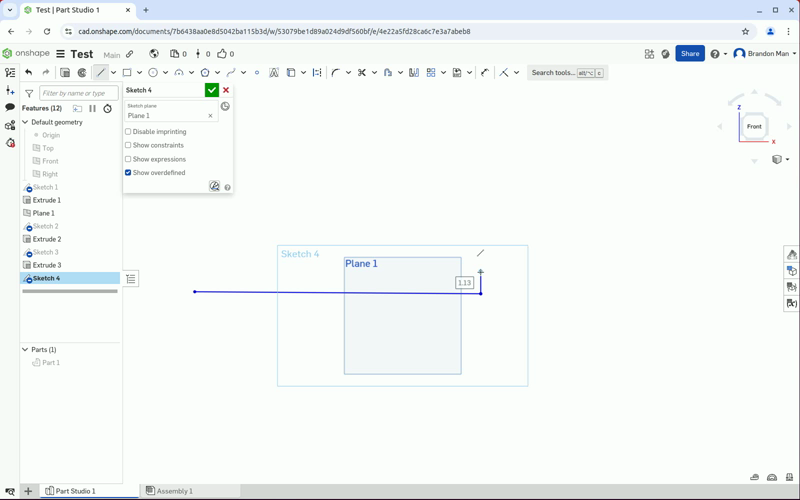
scroll(-6)
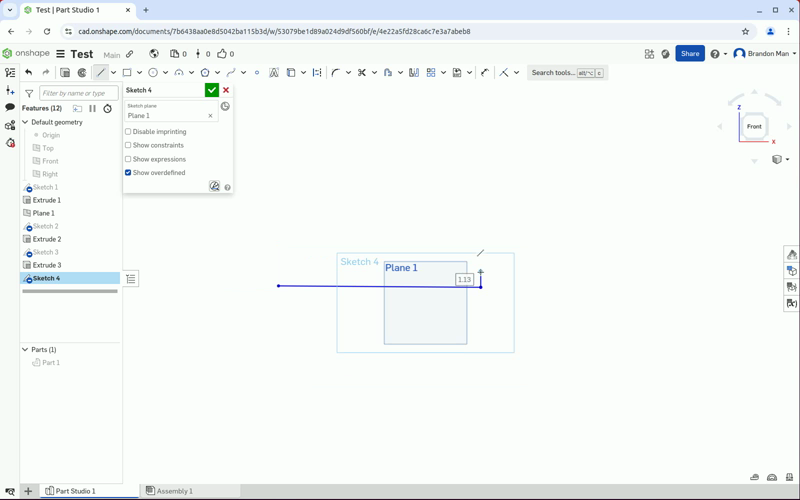
scroll(-6)
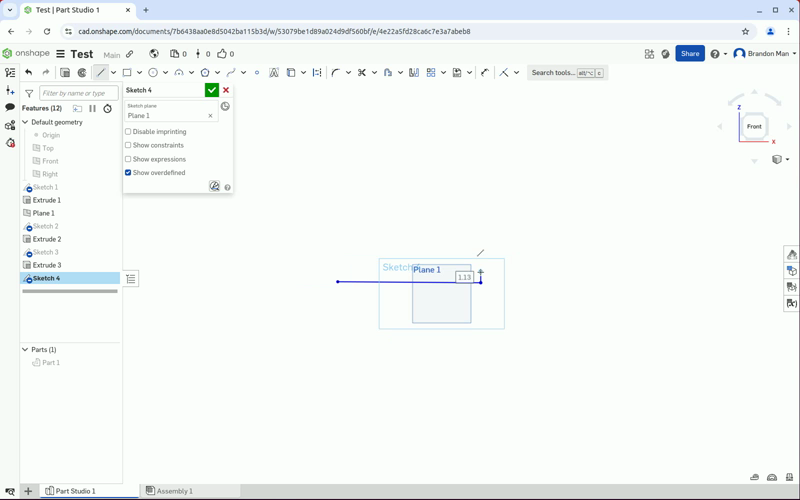
scroll(-6)
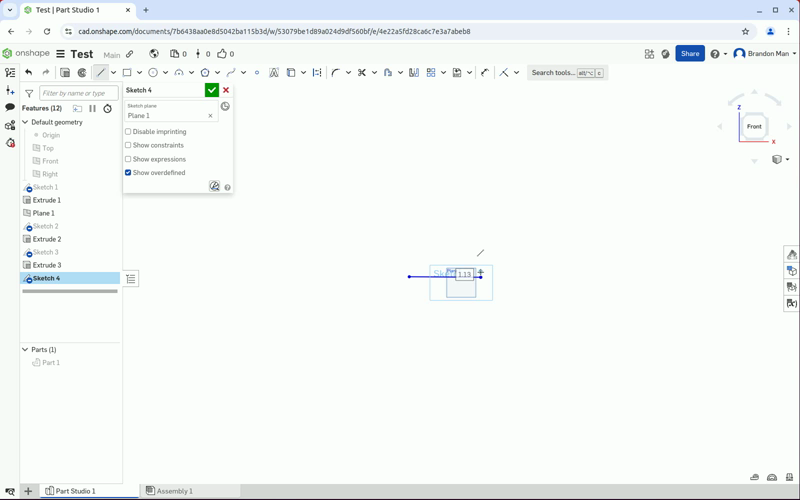
key_up(shift)
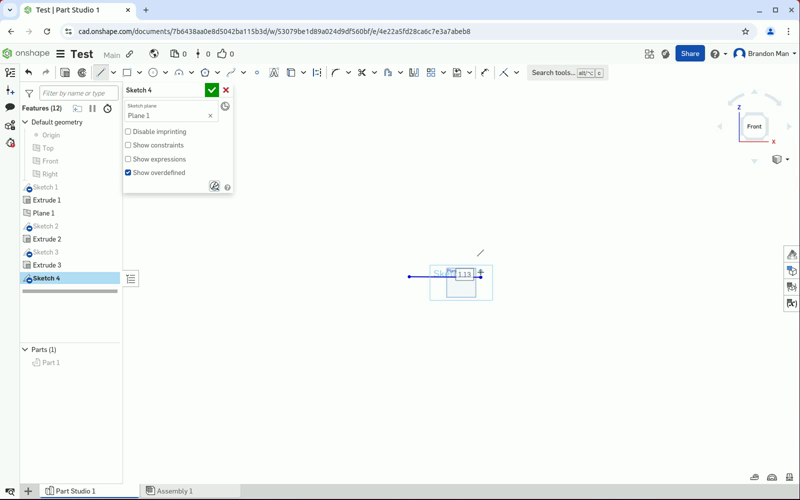
key_down(shift)
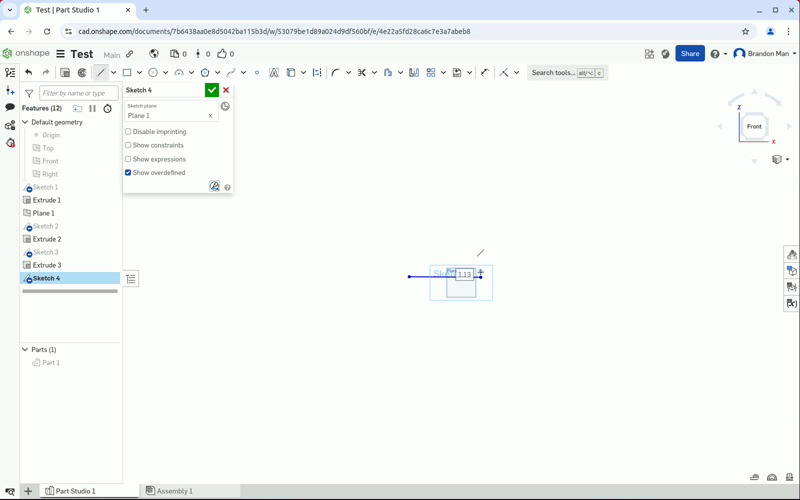
mouse_move(510, 271)
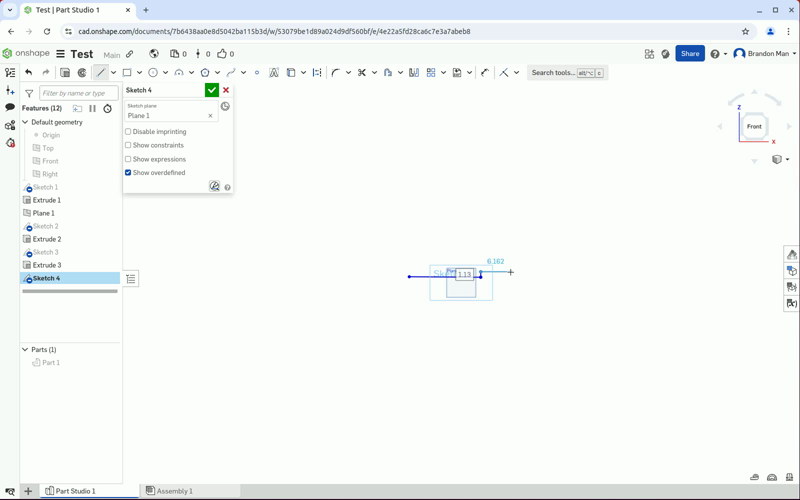
mouse_move(485, 271)
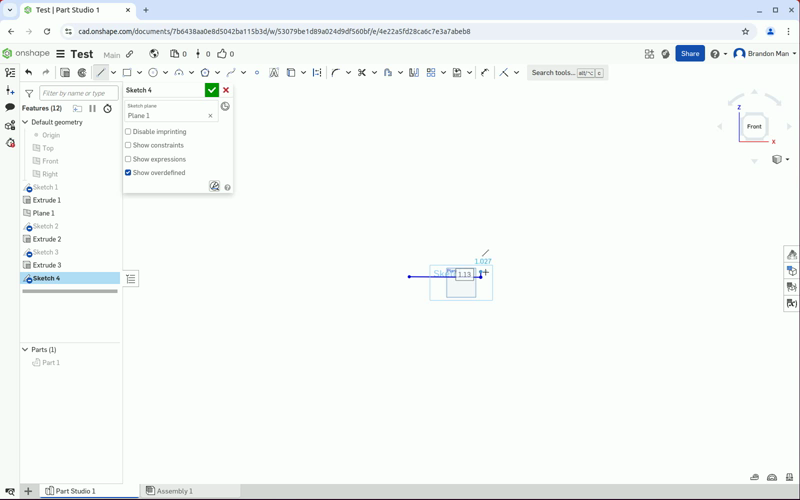
scroll(6)
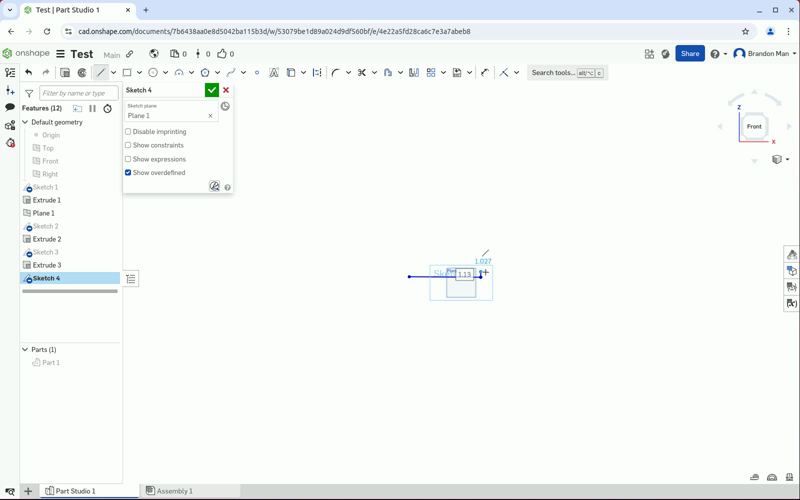
scroll(6)
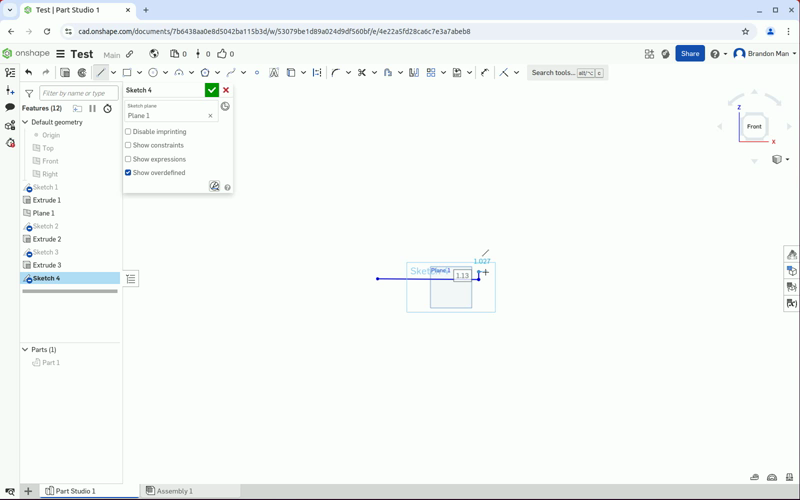
scroll(6)
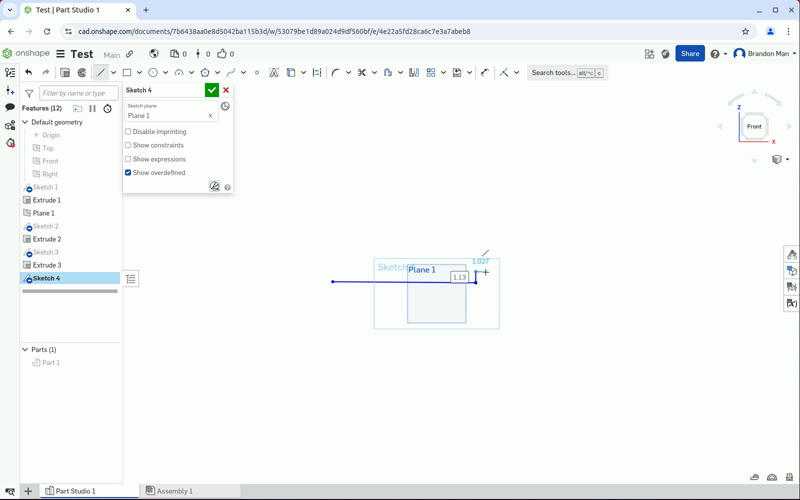
scroll(6)
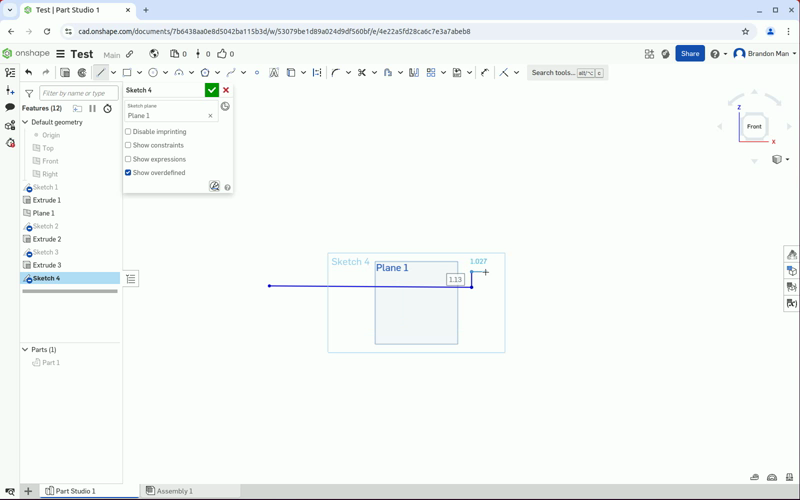
scroll(6)
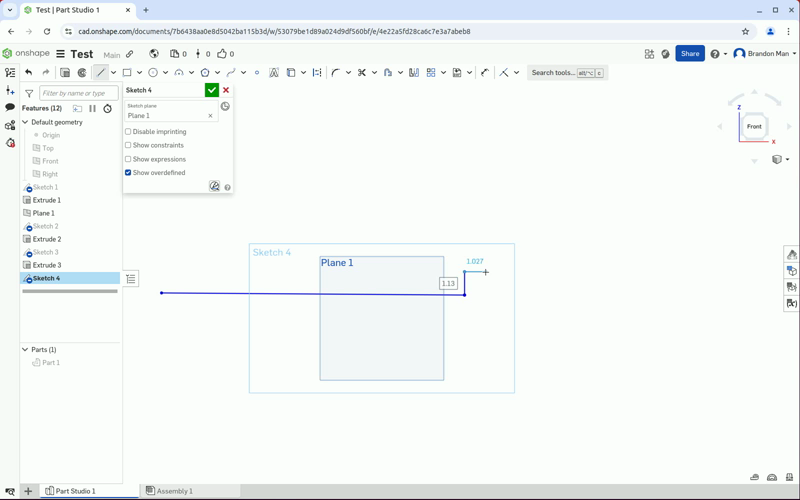
scroll(6)
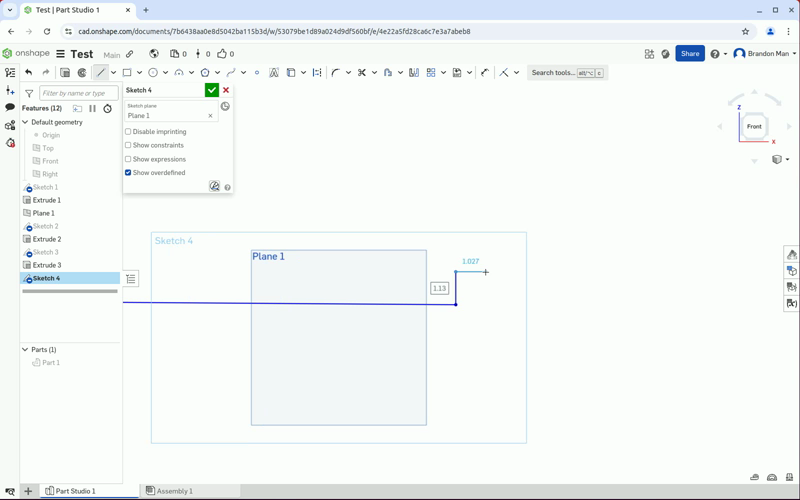
scroll(6)
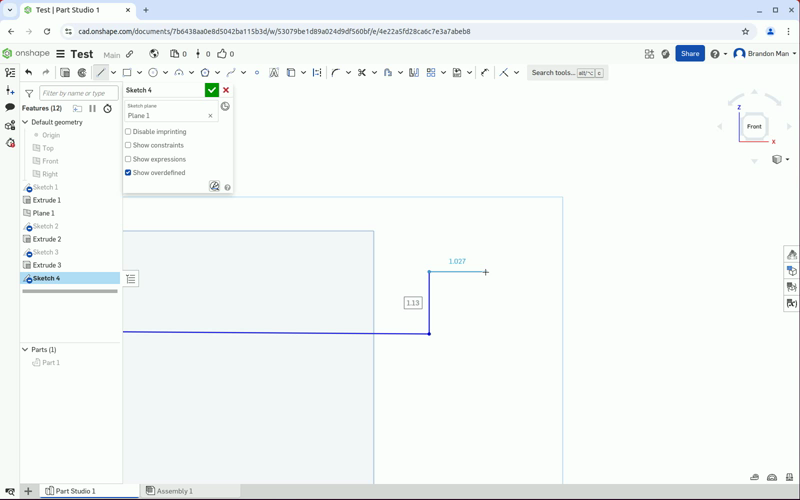
click(485, 271)
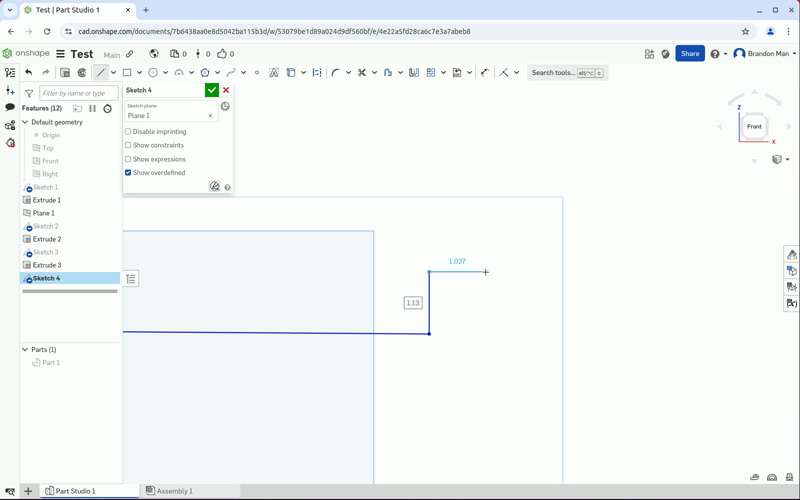
scroll(-6)
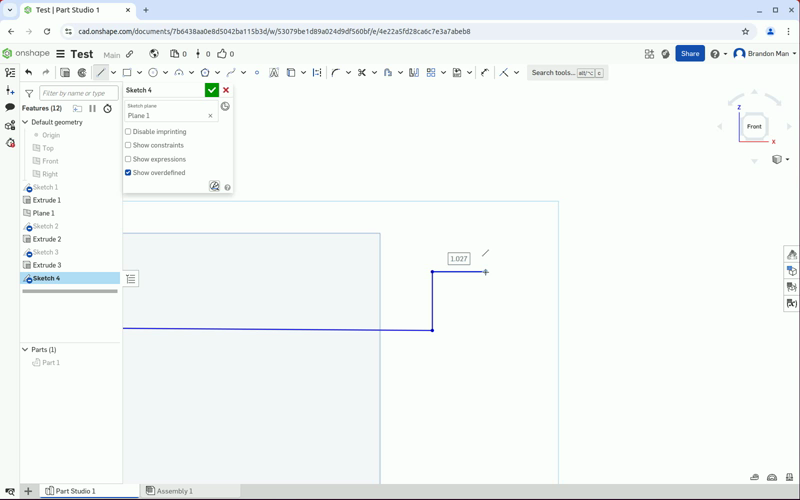
scroll(-6)
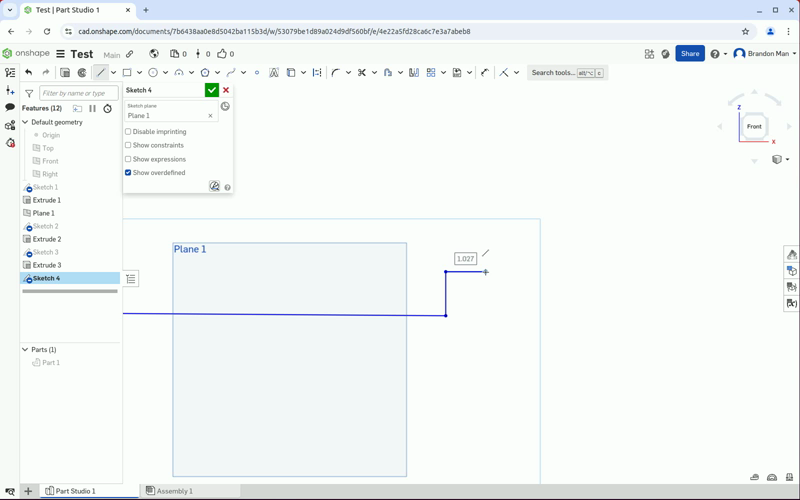
scroll(-6)
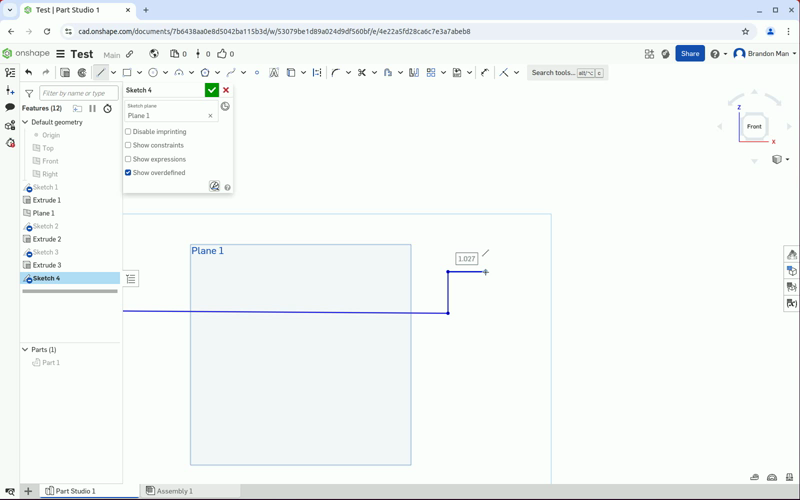
scroll(-6)
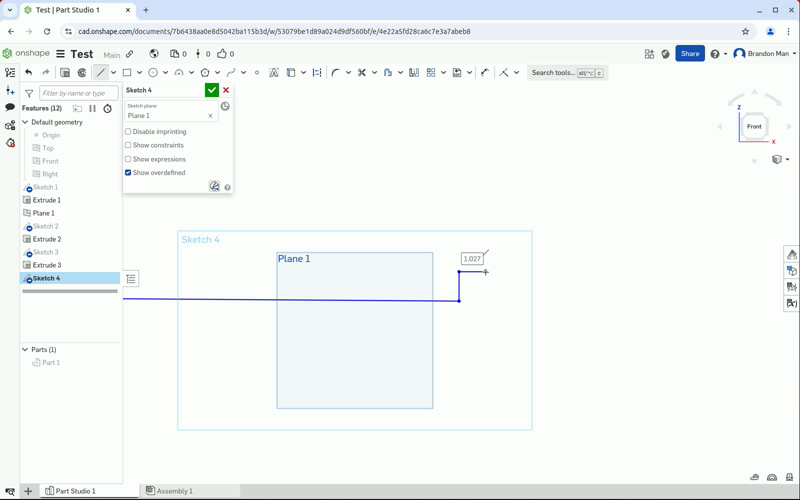
scroll(-6)
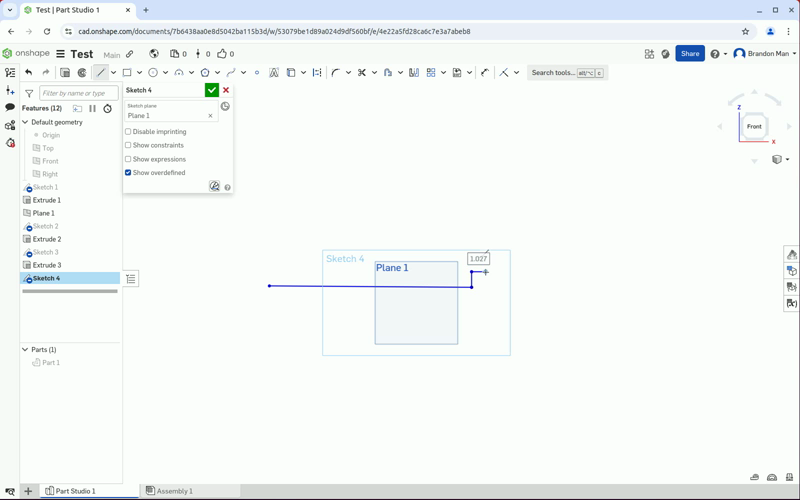
scroll(-6)
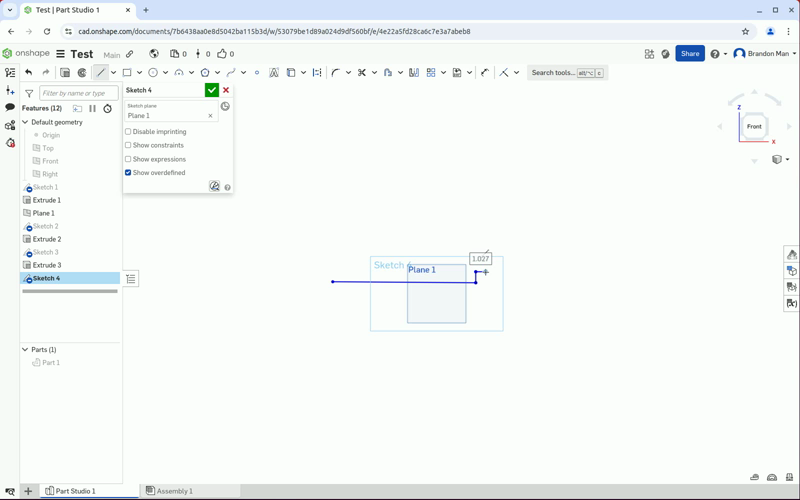
scroll(-6)
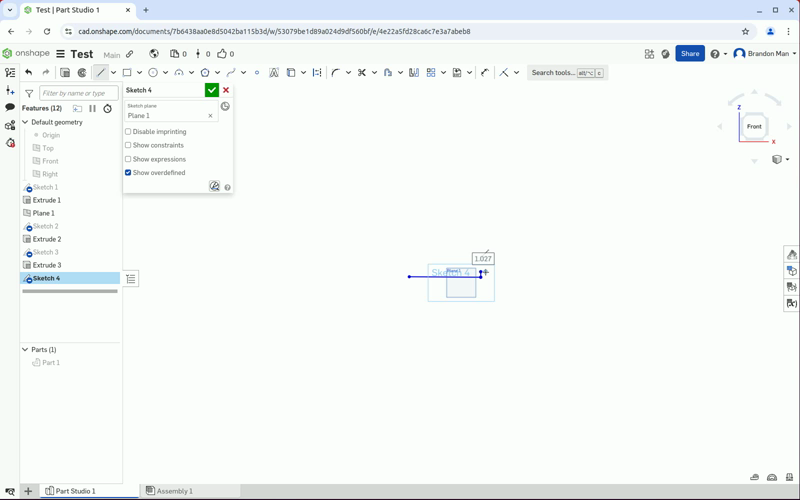
key_up(shift)
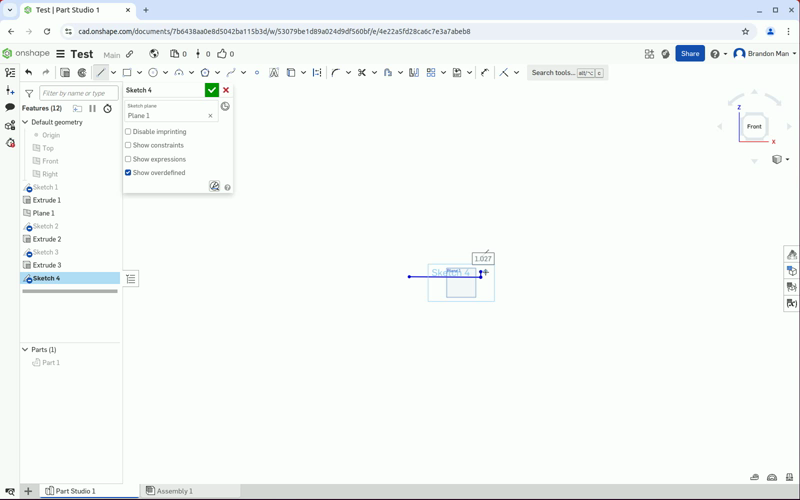
key_down(shift)
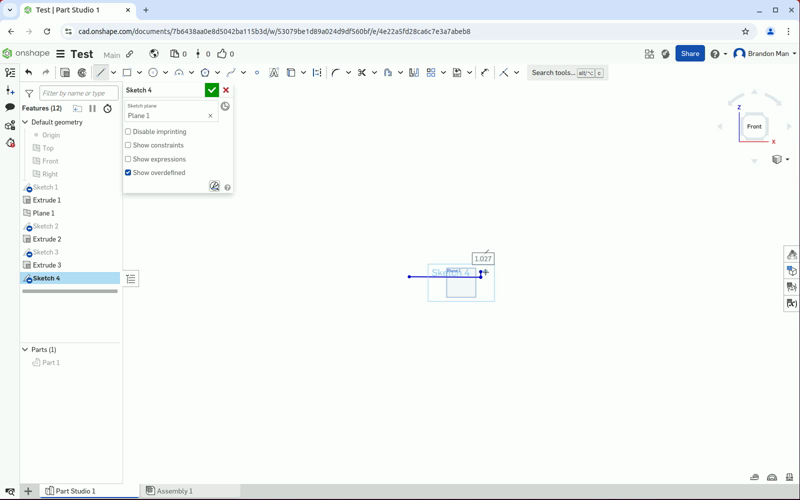
mouse_move(515, 271)
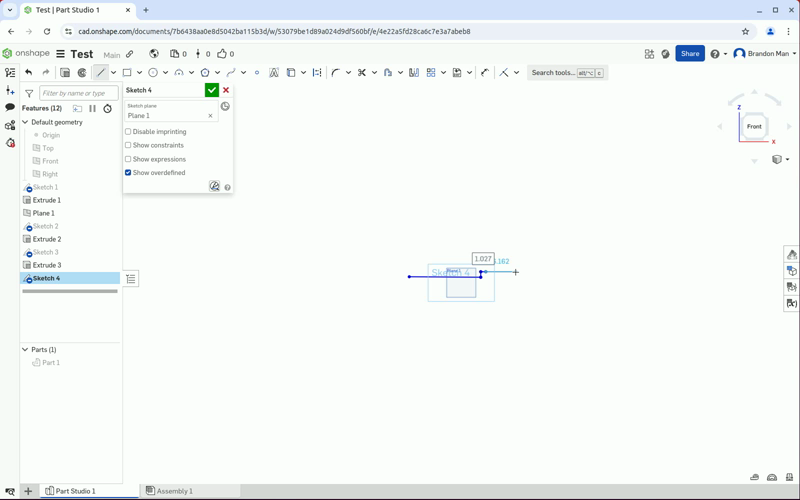
mouse_move(485, 260)
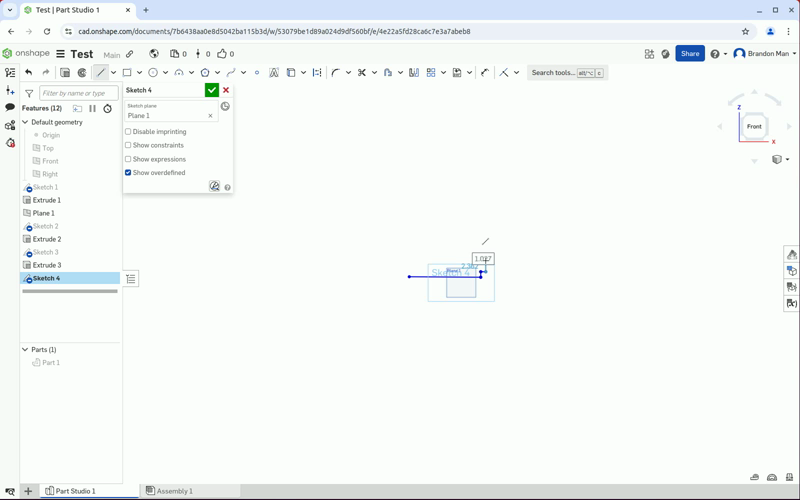
click(485, 260)
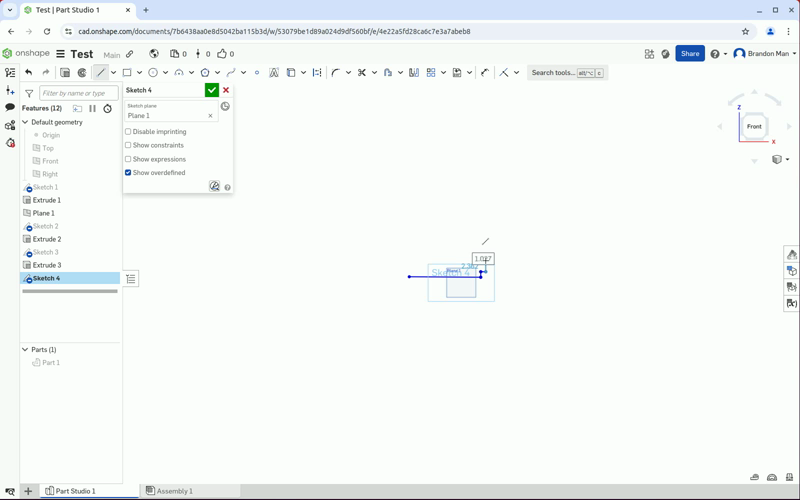
key_up(shift)
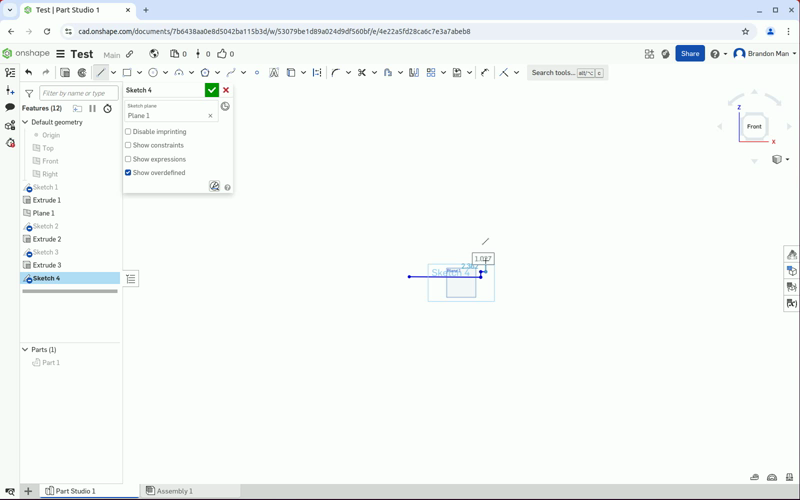
key_down(shift)
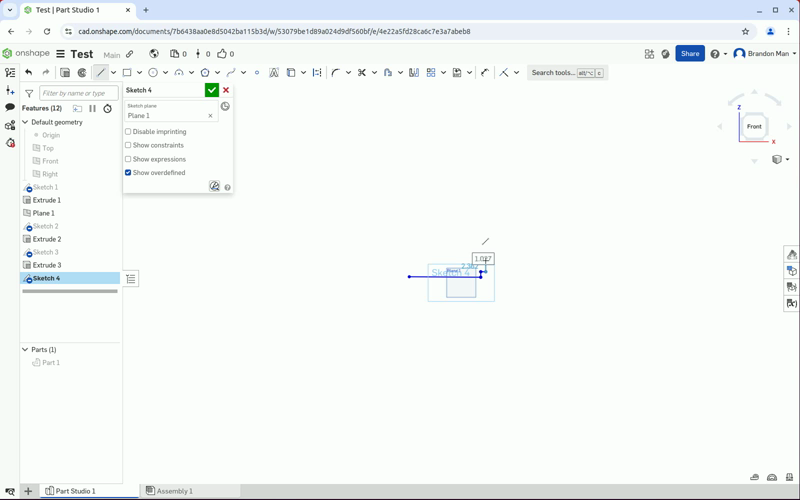
mouse_move(515, 260)
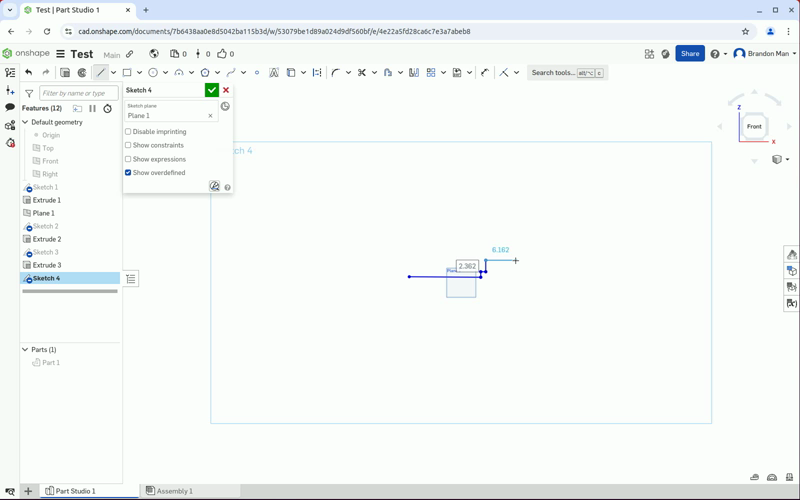
mouse_move(480, 260)
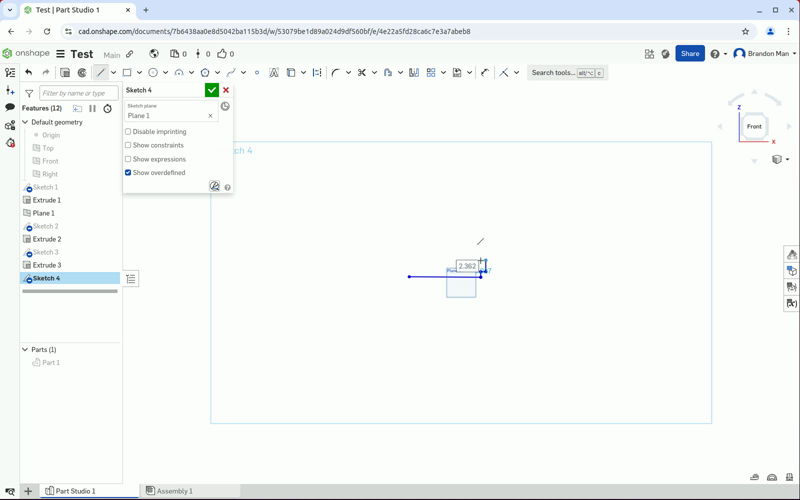
scroll(6)
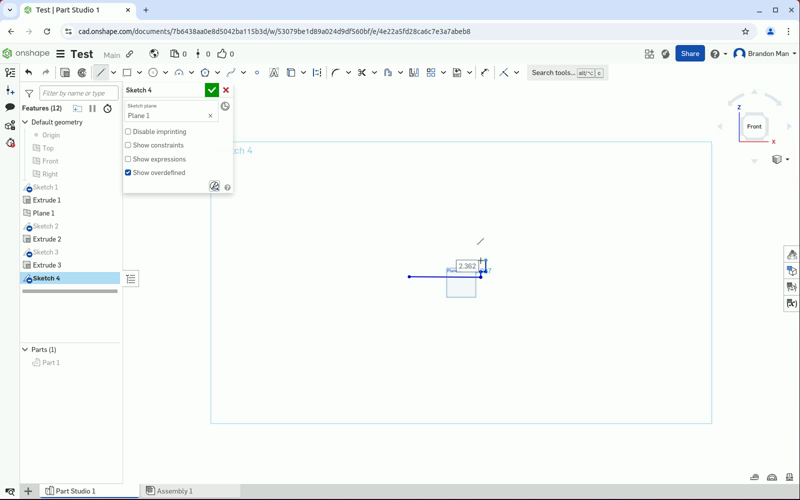
scroll(6)
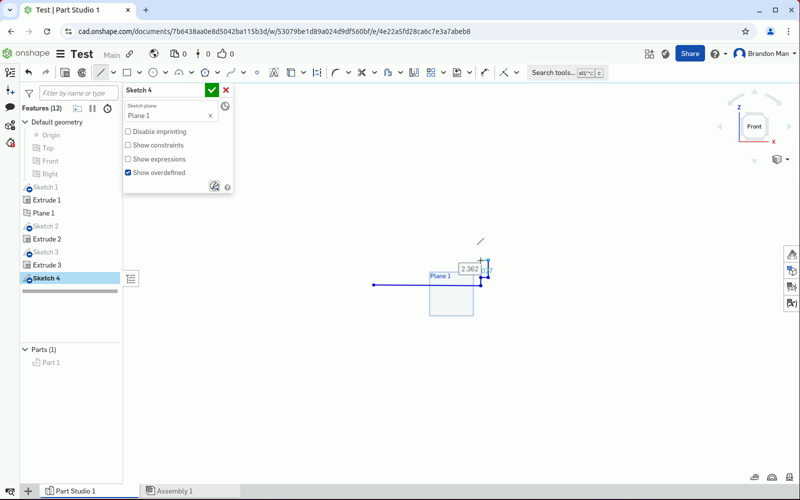
scroll(6)
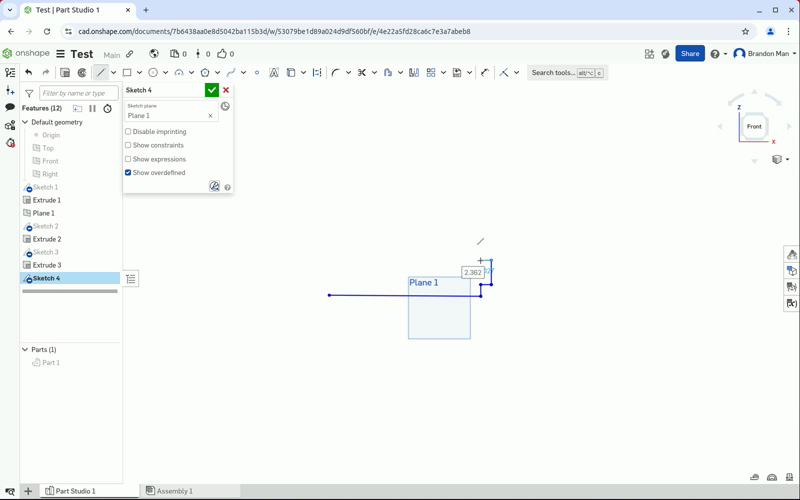
scroll(6)
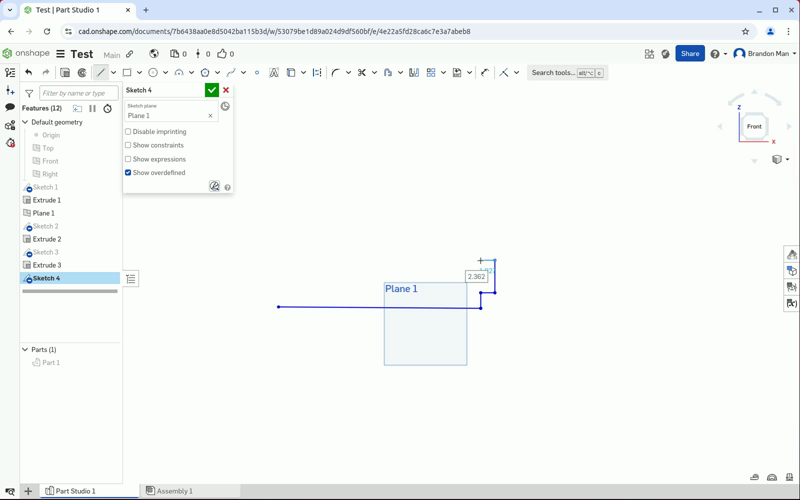
scroll(6)
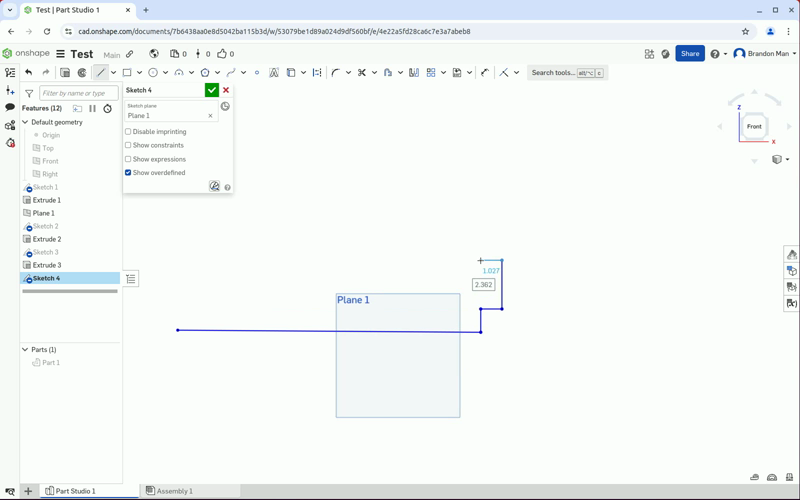
scroll(6)
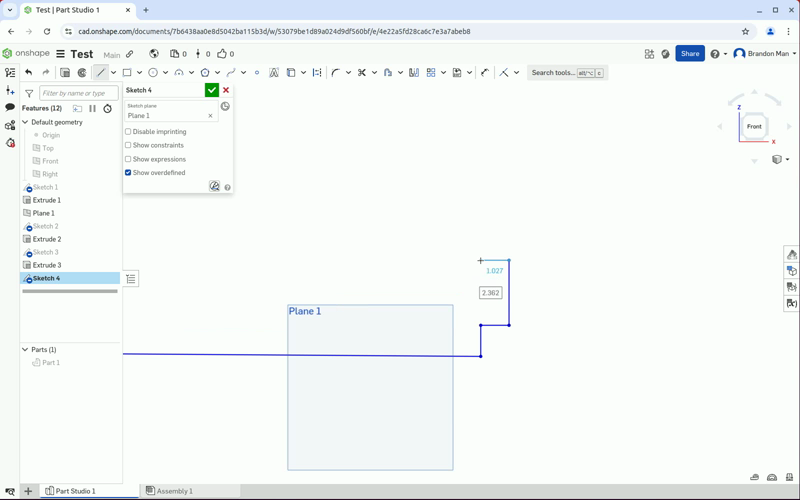
scroll(6)
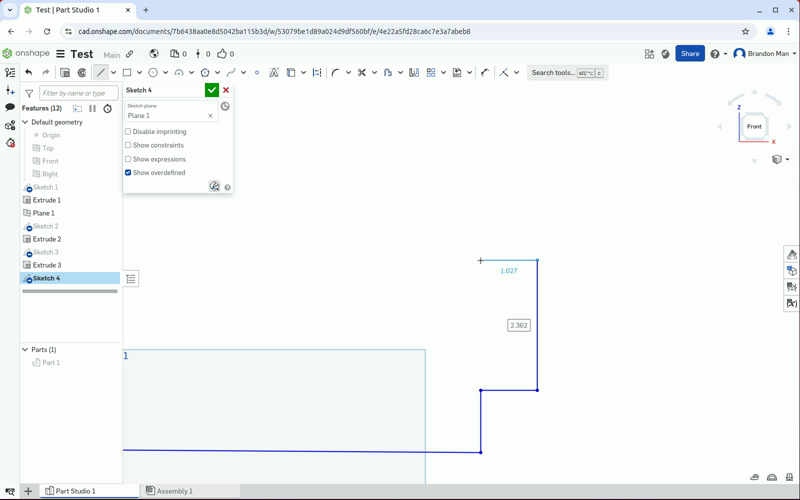
click(480, 260)
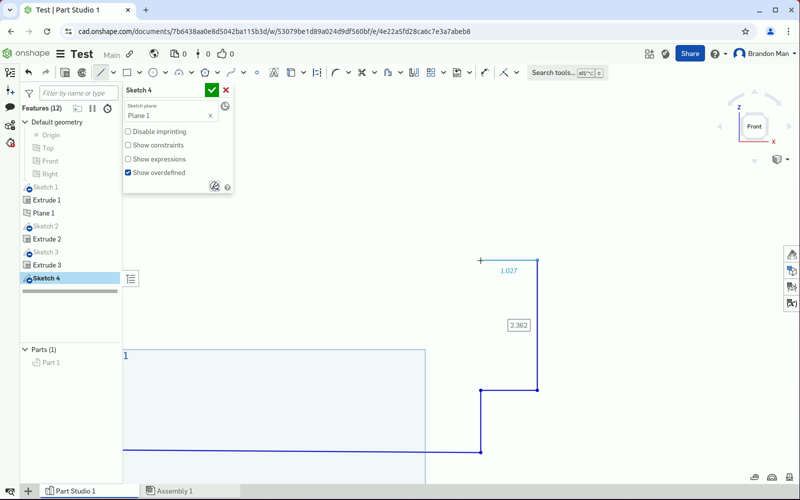
scroll(-6)
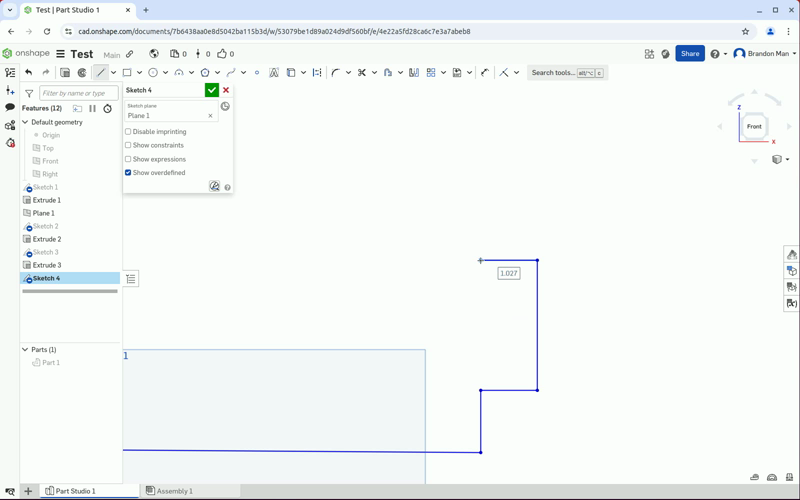
scroll(-6)
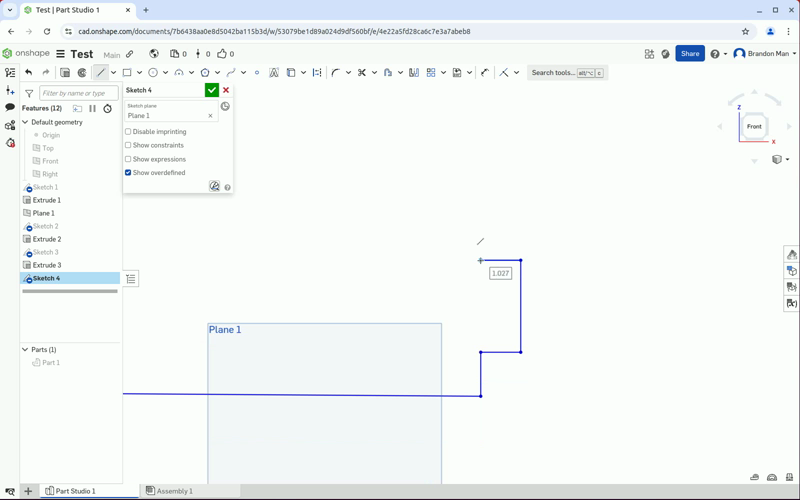
scroll(-6)
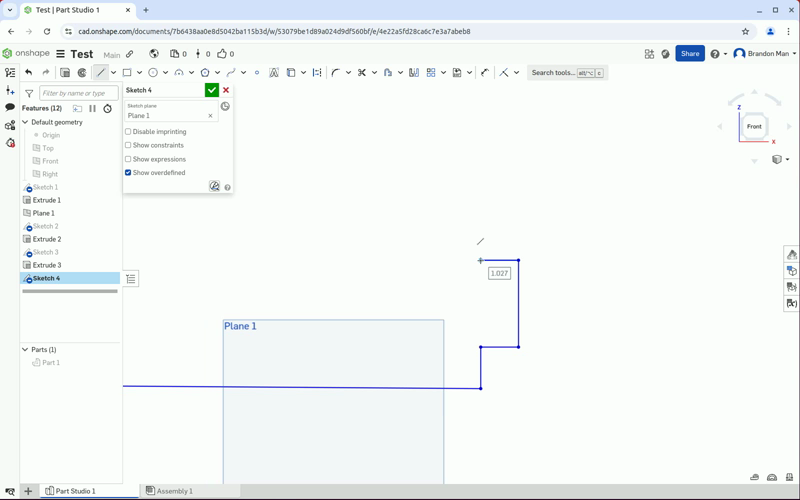
scroll(-6)
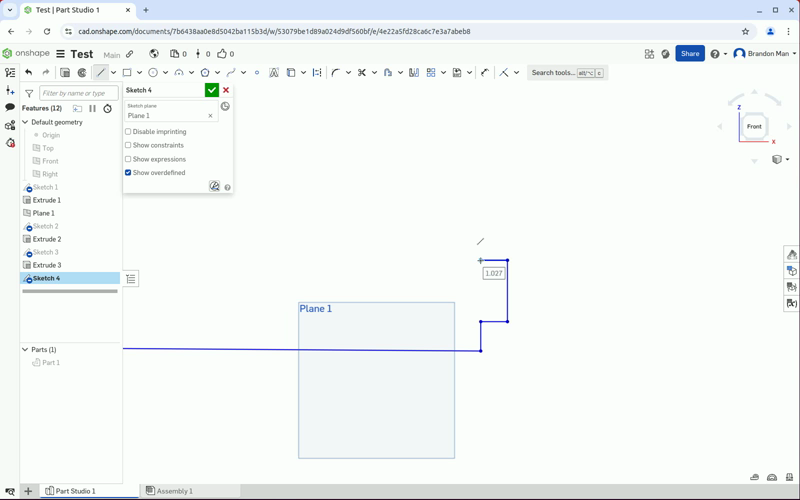
scroll(-6)
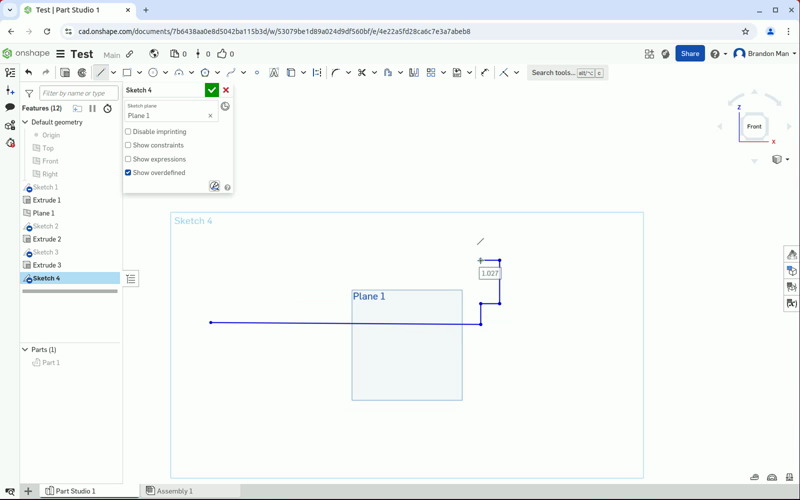
scroll(-6)
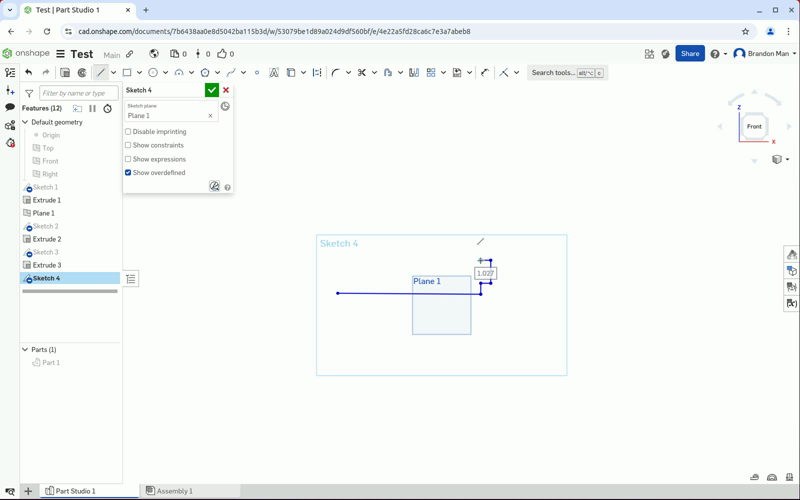
scroll(-6)
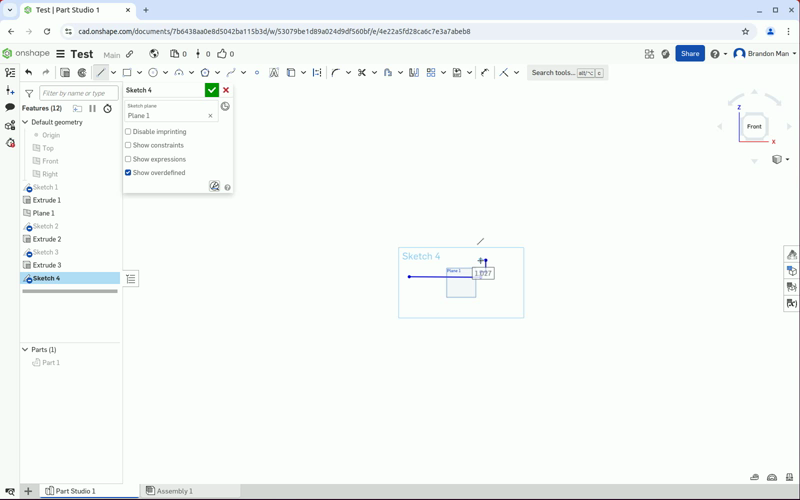
key_up(shift)
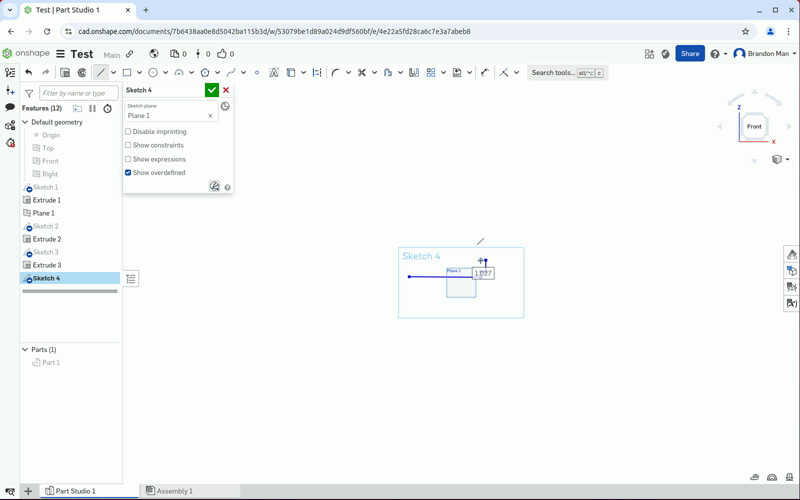
key_down(shift)
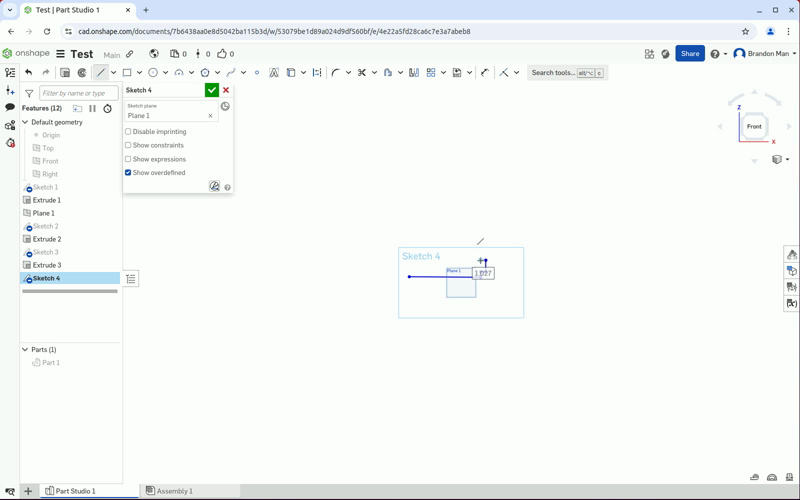
mouse_move(510, 260)
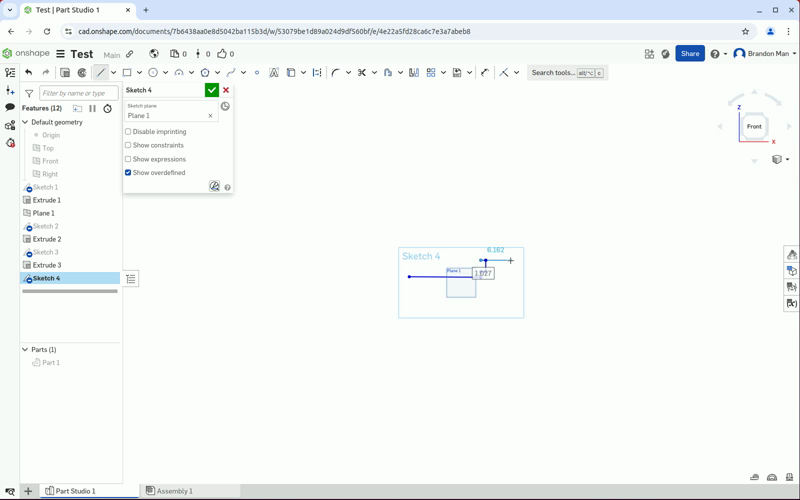
mouse_move(480, 254)
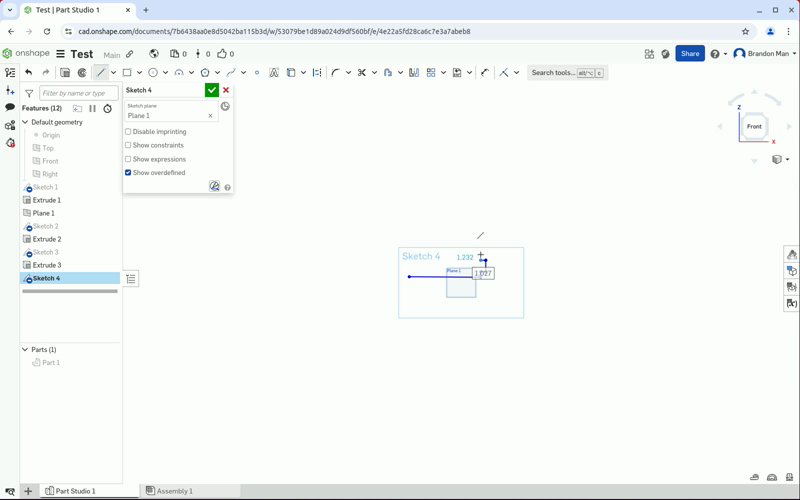
scroll(6)
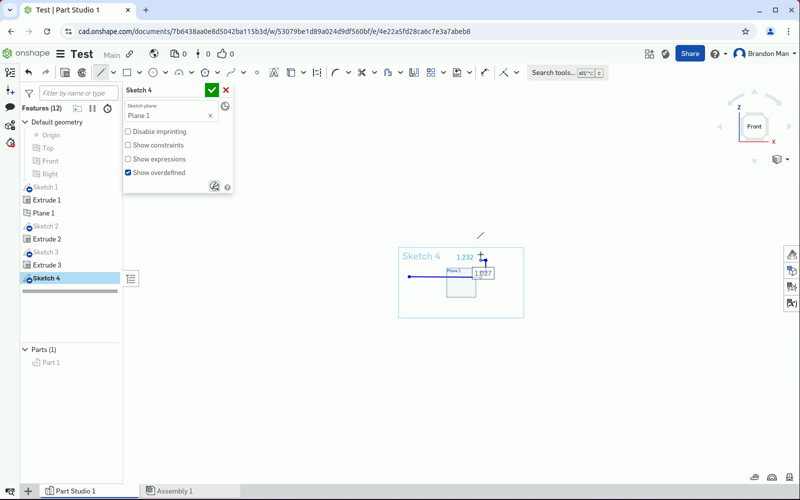
scroll(6)
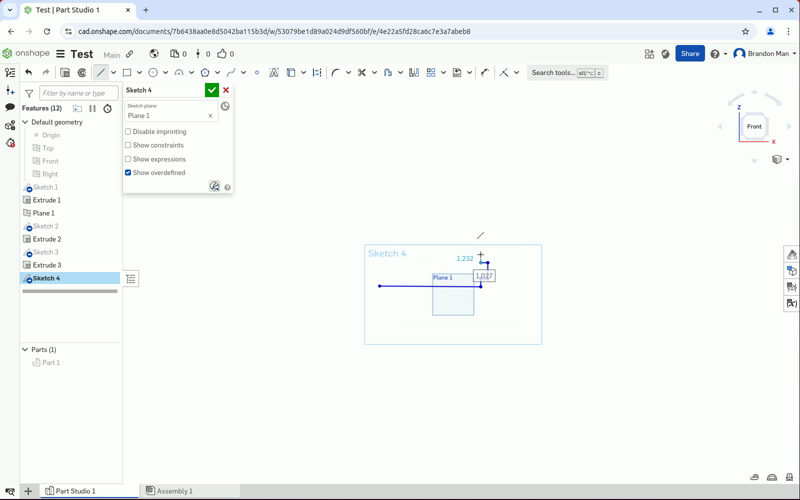
scroll(6)
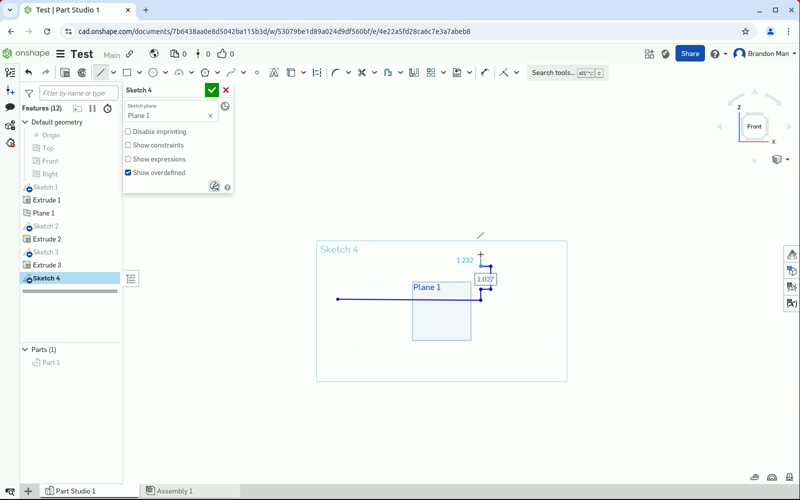
scroll(6)
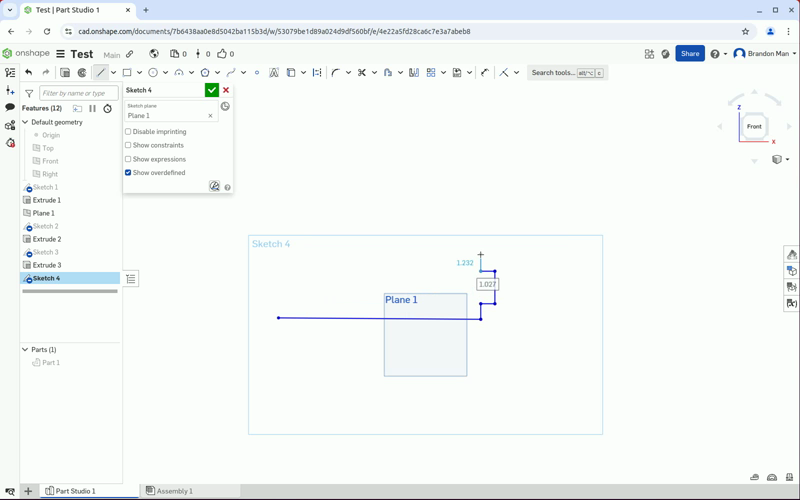
scroll(6)
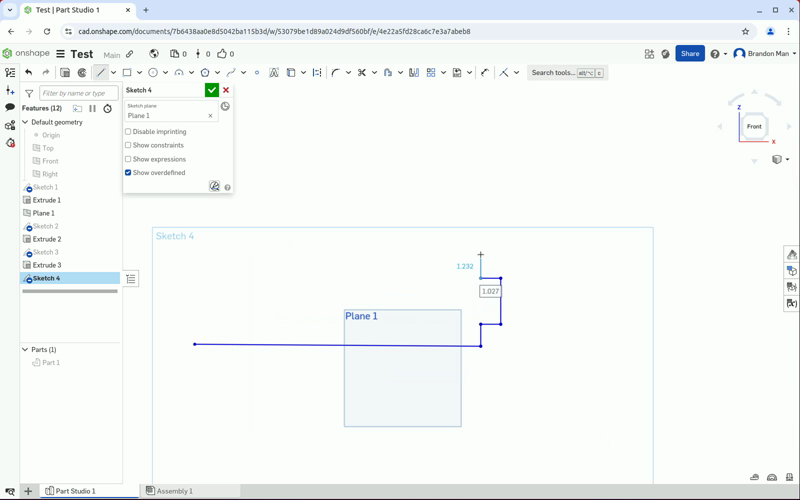
scroll(6)
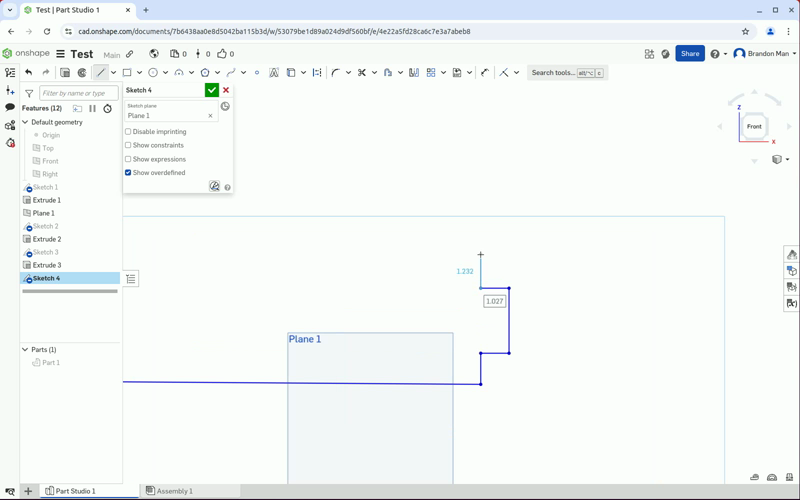
scroll(6)
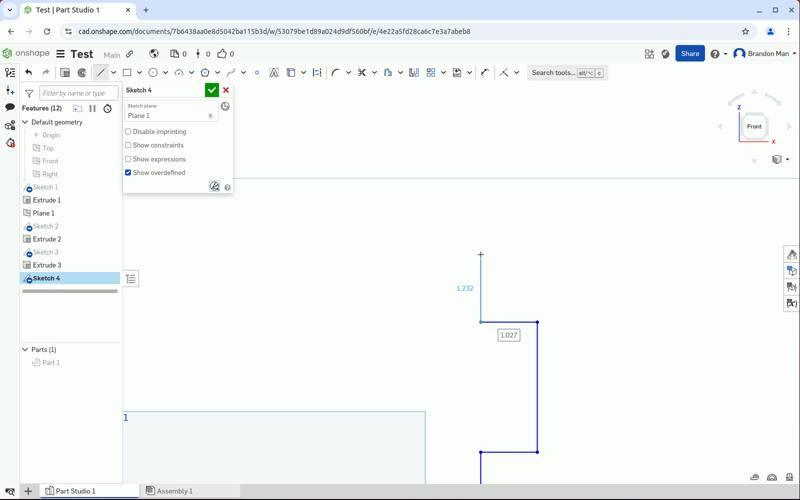
click(480, 254)
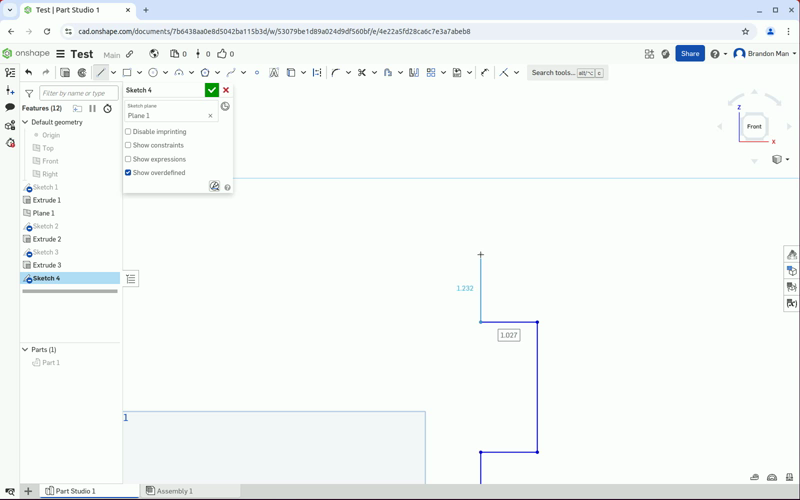
scroll(-6)
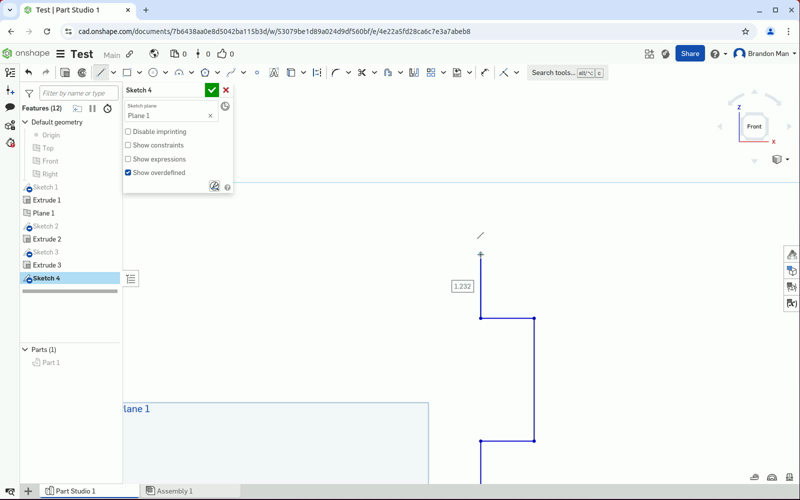
scroll(-6)
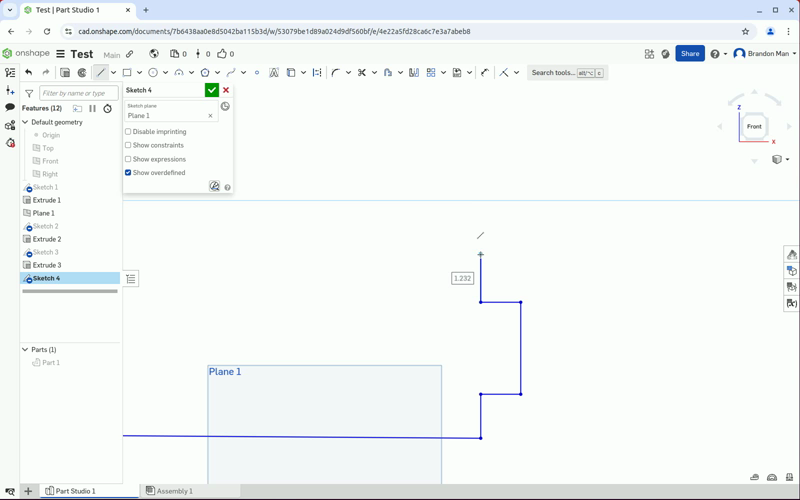
scroll(-6)
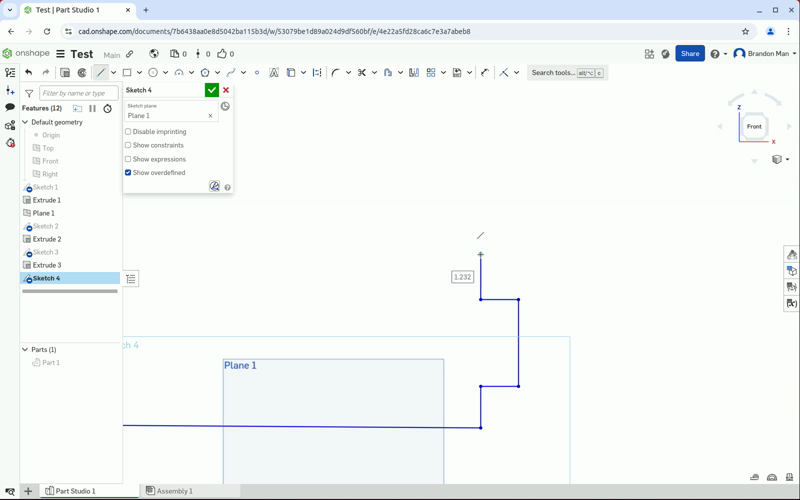
scroll(-6)
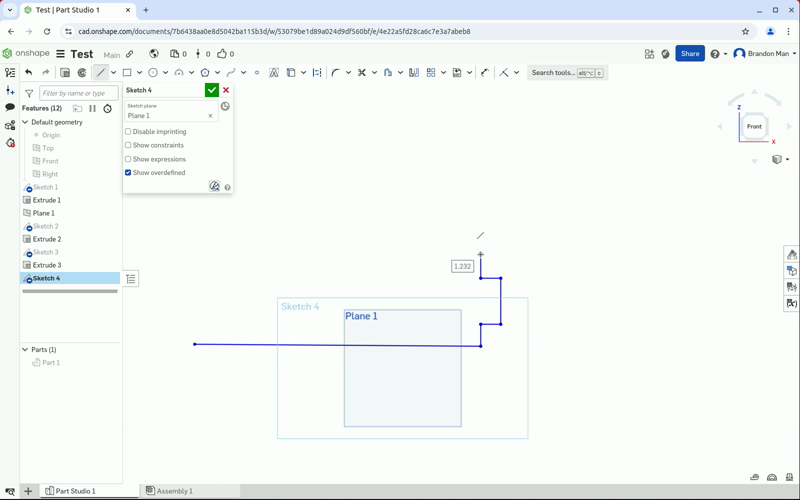
scroll(-6)
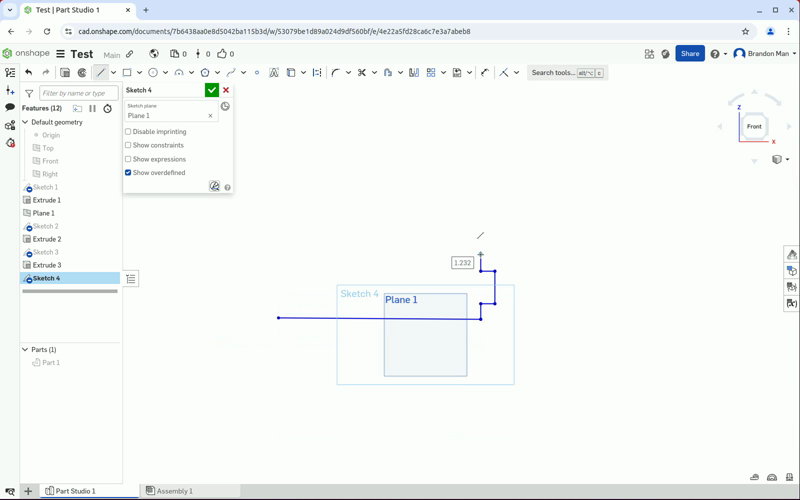
scroll(-6)
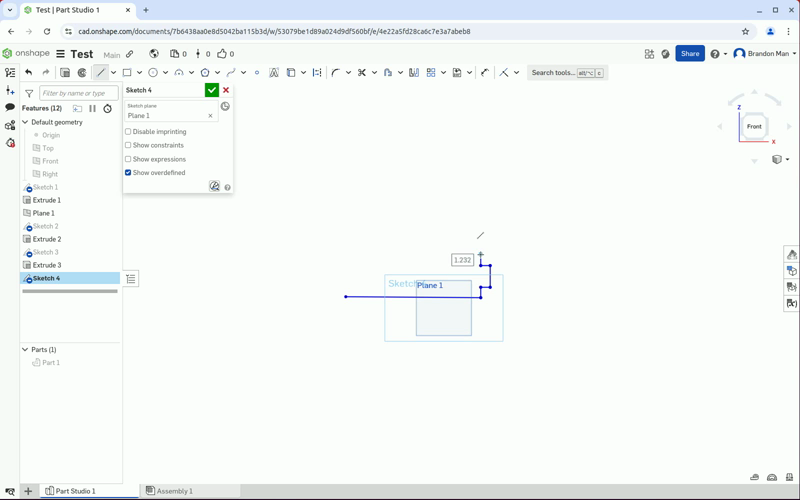
scroll(-6)
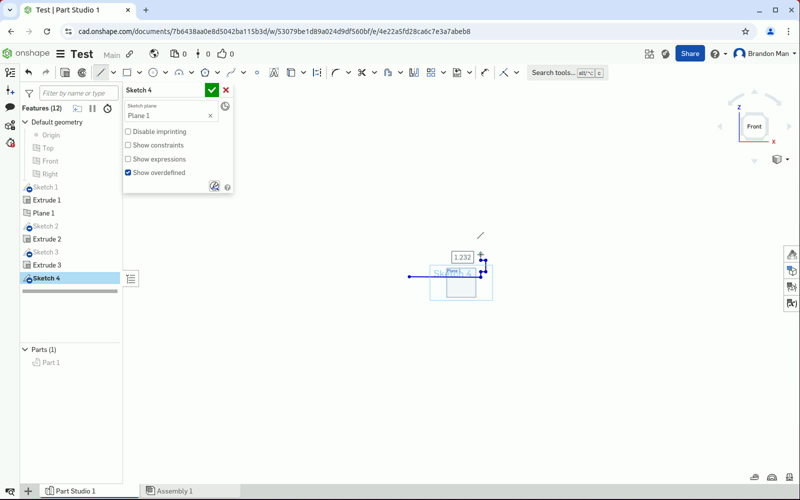
key_up(shift)
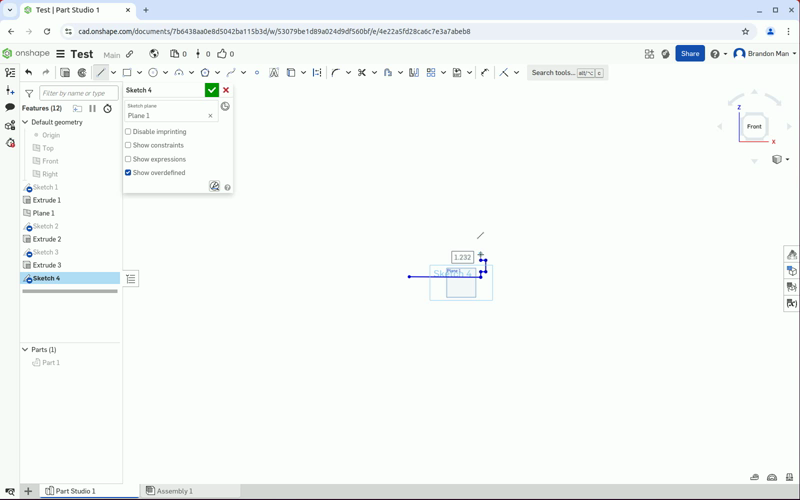
key_down(shift)
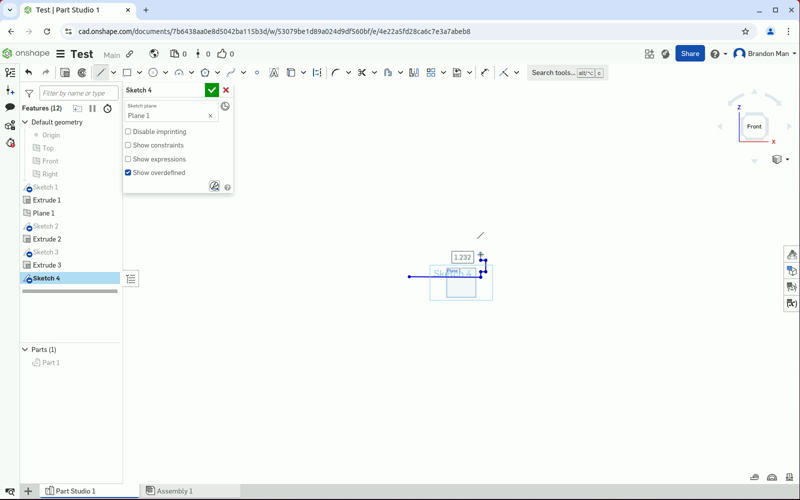
mouse_move(409, 254)
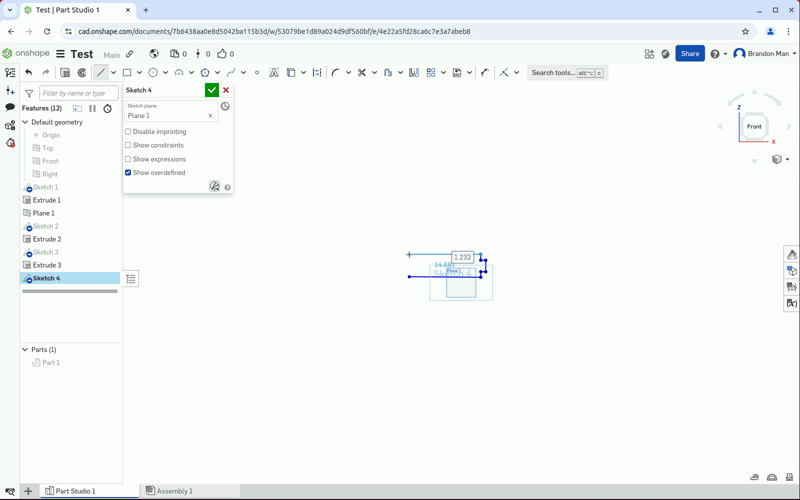
click(409, 254)
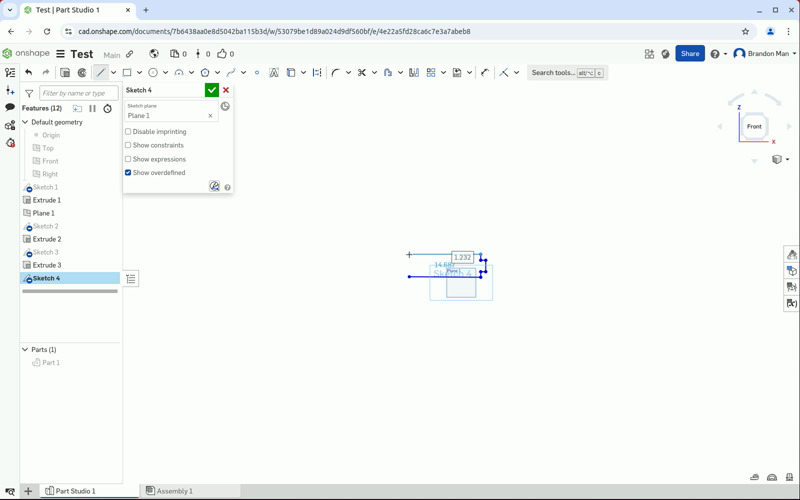
key_up(shift)
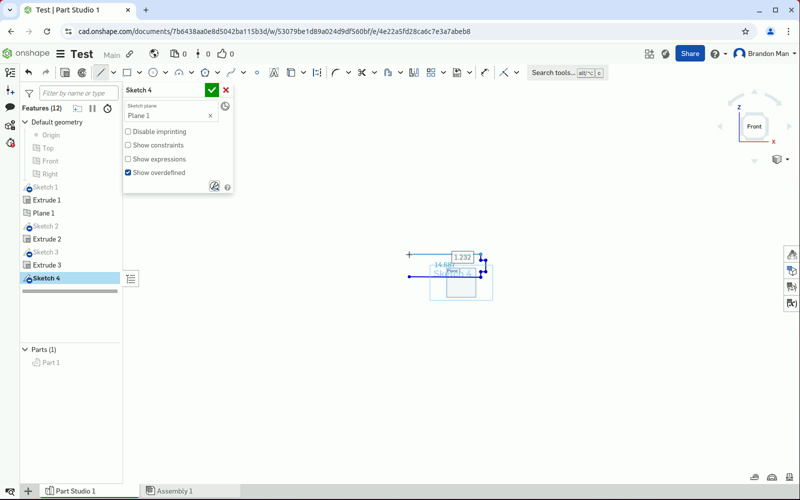
mouse_move(439, 254)
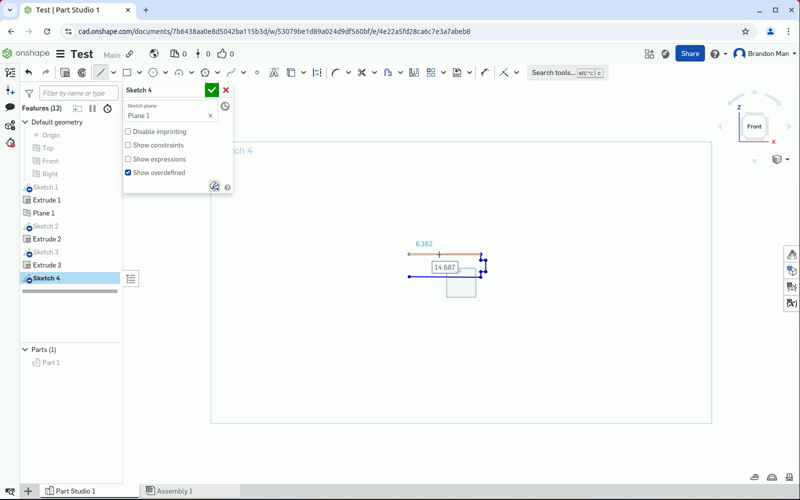
key_down(shift)
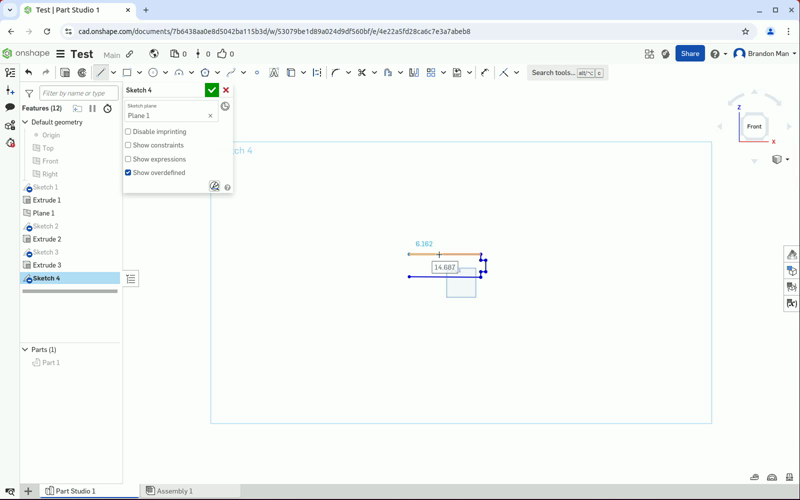
mouse_move(409, 276)
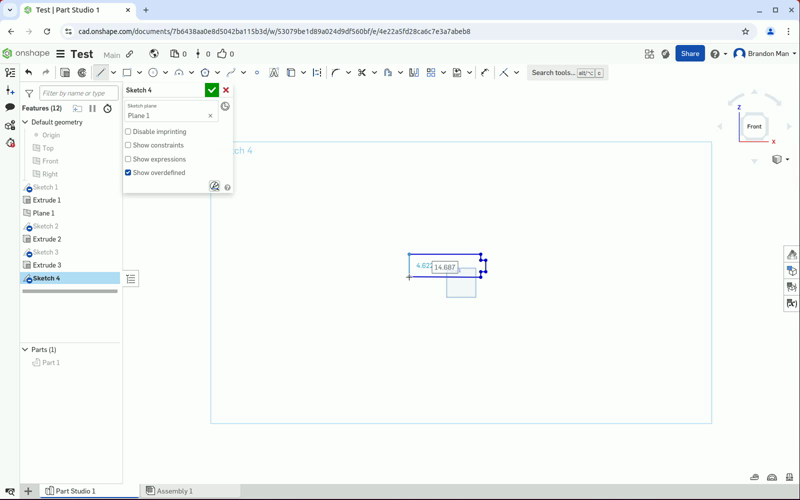
key_up(shift)
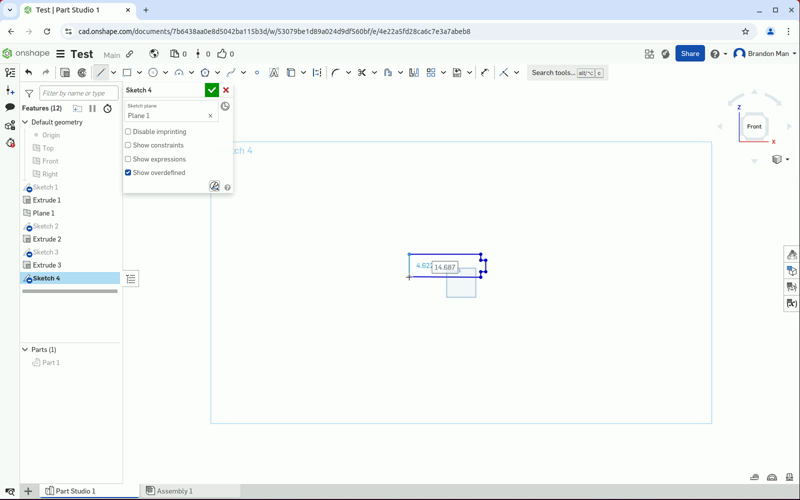
click(409, 276)
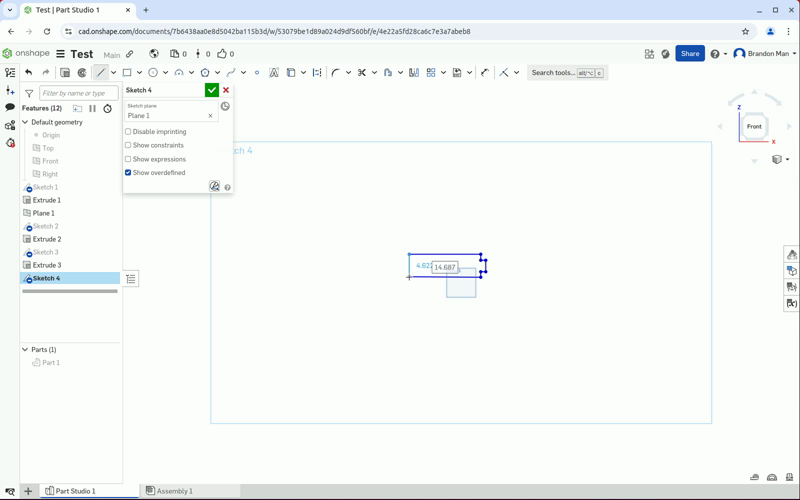
key(esc)
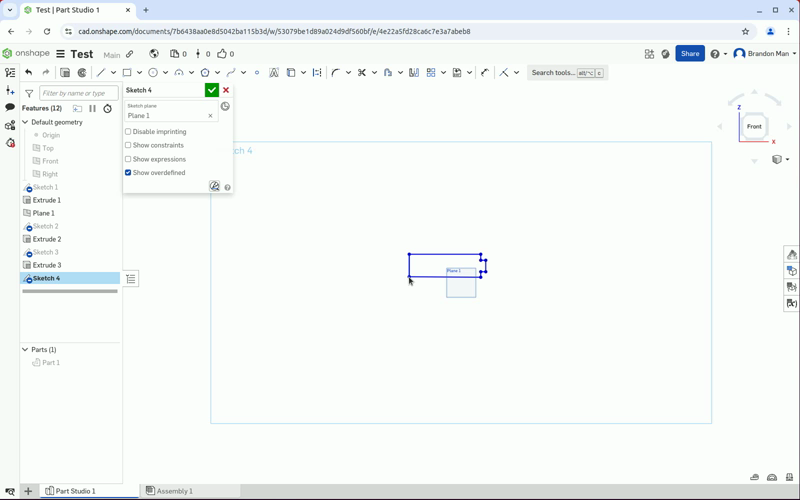
key(l)
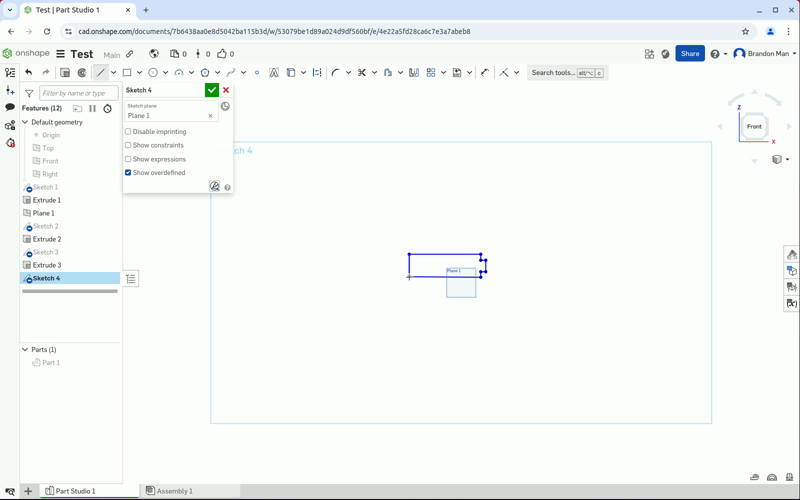
key_down(shift)
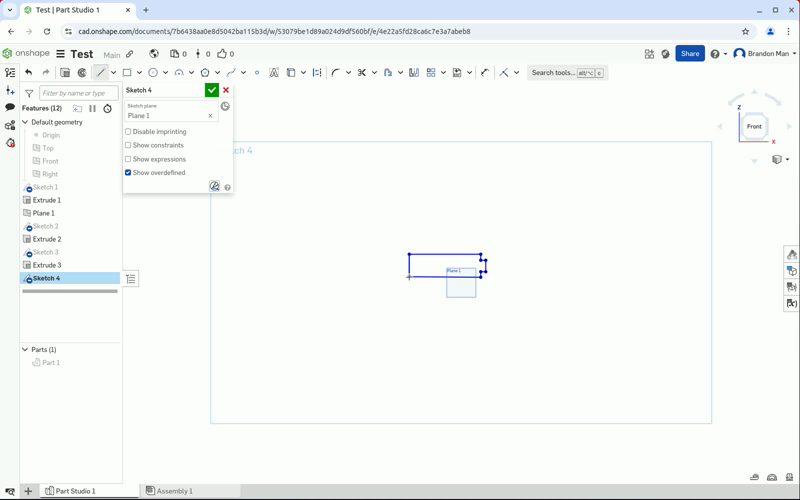
mouse_move(417, 271)
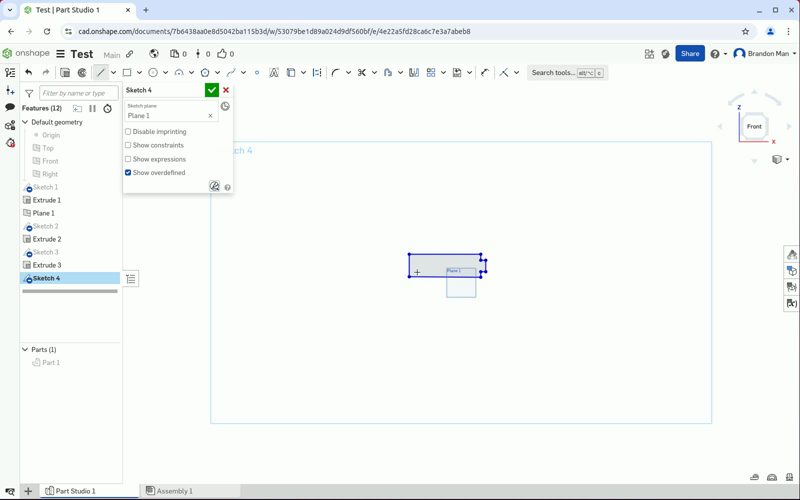
click(417, 271)
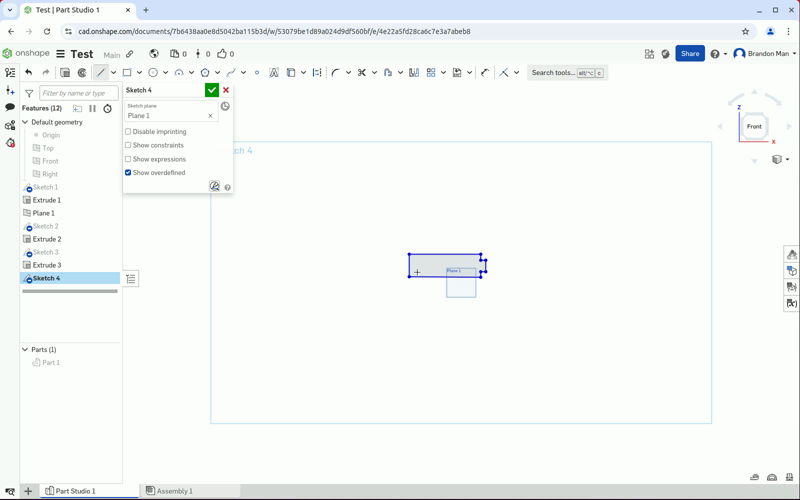
key_up(shift)
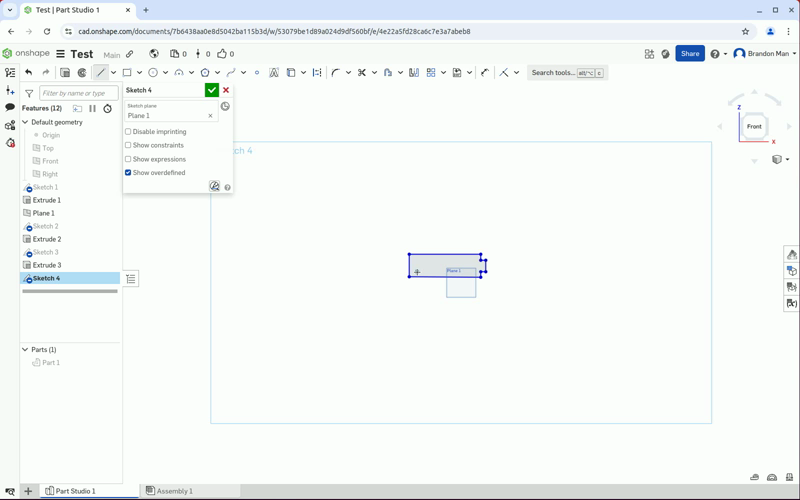
key_down(shift)
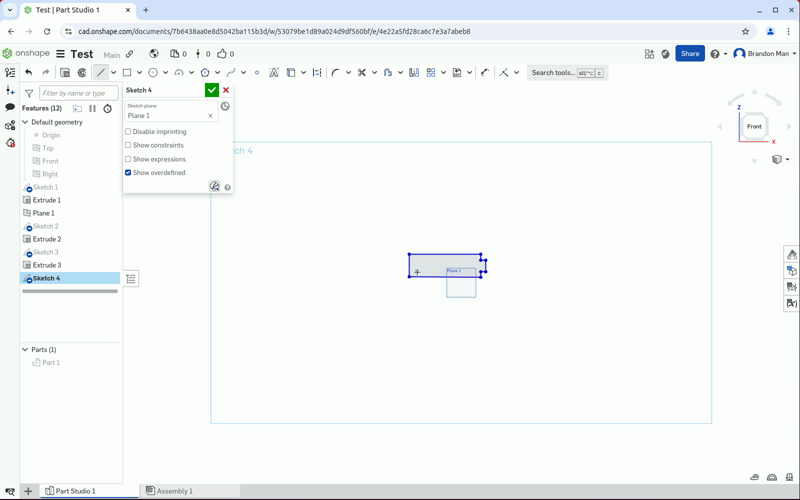
mouse_move(447, 271)
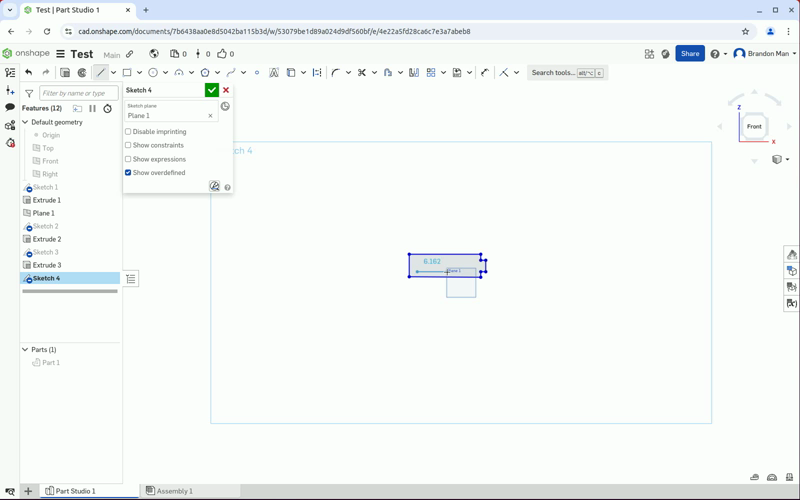
mouse_move(422, 271)
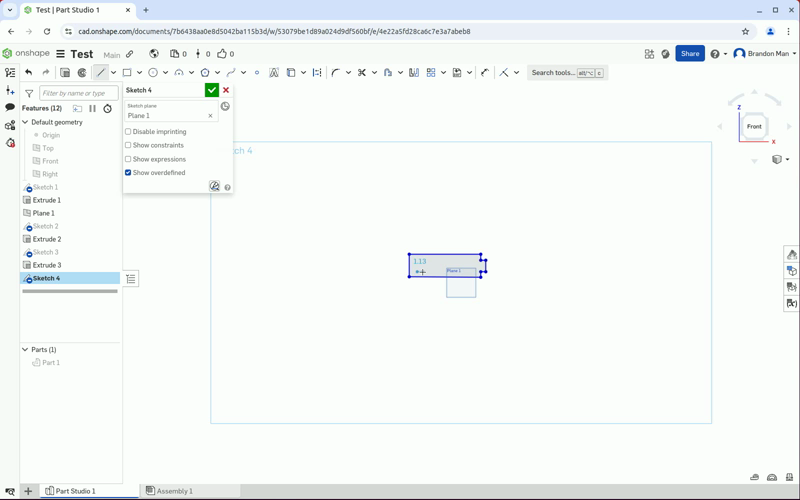
scroll(6)
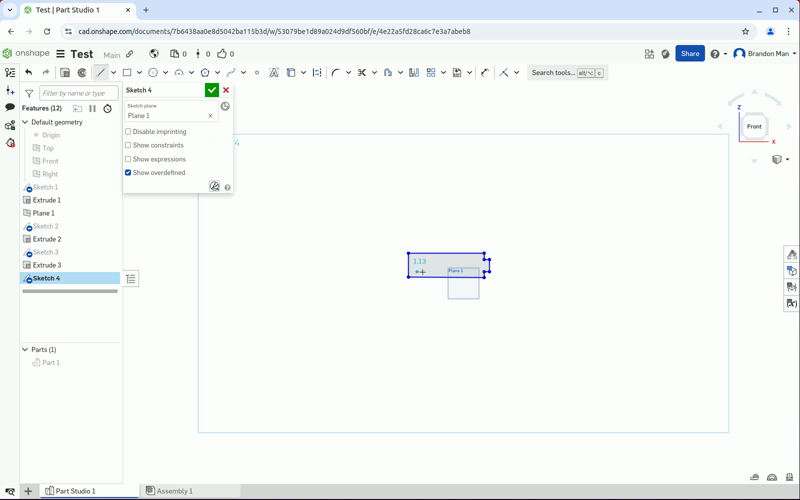
scroll(6)
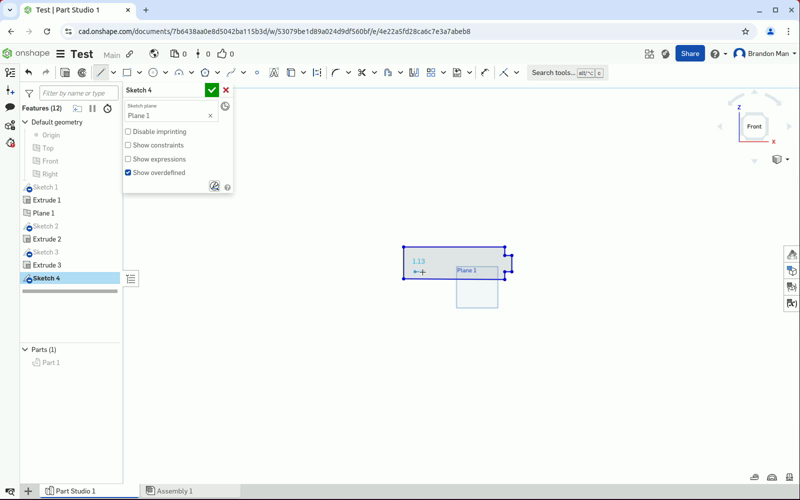
scroll(6)
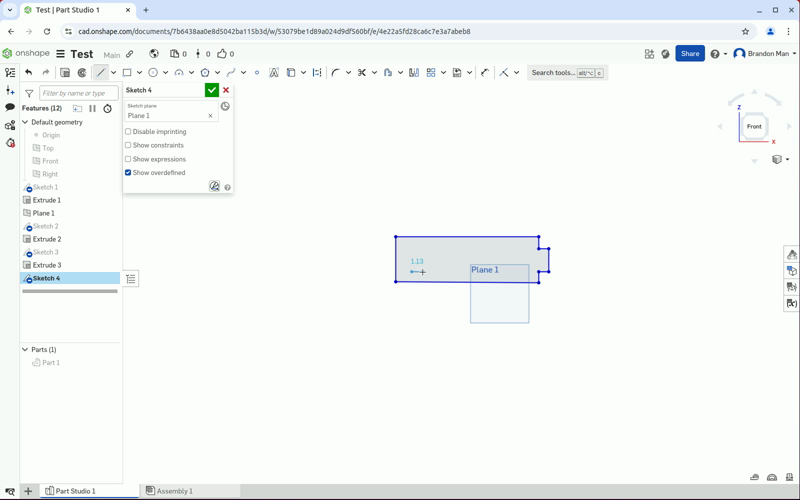
scroll(6)
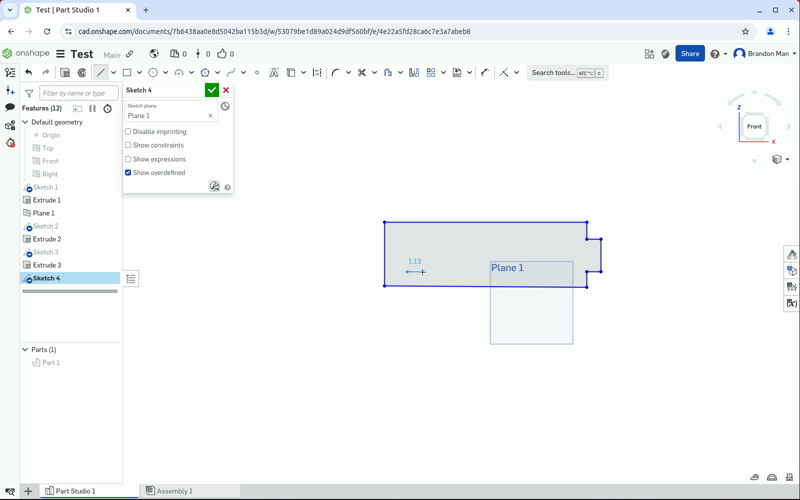
scroll(6)
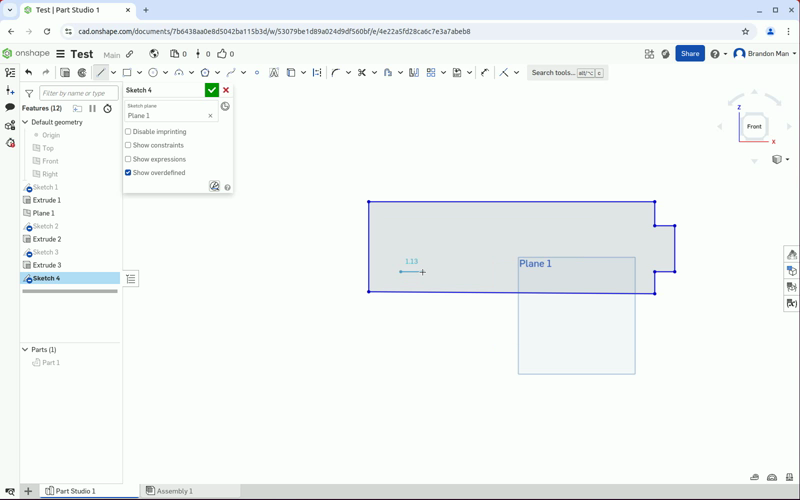
scroll(6)
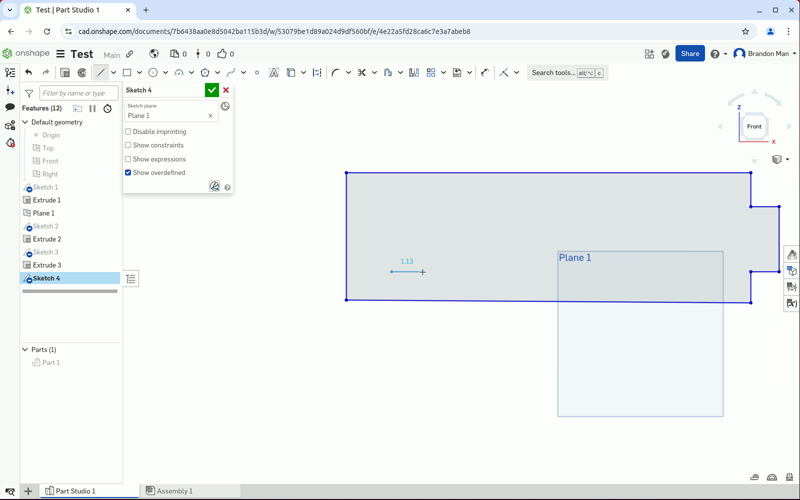
scroll(6)
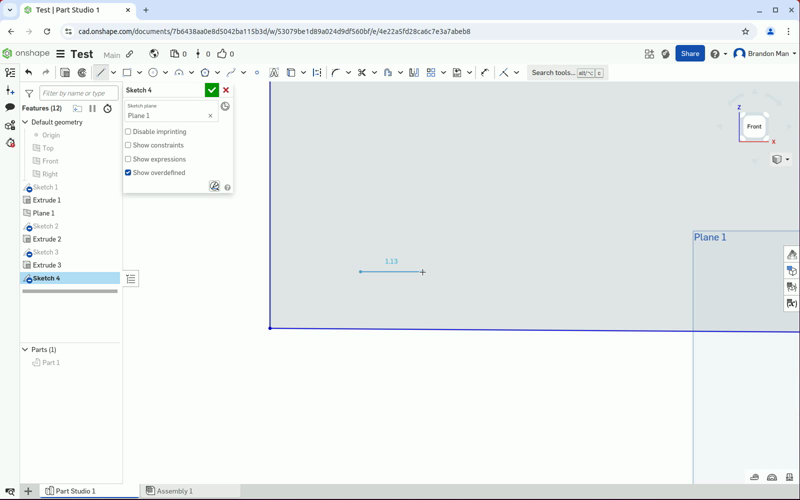
click(422, 271)
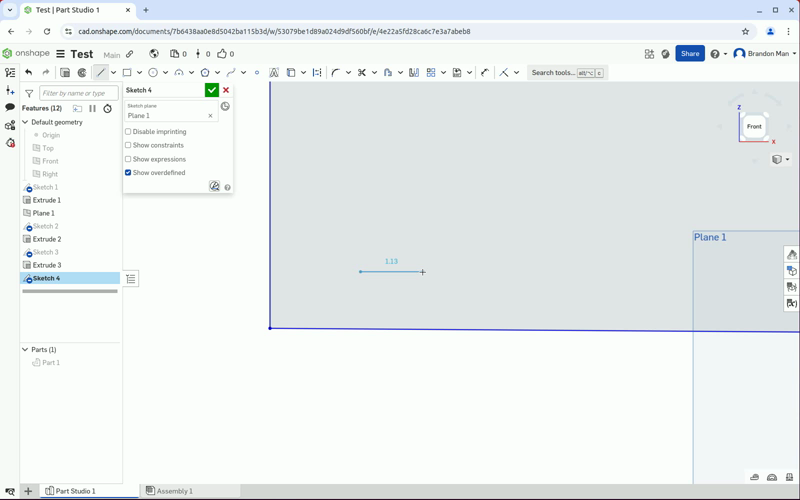
scroll(-6)
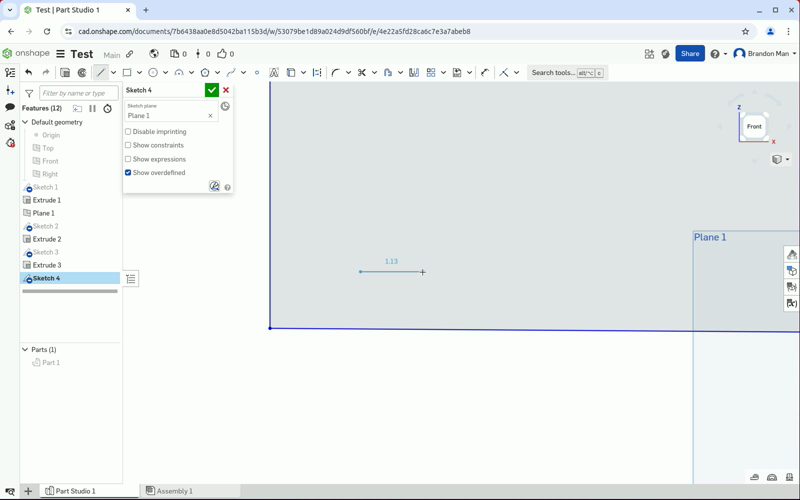
scroll(-6)
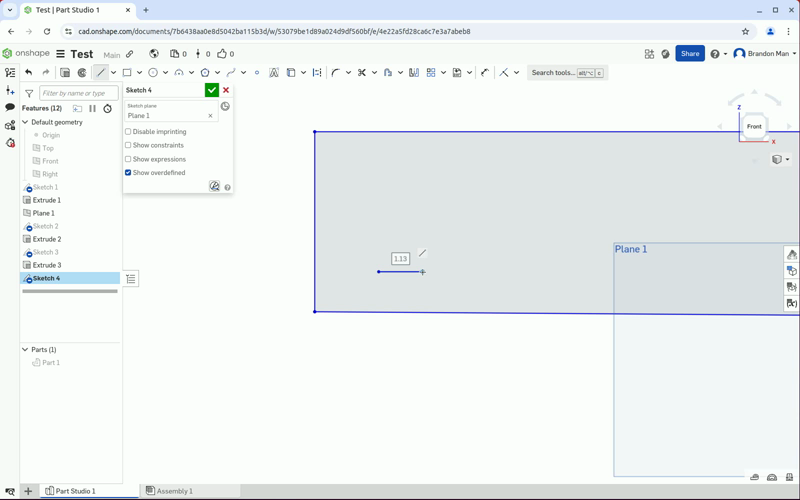
scroll(-6)
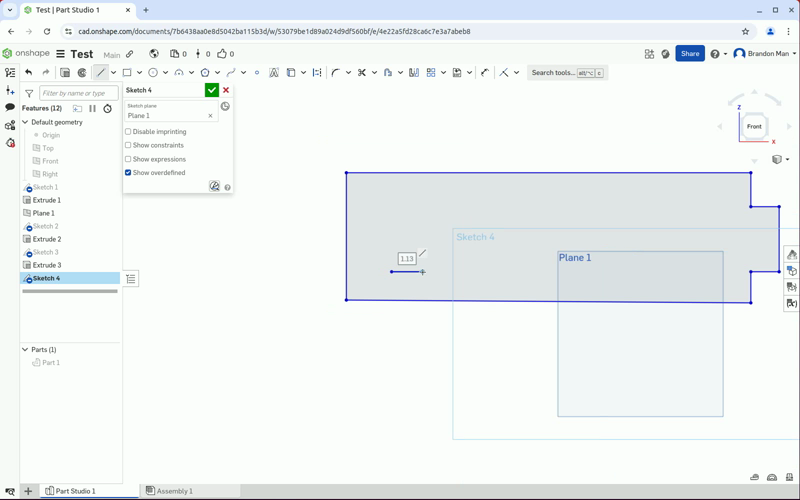
scroll(-6)
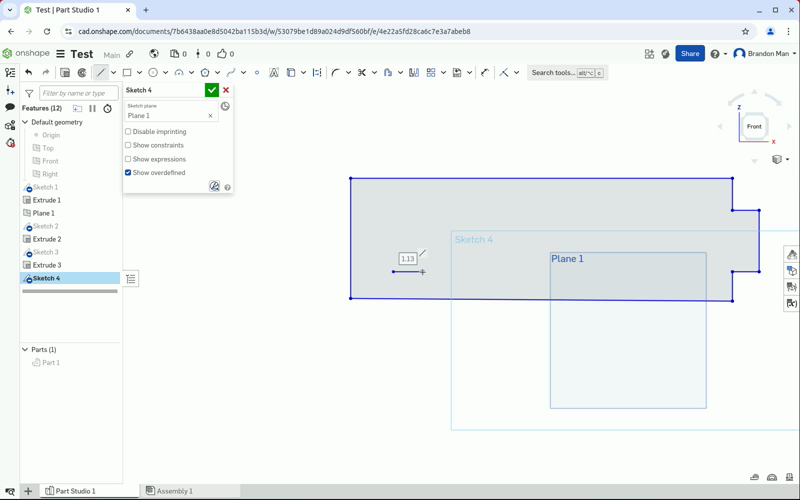
scroll(-6)
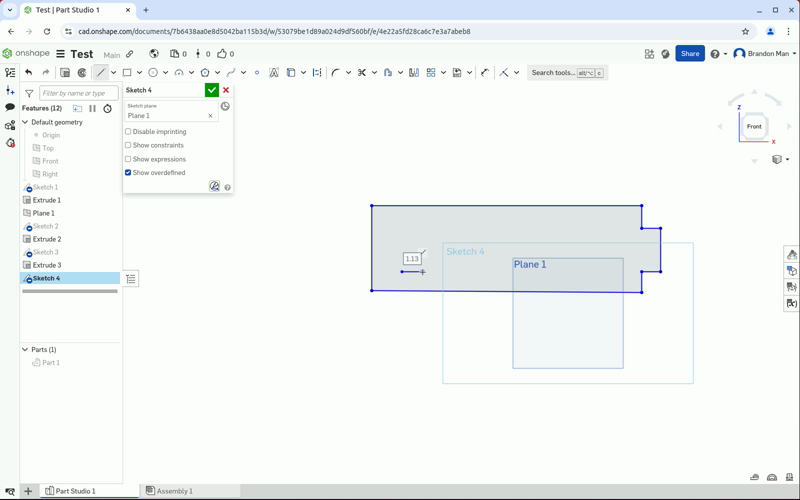
scroll(-6)
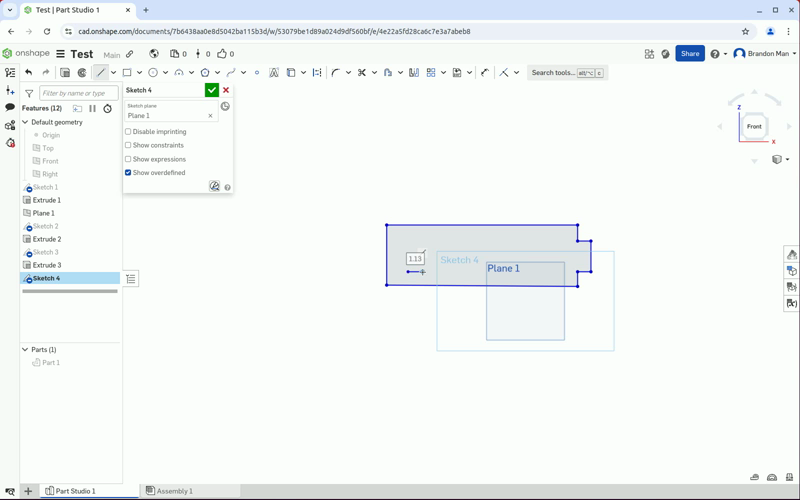
scroll(-6)
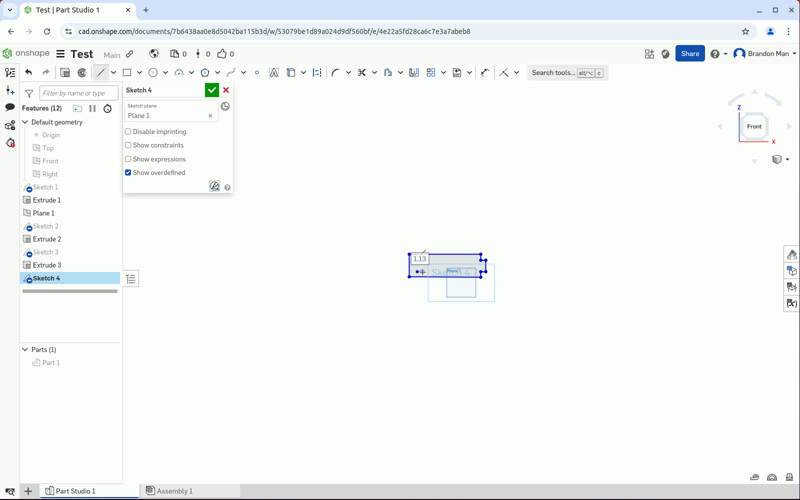
key_up(shift)
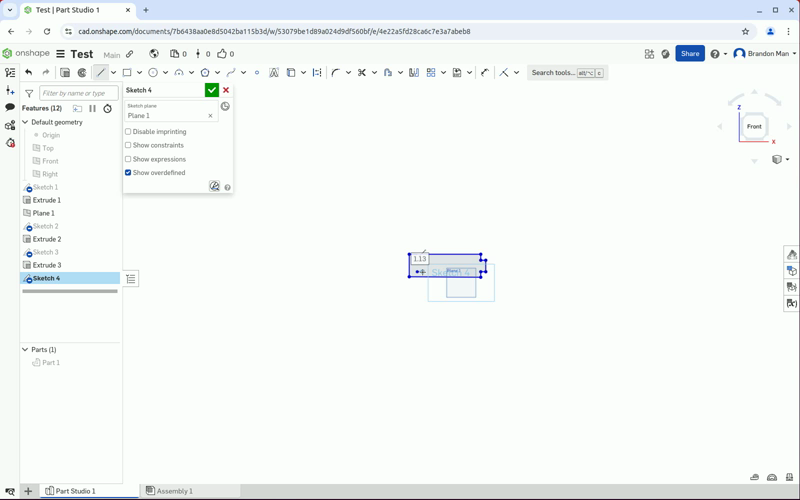
key_down(shift)
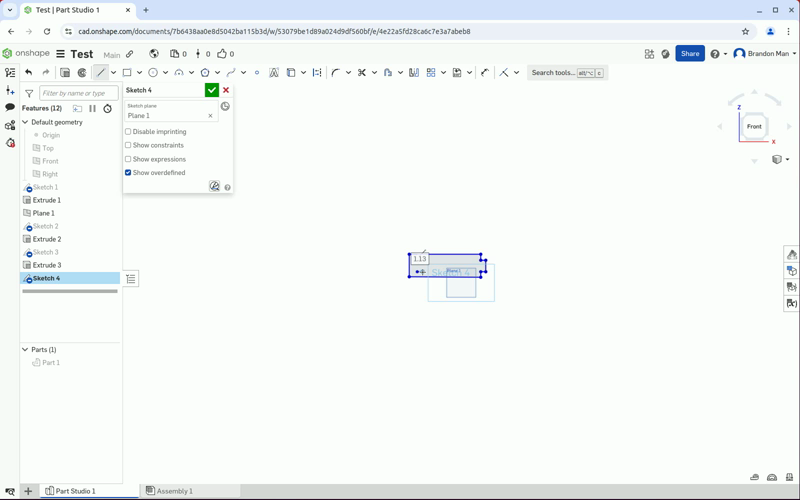
mouse_move(453, 271)
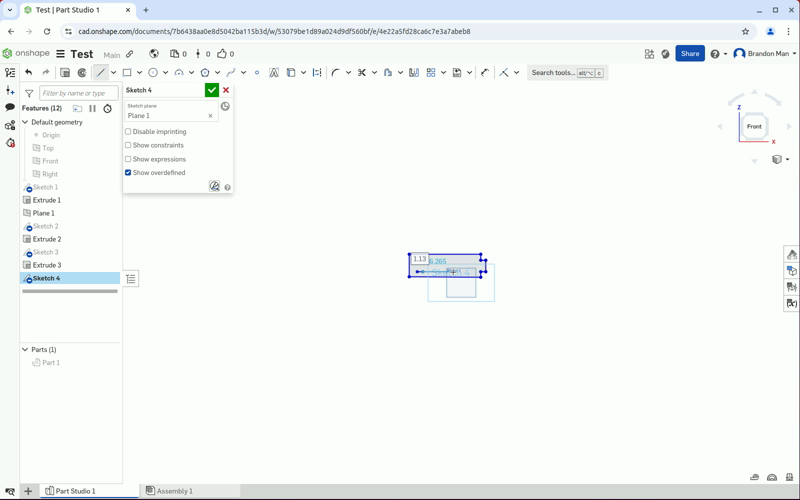
mouse_move(422, 269)
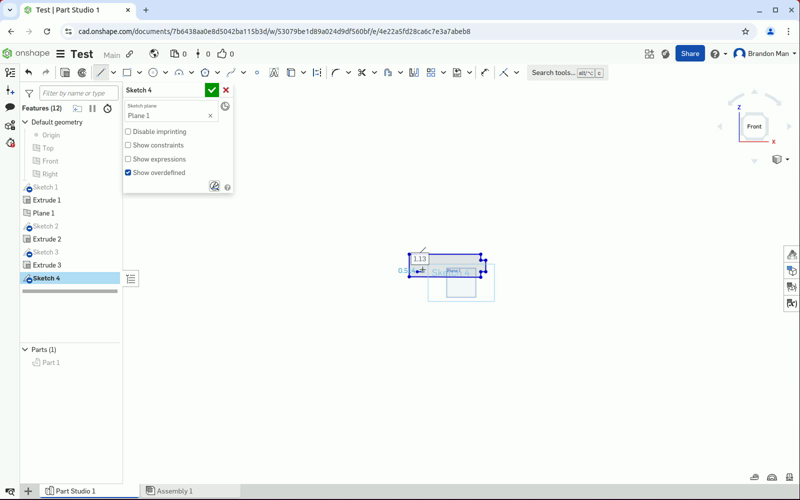
scroll(6)
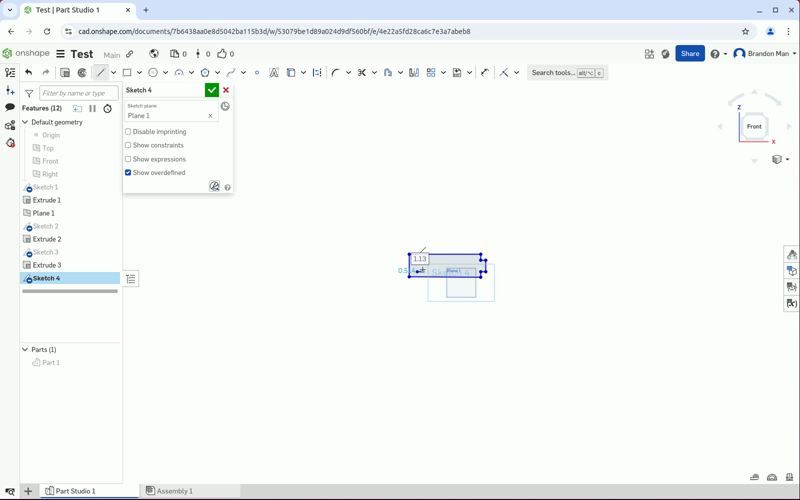
scroll(6)
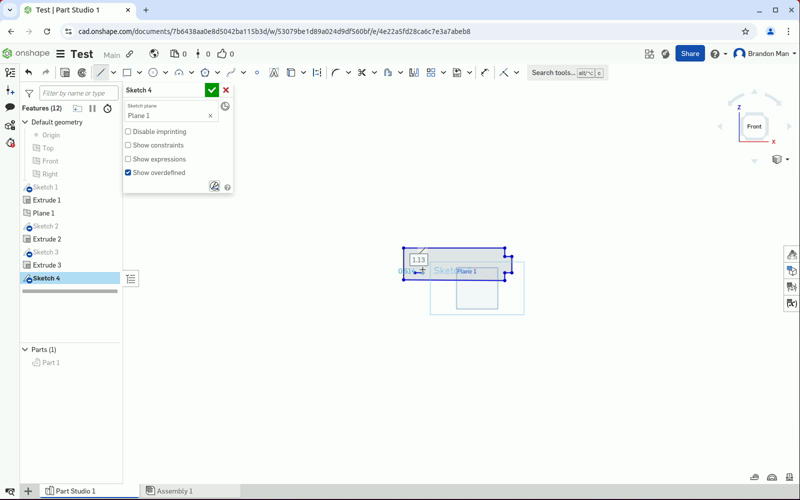
scroll(6)
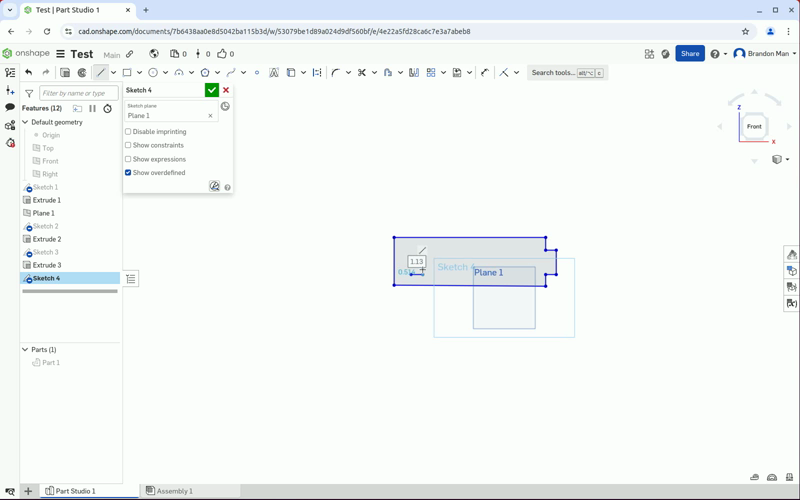
scroll(6)
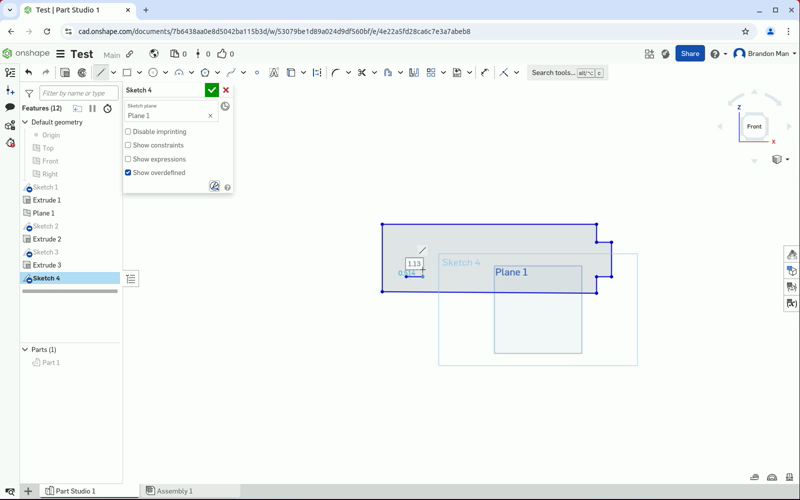
scroll(6)
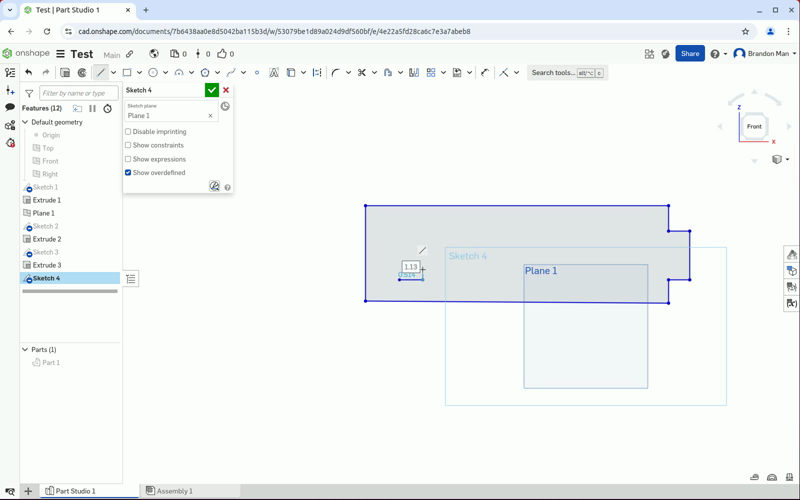
scroll(6)
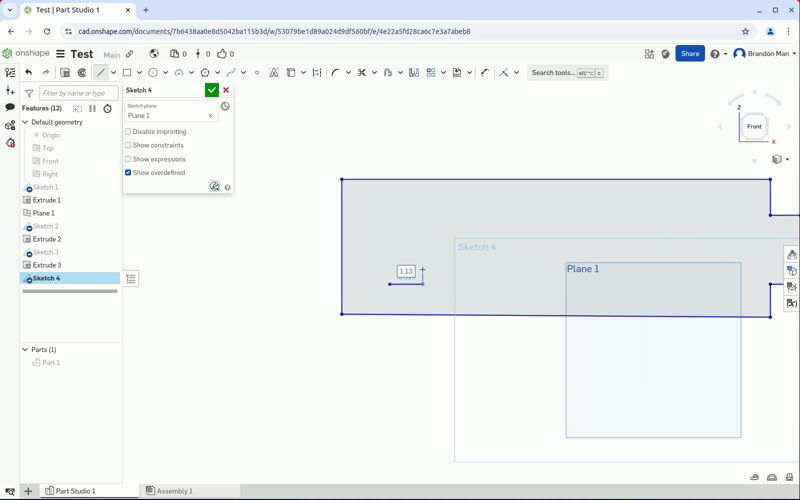
scroll(6)
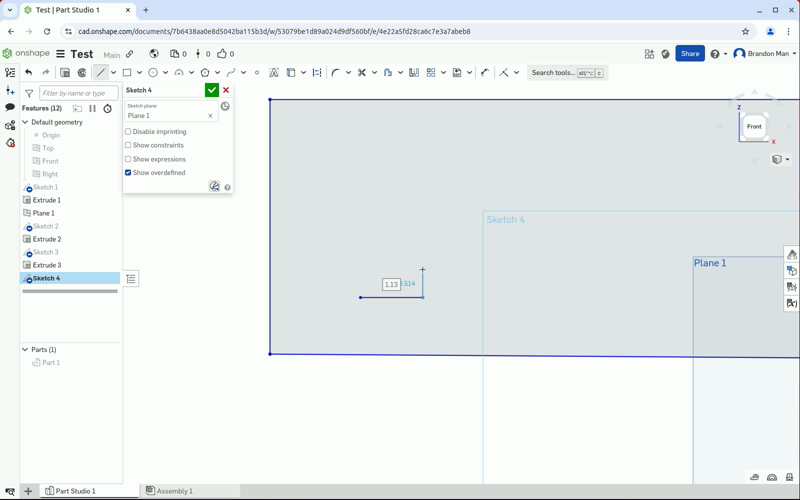
click(422, 269)
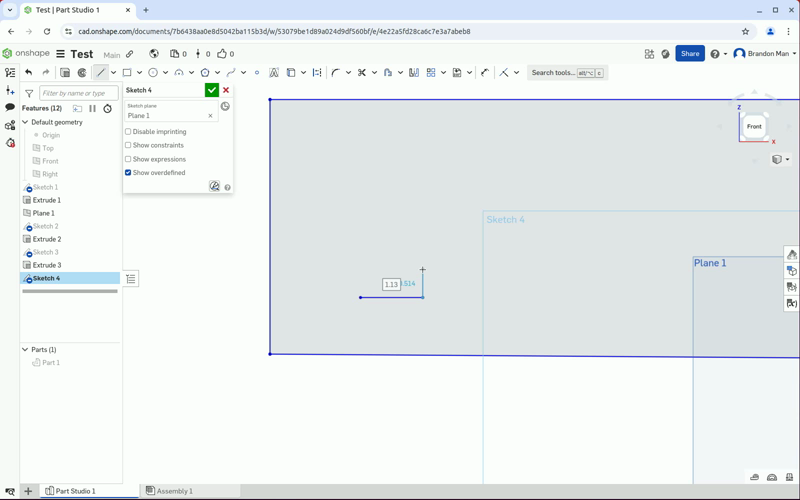
scroll(-6)
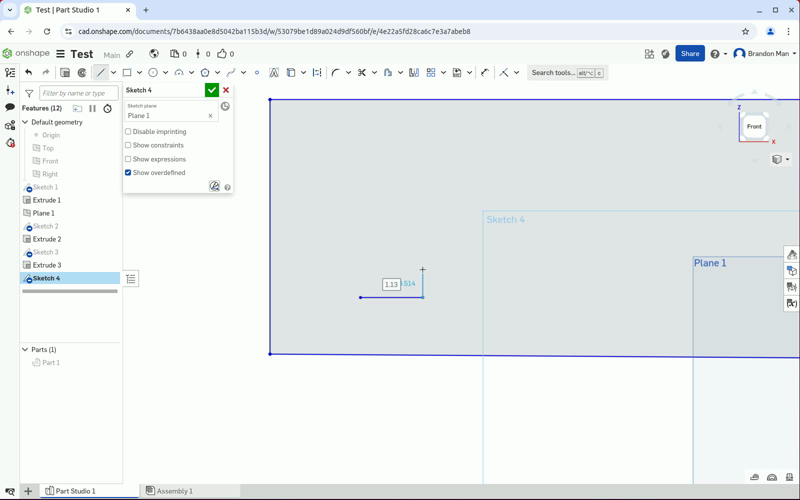
scroll(-6)
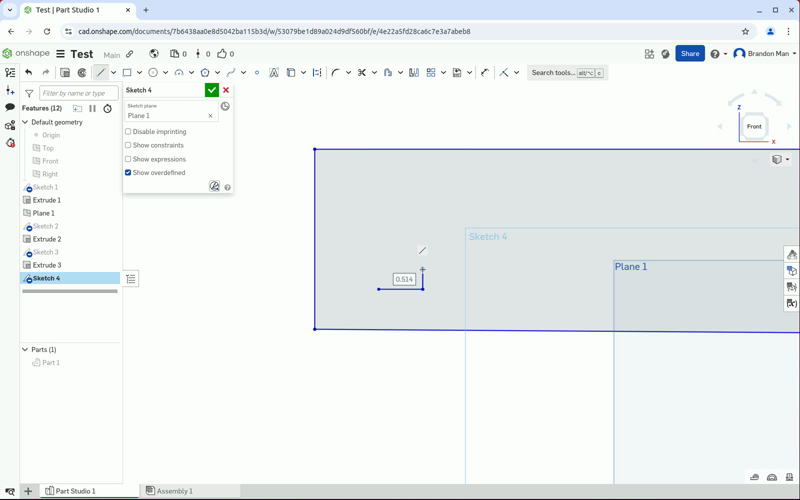
scroll(-6)
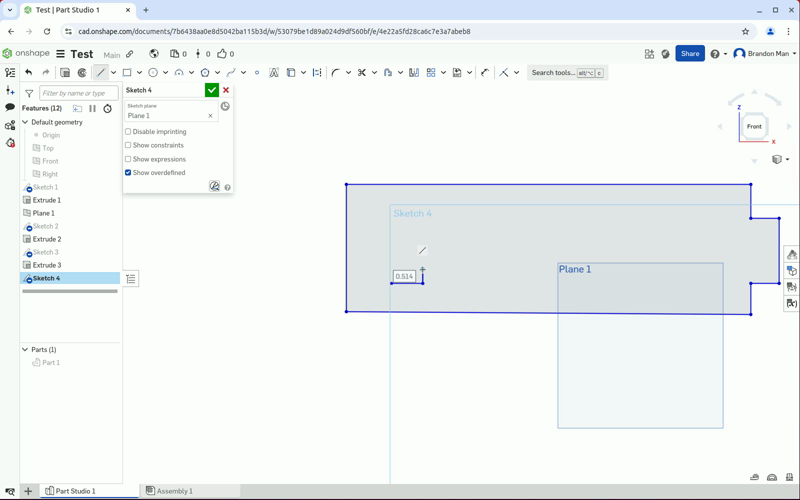
scroll(-6)
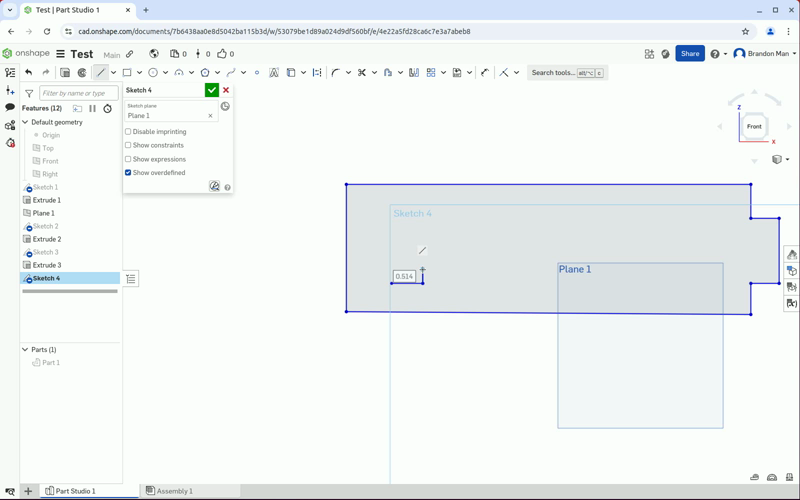
scroll(-6)
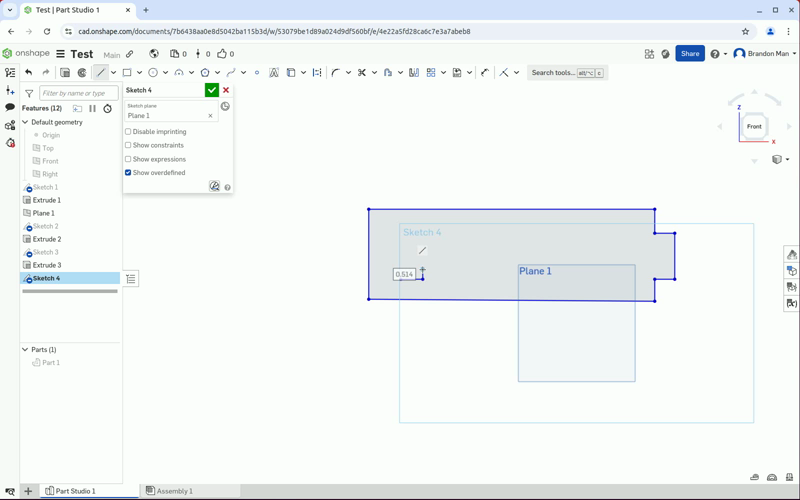
scroll(-6)
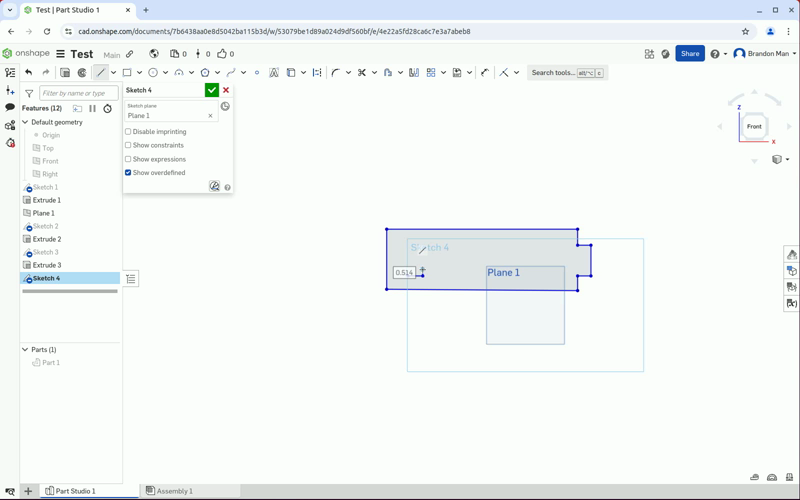
scroll(-6)
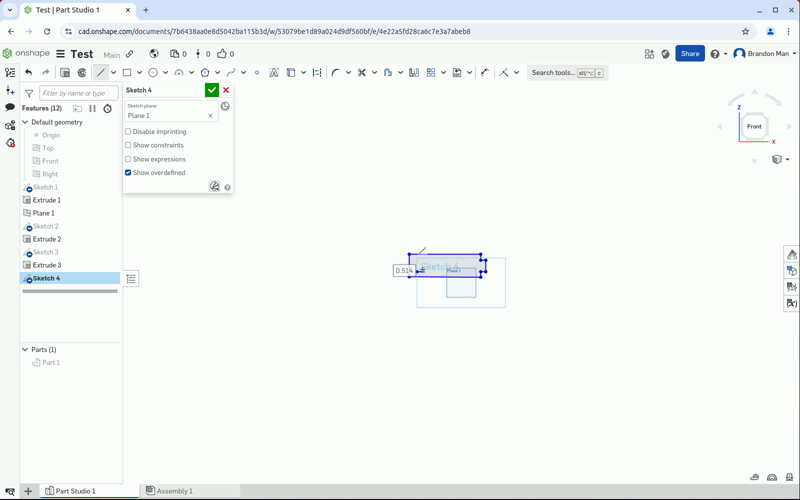
key_up(shift)
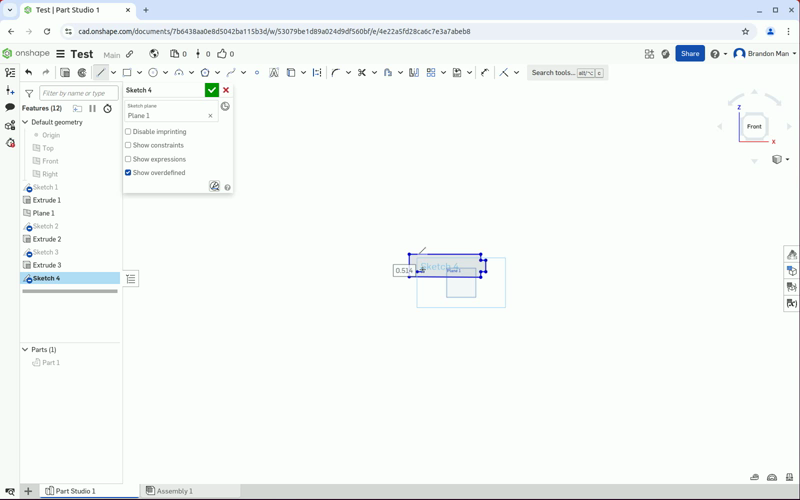
key_down(shift)
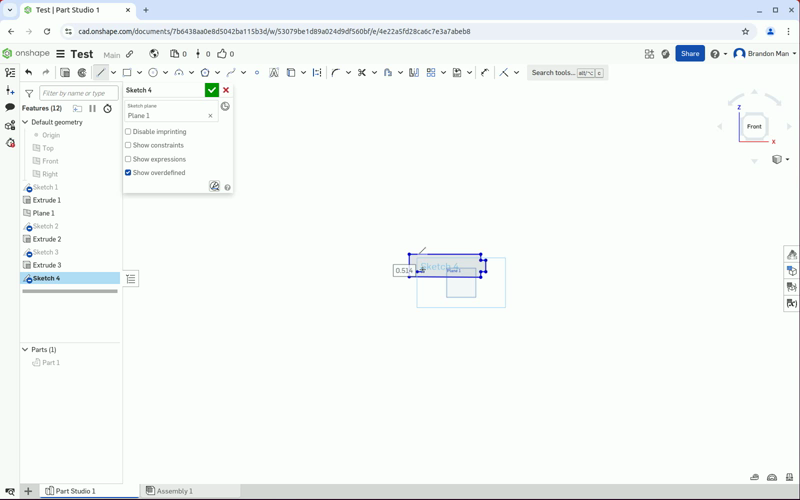
mouse_move(453, 269)
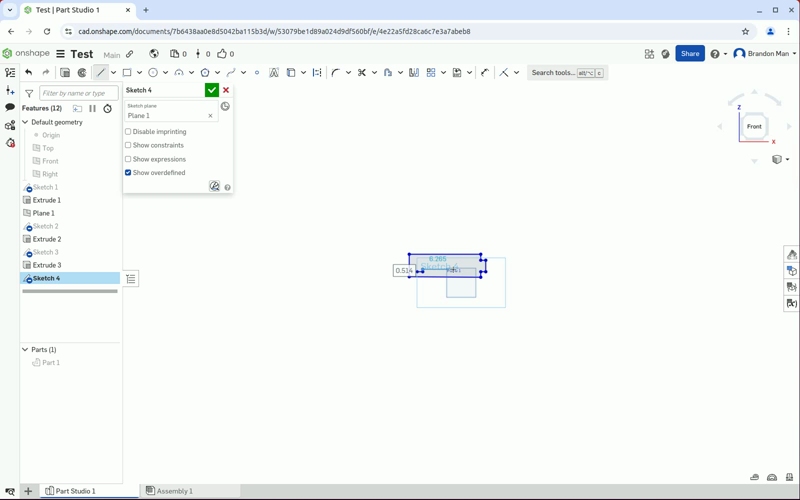
mouse_move(470, 269)
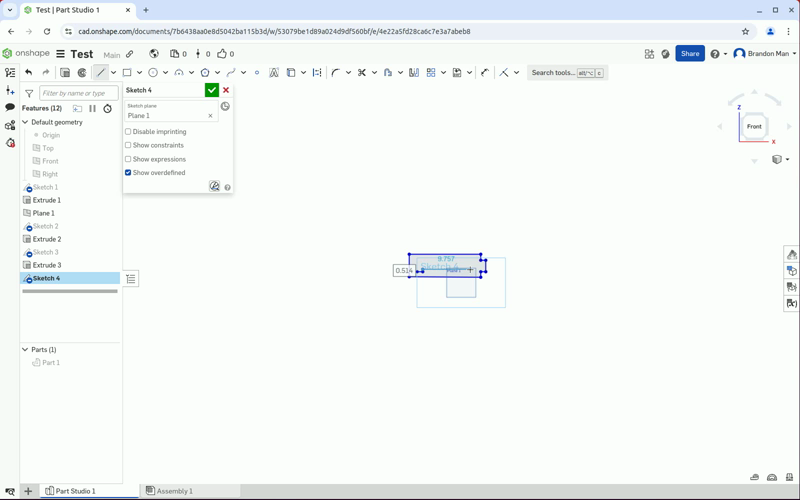
click(470, 269)
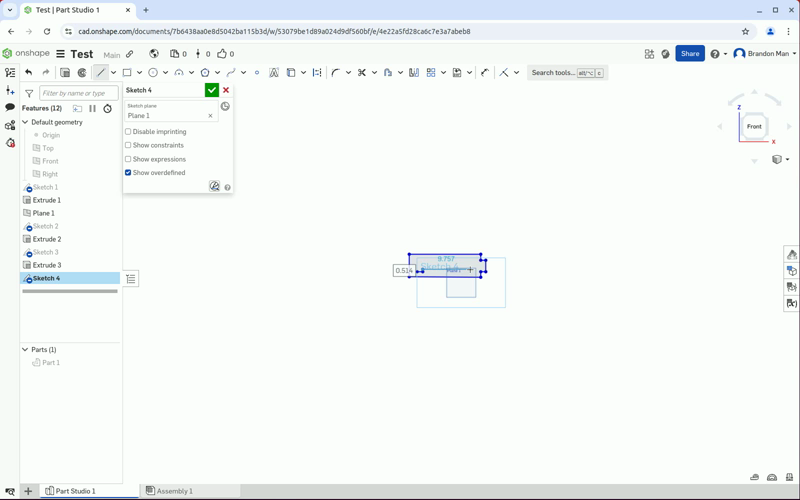
key_up(shift)
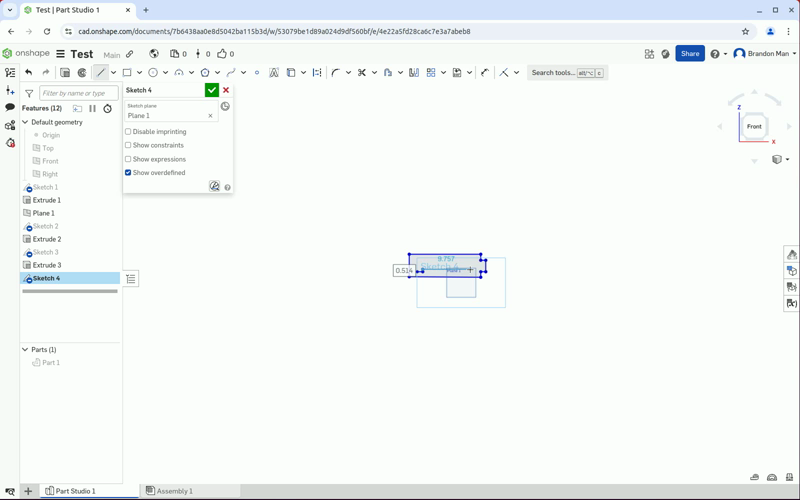
key_down(shift)
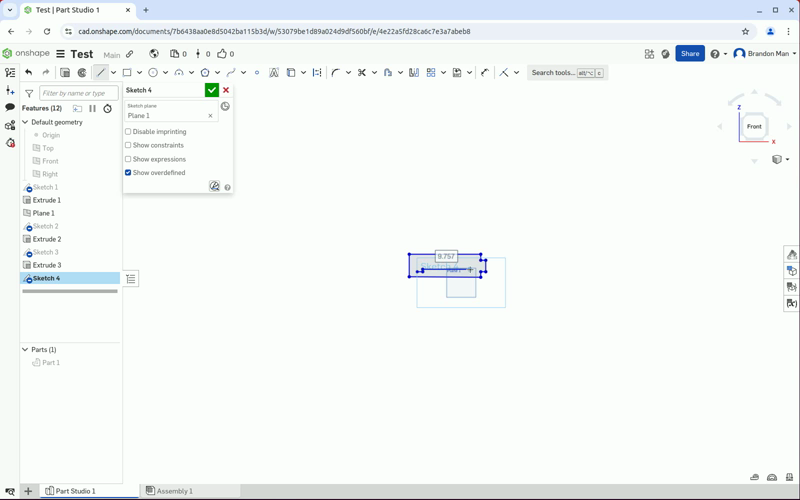
mouse_move(500, 269)
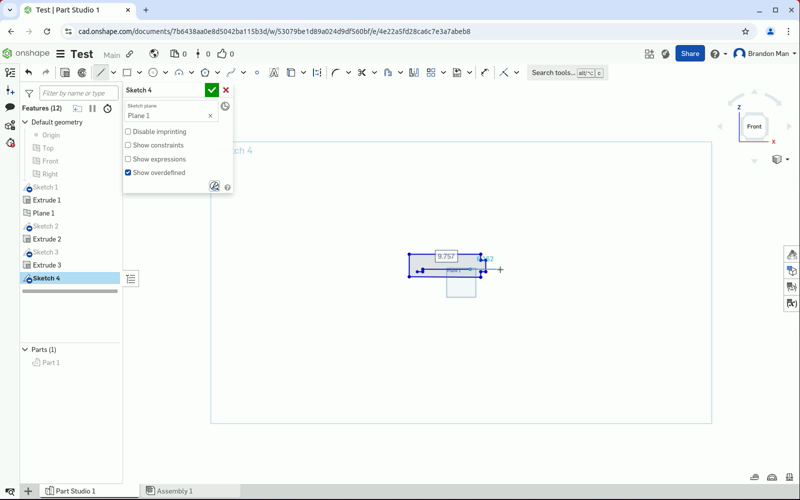
mouse_move(470, 262)
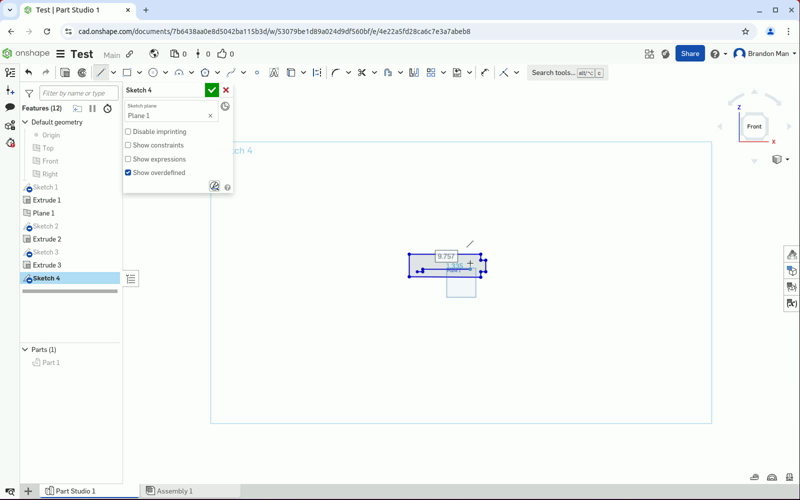
scroll(6)
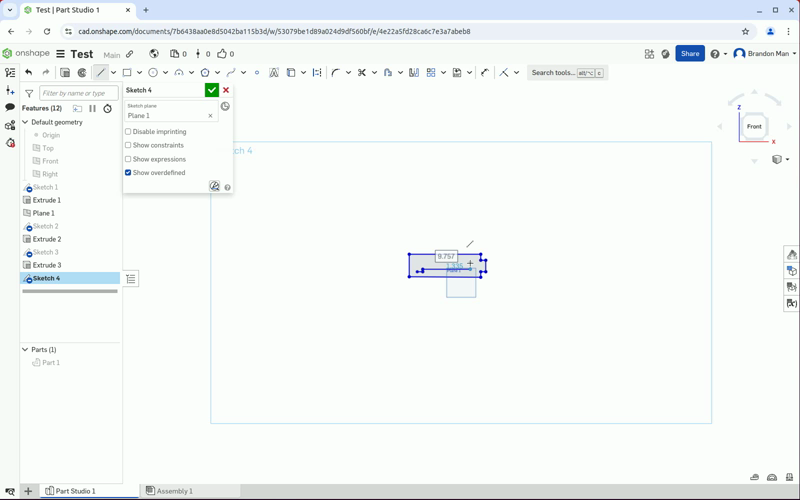
scroll(6)
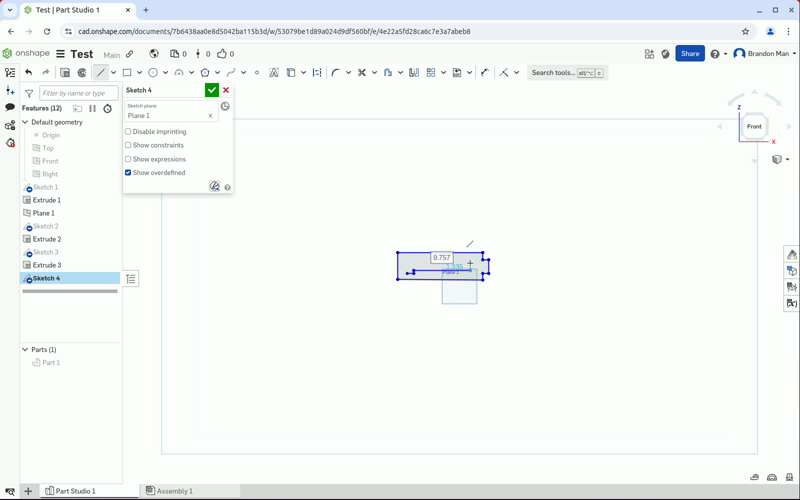
scroll(6)
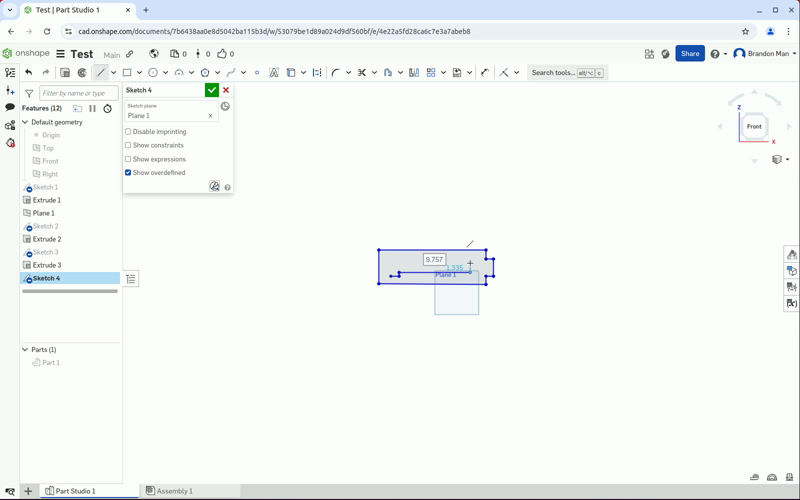
scroll(6)
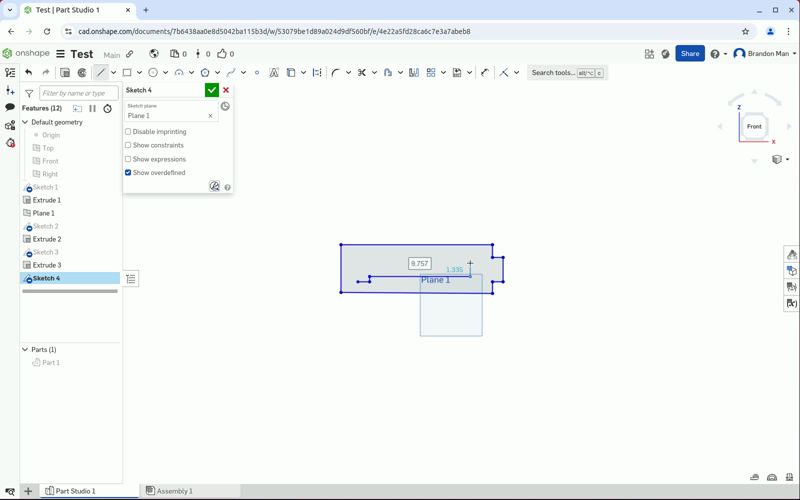
scroll(6)
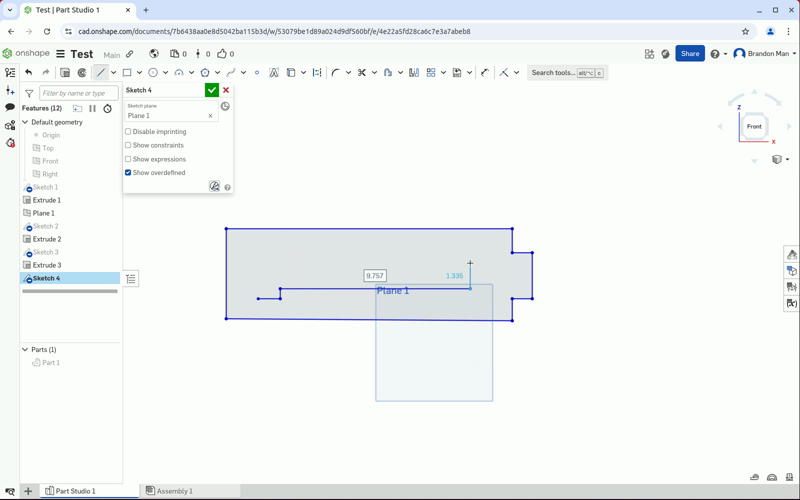
scroll(6)
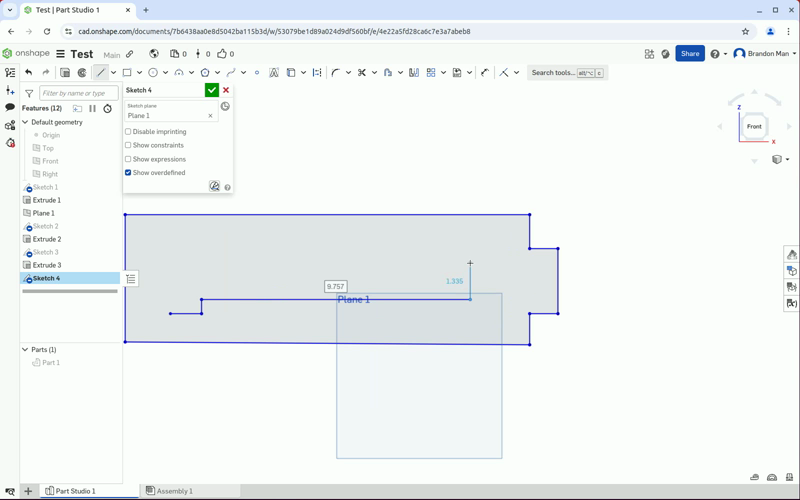
scroll(6)
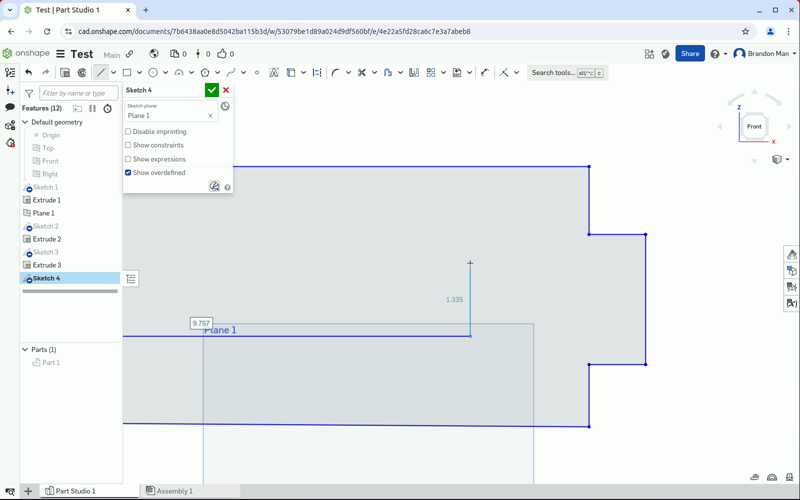
click(470, 262)
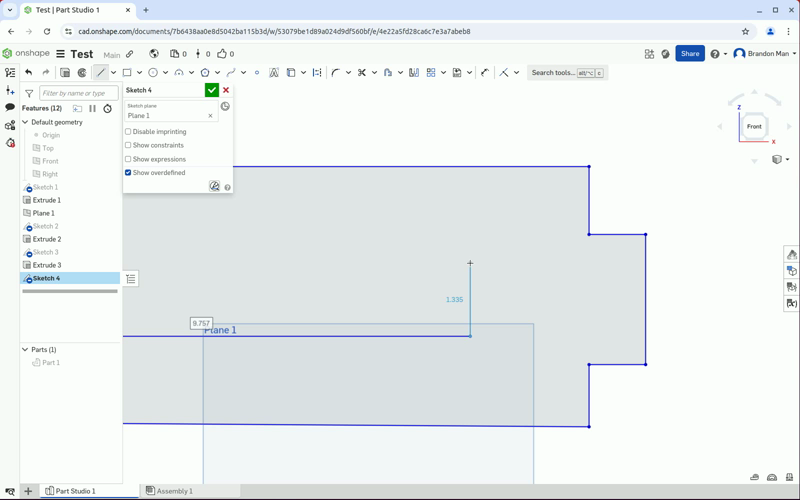
scroll(-6)
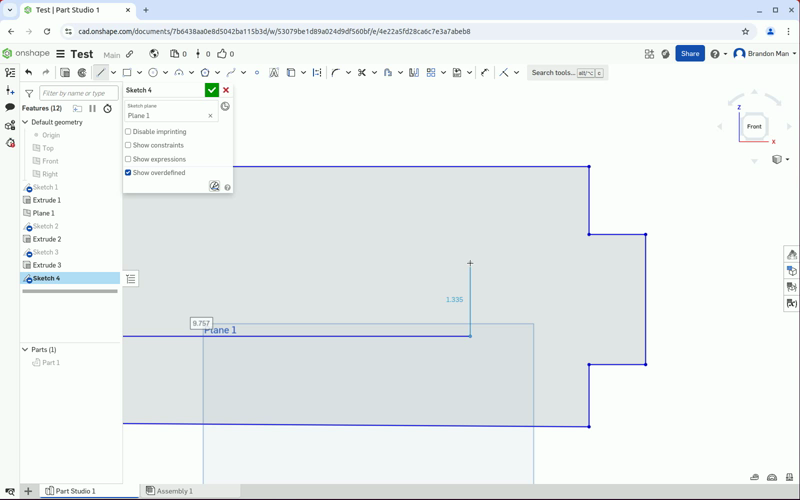
scroll(-6)
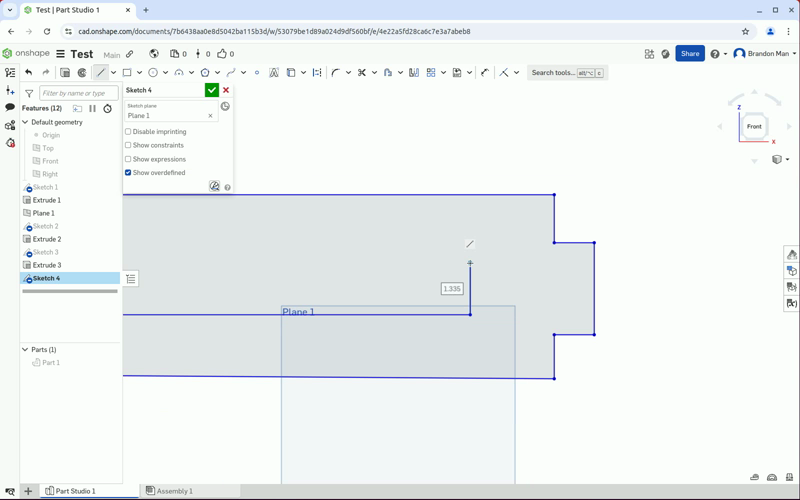
scroll(-6)
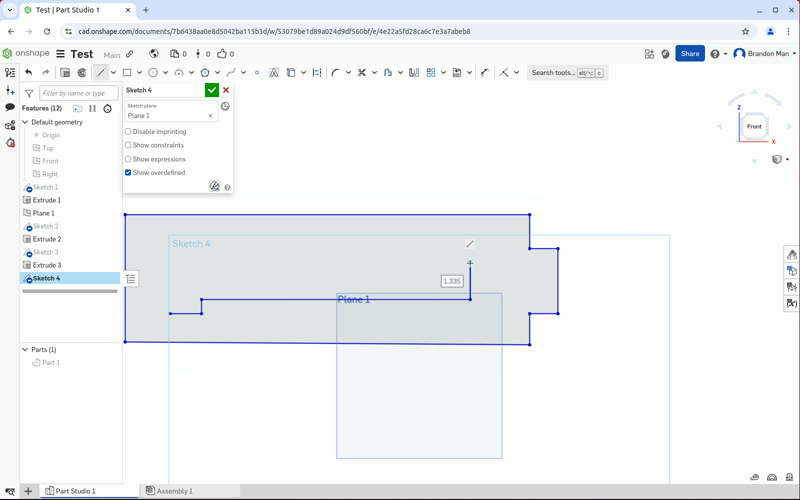
scroll(-6)
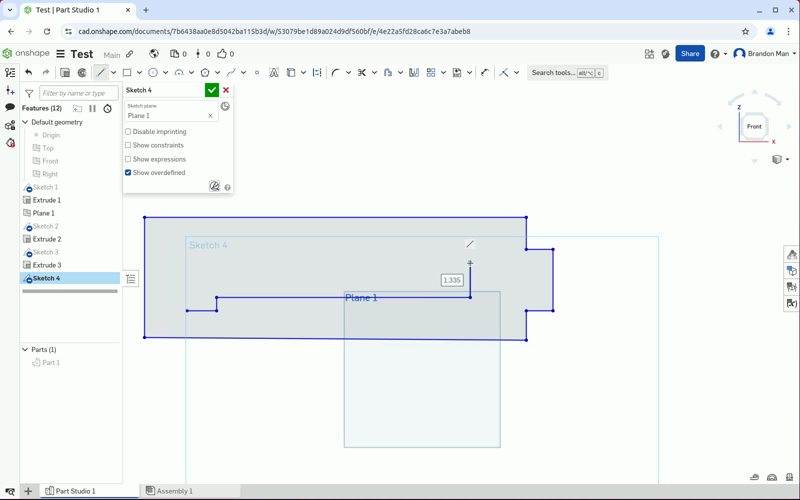
scroll(-6)
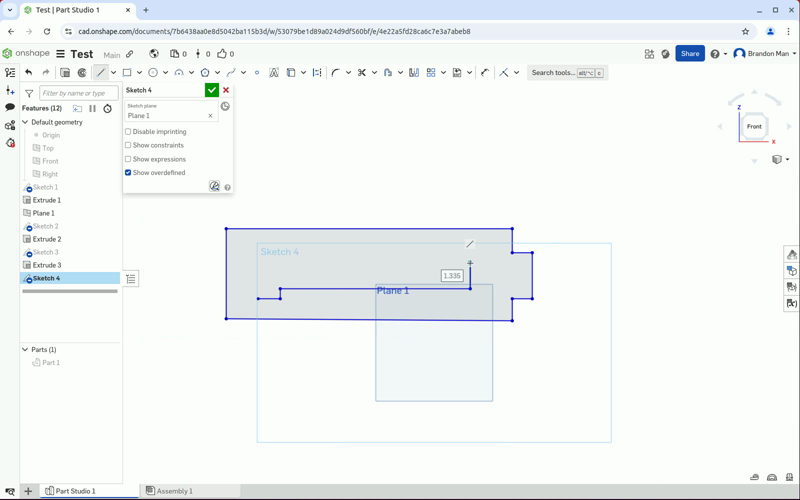
scroll(-6)
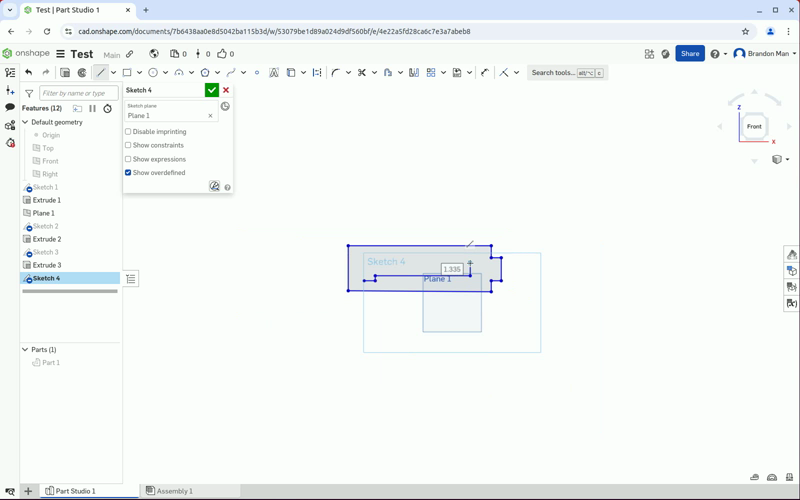
scroll(-6)
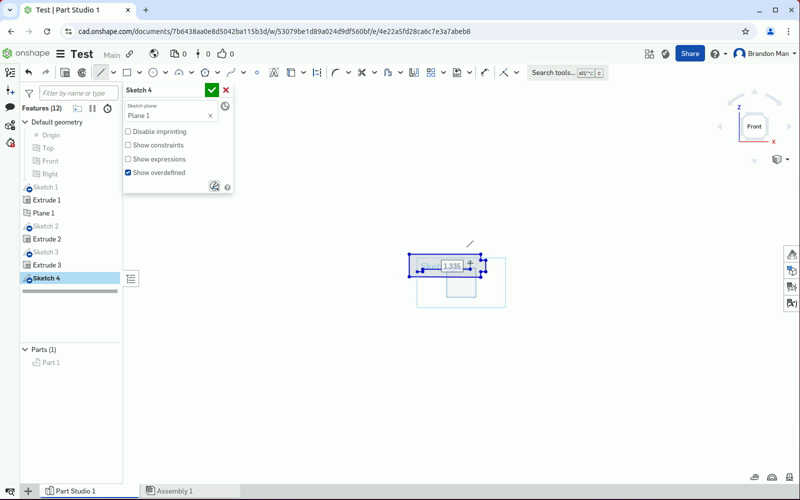
key_up(shift)
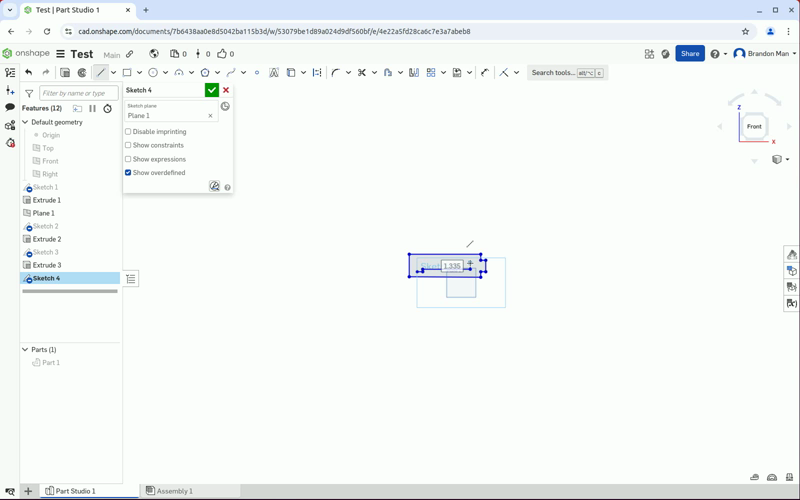
key_down(shift)
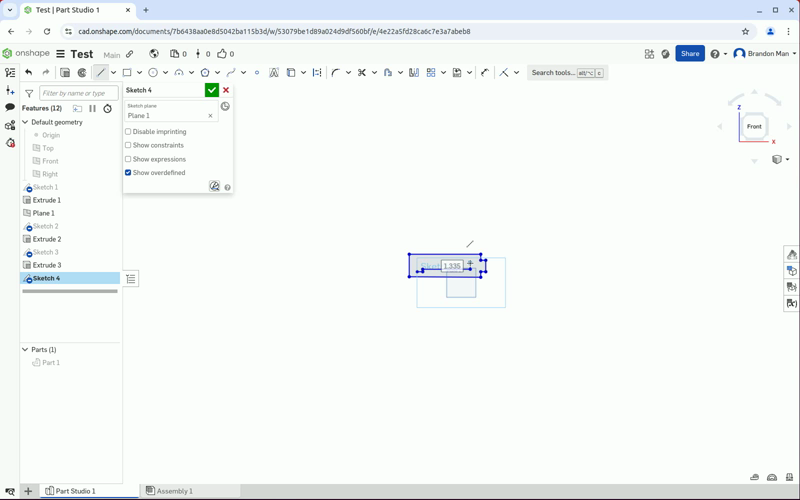
mouse_move(500, 262)
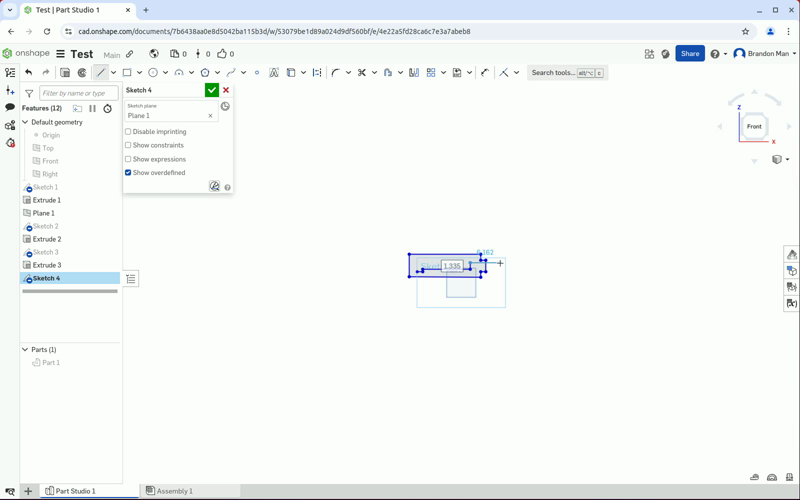
mouse_move(417, 262)
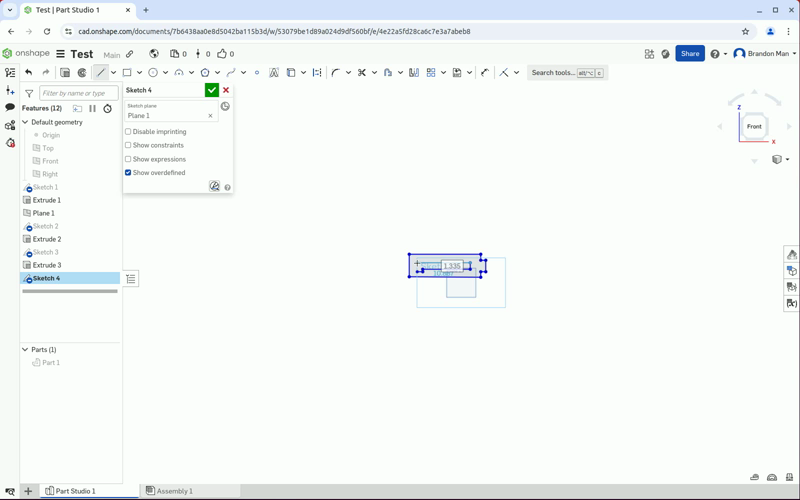
click(417, 262)
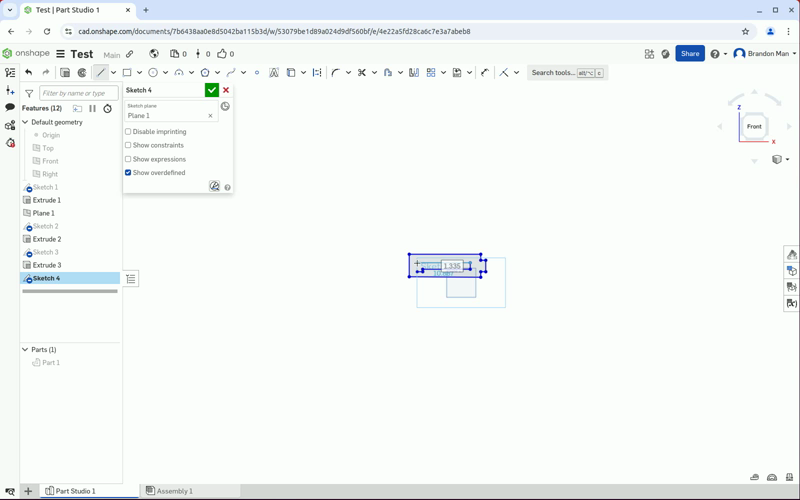
key_up(shift)
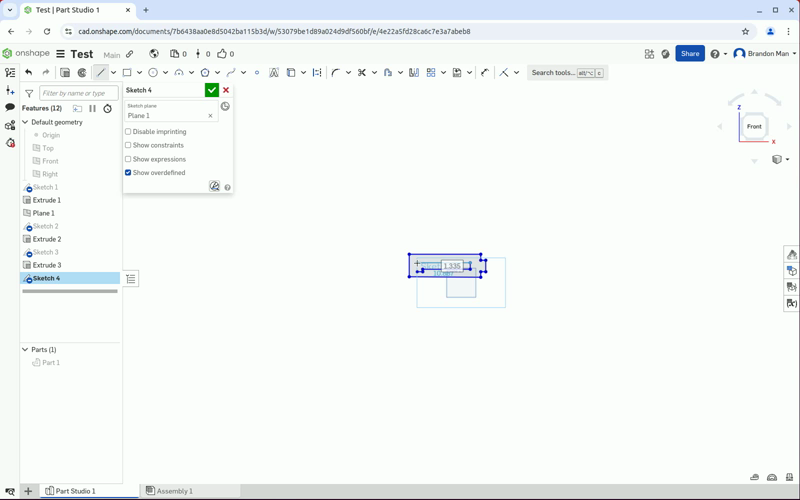
mouse_move(447, 262)
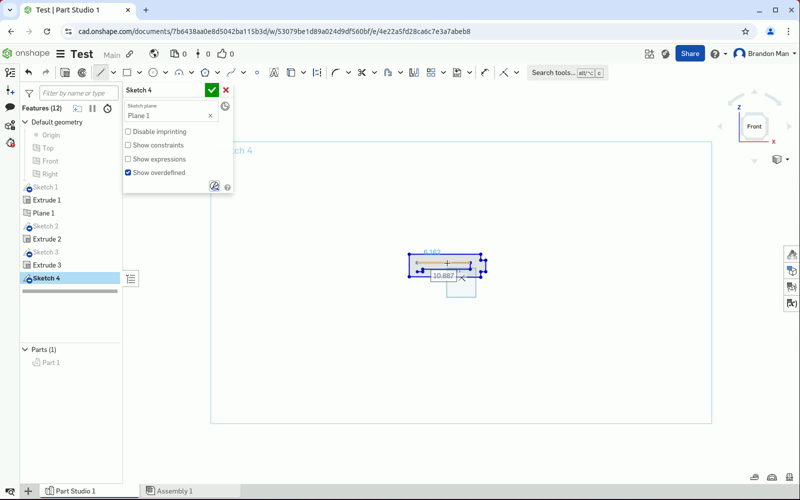
key_down(shift)
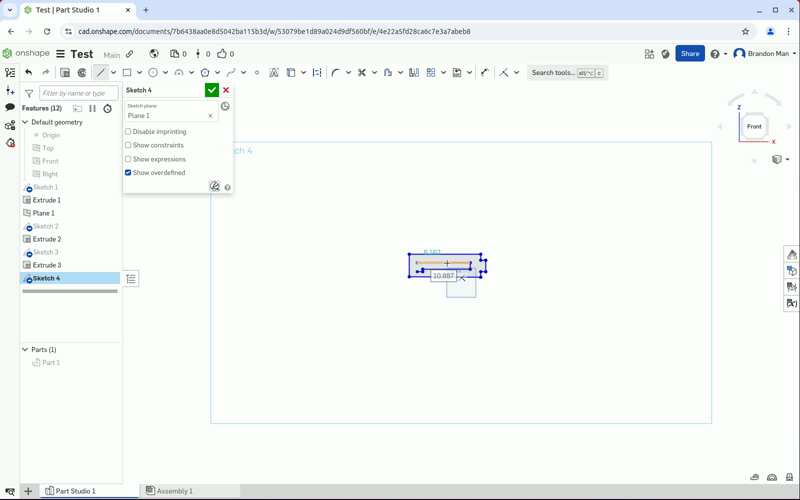
mouse_move(417, 271)
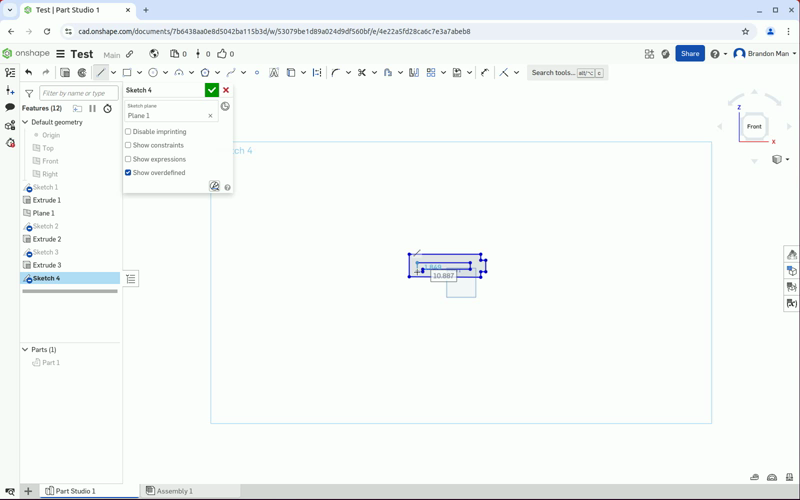
key_up(shift)
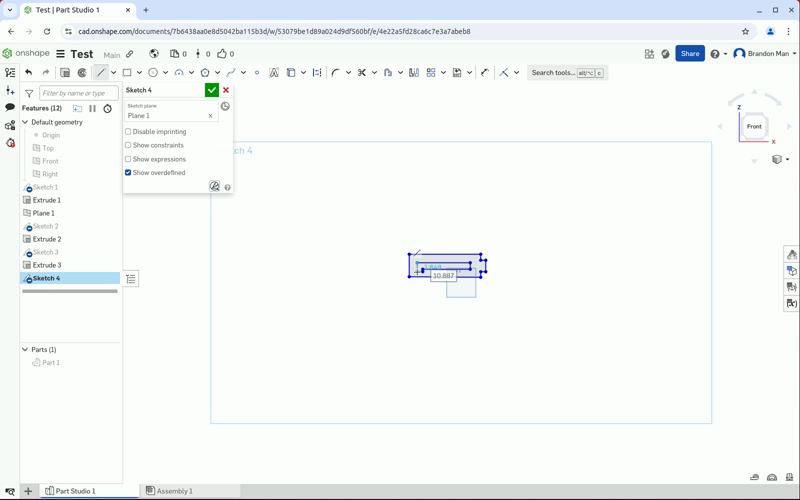
click(417, 271)
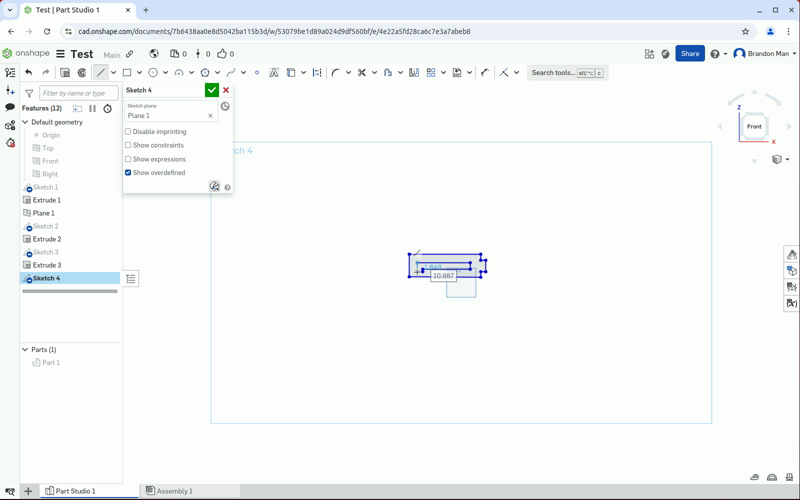
key(esc)
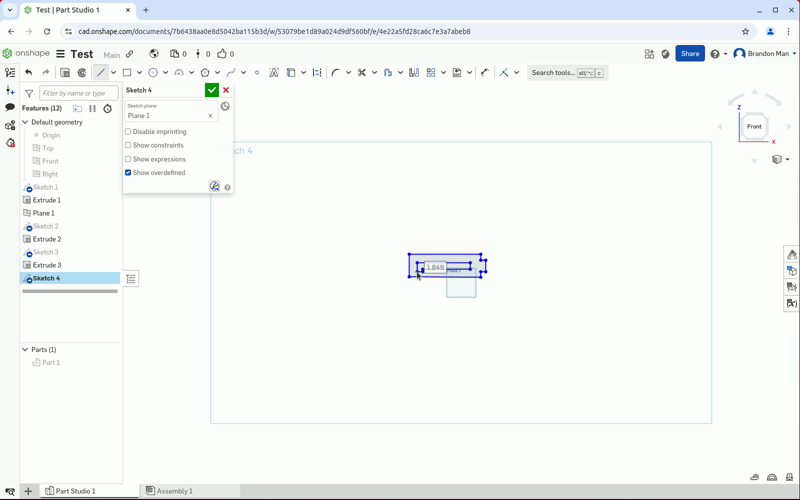
mouse_move(476, 273)
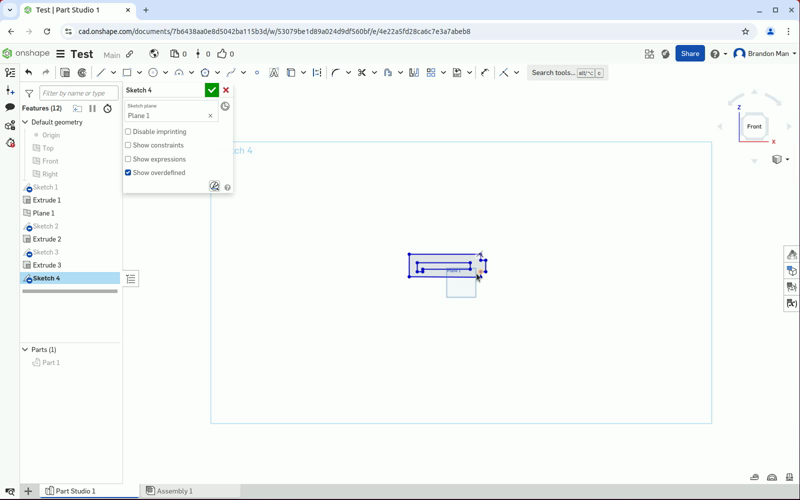
scroll(6)
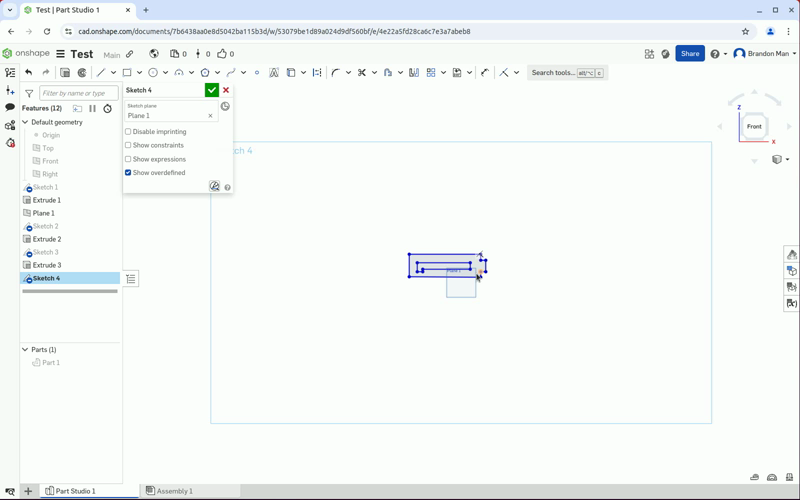
scroll(6)
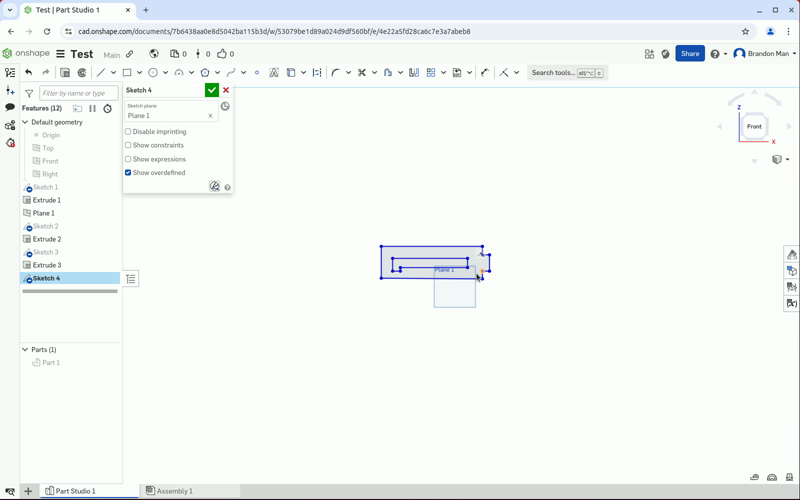
scroll(6)
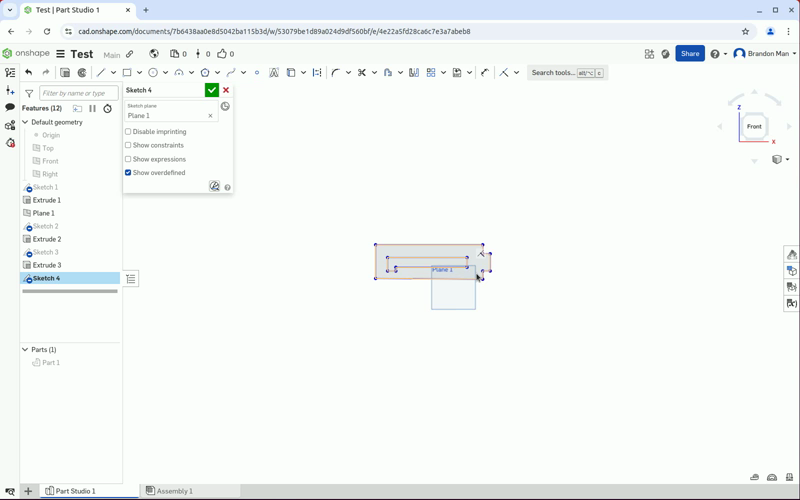
scroll(6)
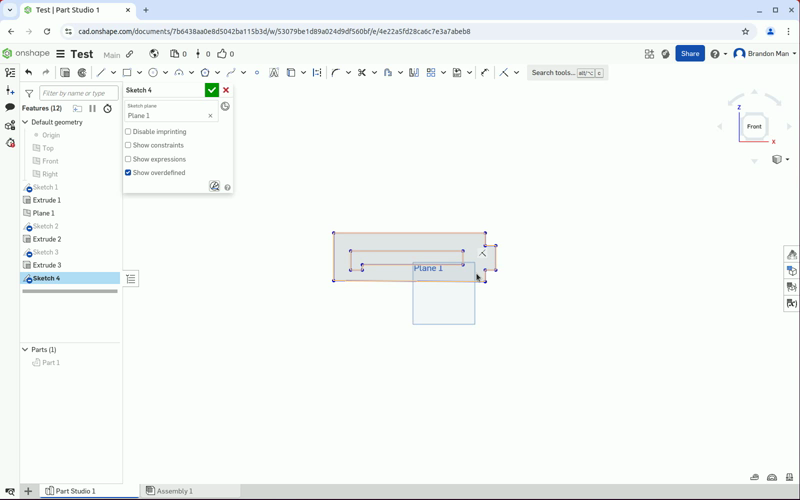
scroll(6)
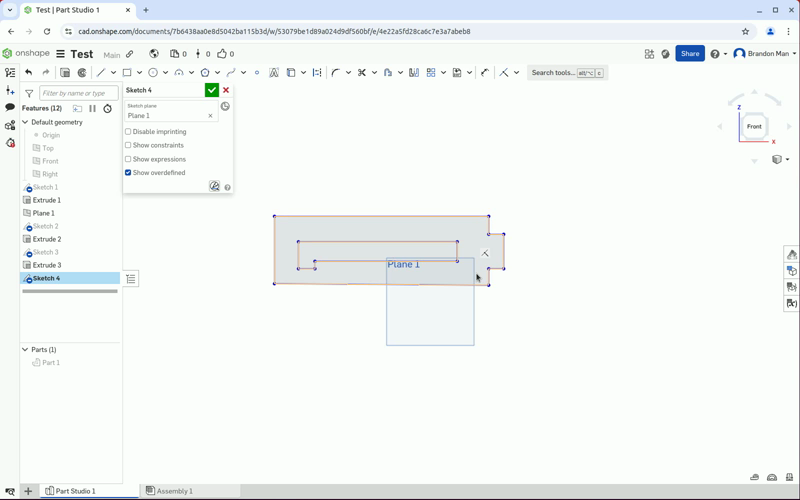
scroll(6)
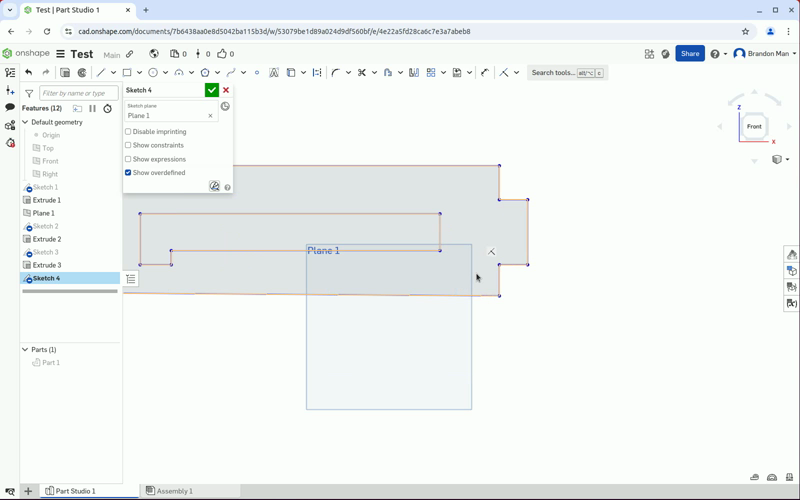
scroll(6)
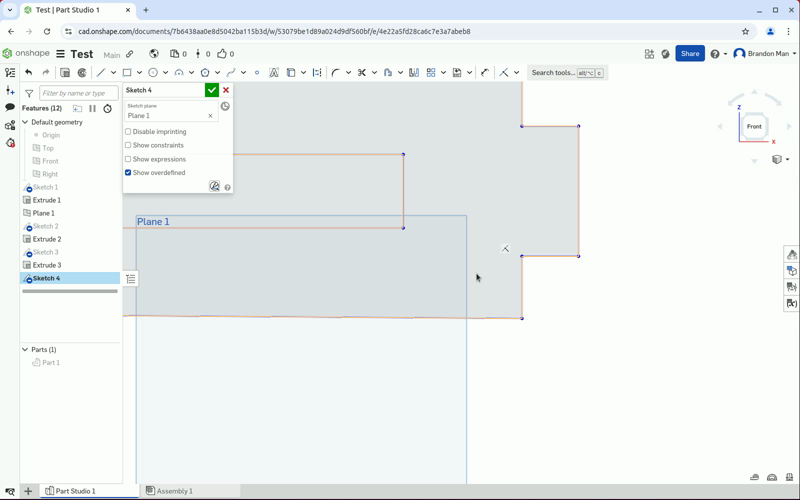
click(476, 273)
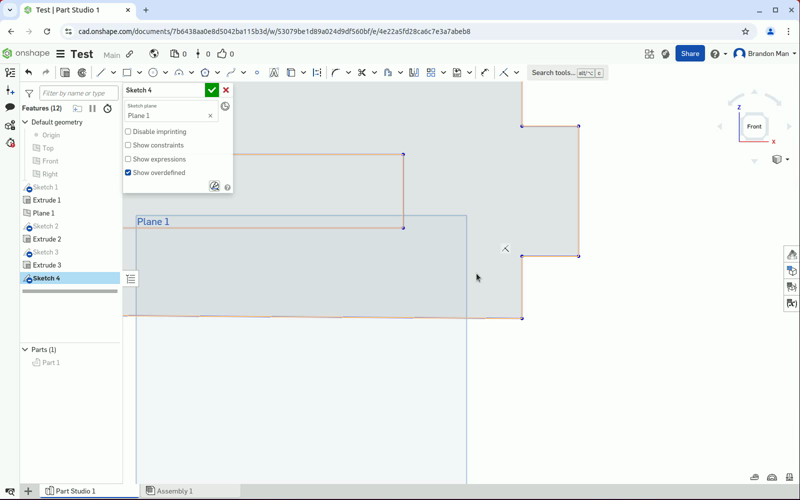
scroll(-6)
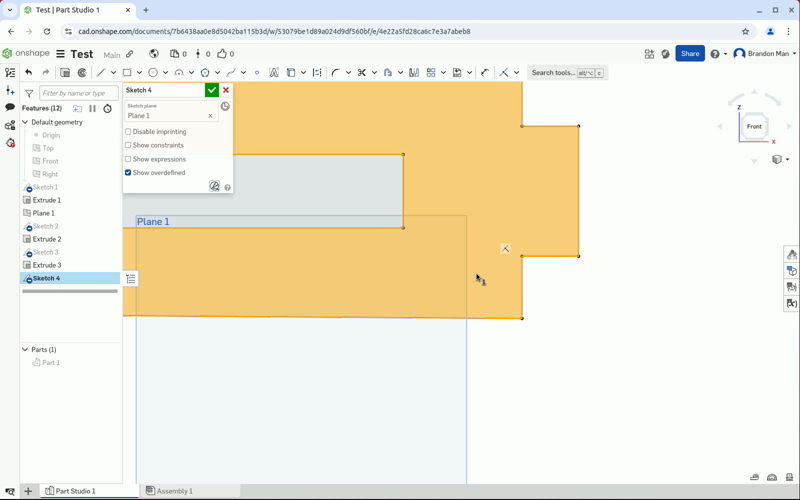
scroll(-6)
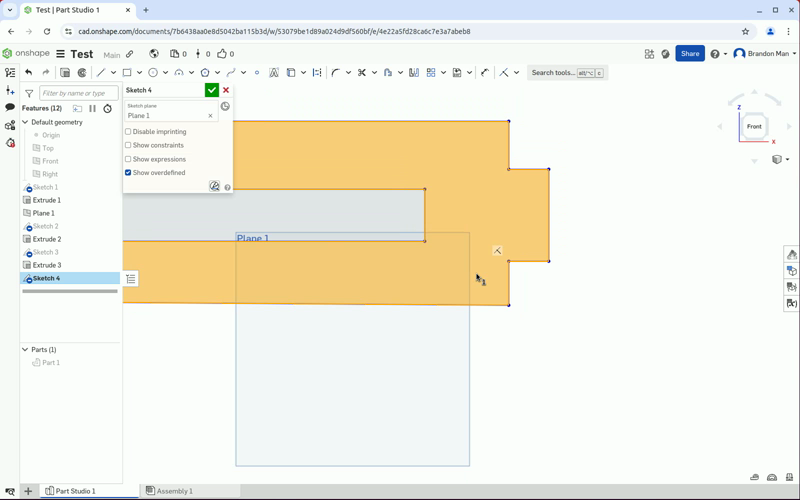
scroll(-6)
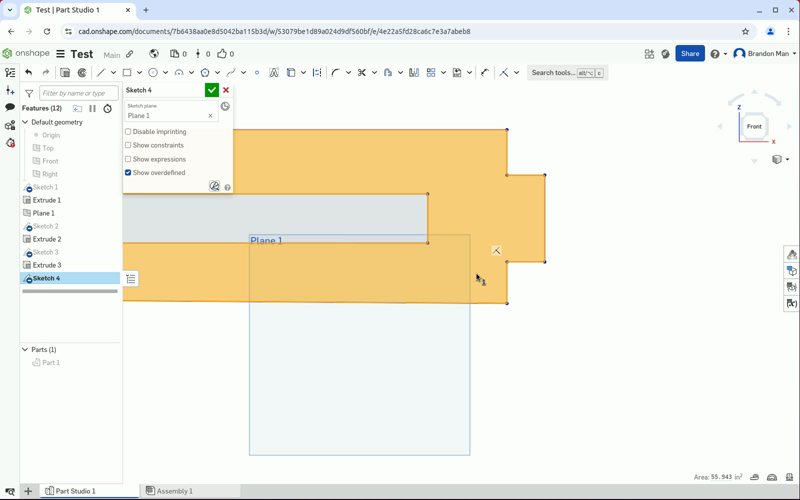
scroll(-6)
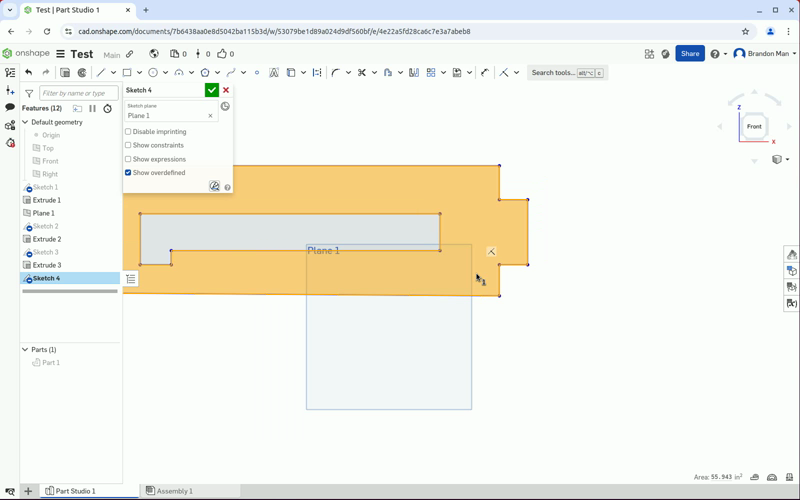
scroll(-6)
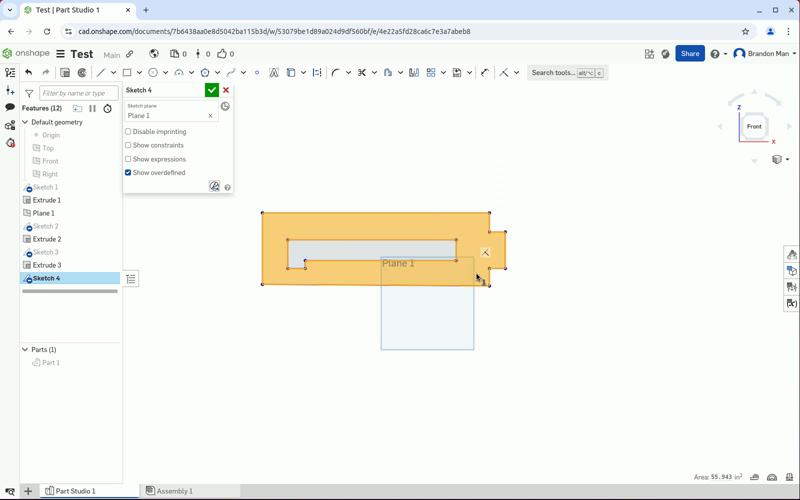
scroll(-6)
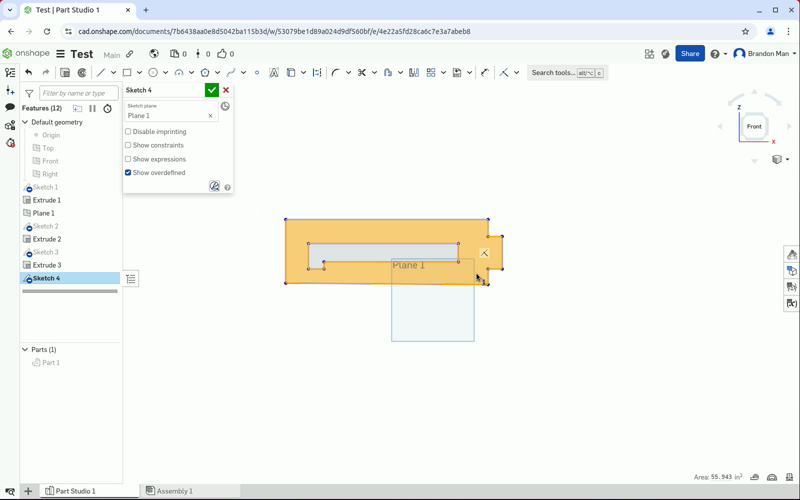
scroll(-6)
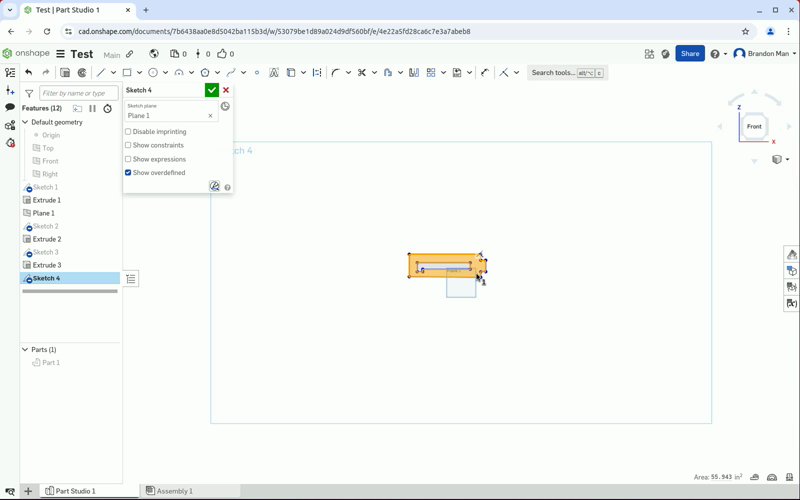
mouse_move(73, 352)
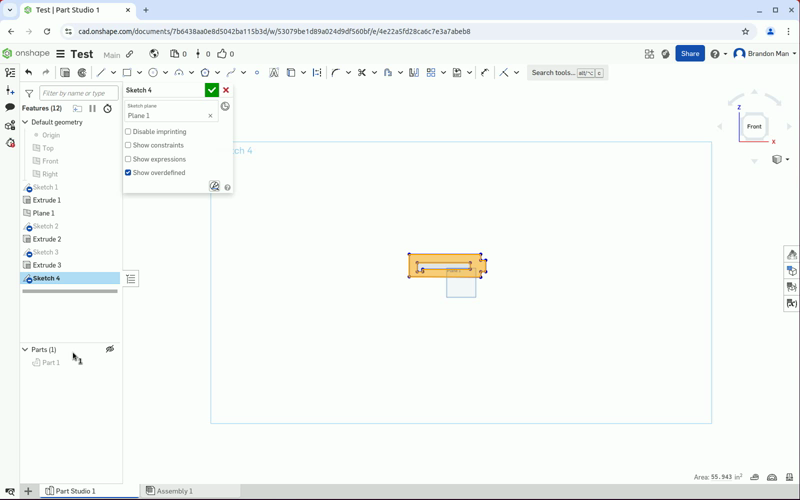
key(shift+y)
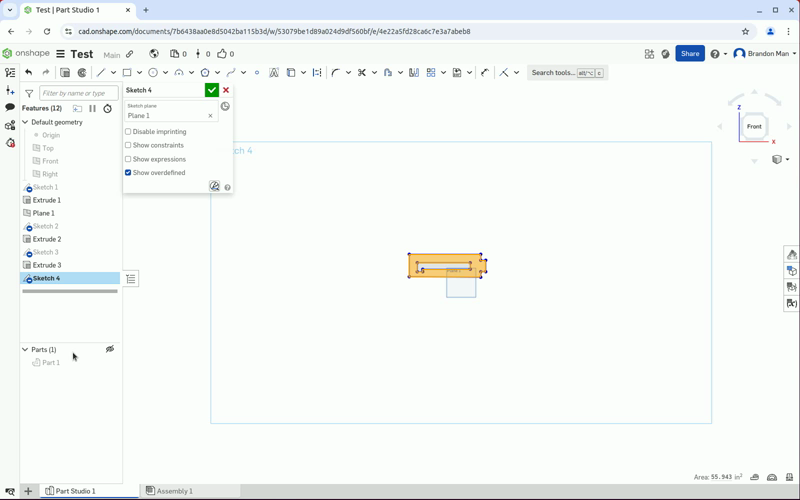
key(shift+e)
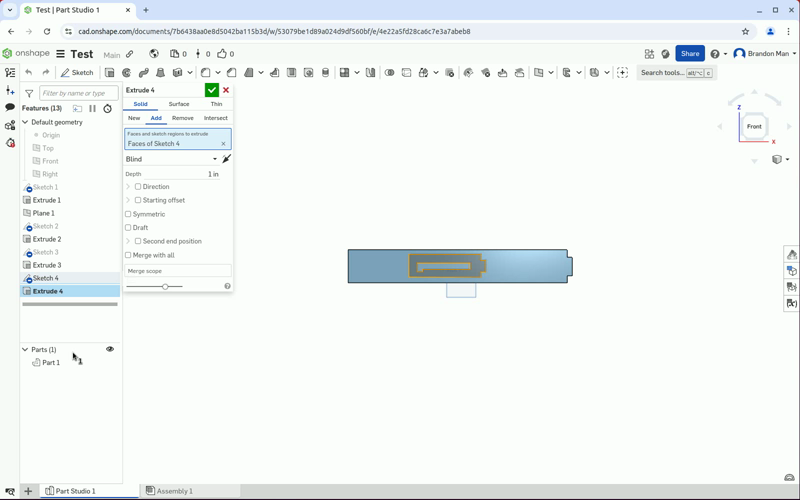
mouse_move(143, 106)
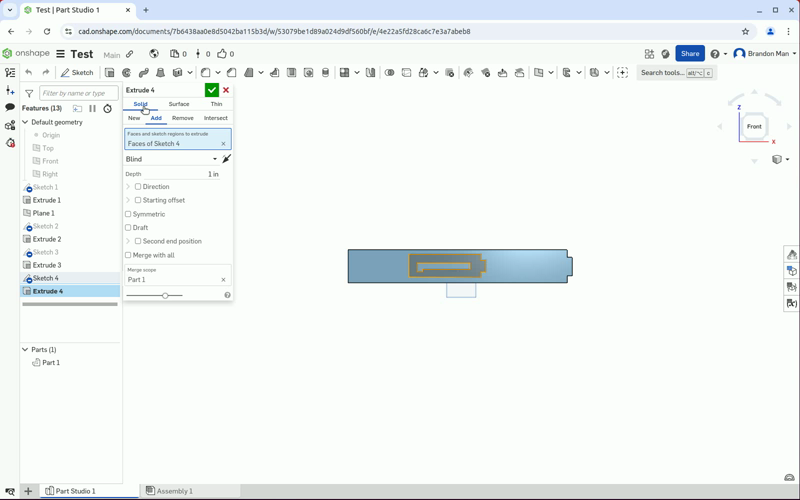
click(143, 106)
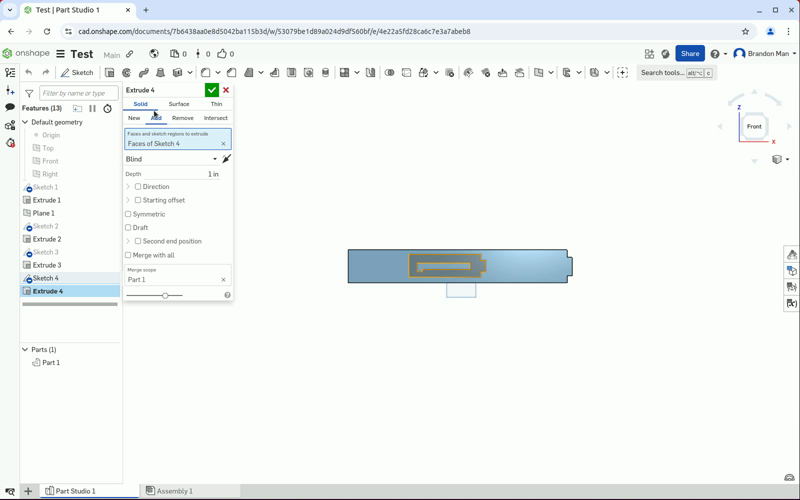
mouse_move(186, 120)
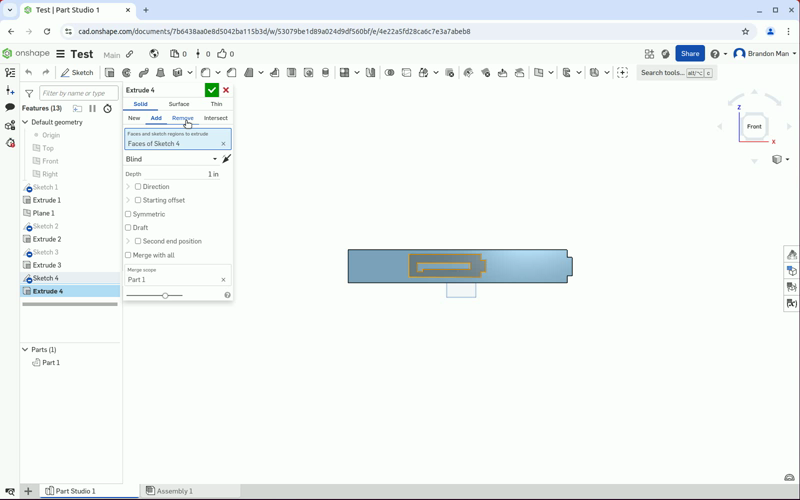
click(186, 120)
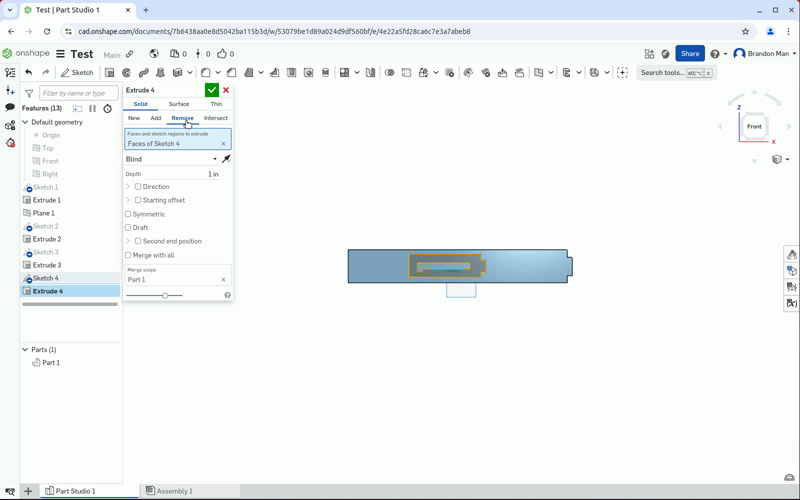
key(tab, 4)
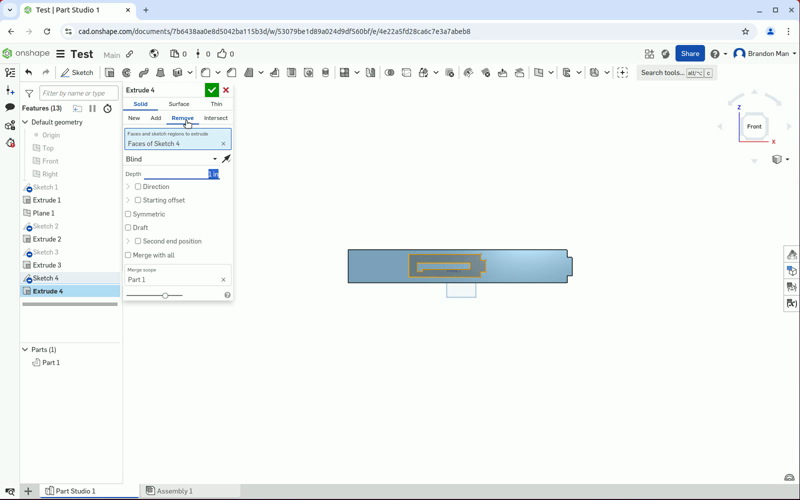
text(5.777)
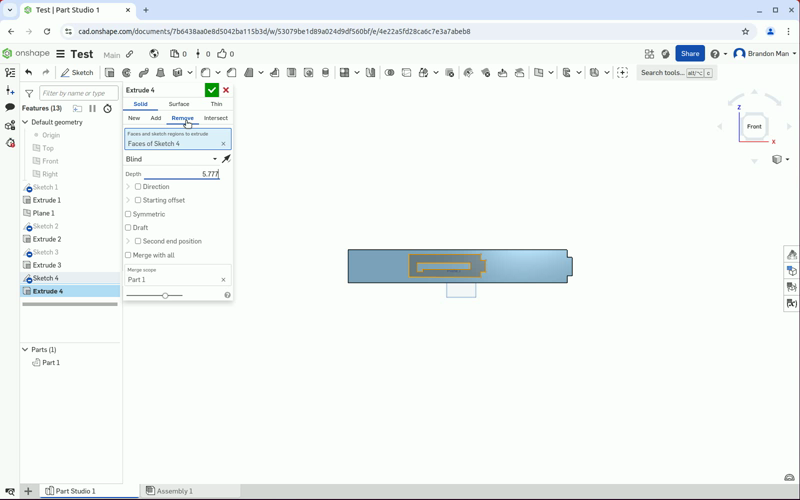
key(tab, 6)
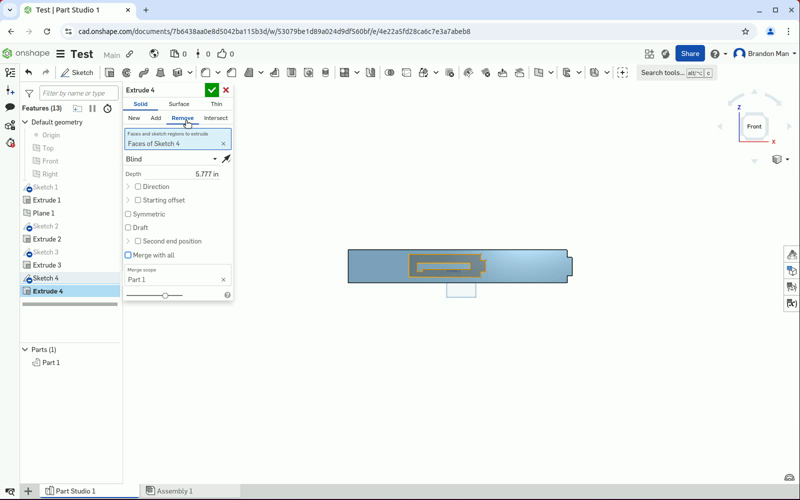
key(space)
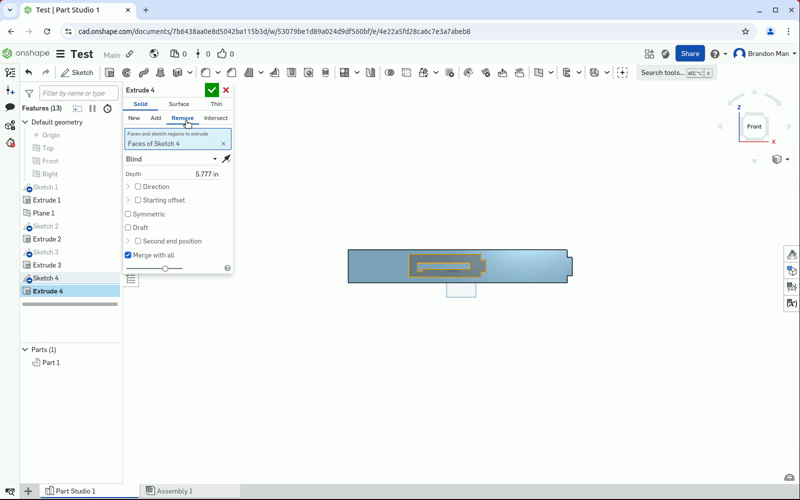
key(enter)
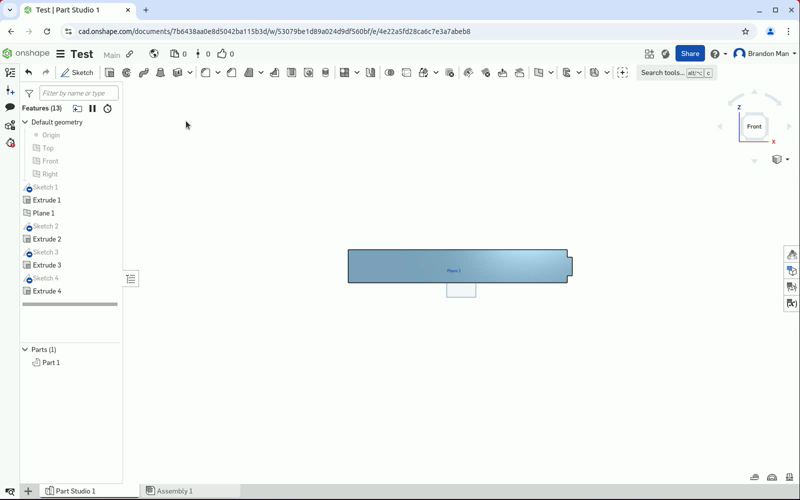
key(shift+h)
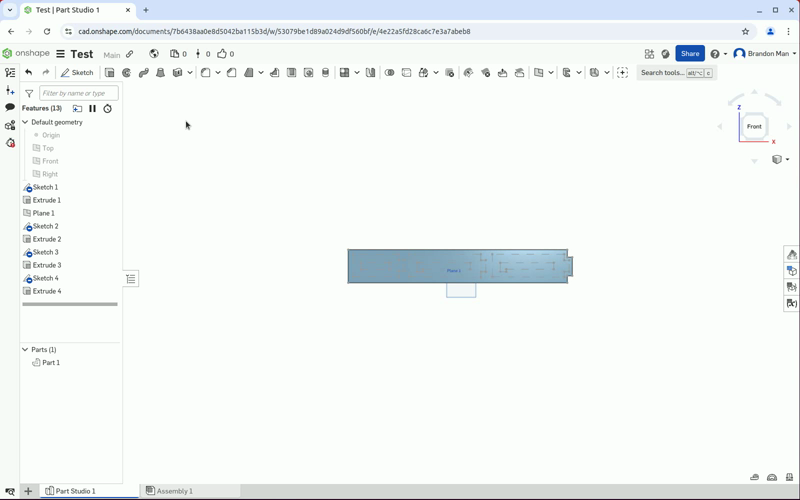
key(shift+h)
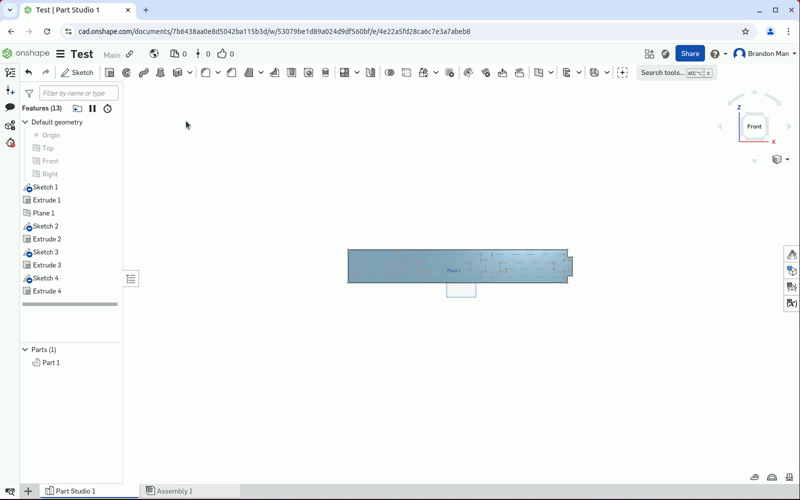
key(shift+7)
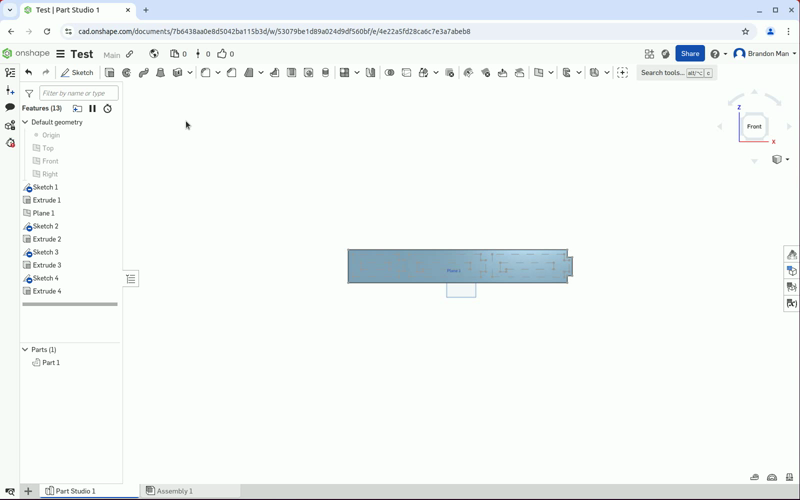
key(left, 2)
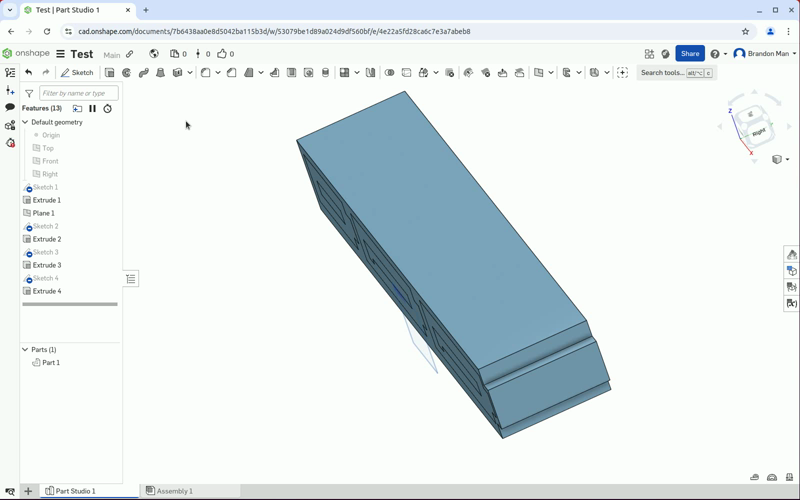
key(down, 2)
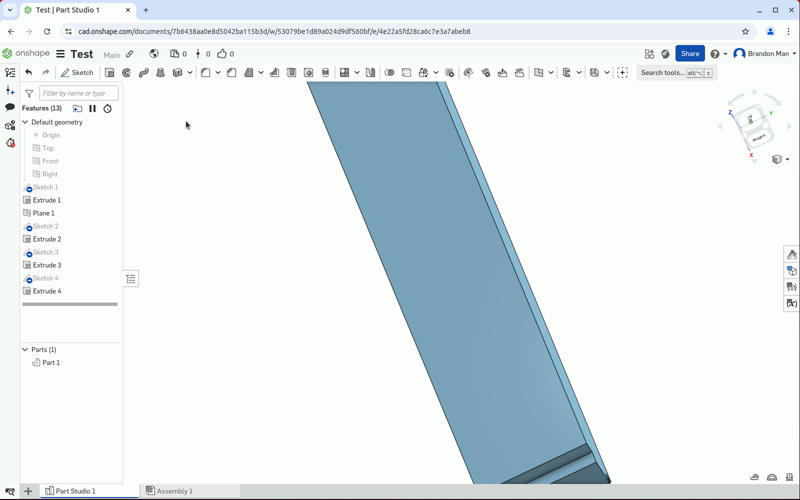
key(up, 2)
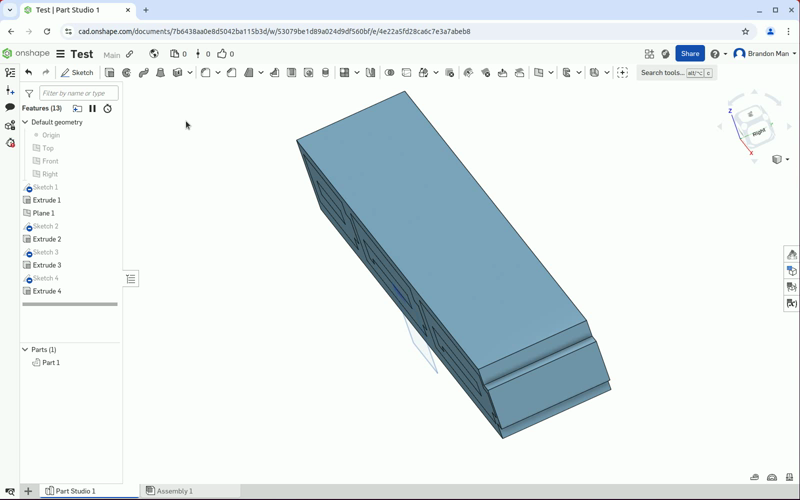
key(right, 2)
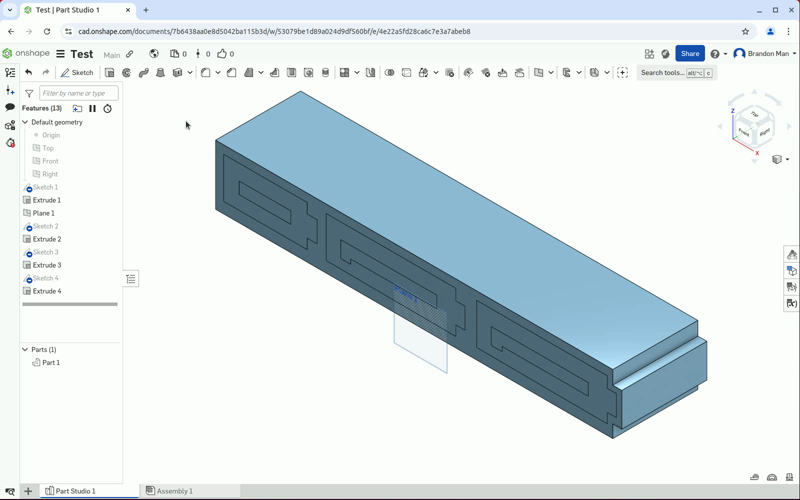
mouse_move(73, 189)
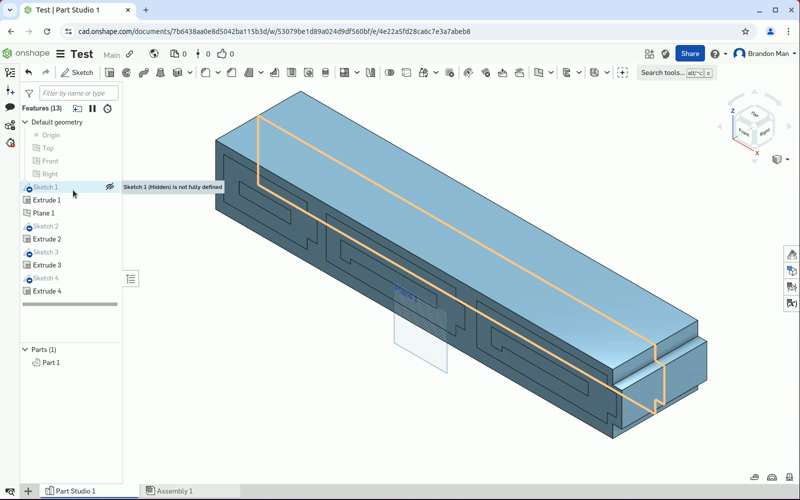
click(73, 189)